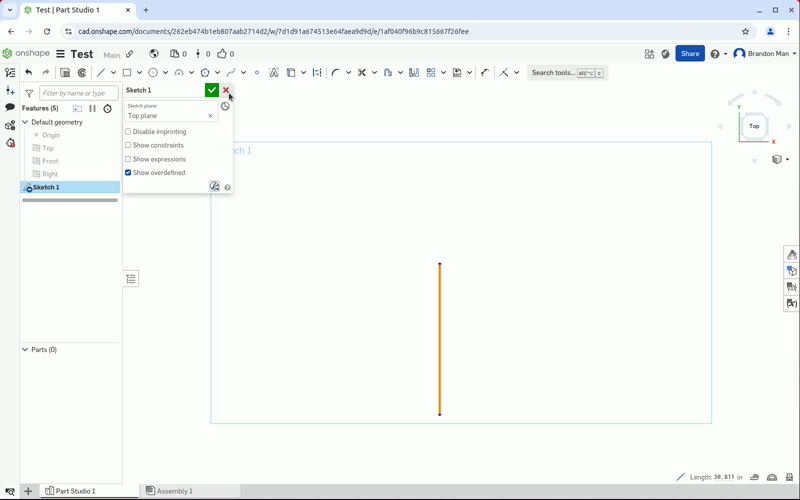
key(shift+h)
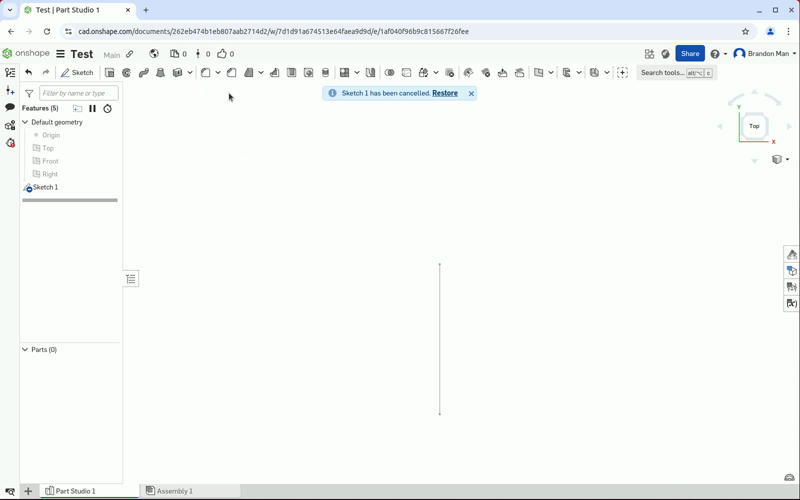
key(shift+s)
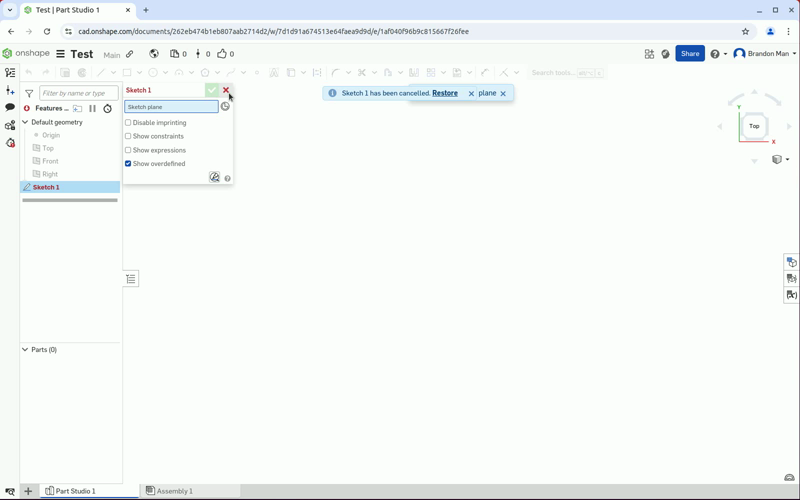
mouse_move(73, 150)
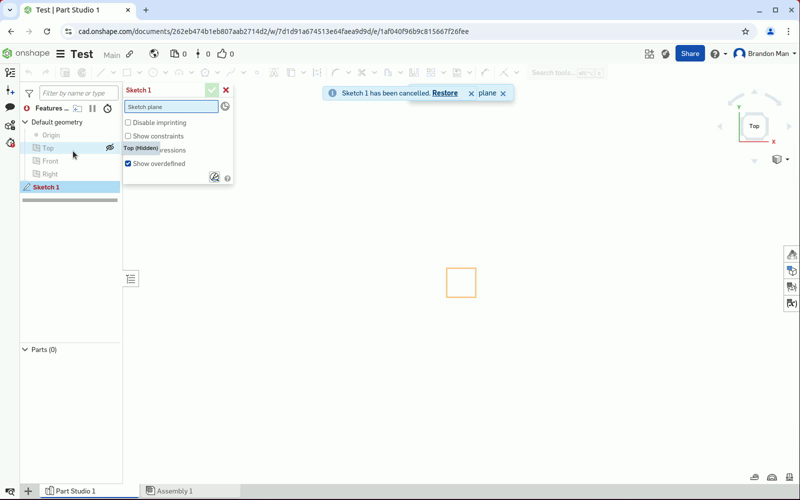
click(73, 150)
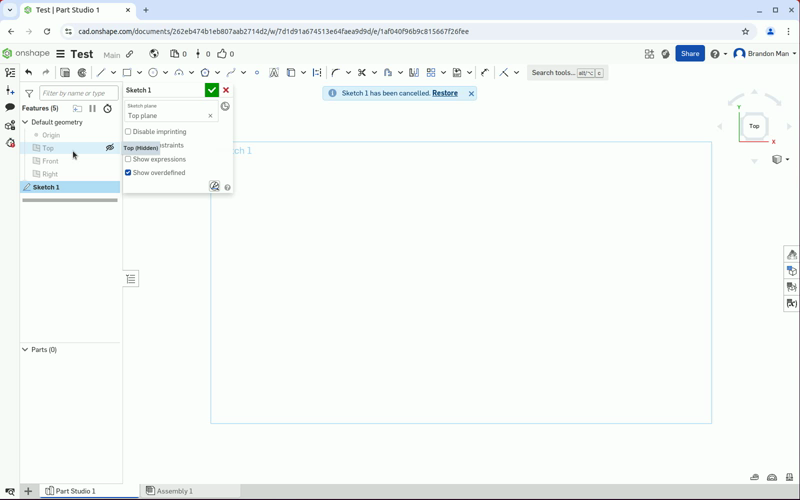
mouse_move(73, 352)
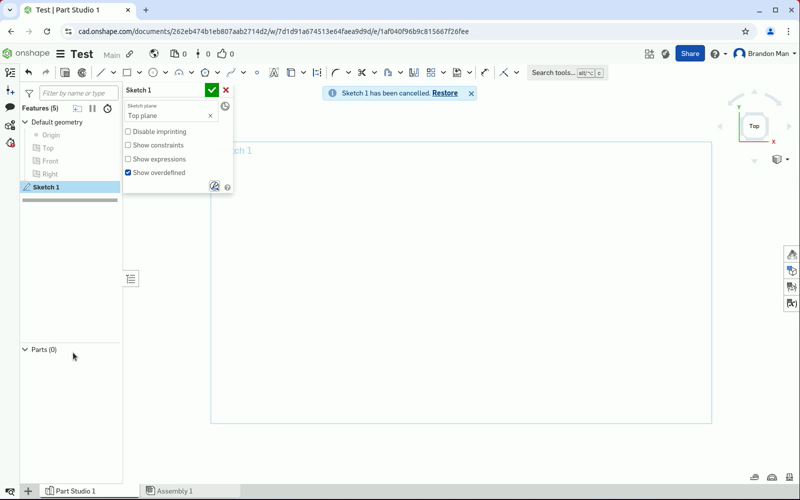
key(y)
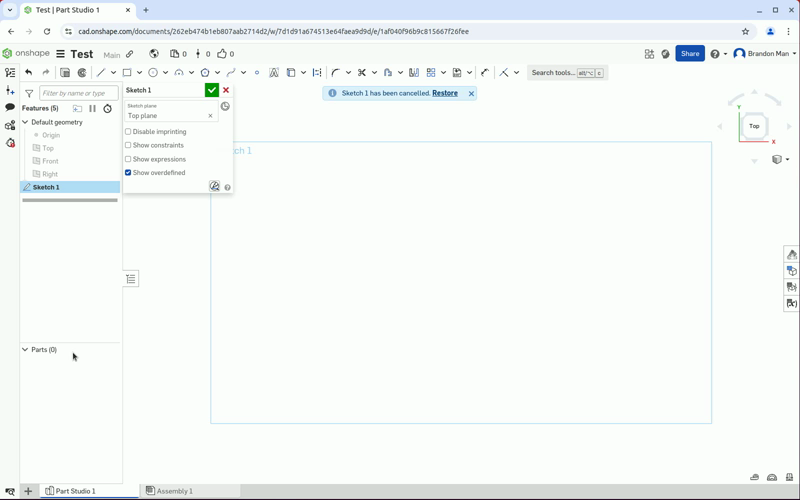
key(a)
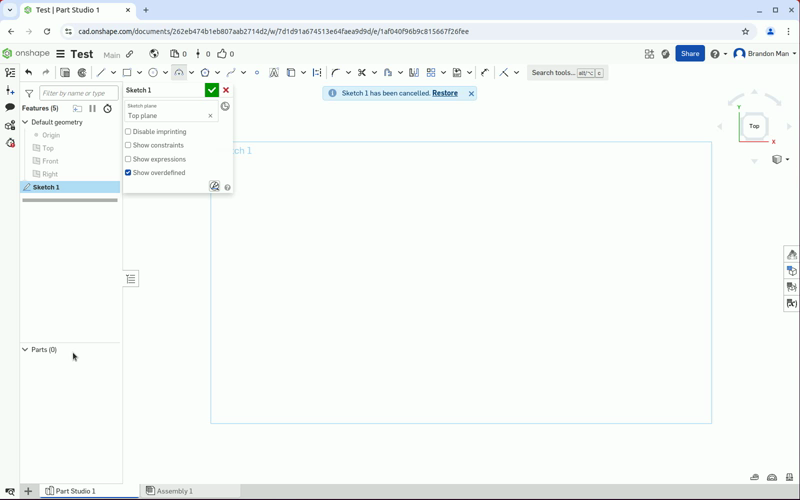
key_down(shift)
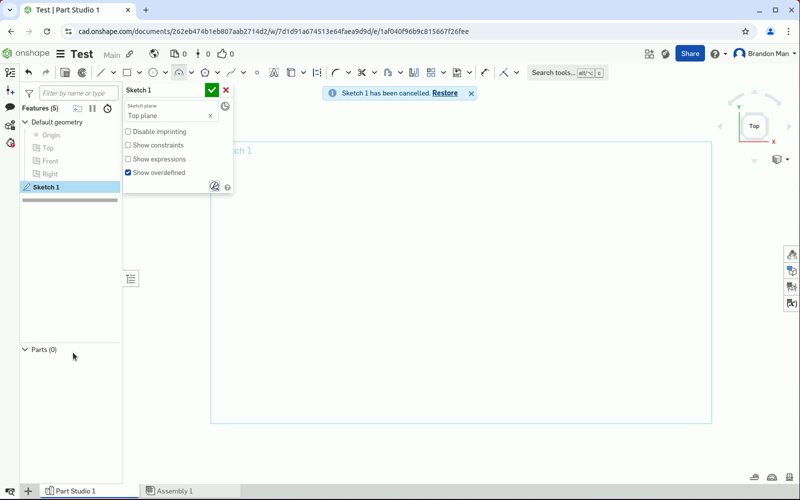
mouse_move(366, 238)
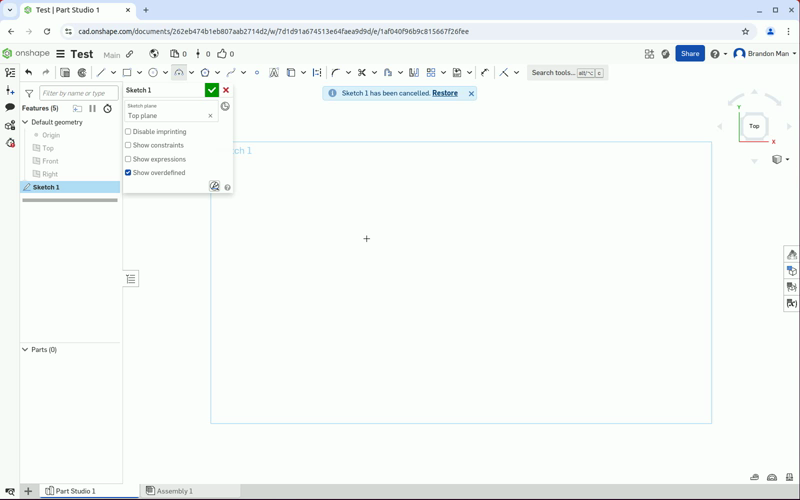
click(366, 238)
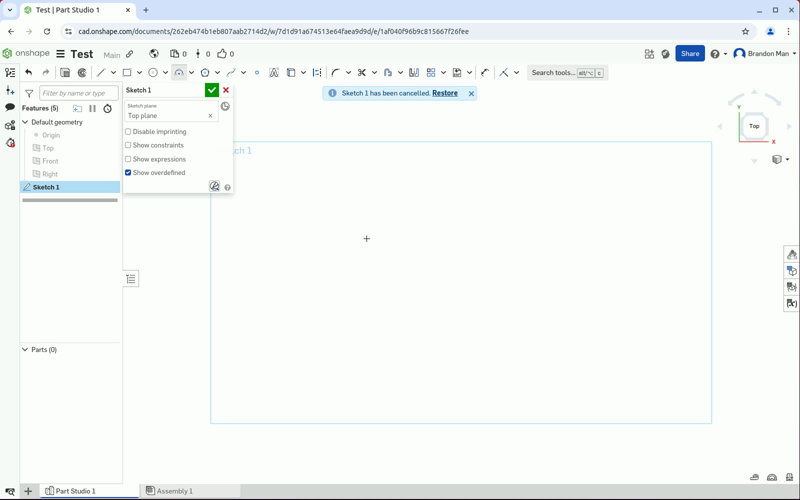
key_up(shift)
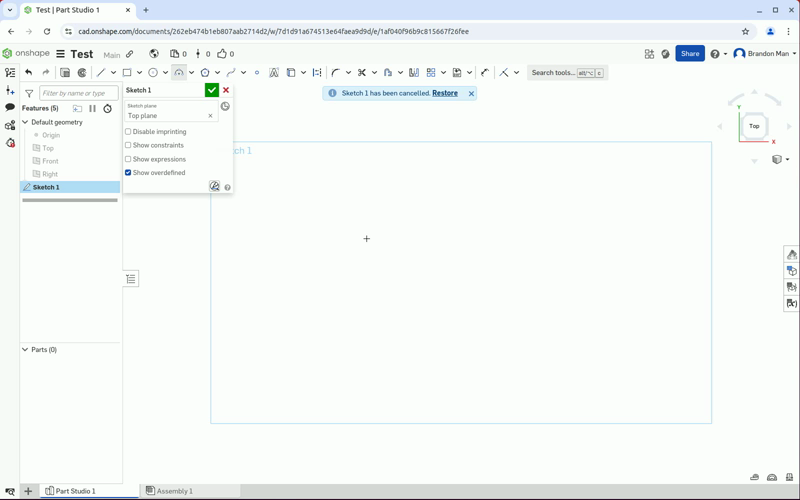
key_down(shift)
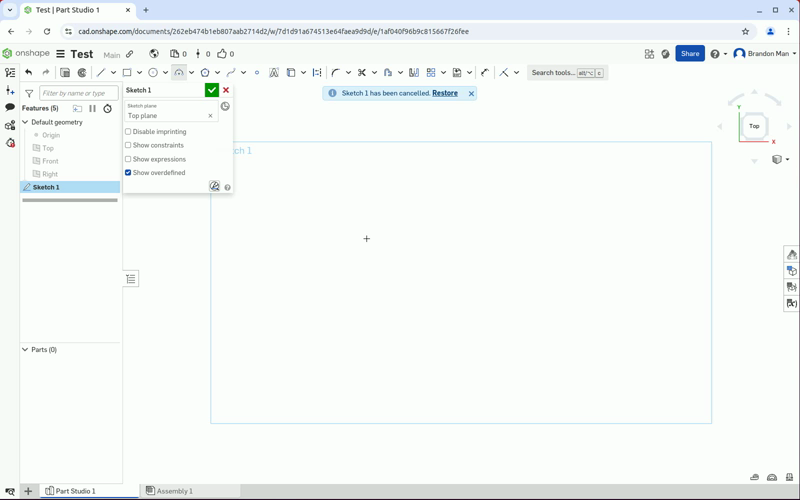
mouse_move(373, 339)
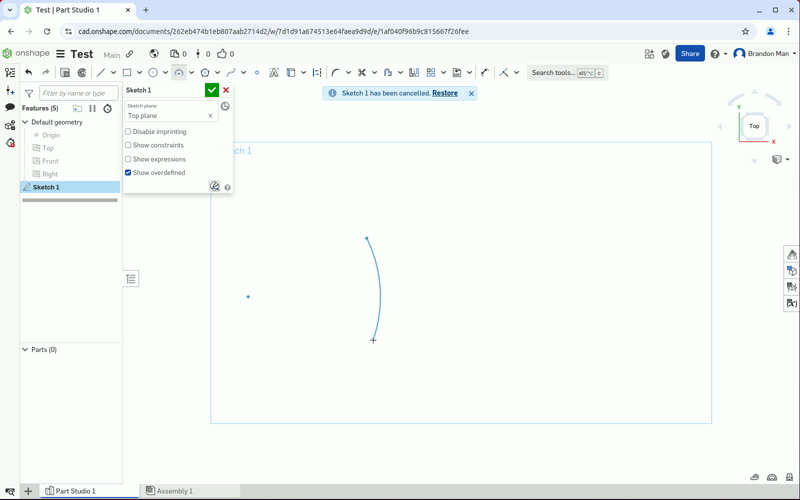
click(373, 339)
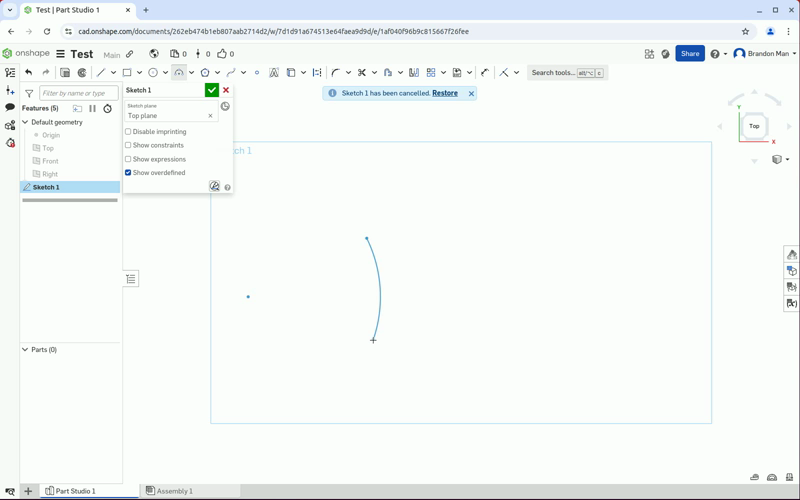
mouse_move(356, 290)
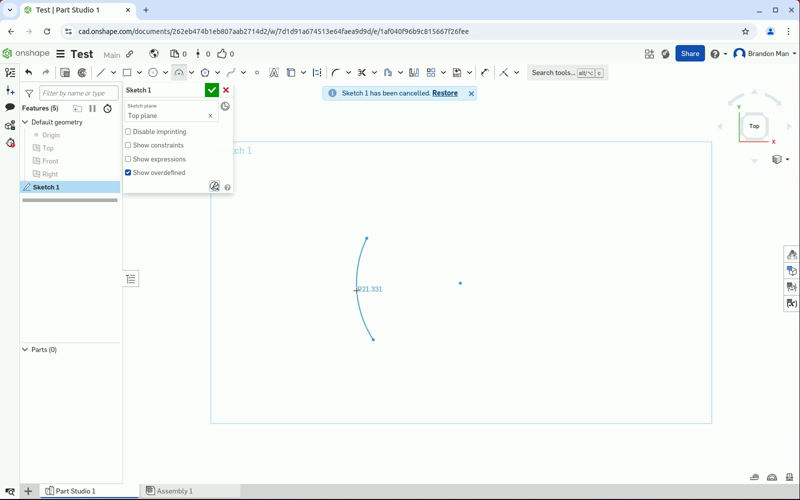
click(356, 290)
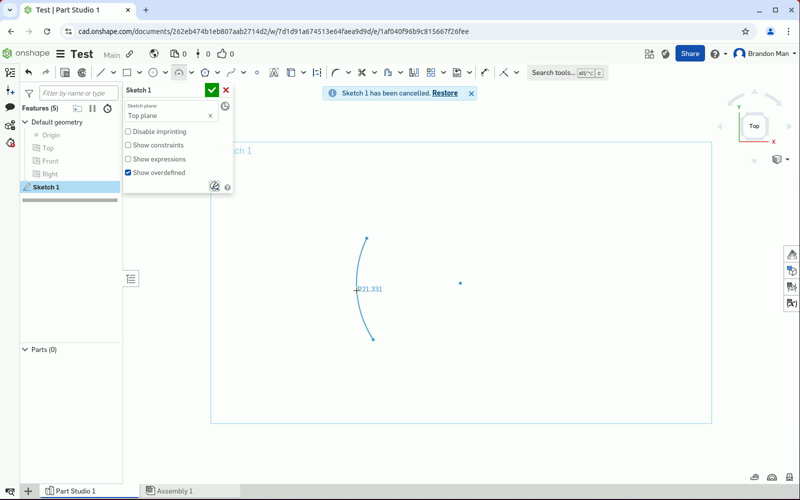
key_up(shift)
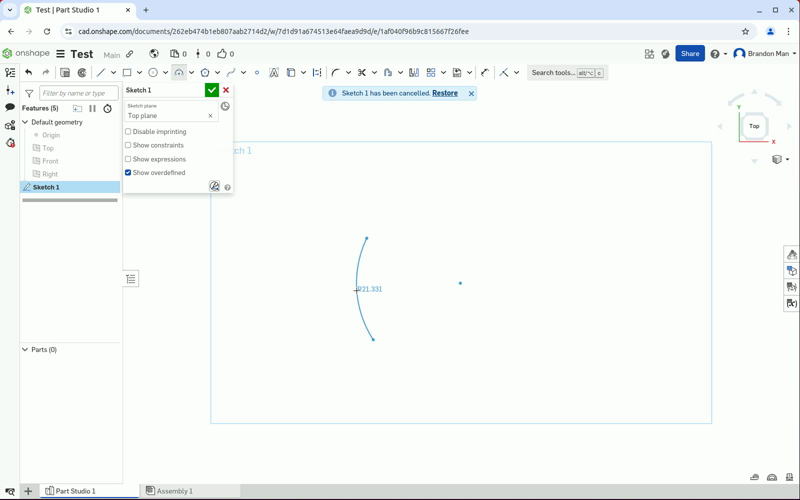
mouse_move(373, 339)
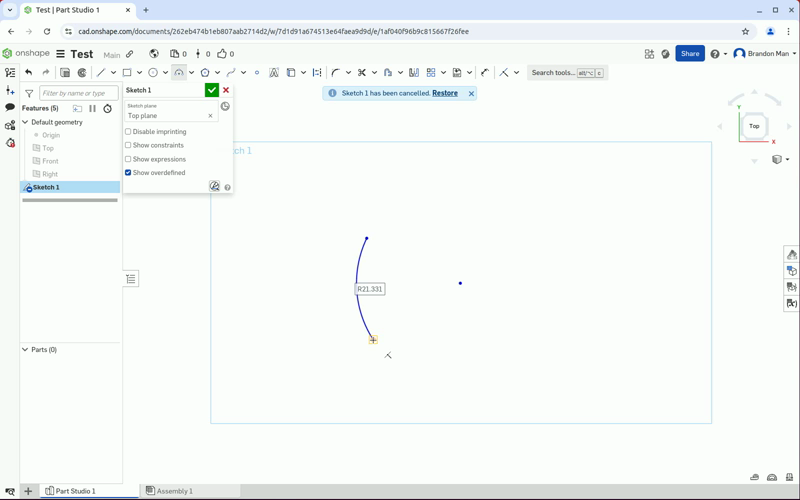
click(373, 339)
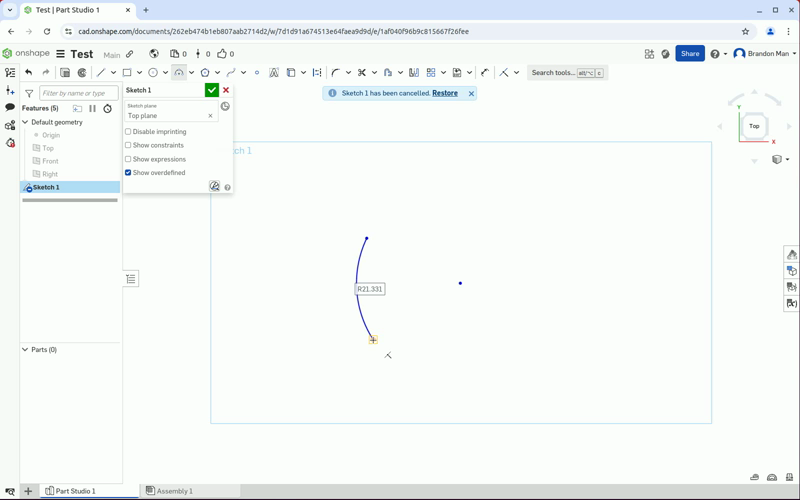
key_down(shift)
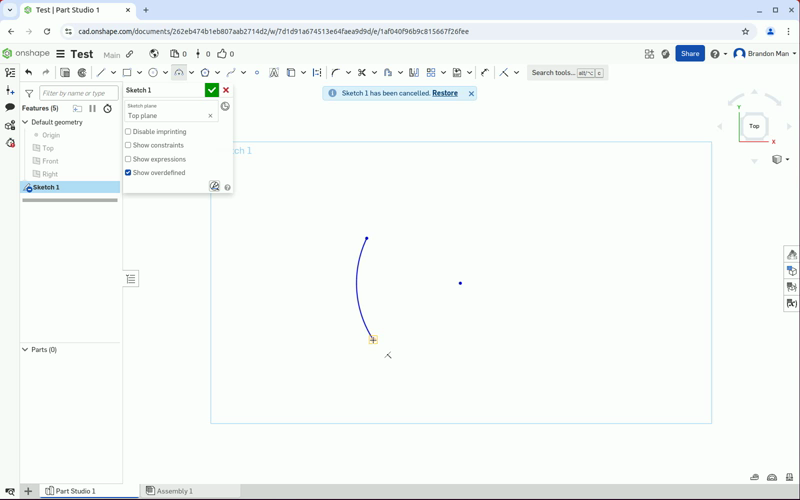
mouse_move(375, 342)
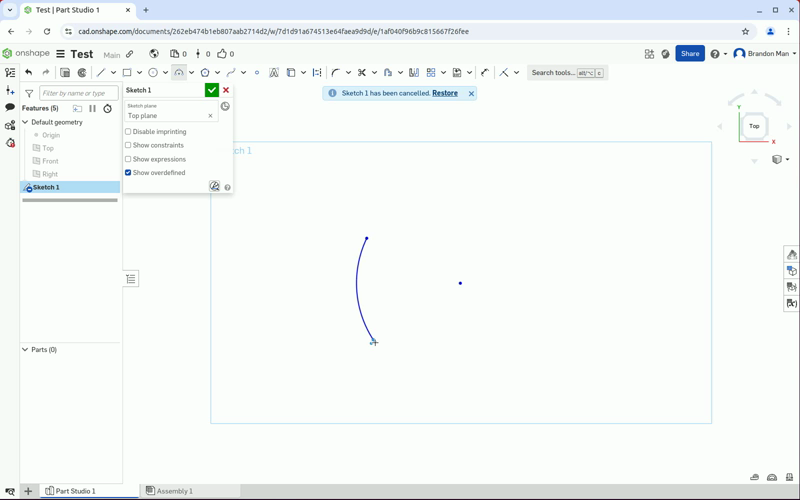
scroll(6)
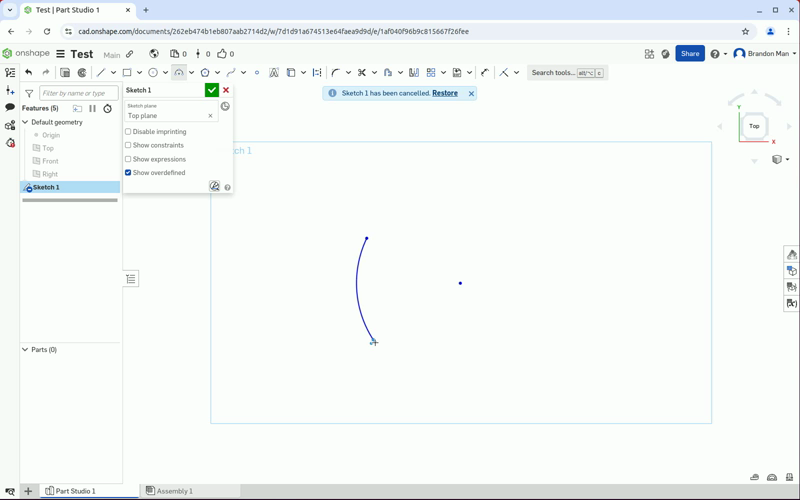
scroll(6)
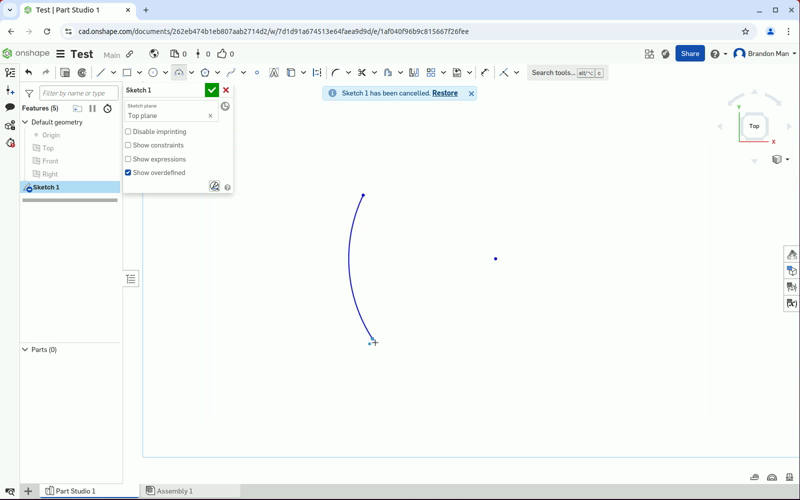
scroll(6)
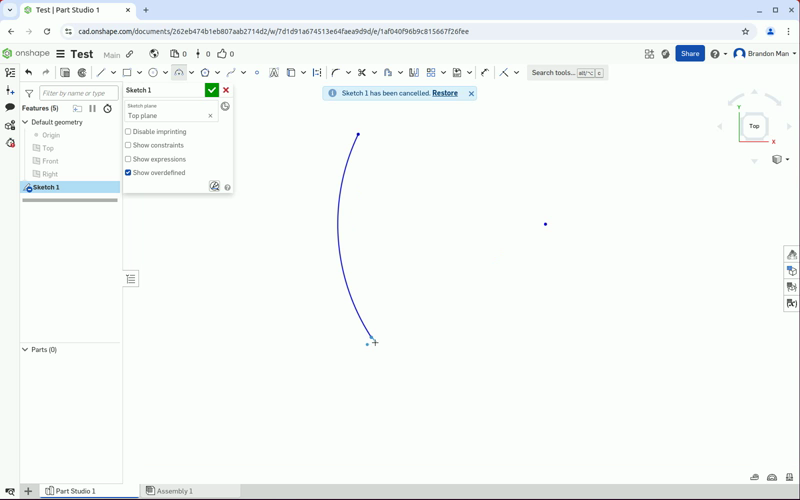
scroll(6)
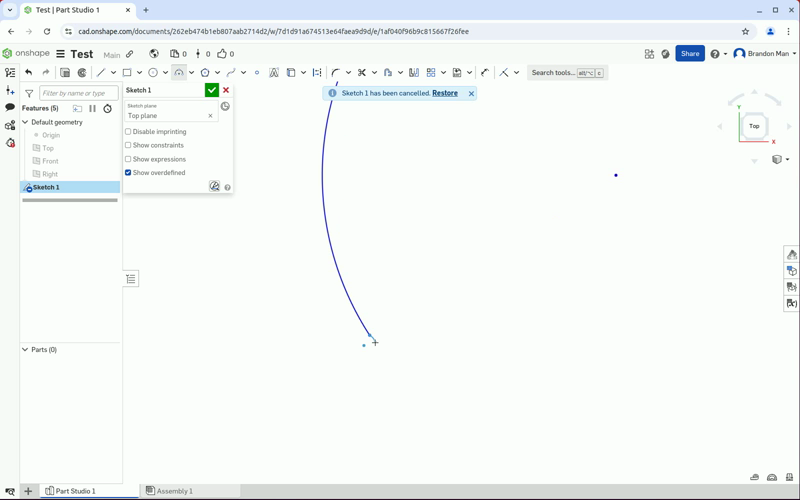
scroll(6)
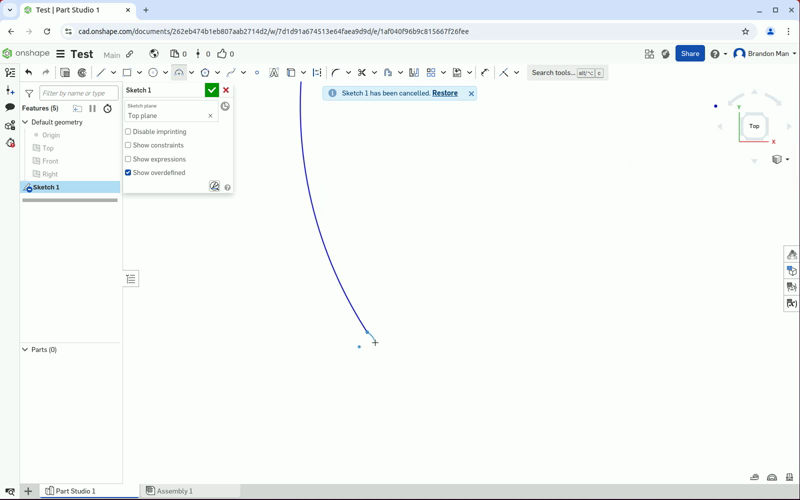
scroll(6)
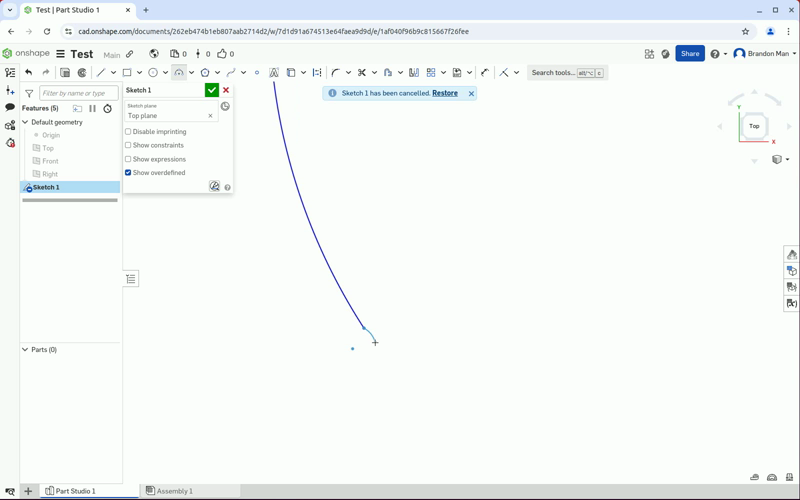
scroll(6)
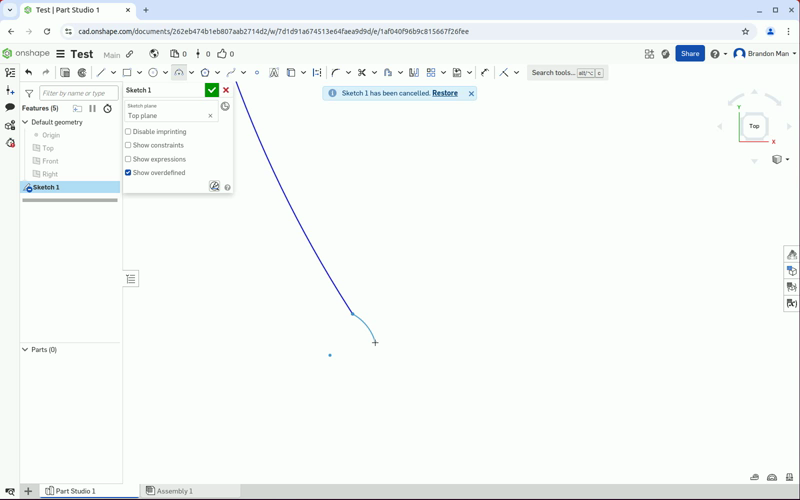
click(375, 342)
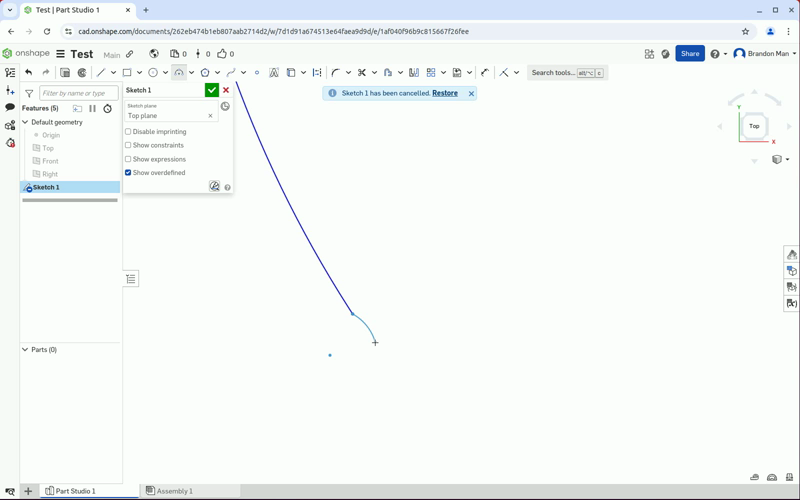
scroll(-6)
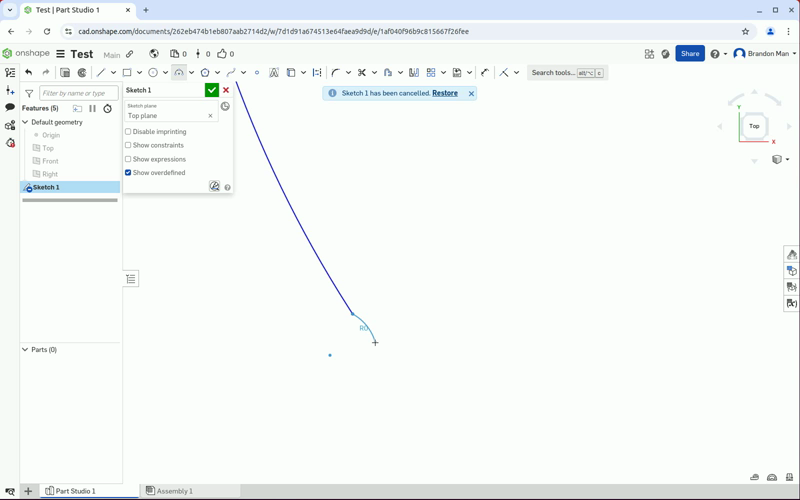
scroll(-6)
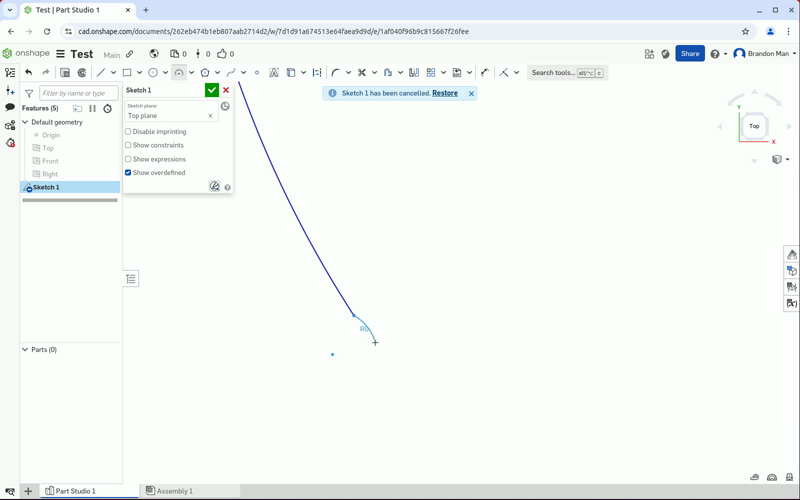
scroll(-6)
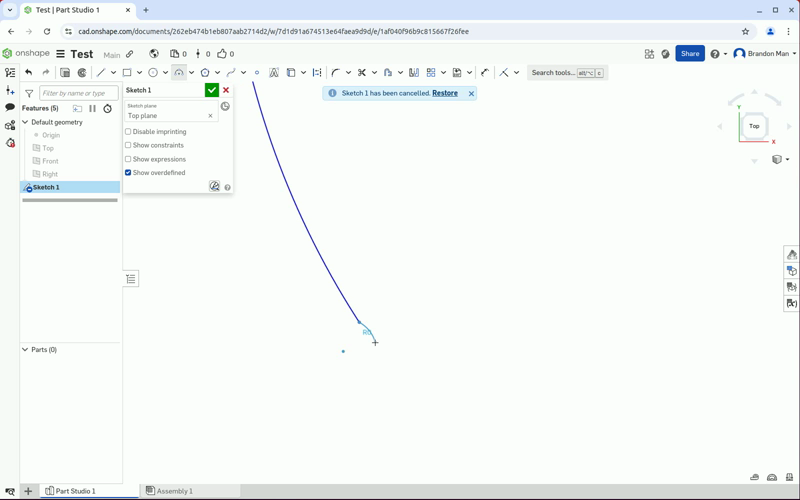
scroll(-6)
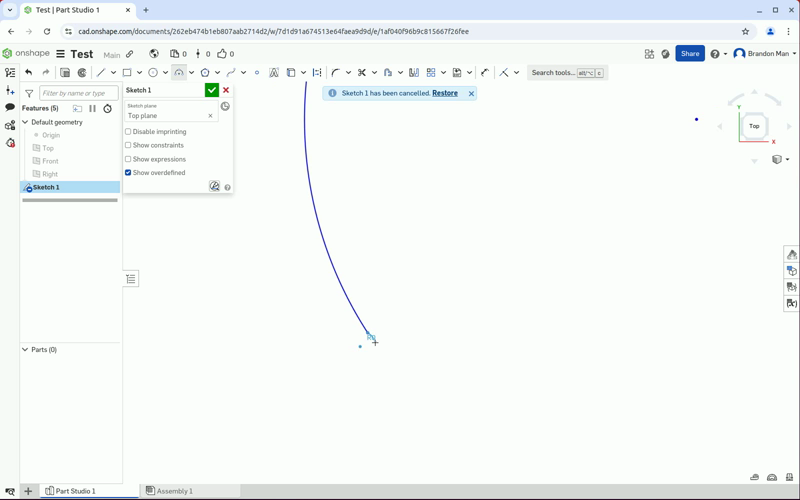
scroll(-6)
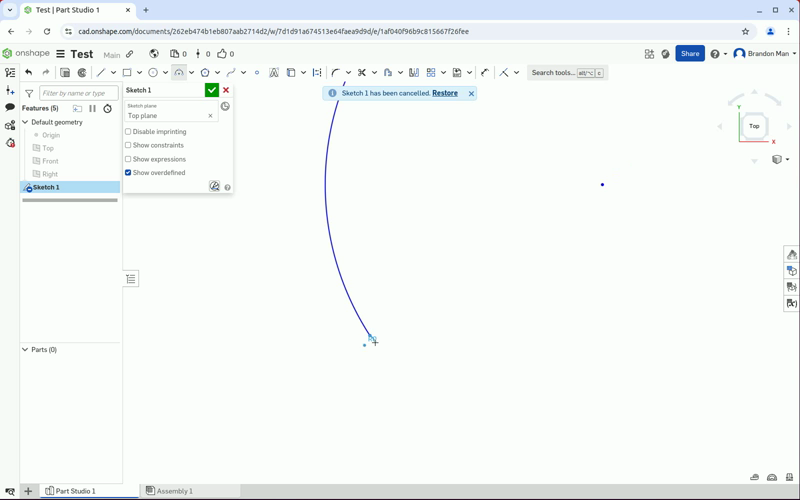
scroll(-6)
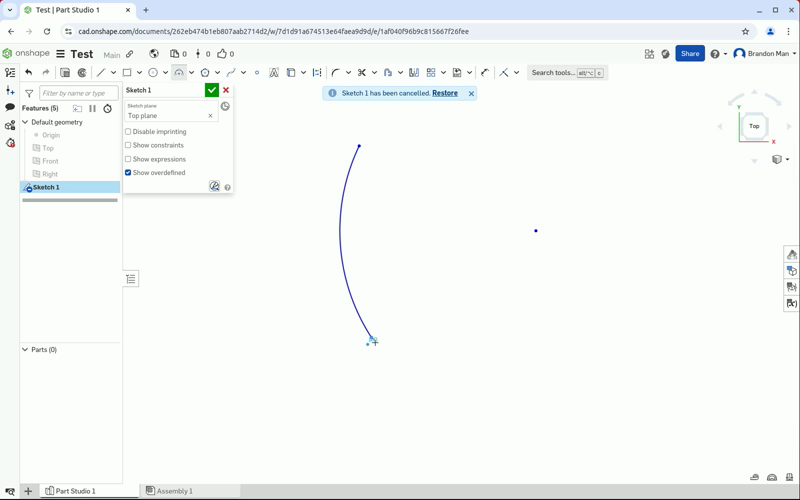
scroll(-6)
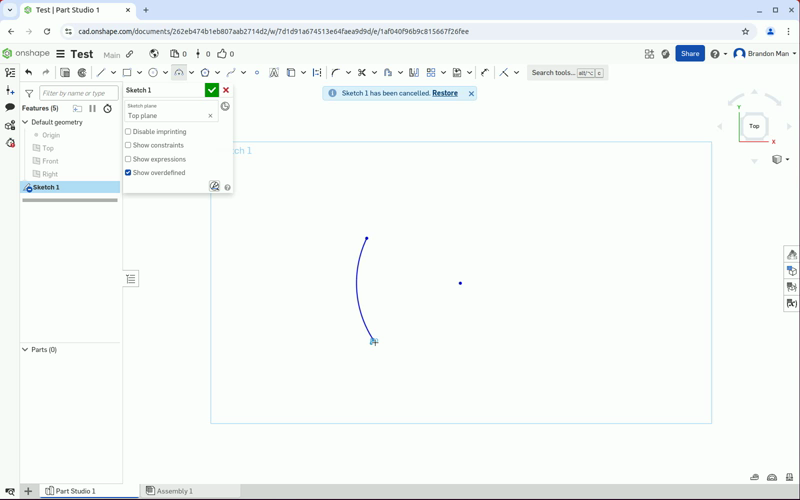
mouse_move(375, 339)
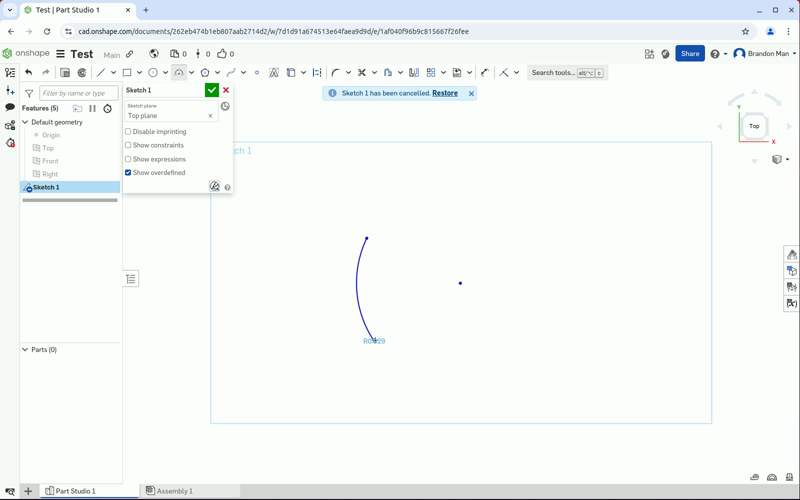
scroll(6)
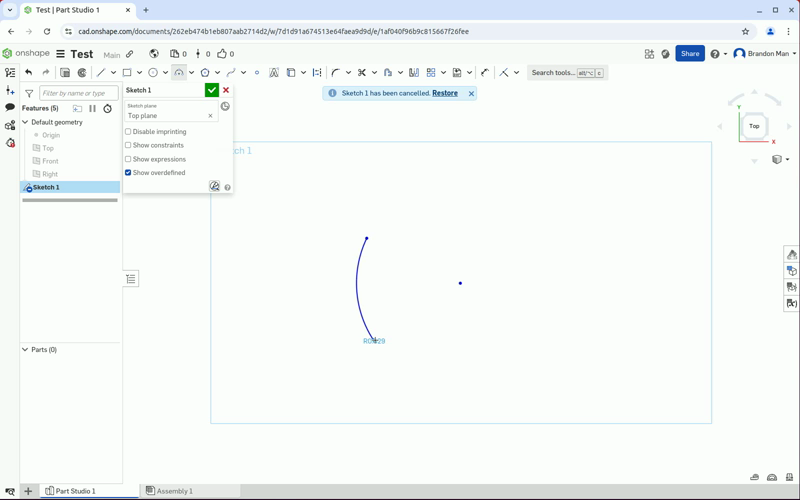
scroll(6)
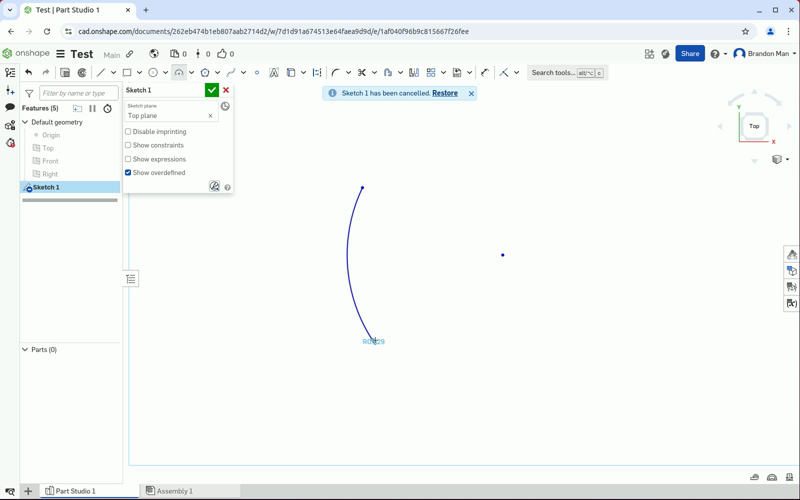
scroll(6)
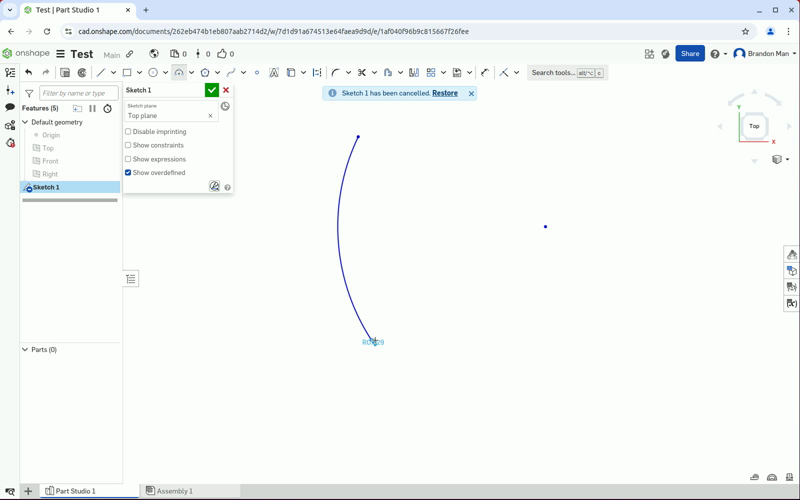
scroll(6)
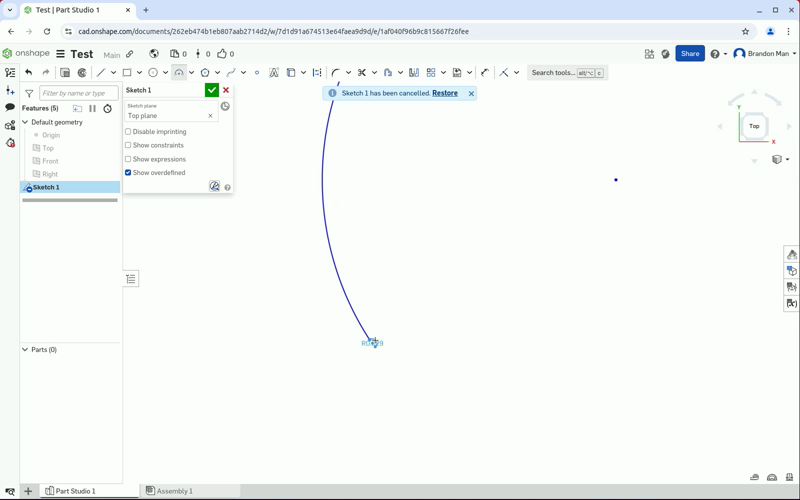
scroll(6)
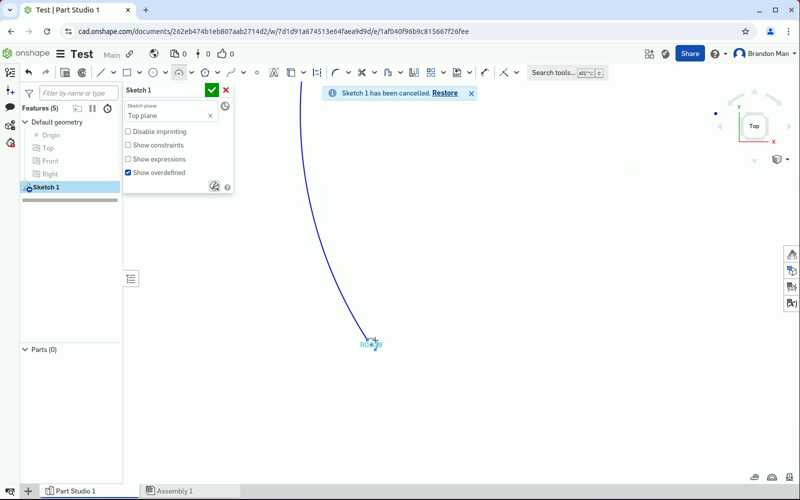
scroll(6)
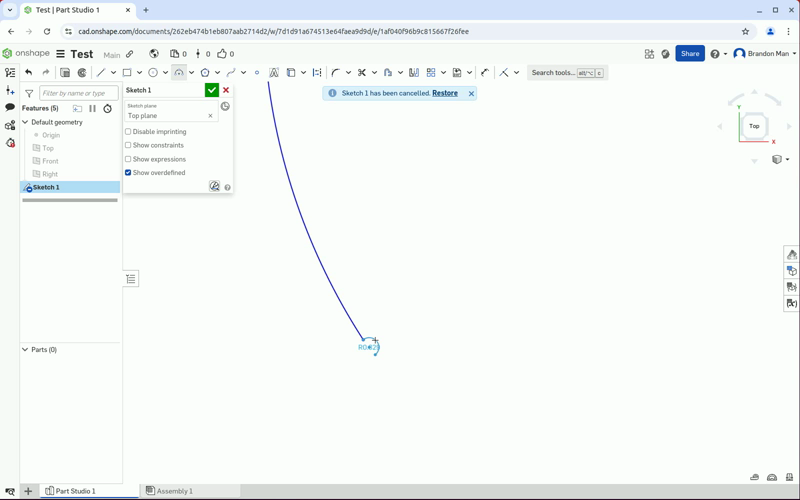
scroll(6)
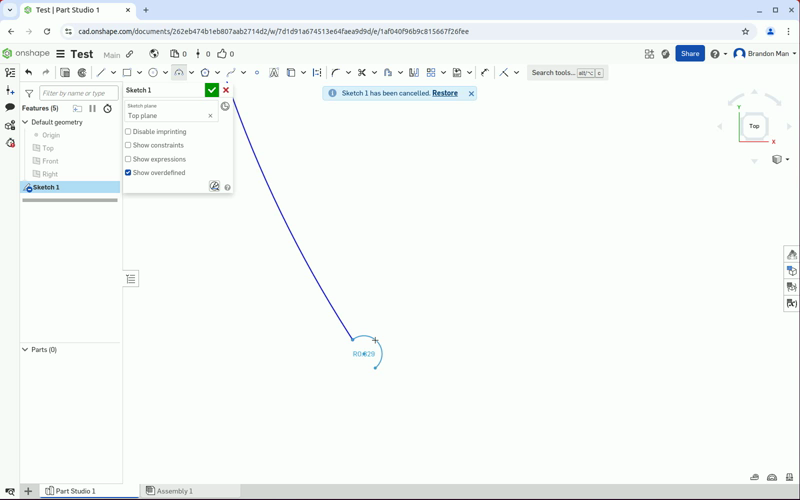
click(375, 339)
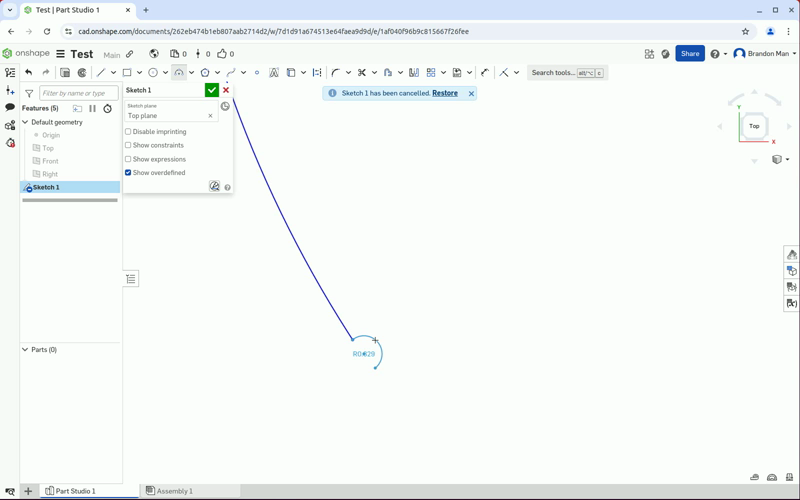
scroll(-6)
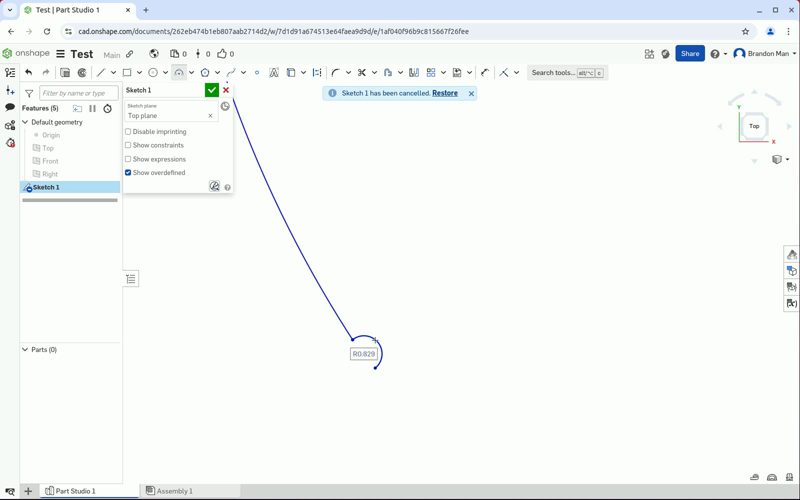
scroll(-6)
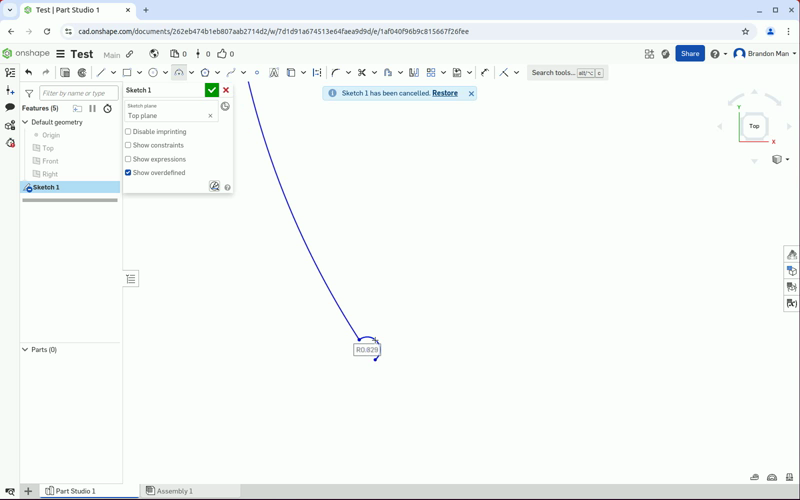
scroll(-6)
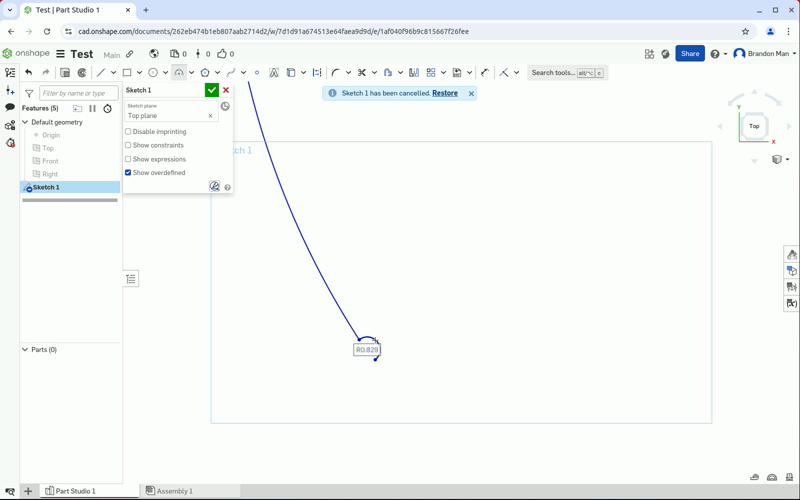
scroll(-6)
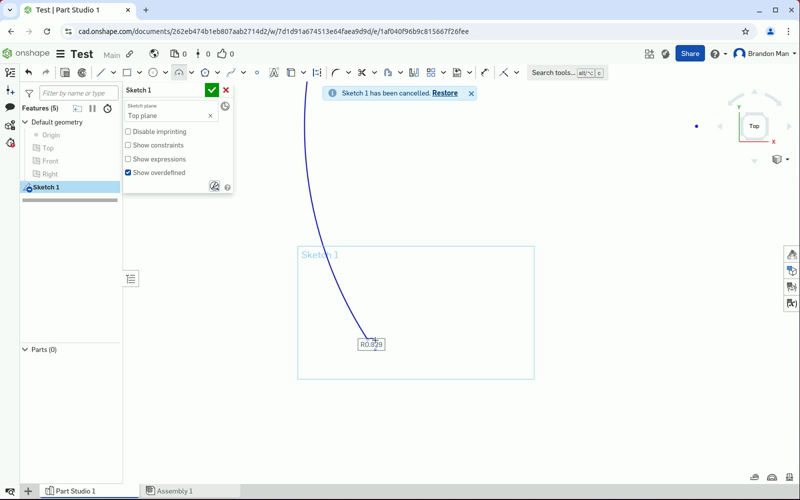
scroll(-6)
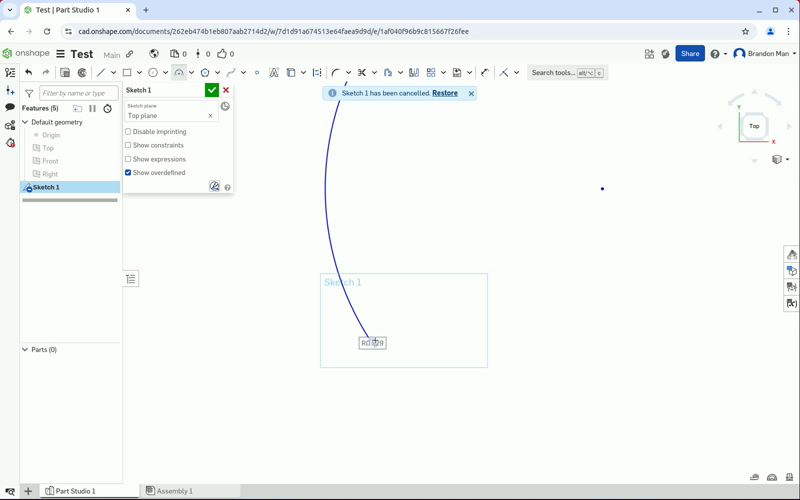
scroll(-6)
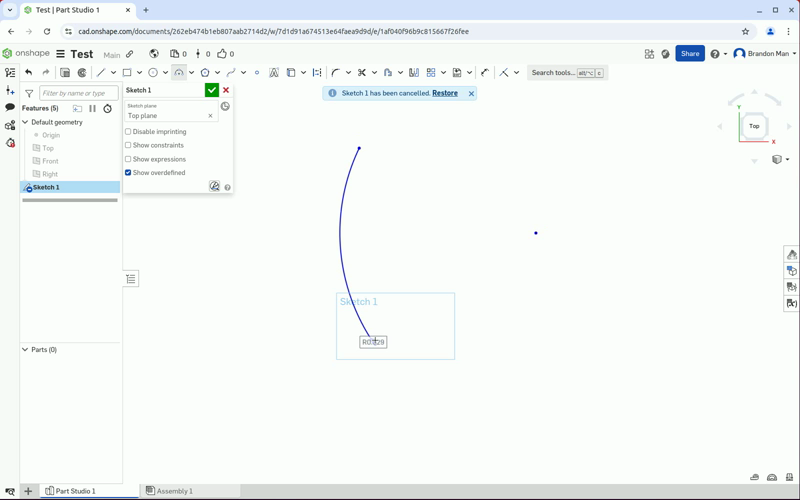
scroll(-6)
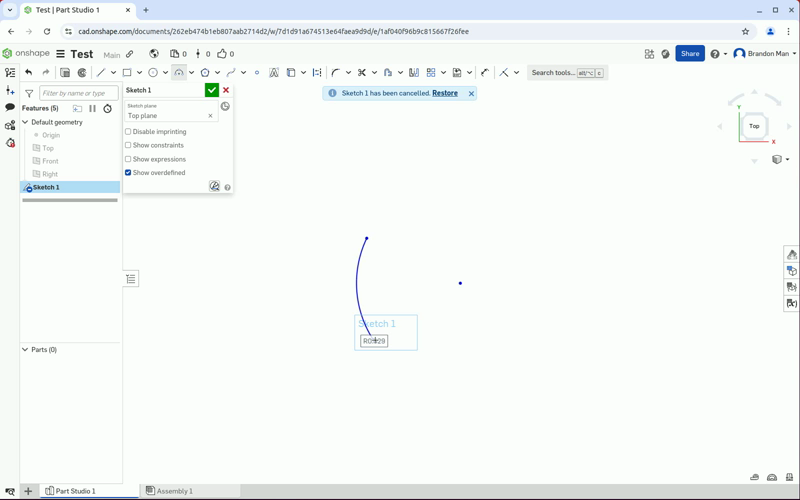
key_up(shift)
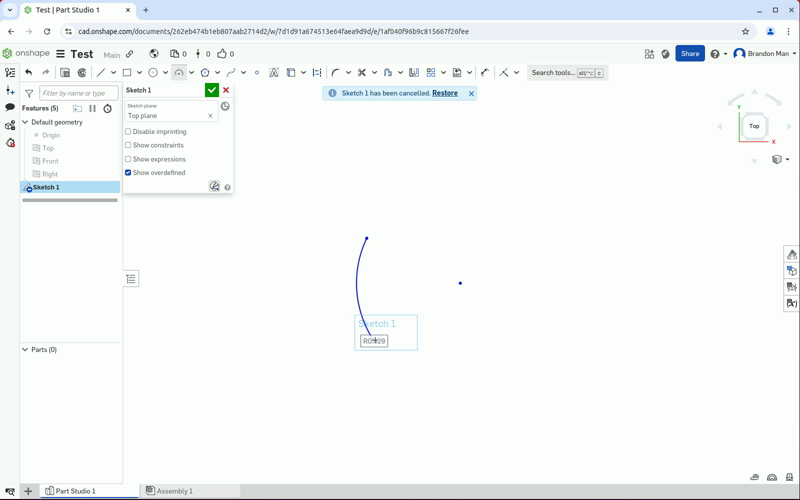
mouse_move(375, 342)
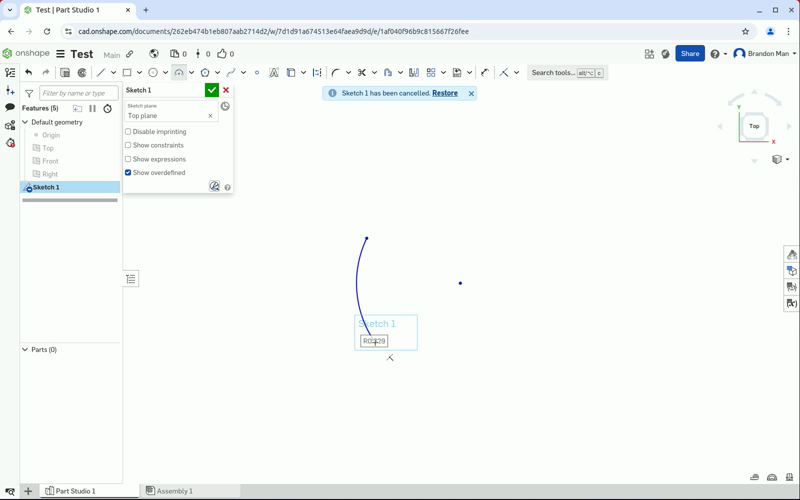
scroll(6)
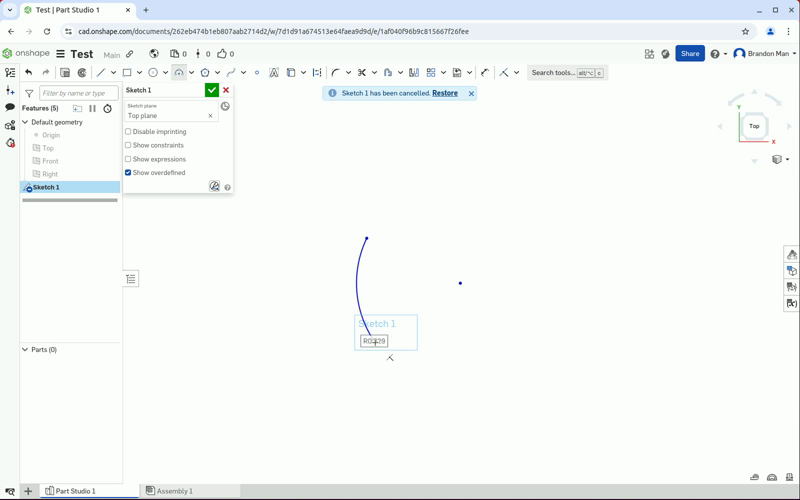
scroll(6)
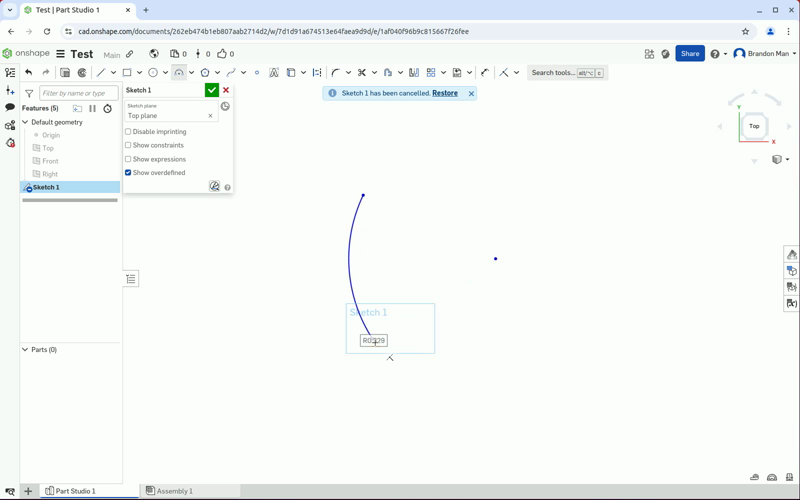
scroll(6)
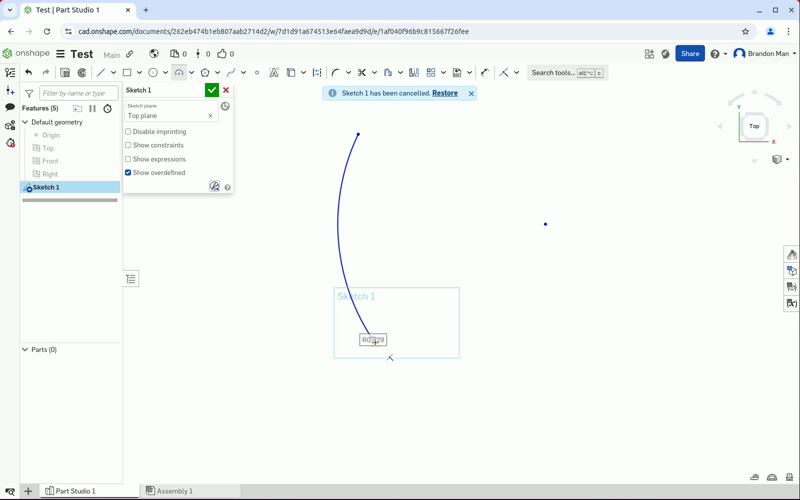
scroll(6)
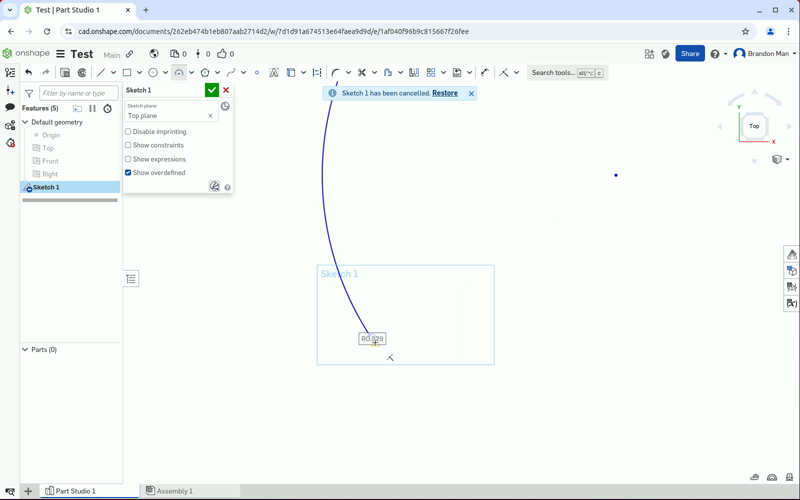
scroll(6)
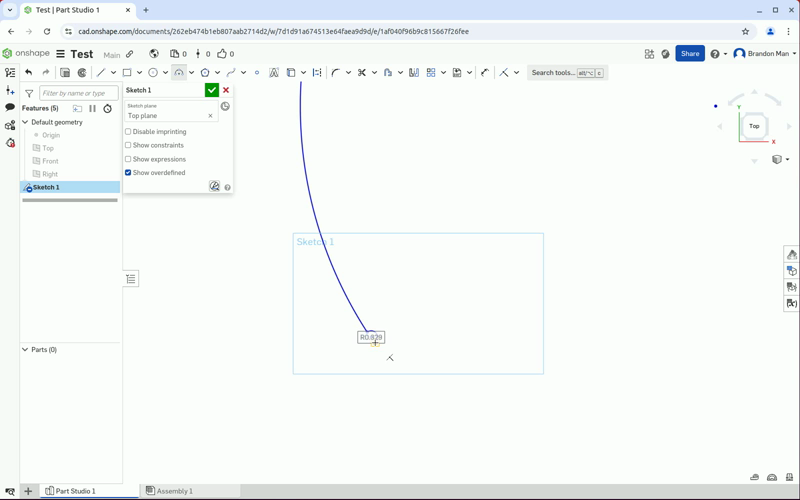
scroll(6)
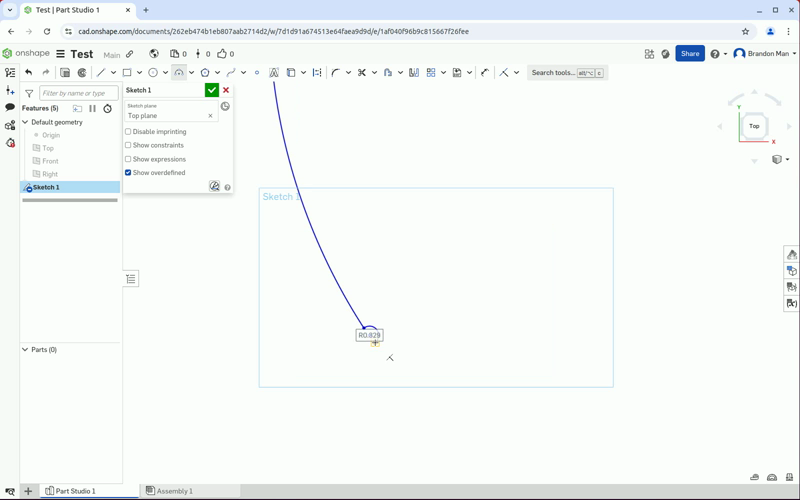
scroll(6)
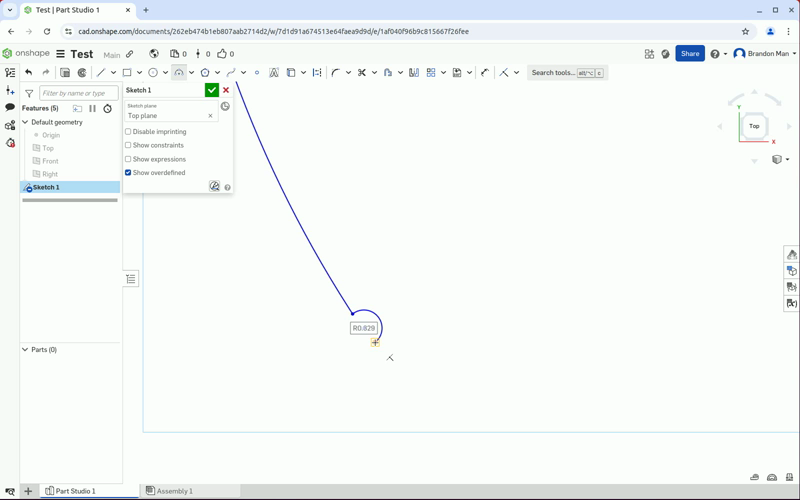
click(375, 342)
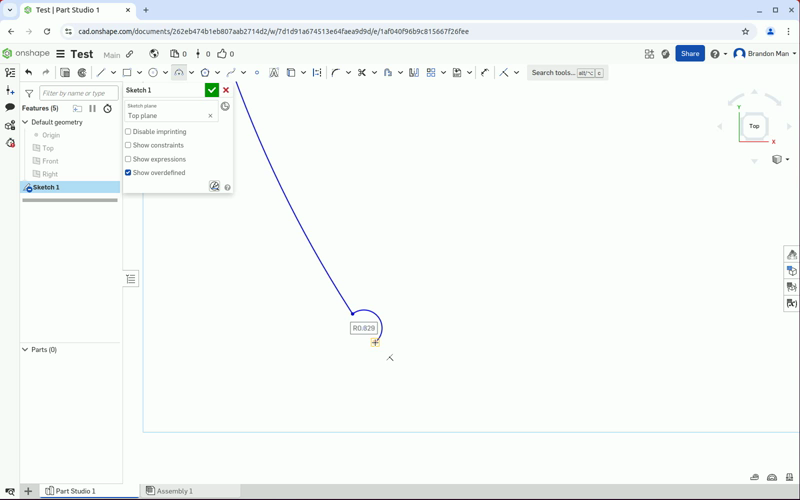
scroll(-6)
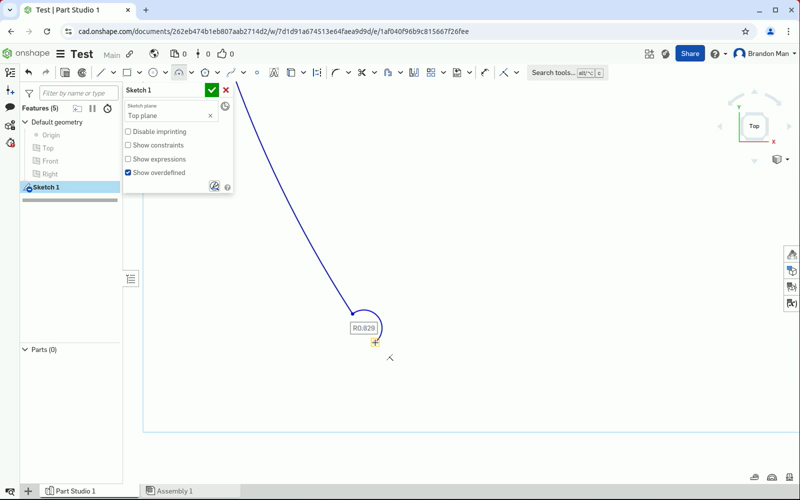
scroll(-6)
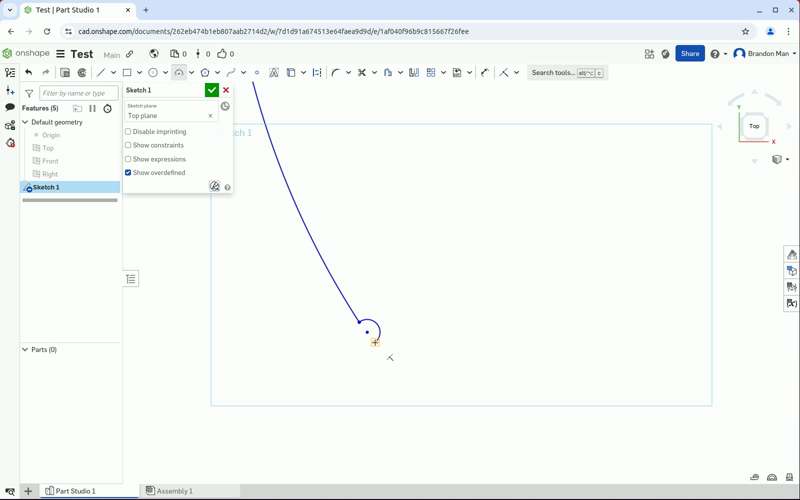
scroll(-6)
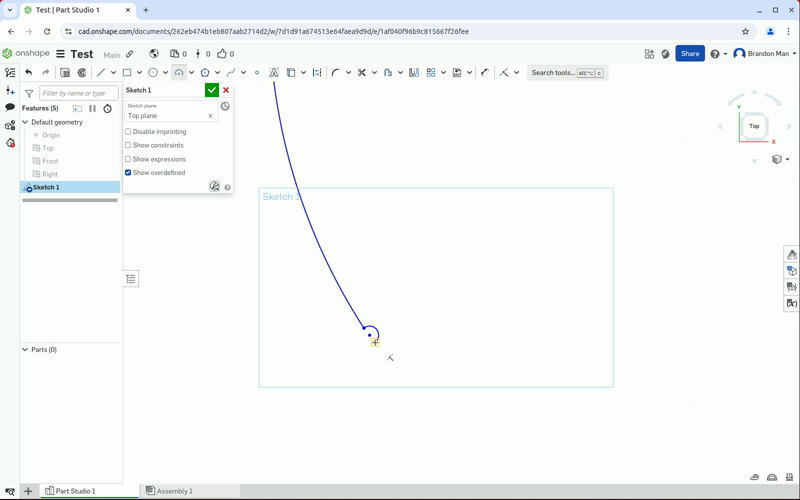
scroll(-6)
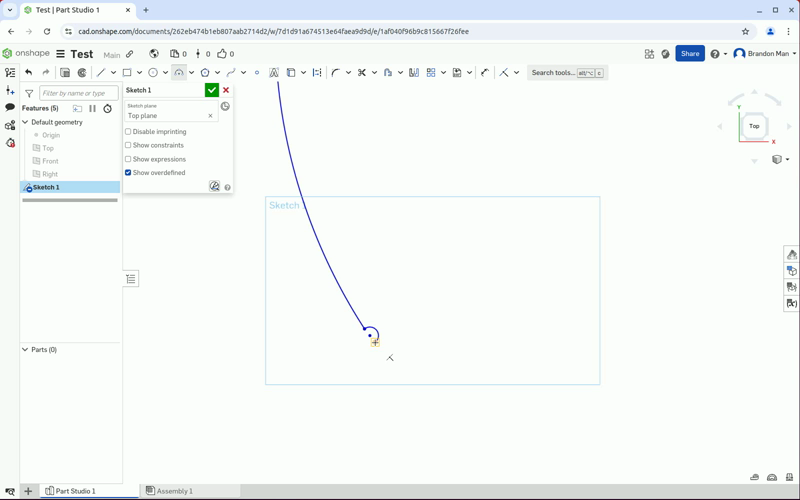
scroll(-6)
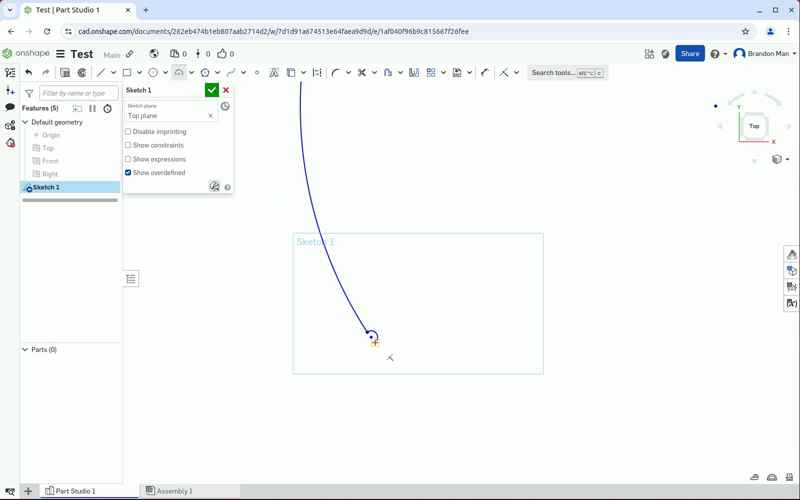
scroll(-6)
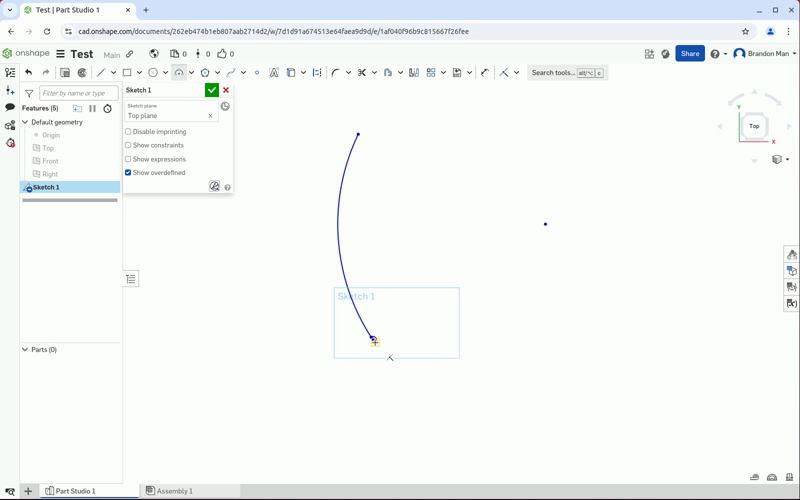
scroll(-6)
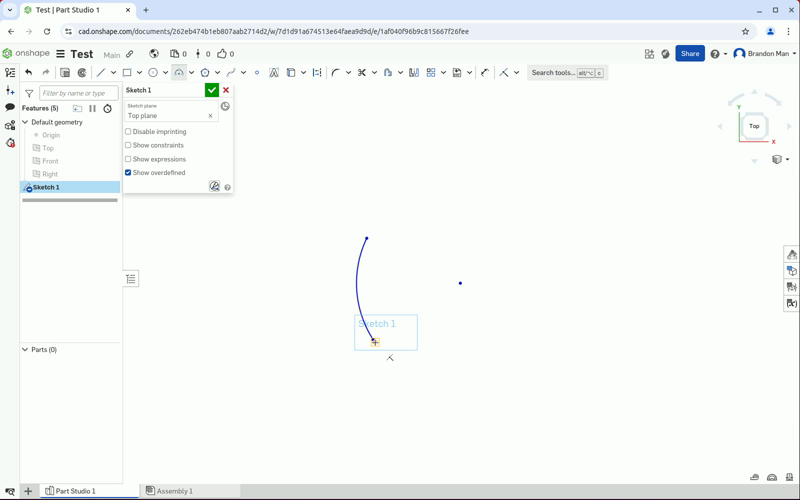
key_down(shift)
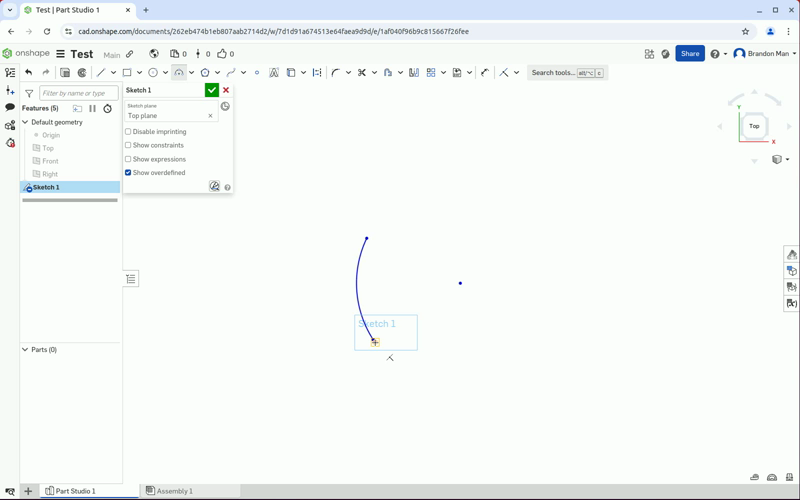
mouse_move(466, 385)
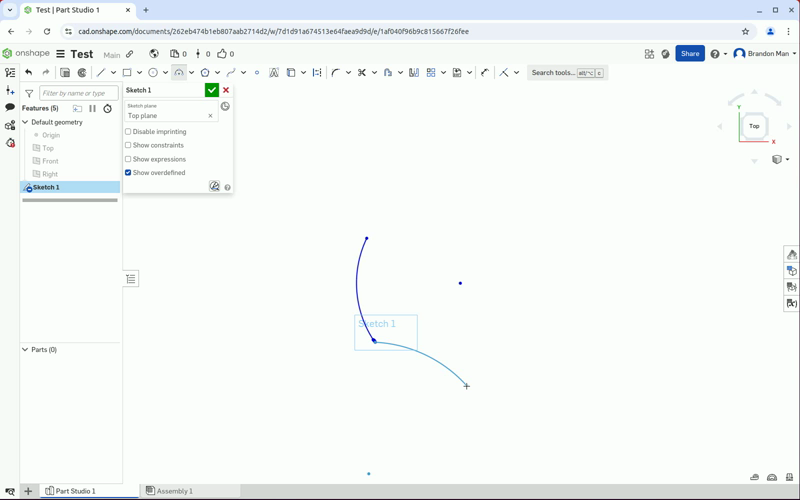
click(466, 385)
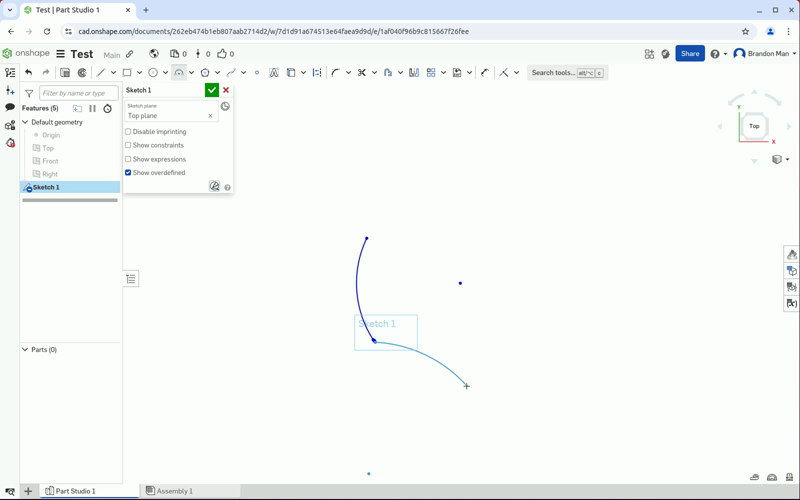
mouse_move(415, 375)
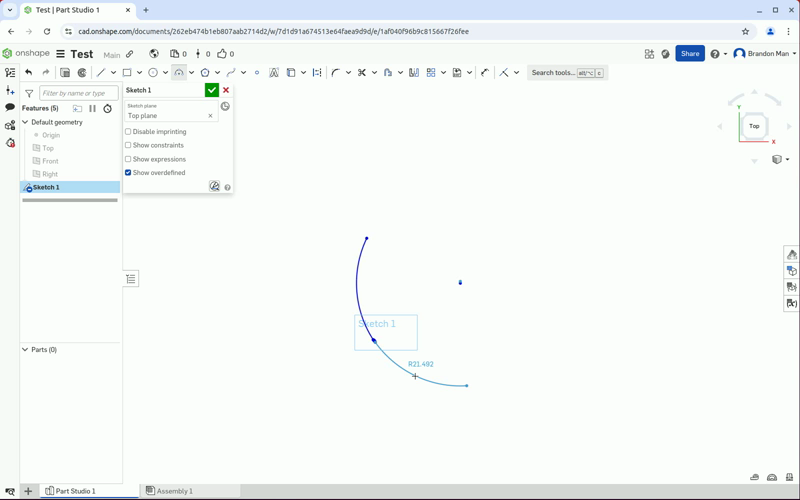
click(415, 375)
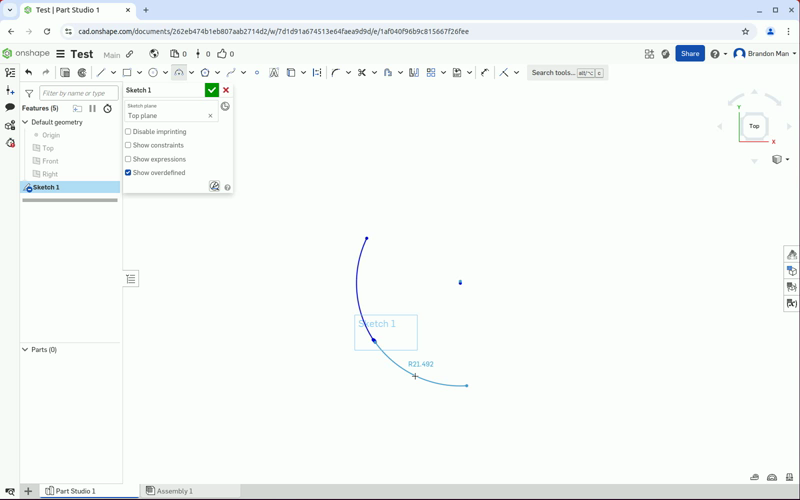
key_up(shift)
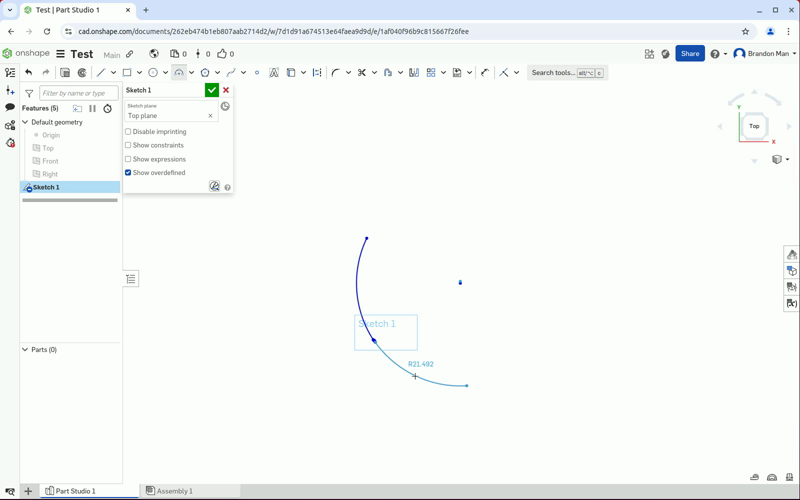
mouse_move(466, 385)
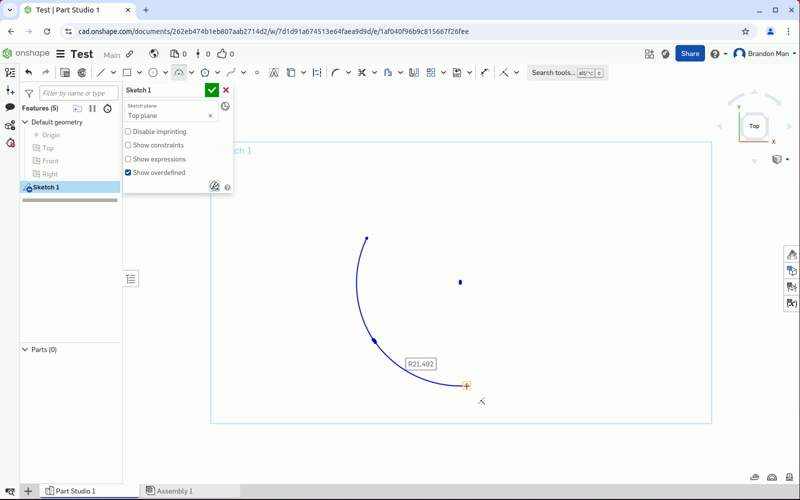
click(466, 385)
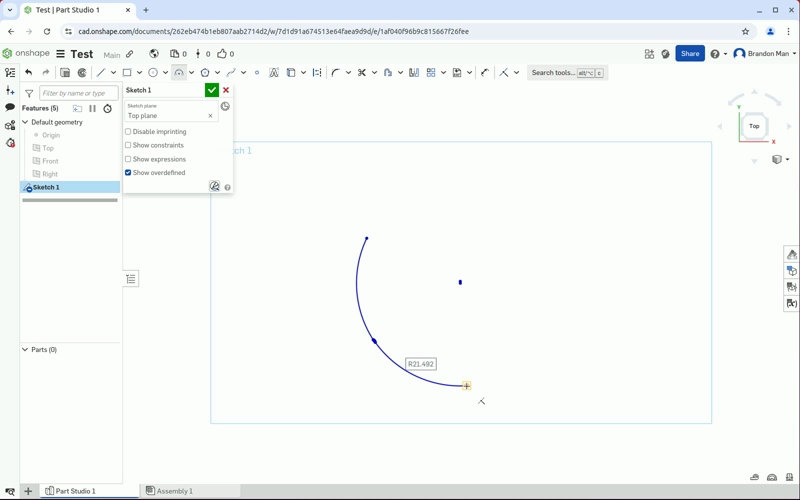
key_down(shift)
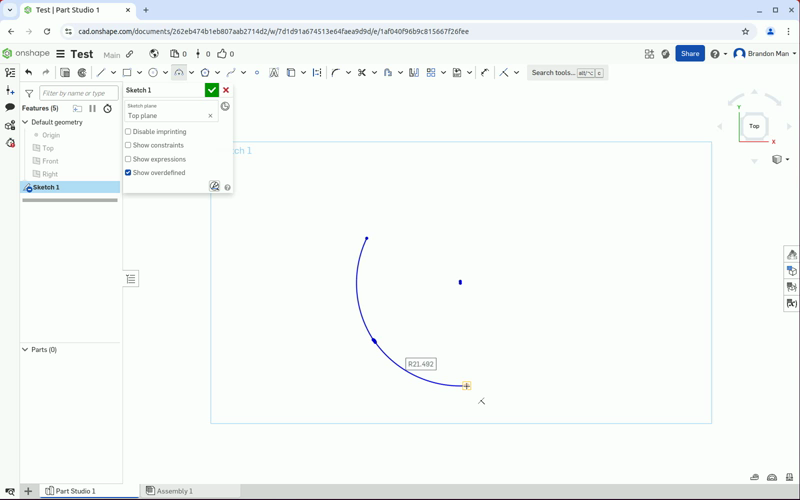
mouse_move(468, 385)
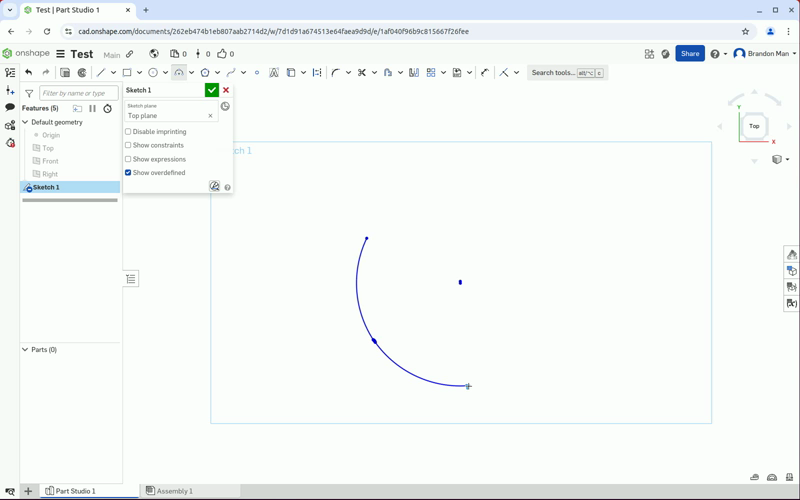
scroll(6)
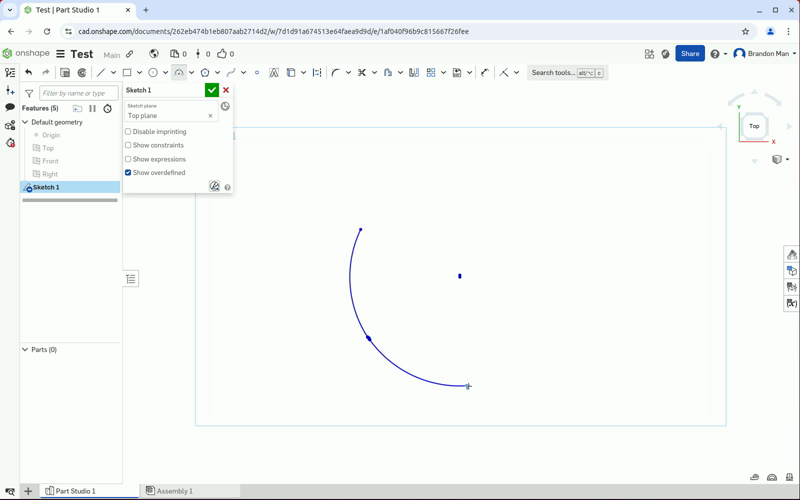
scroll(6)
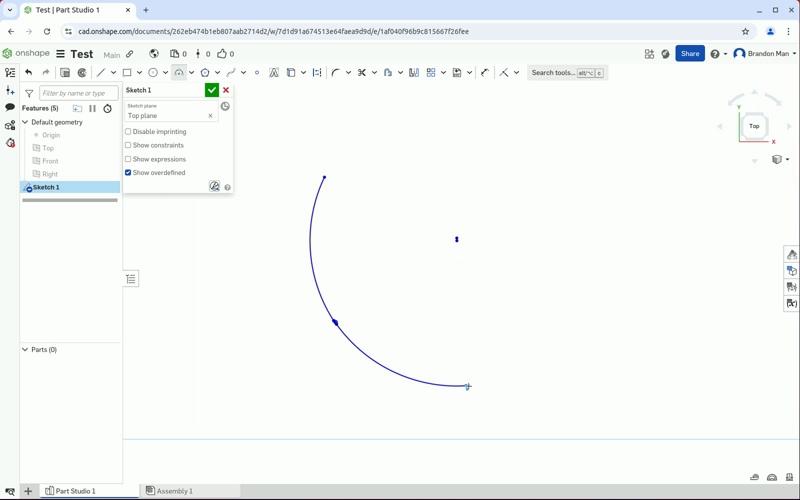
scroll(6)
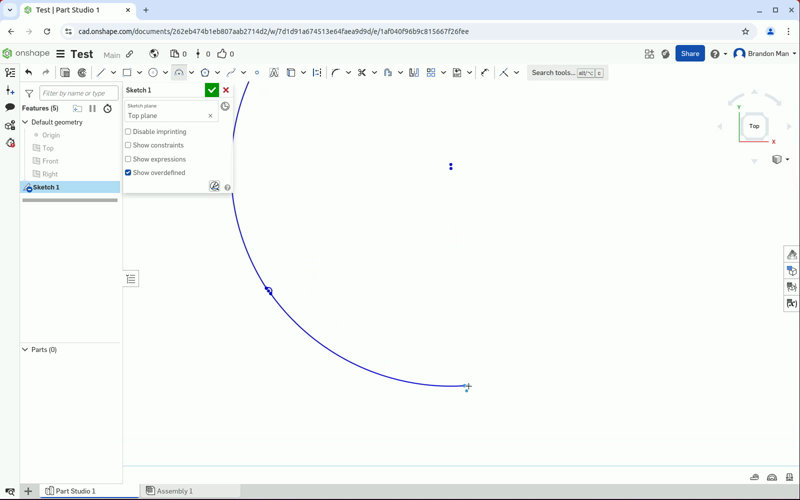
scroll(6)
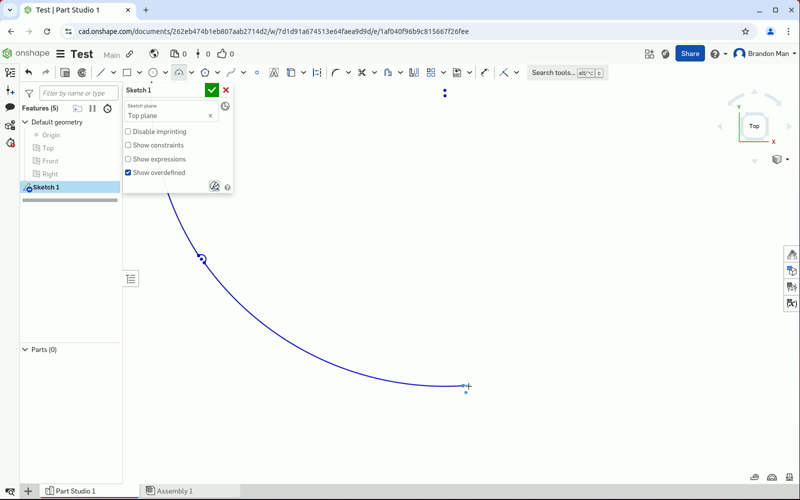
scroll(6)
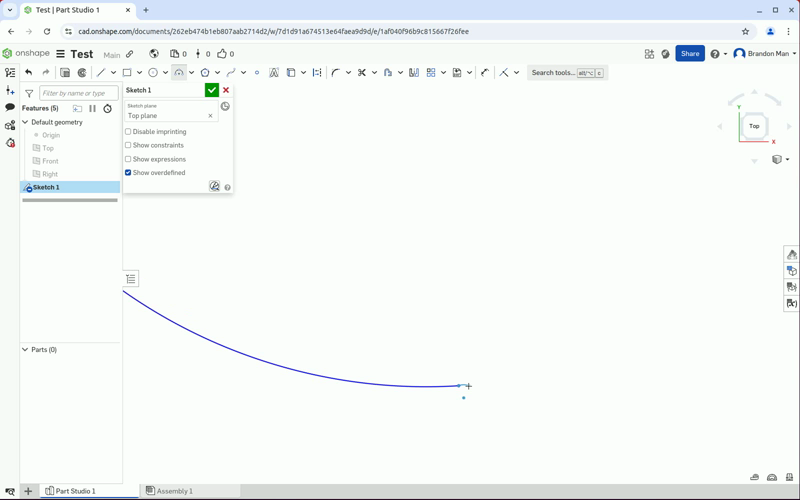
scroll(6)
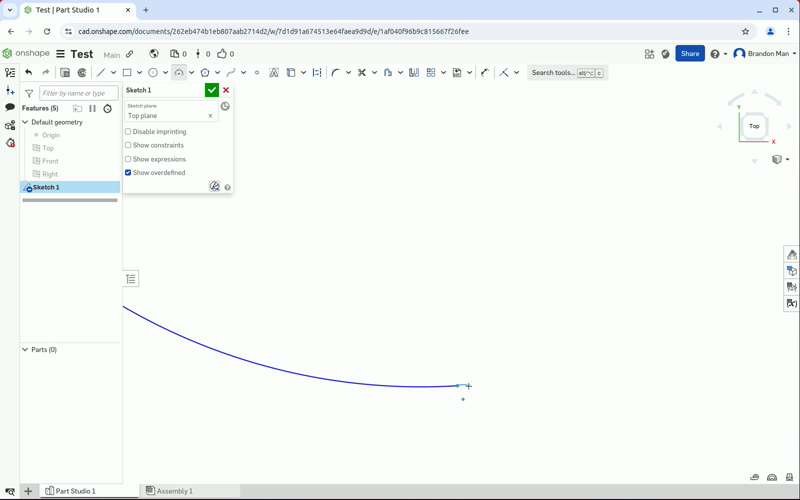
scroll(6)
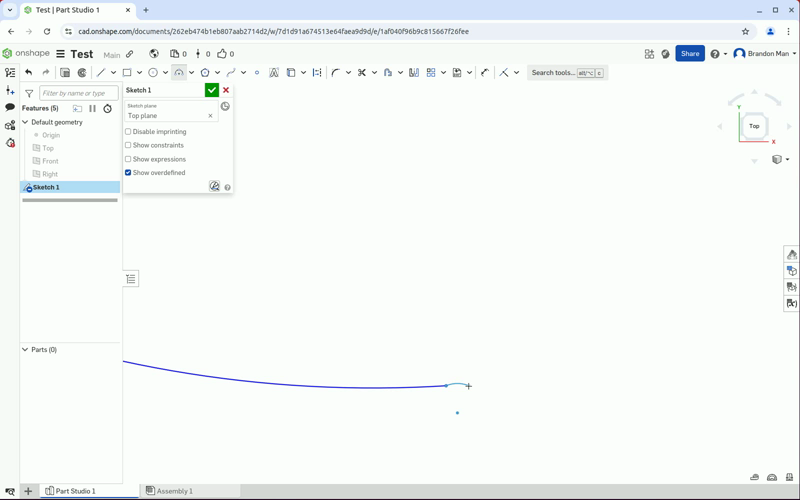
click(468, 385)
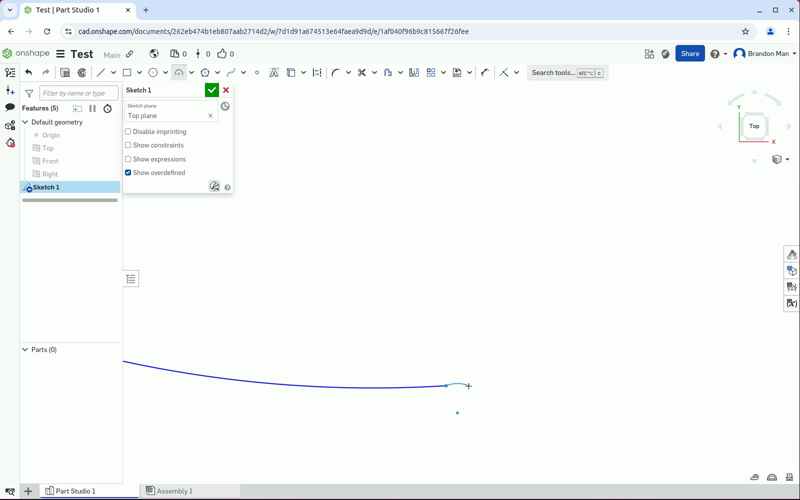
scroll(-6)
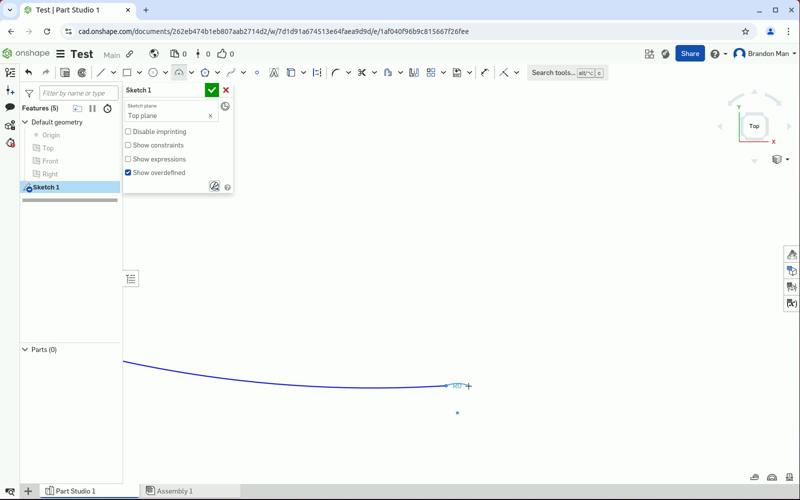
scroll(-6)
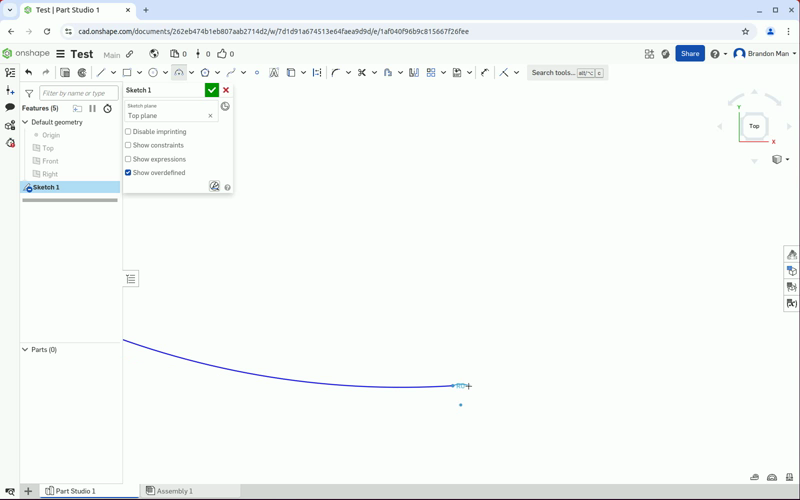
scroll(-6)
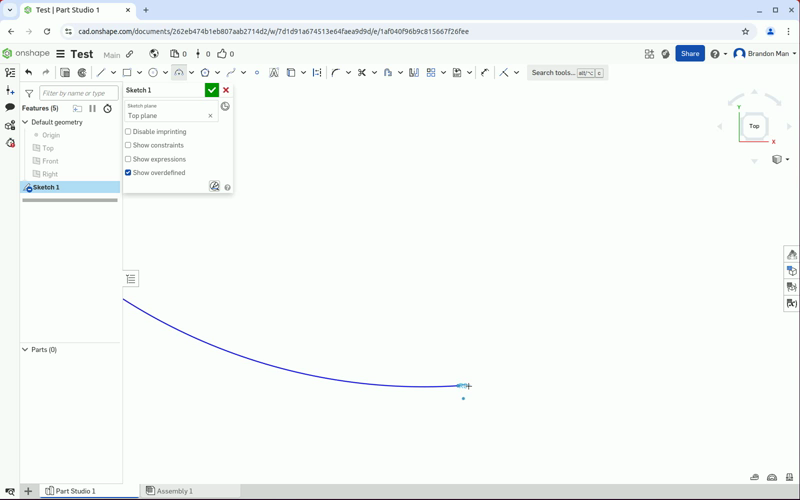
scroll(-6)
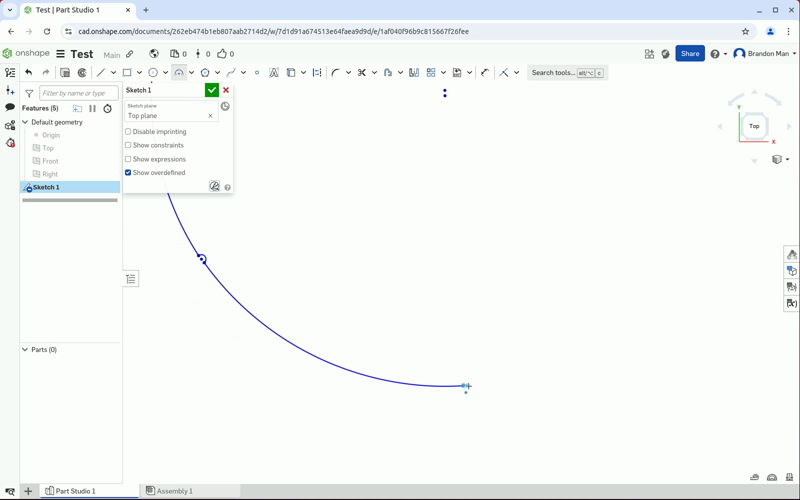
scroll(-6)
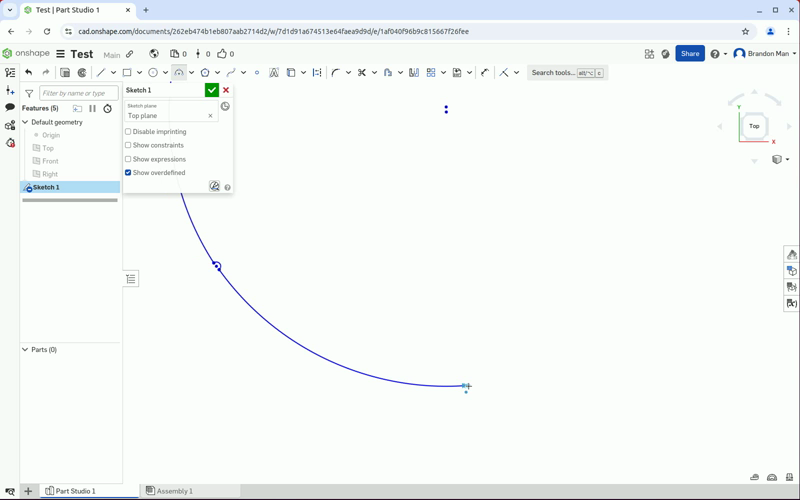
scroll(-6)
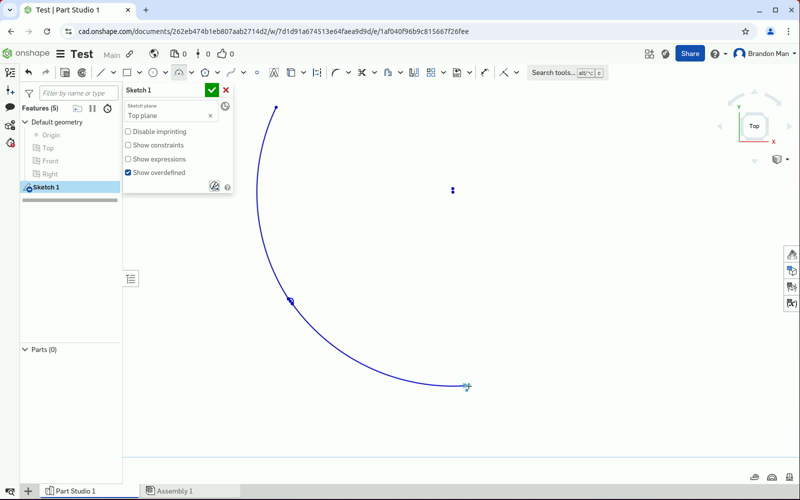
scroll(-6)
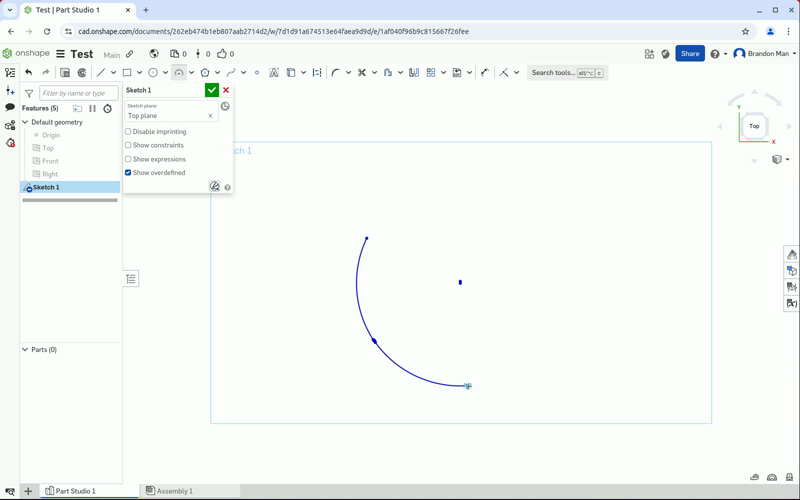
mouse_move(467, 384)
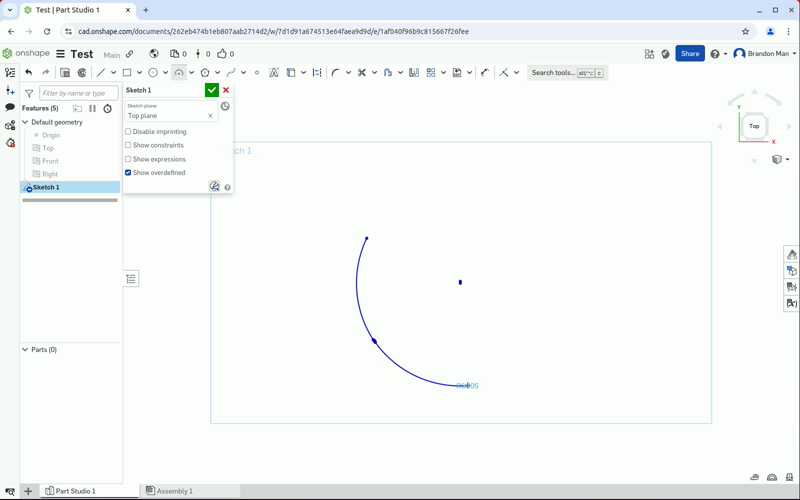
scroll(6)
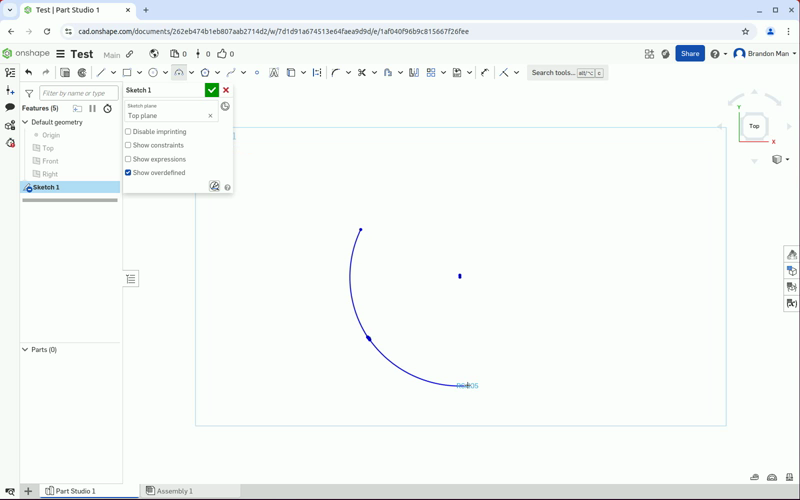
scroll(6)
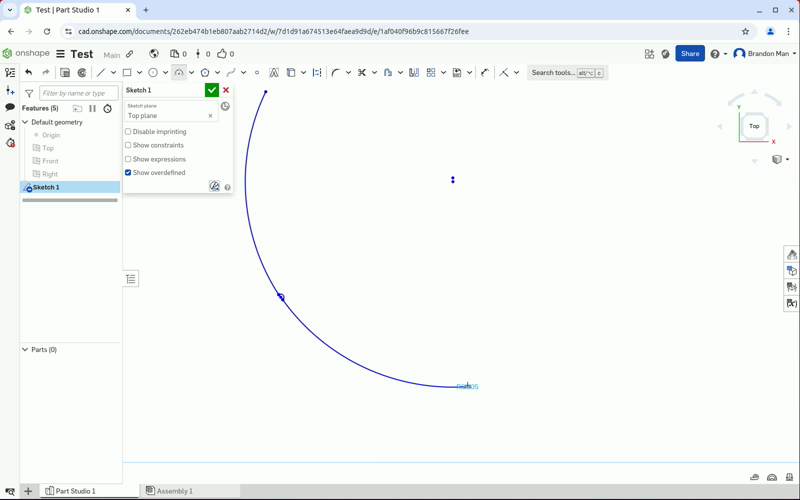
scroll(6)
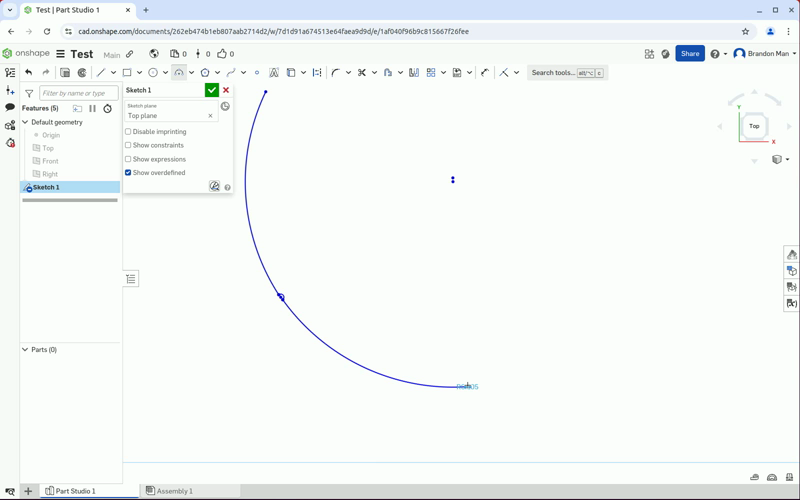
scroll(6)
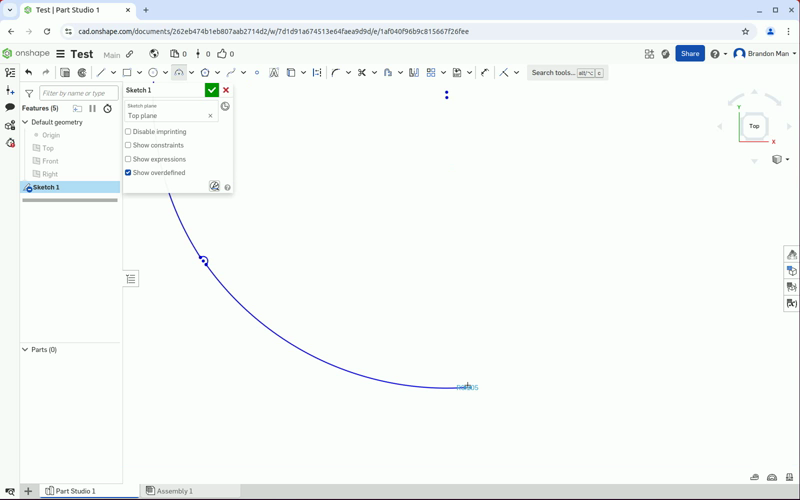
scroll(6)
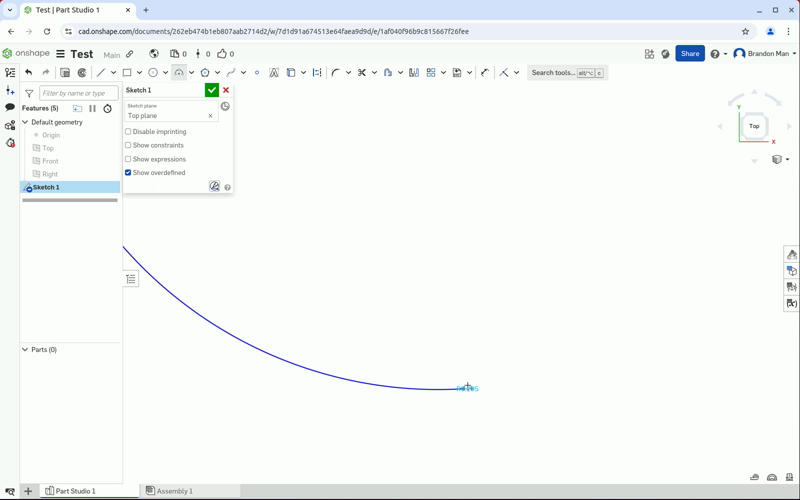
scroll(6)
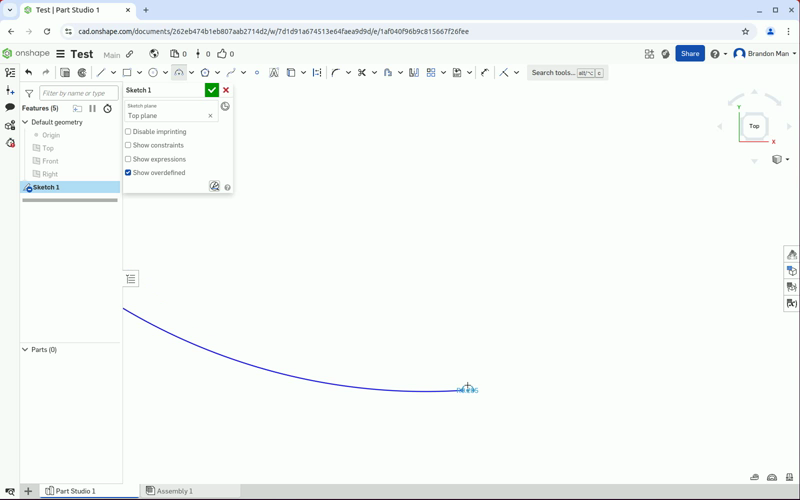
scroll(6)
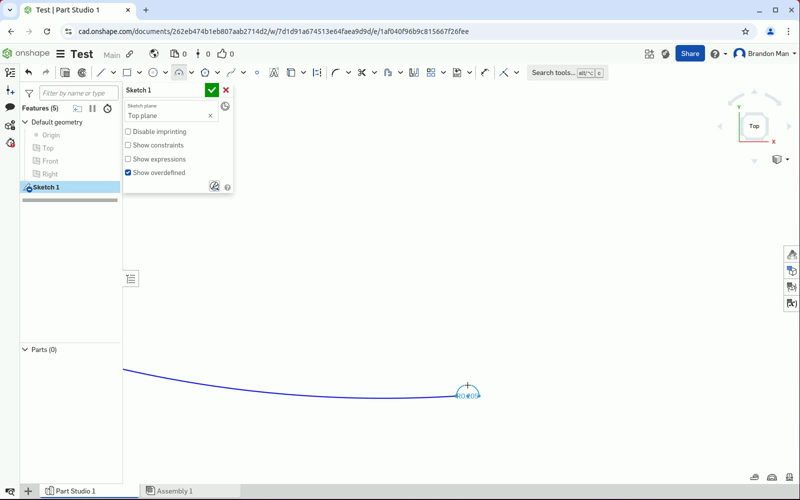
click(467, 384)
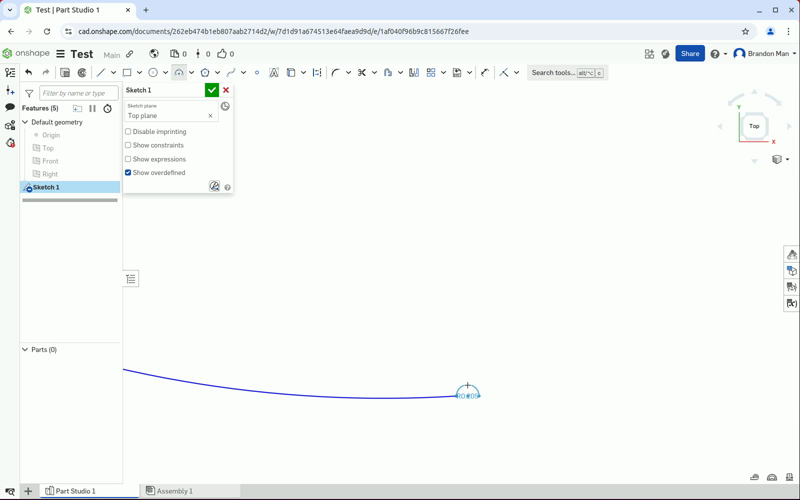
scroll(-6)
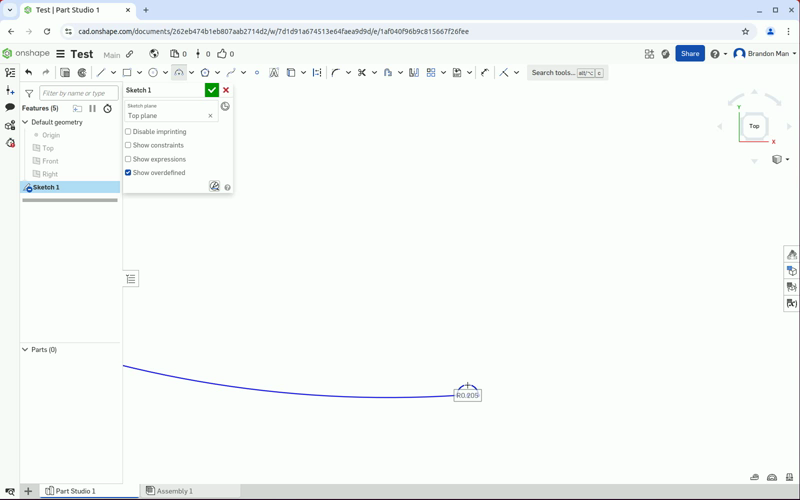
scroll(-6)
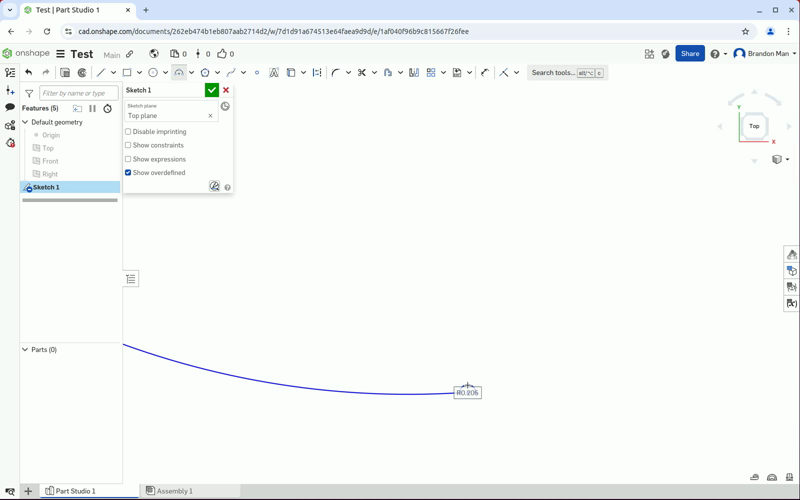
scroll(-6)
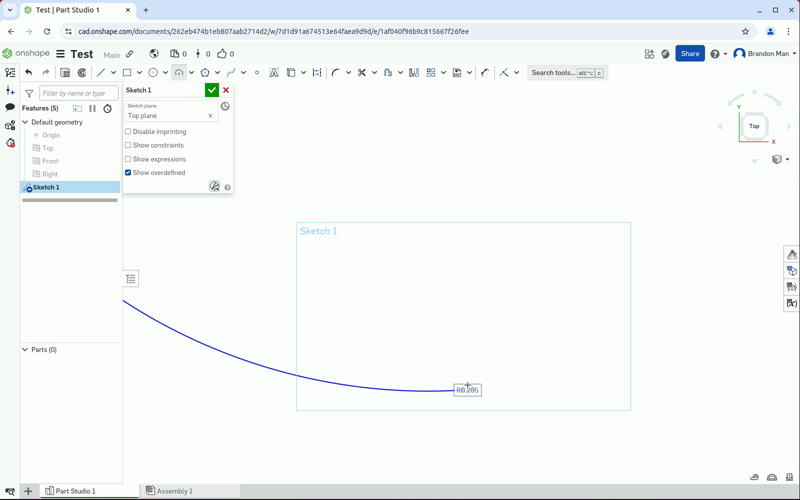
scroll(-6)
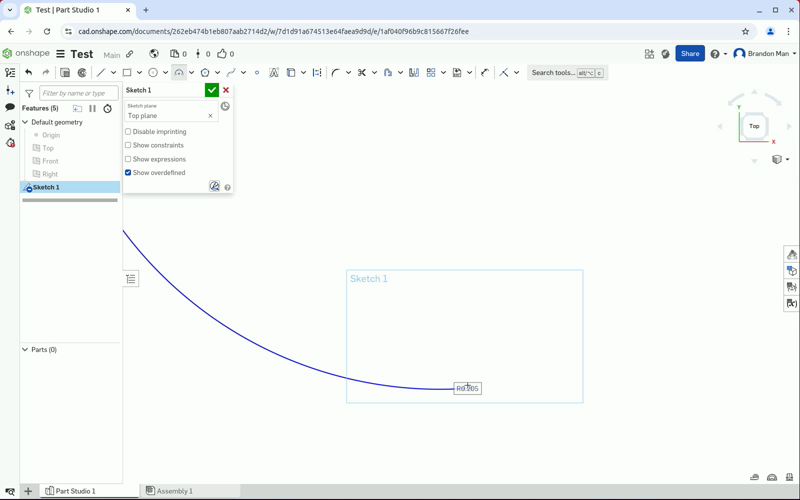
scroll(-6)
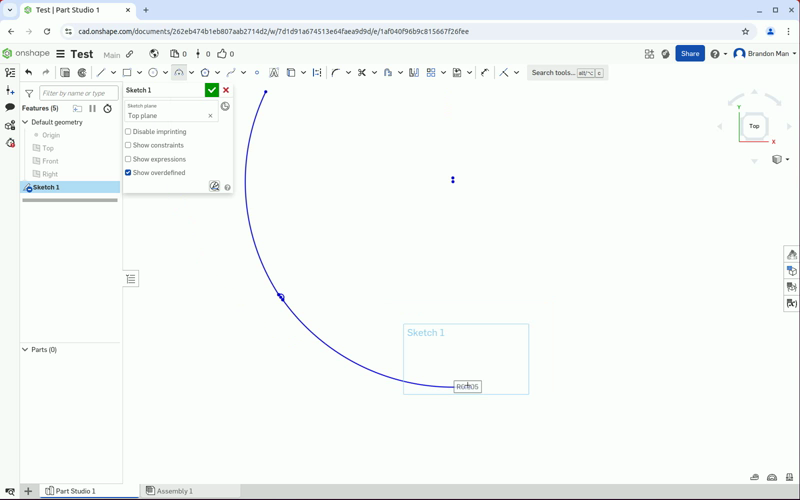
scroll(-6)
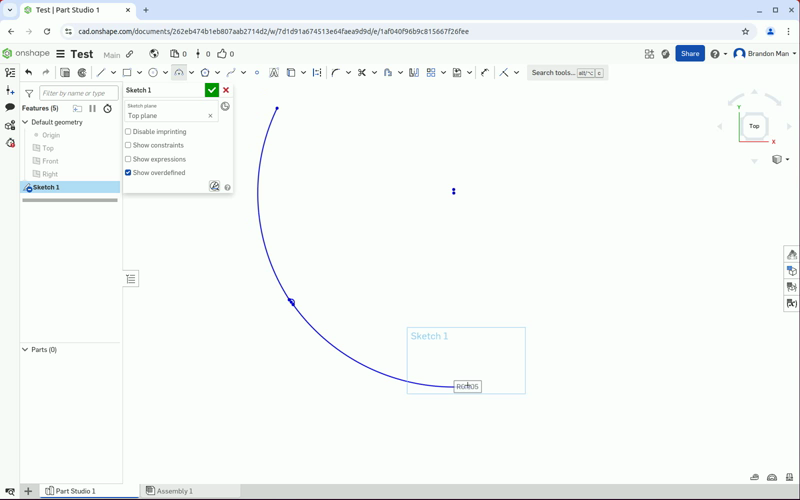
scroll(-6)
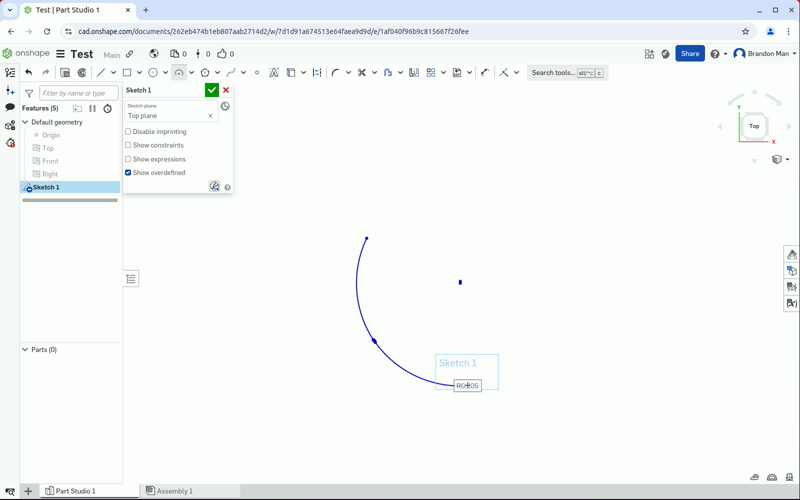
key_up(shift)
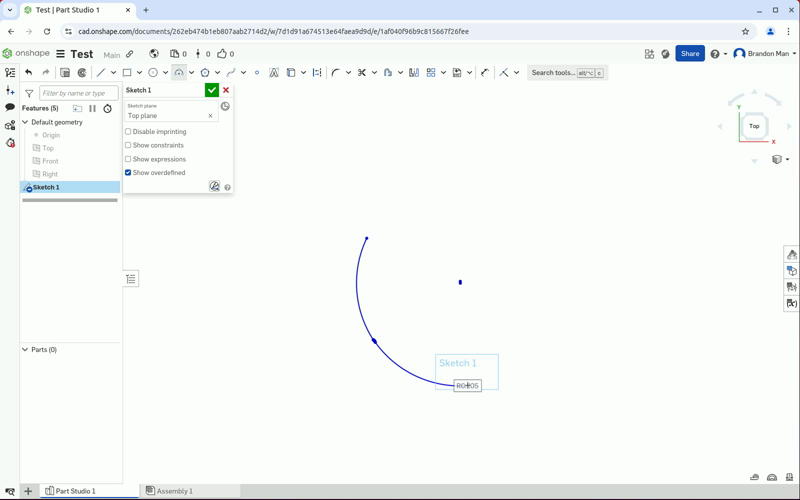
mouse_move(468, 385)
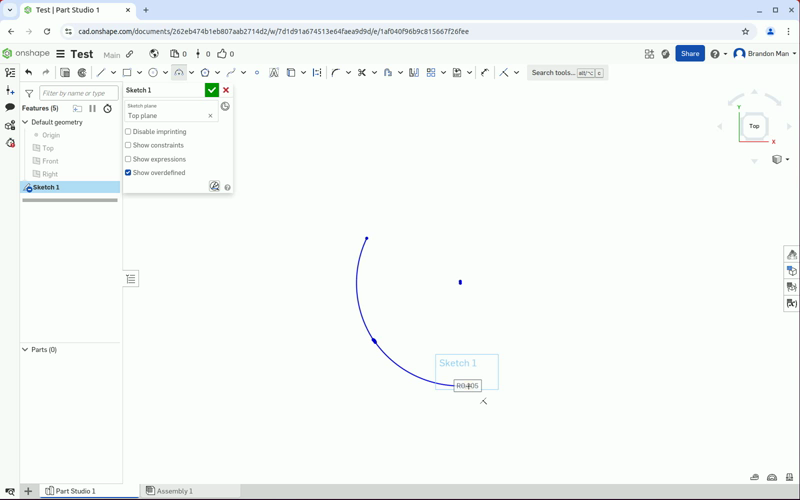
scroll(6)
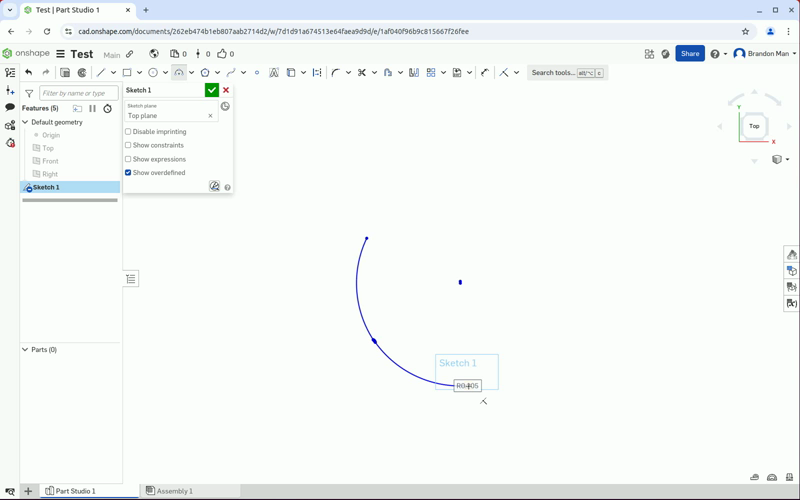
scroll(6)
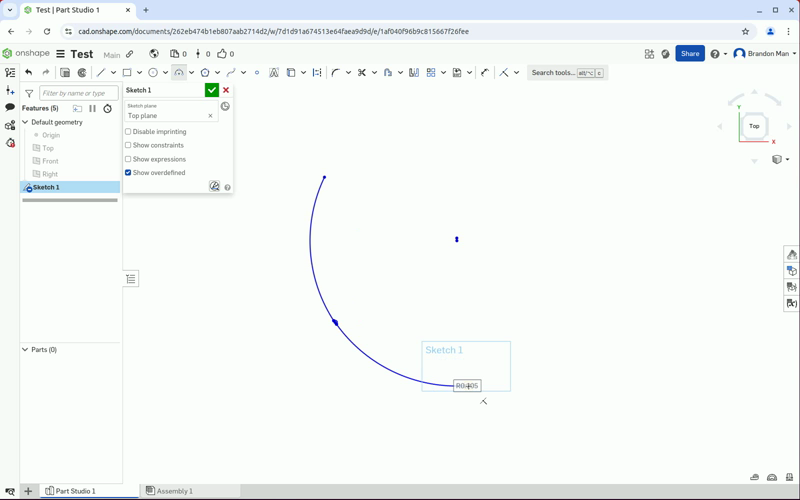
scroll(6)
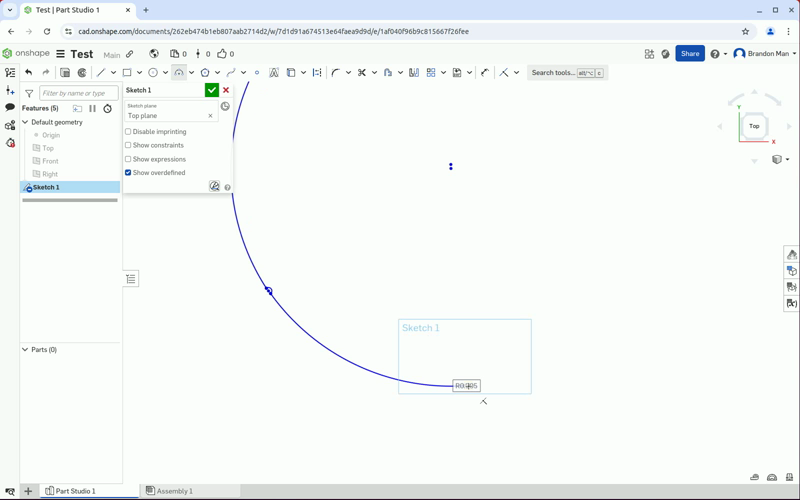
scroll(6)
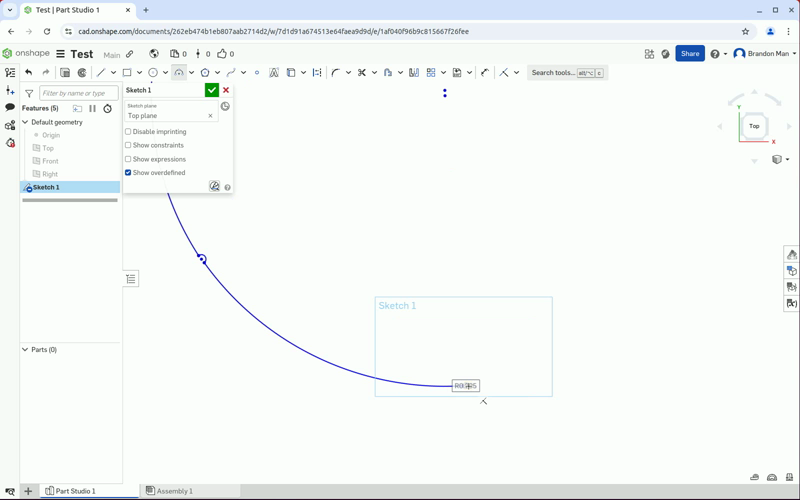
scroll(6)
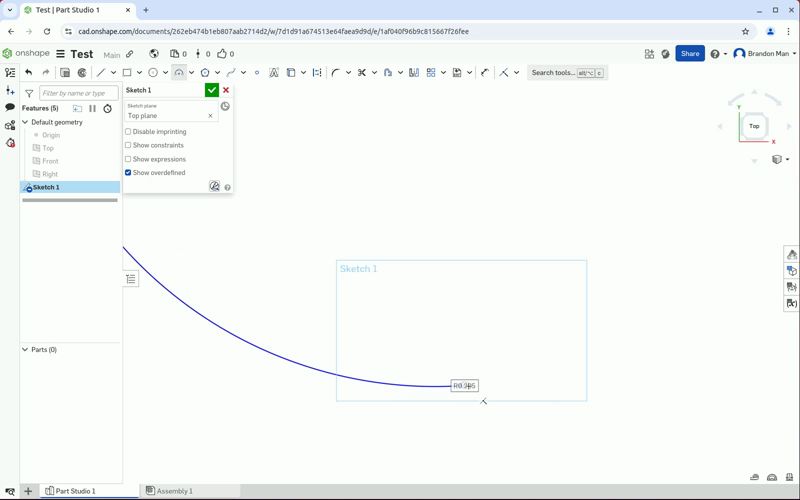
scroll(6)
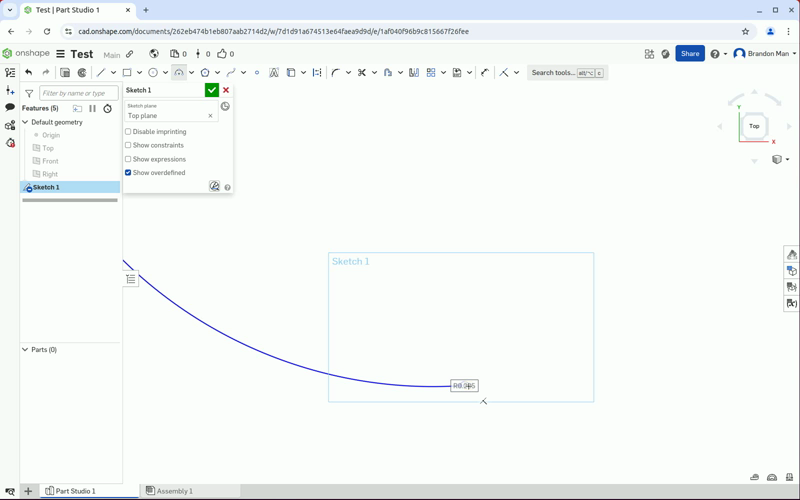
scroll(6)
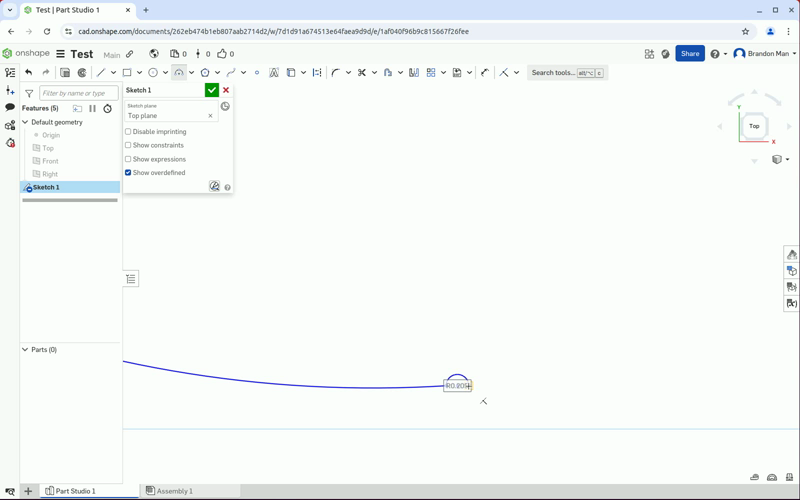
click(468, 385)
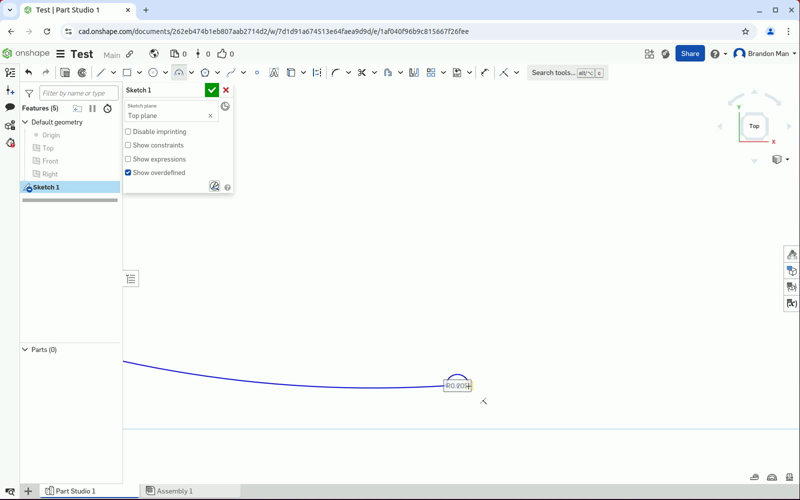
scroll(-6)
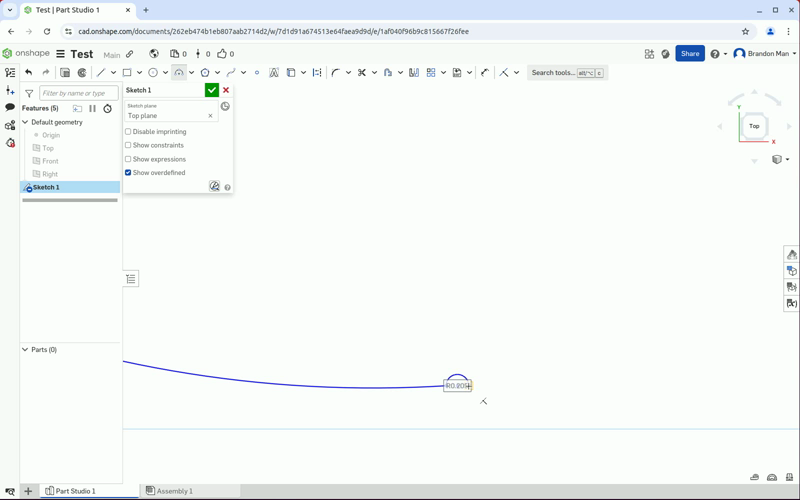
scroll(-6)
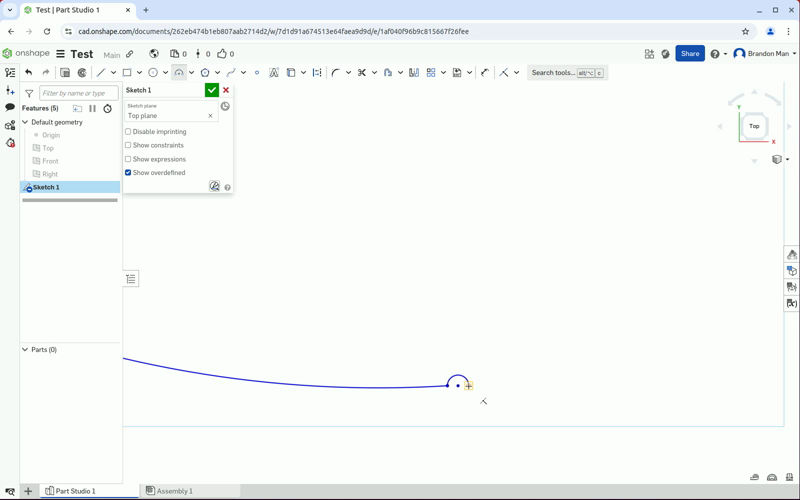
scroll(-6)
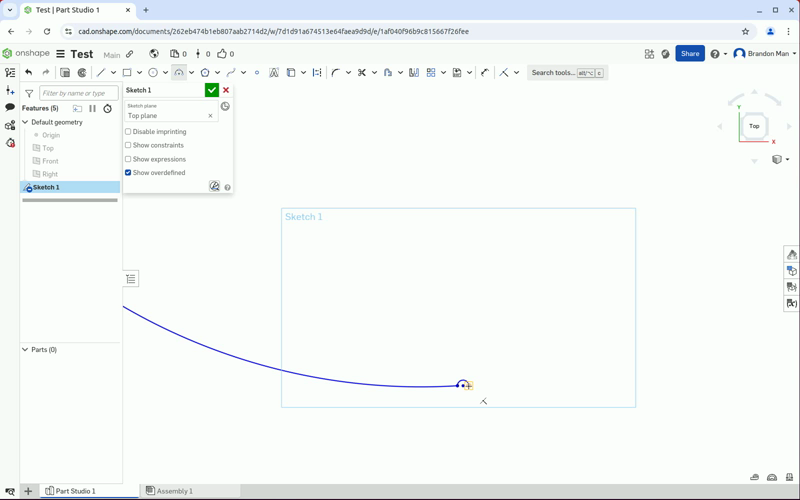
scroll(-6)
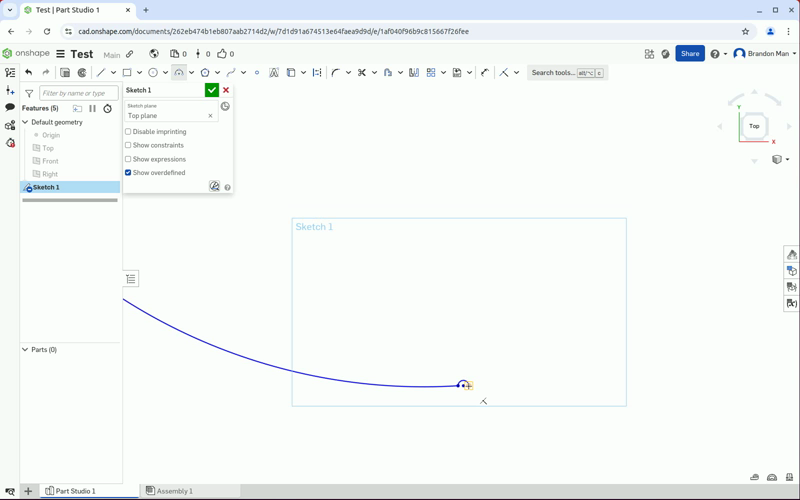
scroll(-6)
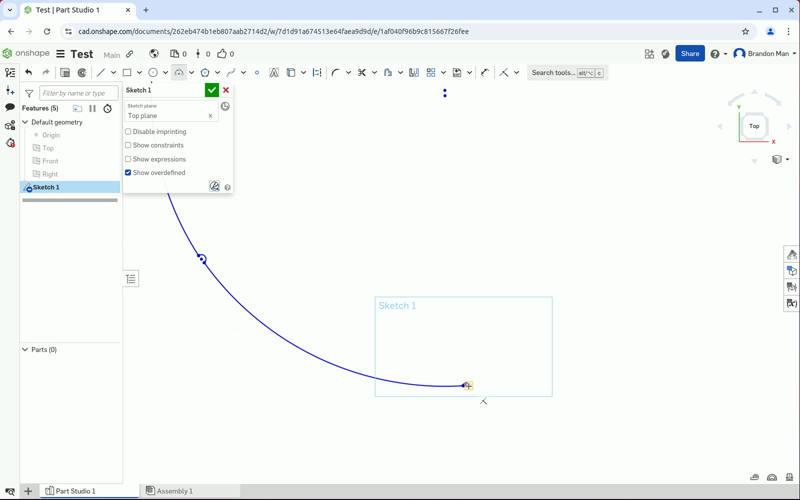
scroll(-6)
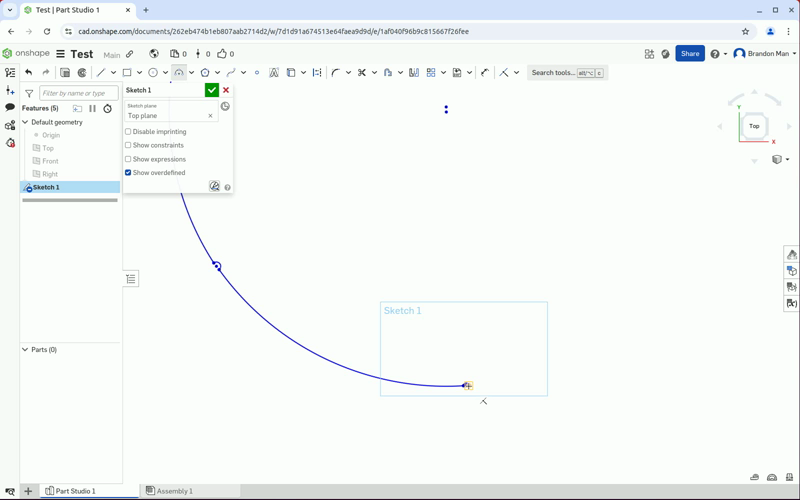
scroll(-6)
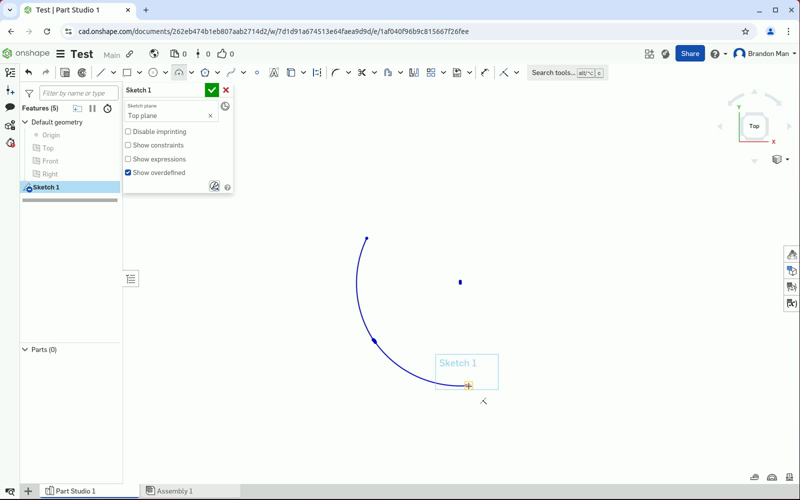
key_down(shift)
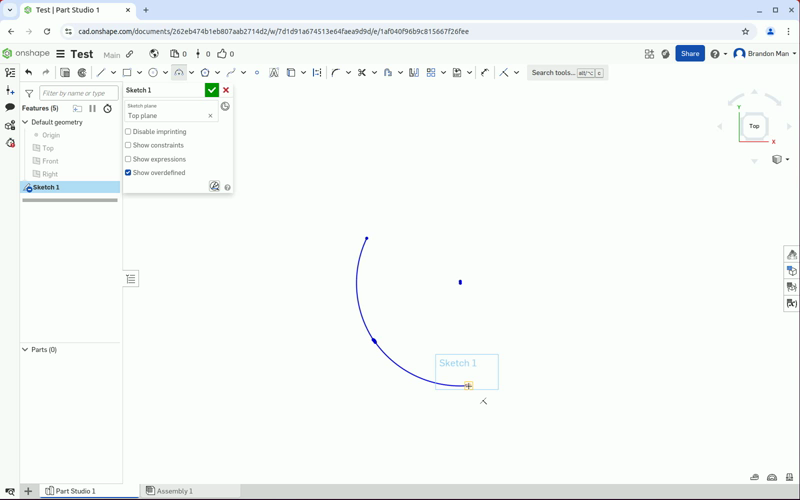
mouse_move(553, 329)
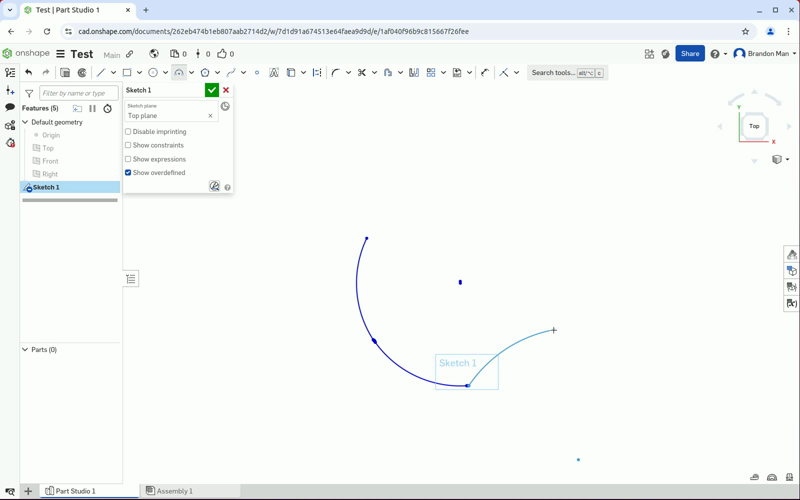
click(553, 329)
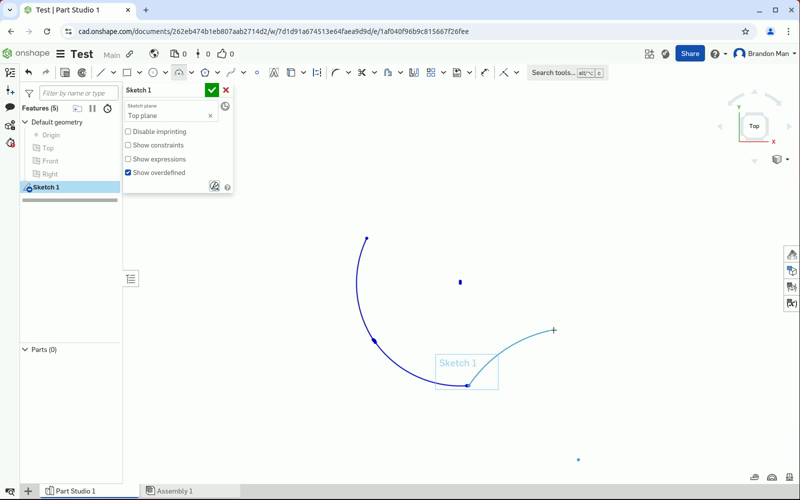
mouse_move(518, 369)
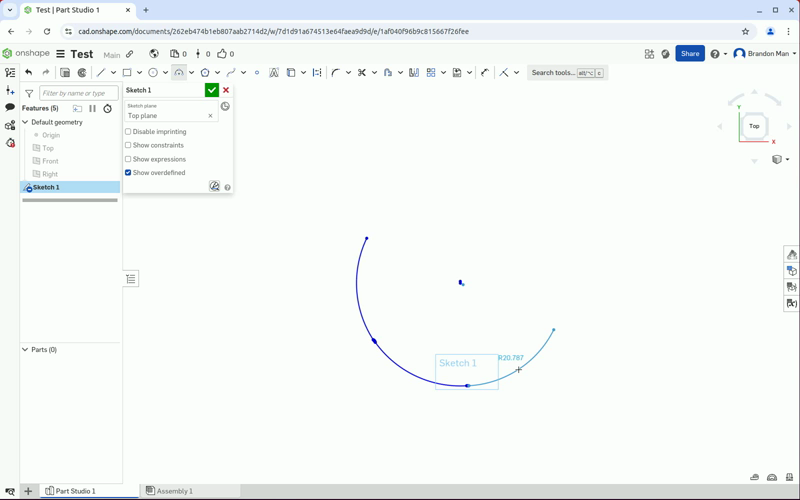
click(518, 369)
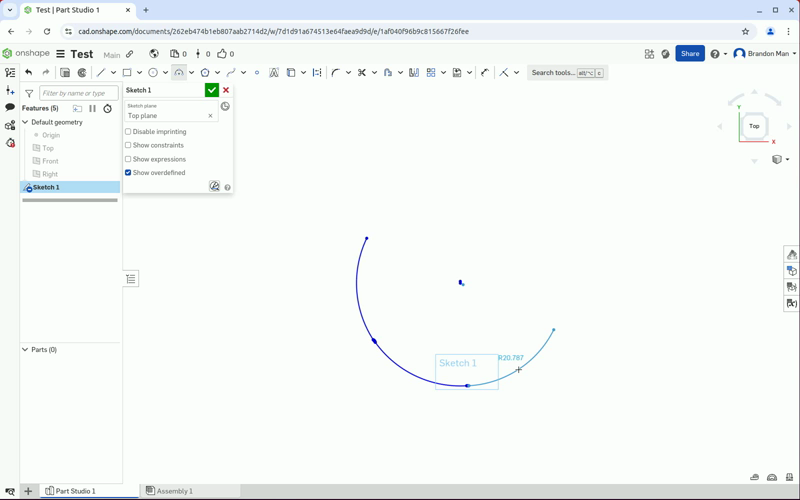
key_up(shift)
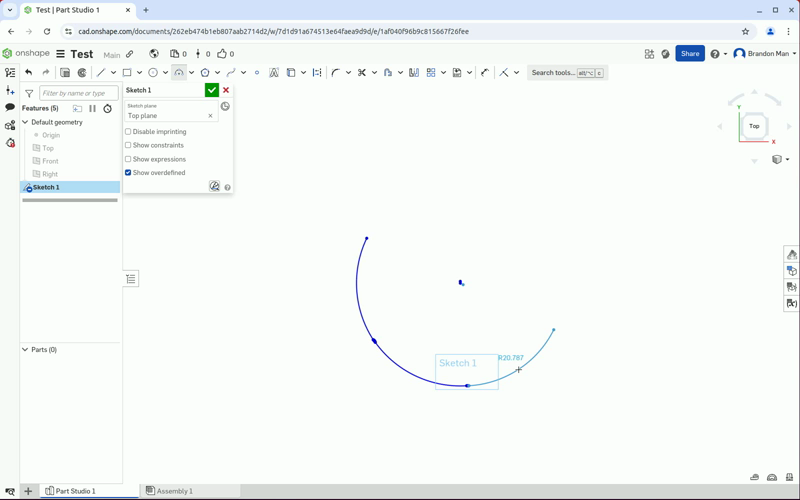
mouse_move(553, 329)
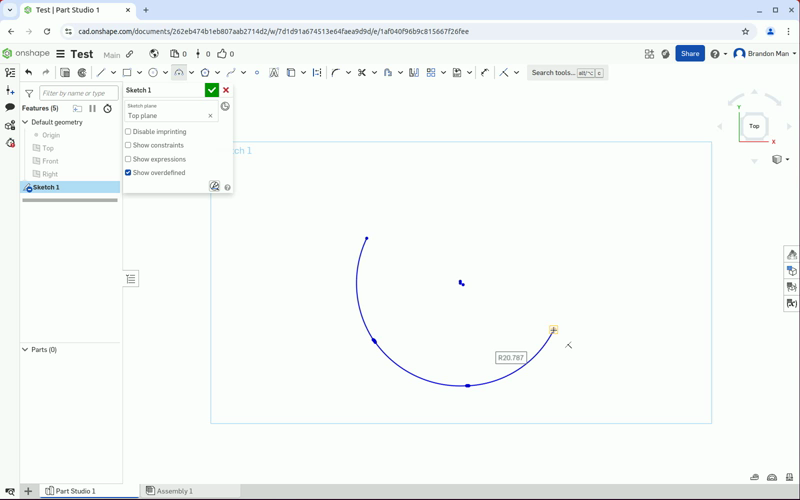
click(553, 329)
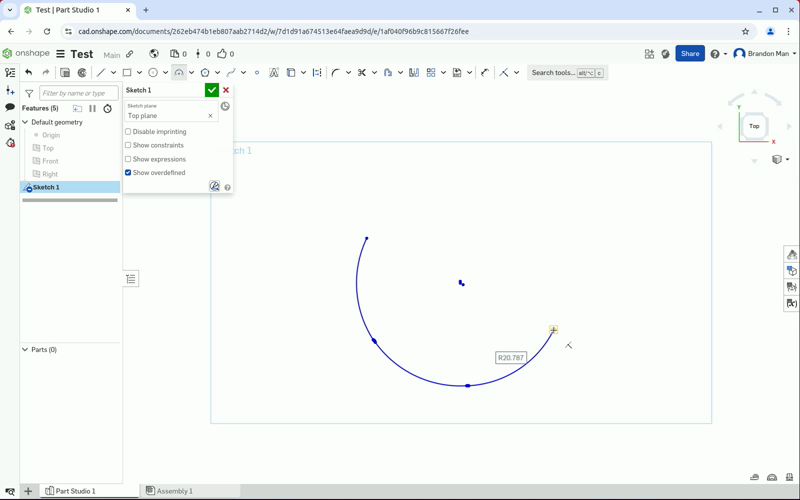
key_down(shift)
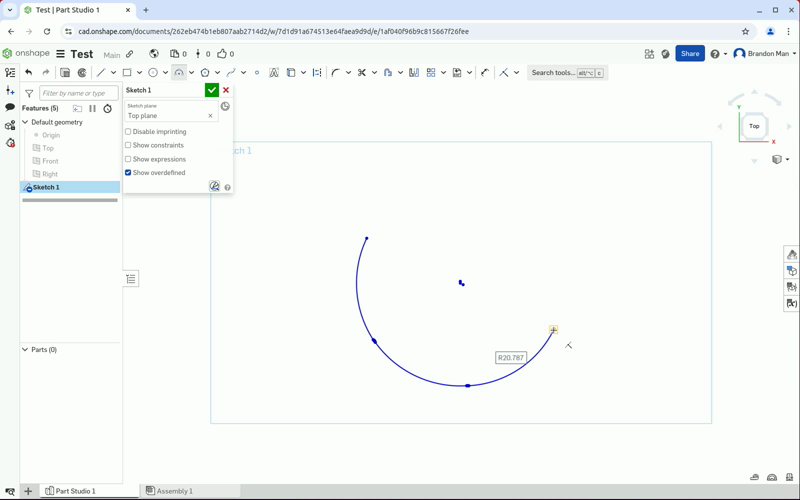
mouse_move(553, 327)
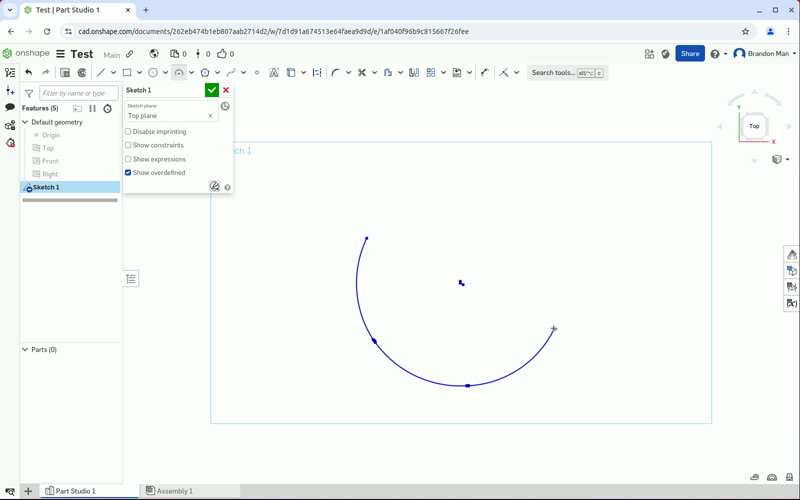
scroll(6)
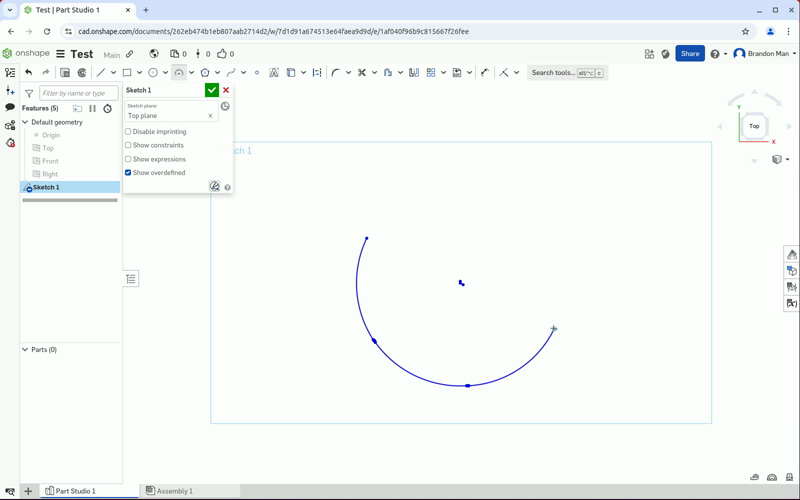
scroll(6)
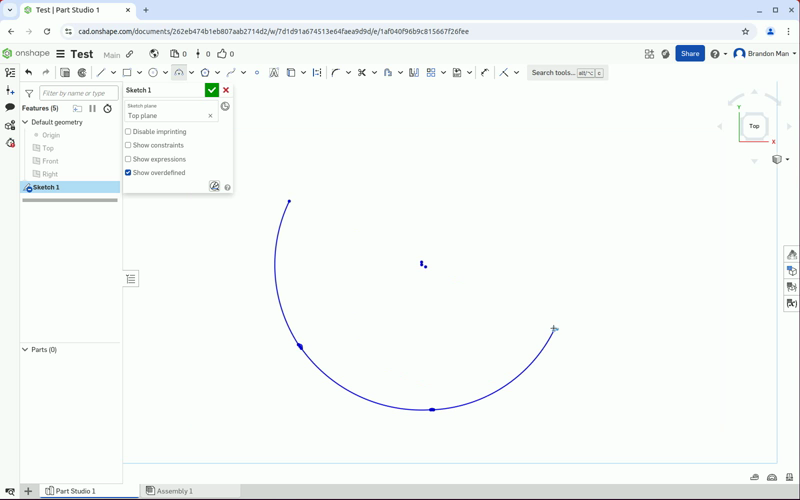
scroll(6)
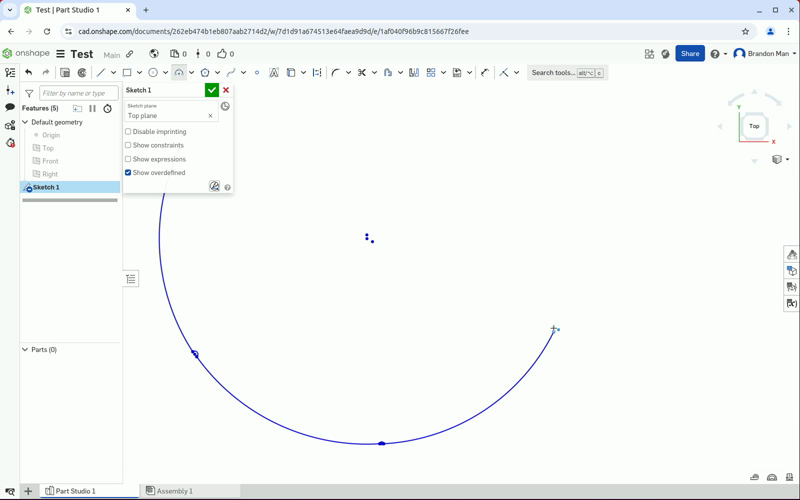
scroll(6)
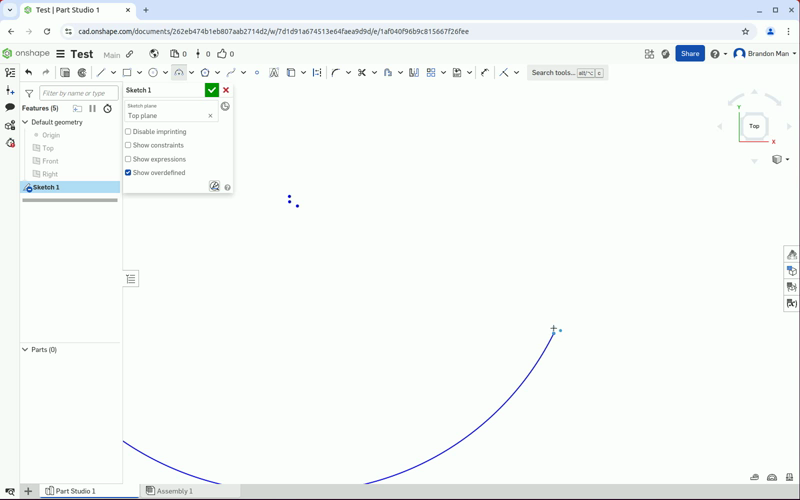
scroll(6)
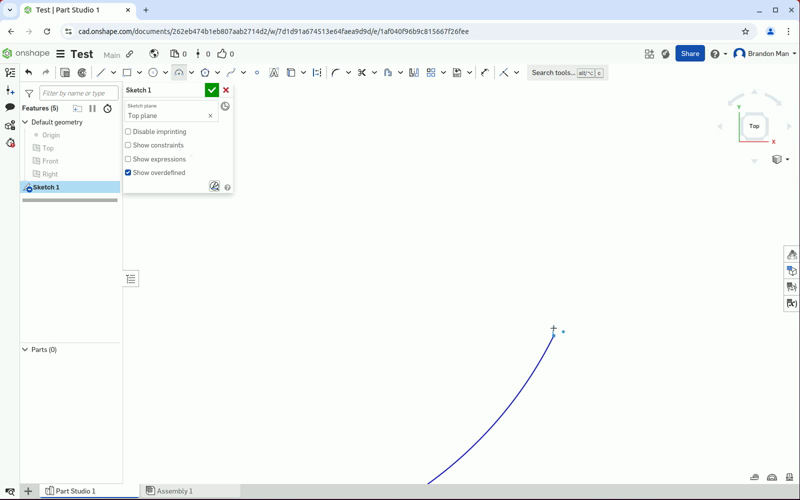
scroll(6)
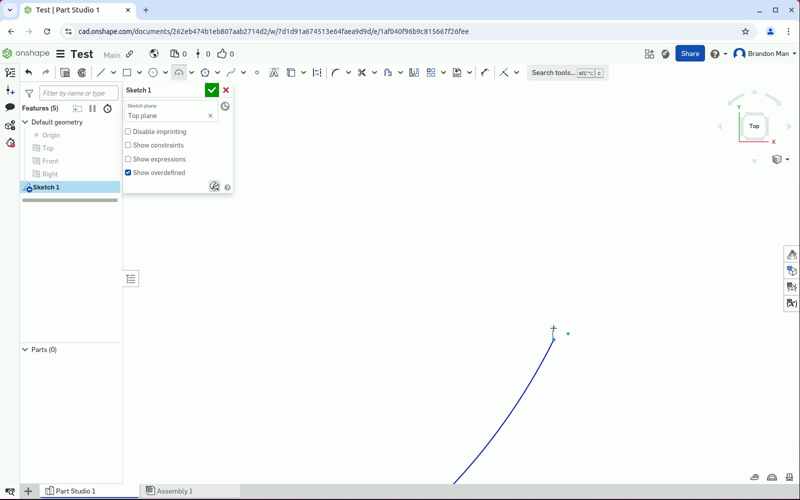
scroll(6)
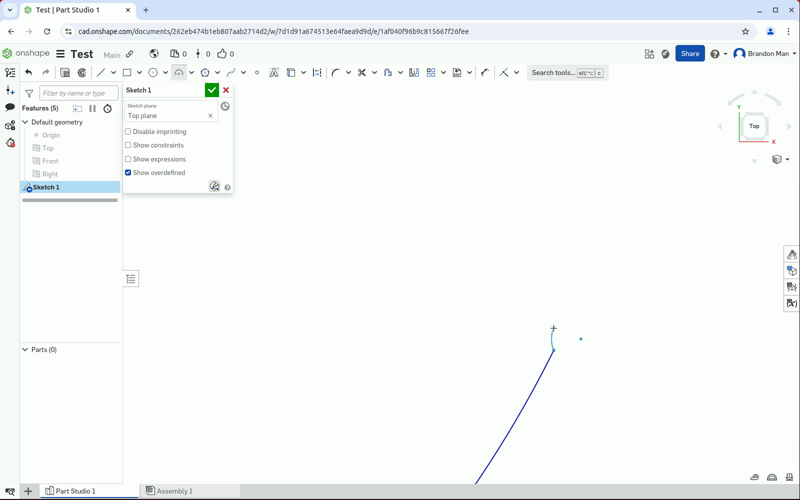
click(553, 327)
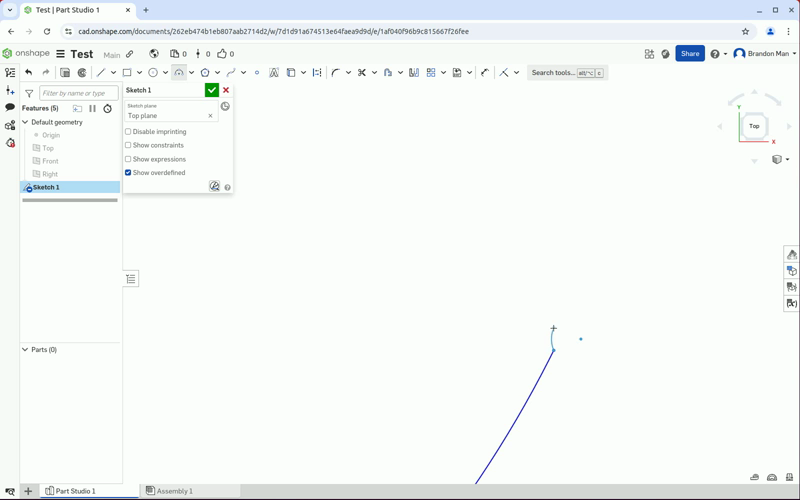
scroll(-6)
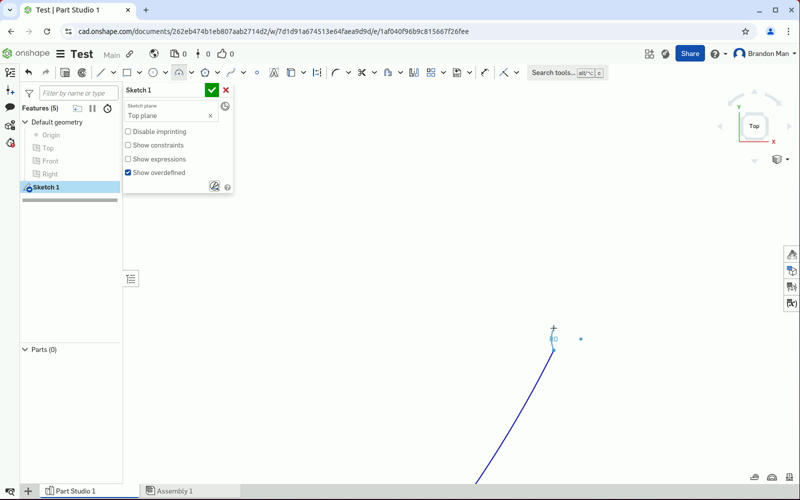
scroll(-6)
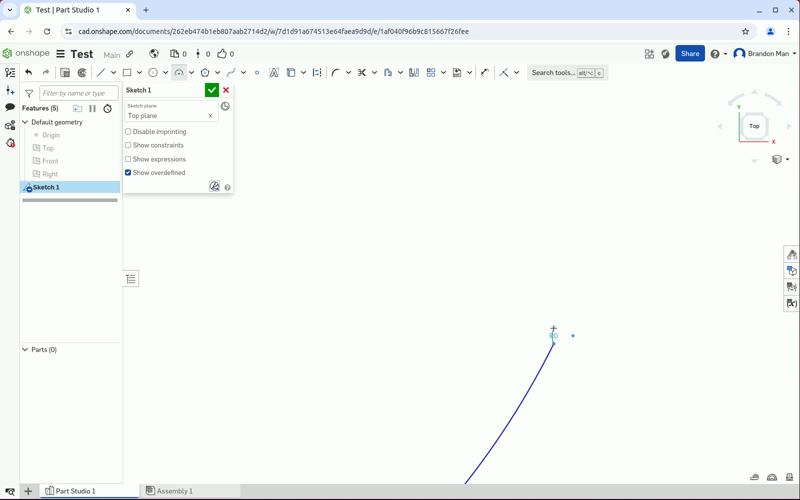
scroll(-6)
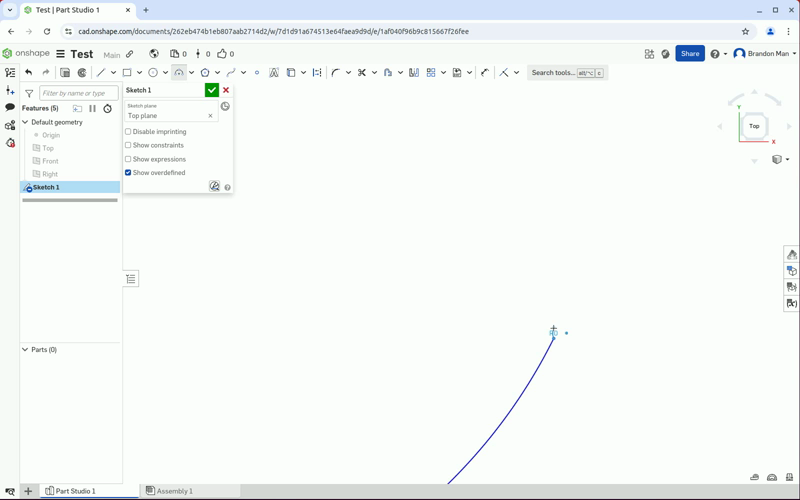
scroll(-6)
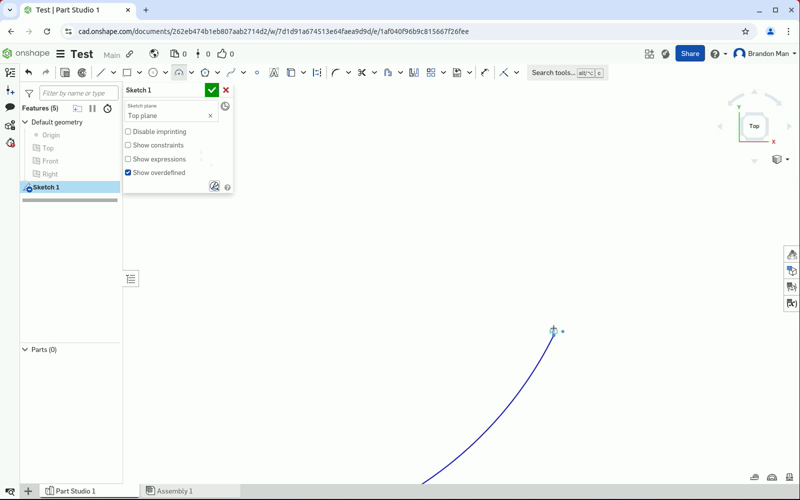
scroll(-6)
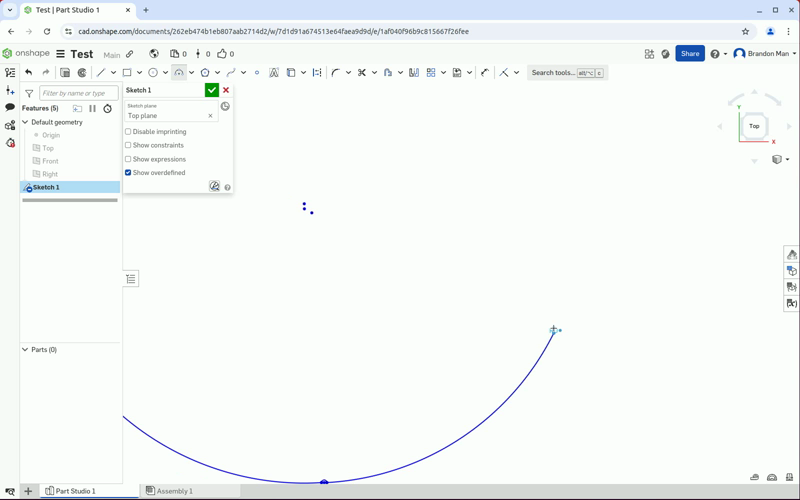
scroll(-6)
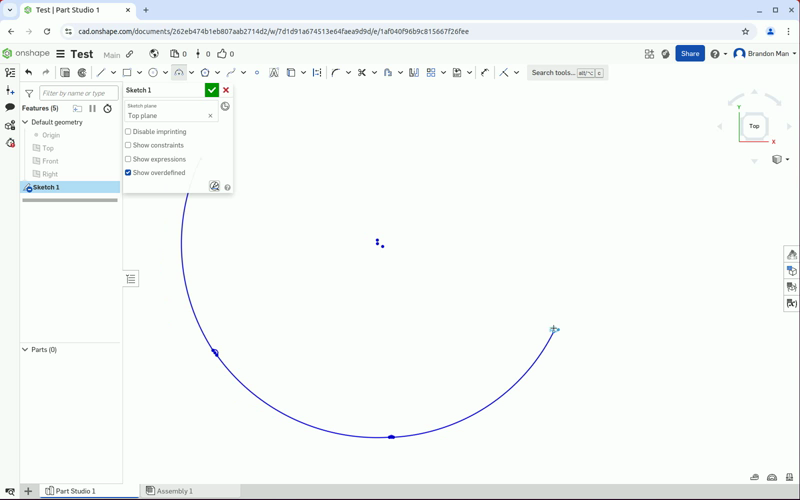
scroll(-6)
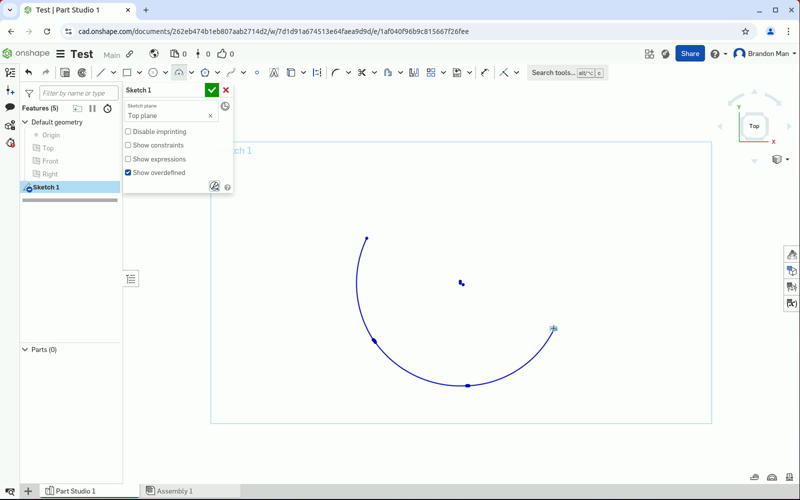
mouse_move(552, 328)
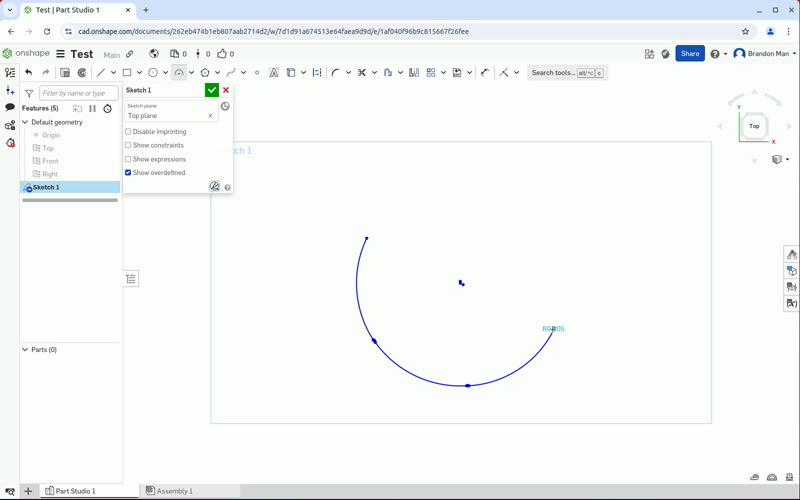
scroll(6)
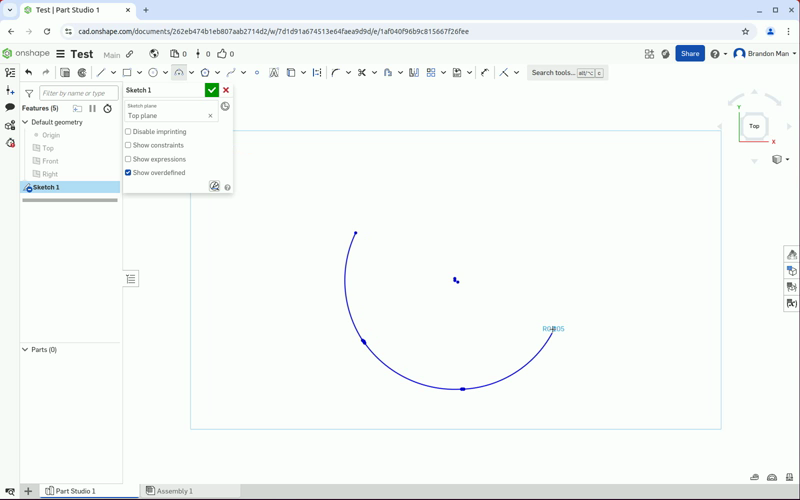
scroll(6)
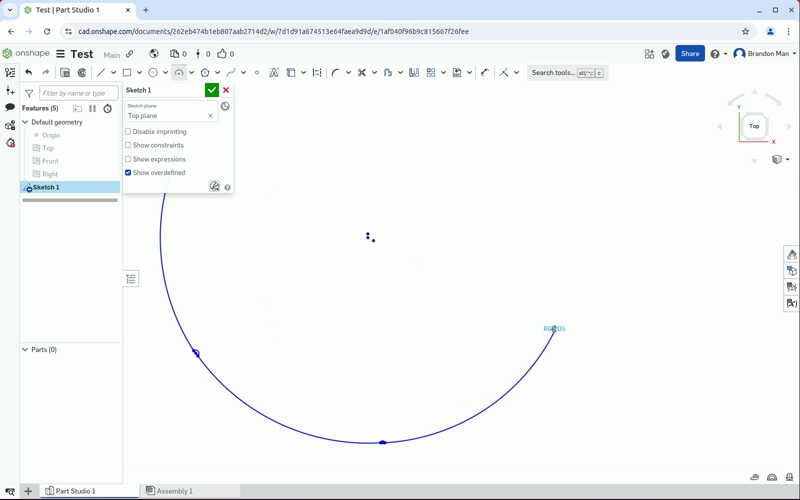
scroll(6)
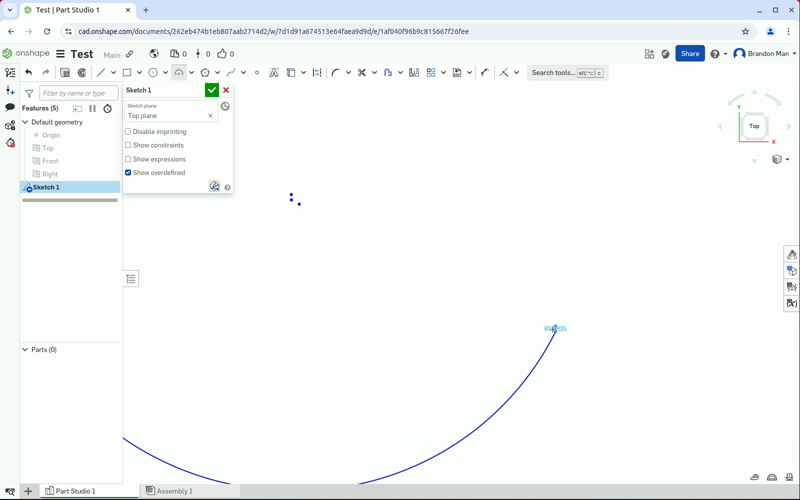
scroll(6)
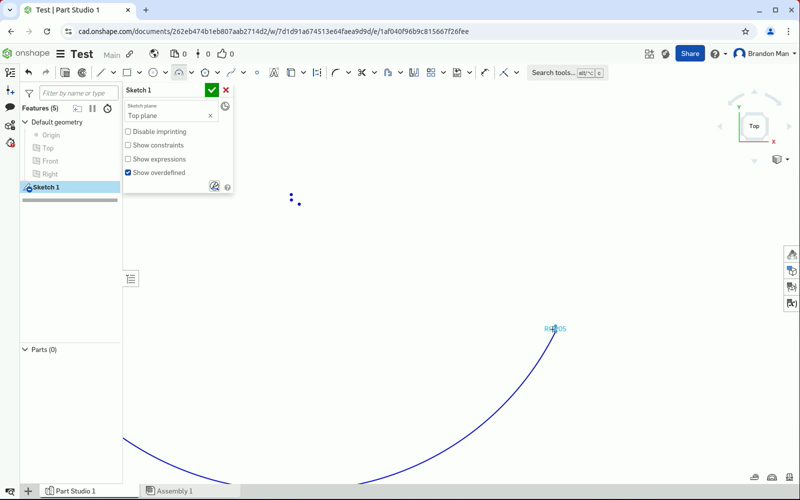
scroll(6)
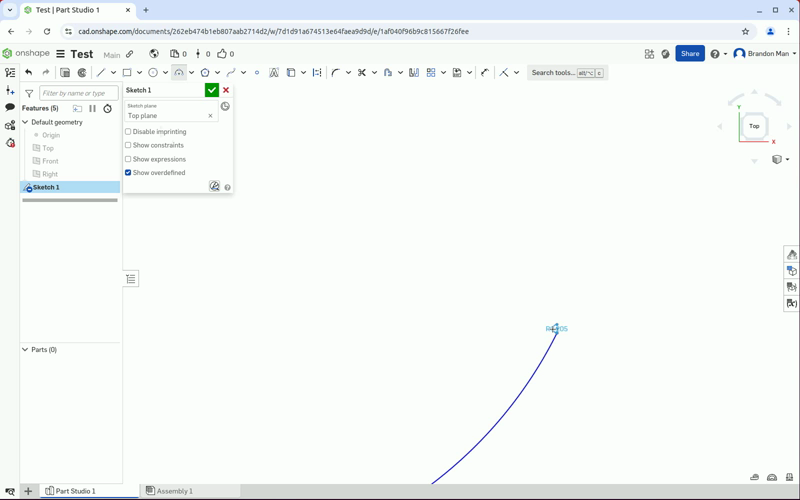
scroll(6)
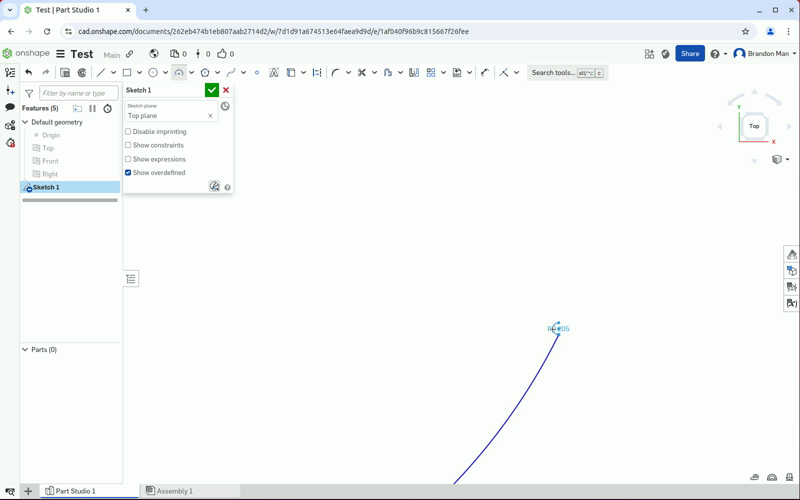
scroll(6)
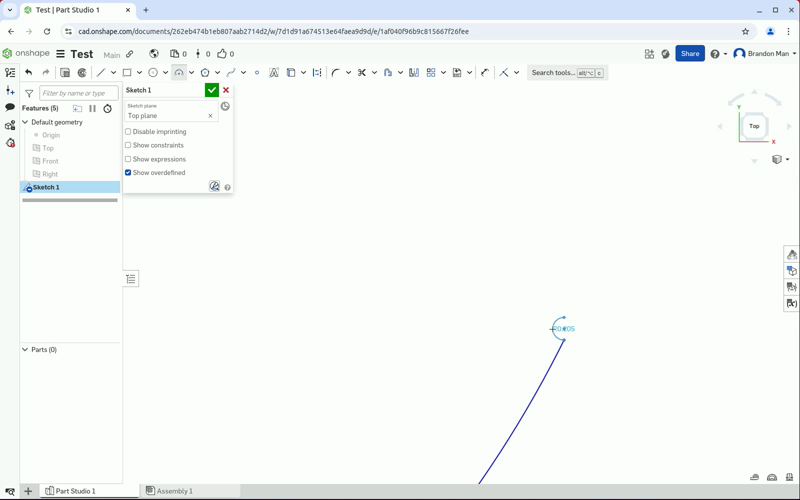
click(552, 328)
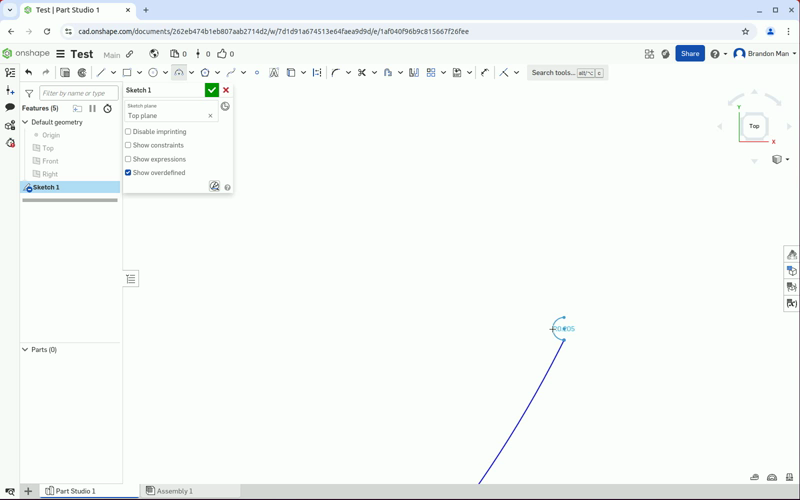
scroll(-6)
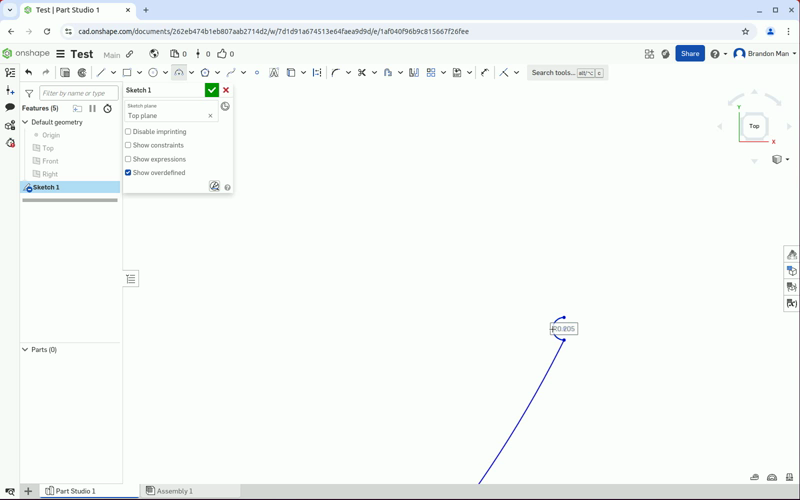
scroll(-6)
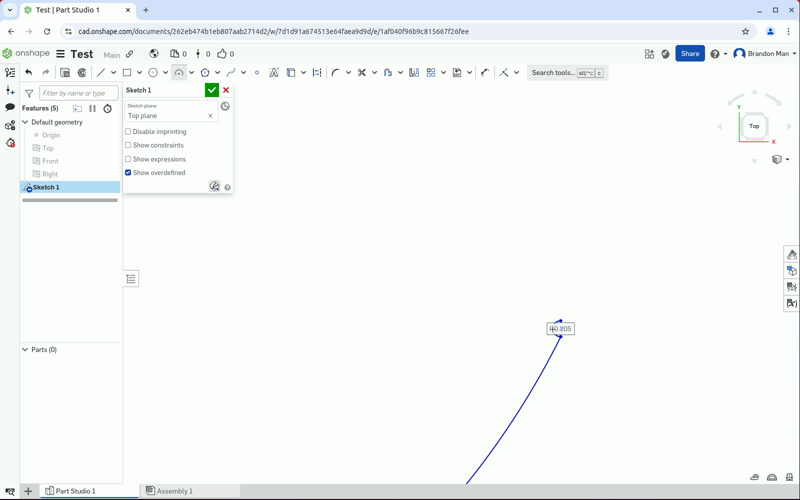
scroll(-6)
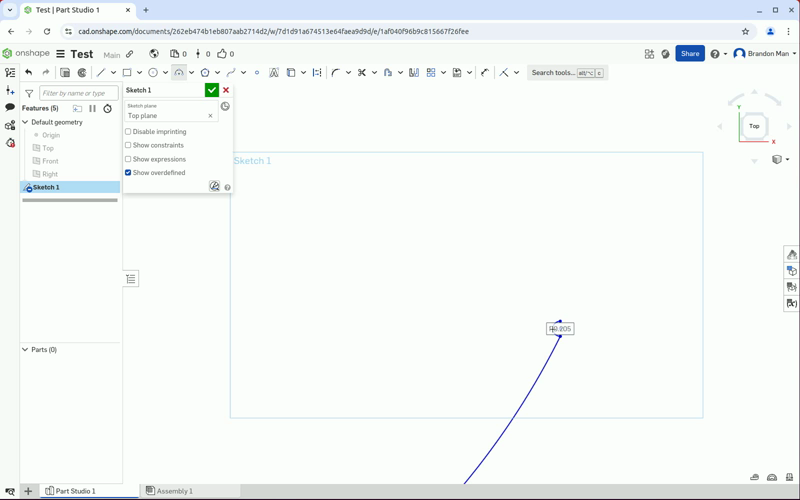
scroll(-6)
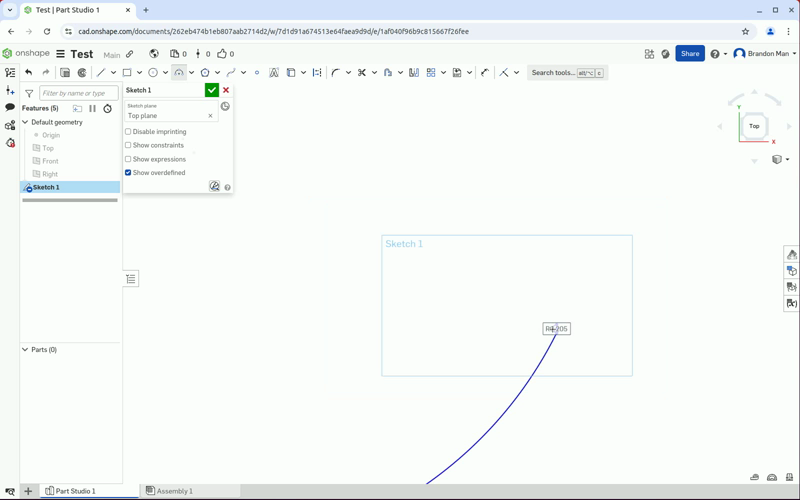
scroll(-6)
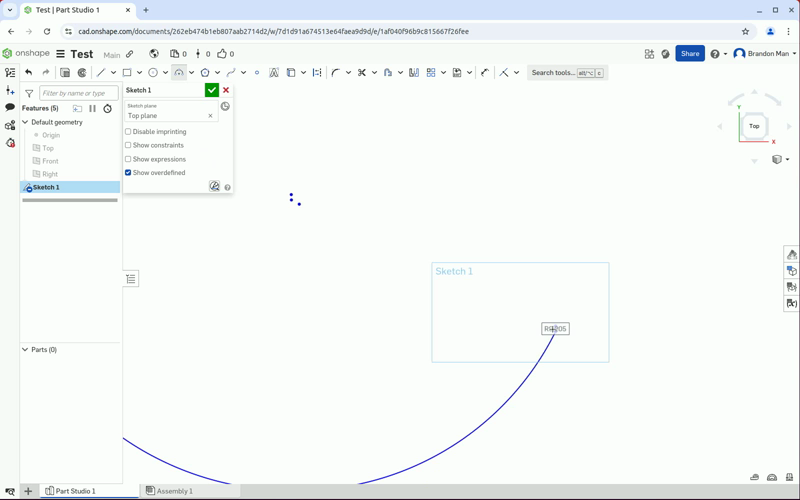
scroll(-6)
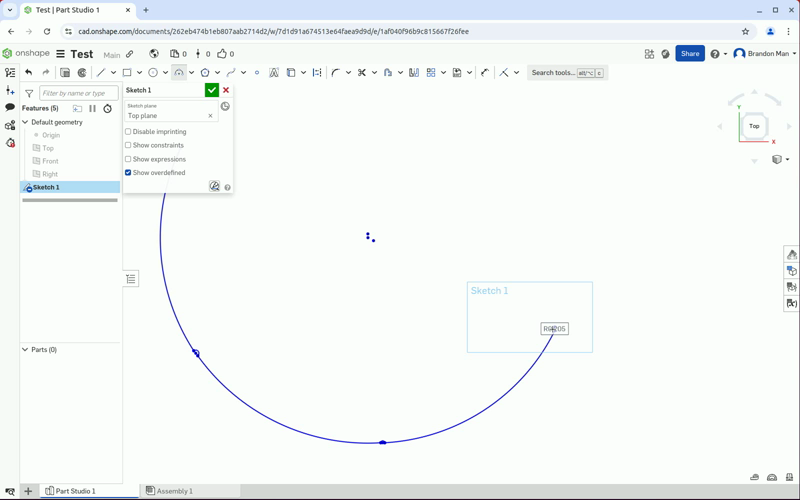
scroll(-6)
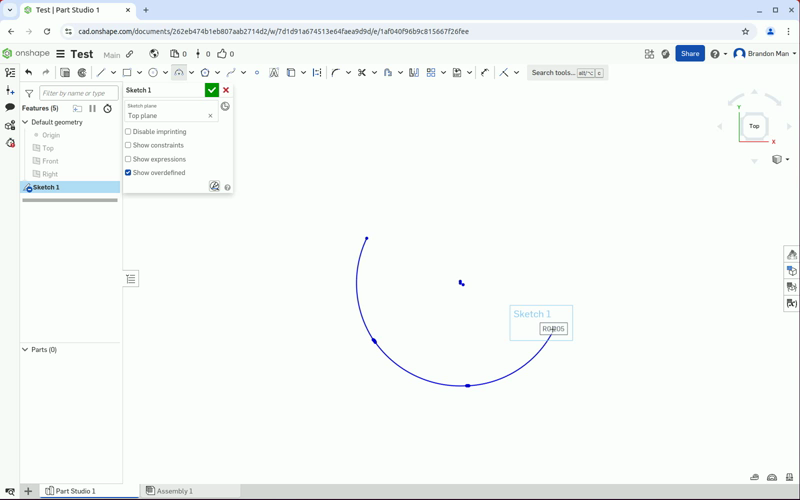
key_up(shift)
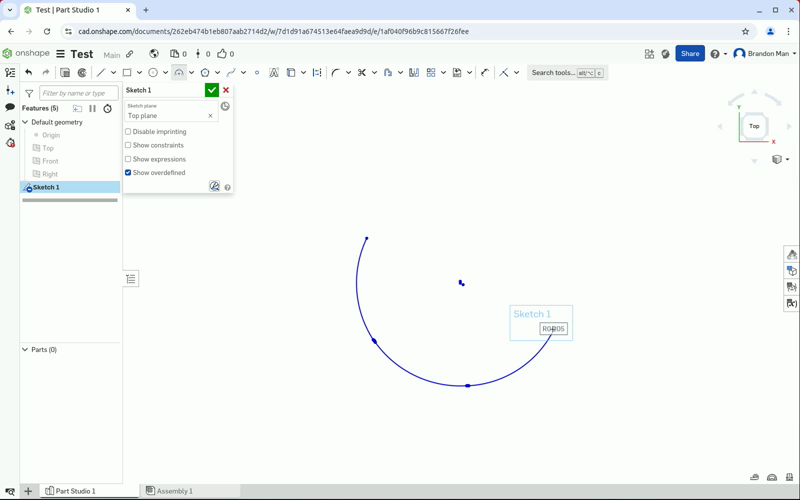
mouse_move(553, 327)
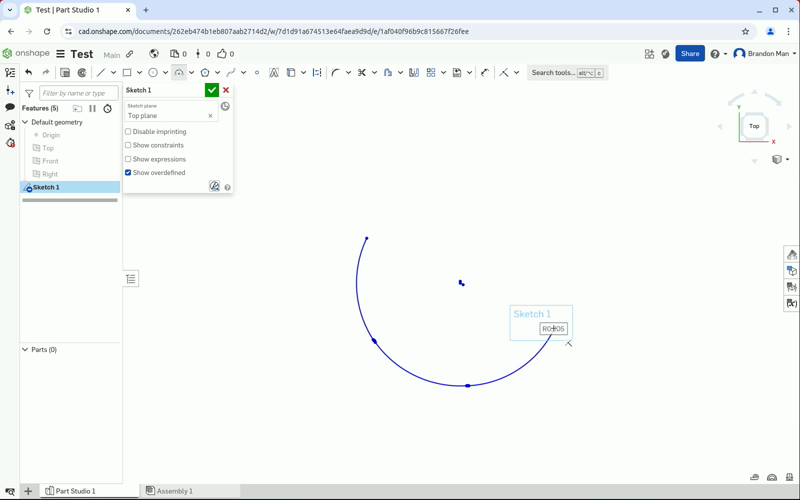
scroll(6)
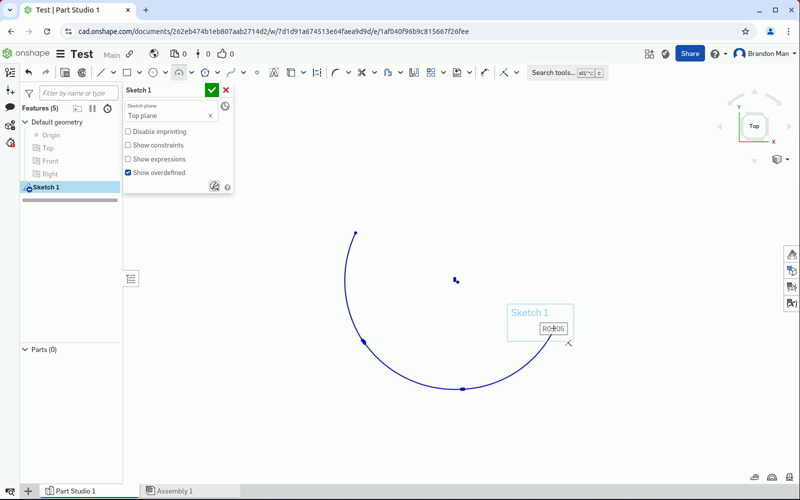
scroll(6)
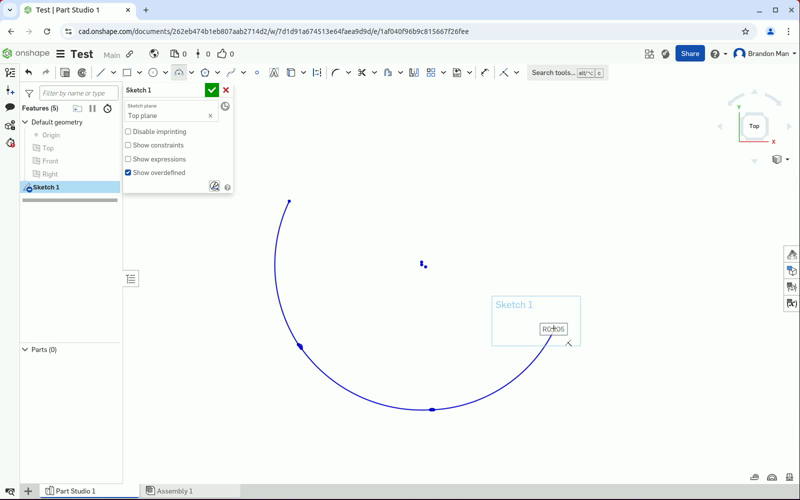
scroll(6)
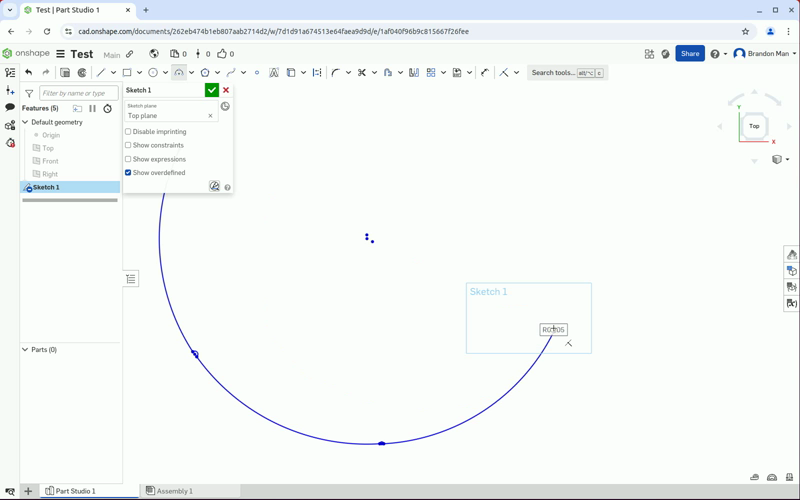
scroll(6)
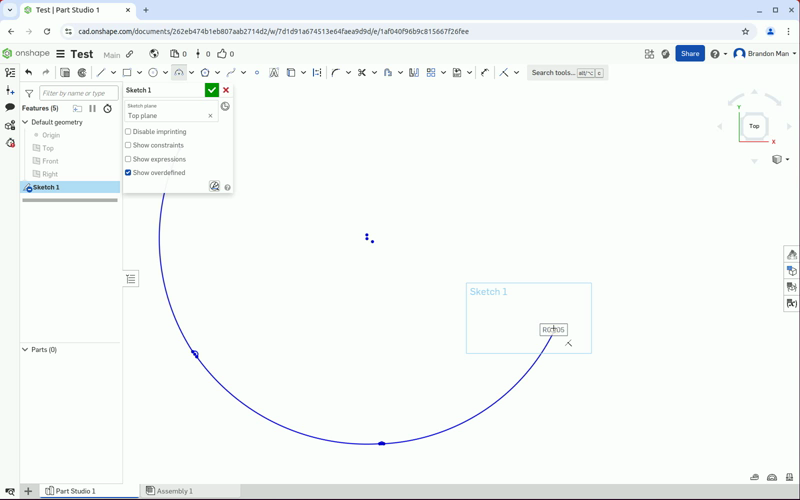
scroll(6)
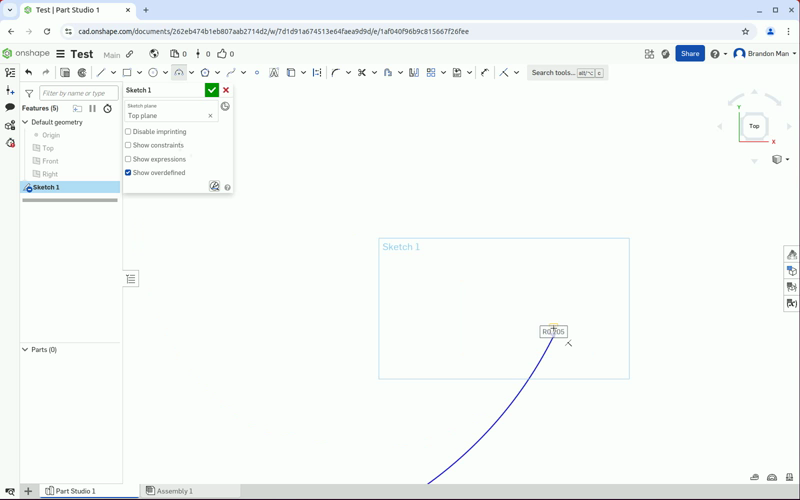
scroll(6)
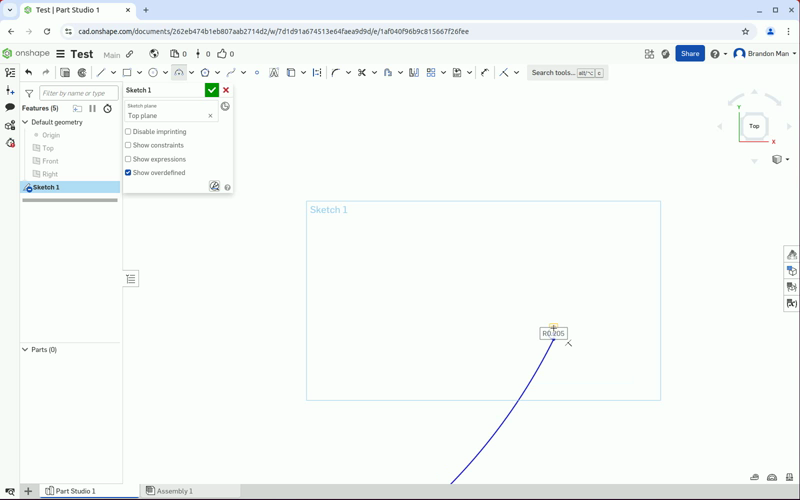
scroll(6)
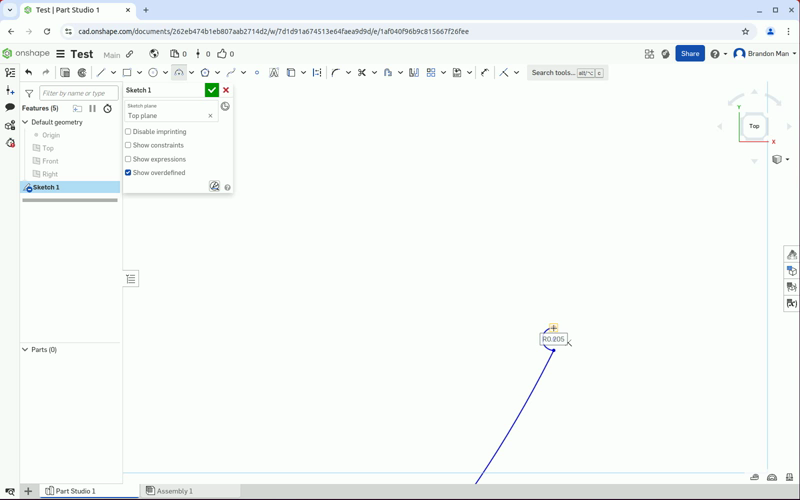
click(553, 327)
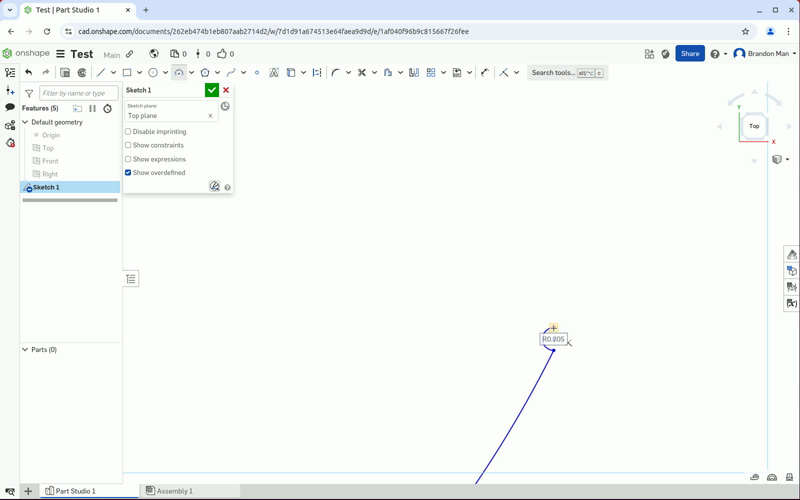
scroll(-6)
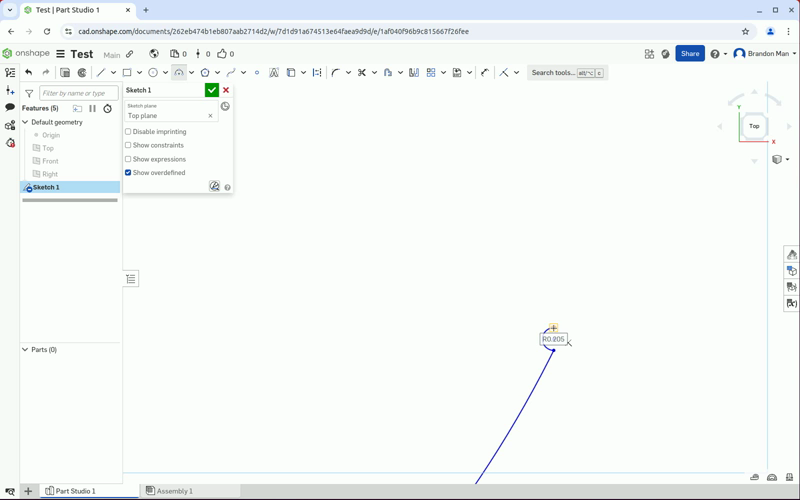
scroll(-6)
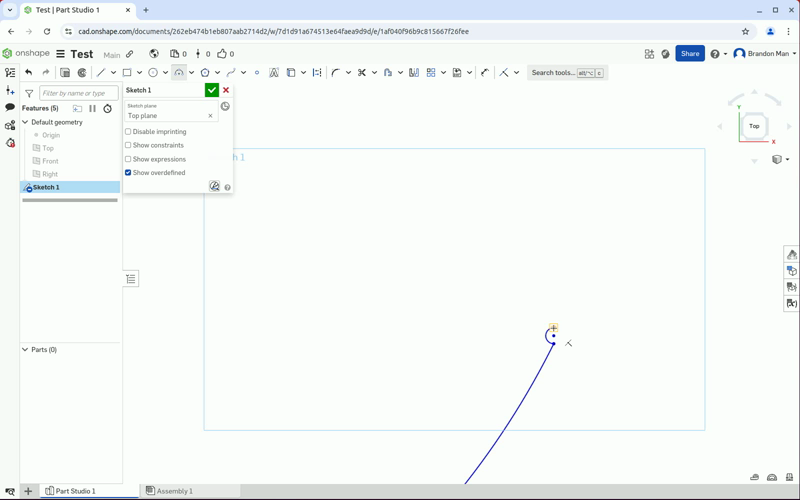
scroll(-6)
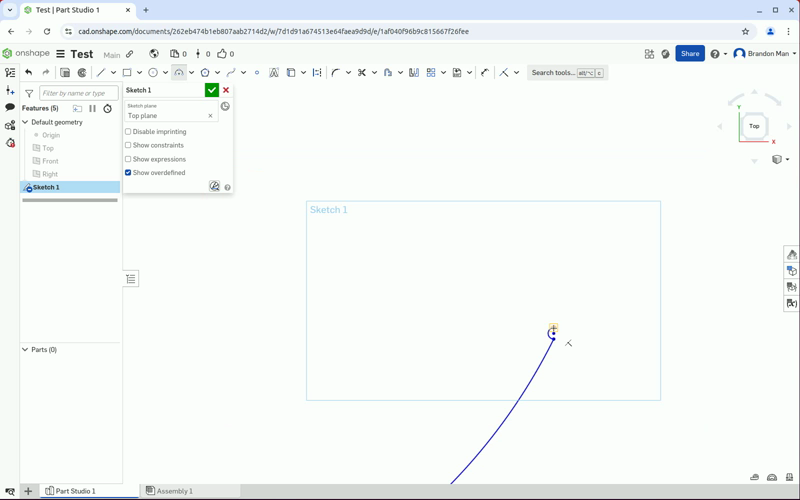
scroll(-6)
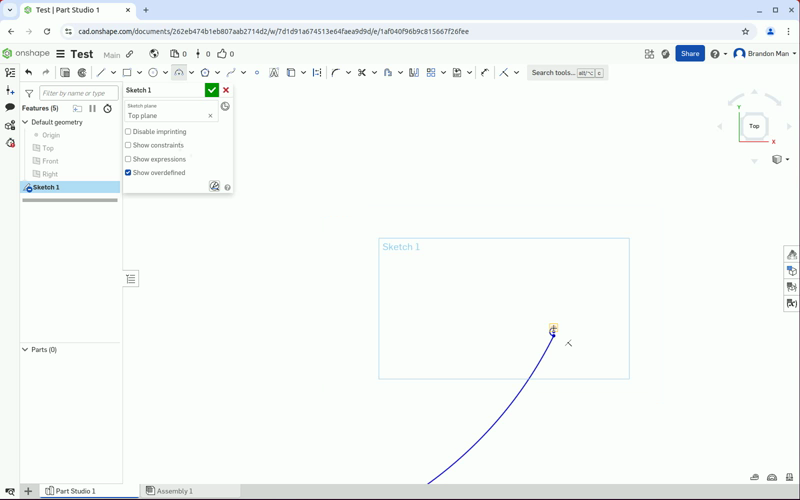
scroll(-6)
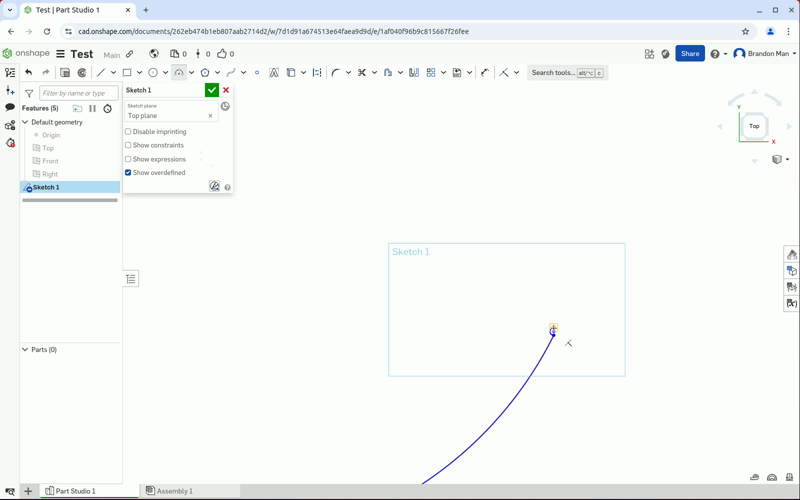
scroll(-6)
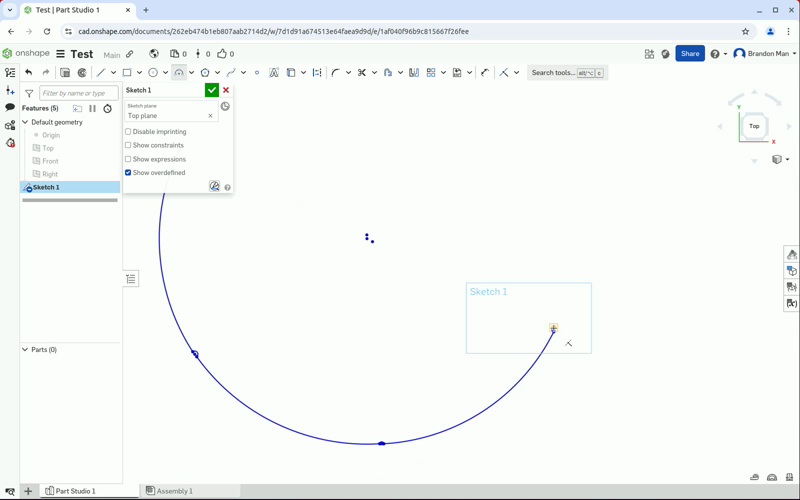
scroll(-6)
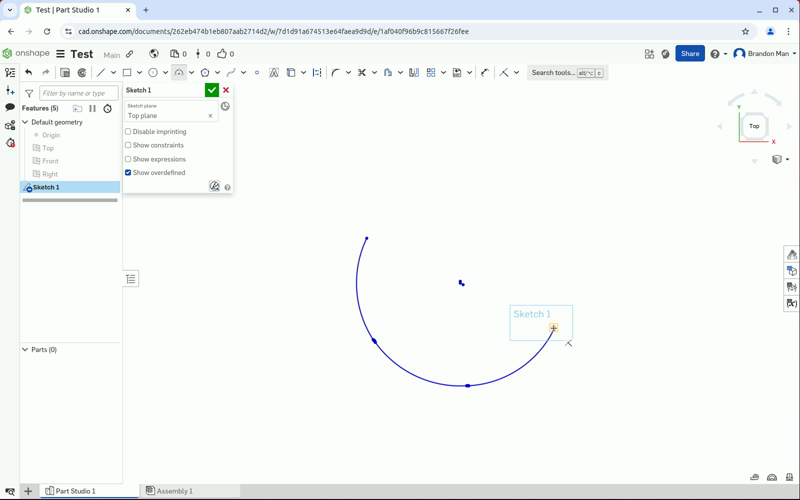
key_down(shift)
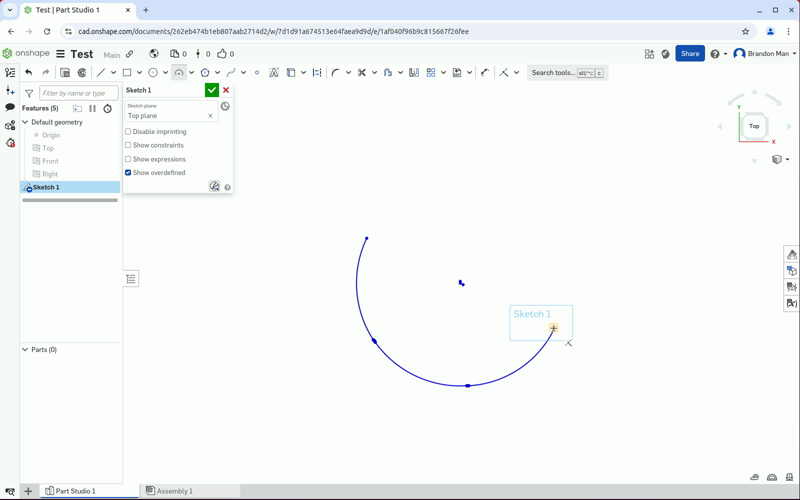
mouse_move(547, 225)
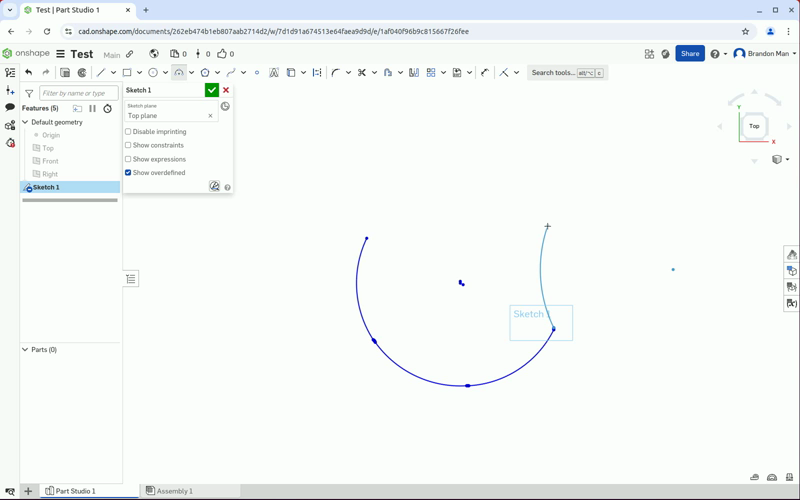
click(547, 225)
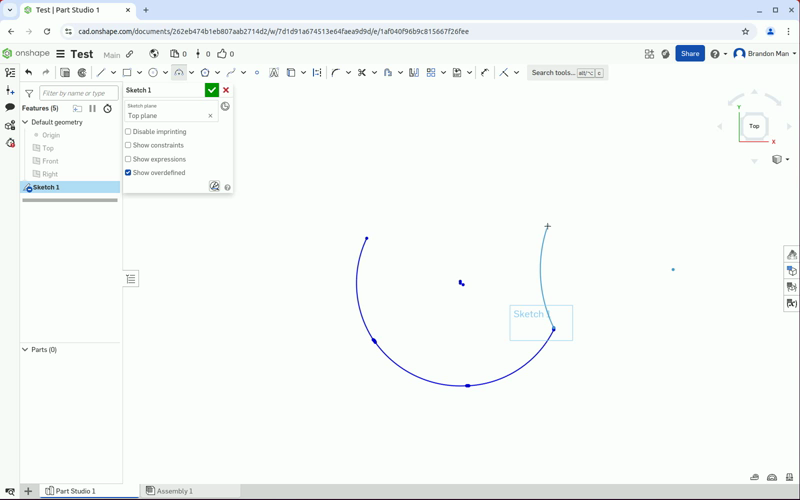
mouse_move(564, 276)
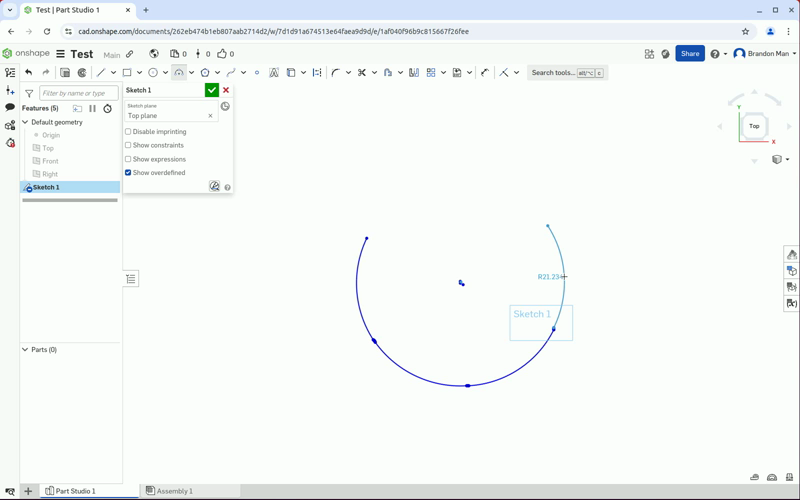
click(564, 276)
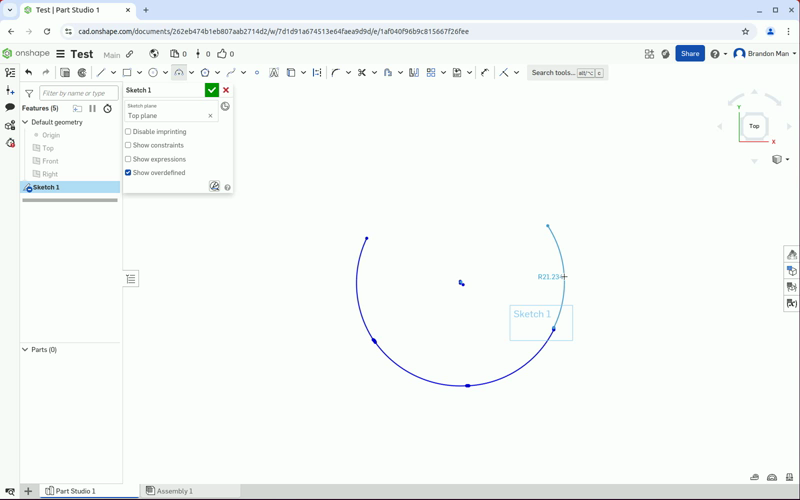
key_up(shift)
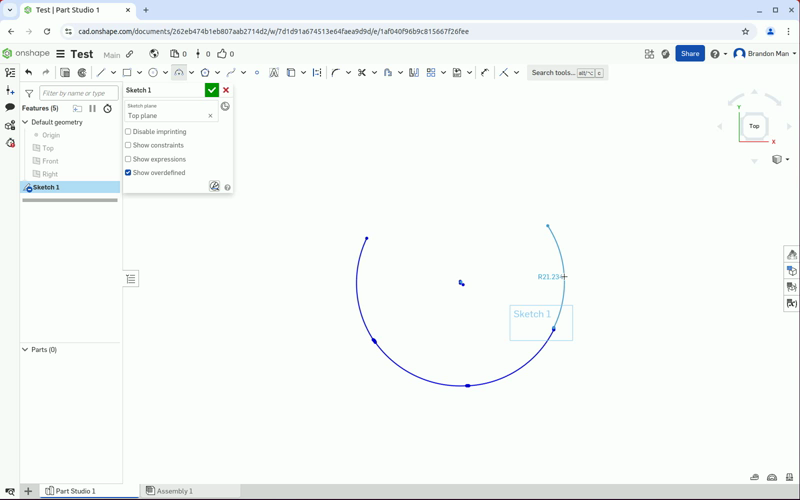
mouse_move(547, 225)
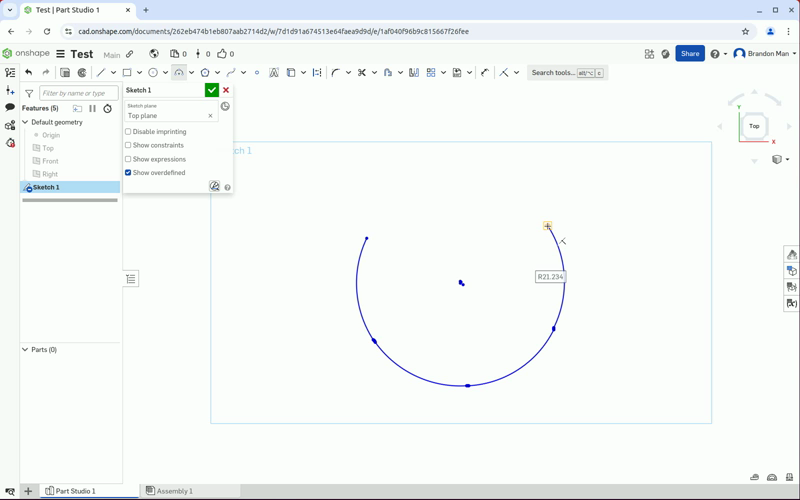
click(547, 225)
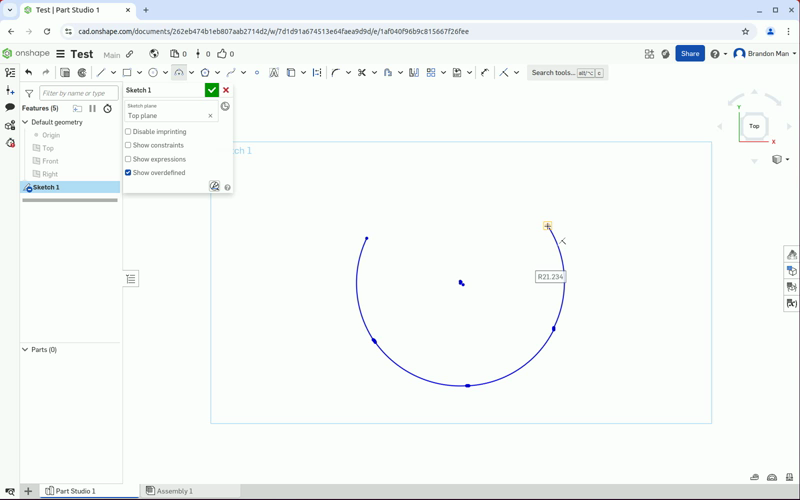
key_down(shift)
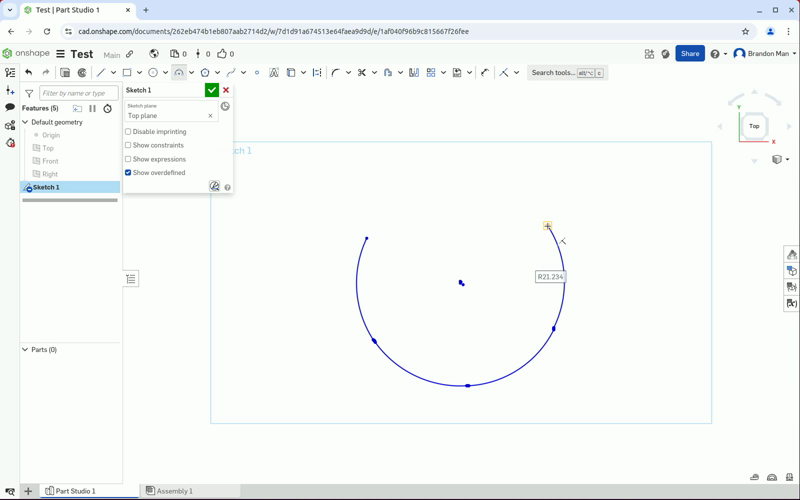
mouse_move(545, 223)
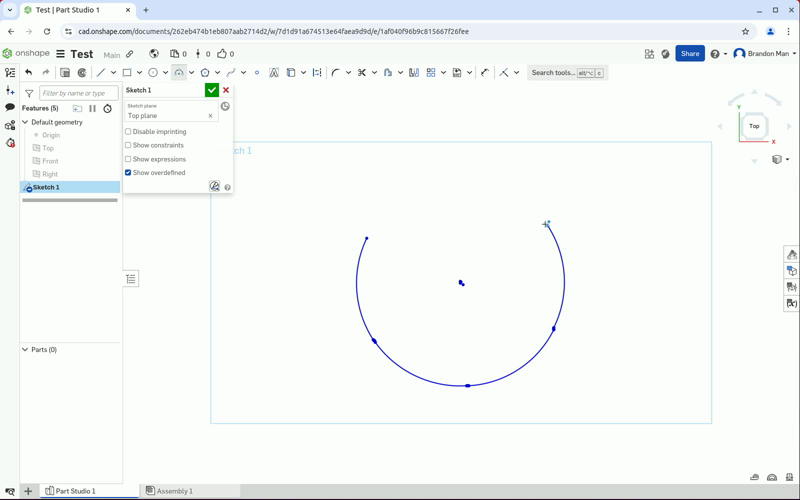
scroll(6)
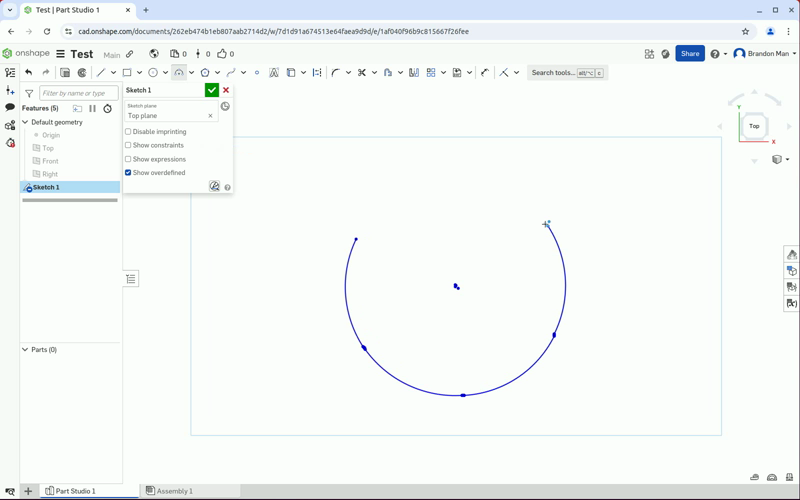
scroll(6)
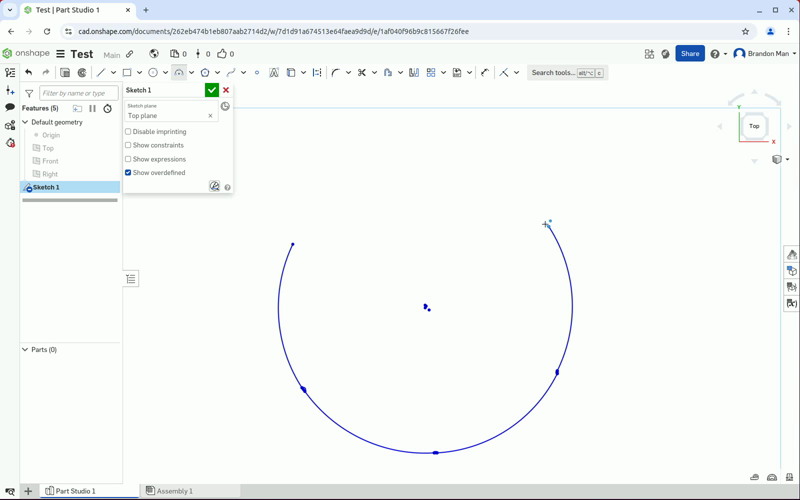
scroll(6)
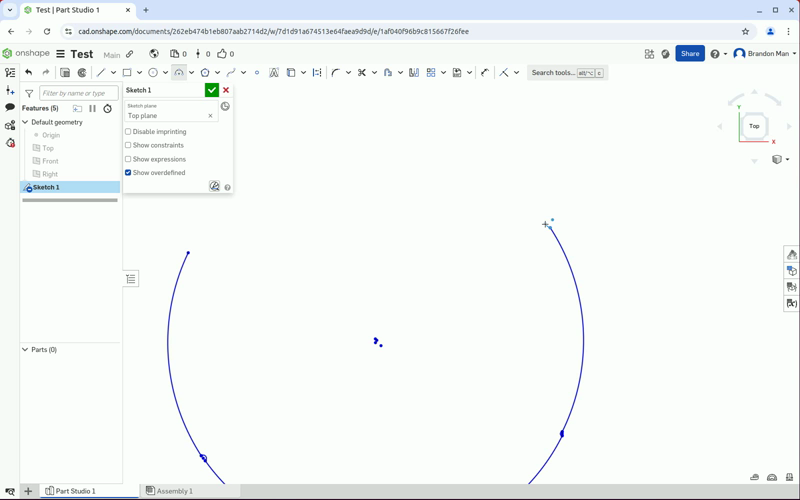
scroll(6)
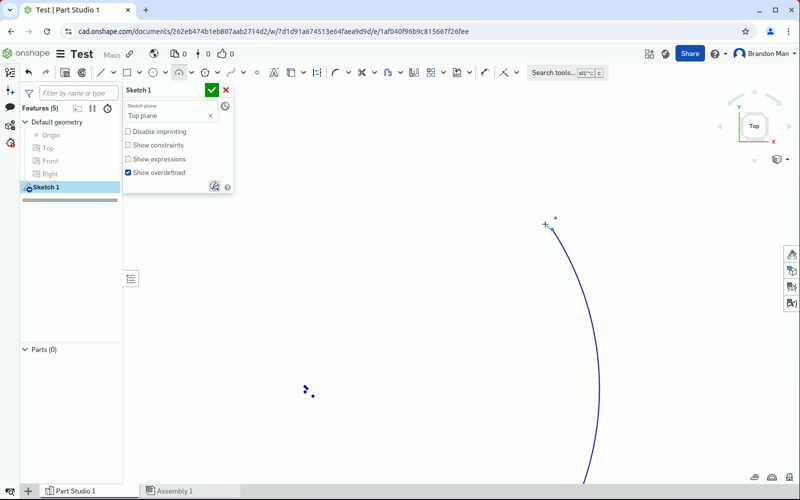
scroll(6)
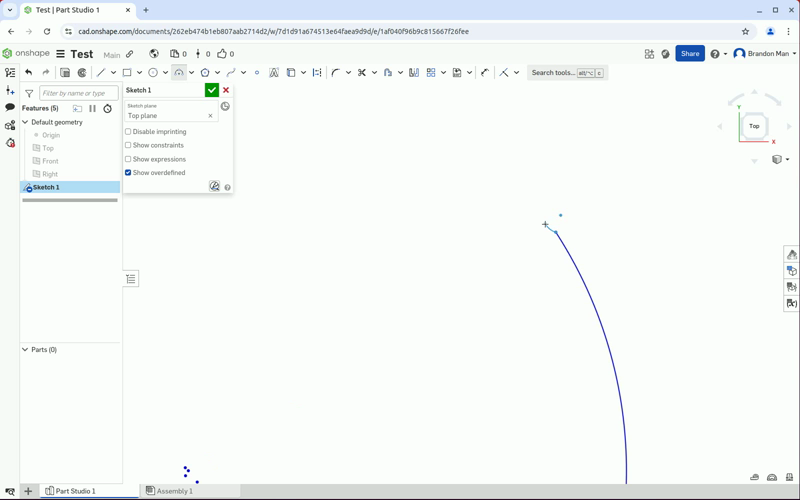
scroll(6)
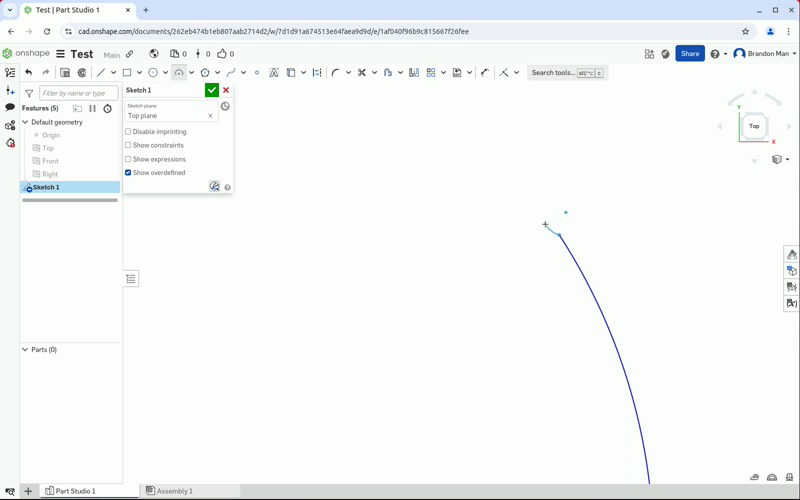
scroll(6)
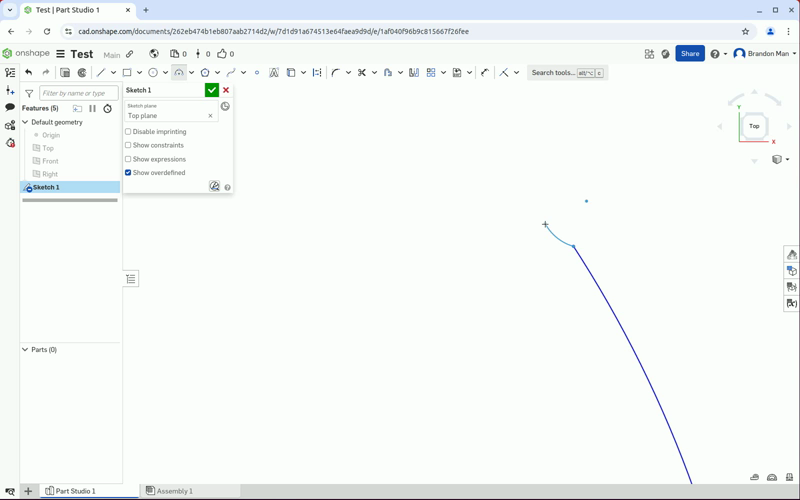
click(545, 223)
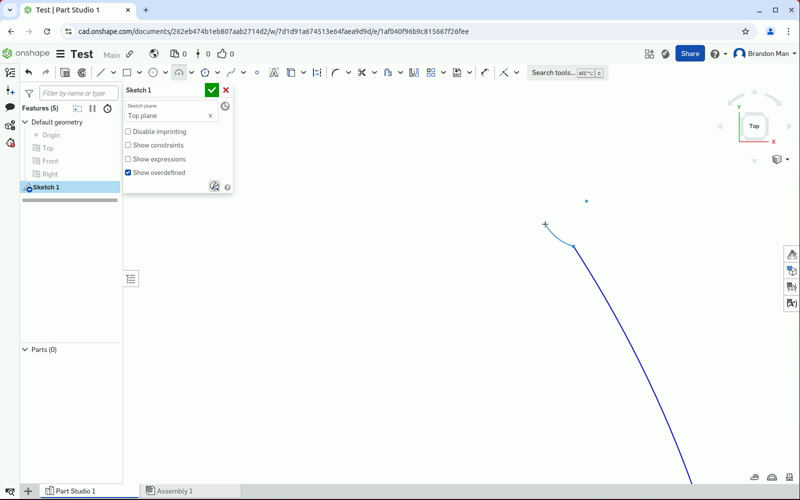
scroll(-6)
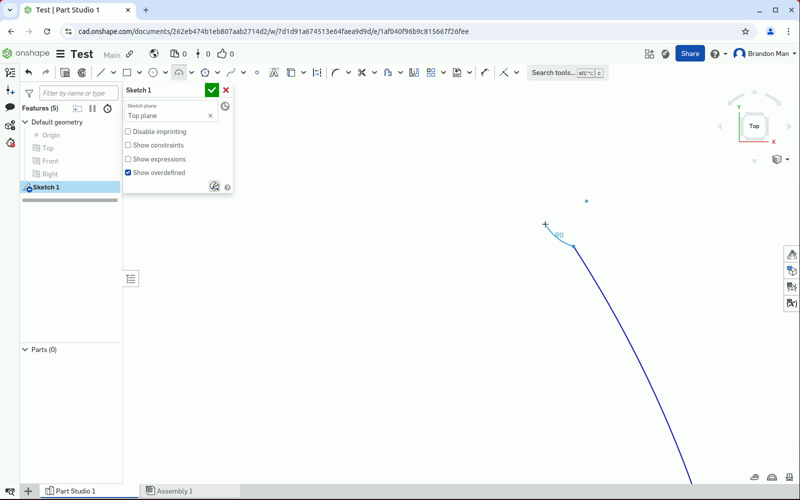
scroll(-6)
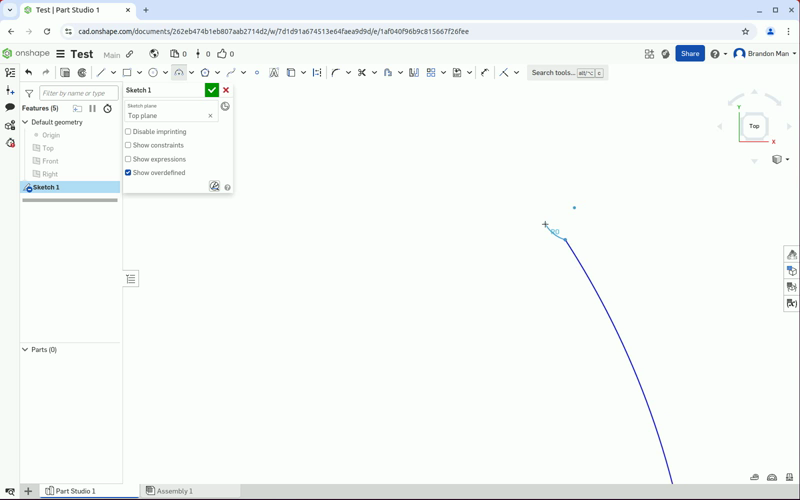
scroll(-6)
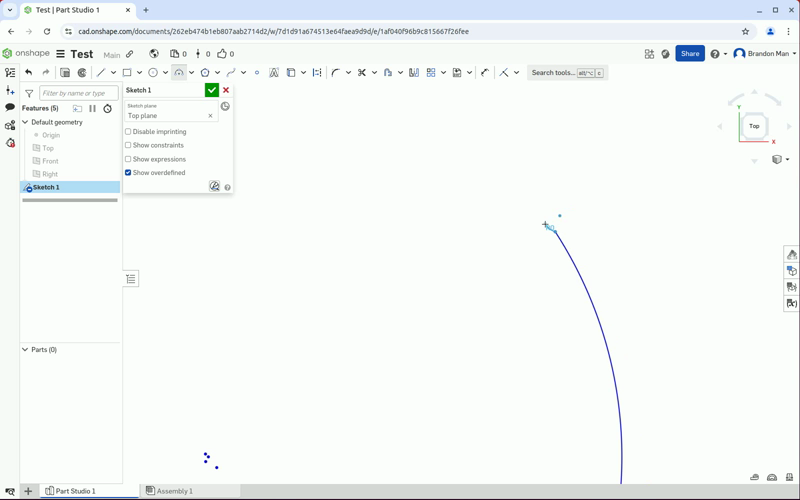
scroll(-6)
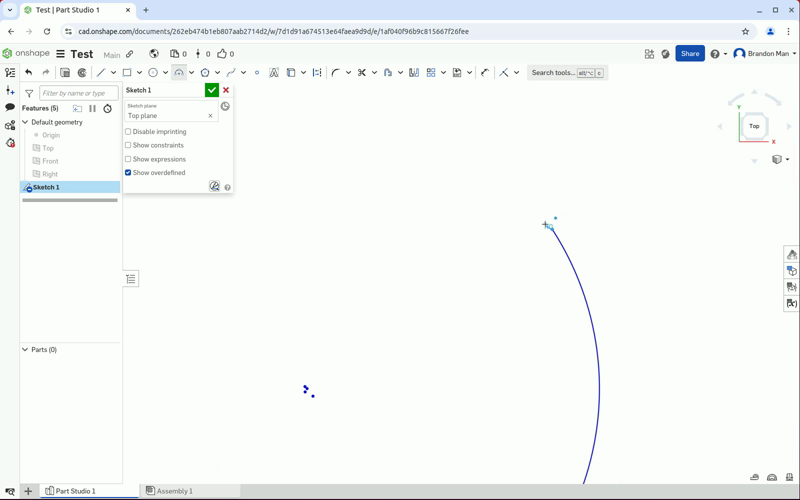
scroll(-6)
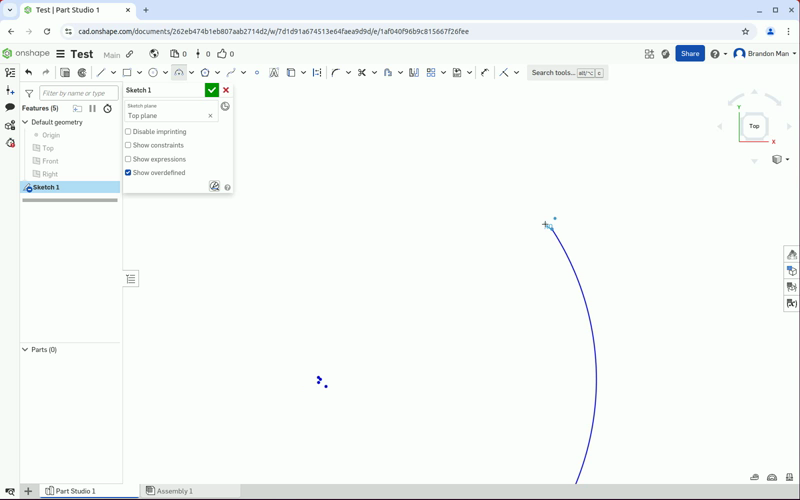
scroll(-6)
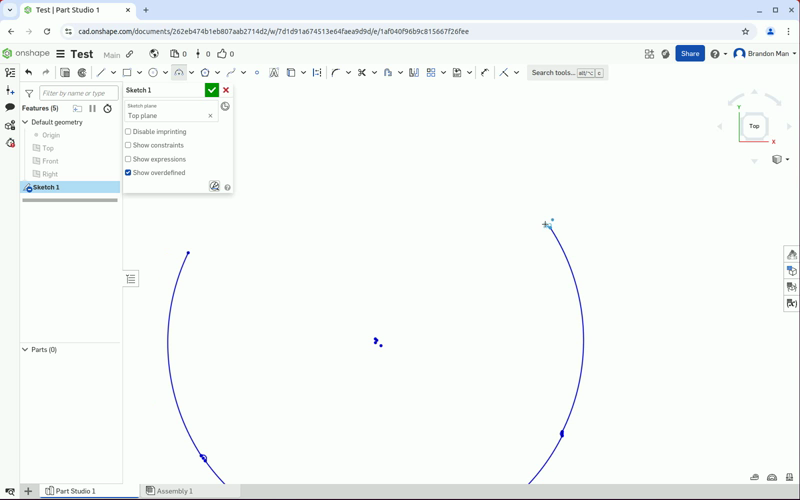
scroll(-6)
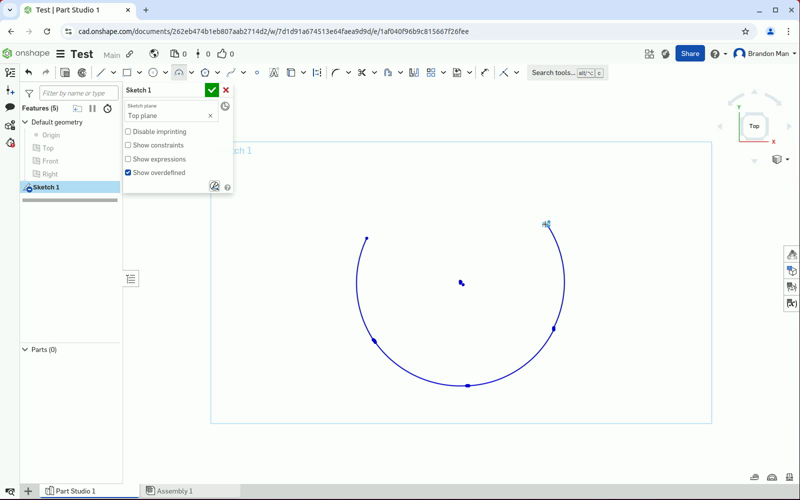
mouse_move(545, 225)
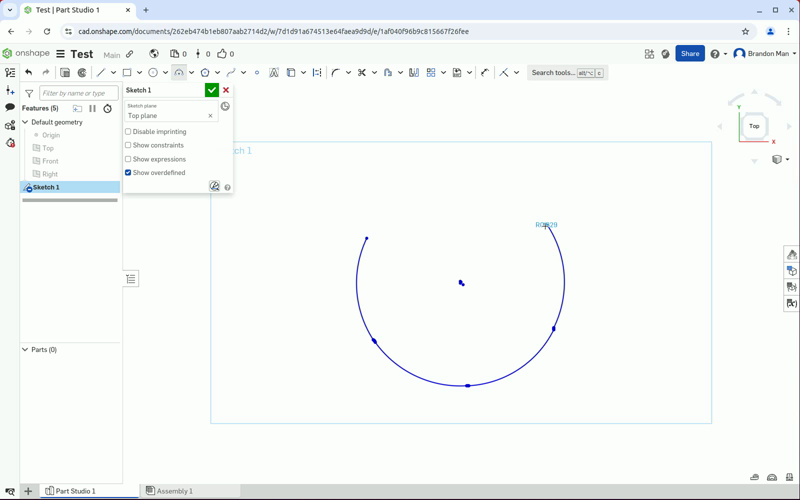
scroll(6)
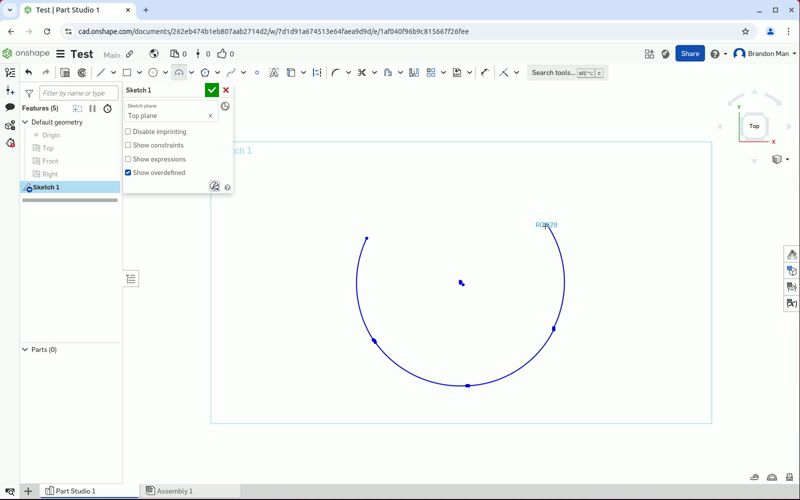
scroll(6)
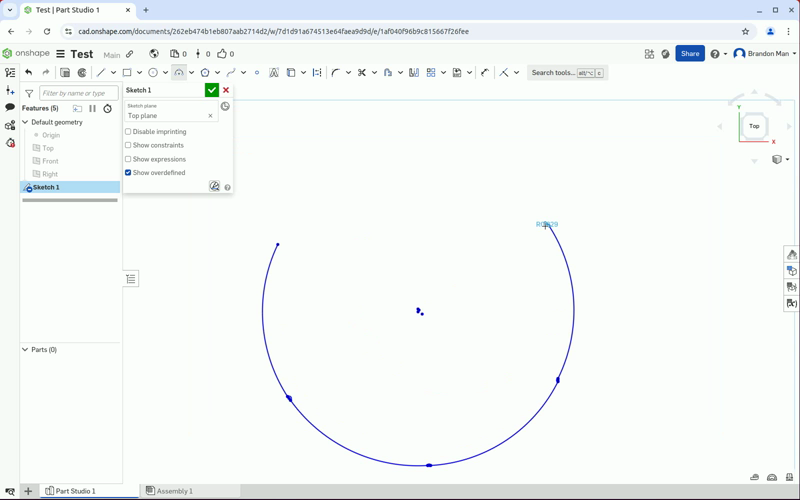
scroll(6)
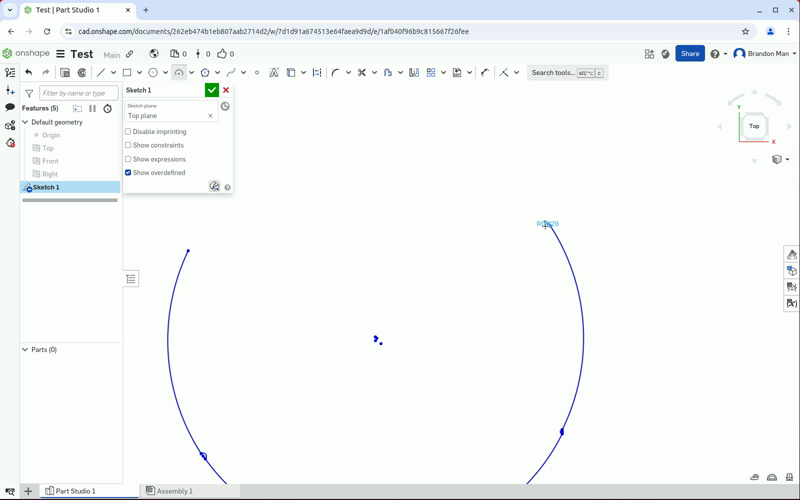
scroll(6)
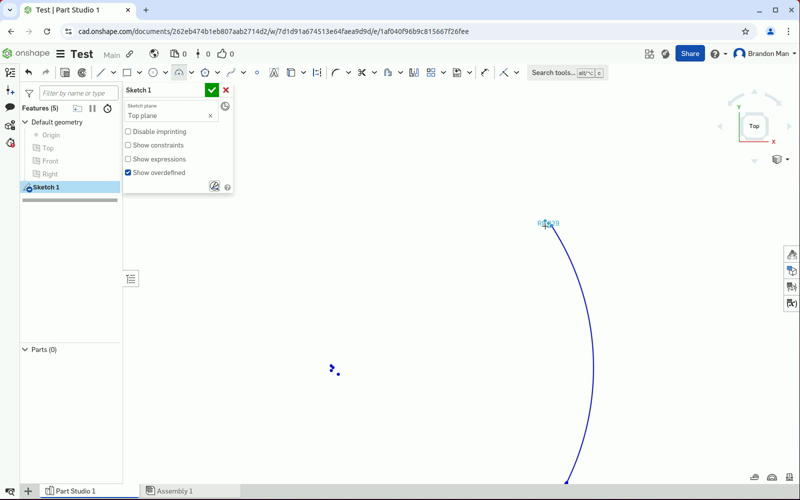
scroll(6)
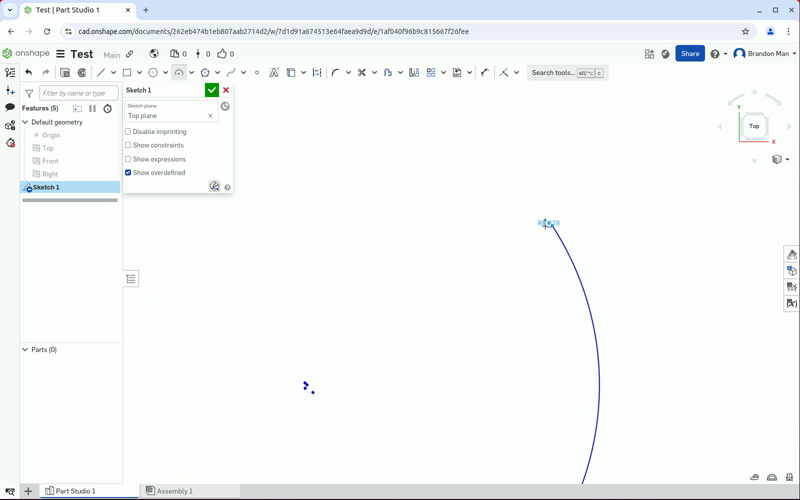
scroll(6)
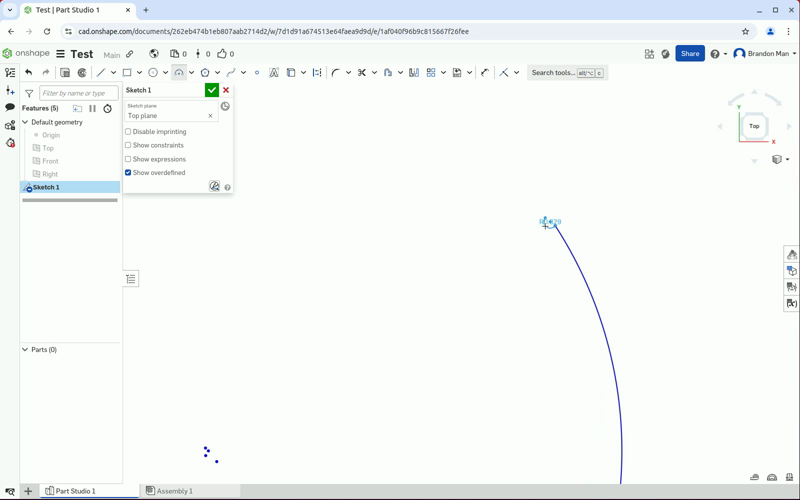
scroll(6)
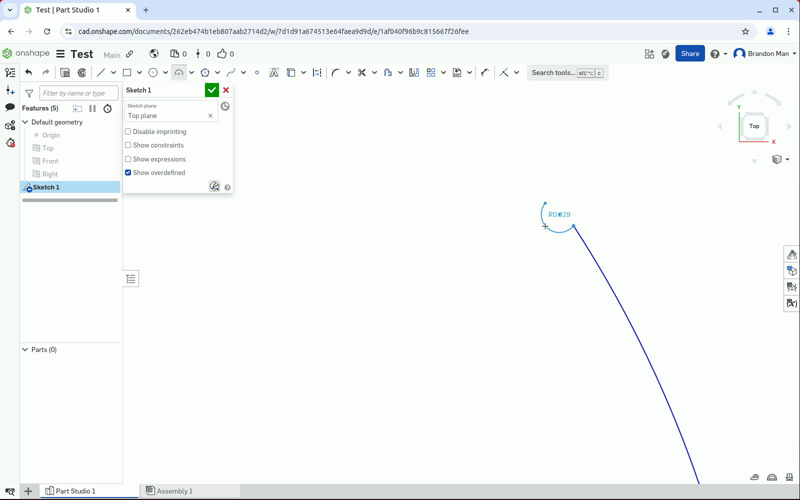
click(545, 225)
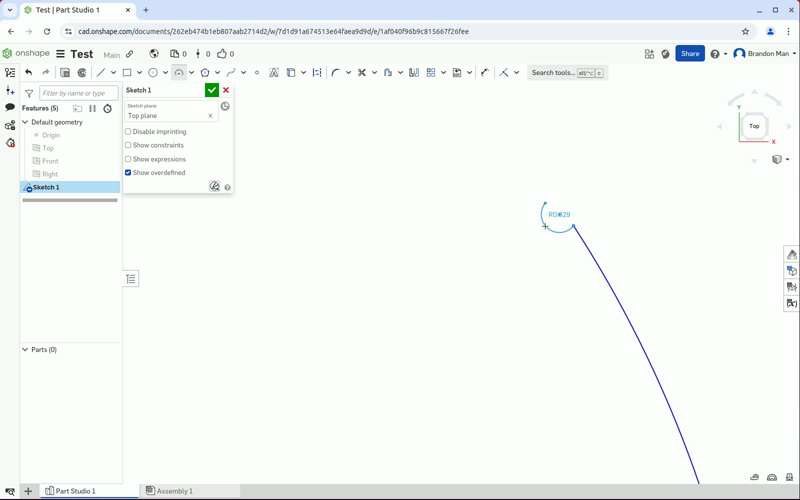
scroll(-6)
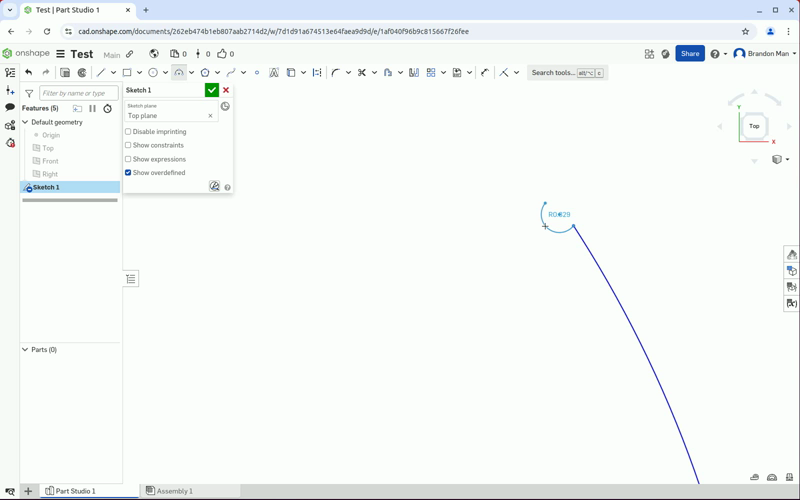
scroll(-6)
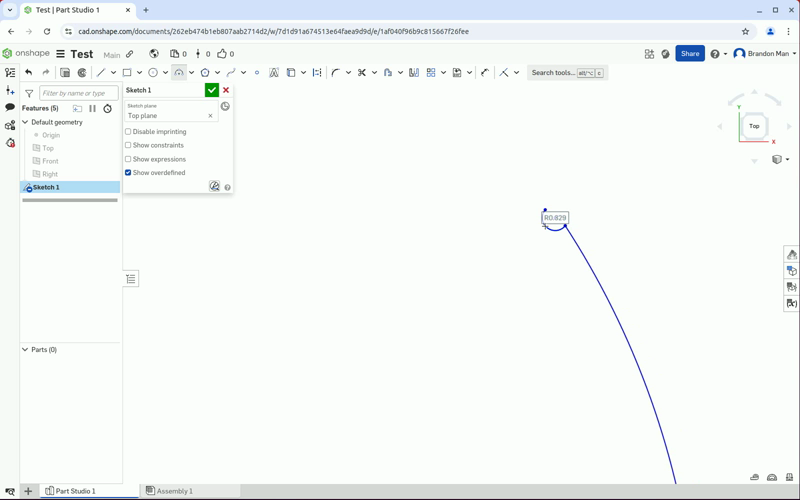
scroll(-6)
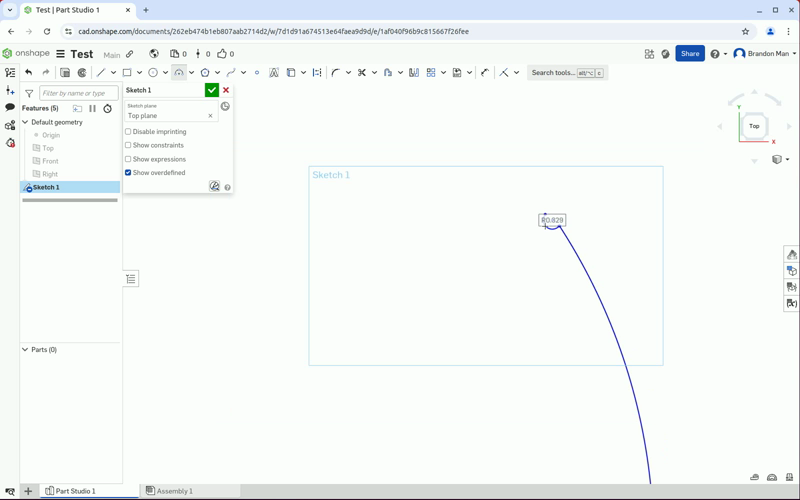
scroll(-6)
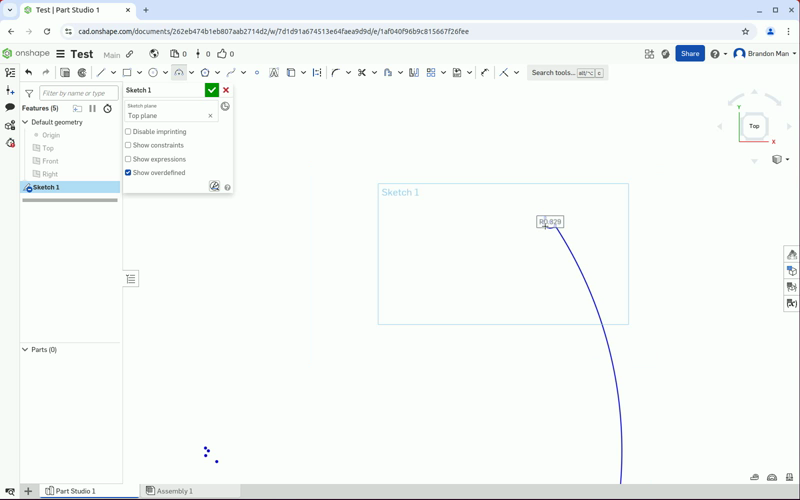
scroll(-6)
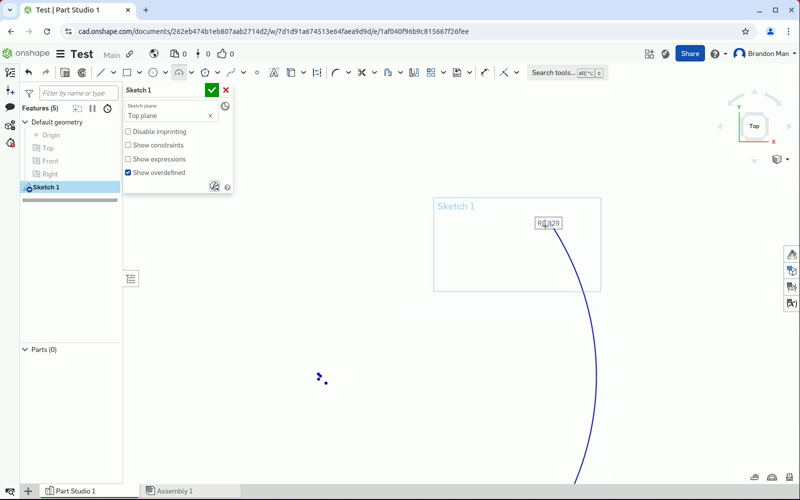
scroll(-6)
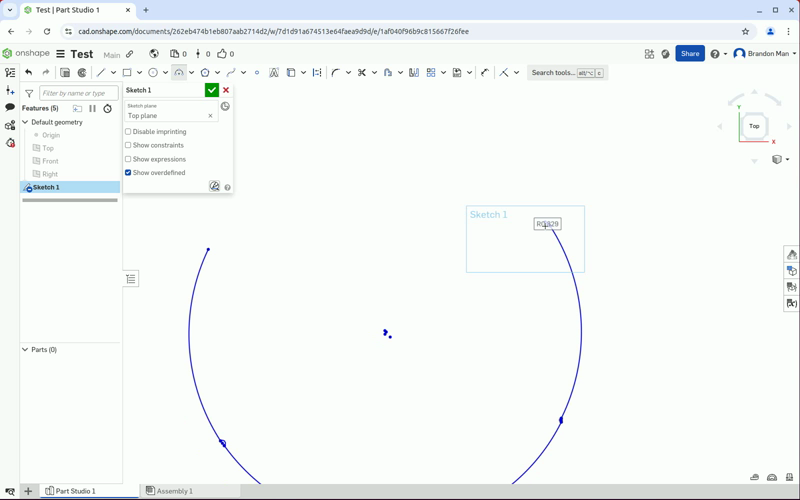
scroll(-6)
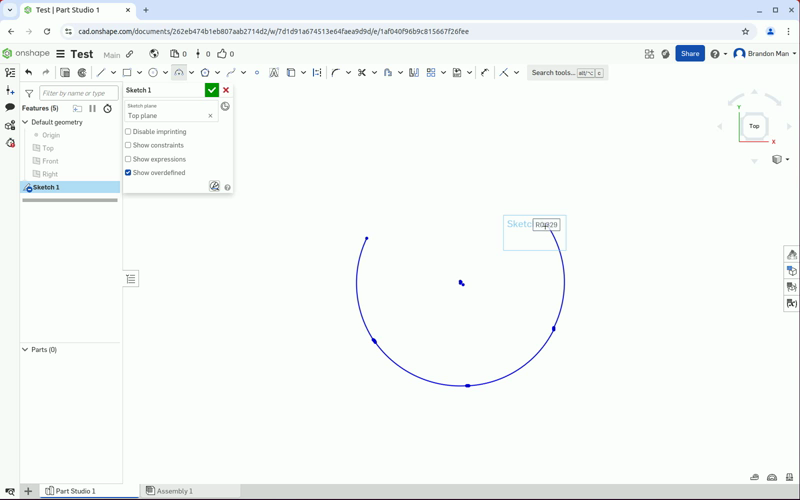
key_up(shift)
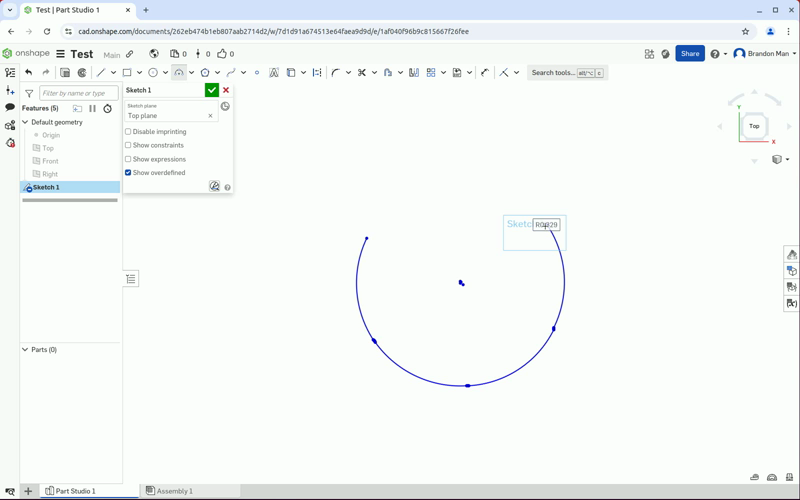
mouse_move(545, 223)
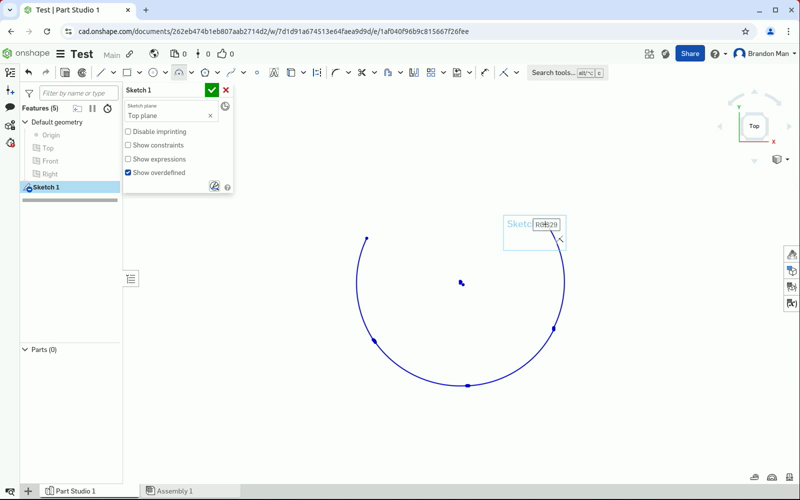
scroll(6)
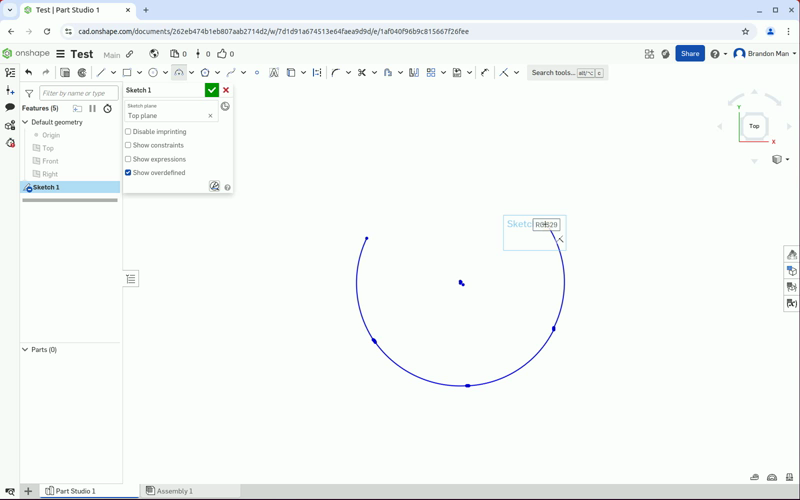
scroll(6)
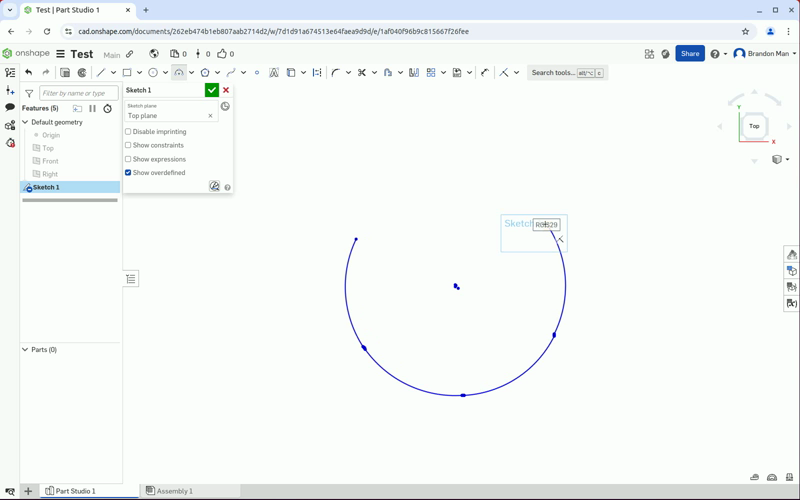
scroll(6)
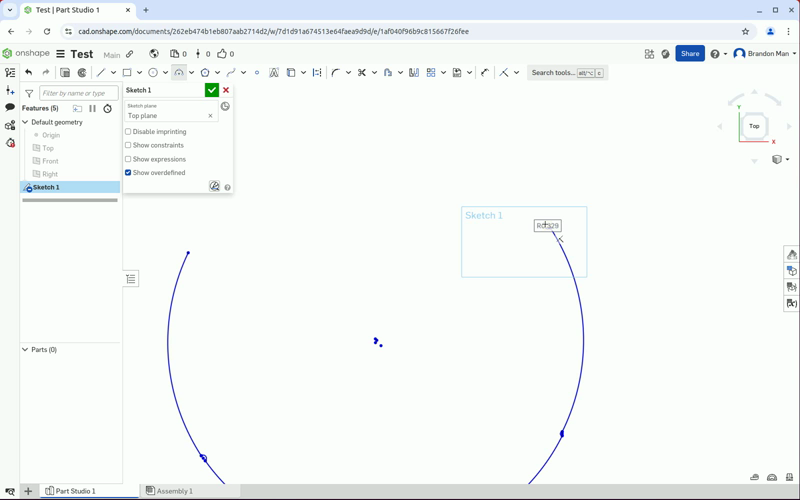
scroll(6)
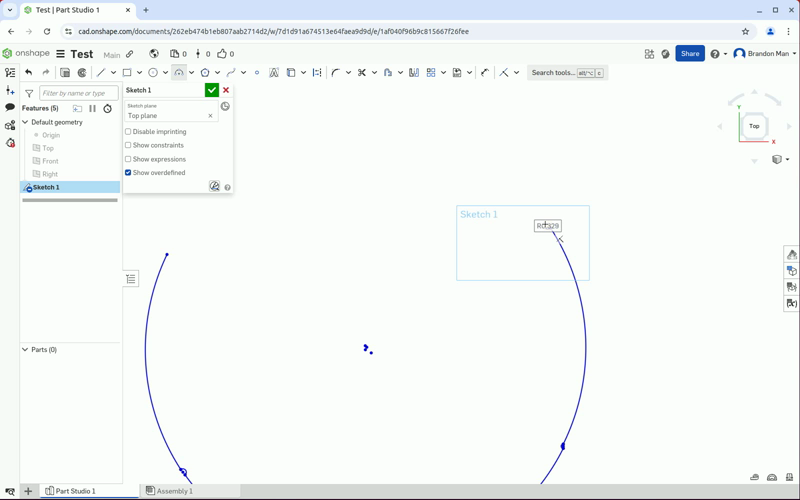
scroll(6)
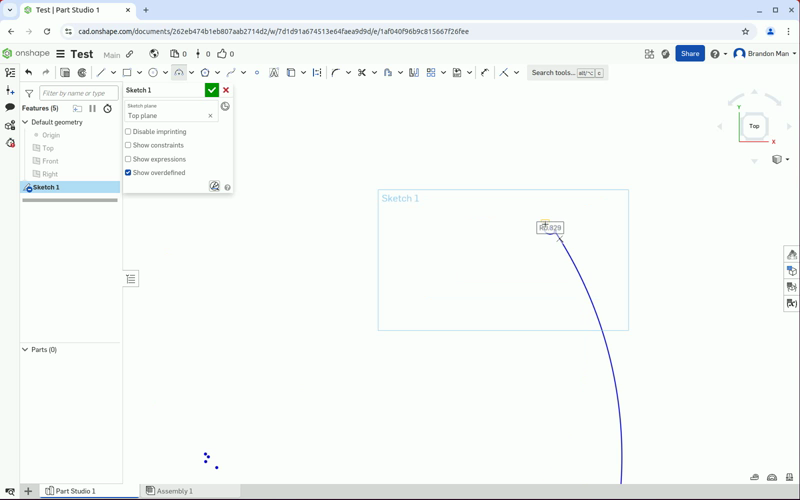
scroll(6)
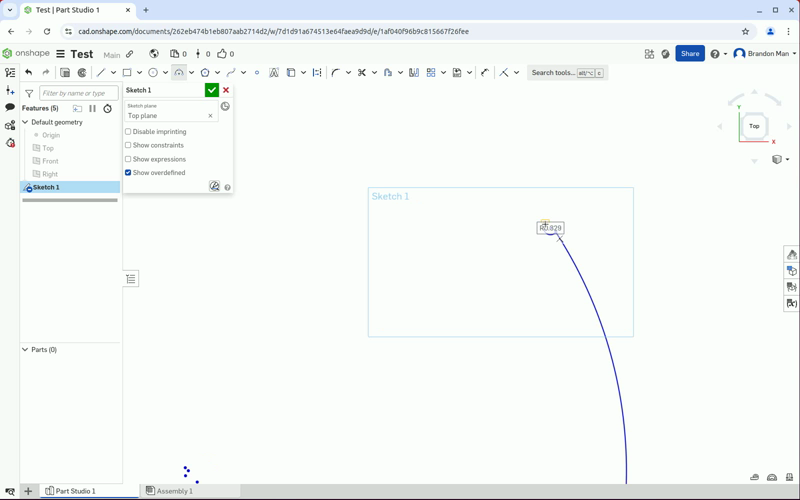
scroll(6)
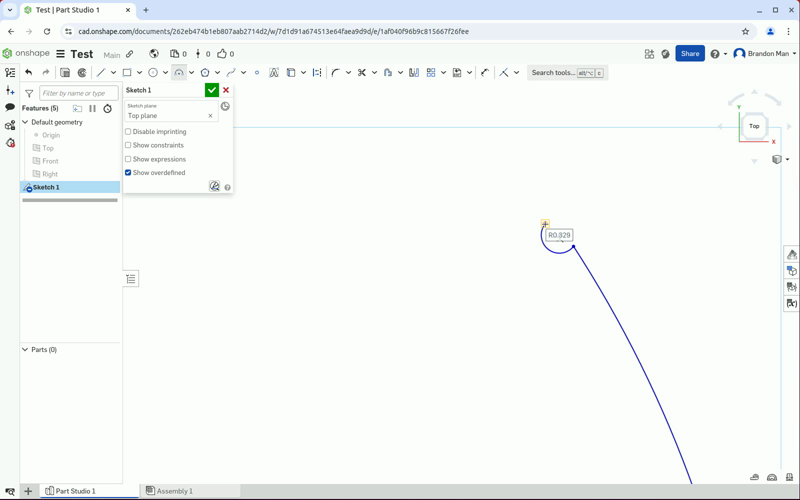
click(545, 223)
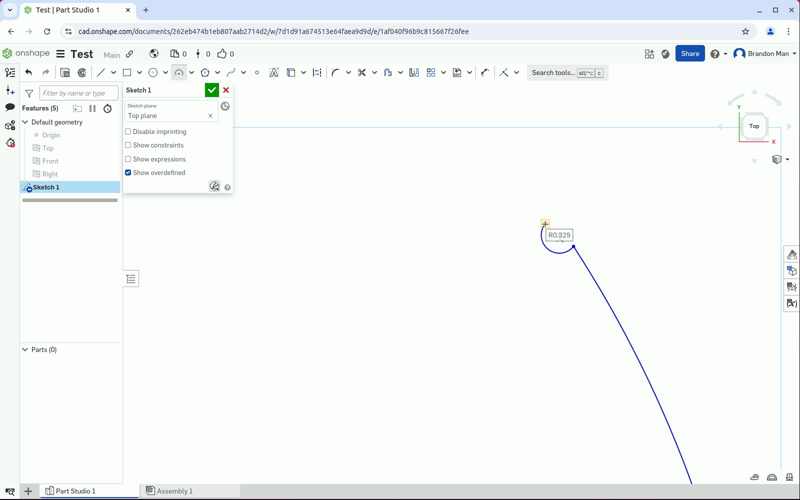
scroll(-6)
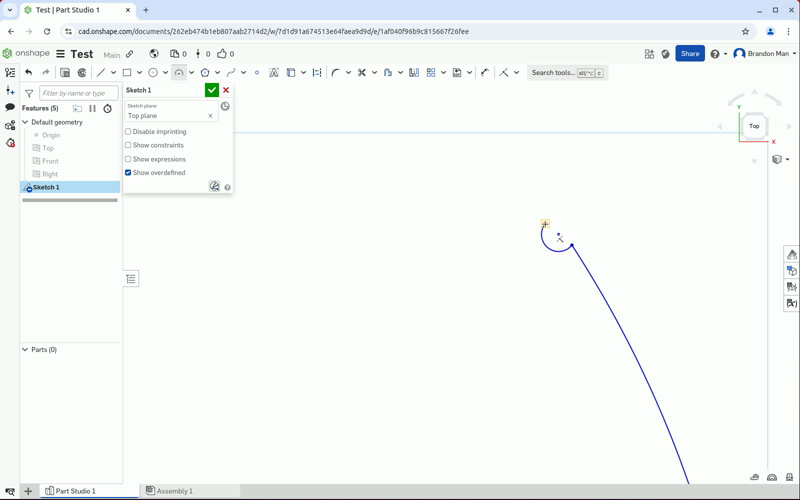
scroll(-6)
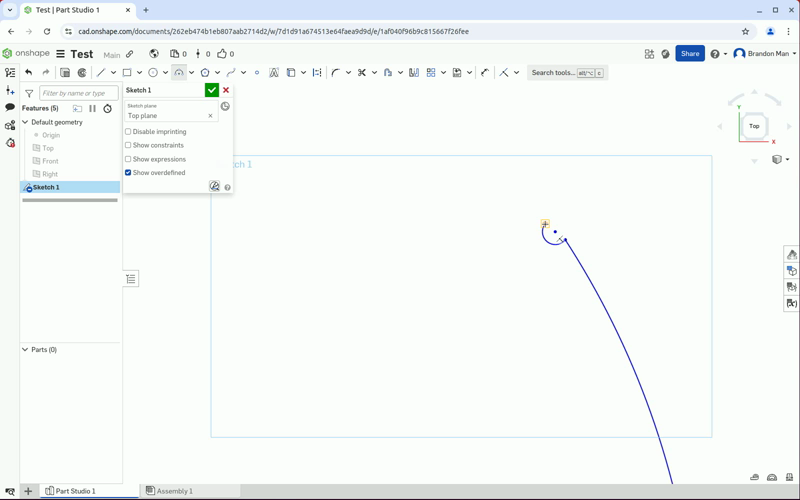
scroll(-6)
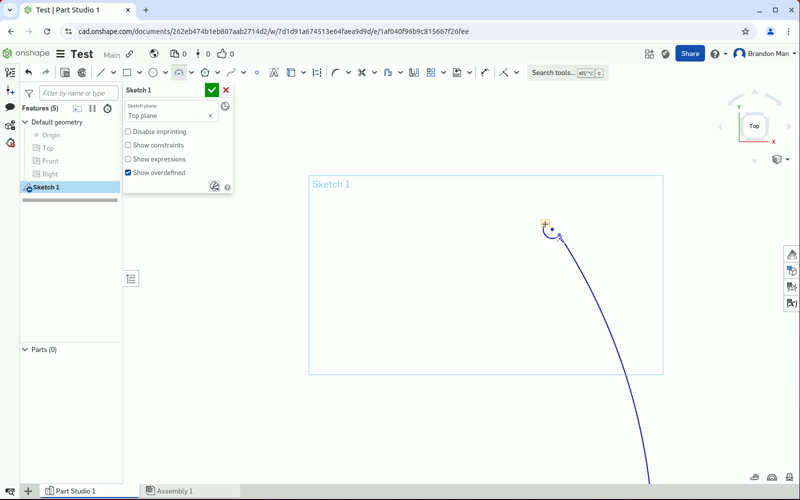
scroll(-6)
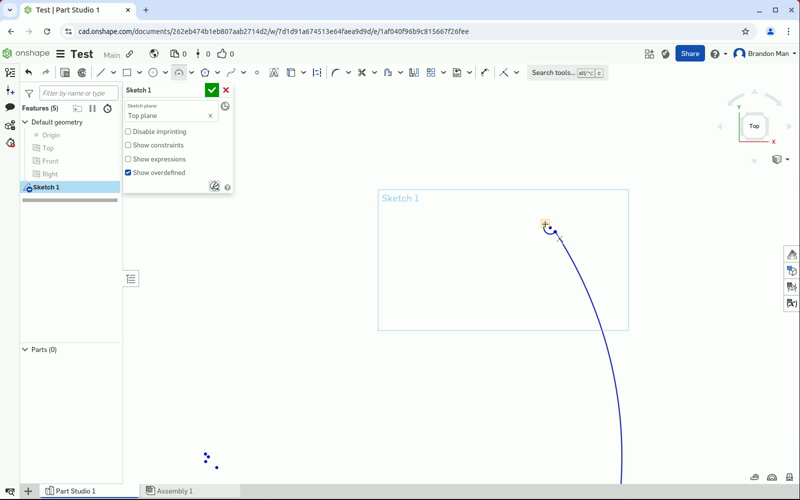
scroll(-6)
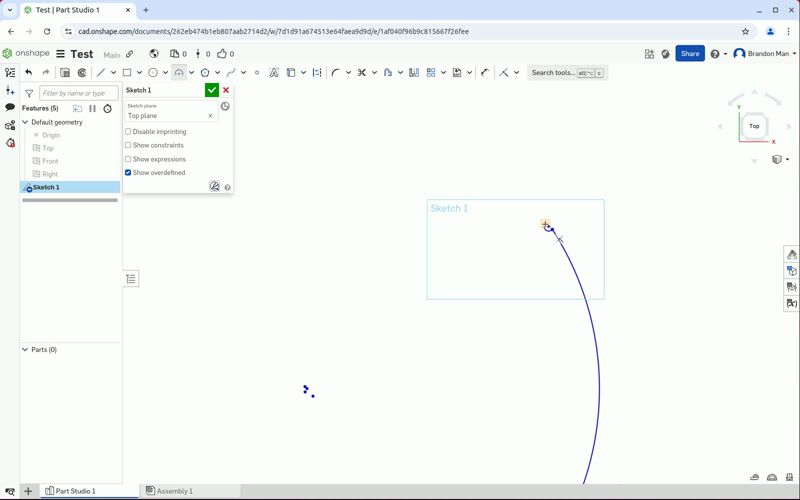
scroll(-6)
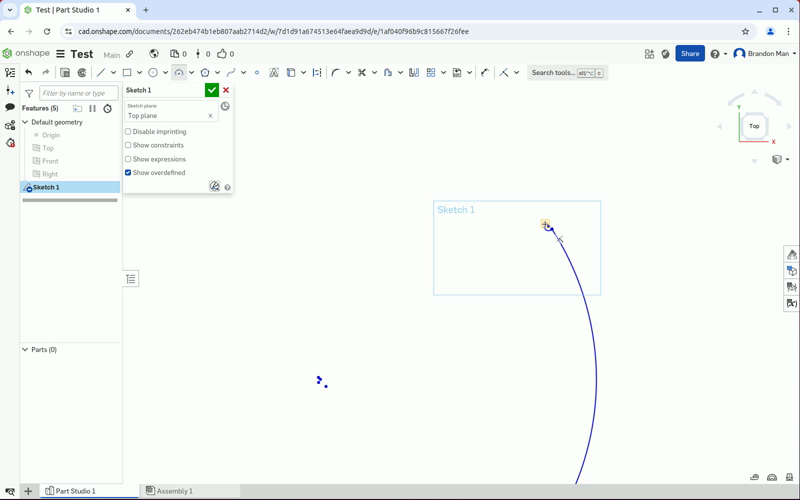
scroll(-6)
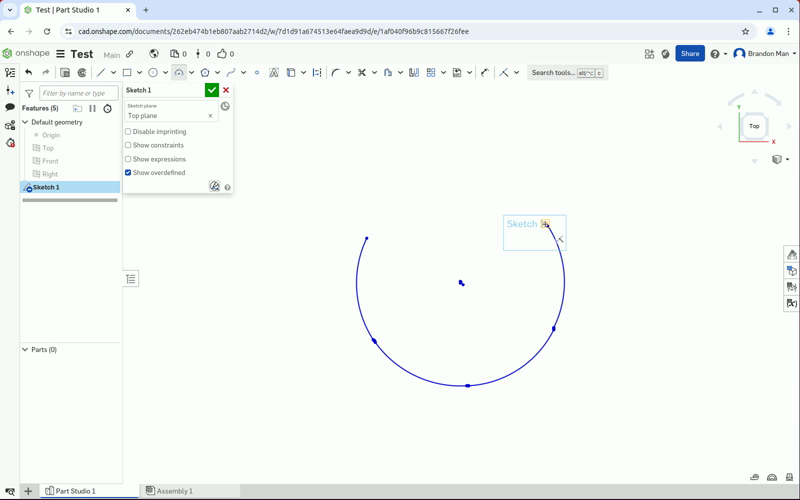
key_down(shift)
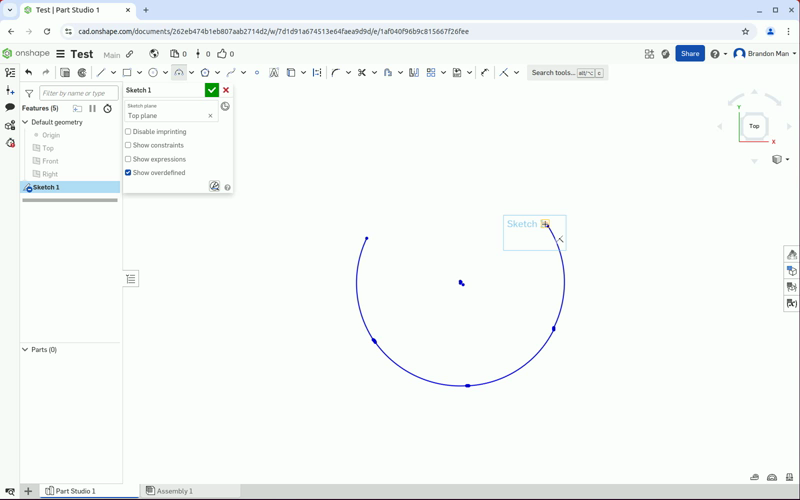
mouse_move(454, 180)
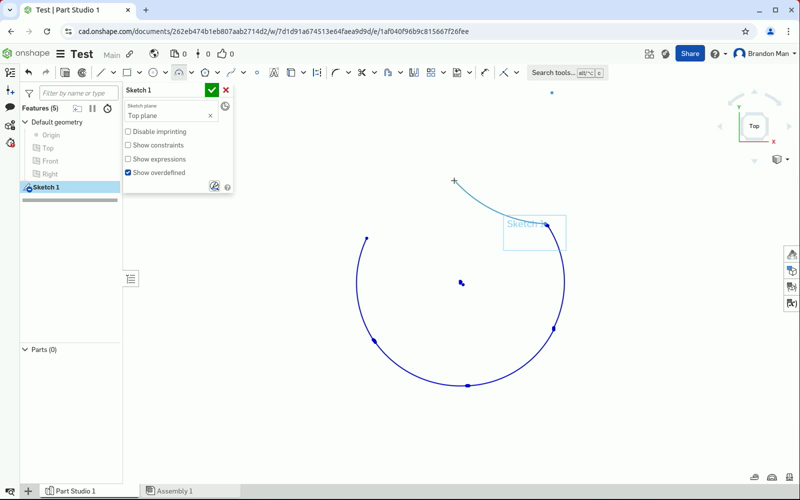
click(454, 180)
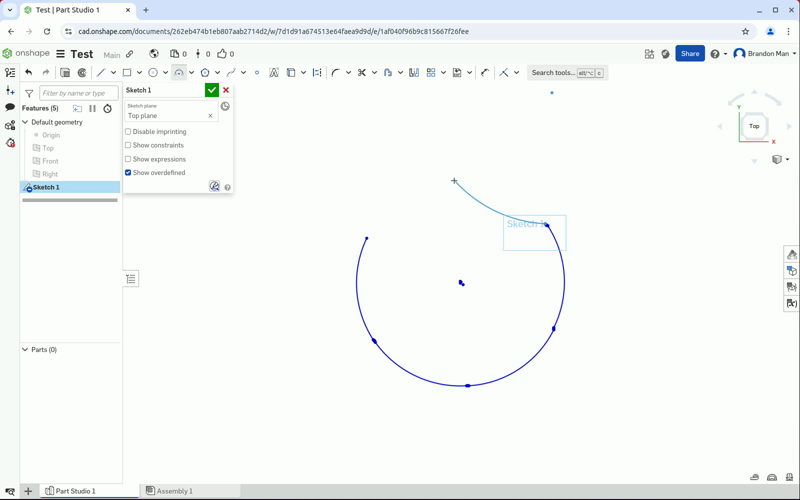
mouse_move(505, 189)
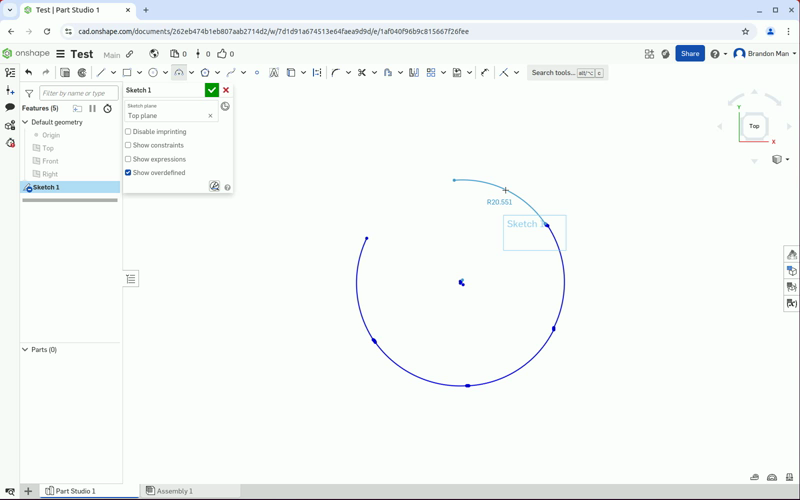
click(505, 189)
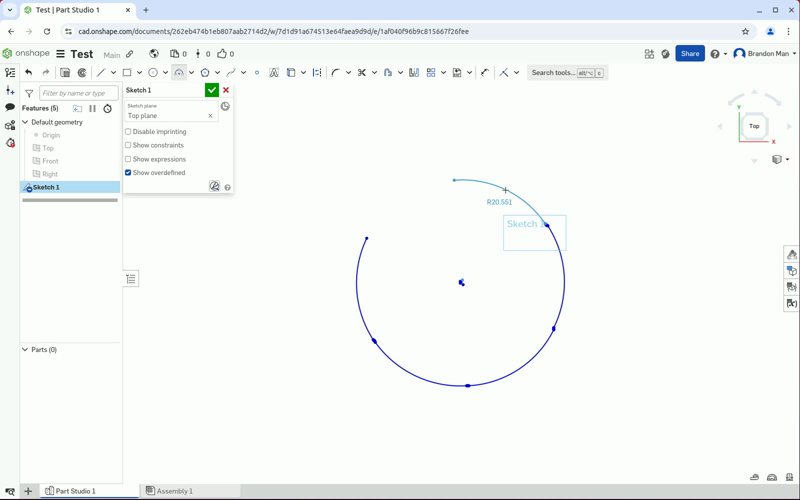
key_up(shift)
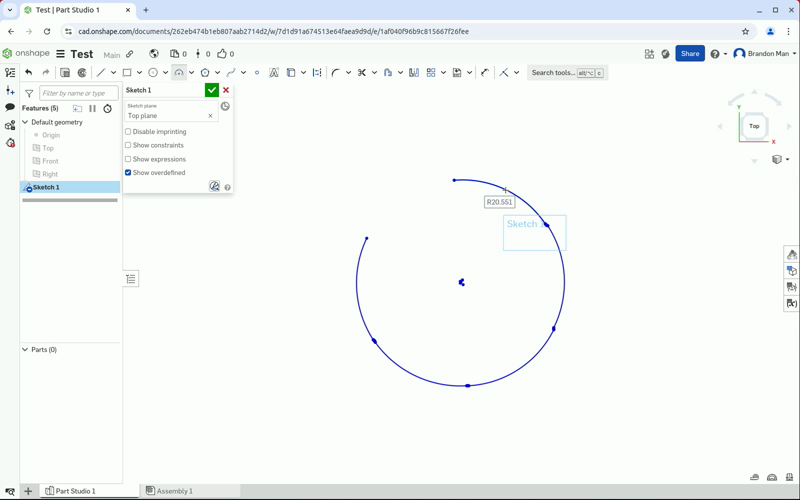
mouse_move(454, 180)
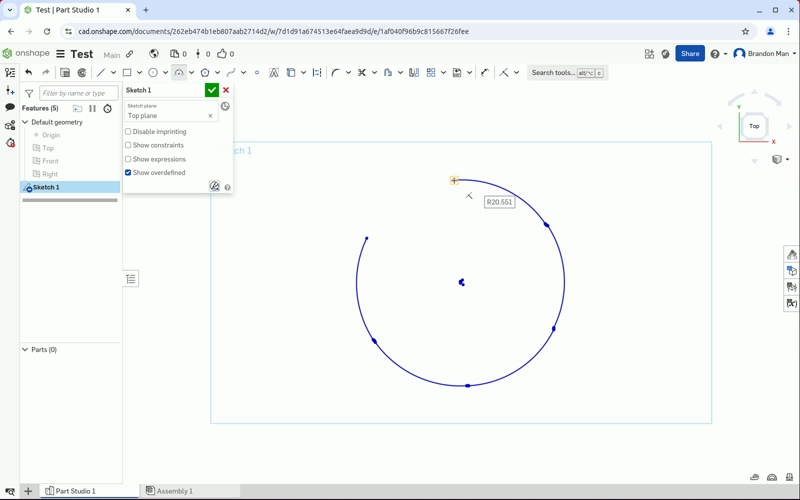
click(454, 180)
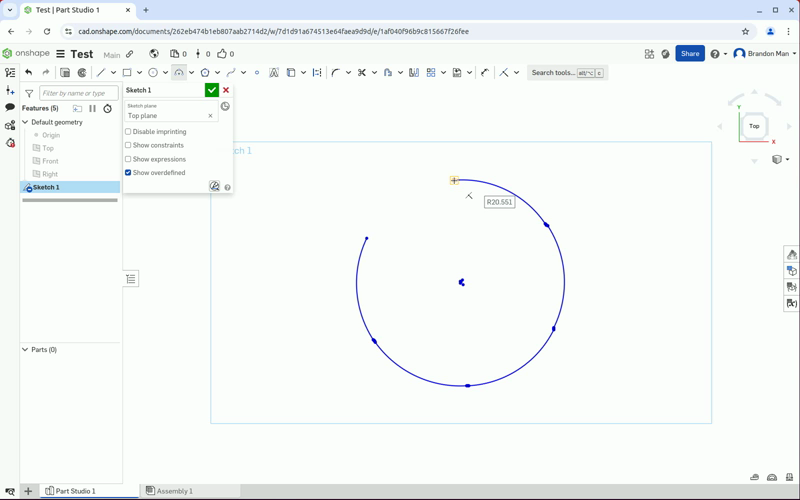
key_down(shift)
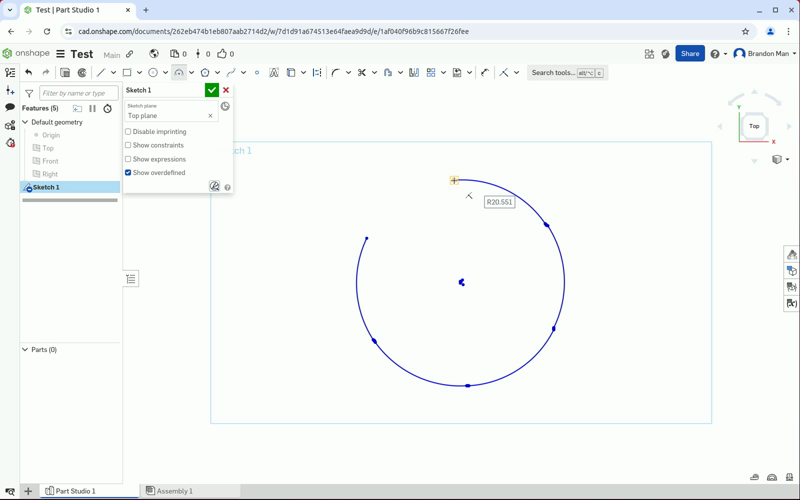
mouse_move(452, 180)
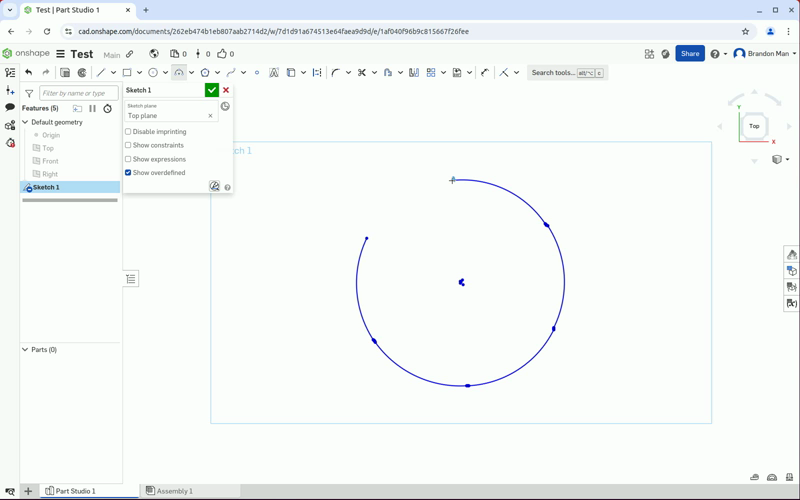
scroll(6)
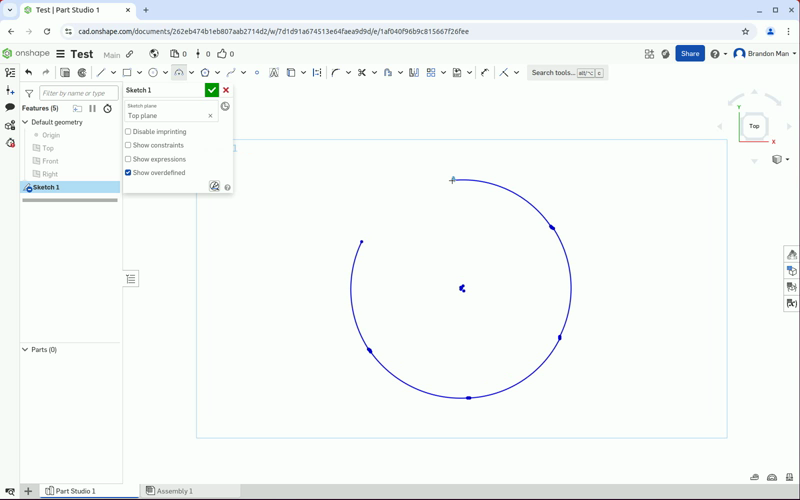
scroll(6)
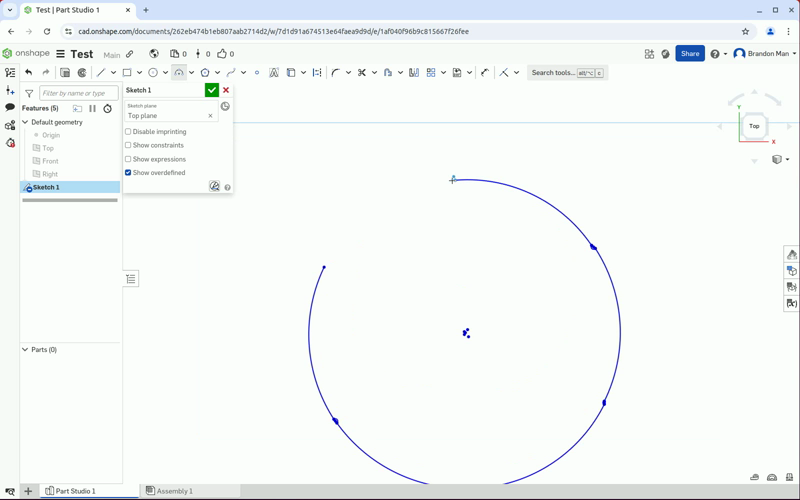
scroll(6)
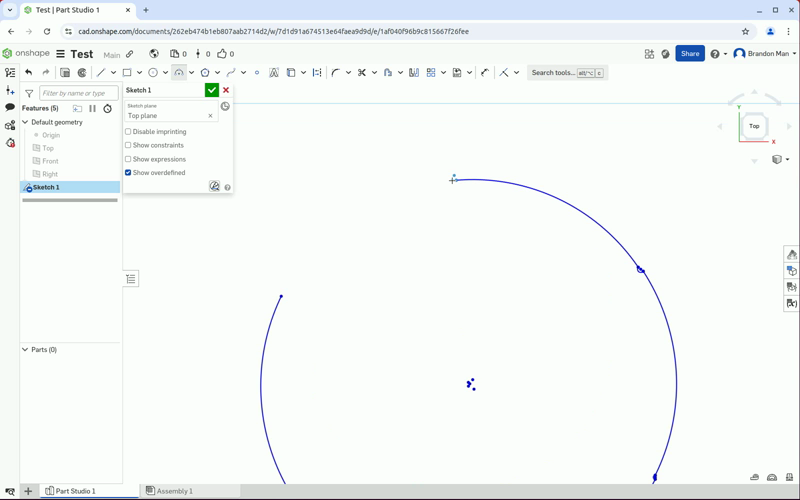
scroll(6)
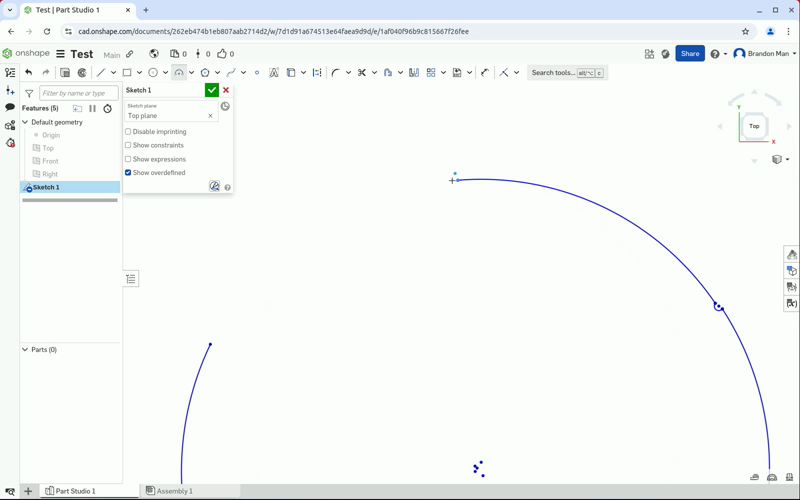
scroll(6)
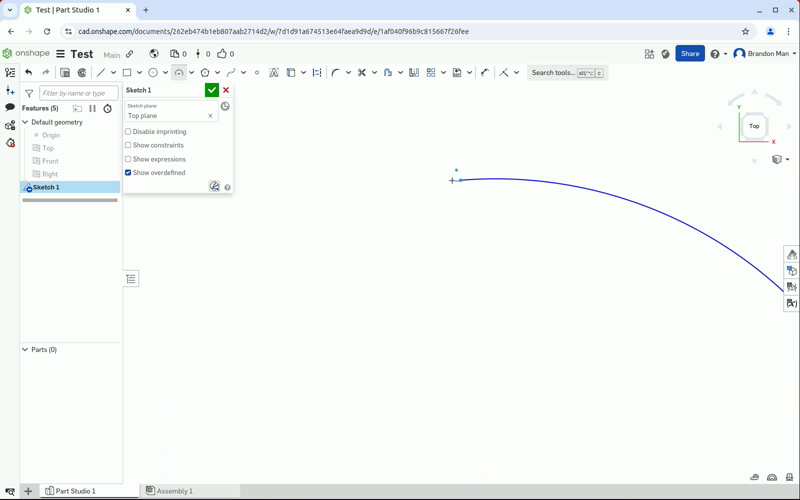
scroll(6)
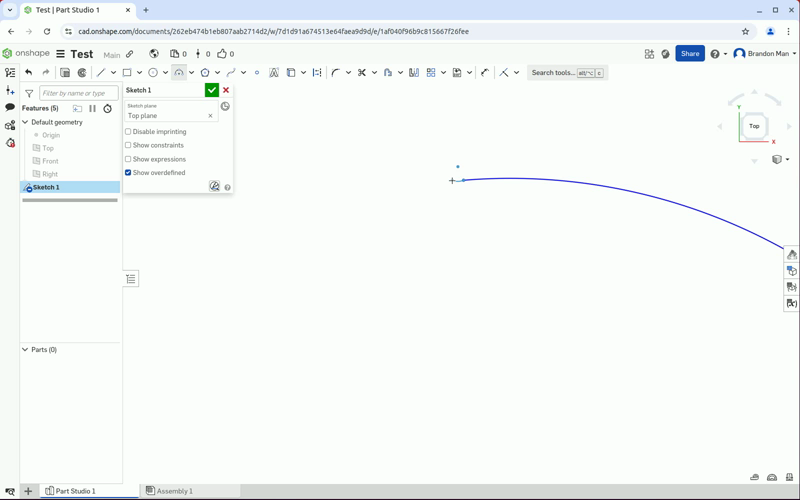
scroll(6)
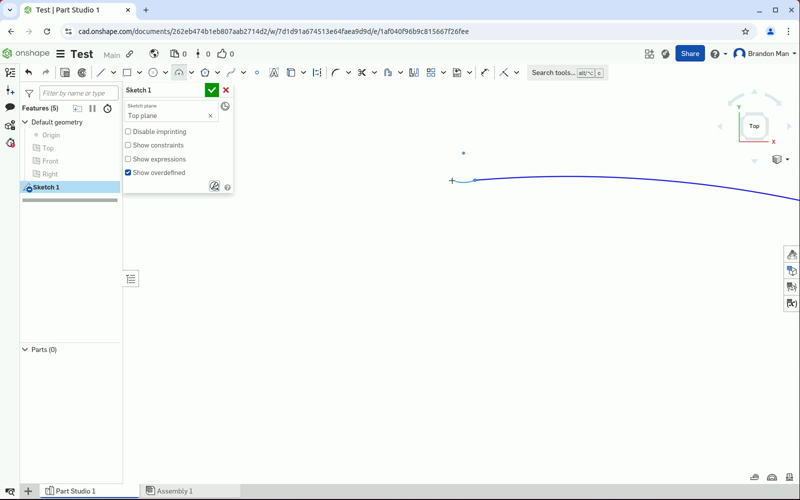
click(452, 180)
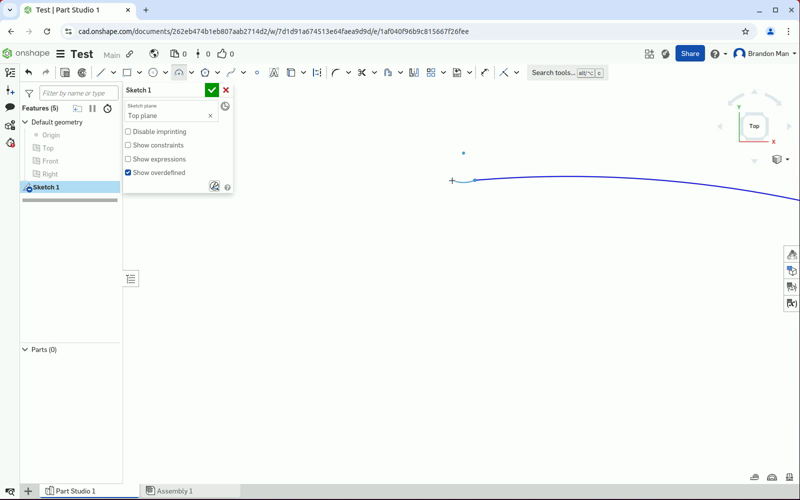
scroll(-6)
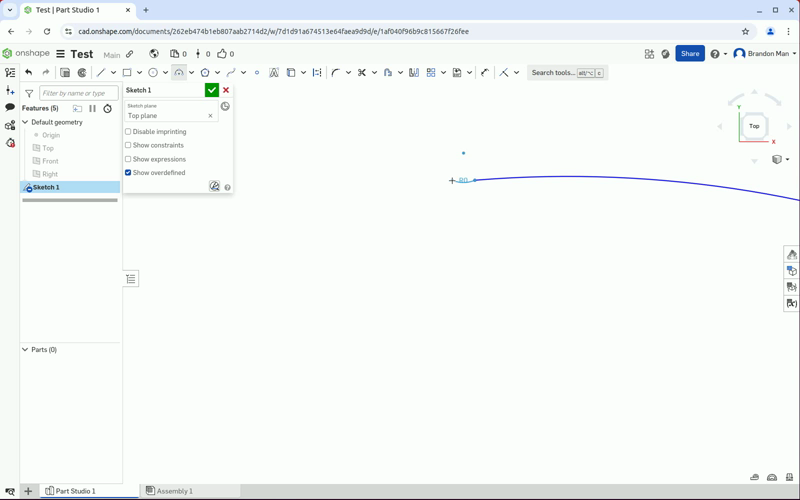
scroll(-6)
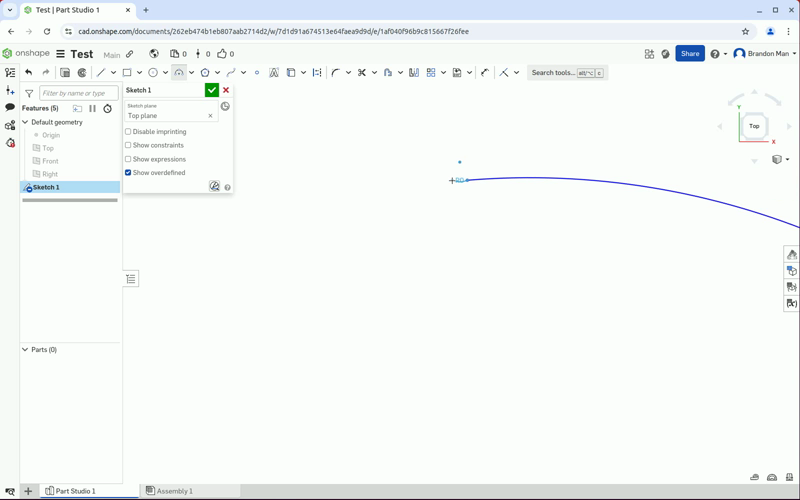
scroll(-6)
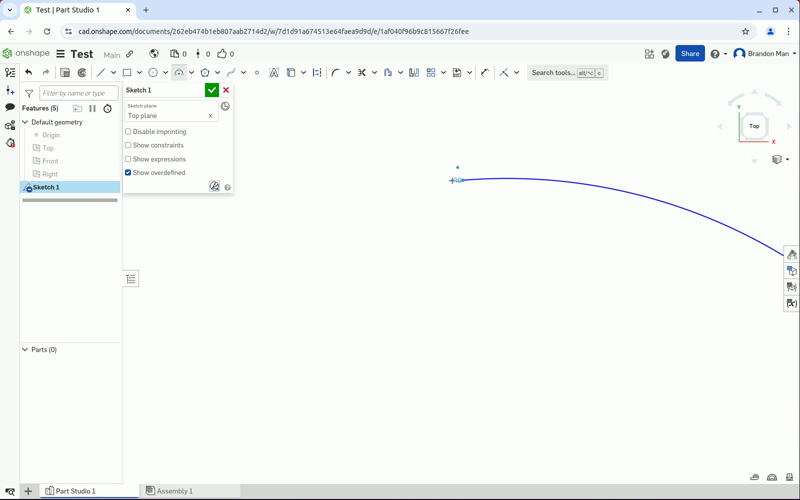
scroll(-6)
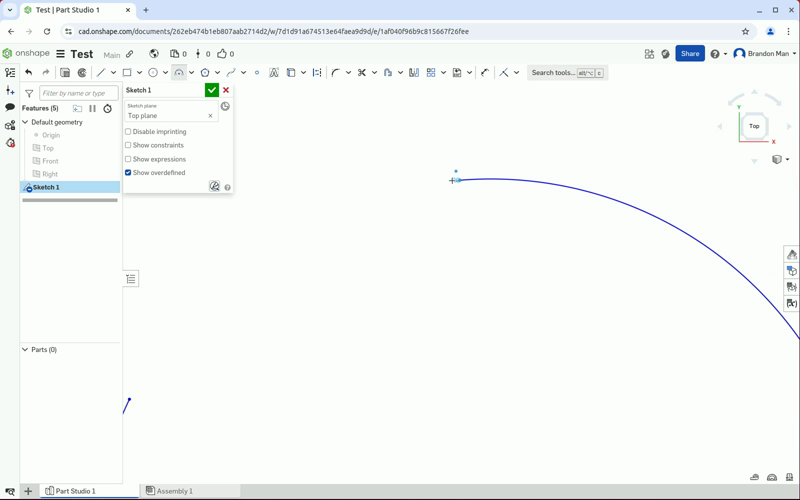
scroll(-6)
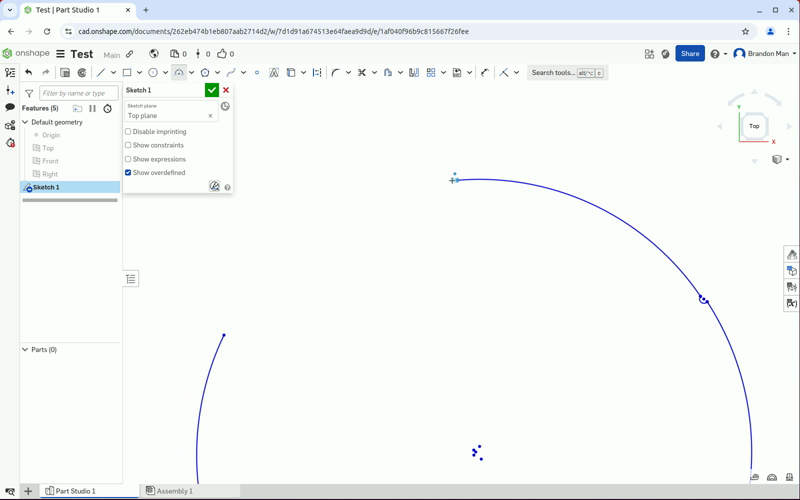
scroll(-6)
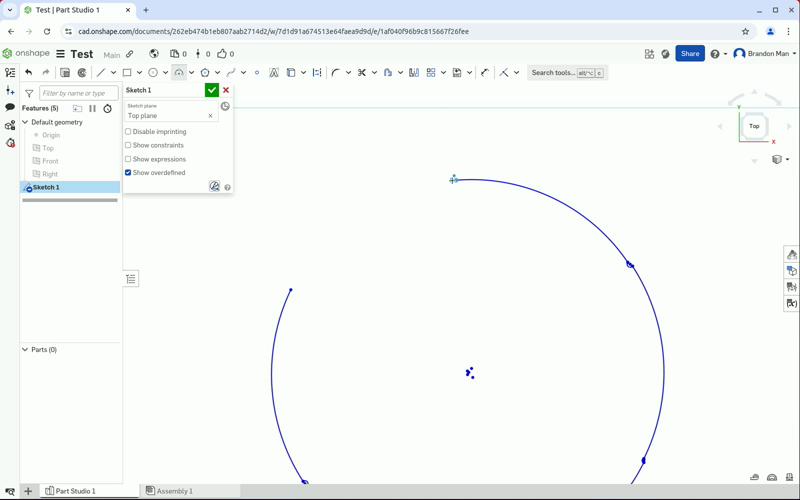
scroll(-6)
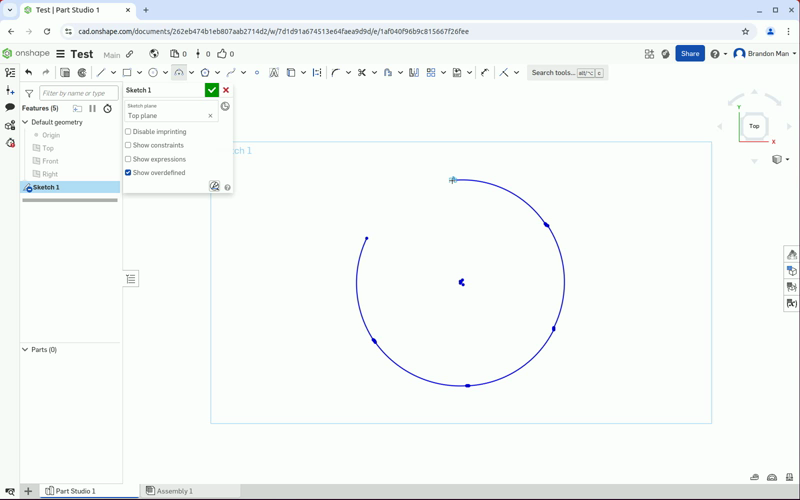
mouse_move(453, 179)
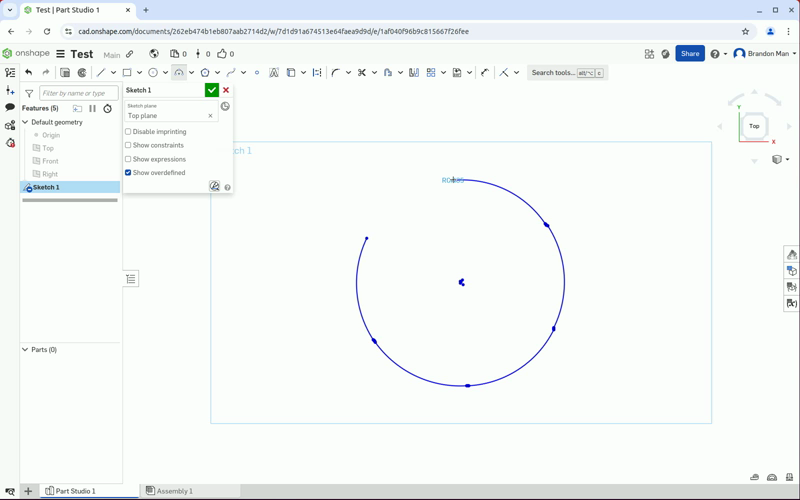
scroll(6)
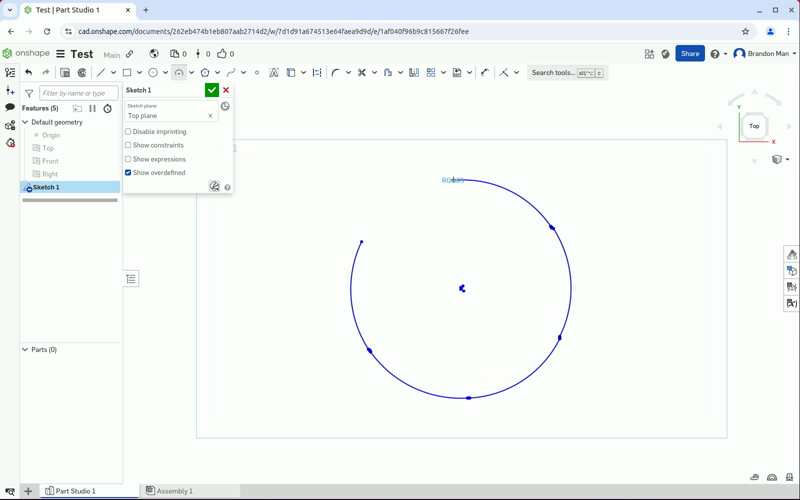
scroll(6)
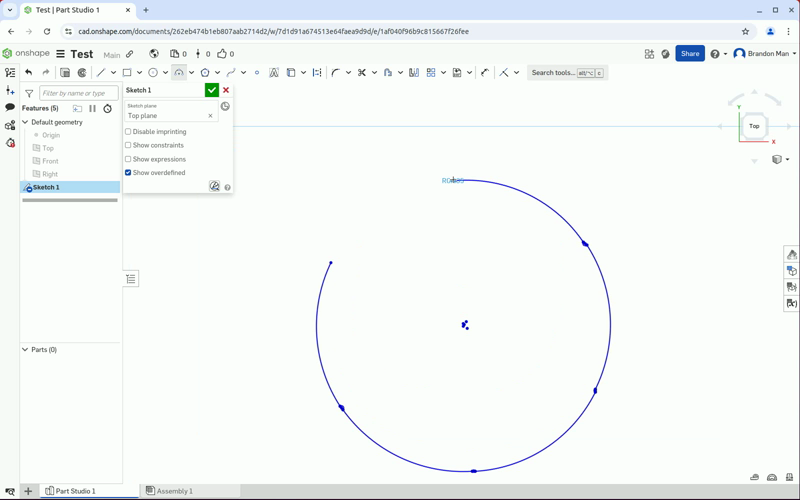
scroll(6)
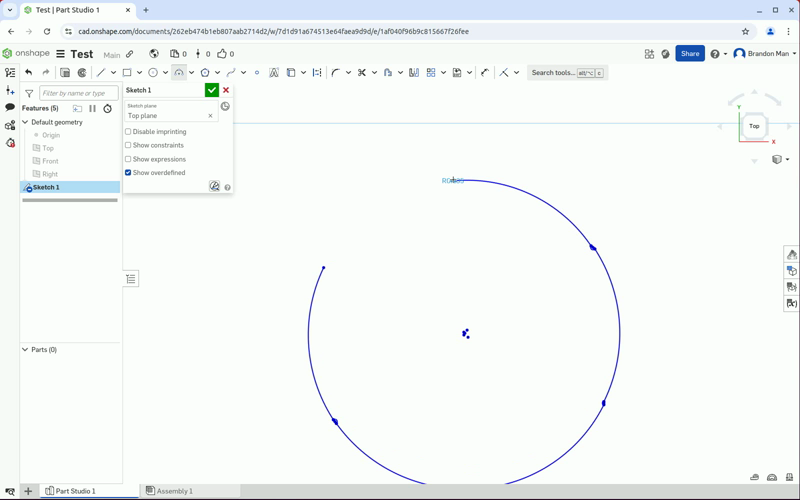
scroll(6)
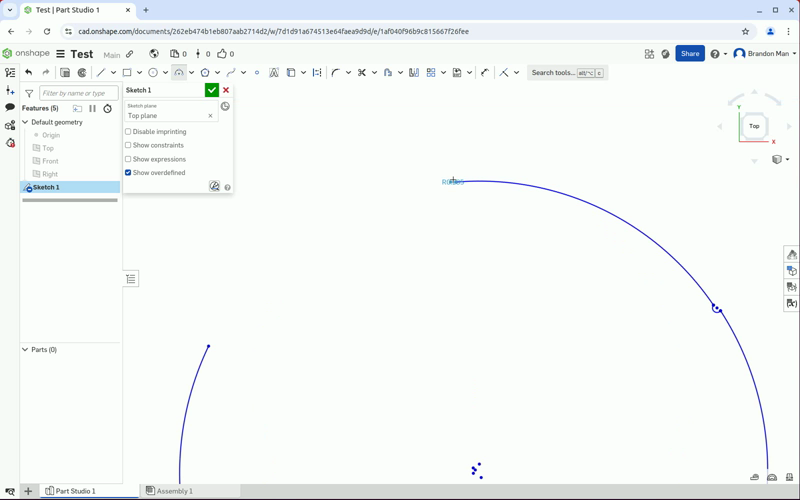
scroll(6)
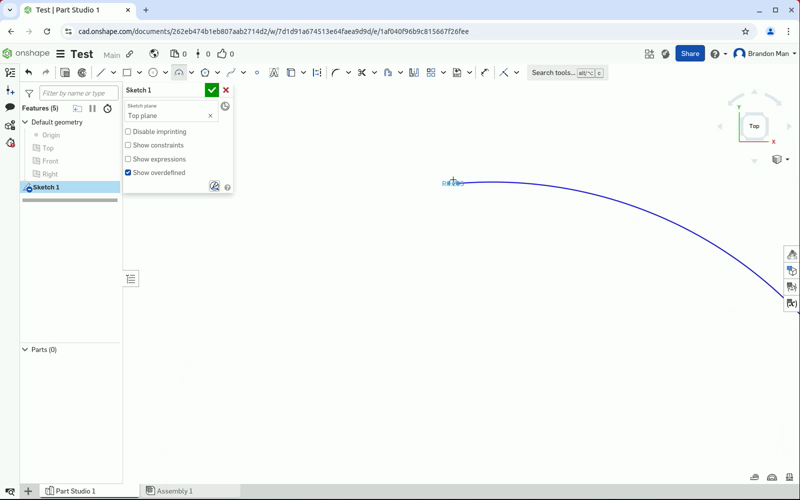
scroll(6)
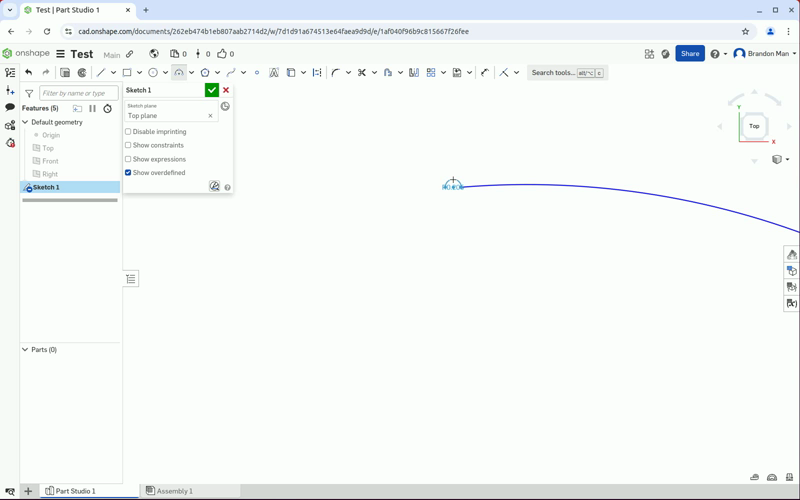
scroll(6)
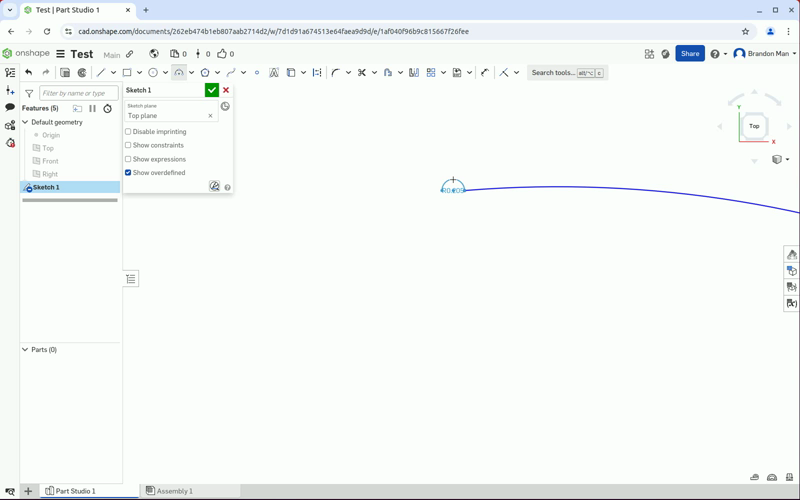
click(453, 179)
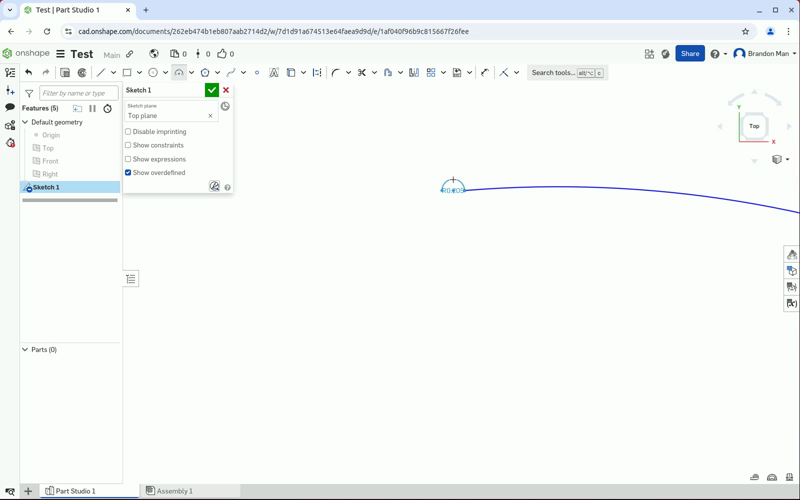
scroll(-6)
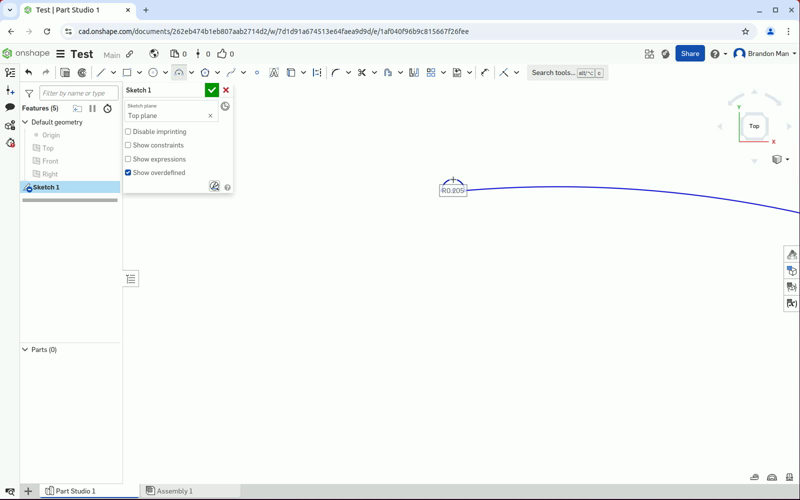
scroll(-6)
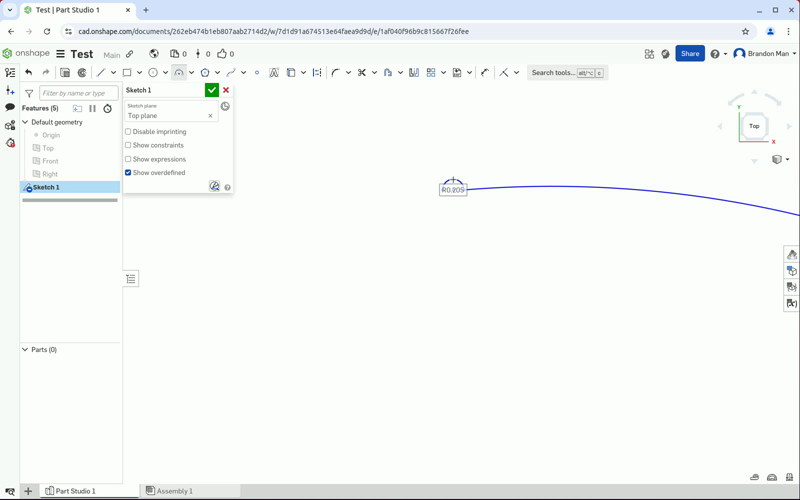
scroll(-6)
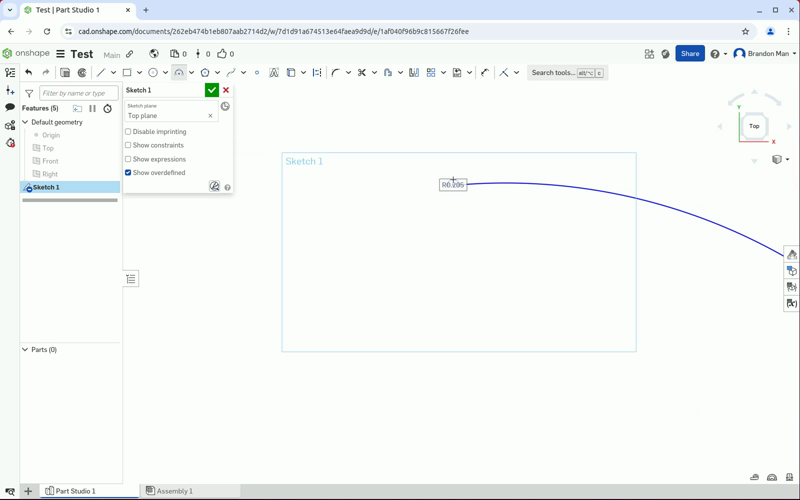
scroll(-6)
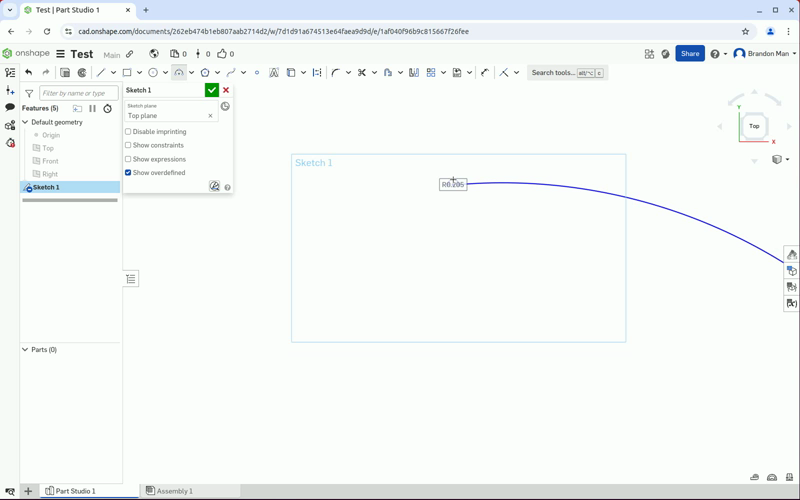
scroll(-6)
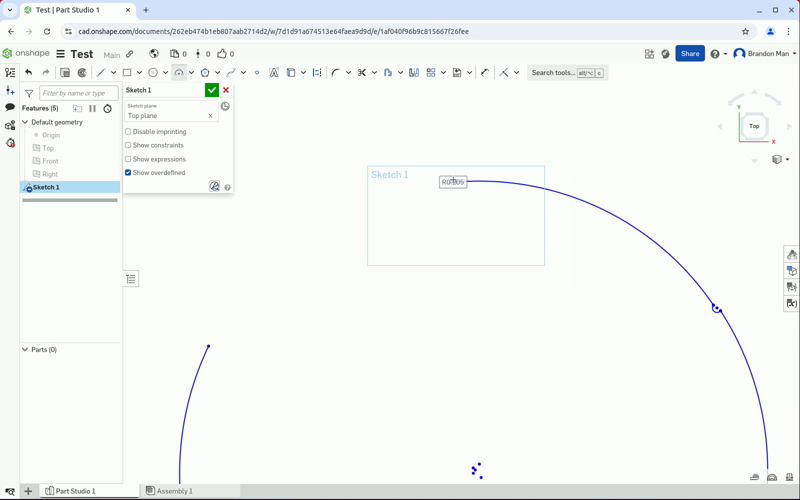
scroll(-6)
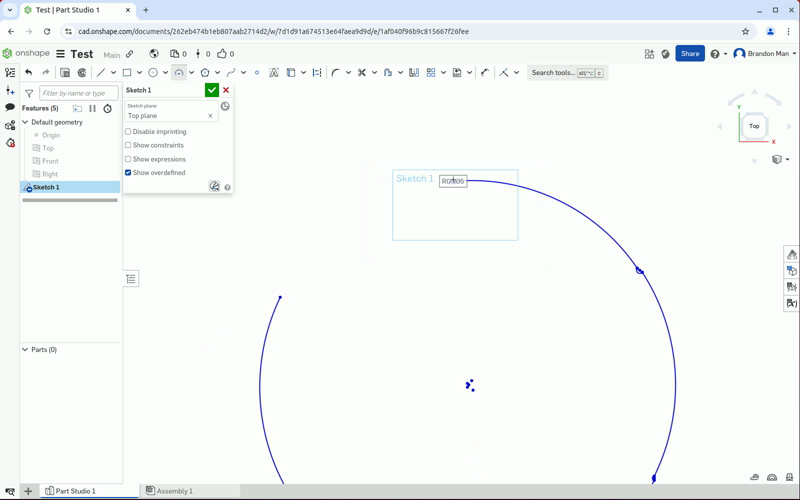
scroll(-6)
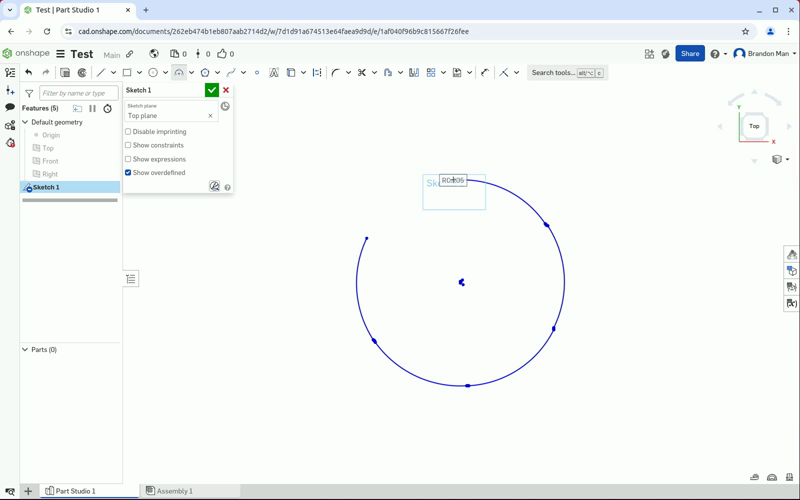
key_up(shift)
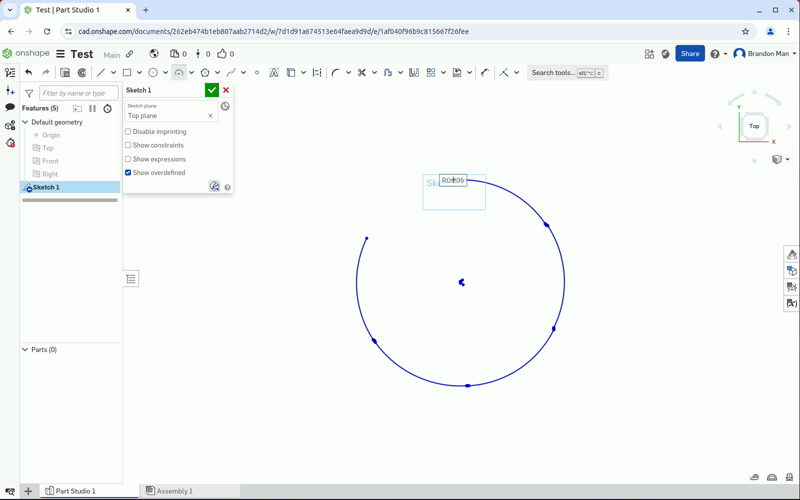
mouse_move(452, 180)
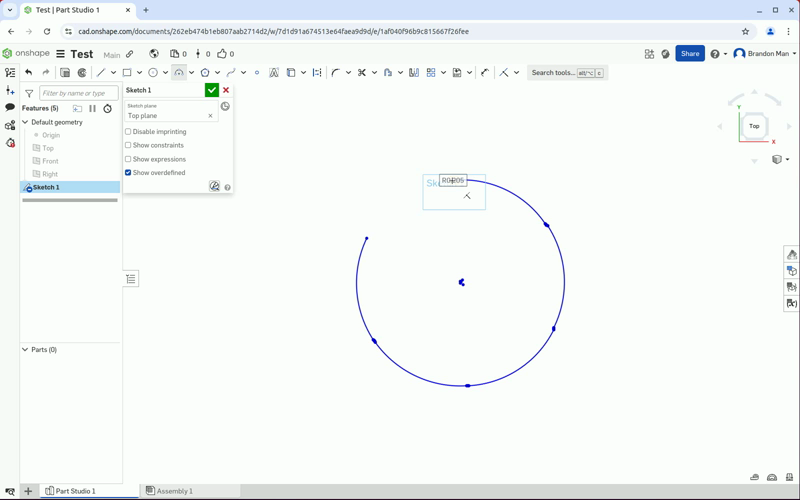
scroll(6)
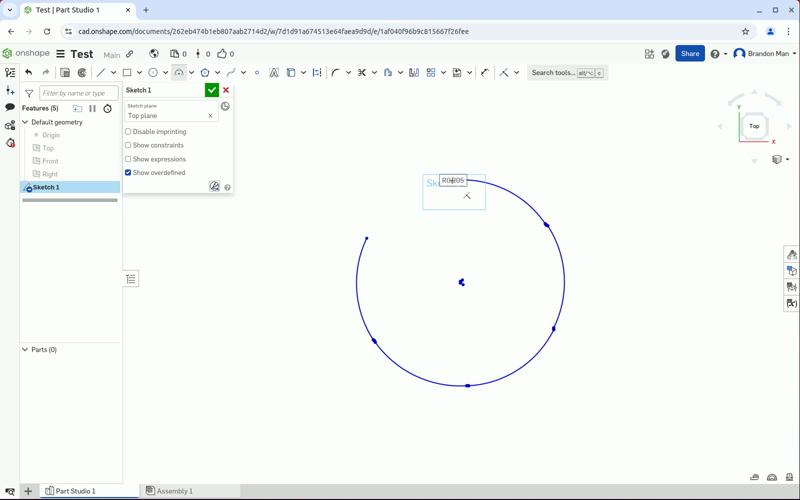
scroll(6)
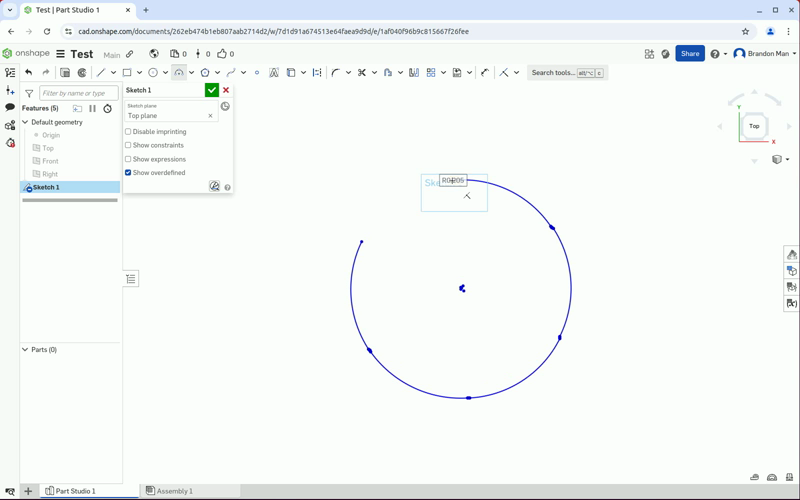
scroll(6)
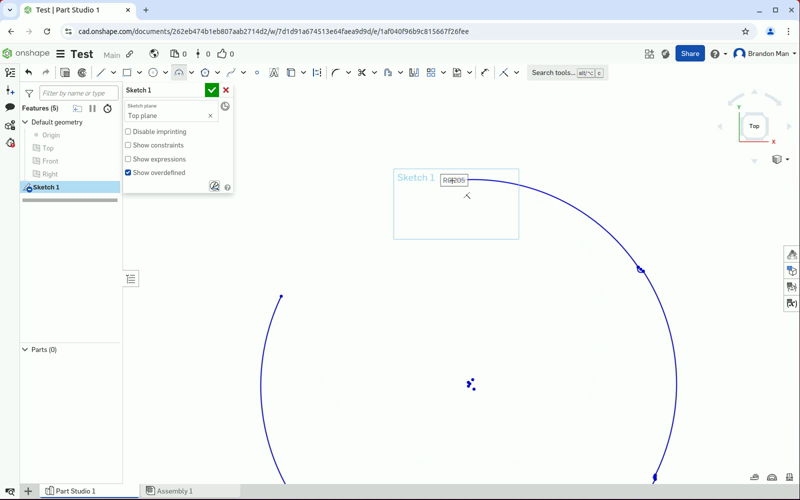
scroll(6)
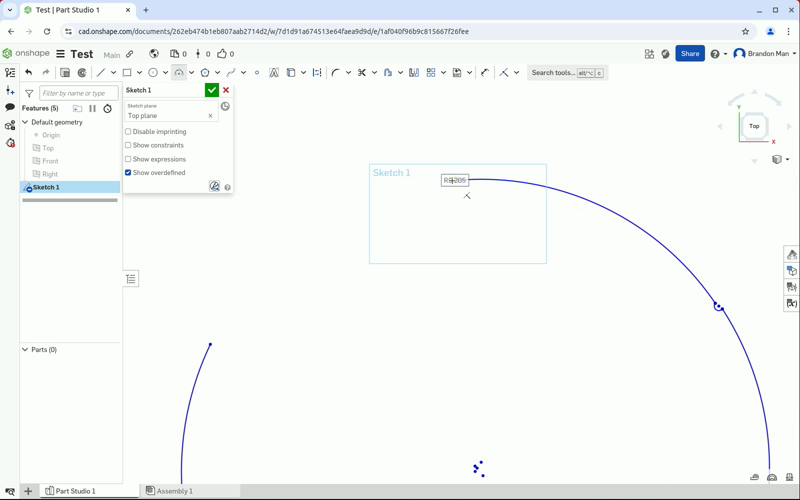
scroll(6)
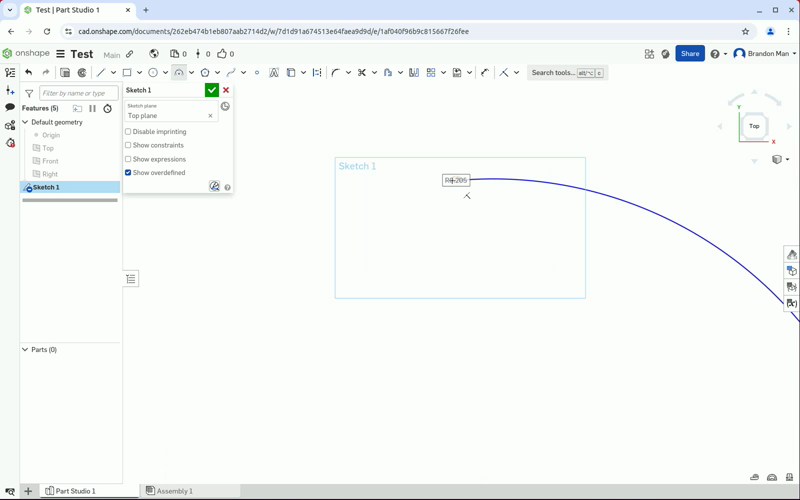
scroll(6)
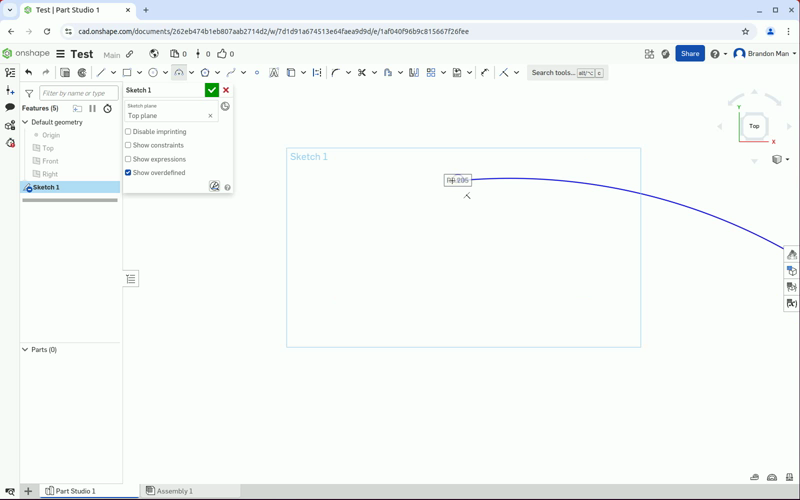
scroll(6)
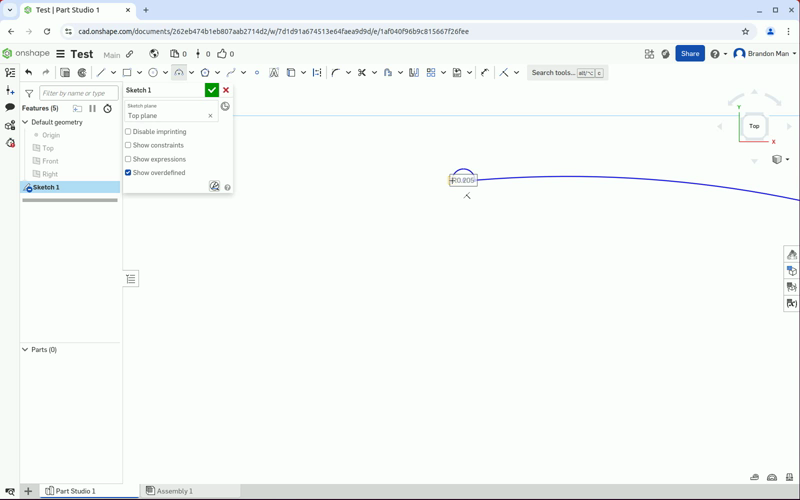
click(452, 180)
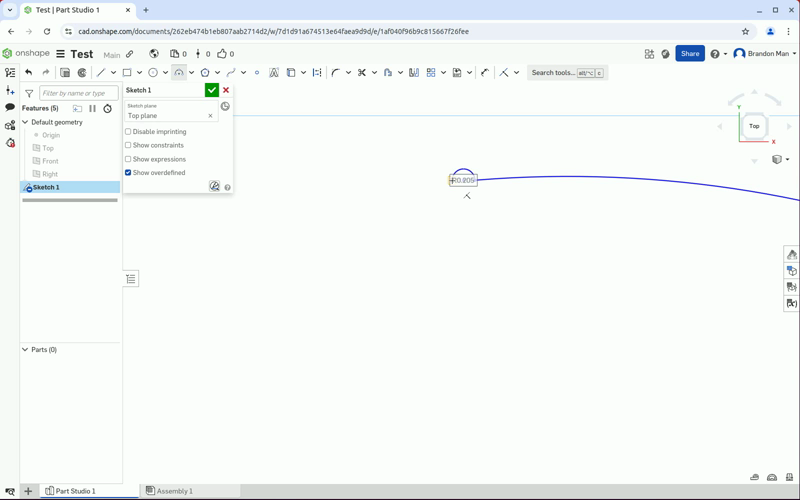
scroll(-6)
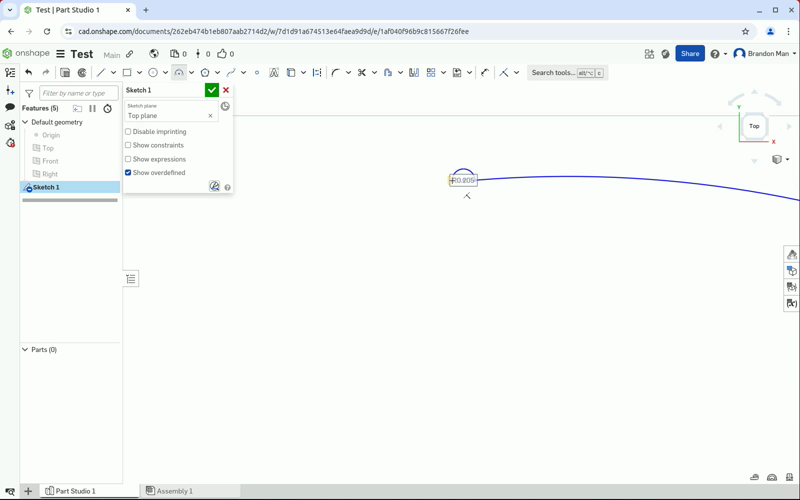
scroll(-6)
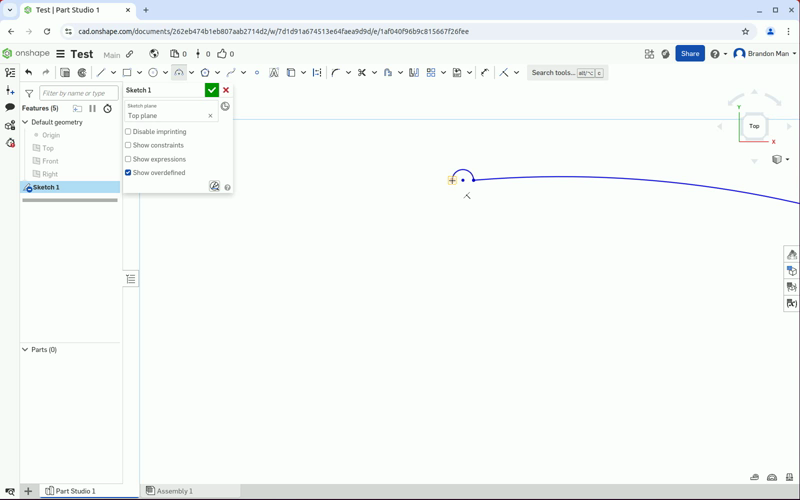
scroll(-6)
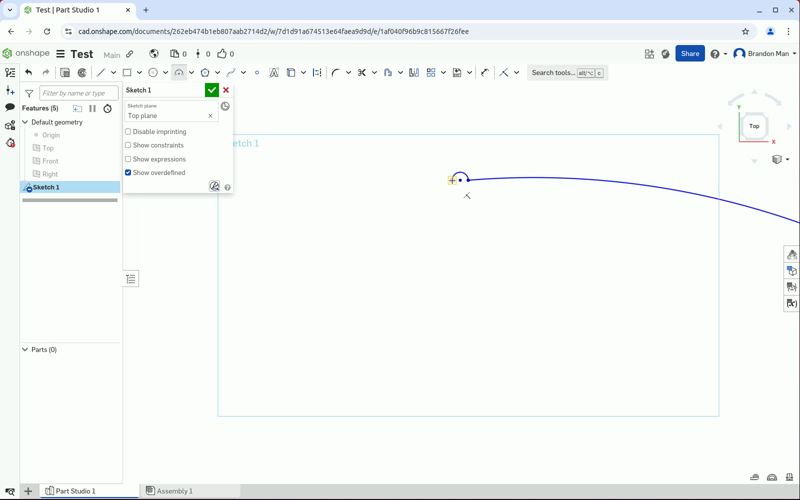
scroll(-6)
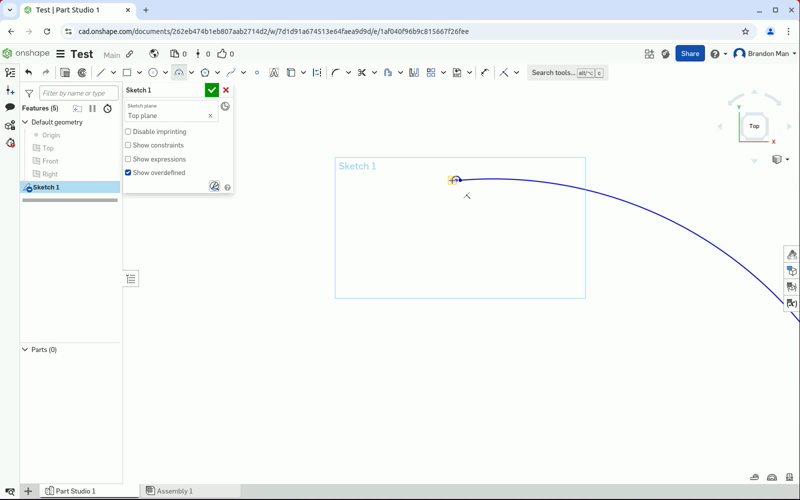
scroll(-6)
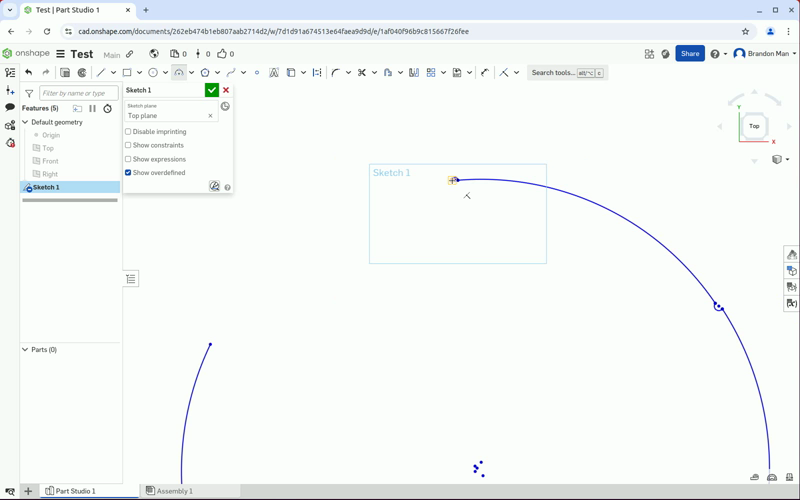
scroll(-6)
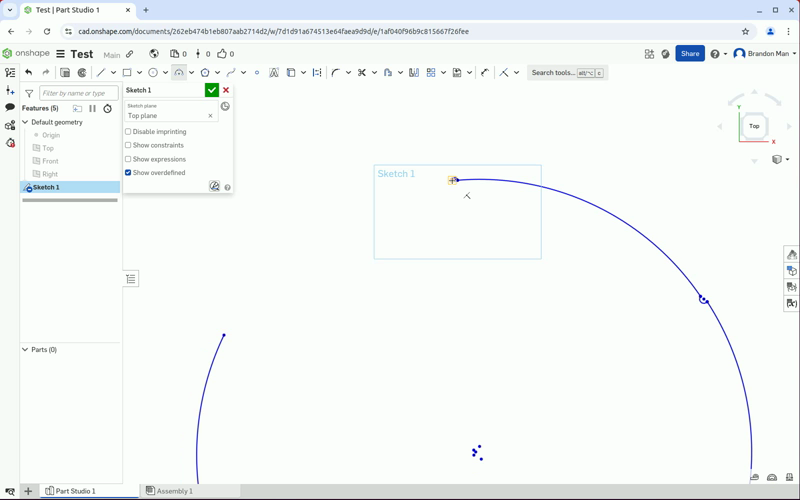
scroll(-6)
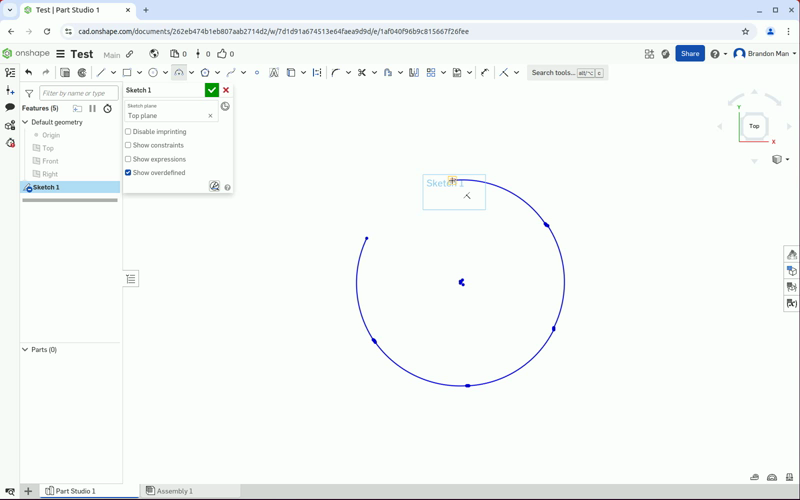
key_down(shift)
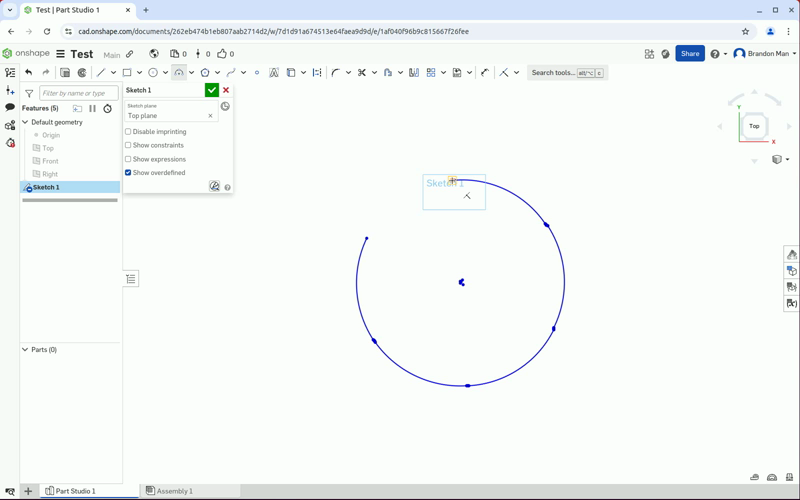
mouse_move(368, 236)
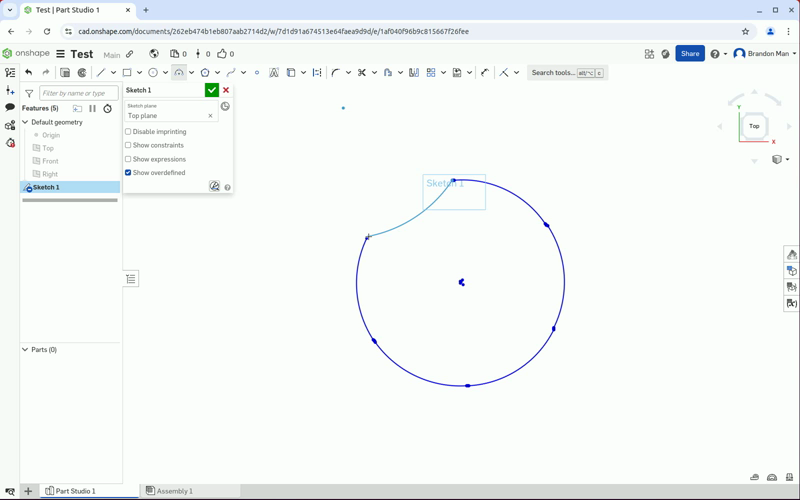
scroll(6)
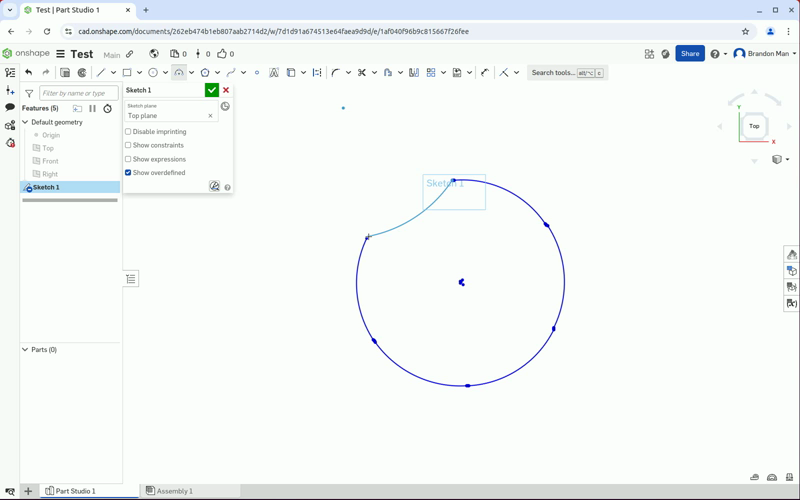
scroll(6)
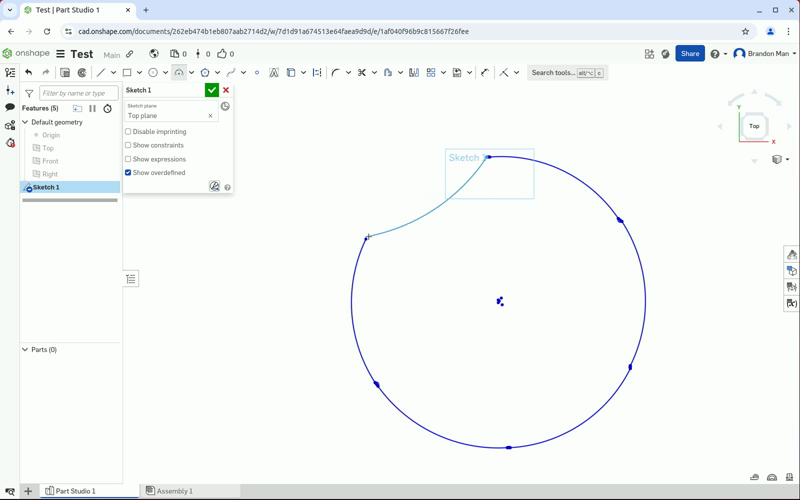
scroll(6)
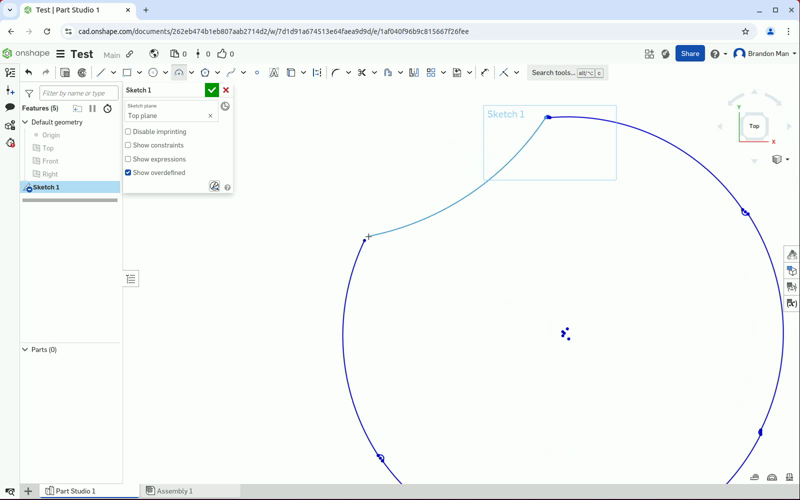
scroll(6)
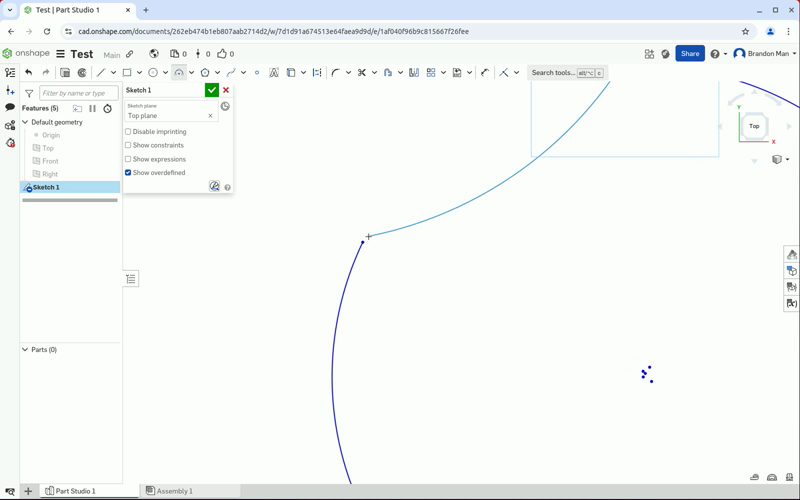
scroll(6)
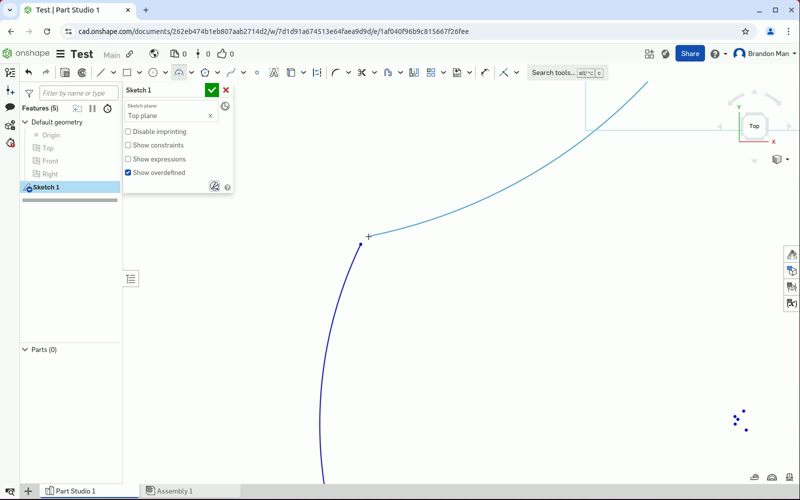
scroll(6)
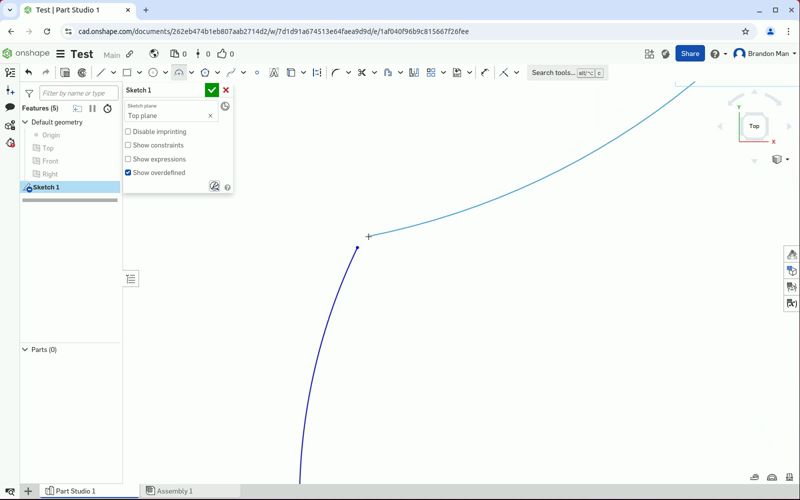
scroll(6)
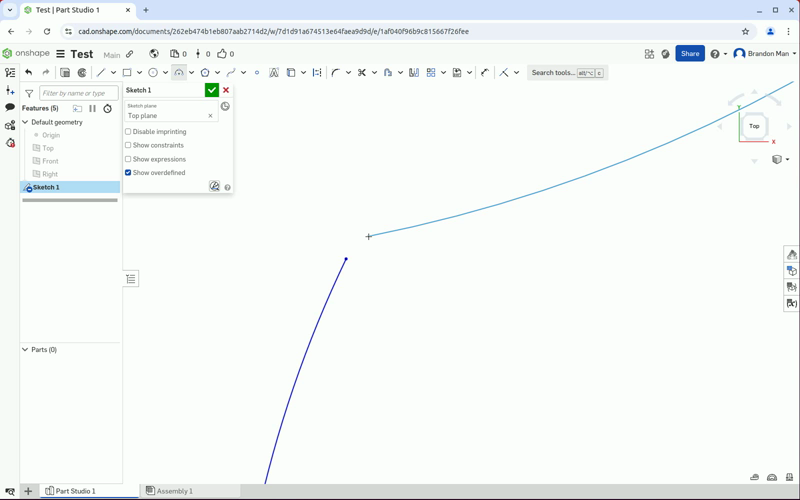
click(368, 236)
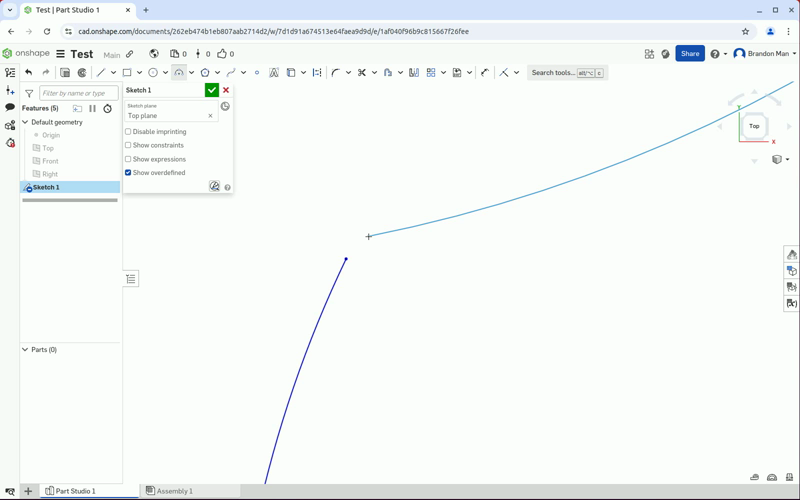
scroll(-6)
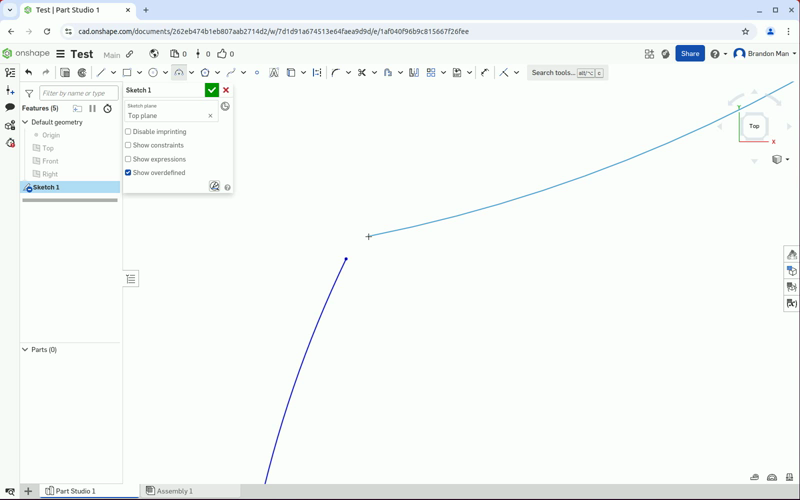
scroll(-6)
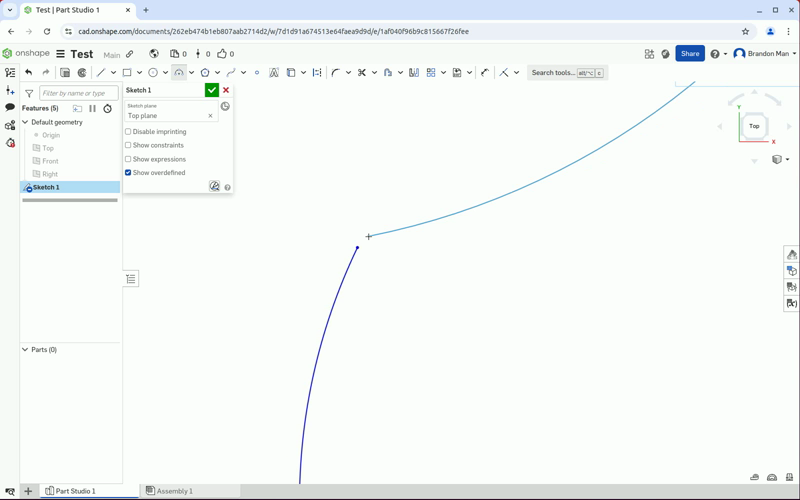
scroll(-6)
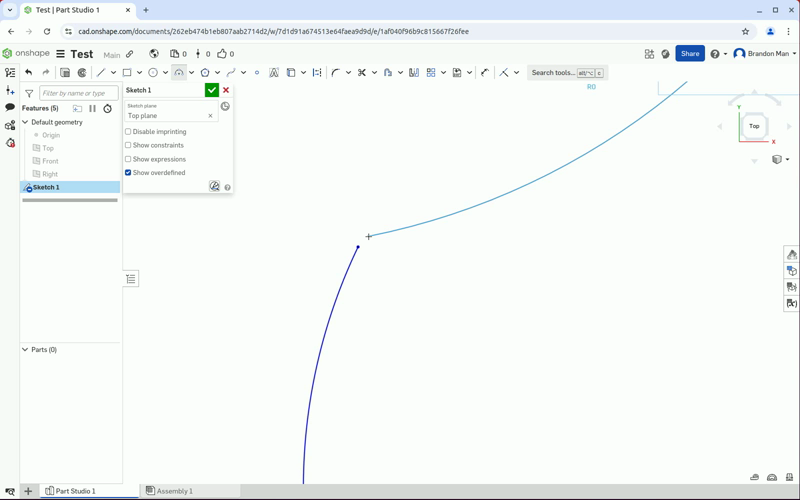
scroll(-6)
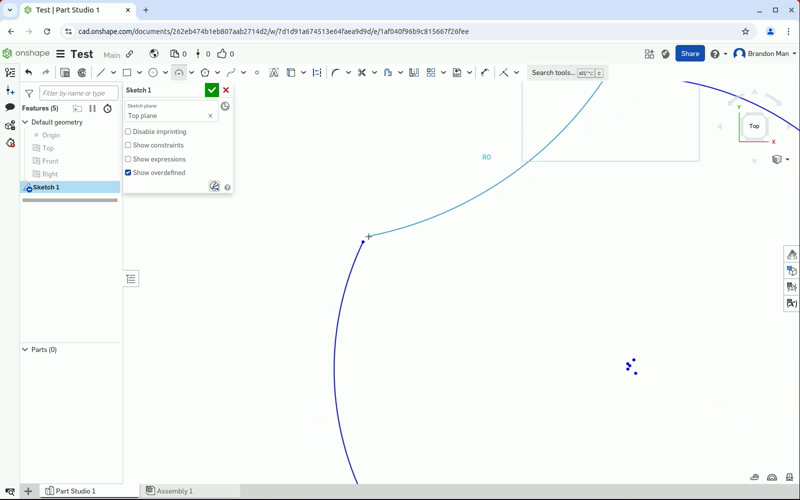
scroll(-6)
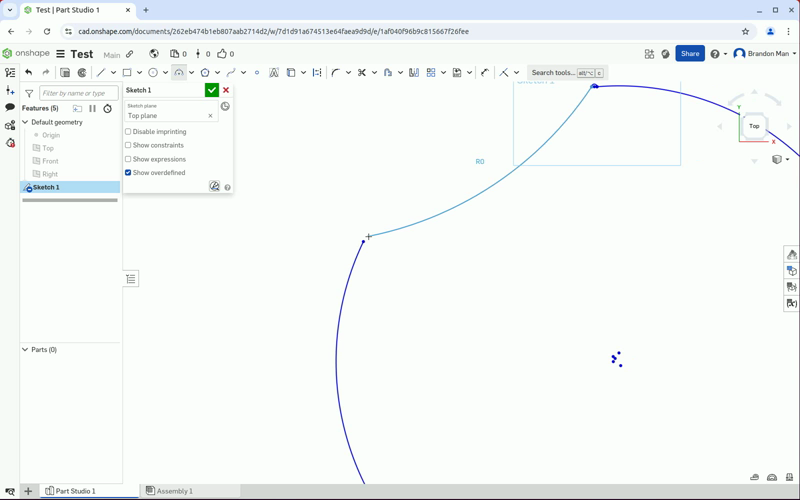
scroll(-6)
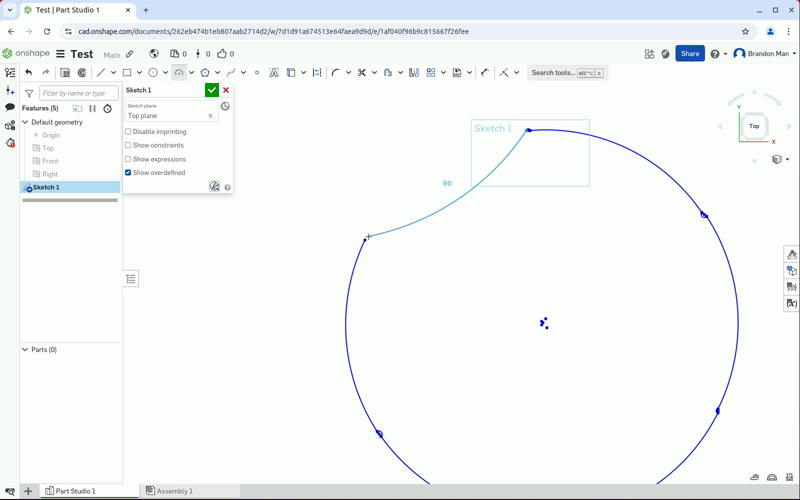
scroll(-6)
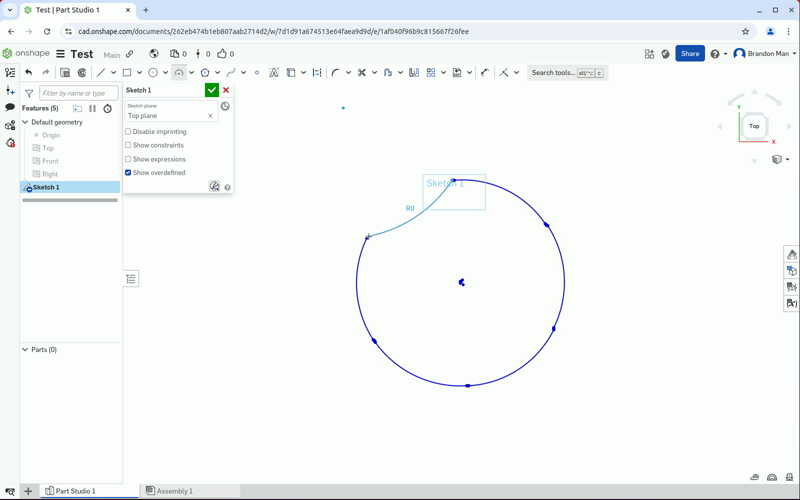
mouse_move(403, 197)
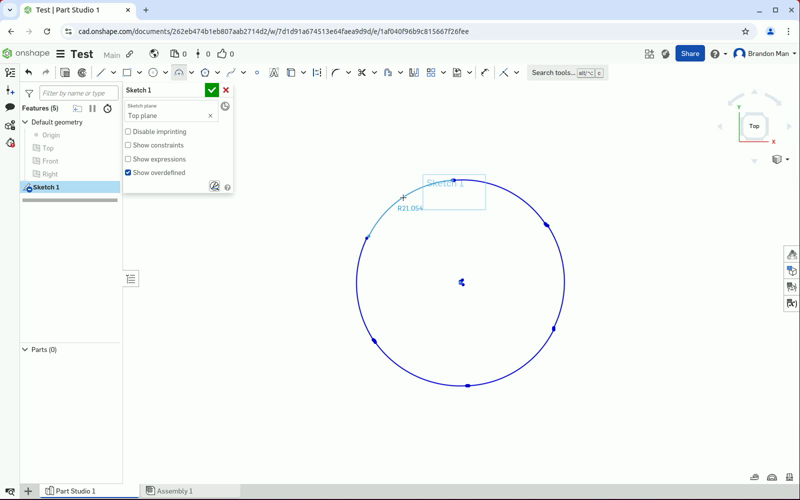
click(403, 197)
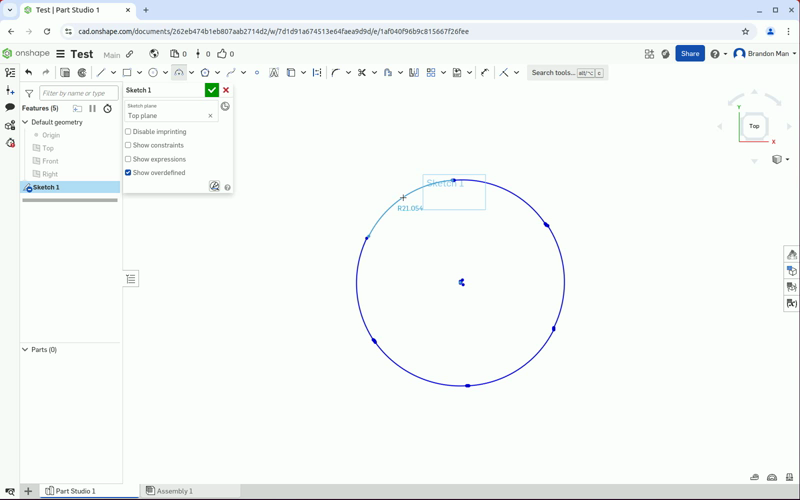
key_up(shift)
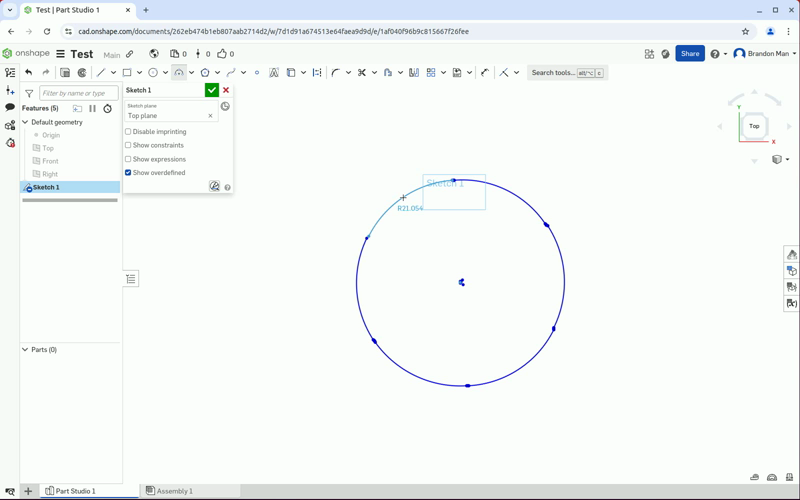
mouse_move(368, 236)
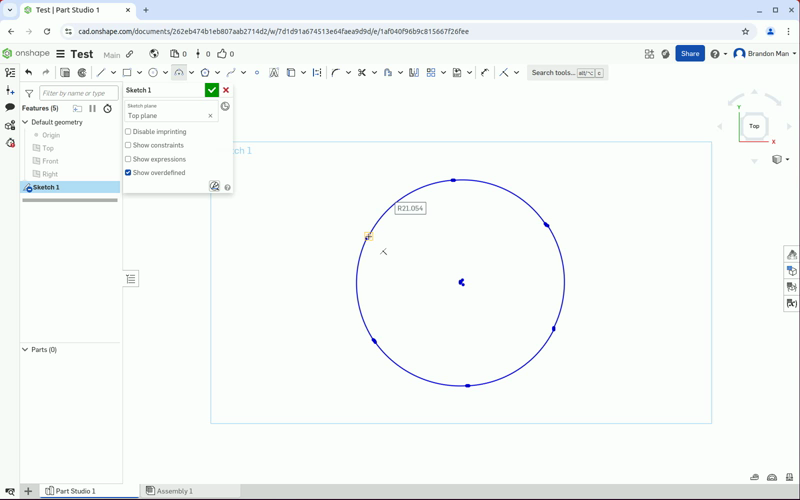
scroll(6)
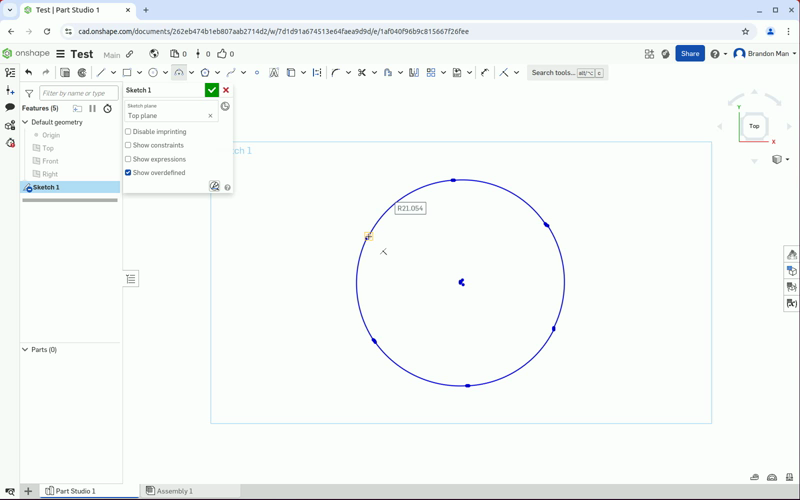
scroll(6)
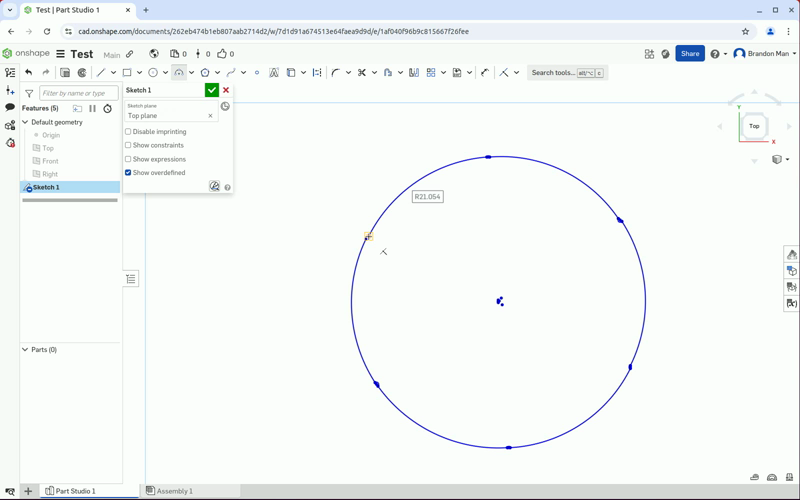
scroll(6)
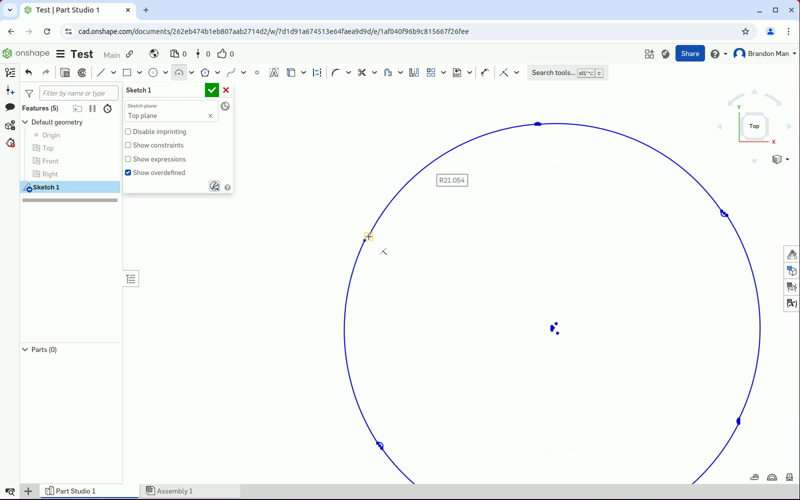
scroll(6)
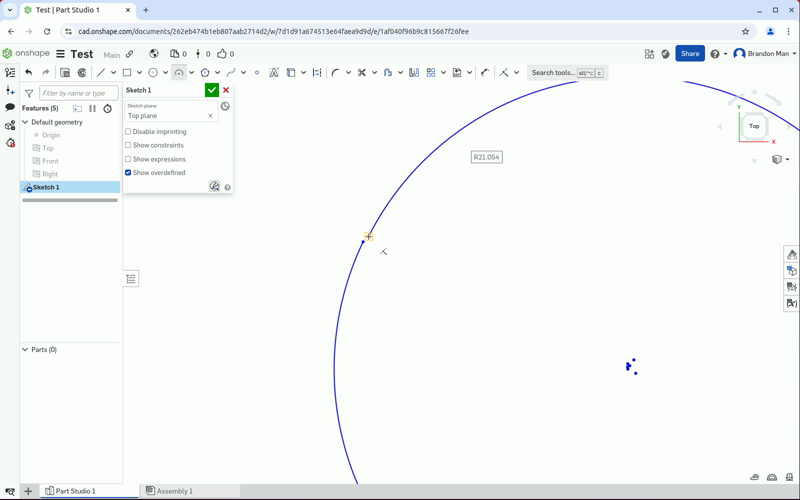
scroll(6)
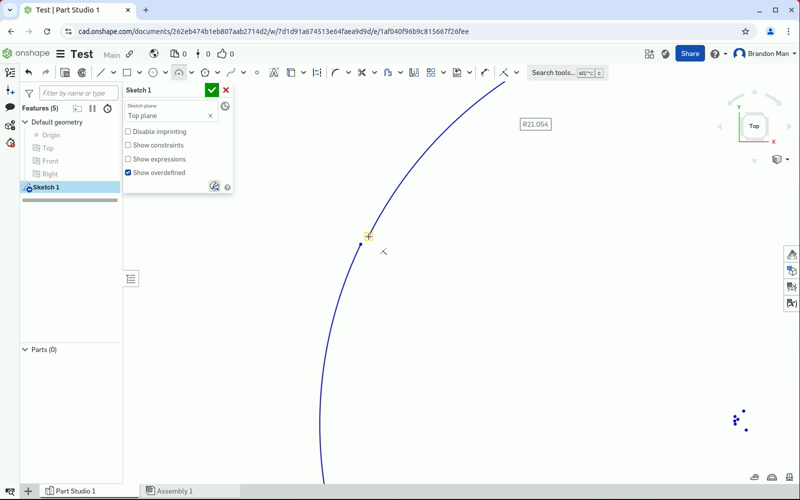
scroll(6)
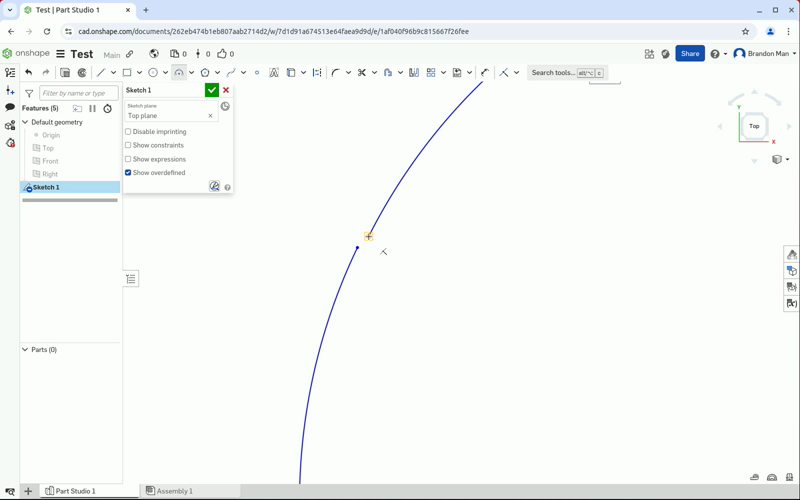
scroll(6)
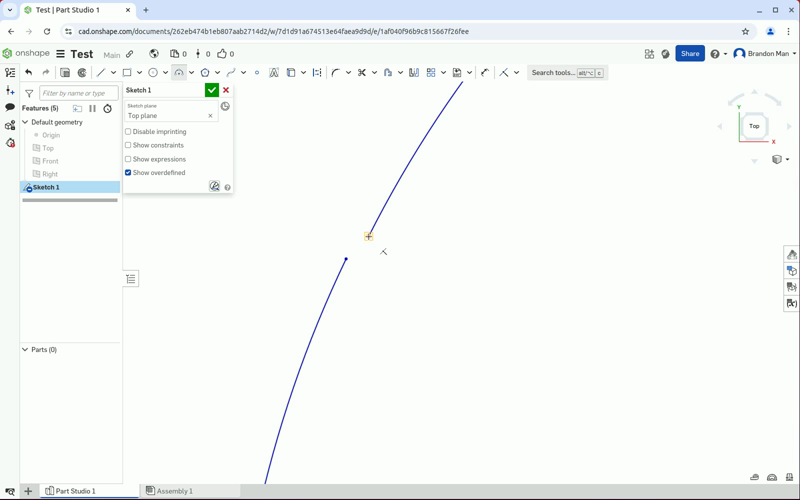
click(368, 236)
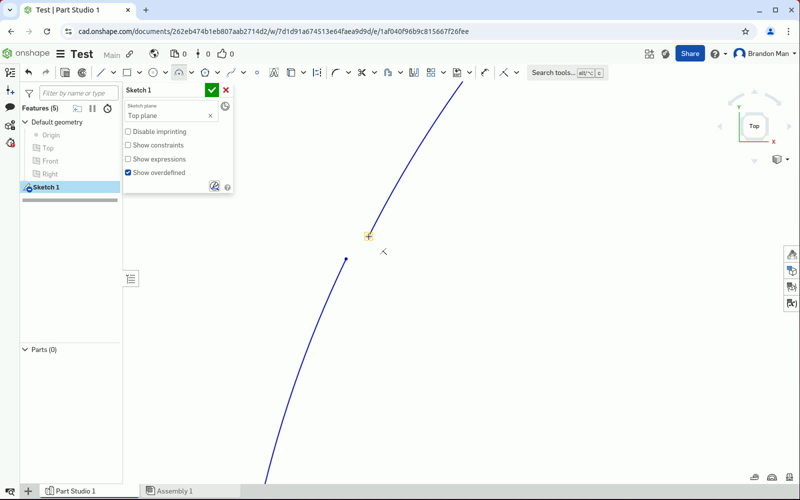
scroll(-6)
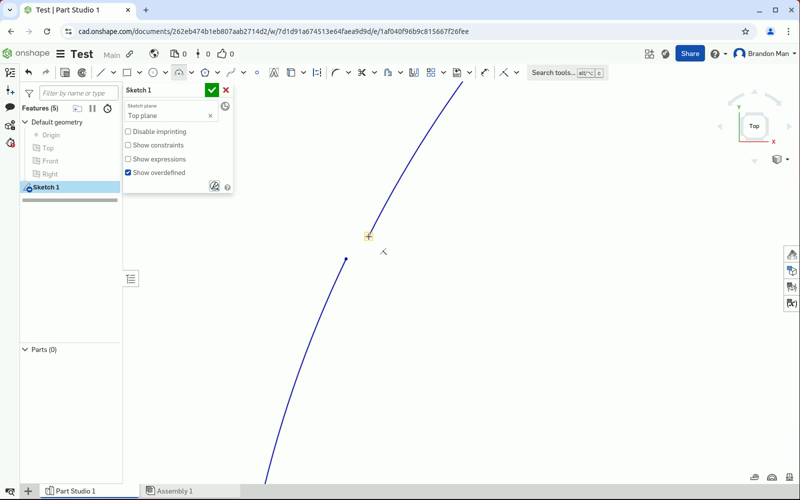
scroll(-6)
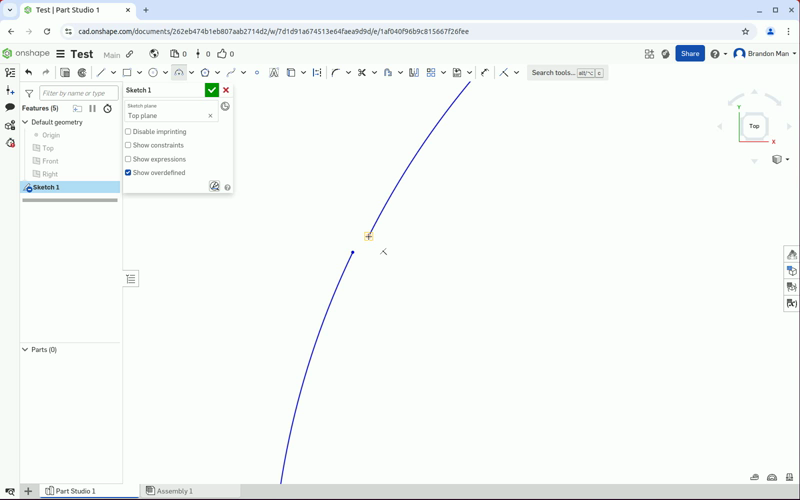
scroll(-6)
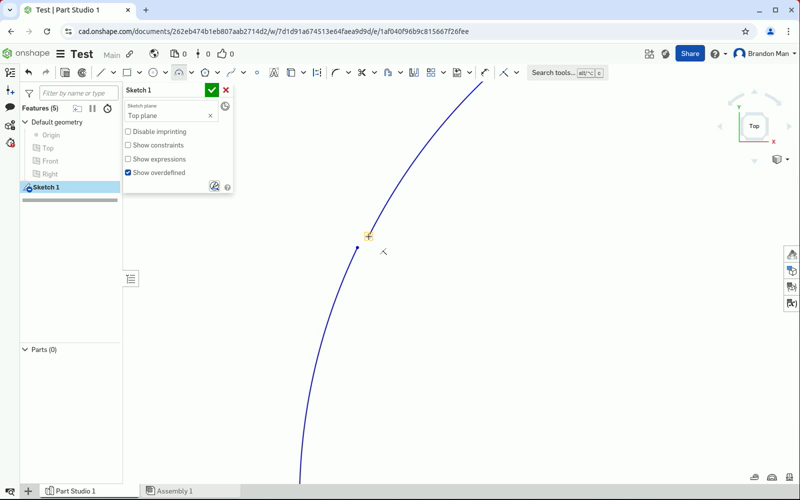
scroll(-6)
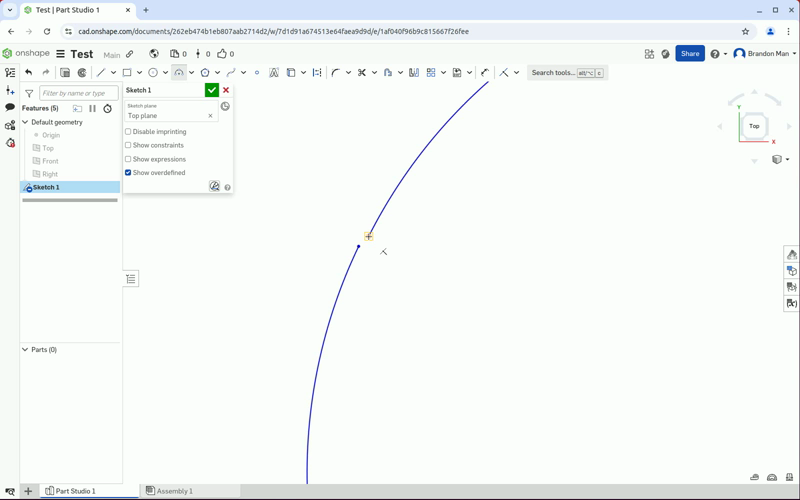
scroll(-6)
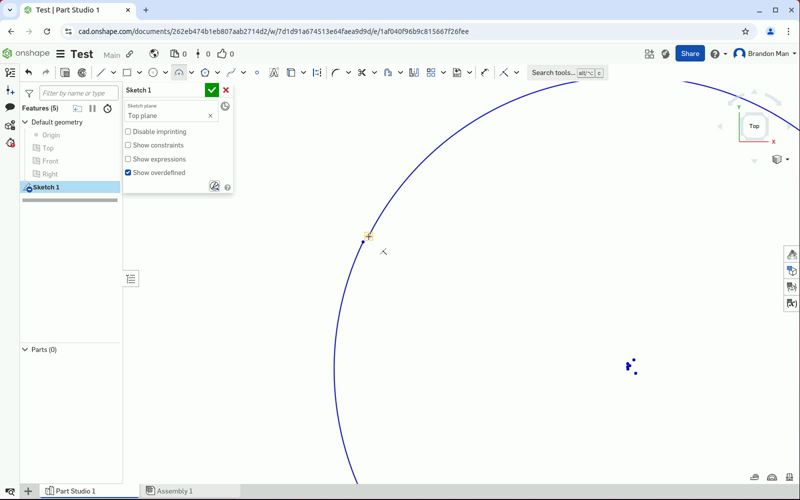
scroll(-6)
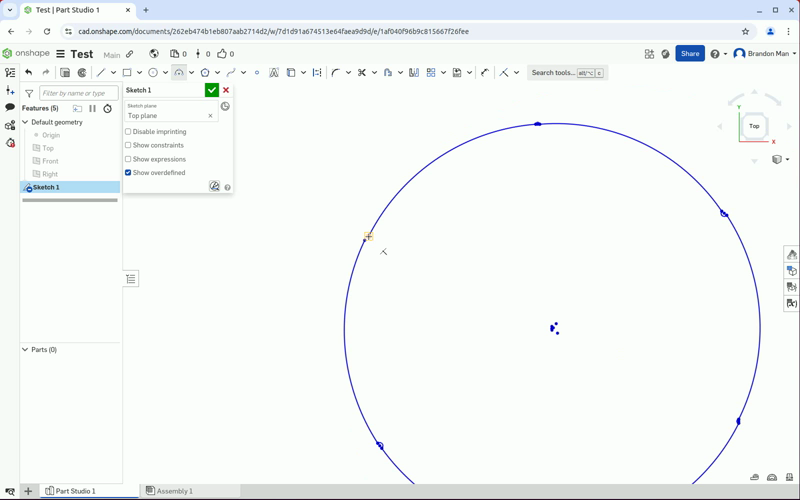
scroll(-6)
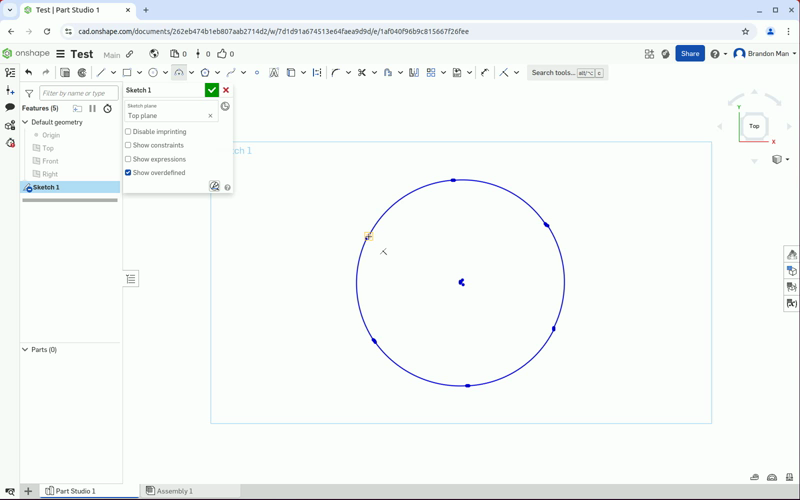
mouse_move(366, 238)
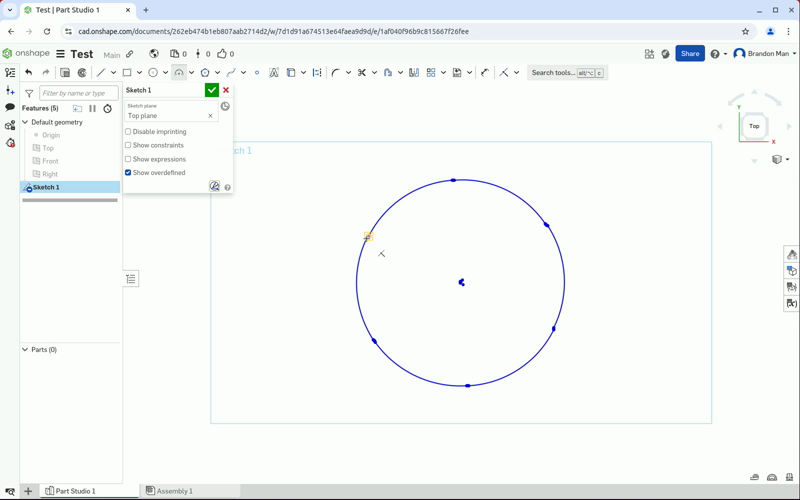
scroll(6)
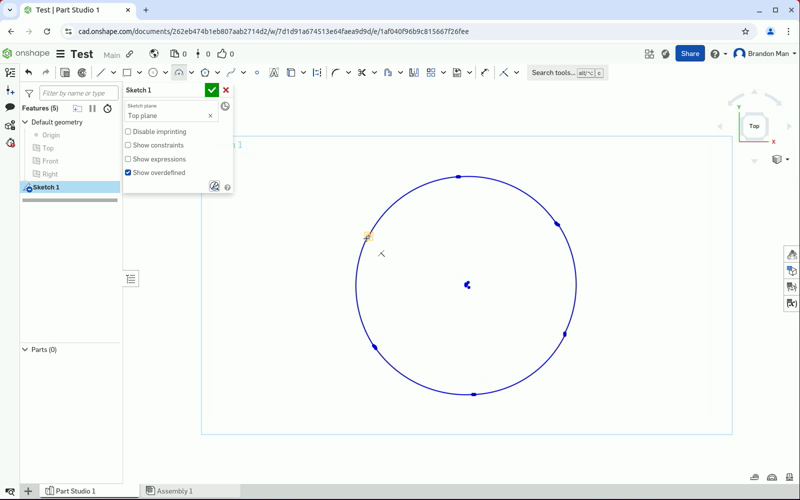
scroll(6)
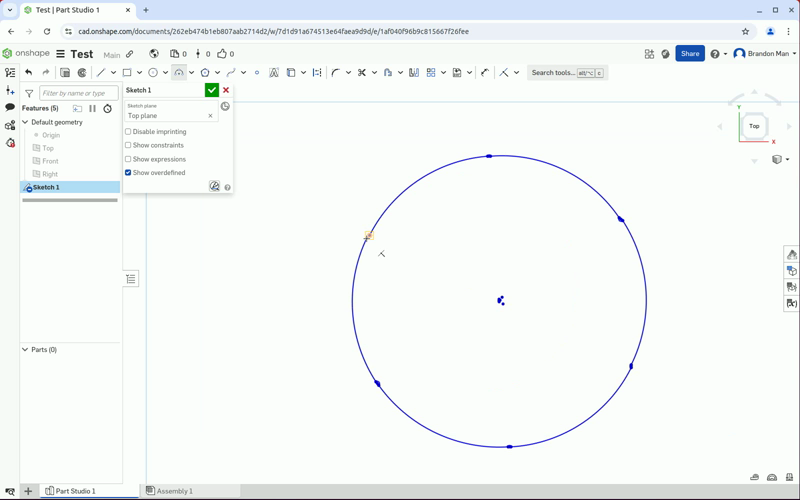
scroll(6)
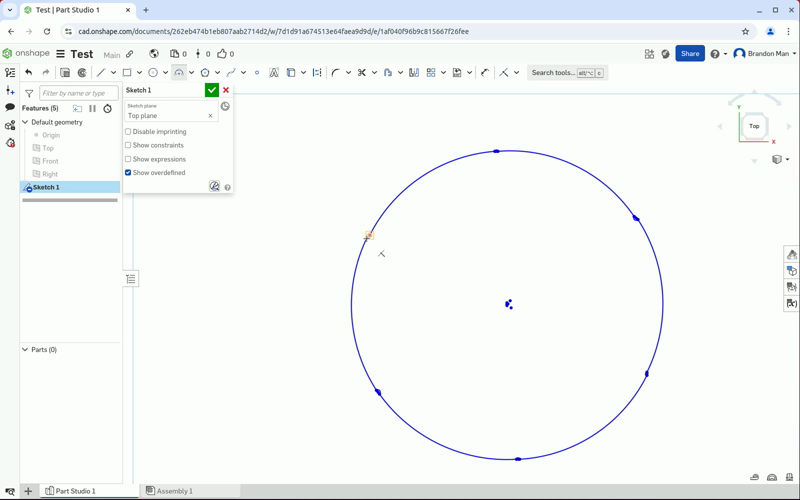
scroll(6)
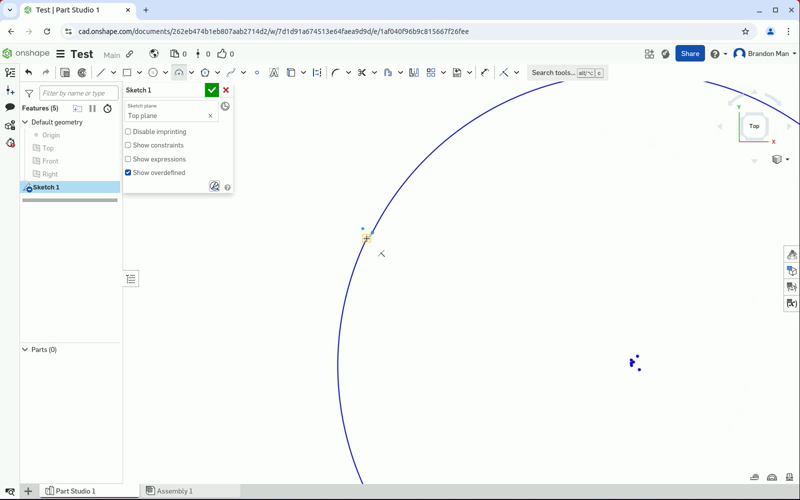
scroll(6)
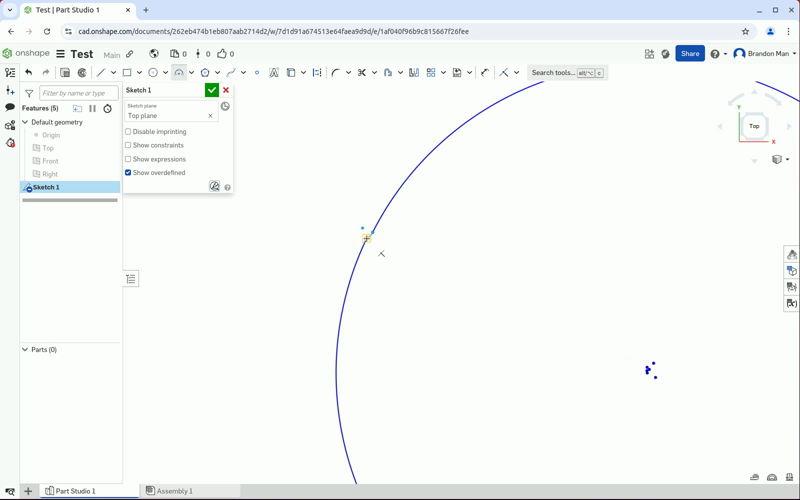
scroll(6)
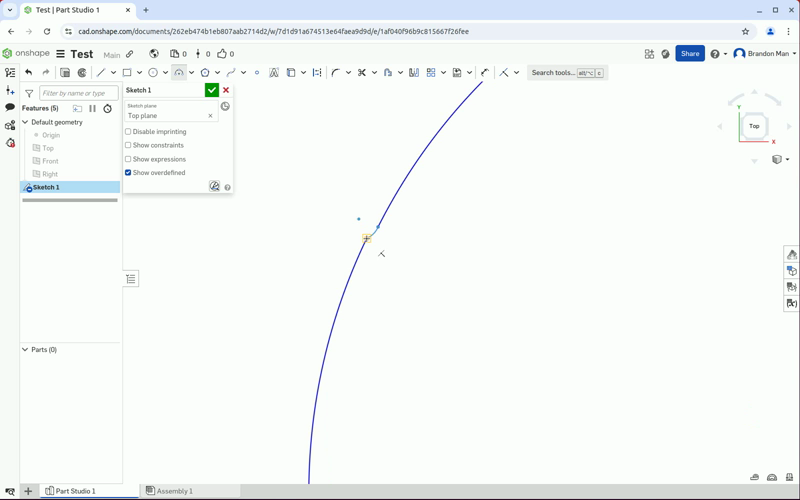
scroll(6)
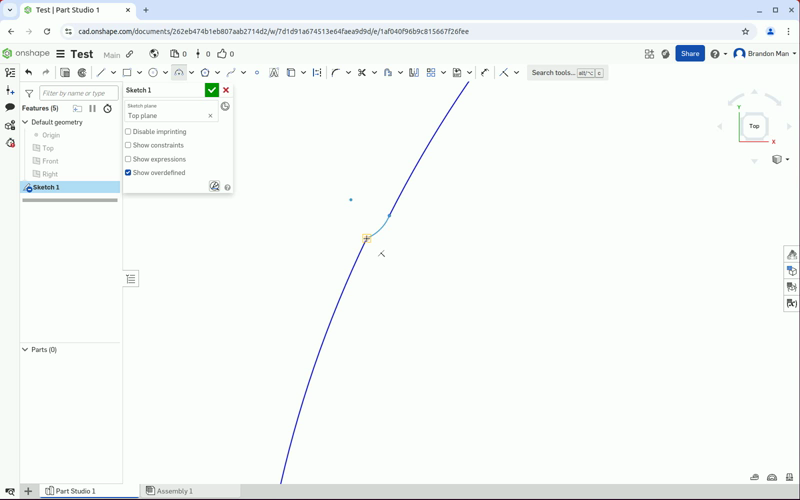
click(366, 238)
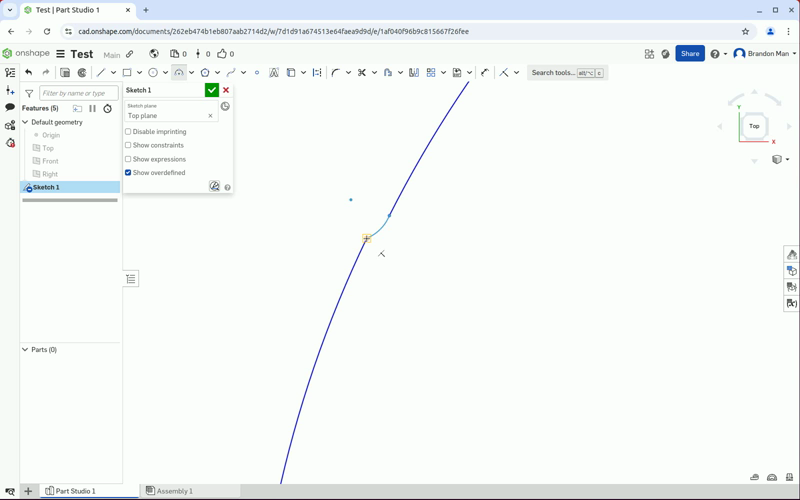
scroll(-6)
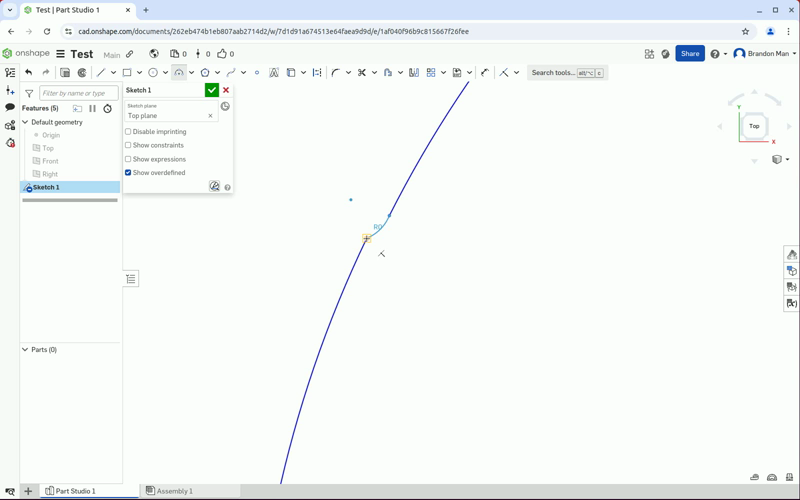
scroll(-6)
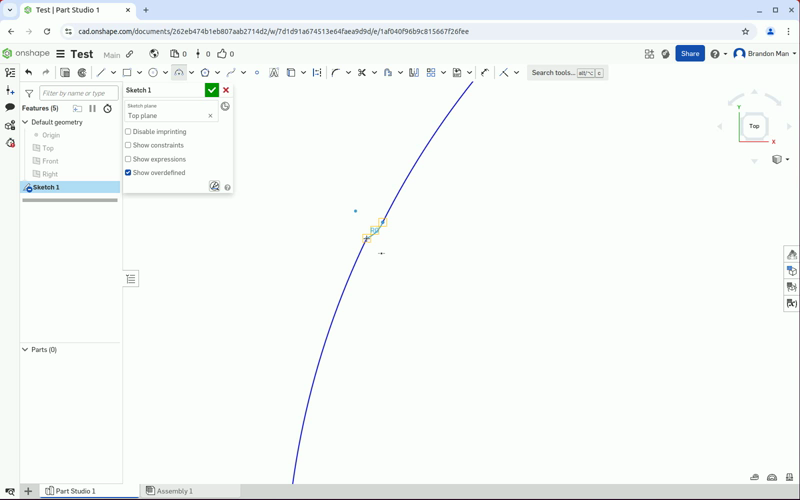
scroll(-6)
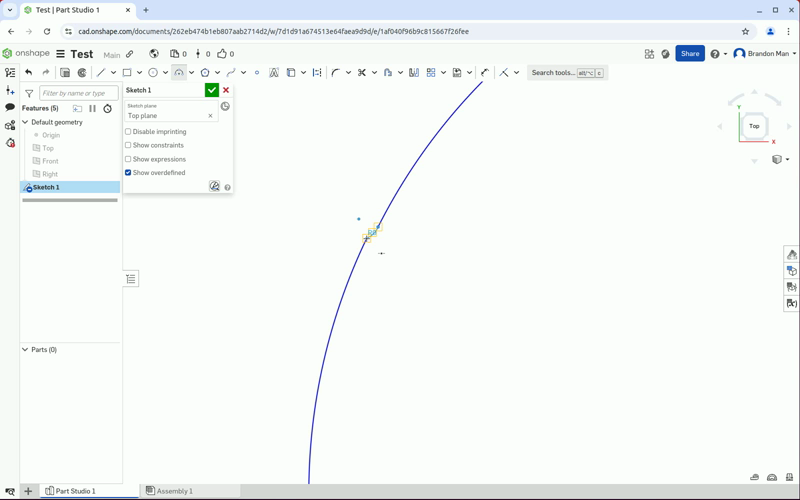
scroll(-6)
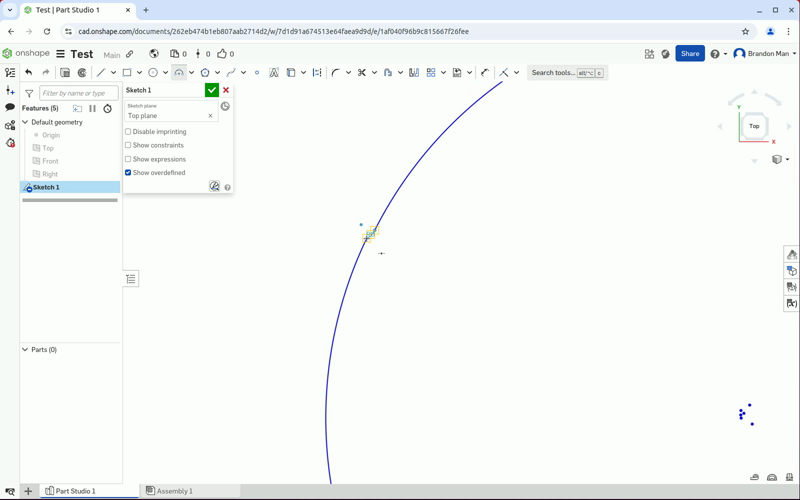
scroll(-6)
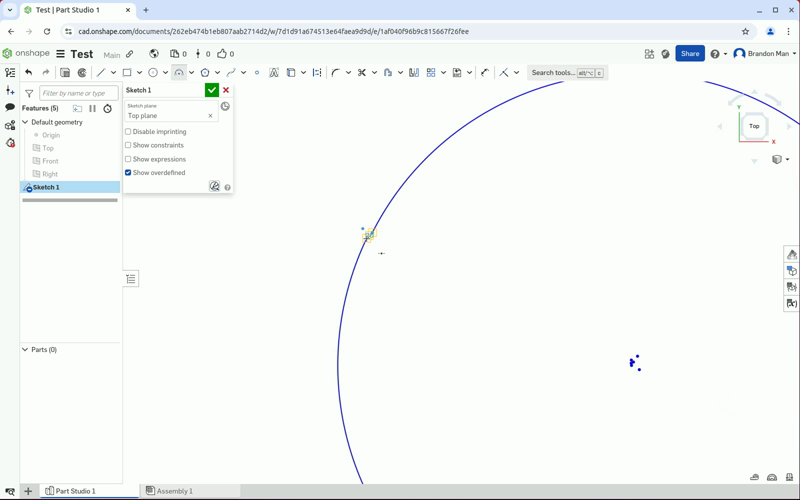
scroll(-6)
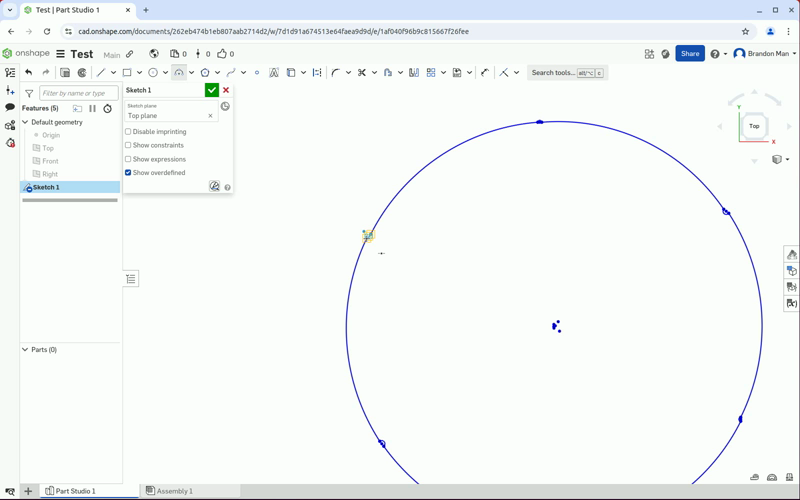
scroll(-6)
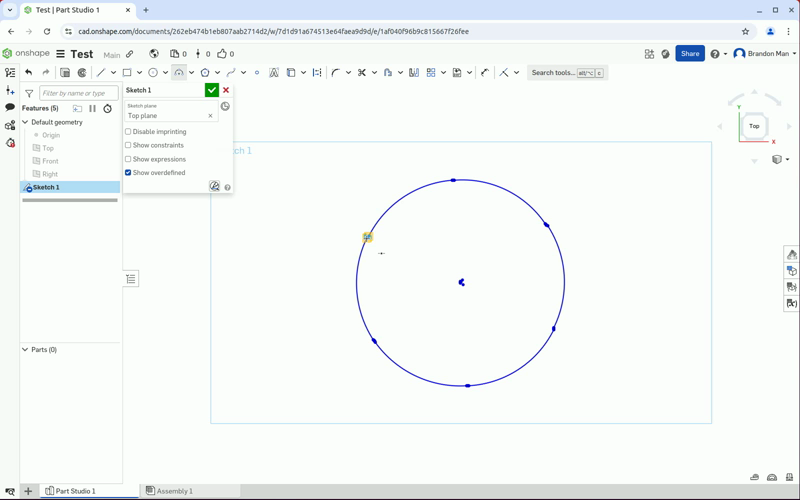
key_down(shift)
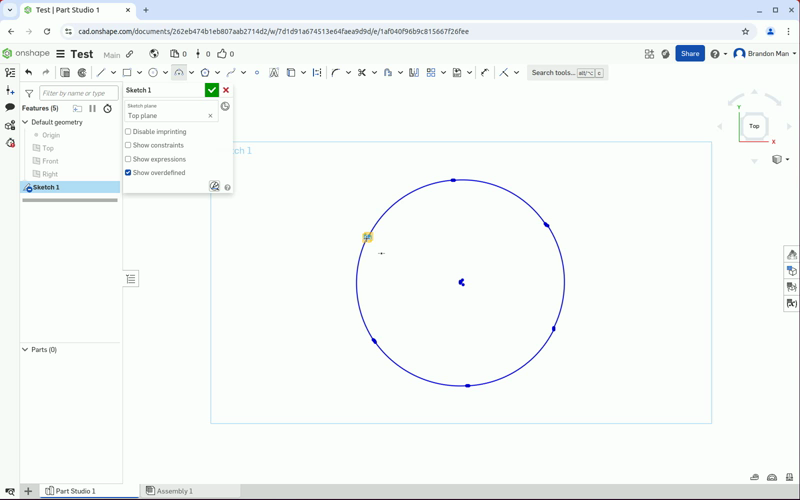
mouse_move(368, 238)
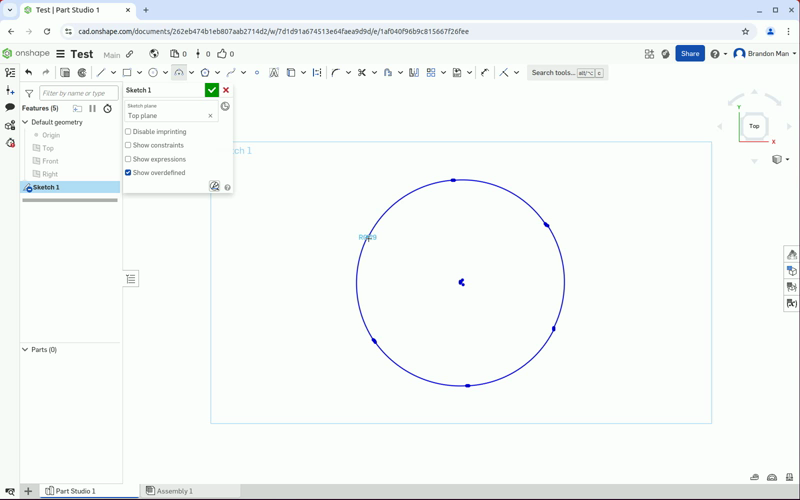
scroll(6)
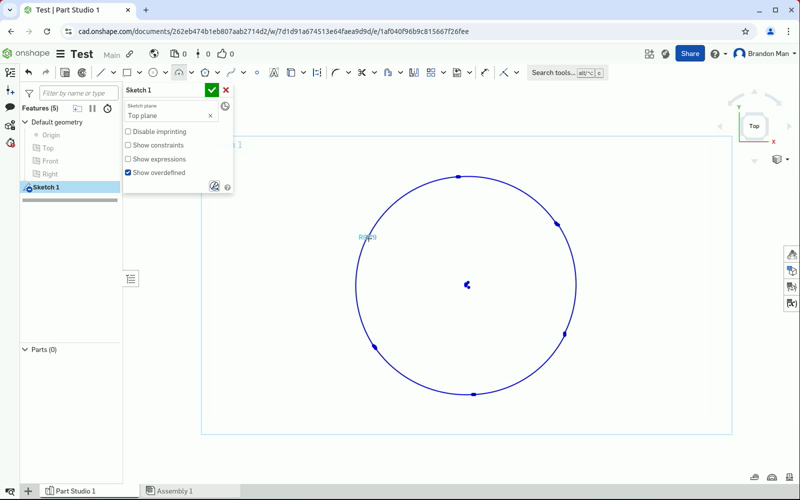
scroll(6)
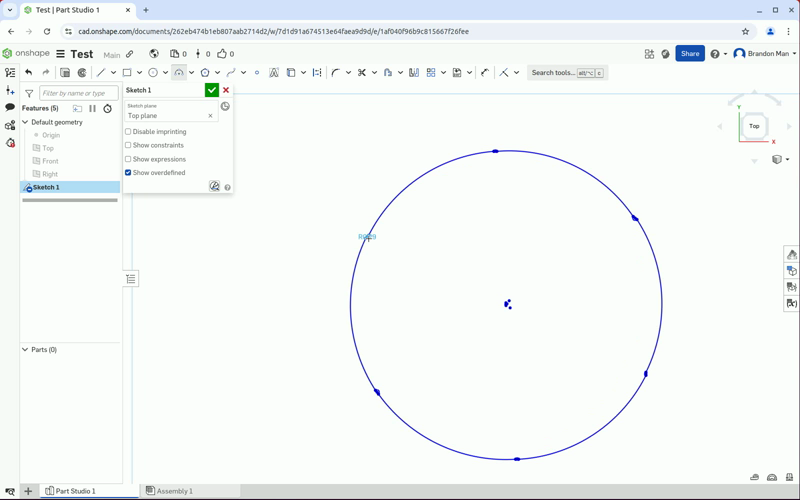
scroll(6)
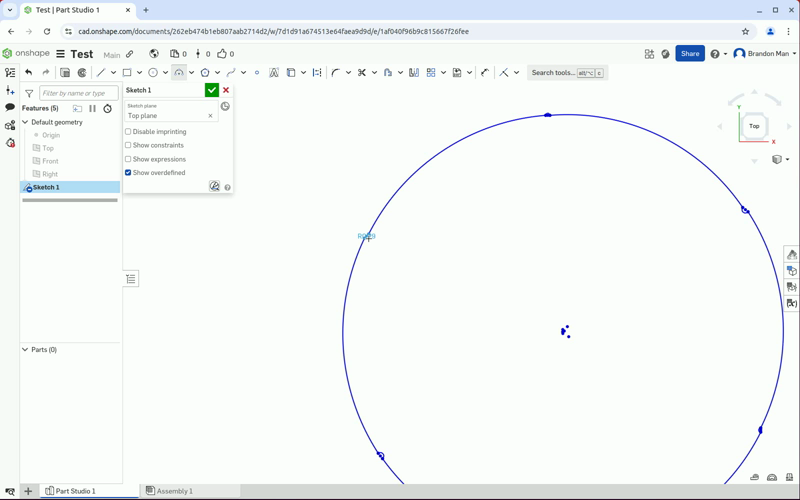
scroll(6)
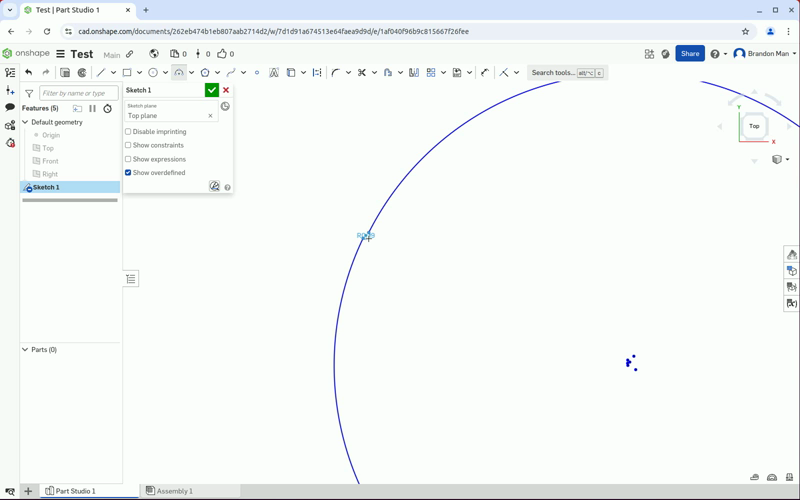
scroll(6)
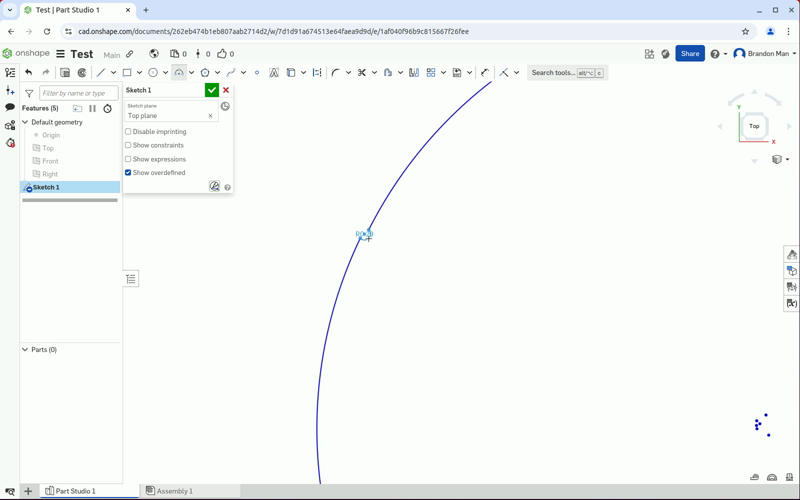
scroll(6)
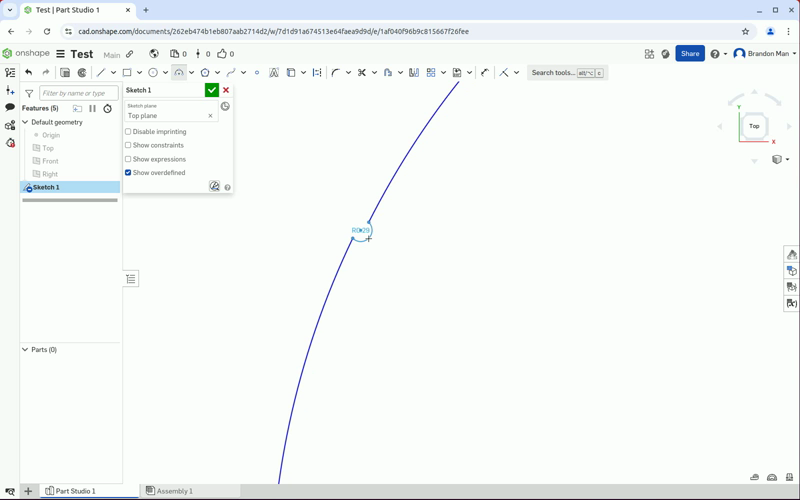
scroll(6)
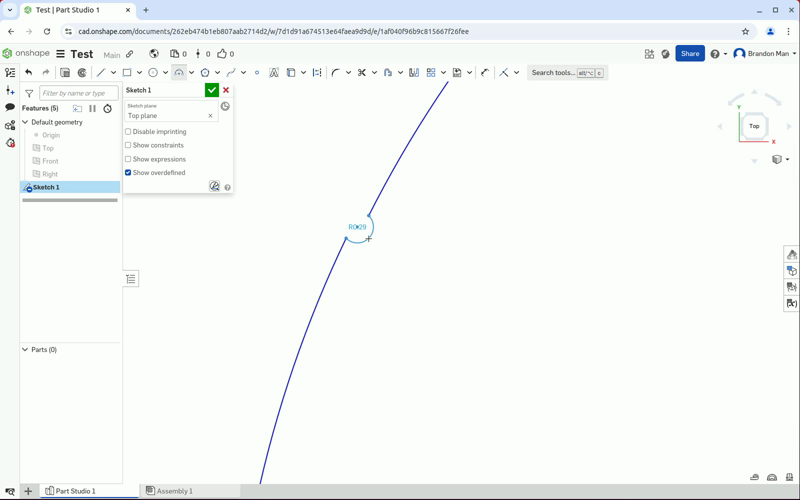
click(368, 238)
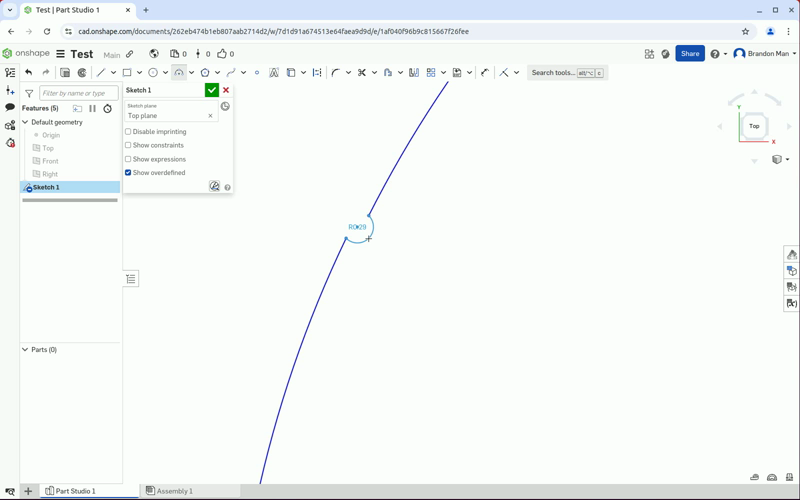
scroll(-6)
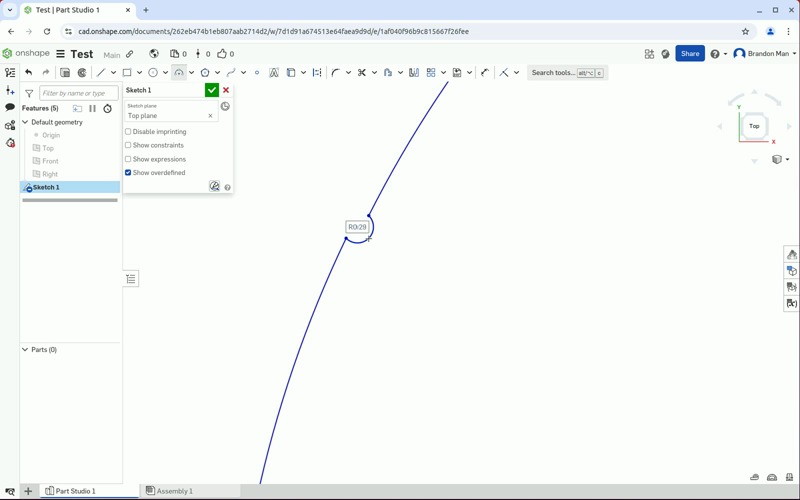
scroll(-6)
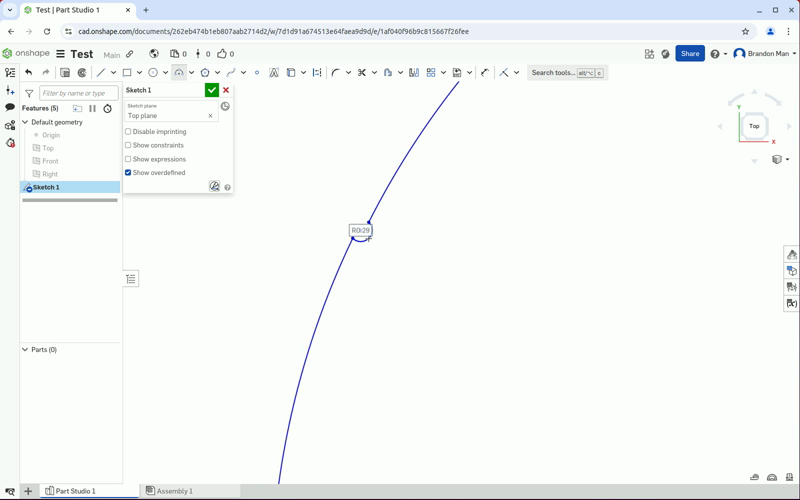
scroll(-6)
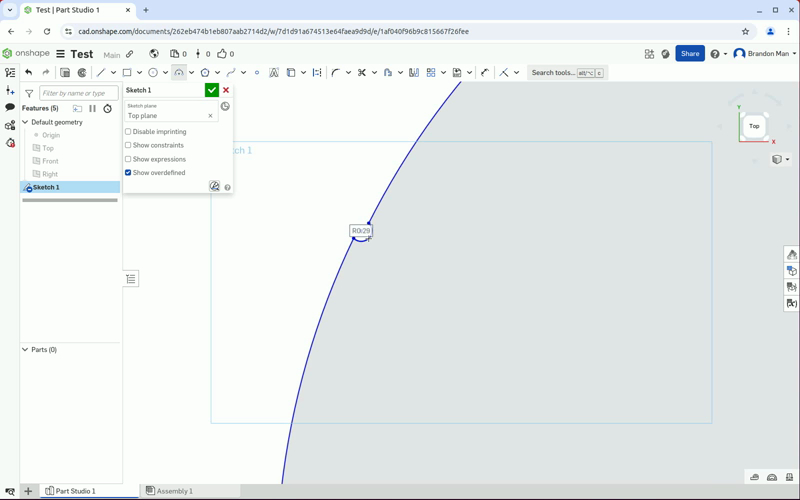
scroll(-6)
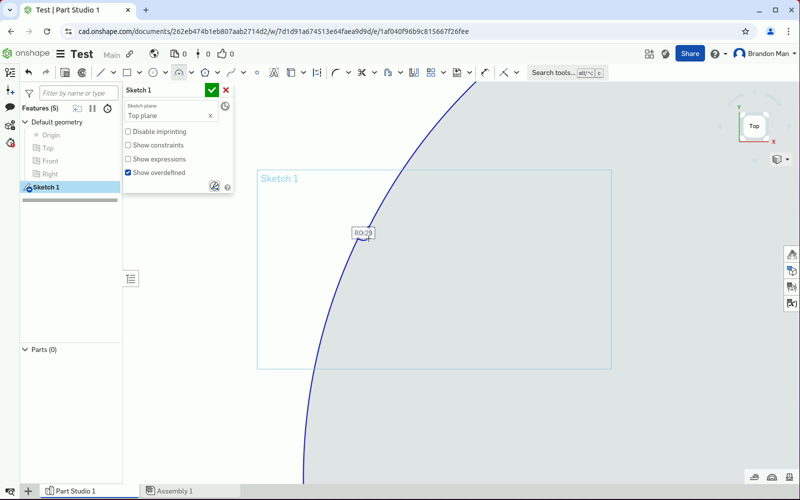
scroll(-6)
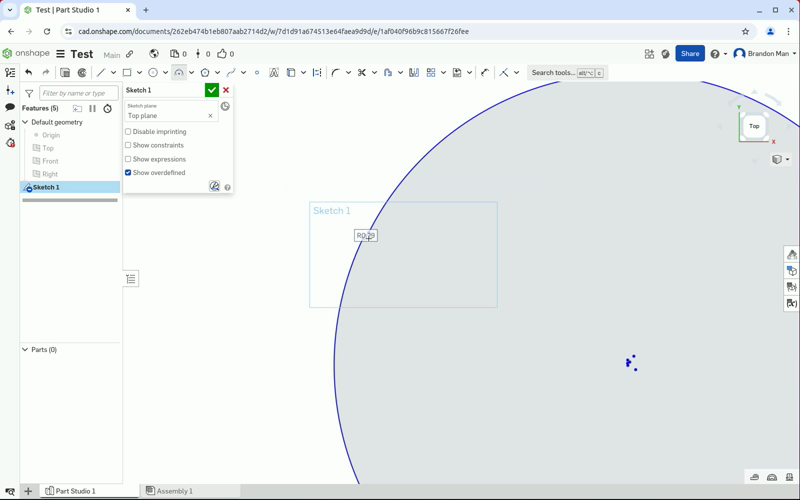
scroll(-6)
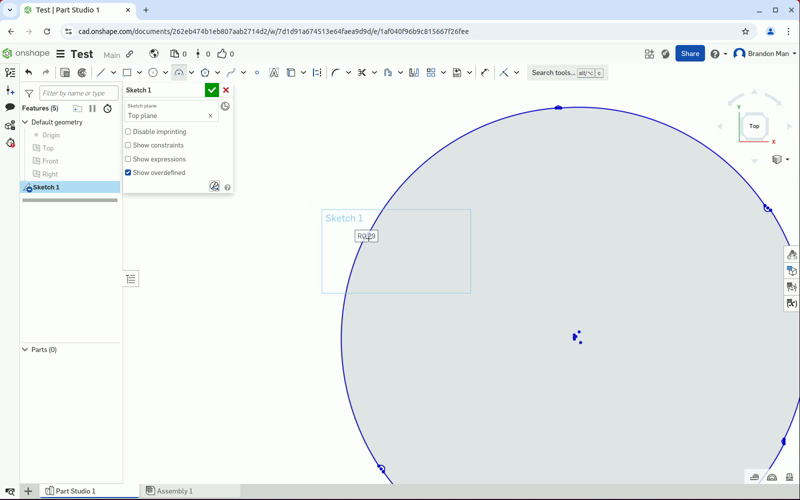
scroll(-6)
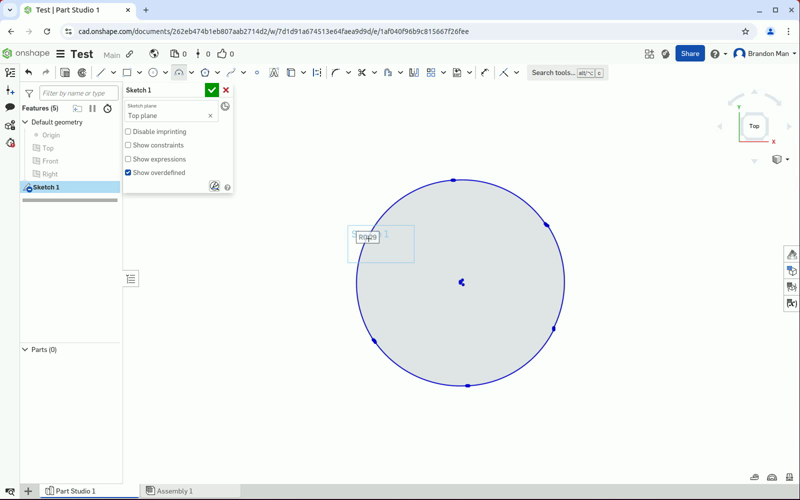
key_up(shift)
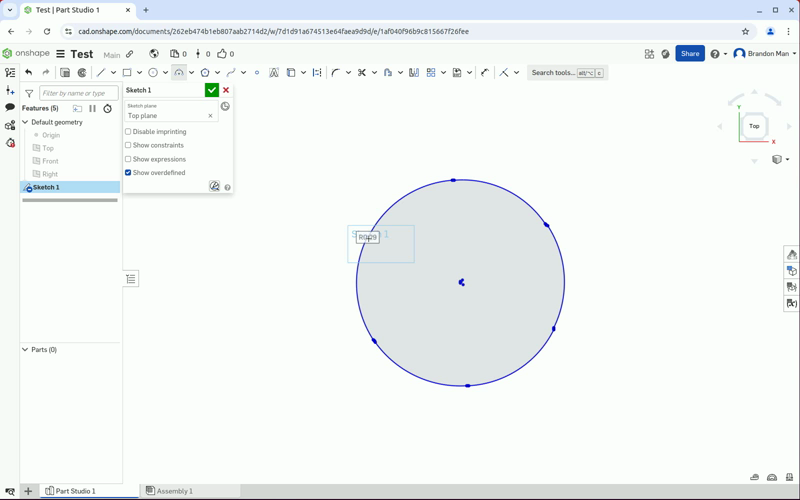
key(esc)
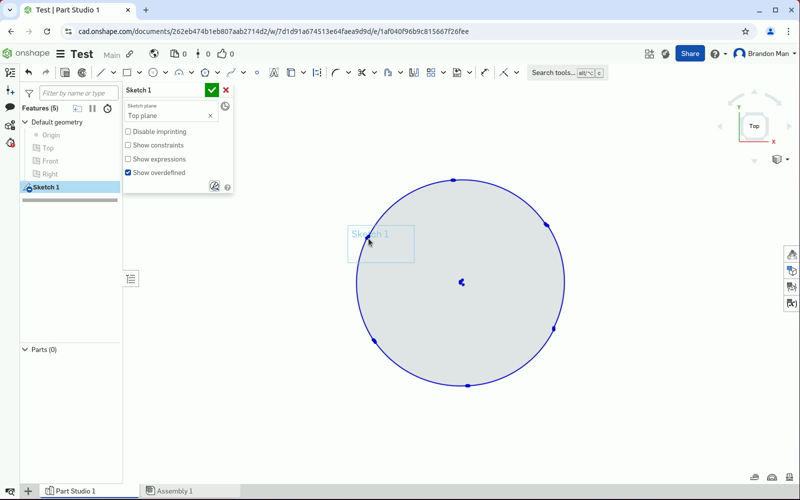
mouse_move(486, 263)
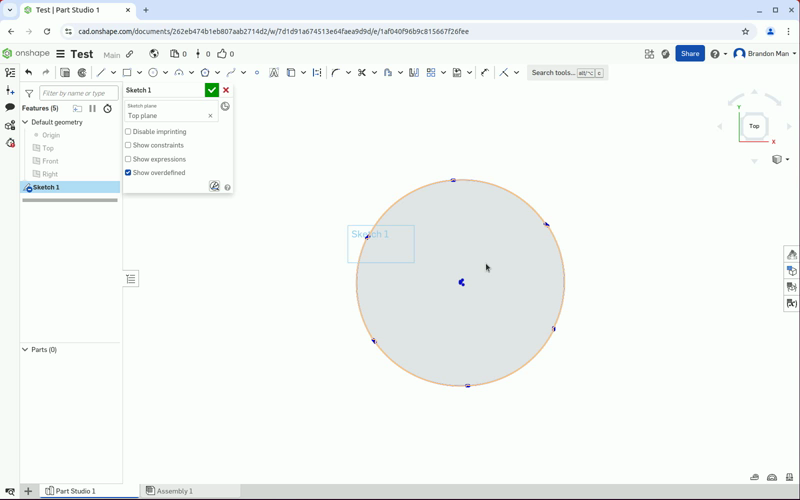
click(486, 263)
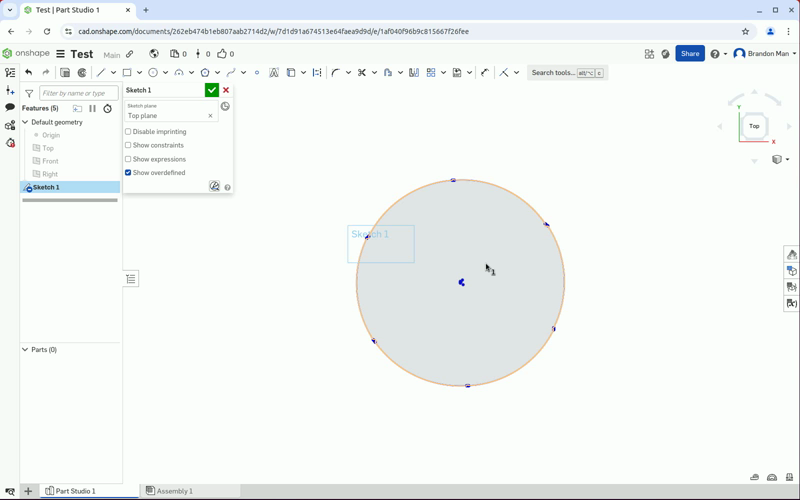
mouse_move(73, 352)
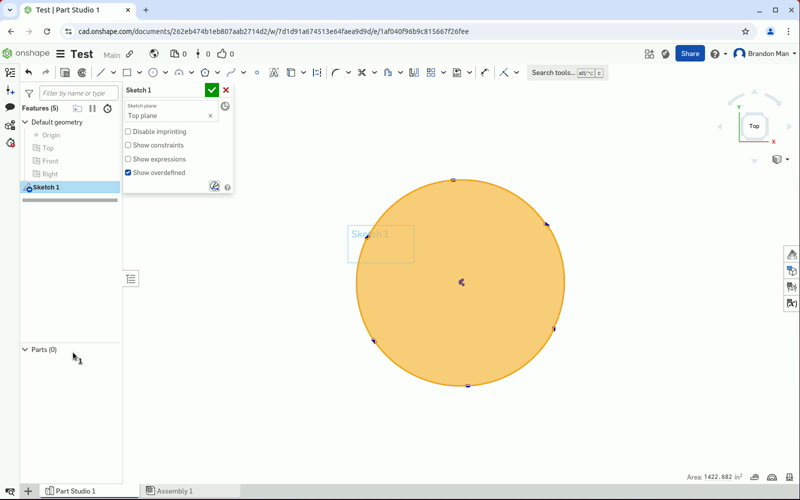
key(shift+y)
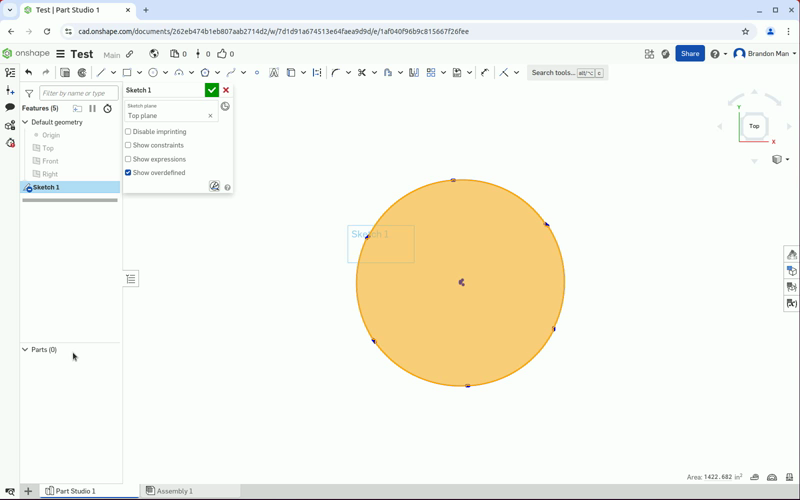
key(shift+e)
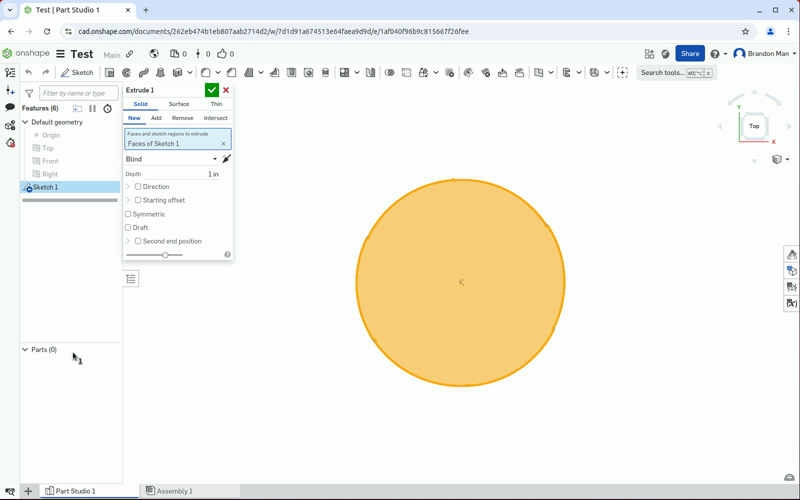
mouse_move(143, 106)
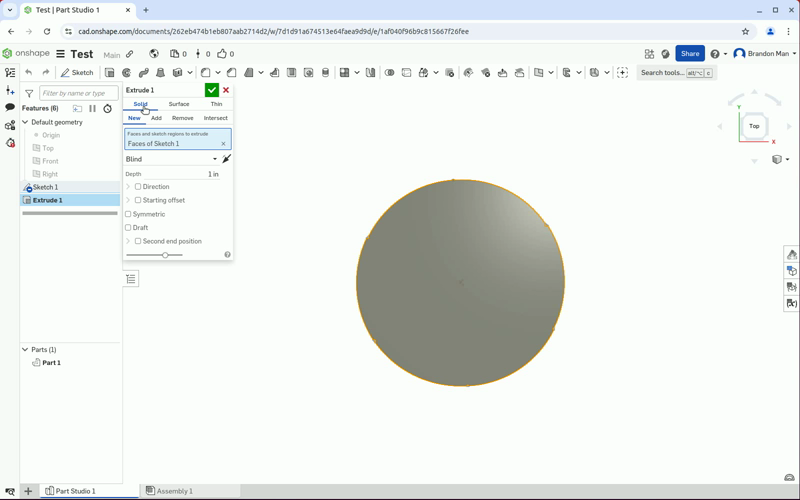
click(143, 106)
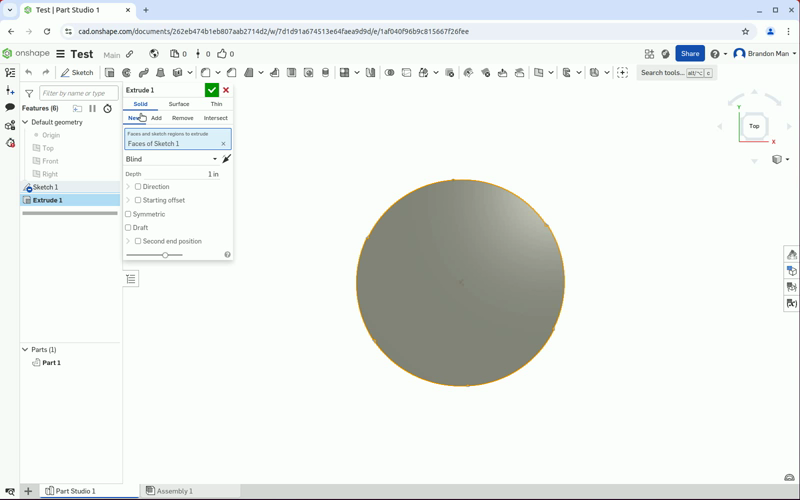
mouse_move(137, 120)
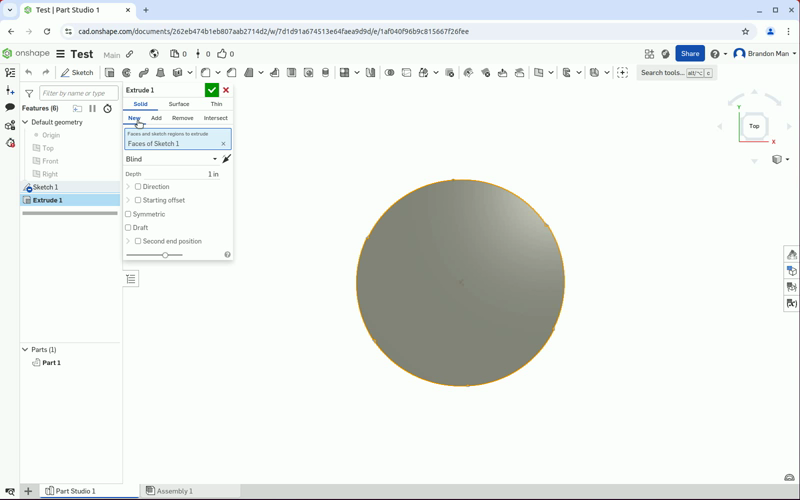
click(137, 120)
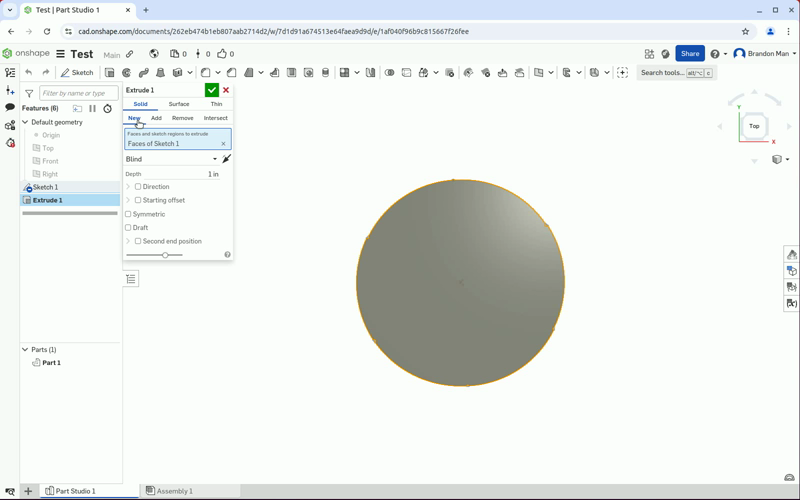
key(tab, 4)
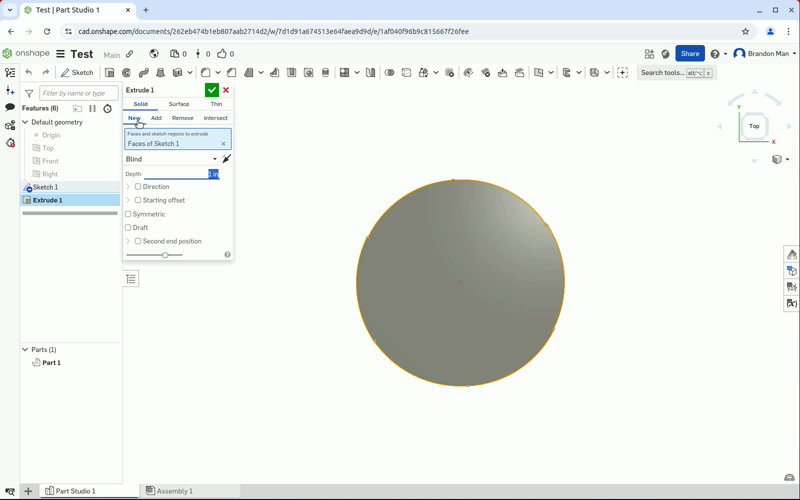
text(1.685)
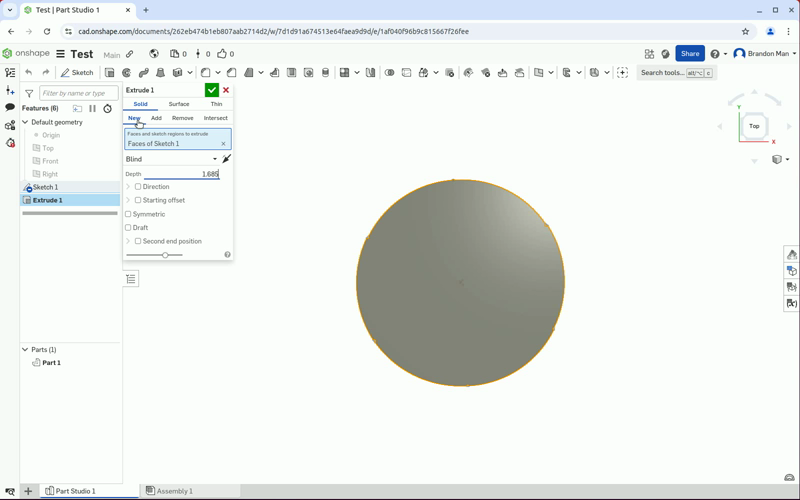
key(enter)
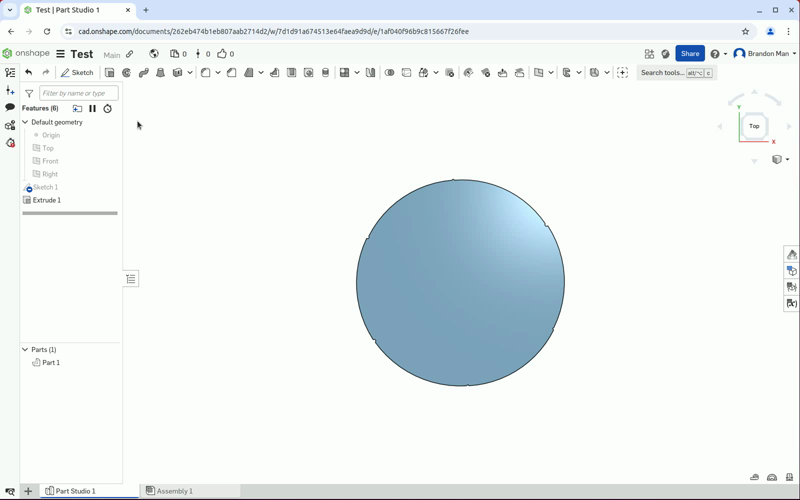
key(shift+h)
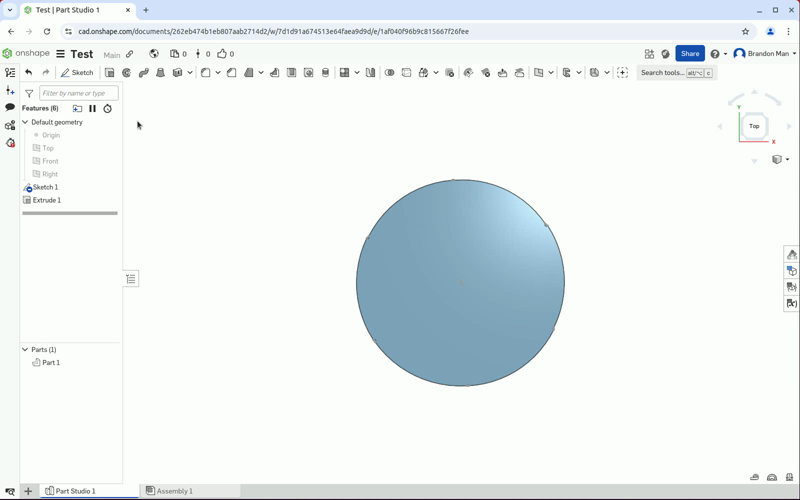
key(shift+h)
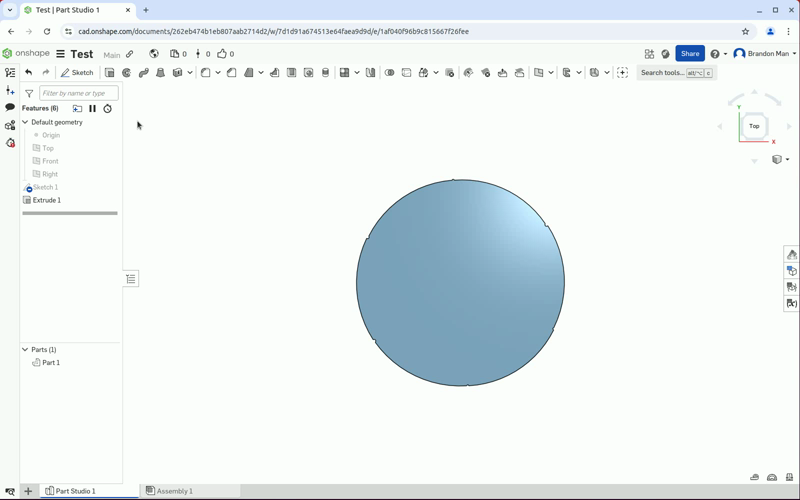
mouse_move(73, 189)
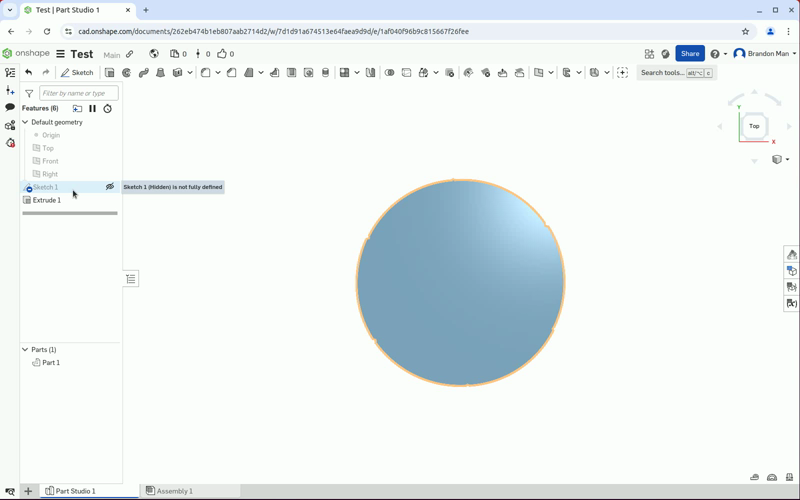
click(73, 189)
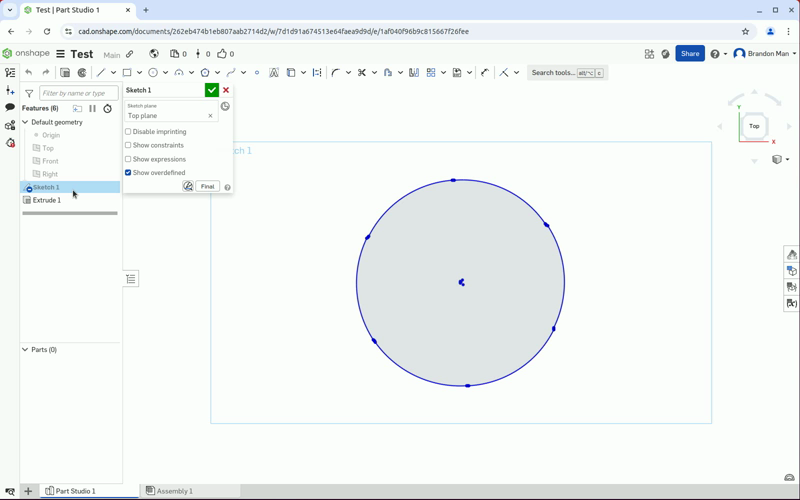
mouse_move(229, 92)
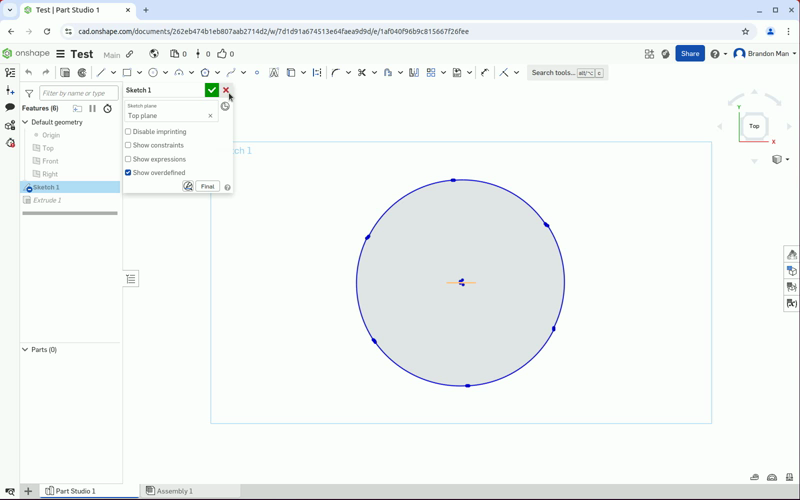
click(229, 92)
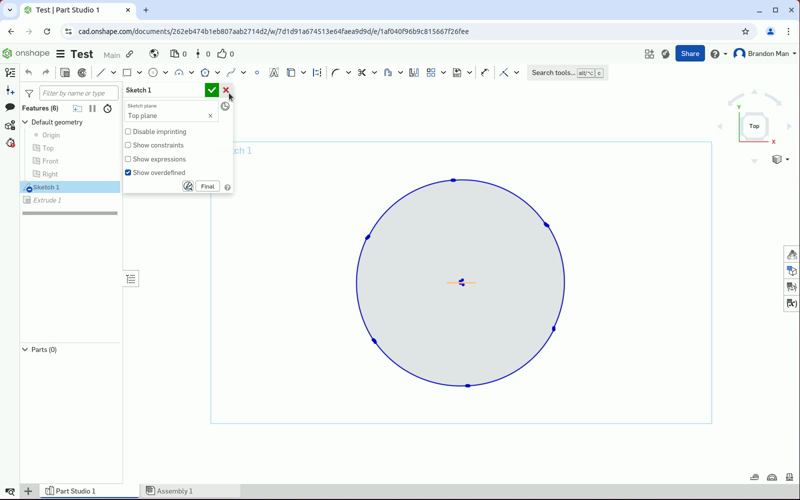
key(shift+s)
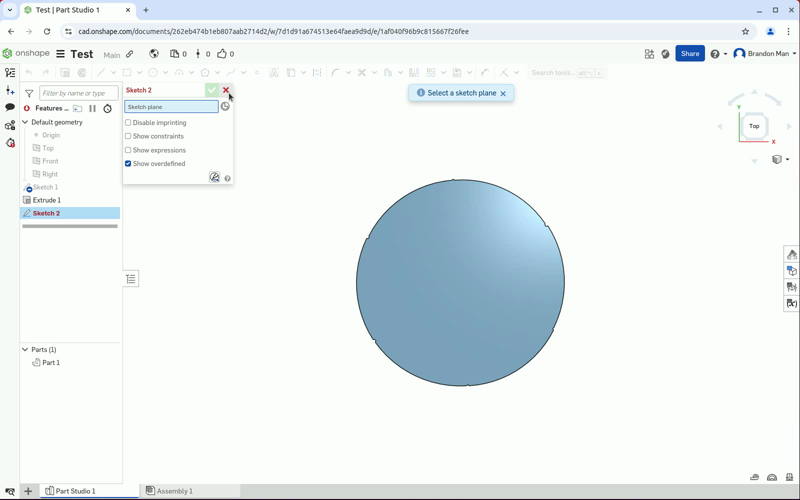
mouse_move(73, 150)
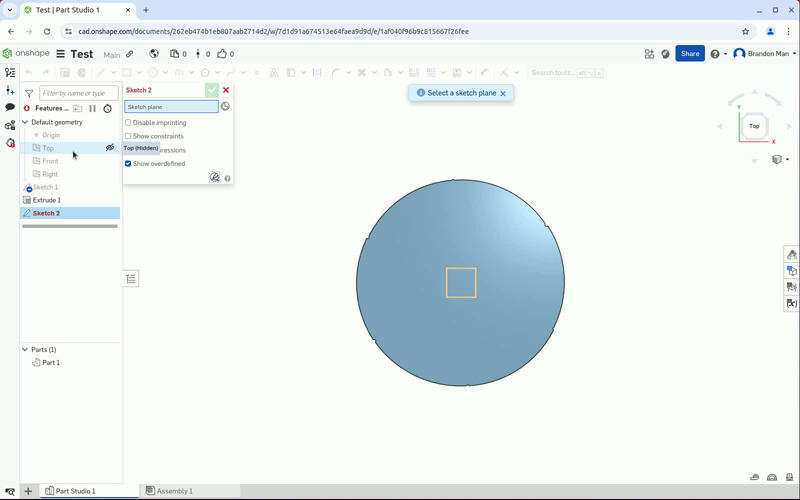
click(73, 150)
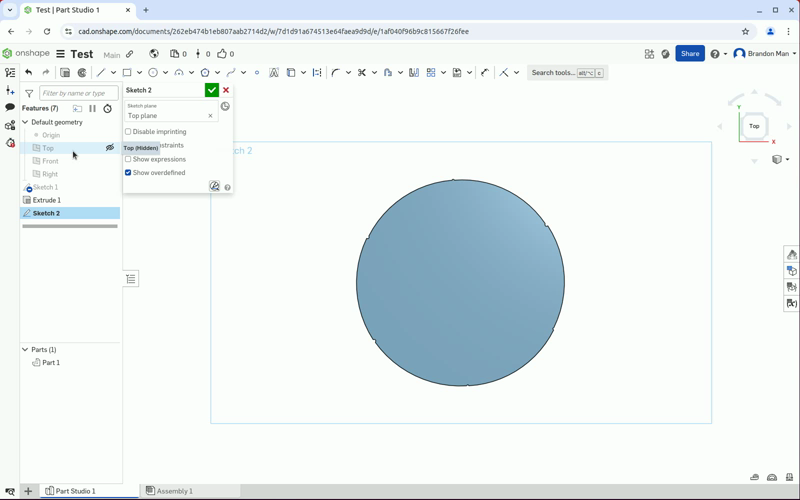
mouse_move(73, 352)
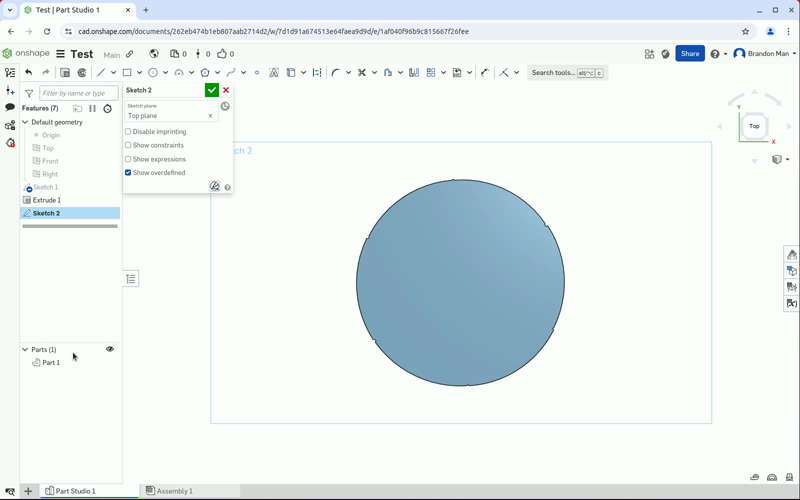
key(y)
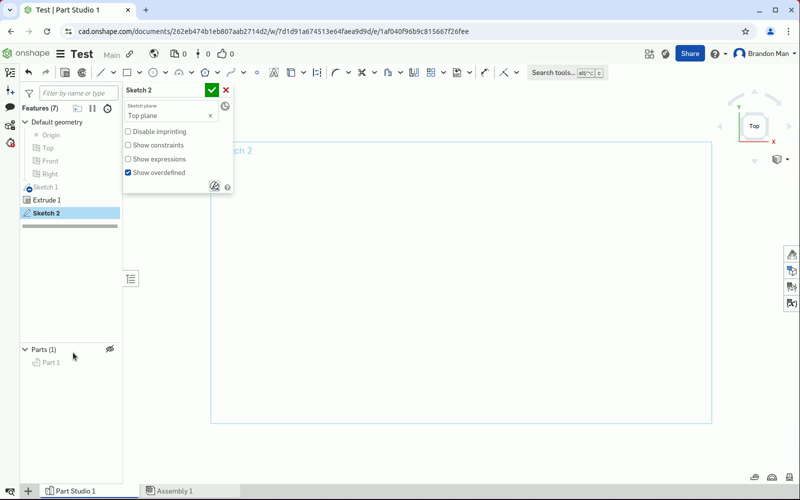
key(c)
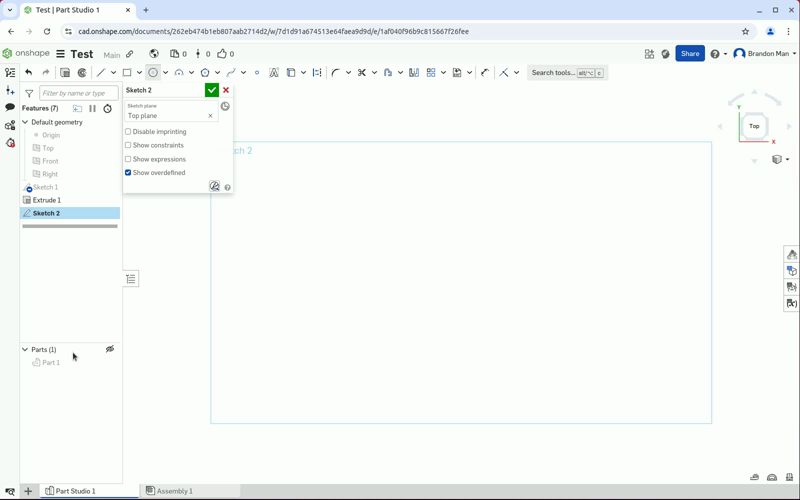
key_down(shift)
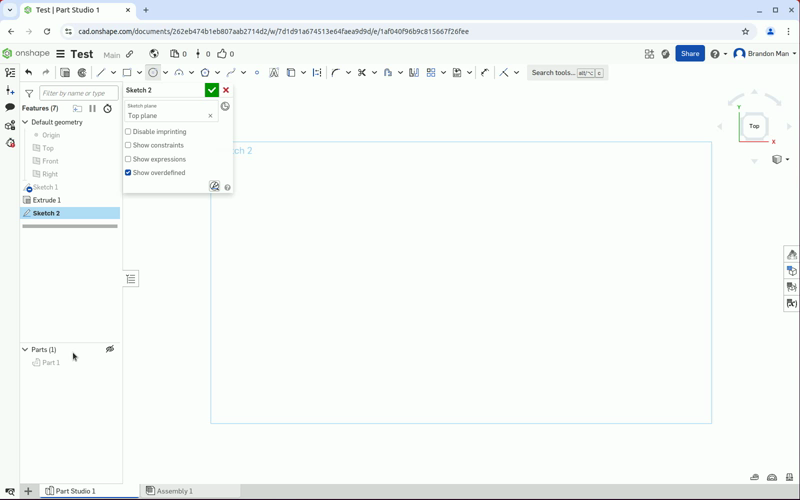
mouse_move(461, 282)
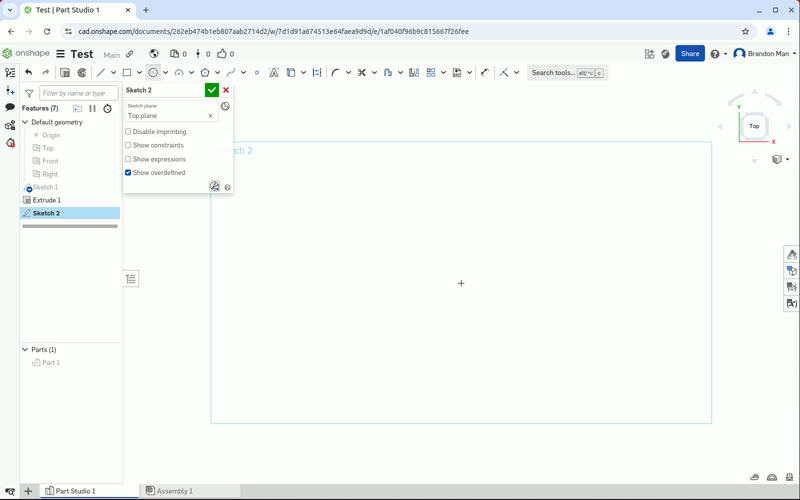
click(461, 282)
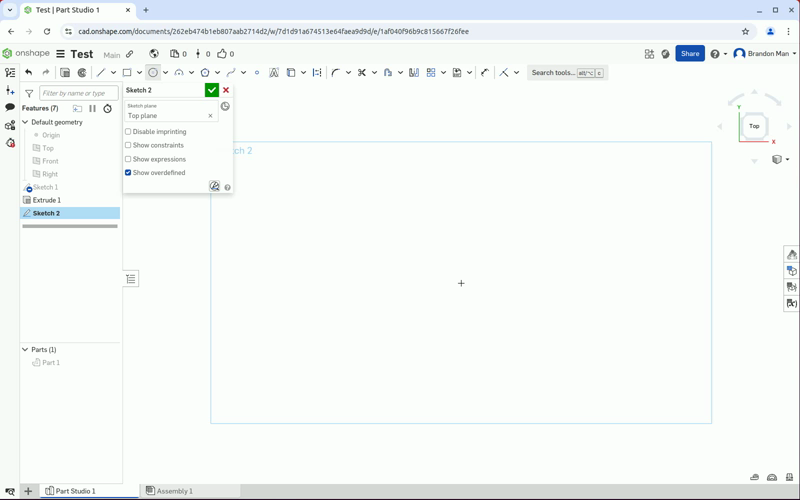
key_up(shift)
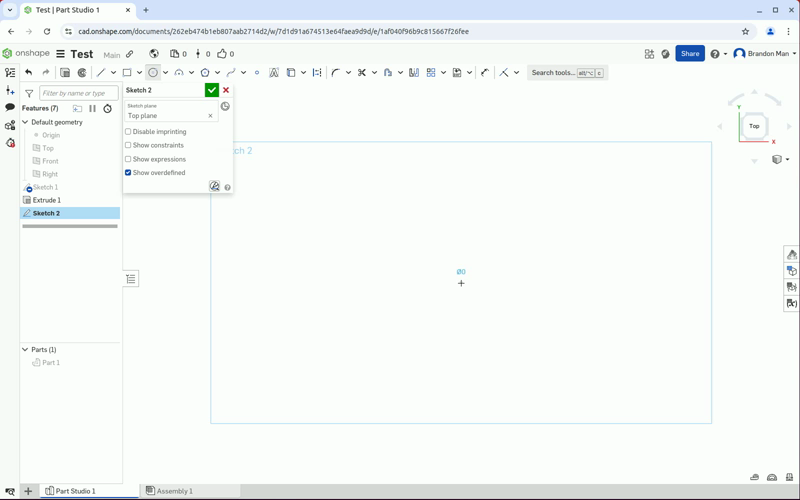
mouse_move(574, 282)
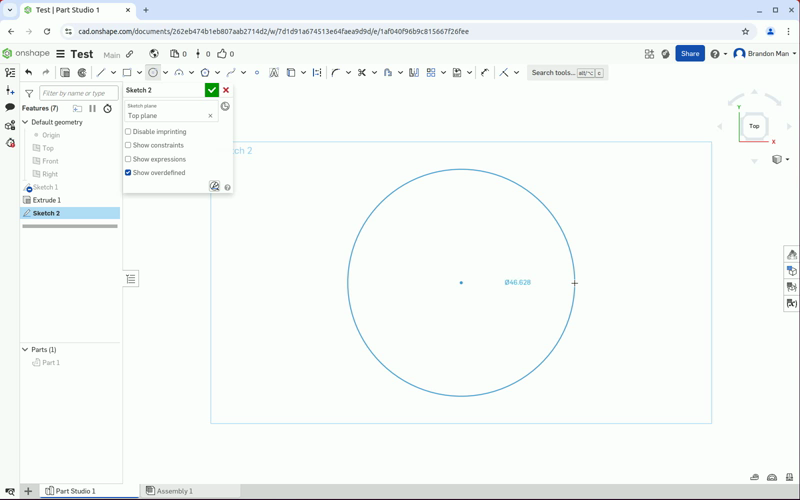
click(574, 282)
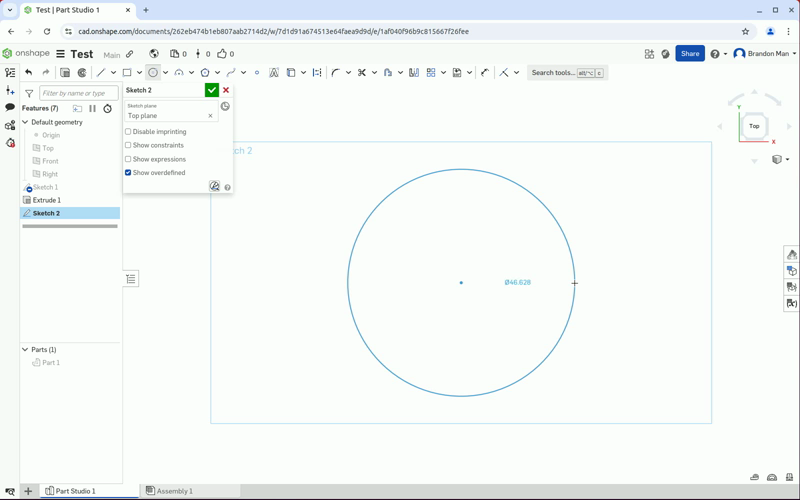
key(esc)
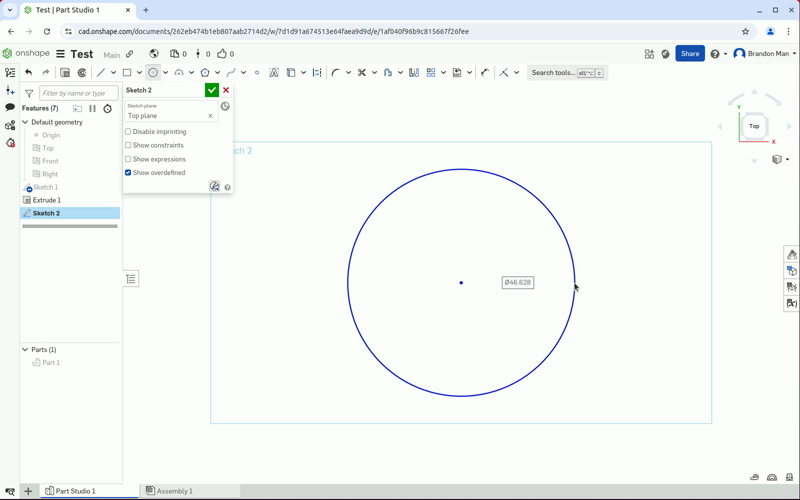
key(a)
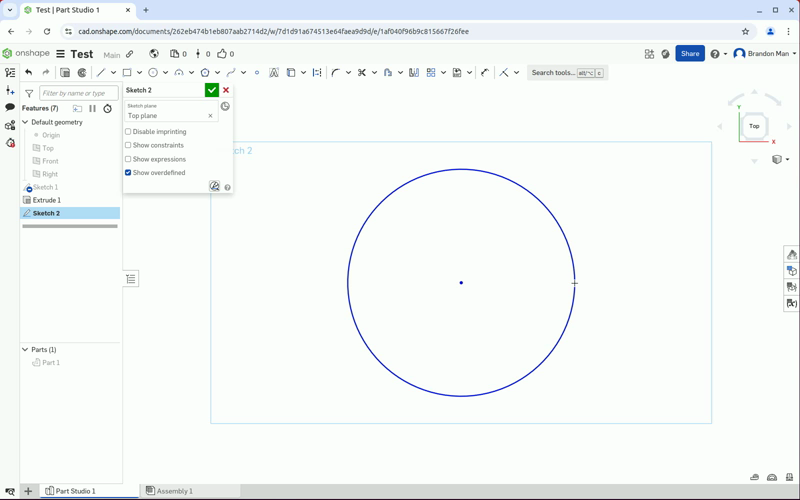
key_down(shift)
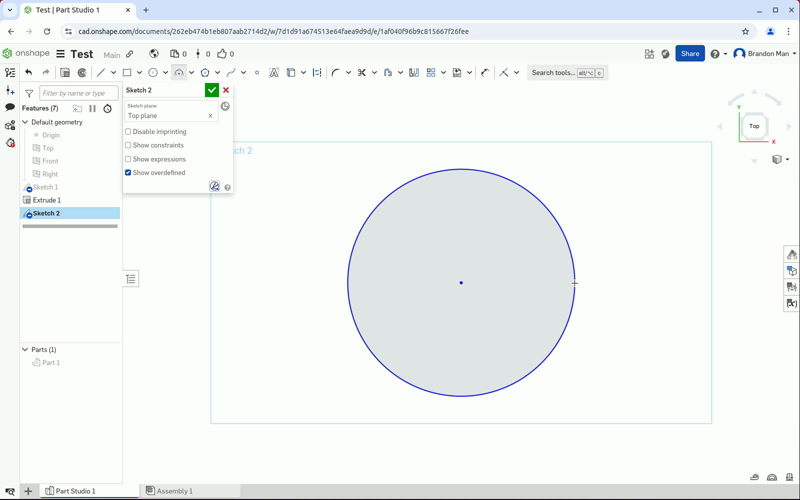
mouse_move(367, 238)
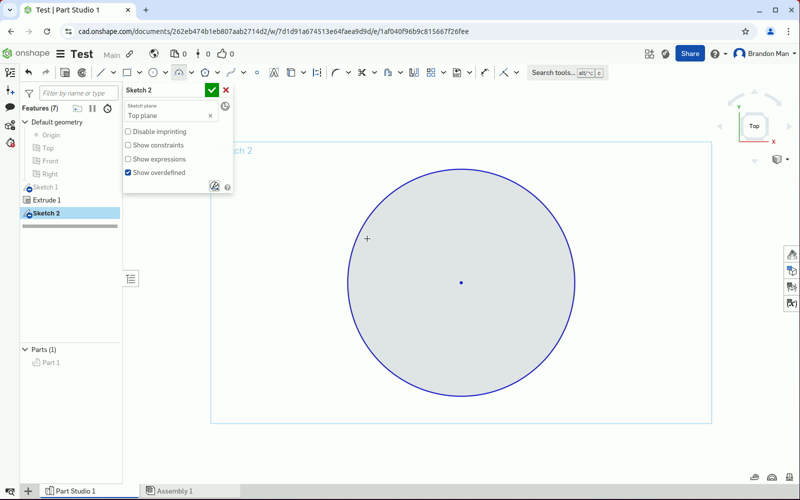
click(367, 238)
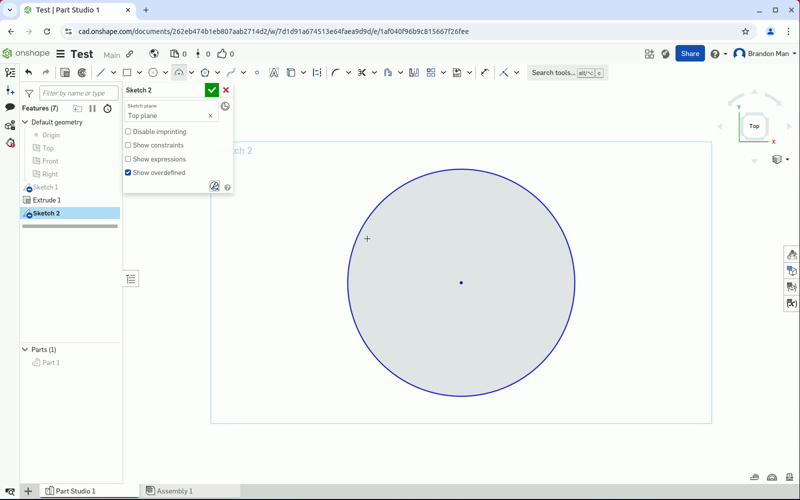
key_up(shift)
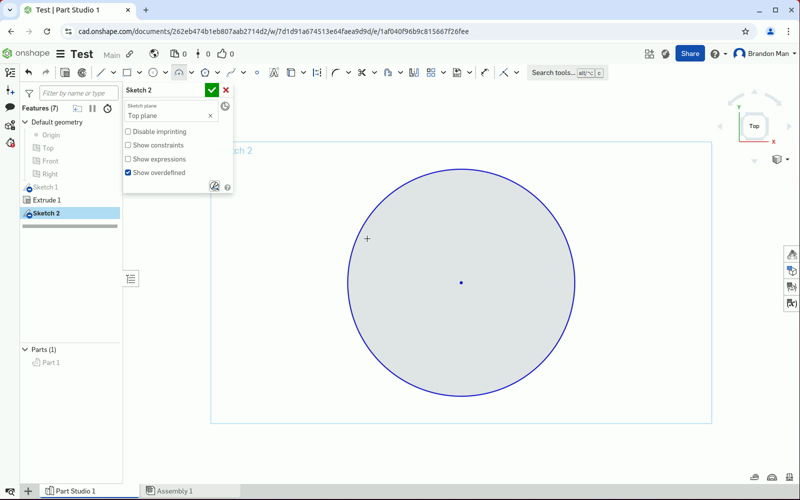
key_down(shift)
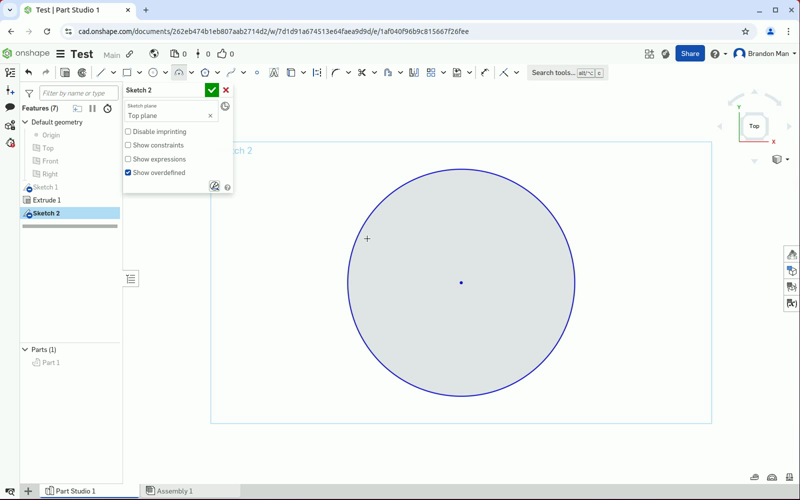
mouse_move(374, 339)
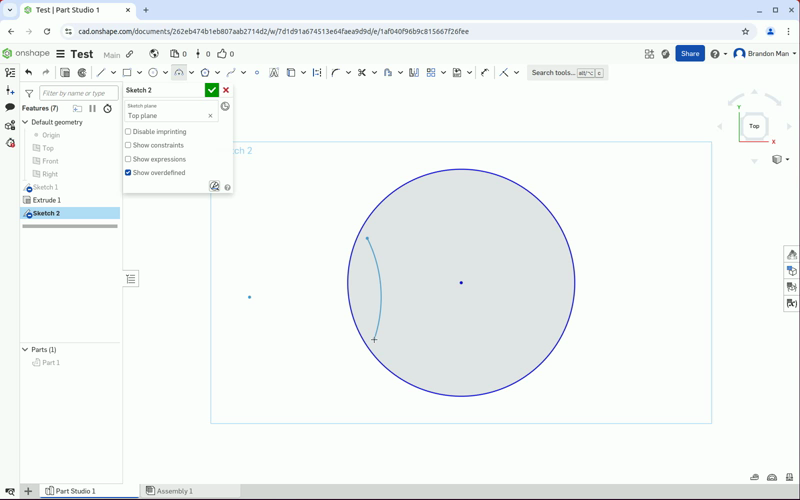
click(374, 339)
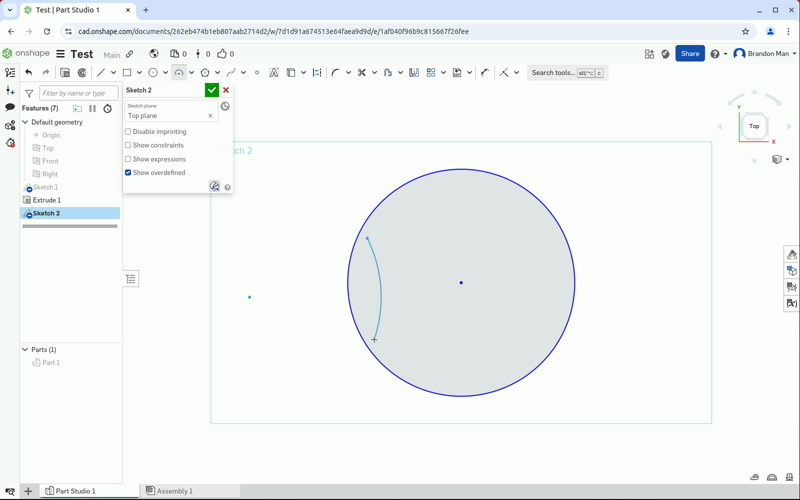
mouse_move(357, 289)
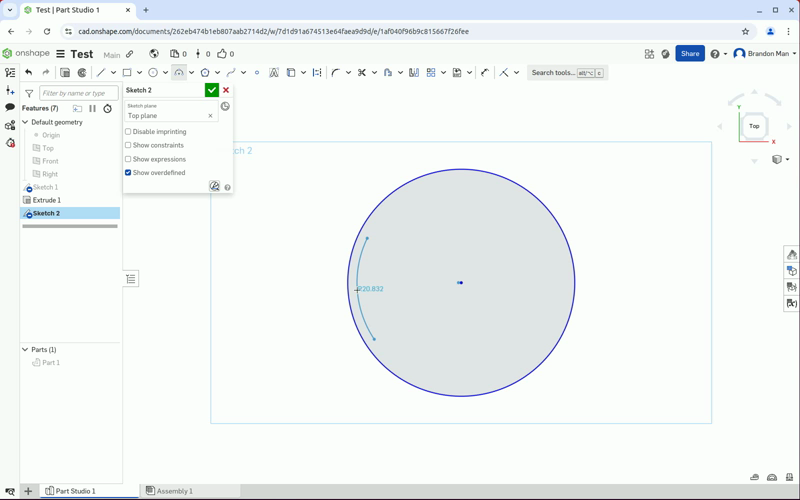
click(357, 289)
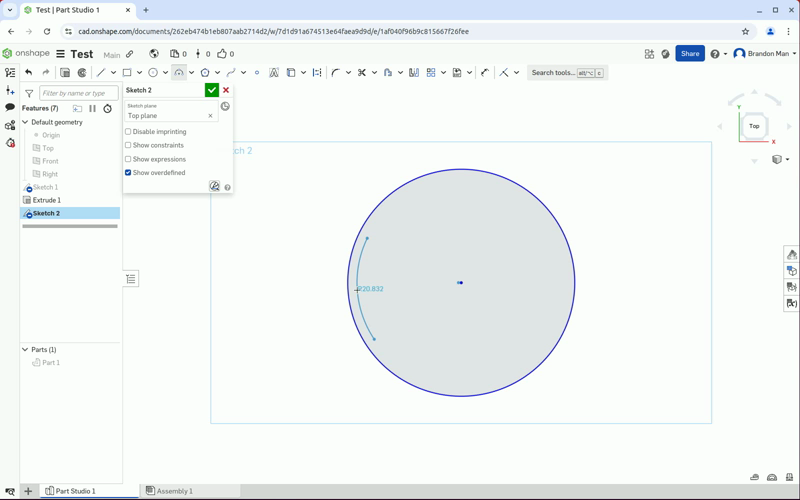
key_up(shift)
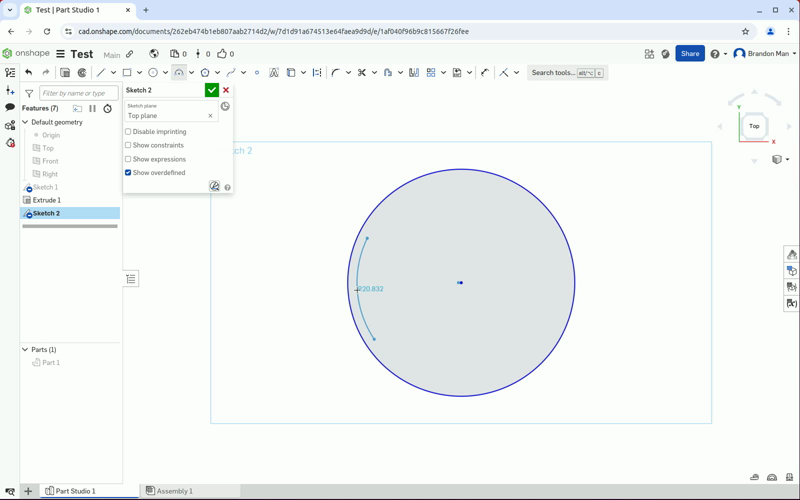
mouse_move(374, 339)
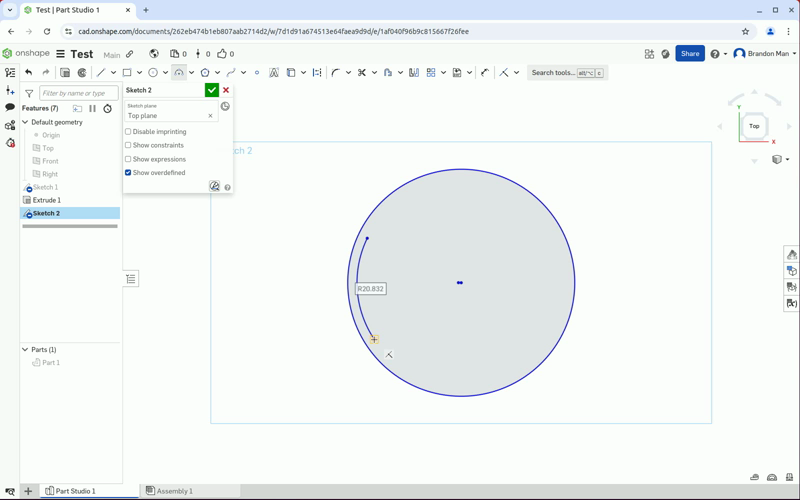
click(374, 339)
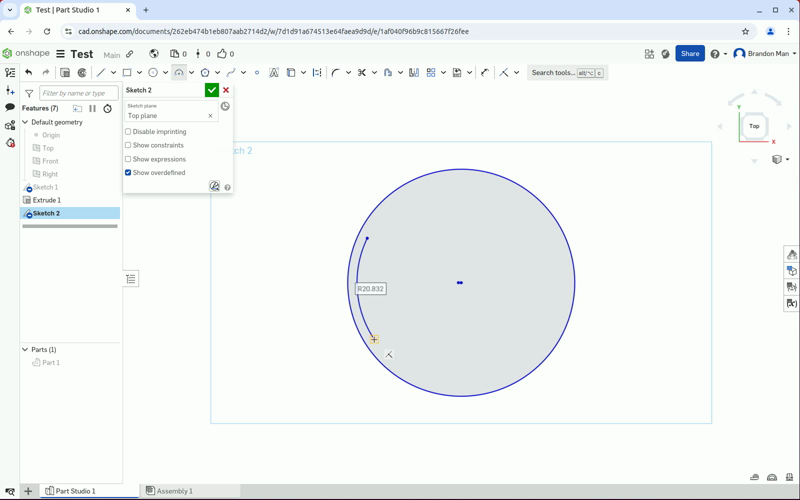
key_down(shift)
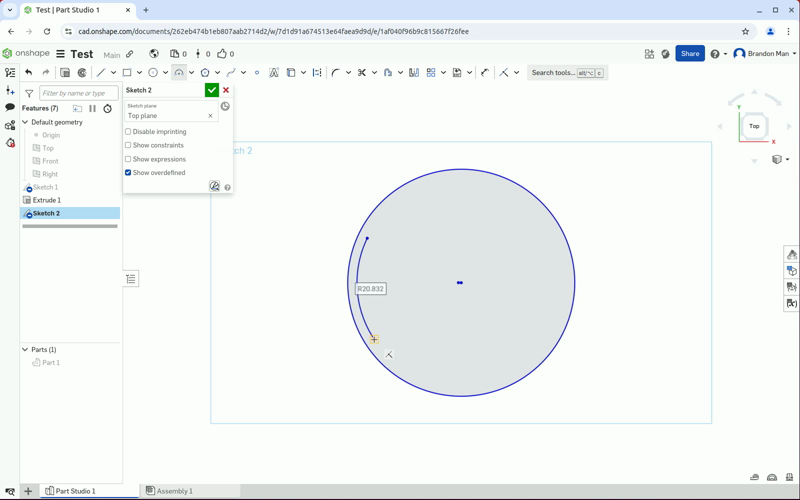
mouse_move(374, 341)
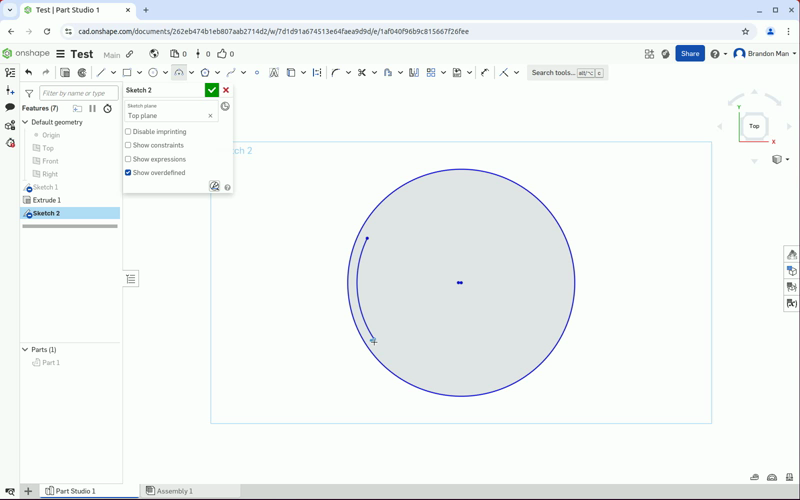
scroll(6)
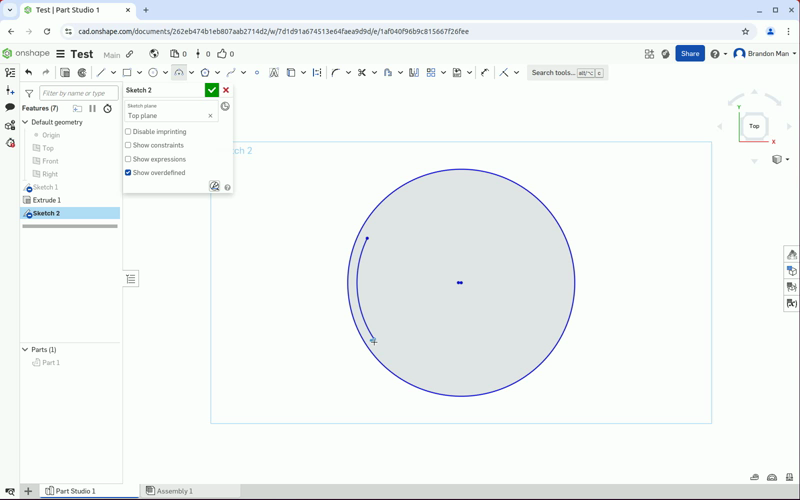
scroll(6)
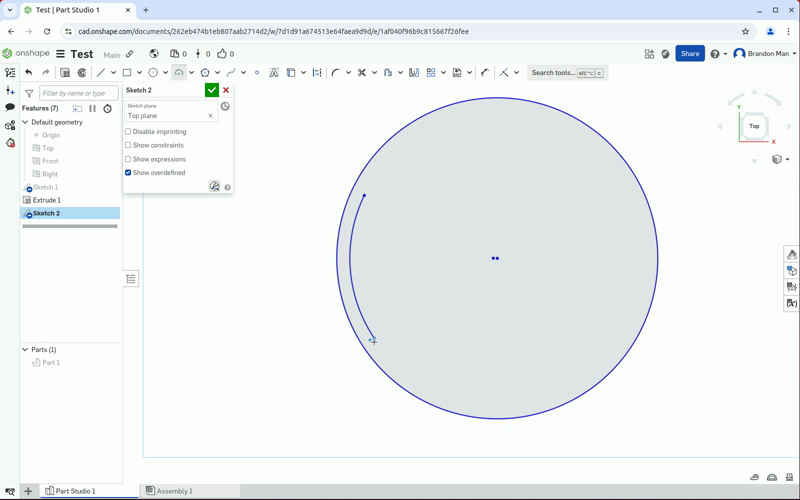
scroll(6)
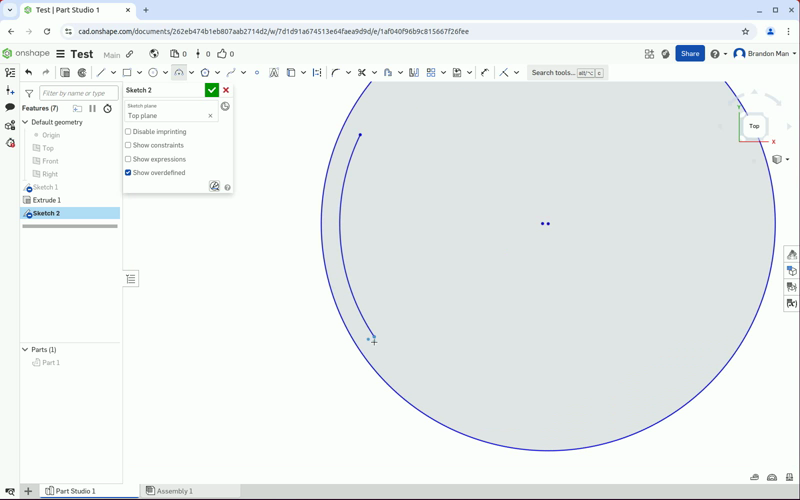
scroll(6)
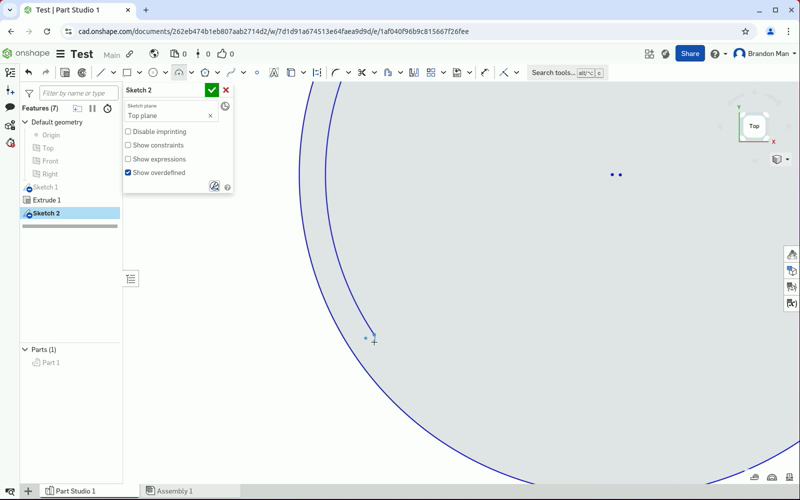
scroll(6)
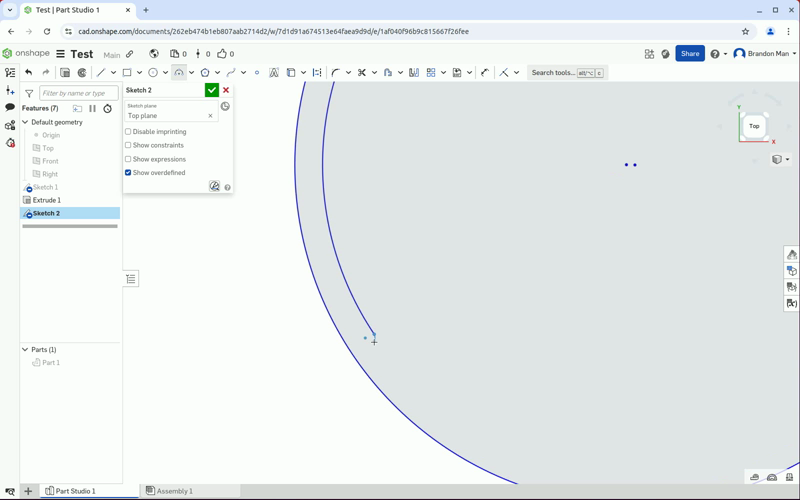
scroll(6)
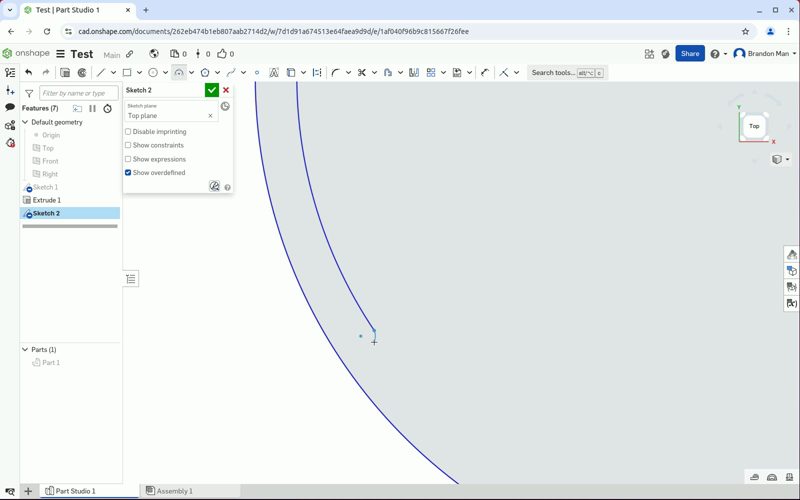
scroll(6)
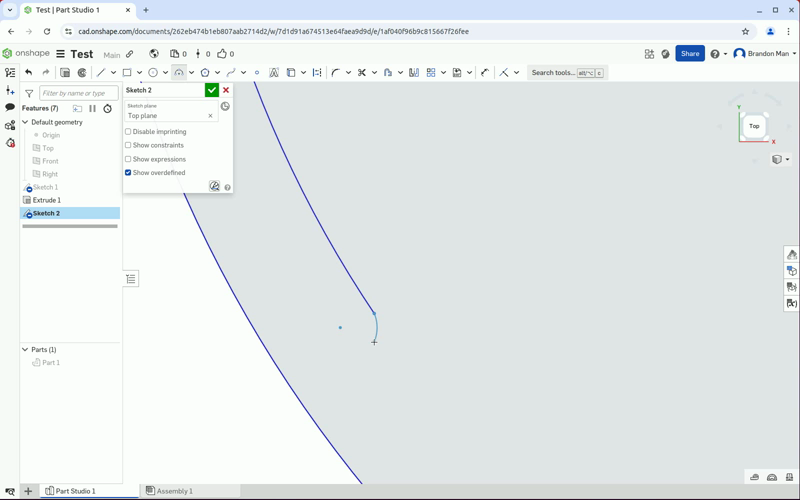
click(374, 341)
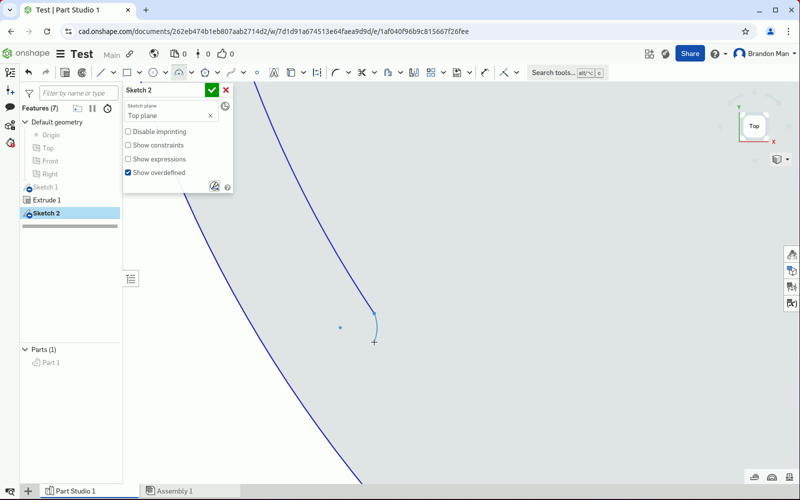
scroll(-6)
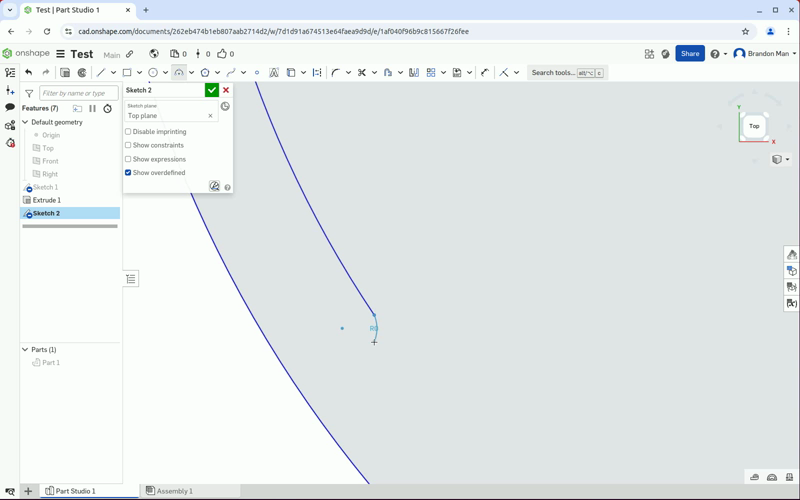
scroll(-6)
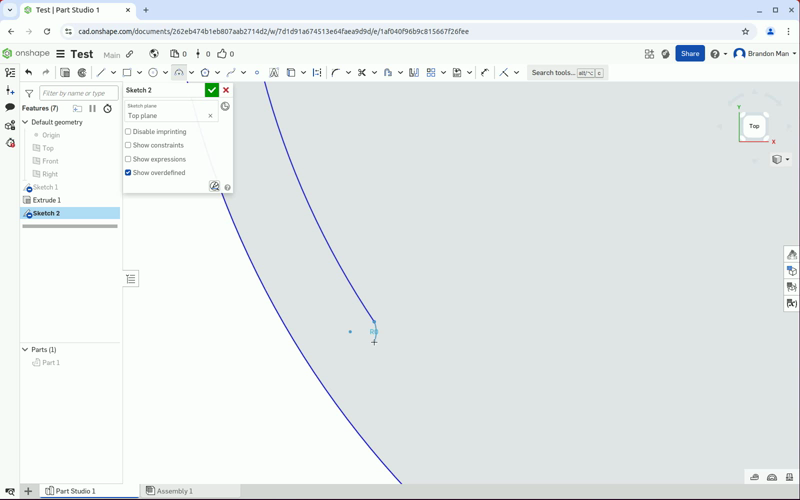
scroll(-6)
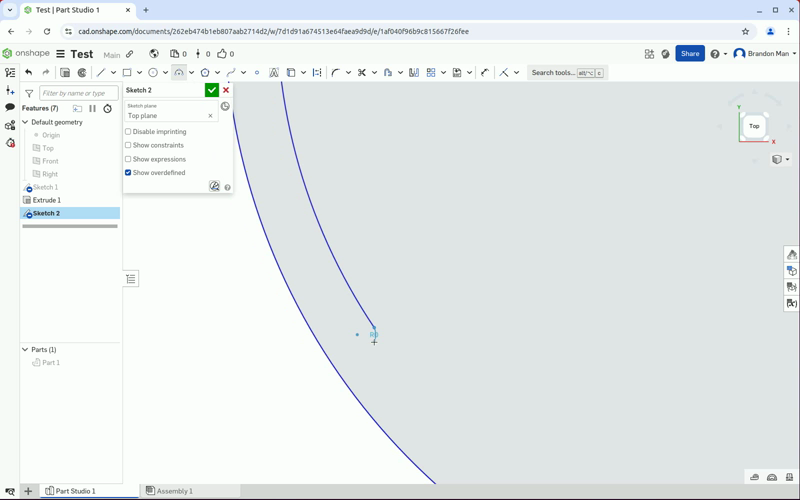
scroll(-6)
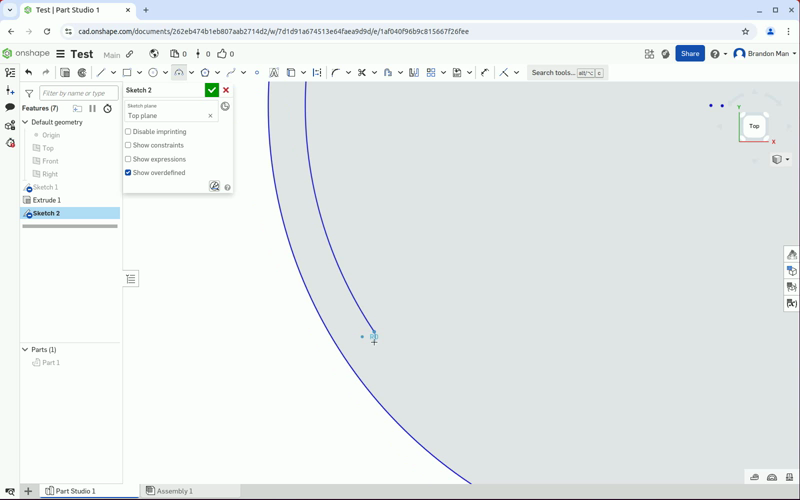
scroll(-6)
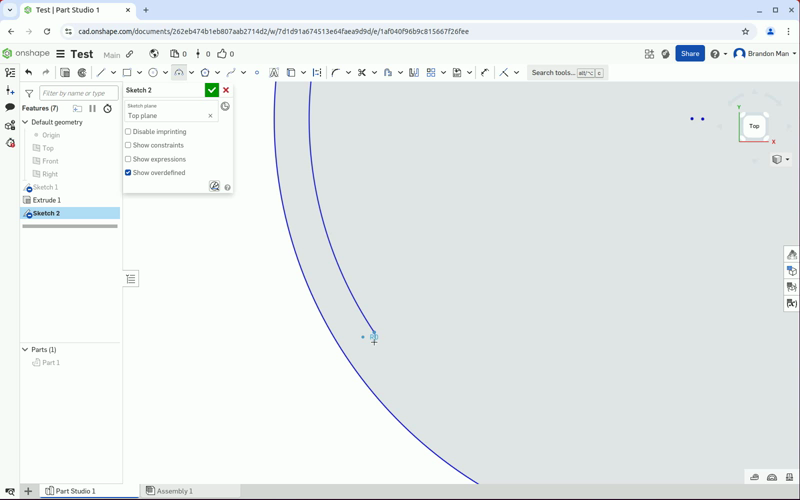
scroll(-6)
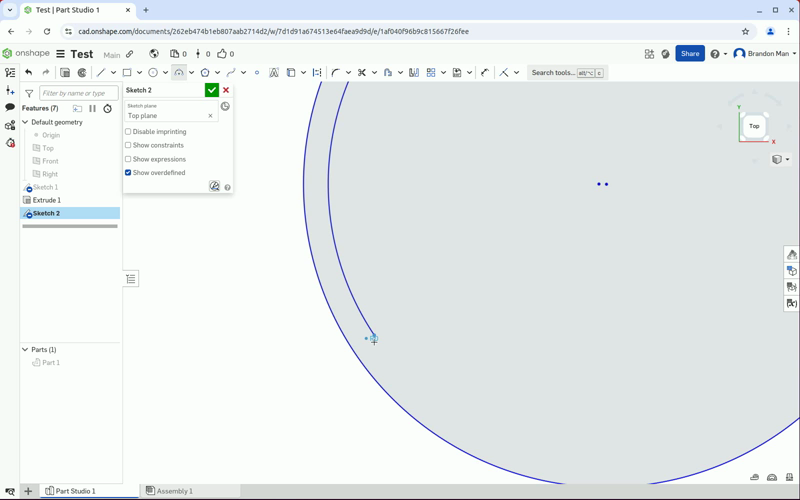
scroll(-6)
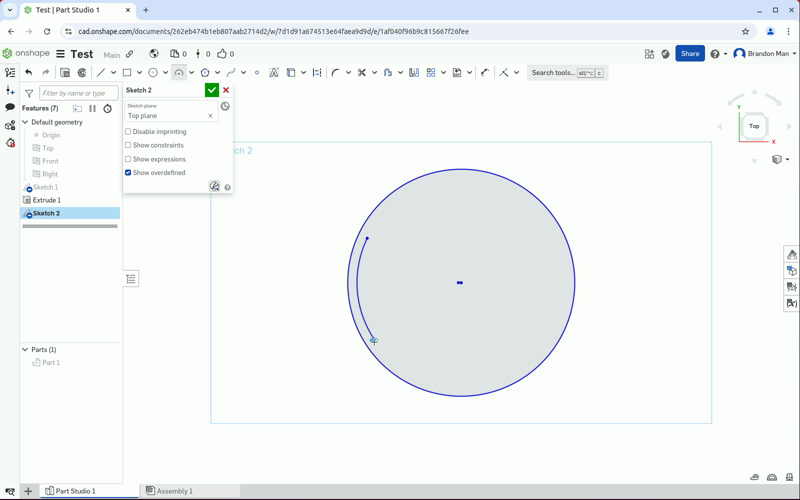
mouse_move(375, 340)
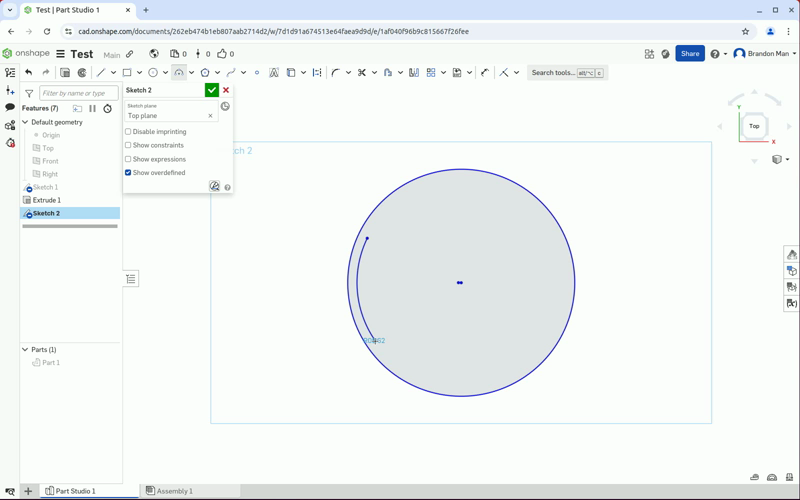
scroll(6)
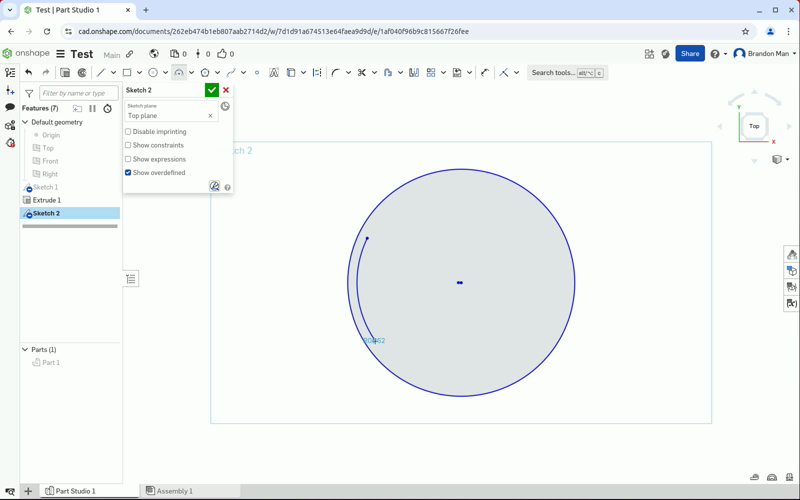
scroll(6)
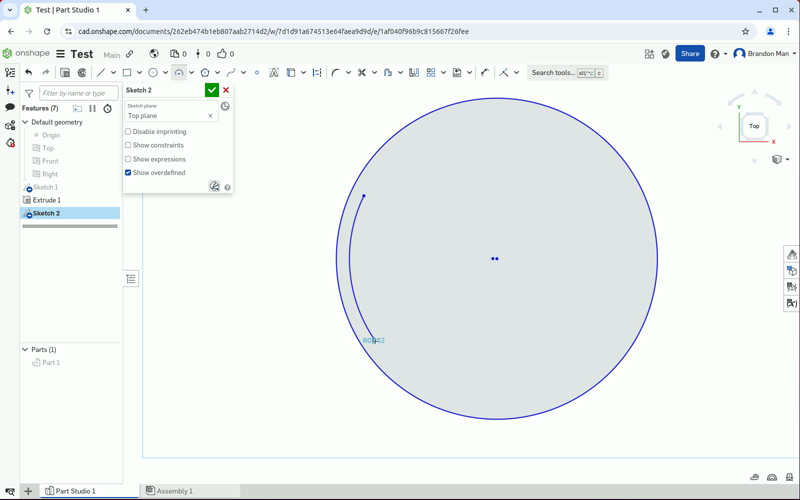
scroll(6)
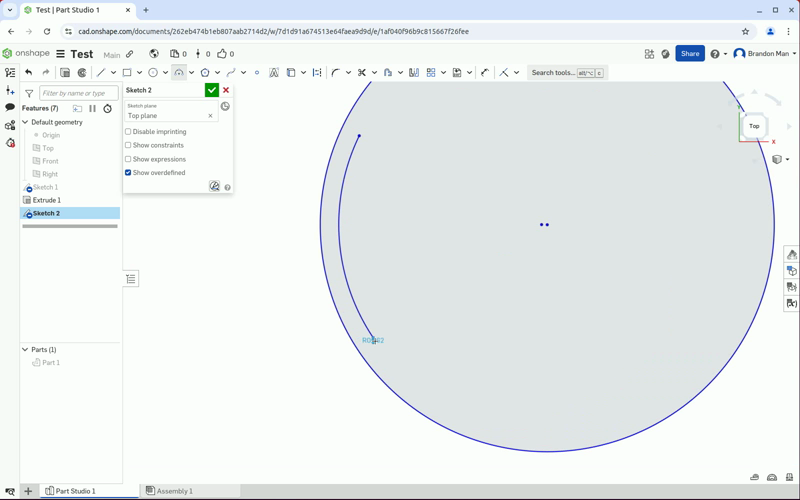
scroll(6)
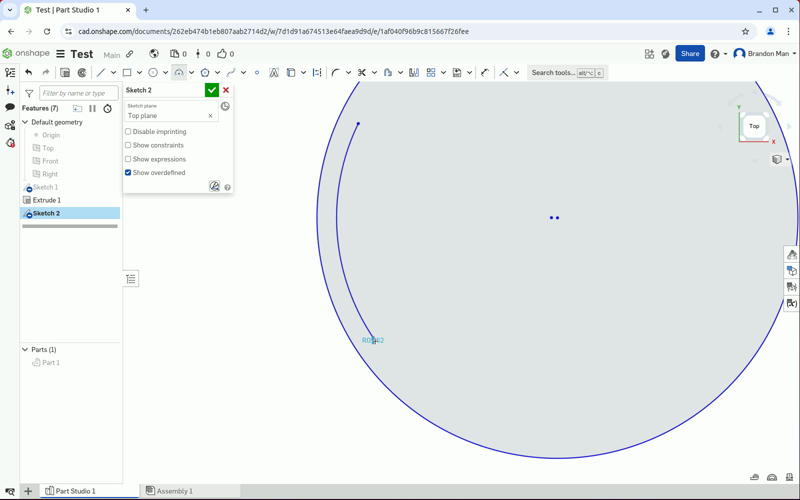
scroll(6)
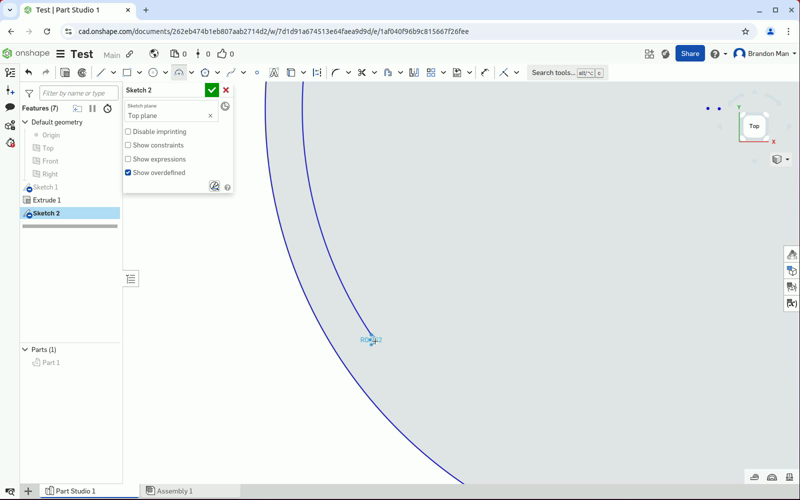
scroll(6)
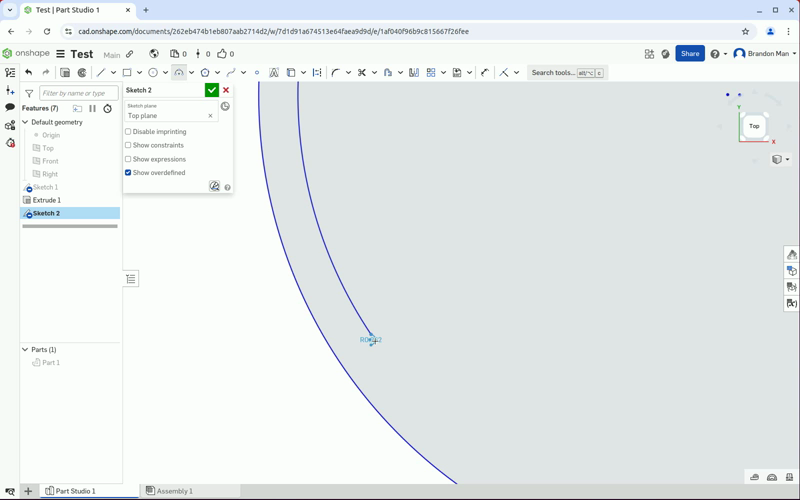
scroll(6)
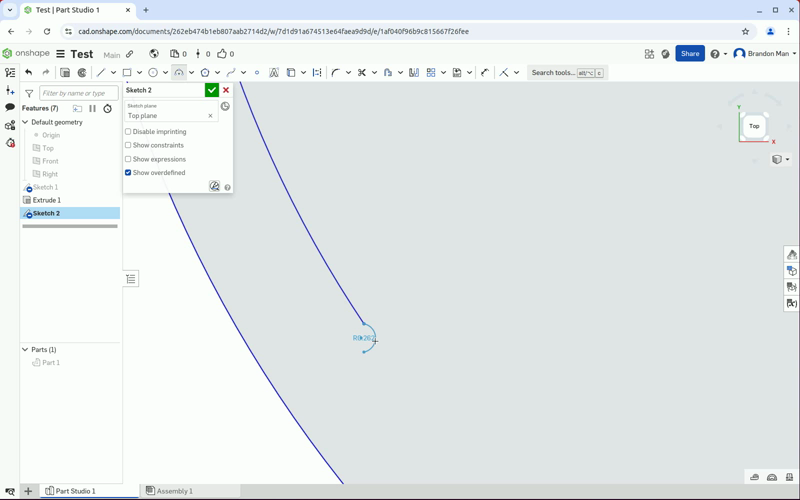
click(375, 340)
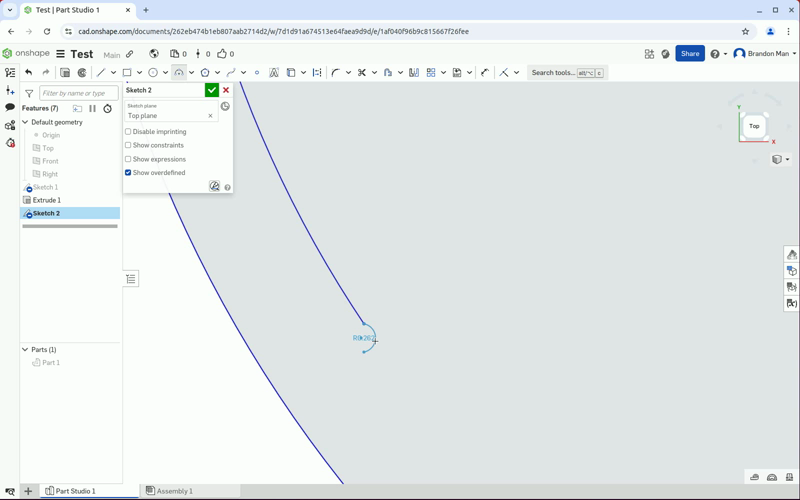
scroll(-6)
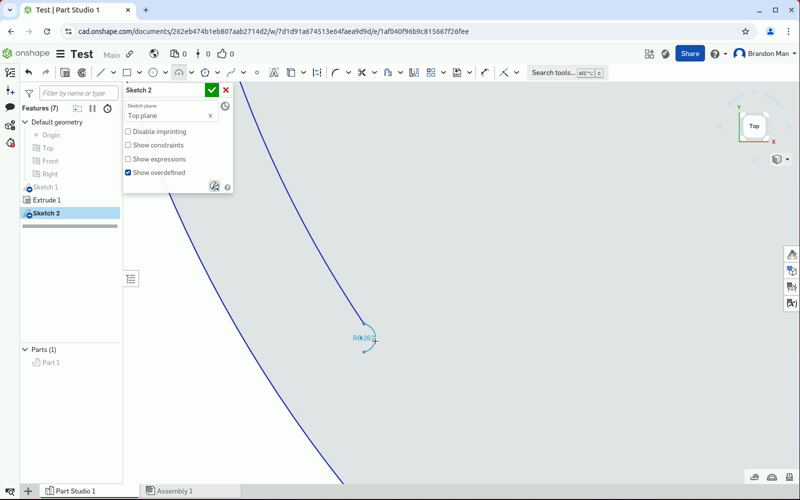
scroll(-6)
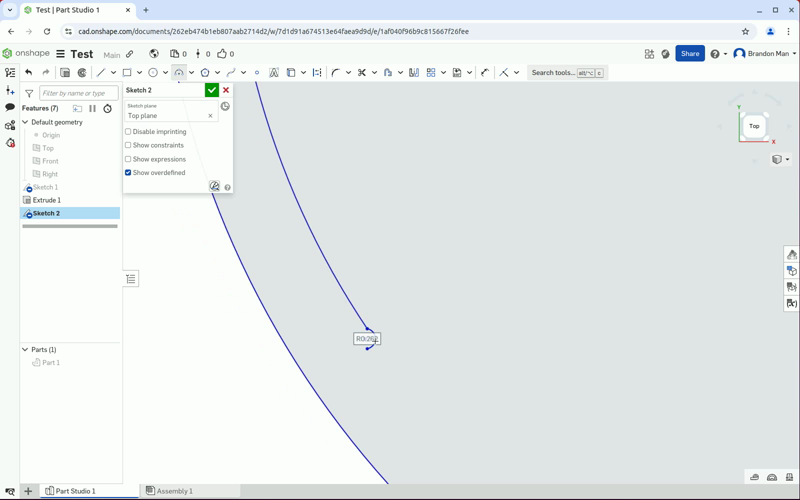
scroll(-6)
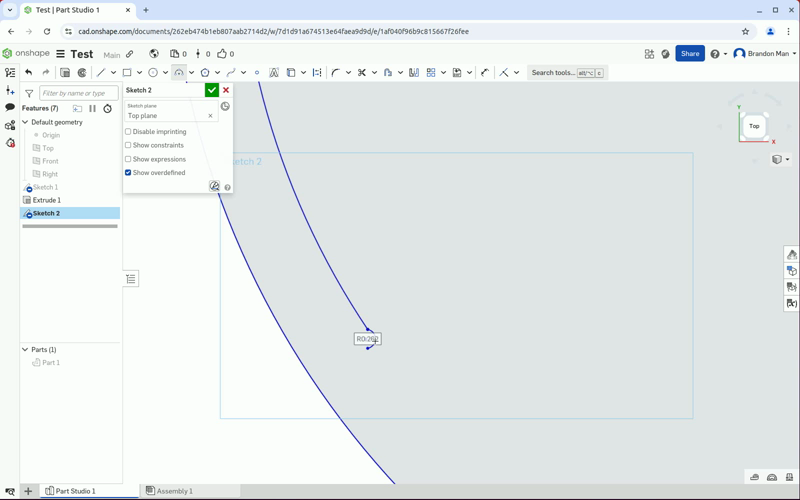
scroll(-6)
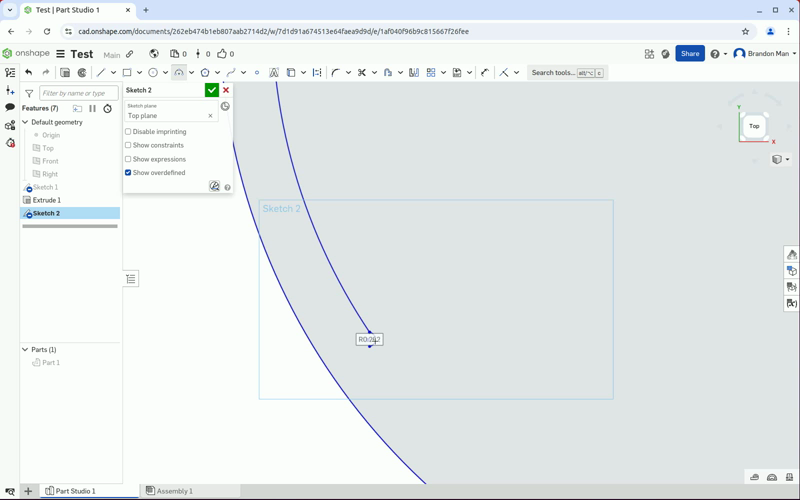
scroll(-6)
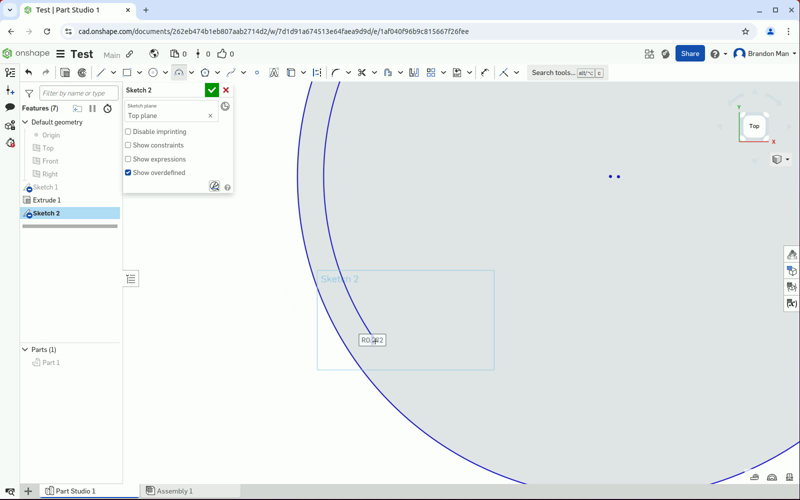
scroll(-6)
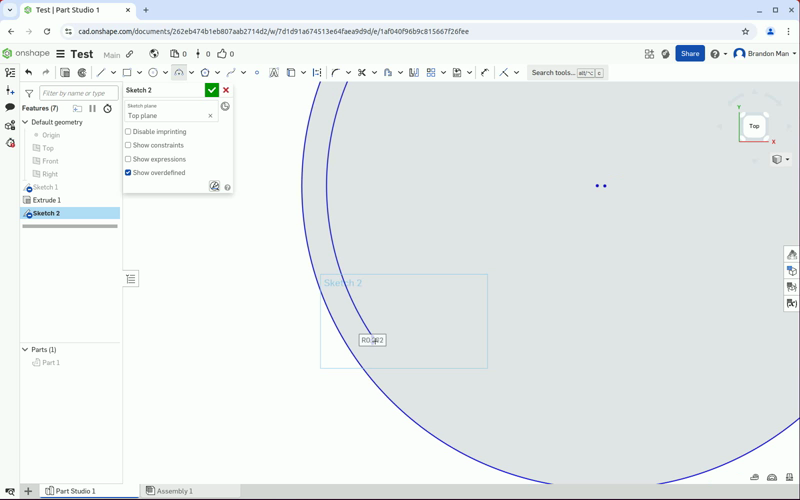
scroll(-6)
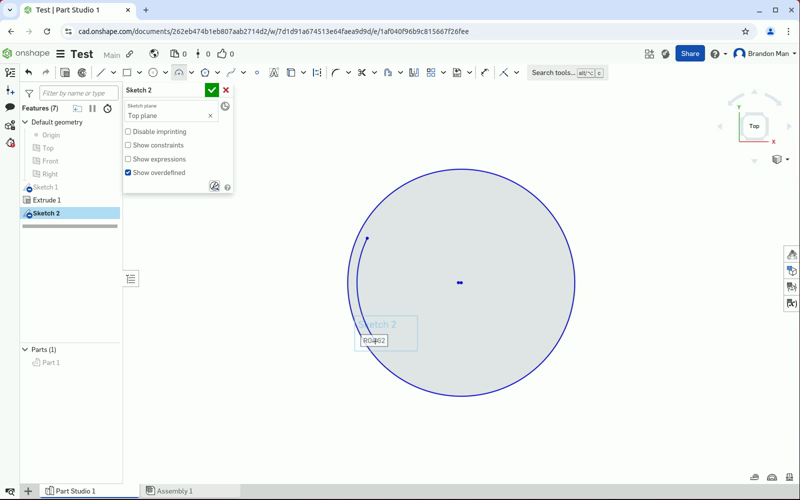
key_up(shift)
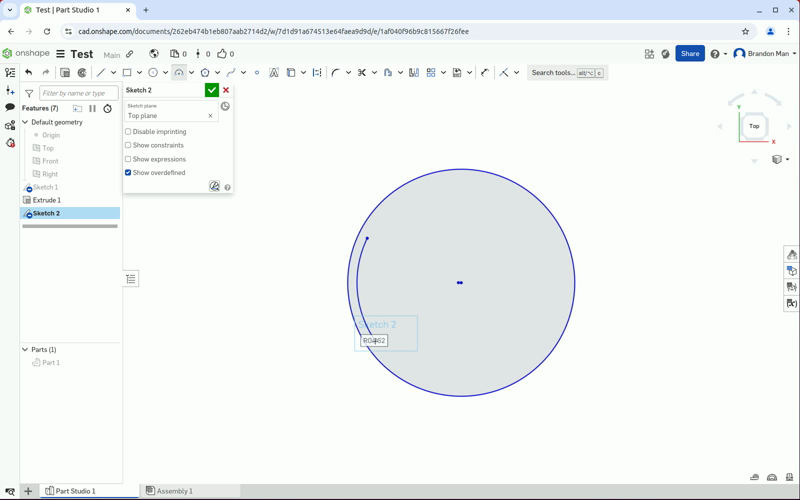
mouse_move(374, 341)
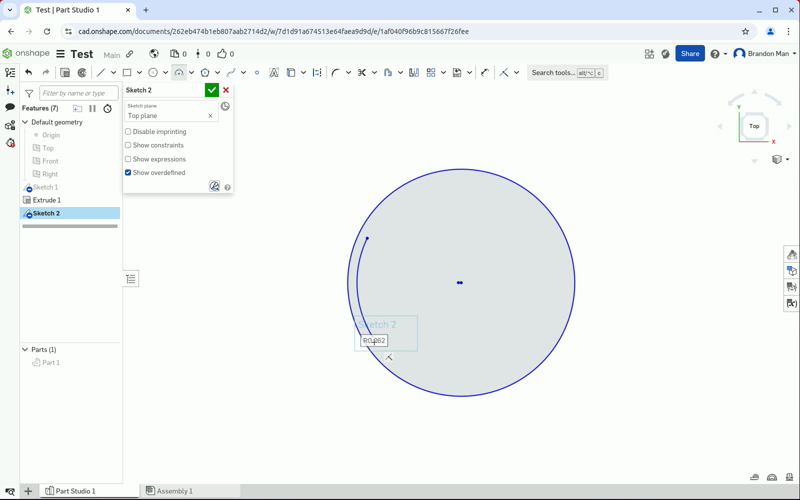
scroll(6)
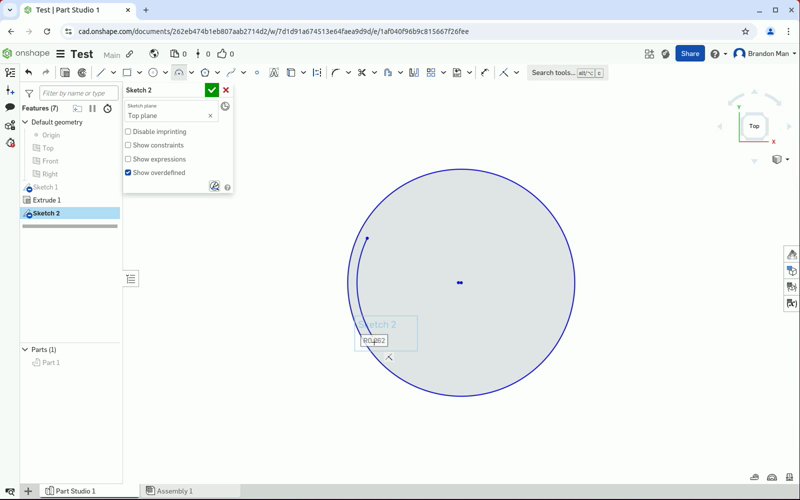
scroll(6)
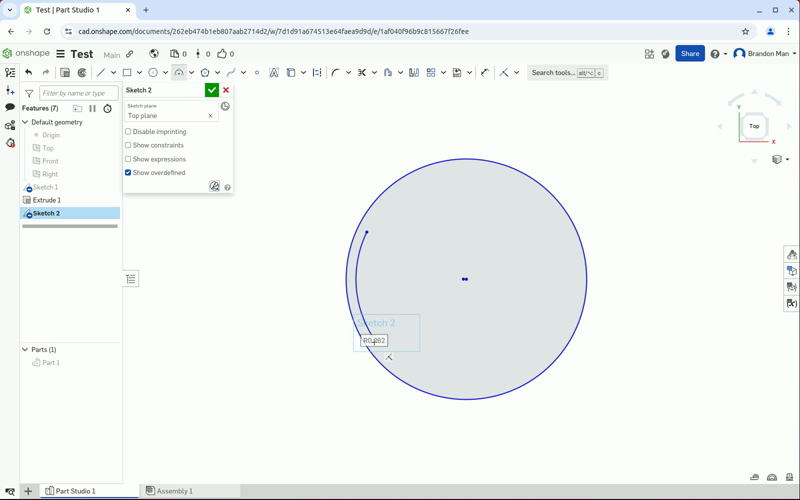
scroll(6)
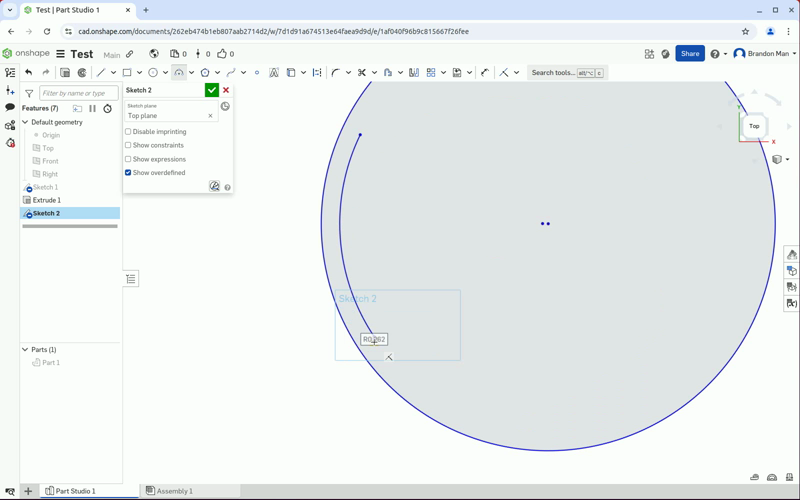
scroll(6)
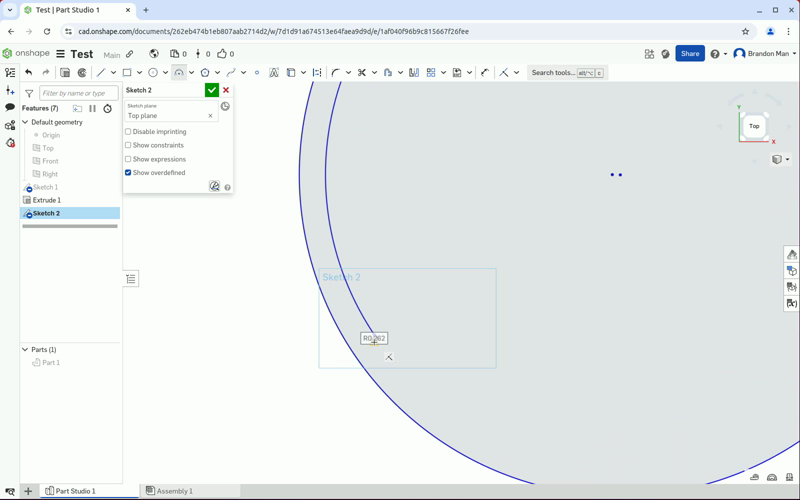
scroll(6)
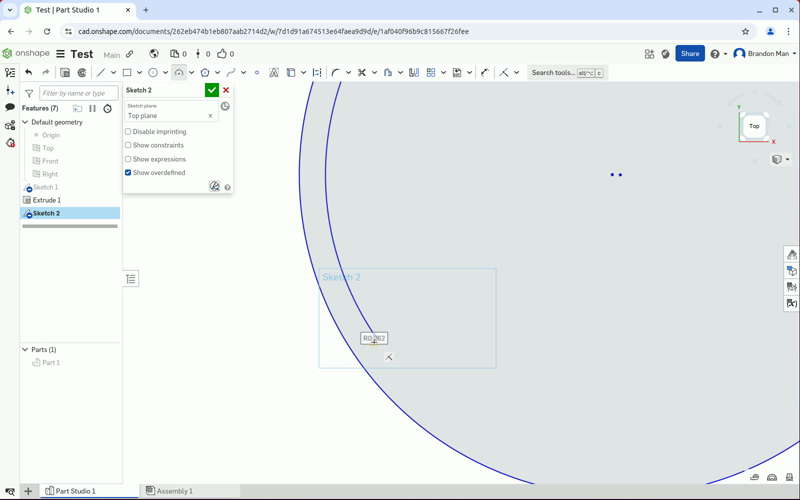
scroll(6)
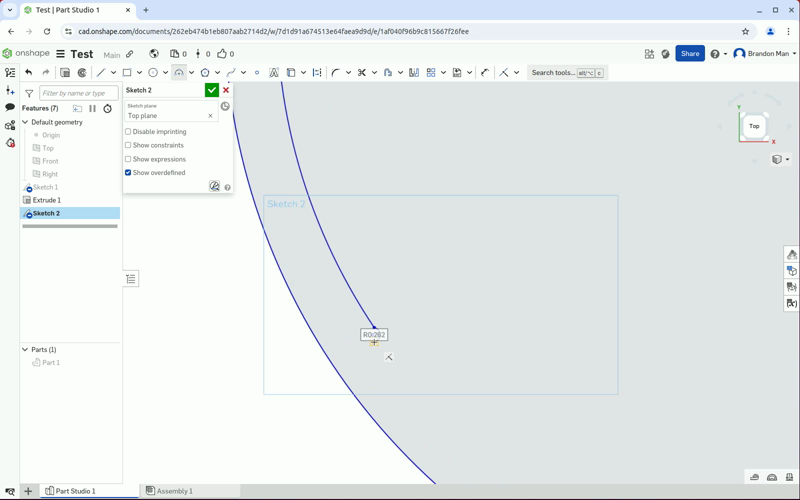
scroll(6)
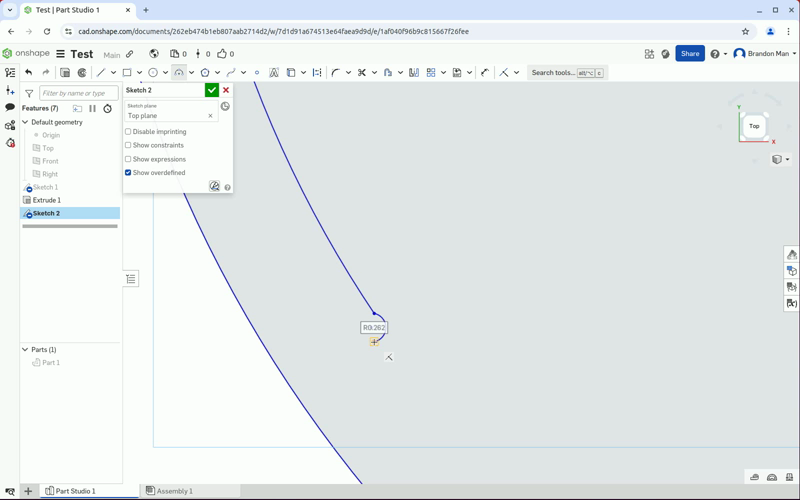
click(374, 341)
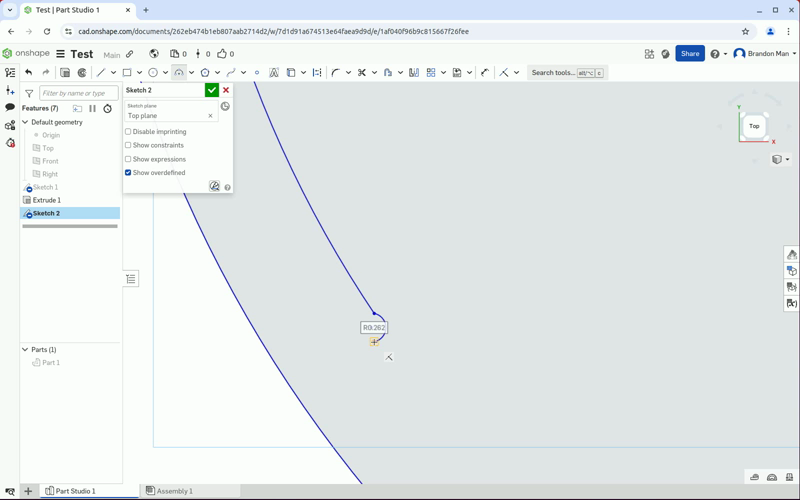
scroll(-6)
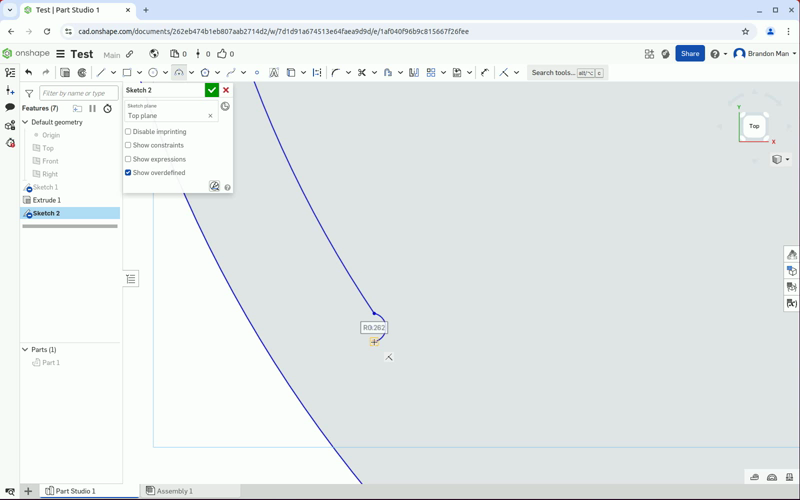
scroll(-6)
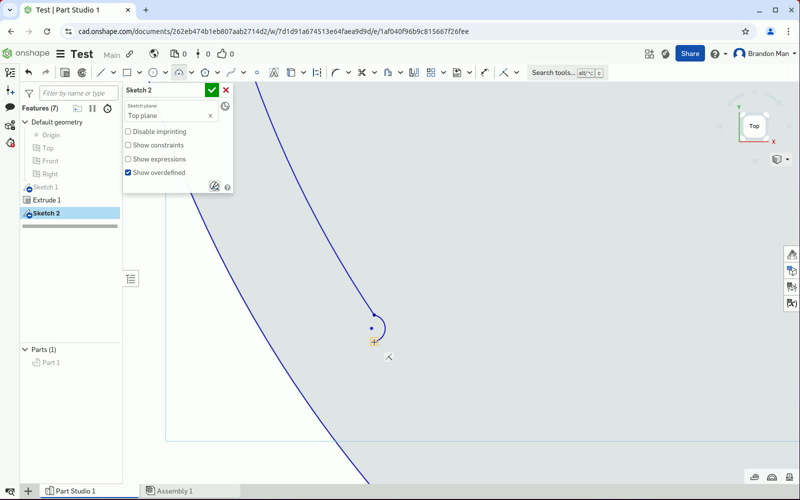
scroll(-6)
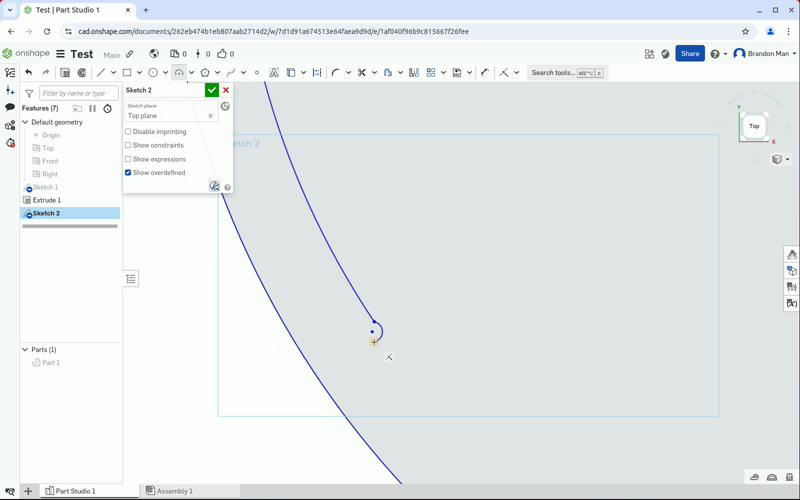
scroll(-6)
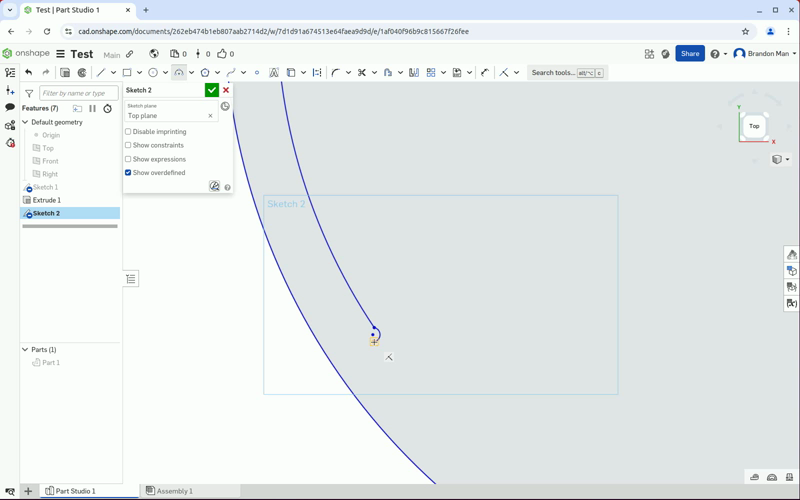
scroll(-6)
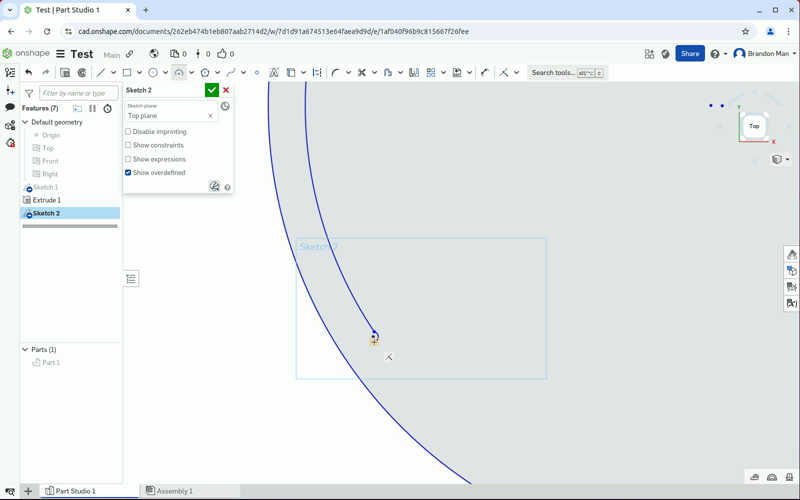
scroll(-6)
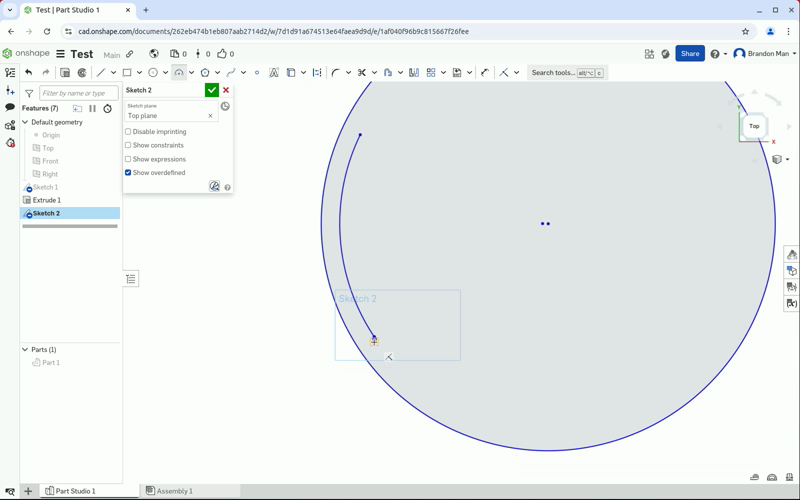
scroll(-6)
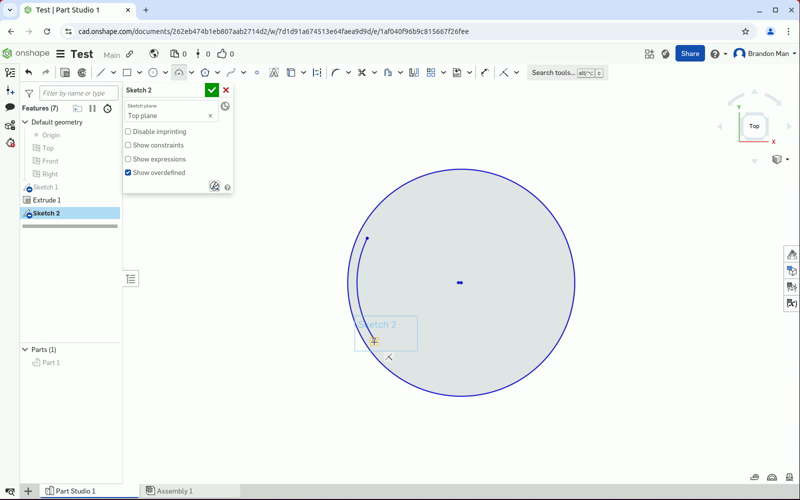
key_down(shift)
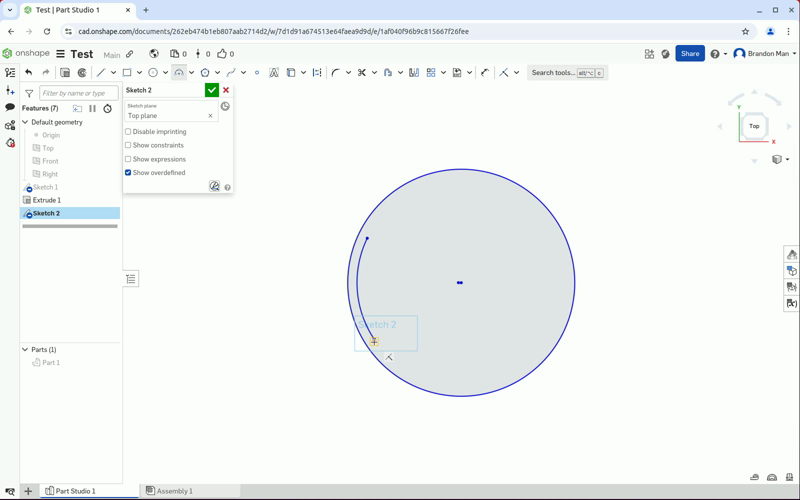
mouse_move(466, 386)
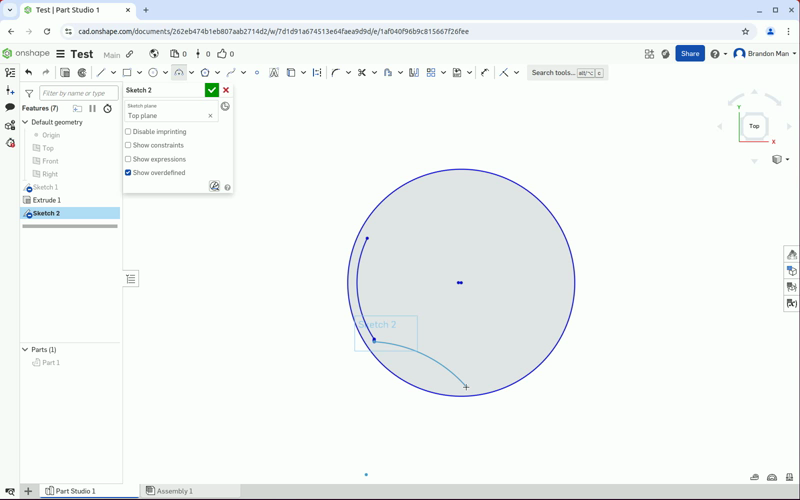
click(466, 386)
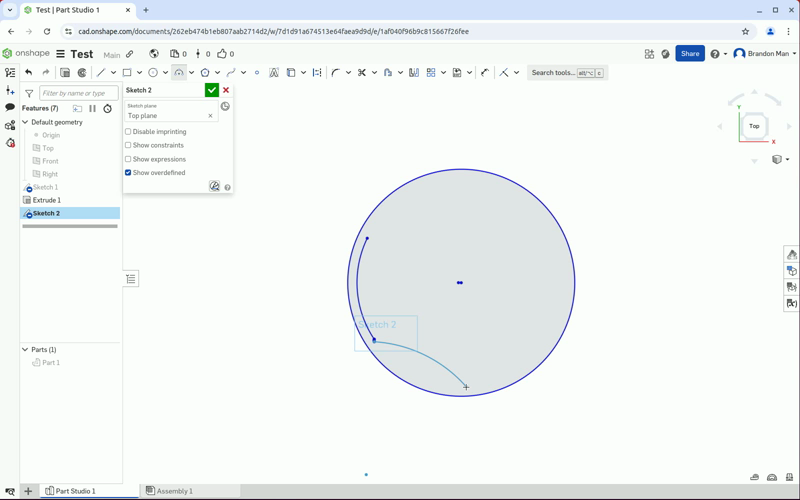
mouse_move(414, 376)
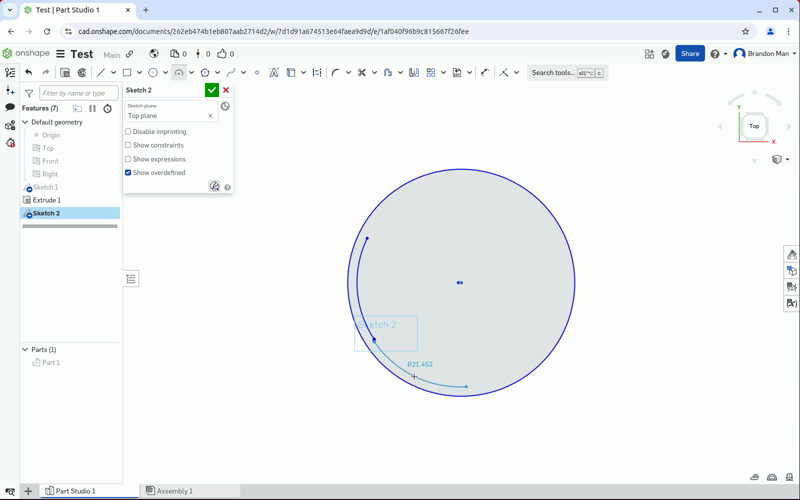
click(414, 376)
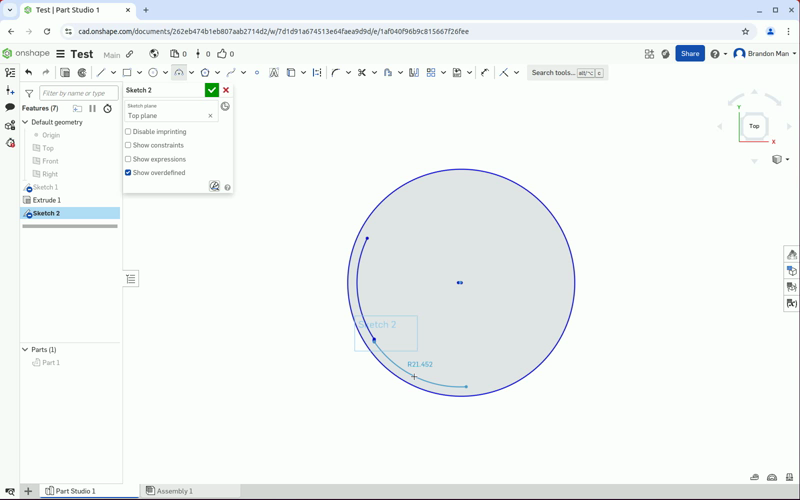
key_up(shift)
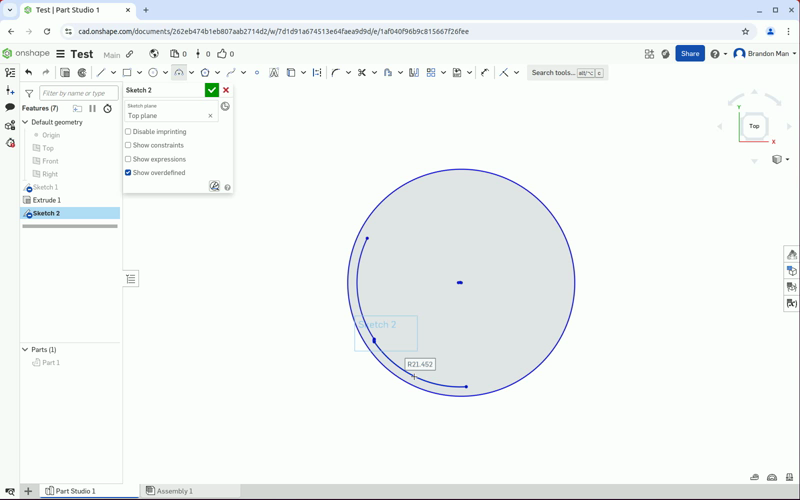
mouse_move(466, 386)
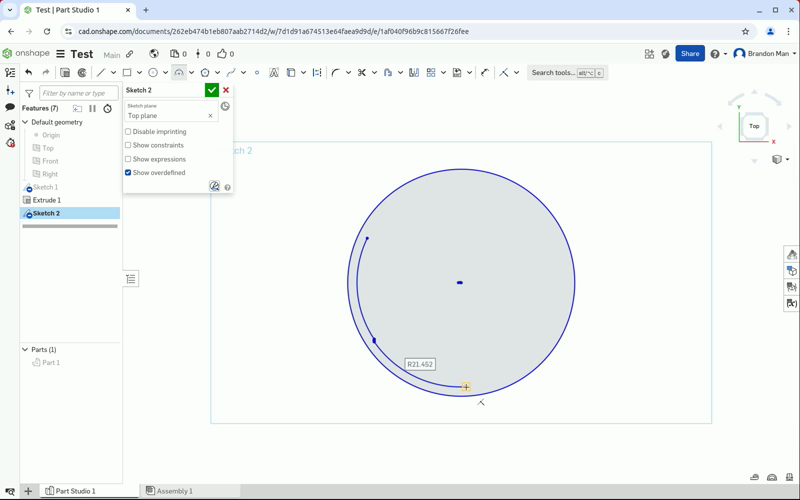
click(466, 386)
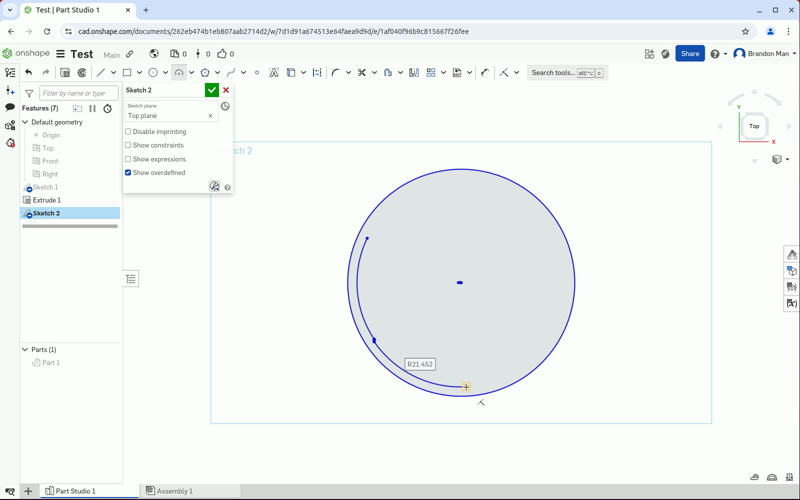
key_down(shift)
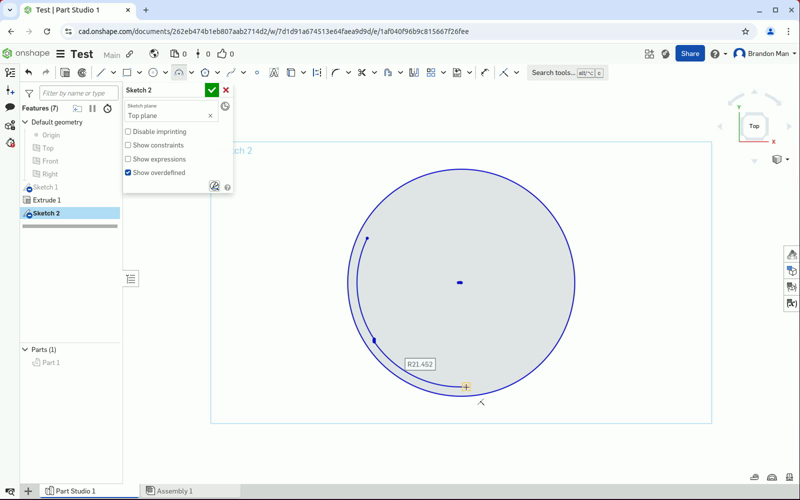
mouse_move(468, 386)
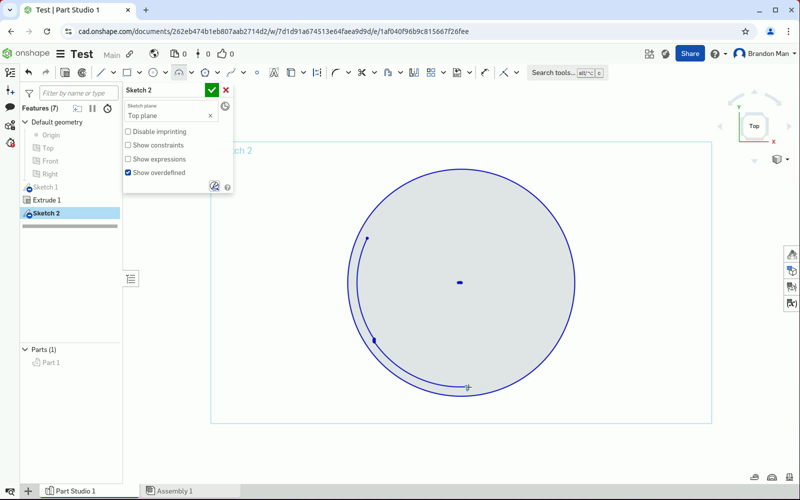
scroll(6)
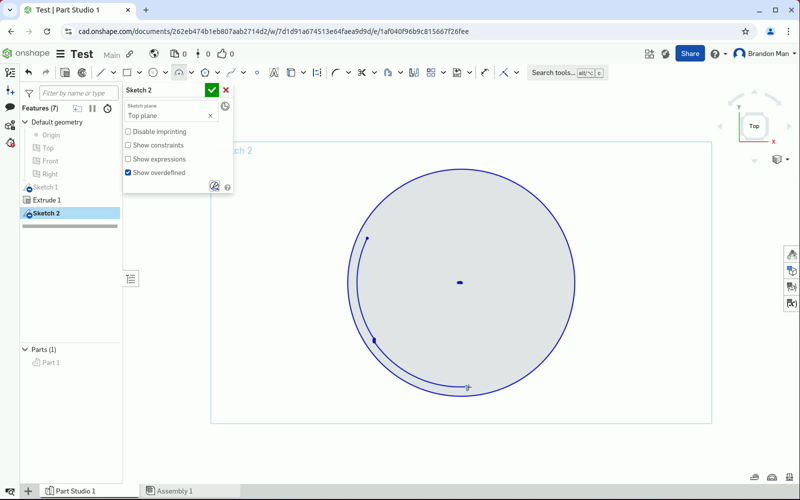
scroll(6)
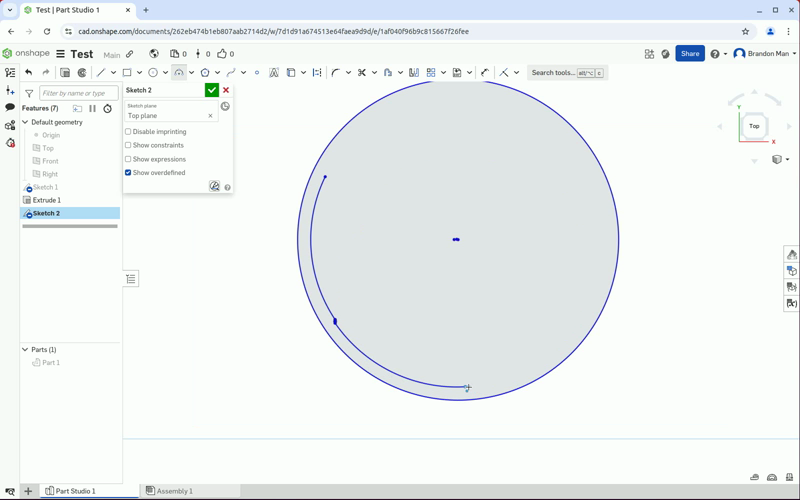
scroll(6)
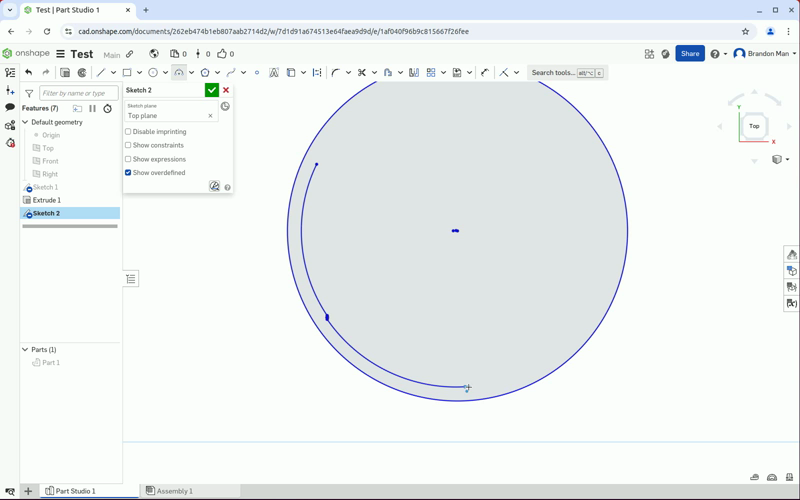
scroll(6)
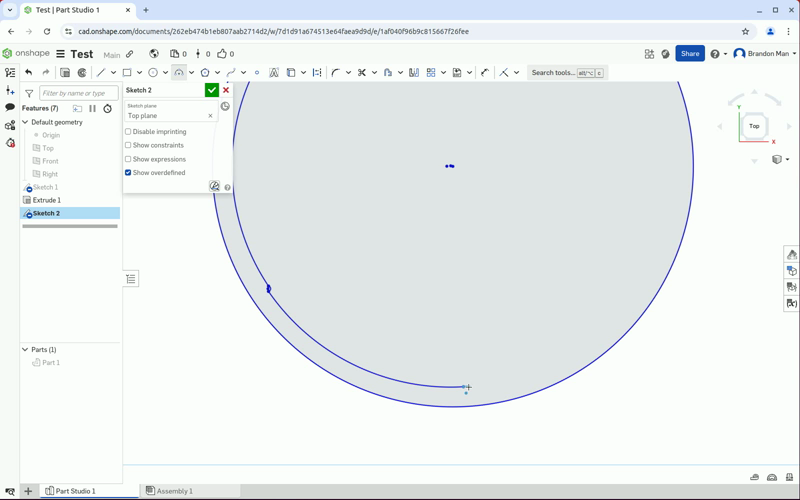
scroll(6)
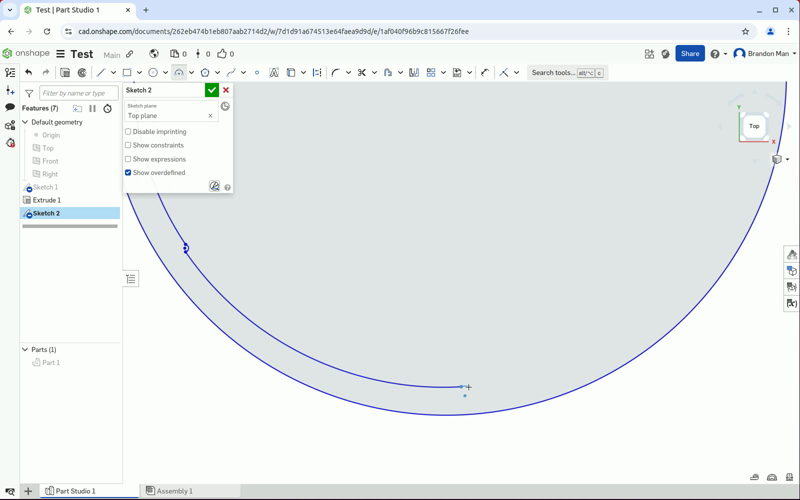
scroll(6)
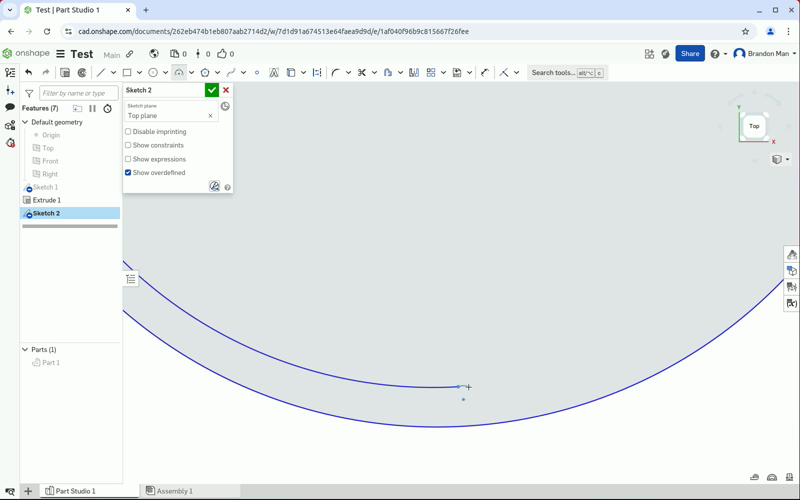
scroll(6)
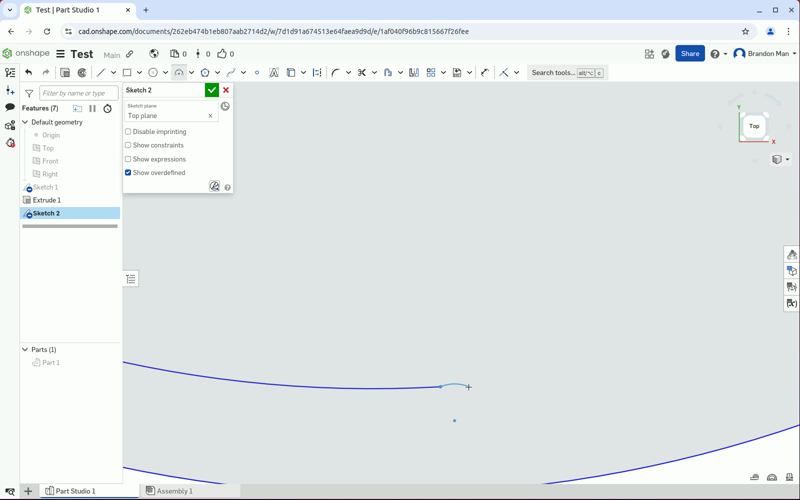
click(468, 386)
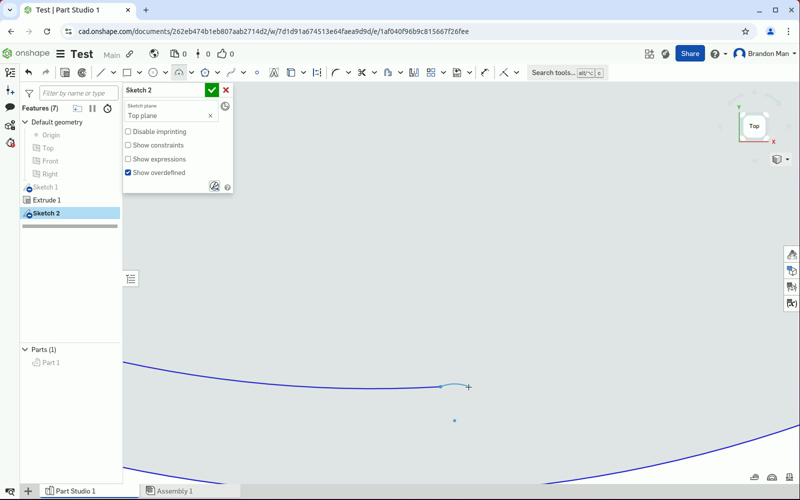
scroll(-6)
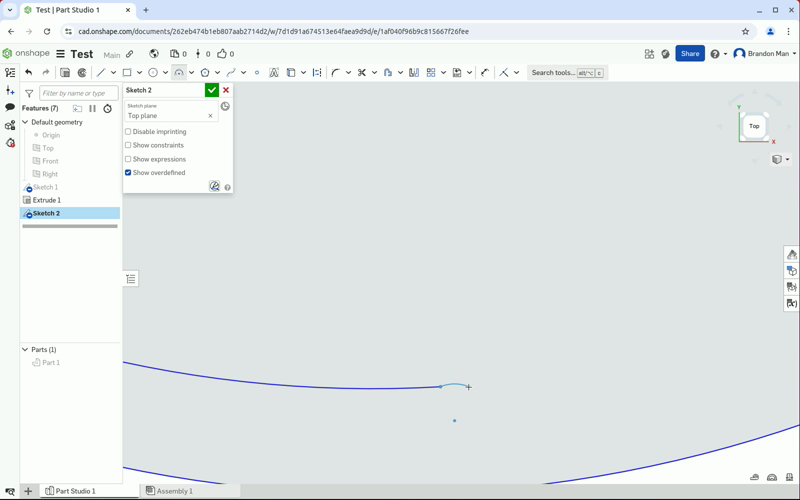
scroll(-6)
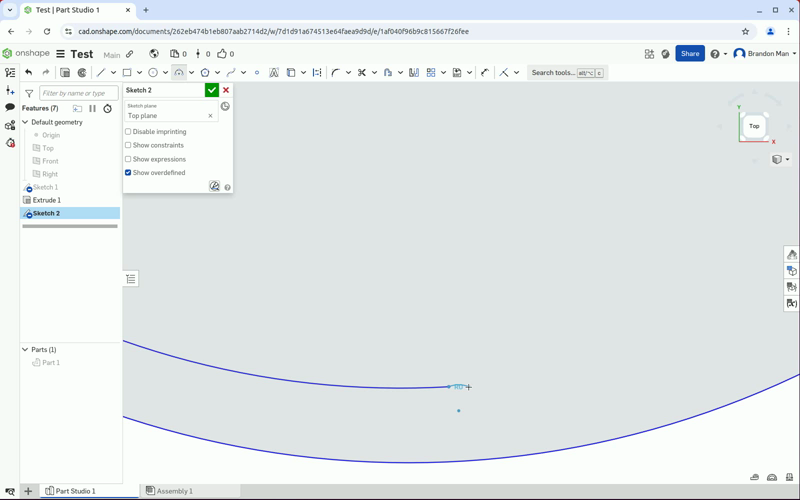
scroll(-6)
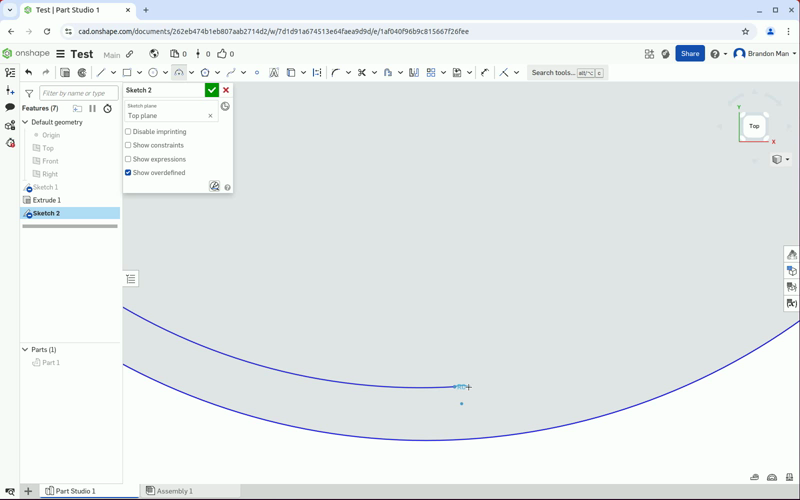
scroll(-6)
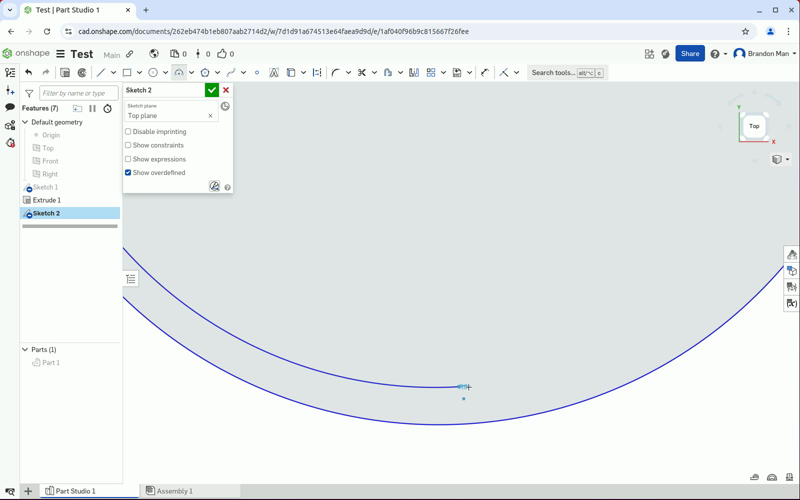
scroll(-6)
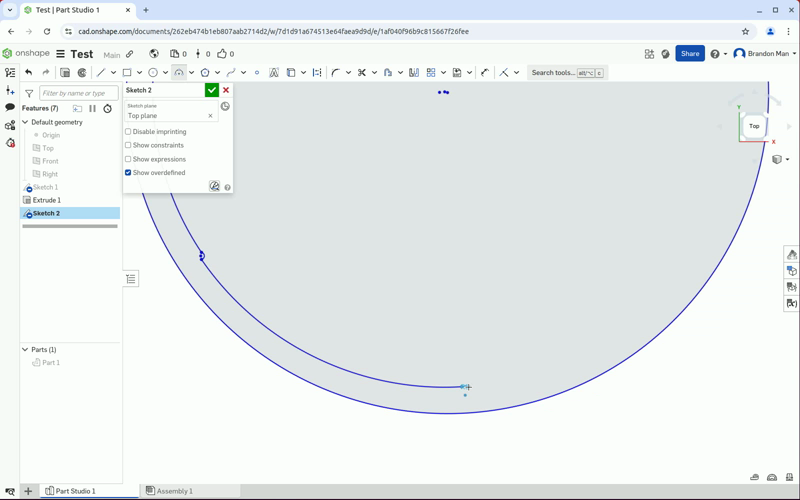
scroll(-6)
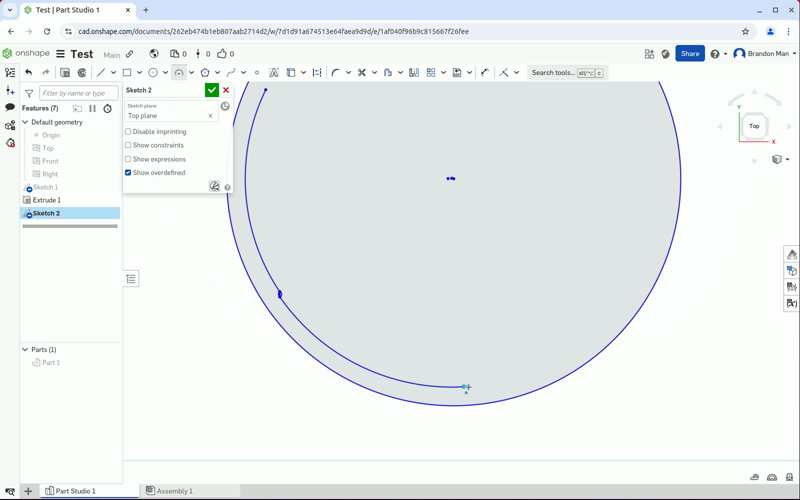
scroll(-6)
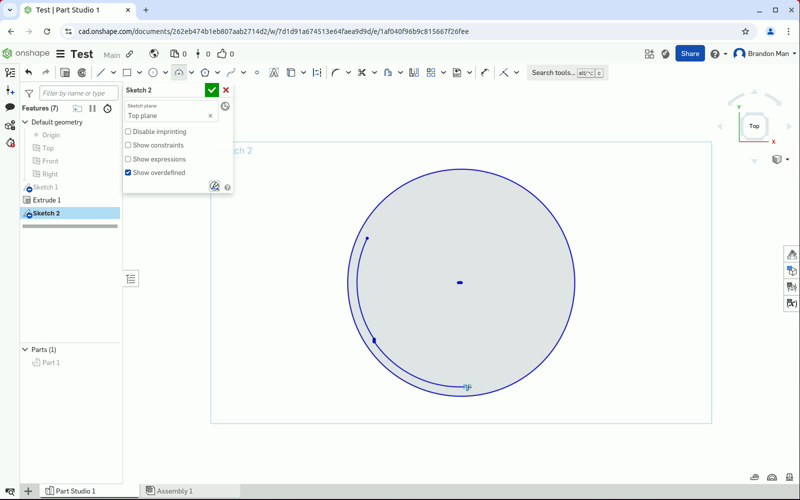
mouse_move(467, 385)
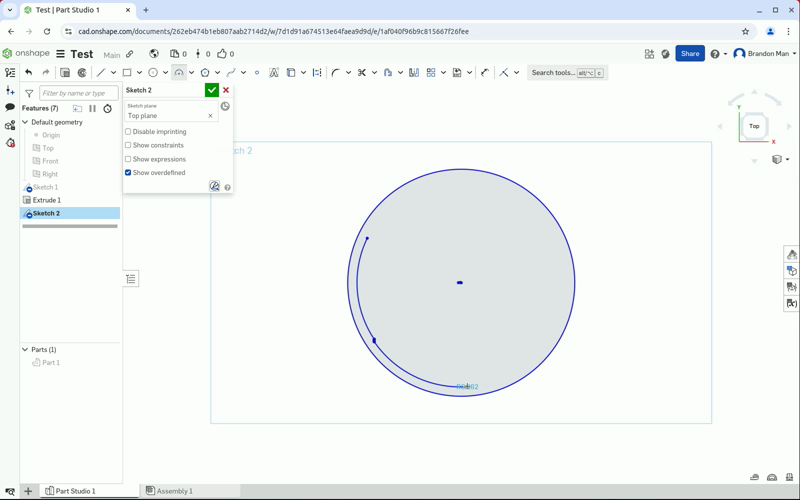
scroll(6)
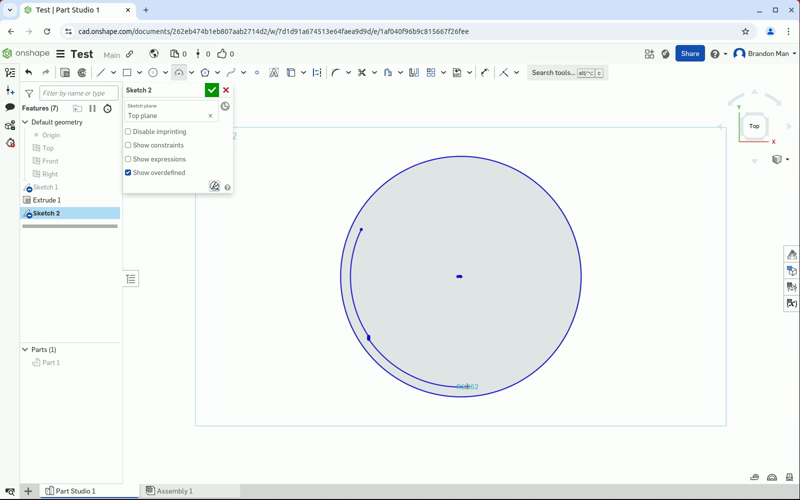
scroll(6)
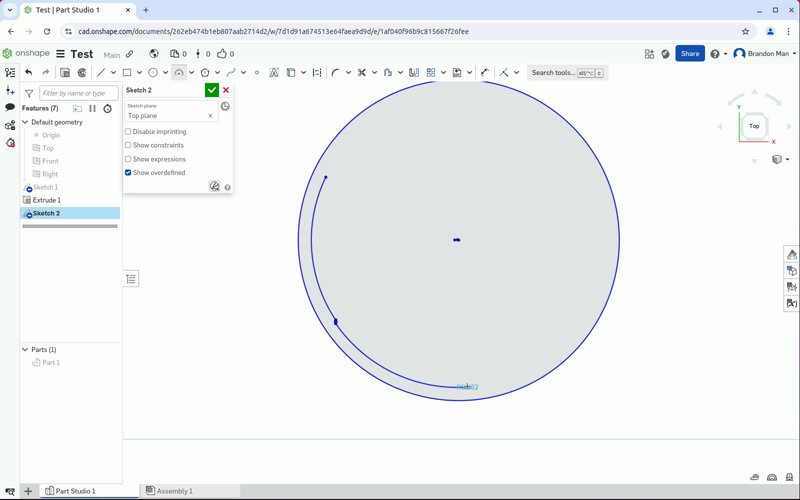
scroll(6)
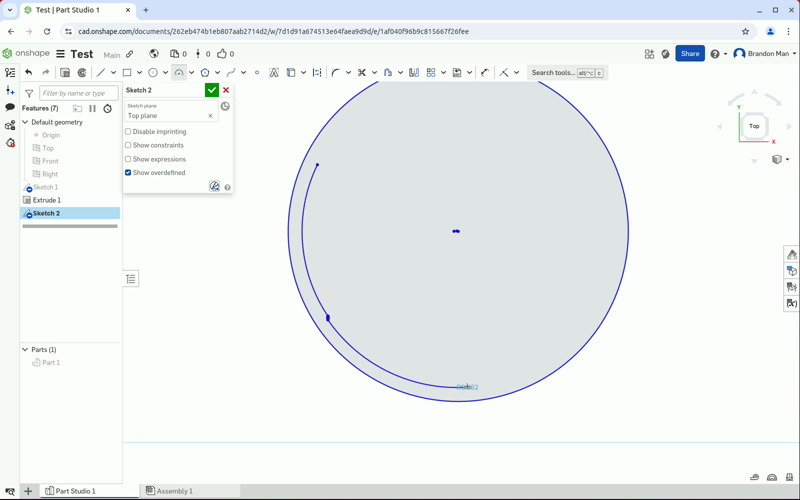
scroll(6)
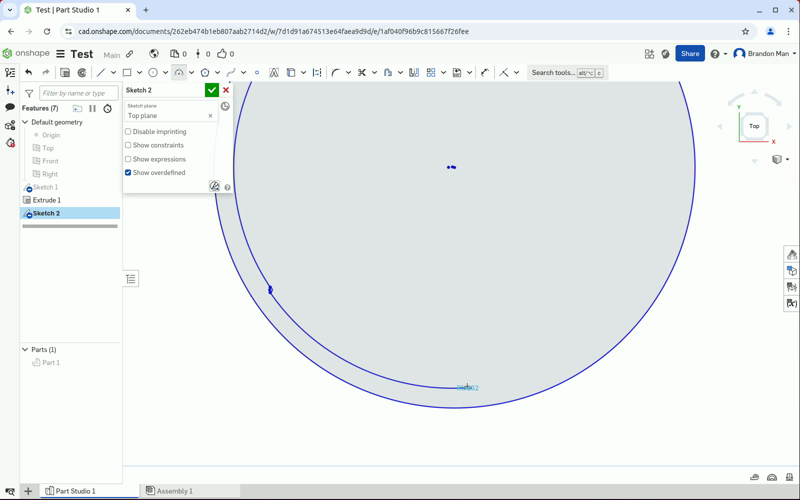
scroll(6)
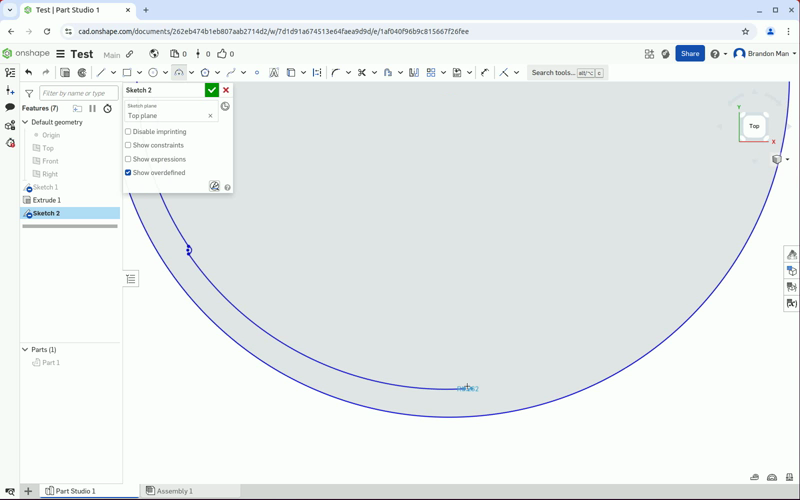
scroll(6)
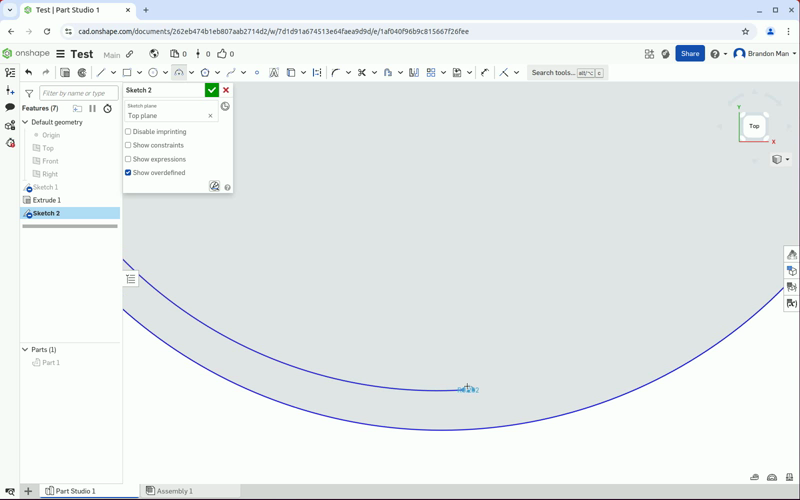
scroll(6)
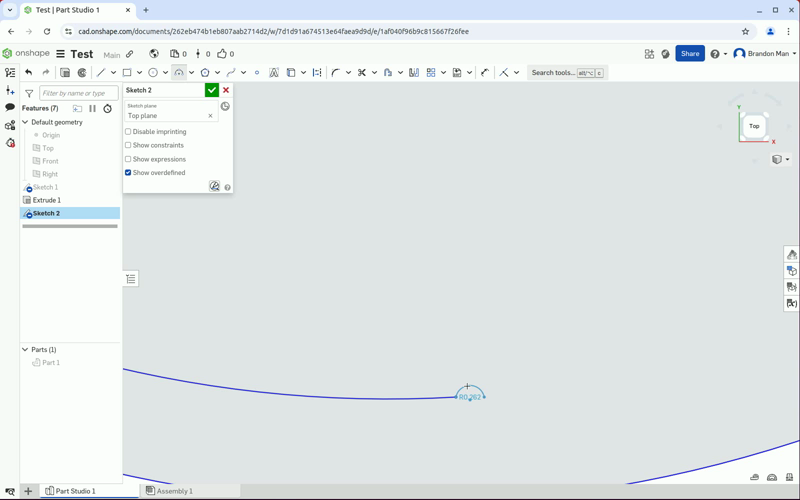
click(467, 385)
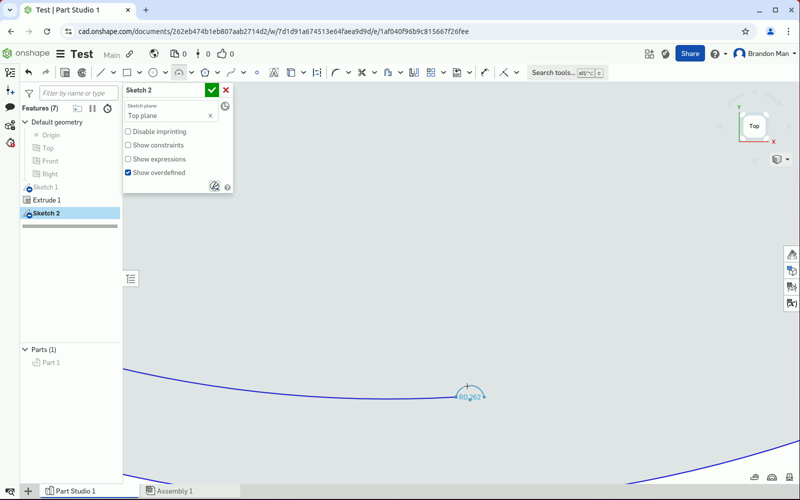
scroll(-6)
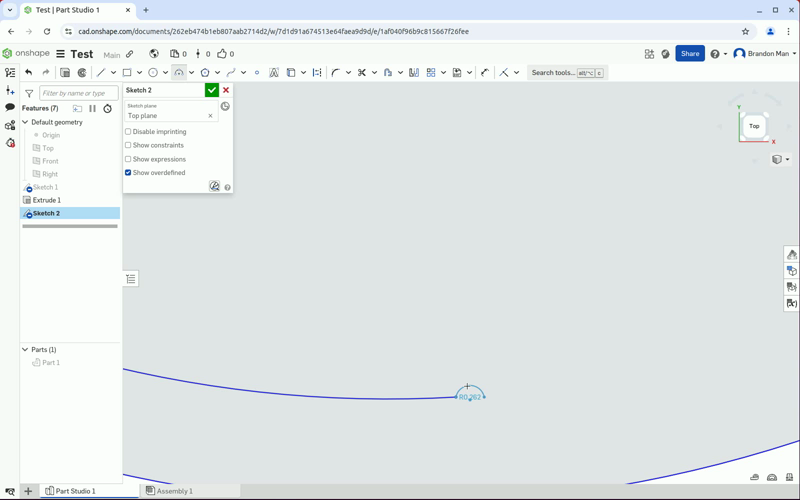
scroll(-6)
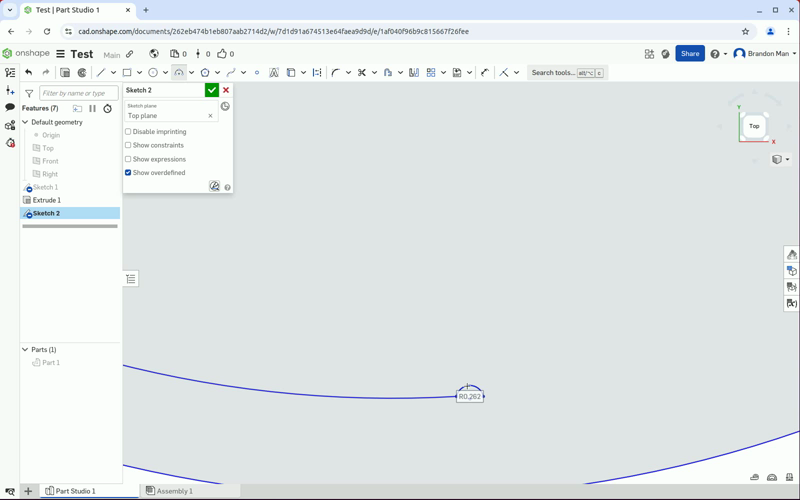
scroll(-6)
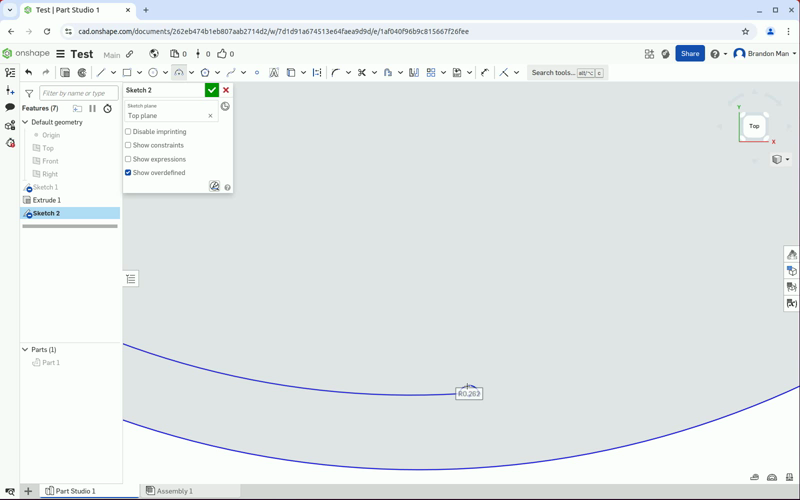
scroll(-6)
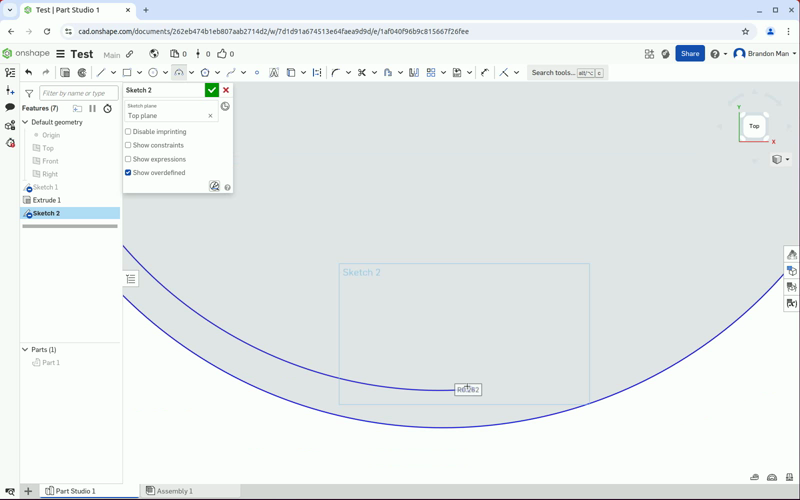
scroll(-6)
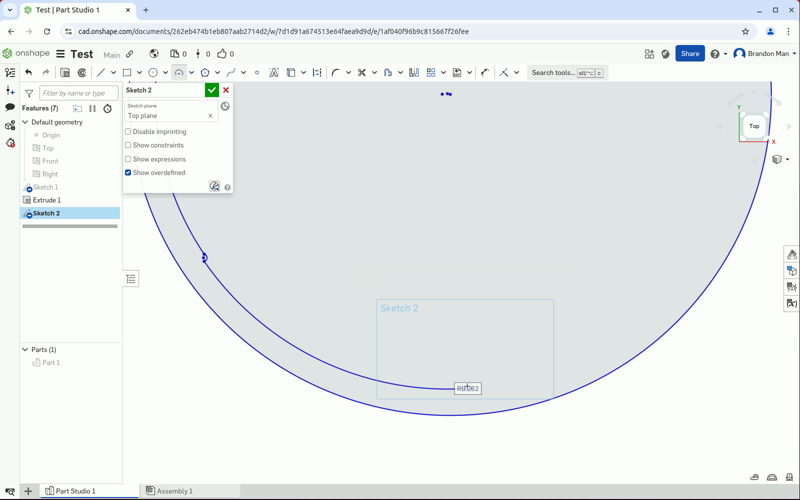
scroll(-6)
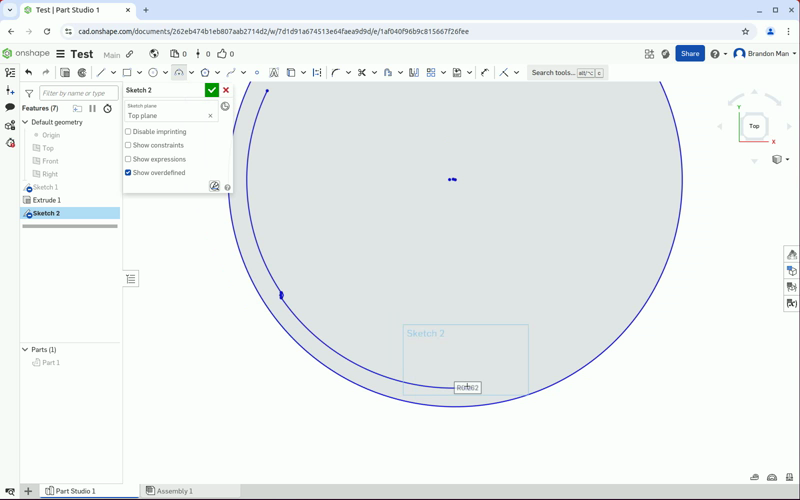
scroll(-6)
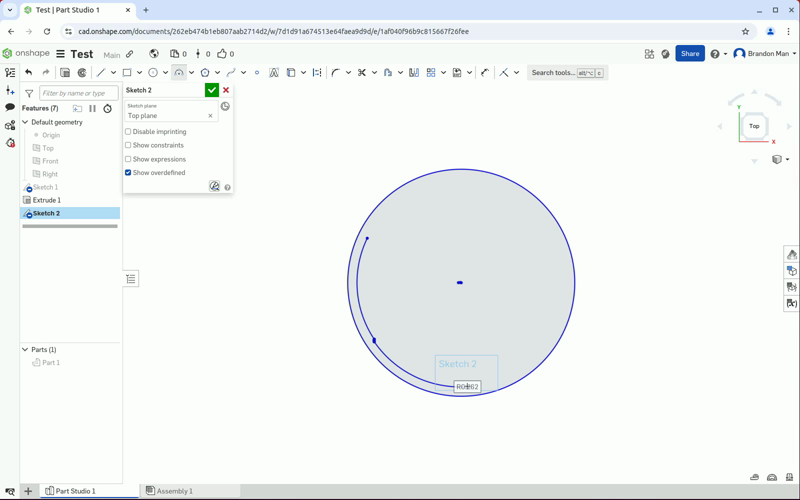
key_up(shift)
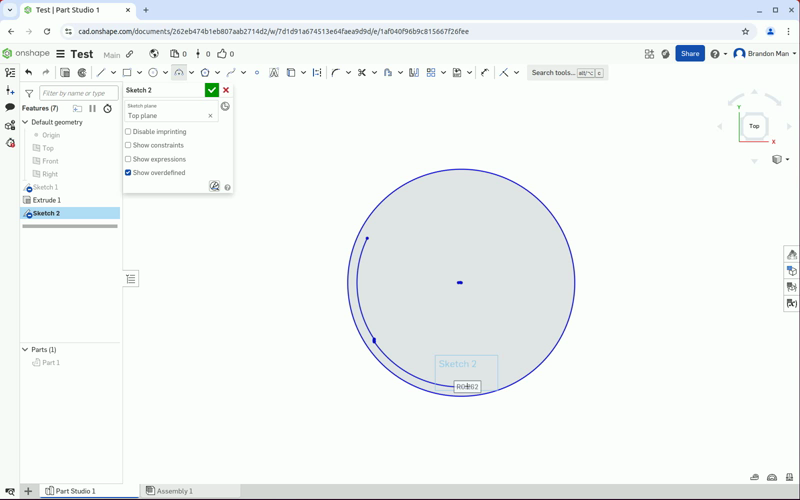
mouse_move(468, 386)
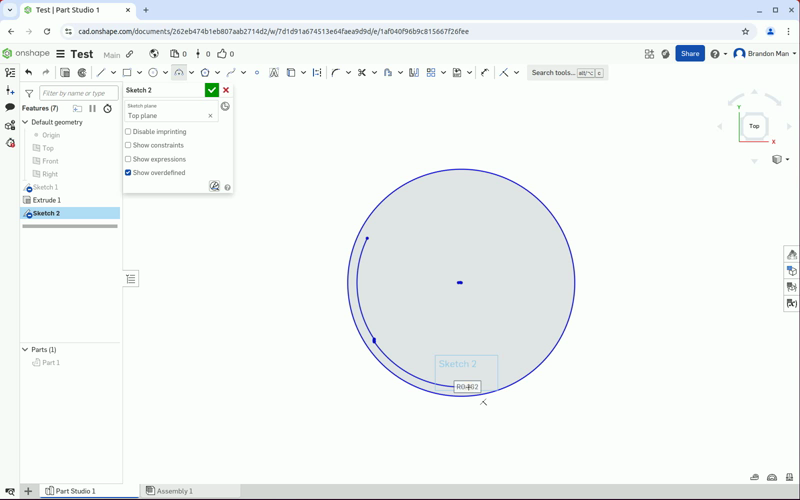
scroll(6)
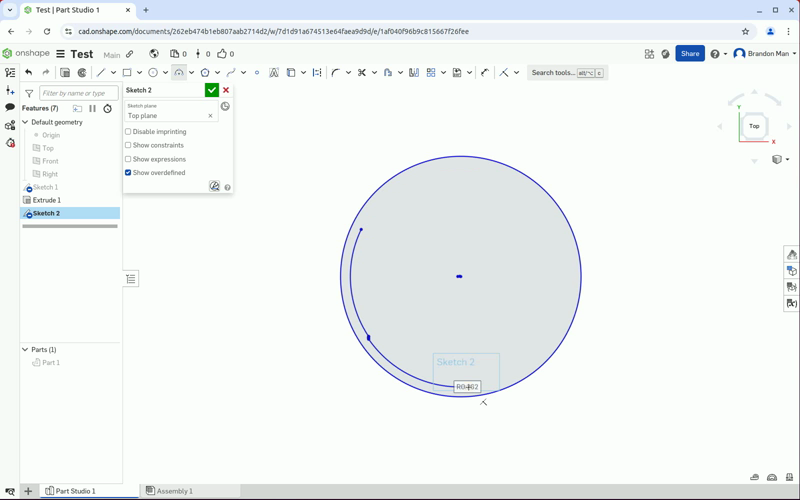
scroll(6)
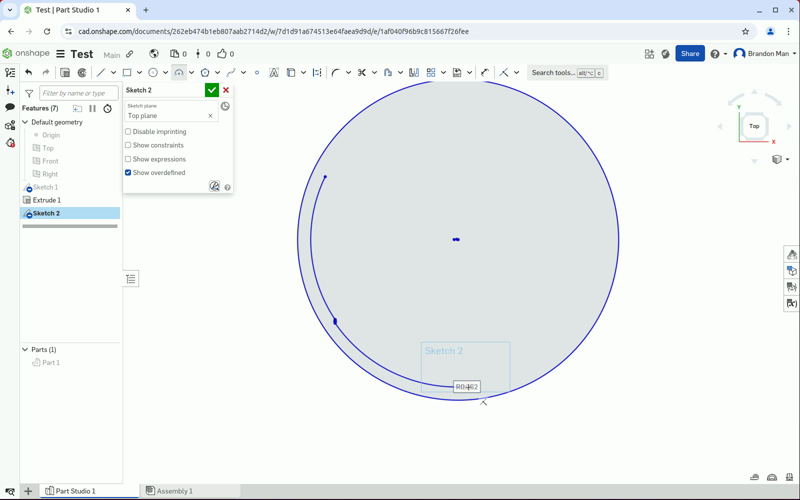
scroll(6)
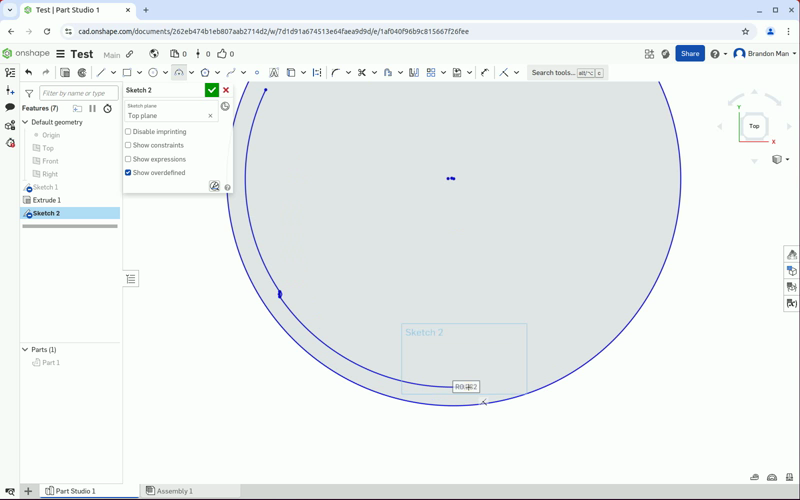
scroll(6)
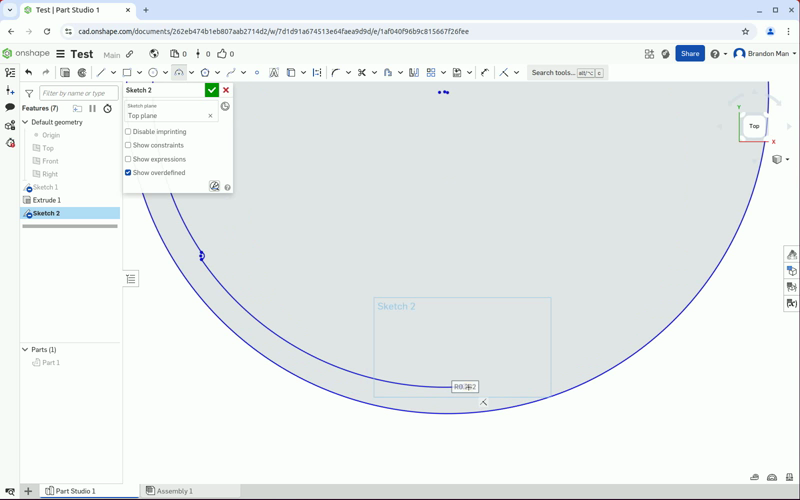
scroll(6)
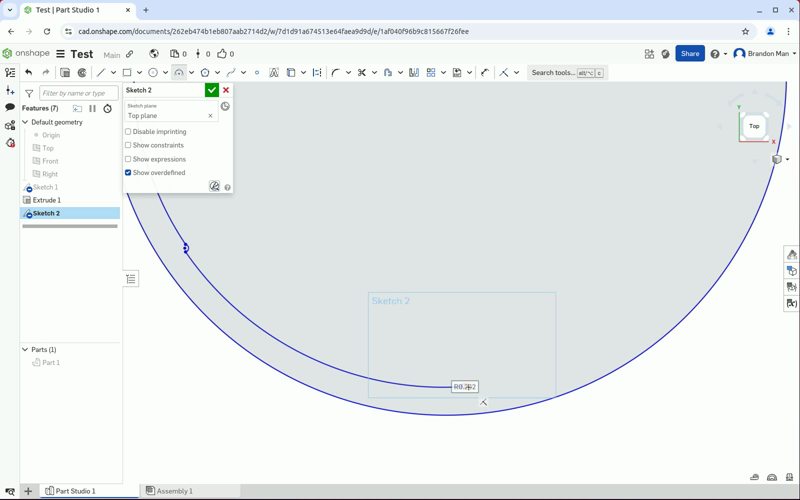
scroll(6)
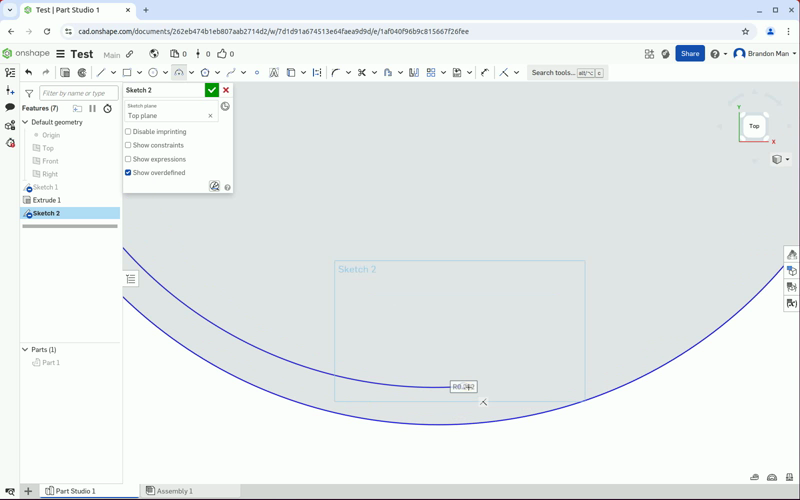
scroll(6)
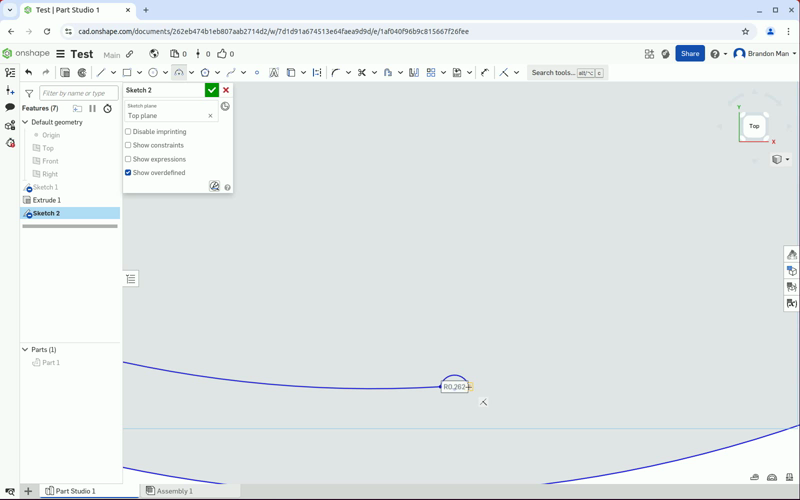
click(468, 386)
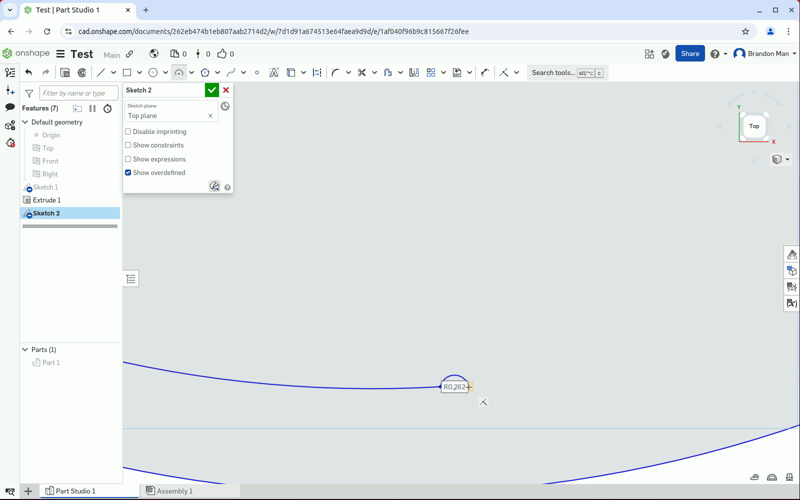
scroll(-6)
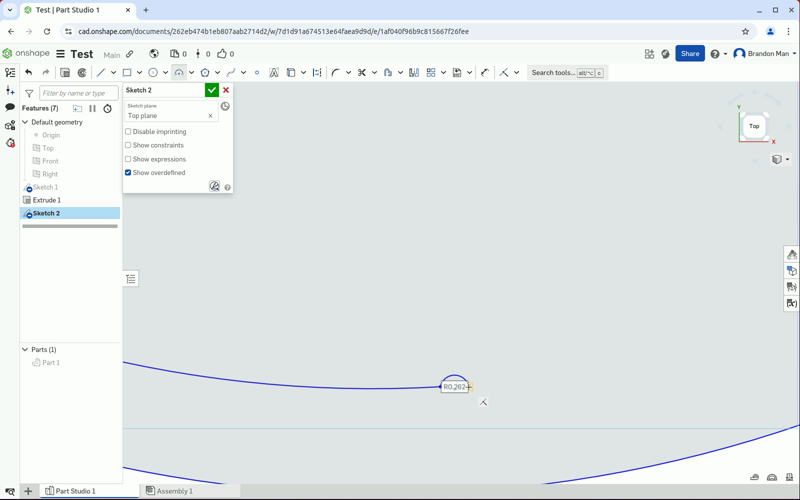
scroll(-6)
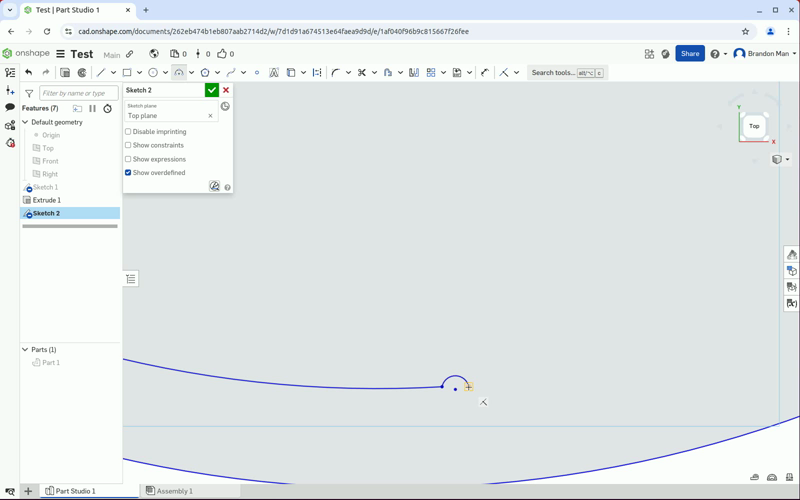
scroll(-6)
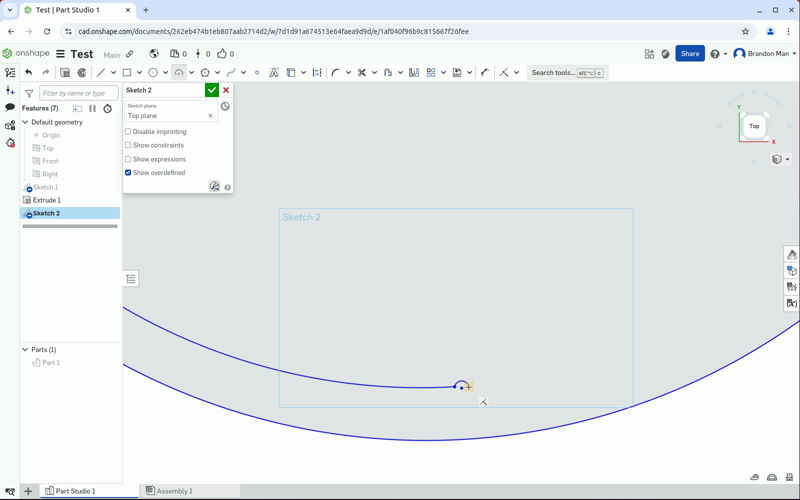
scroll(-6)
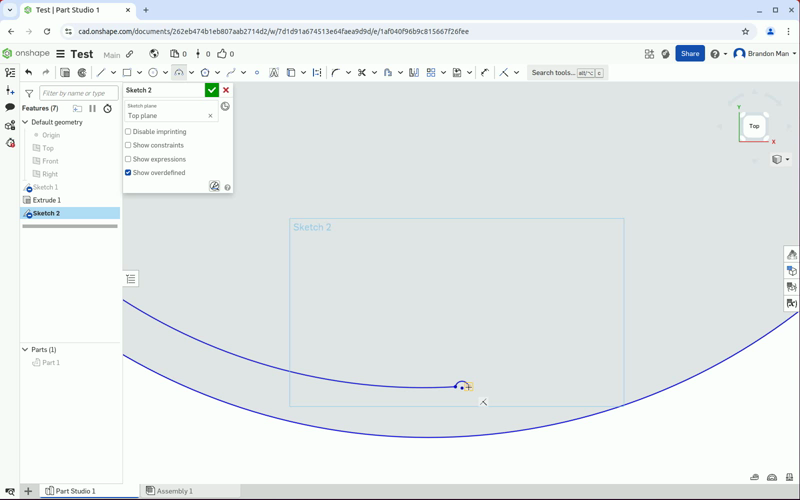
scroll(-6)
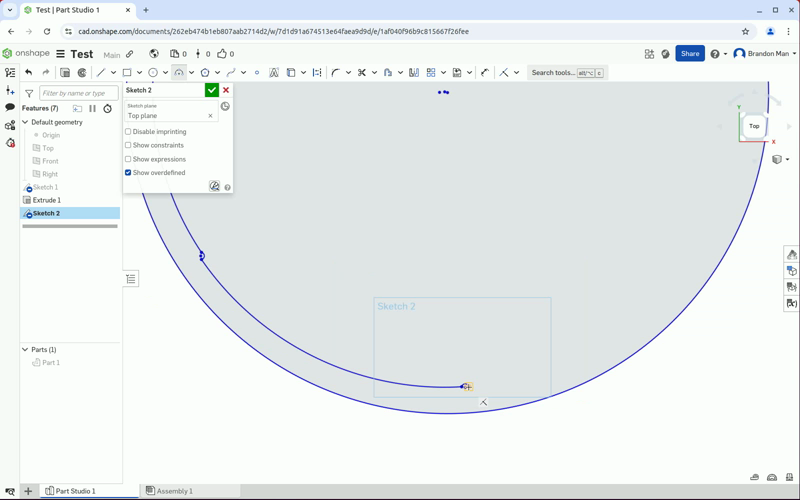
scroll(-6)
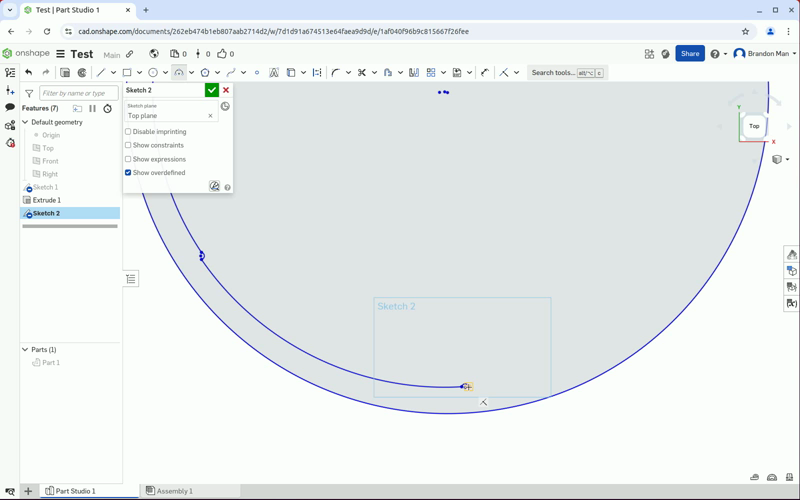
scroll(-6)
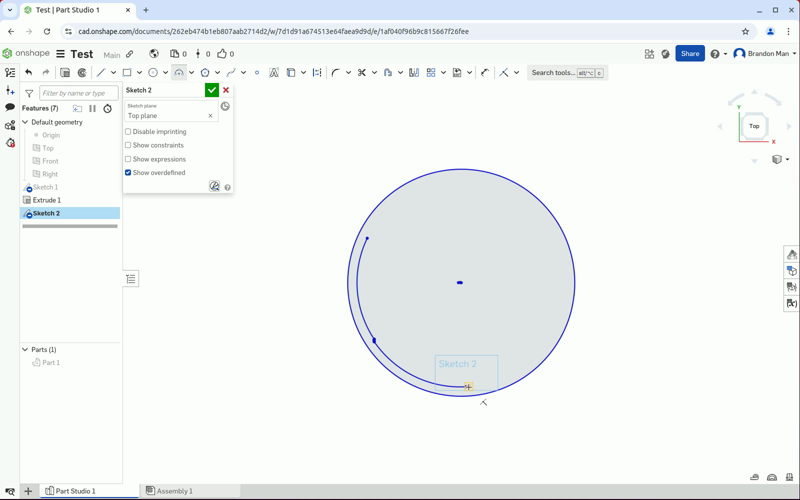
key_down(shift)
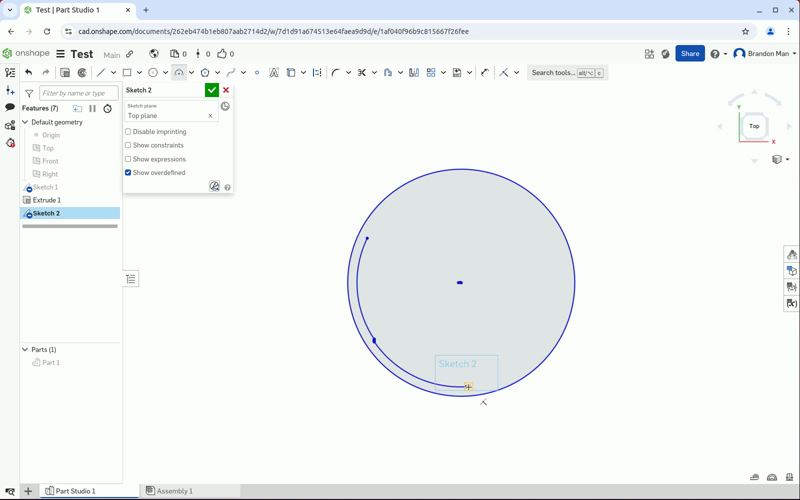
mouse_move(553, 330)
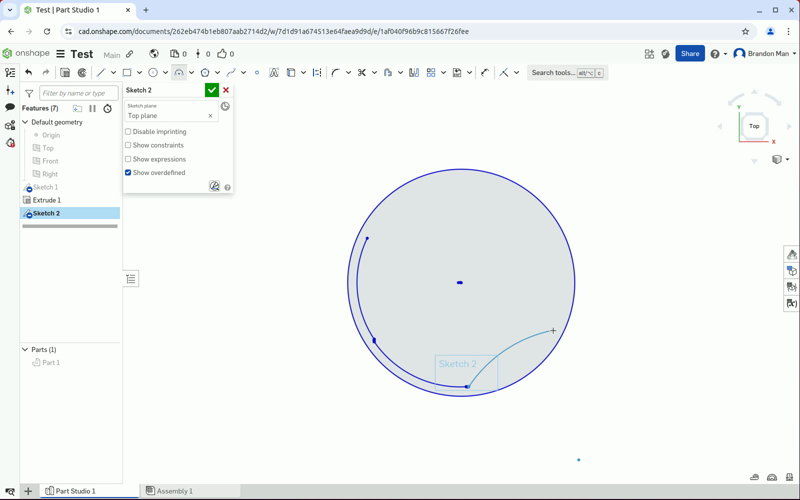
click(553, 330)
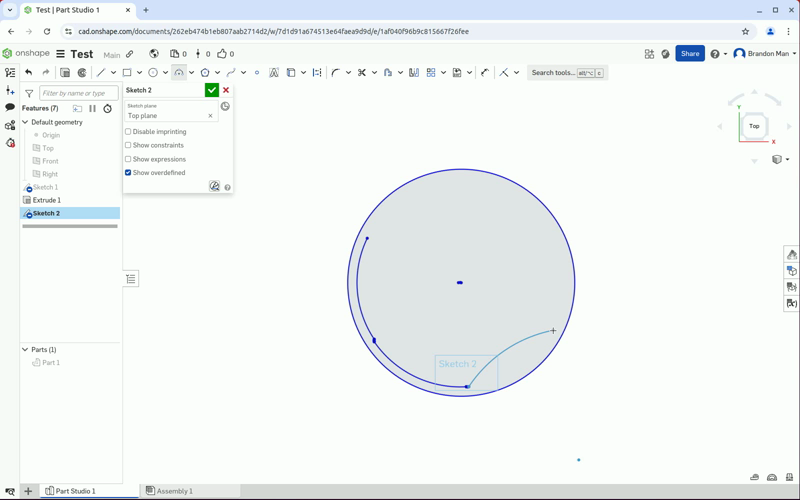
mouse_move(518, 369)
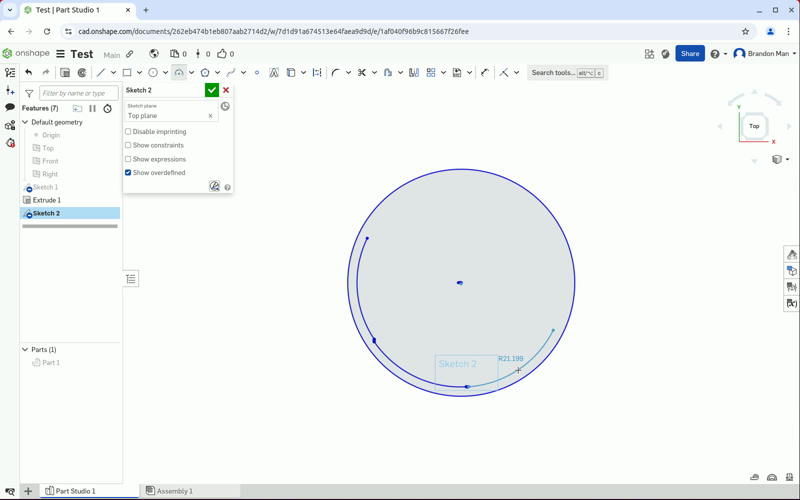
click(518, 369)
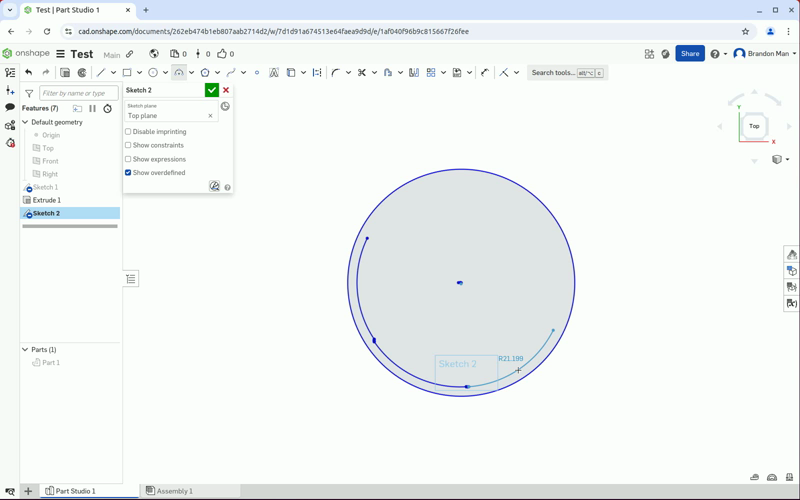
key_up(shift)
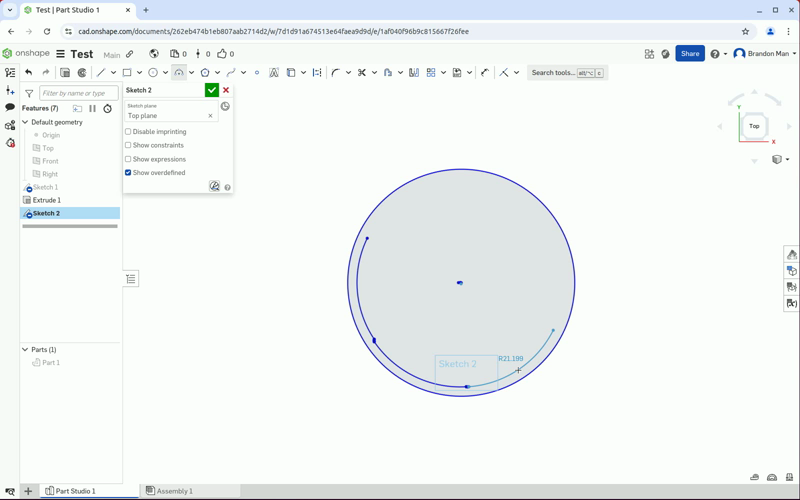
mouse_move(553, 330)
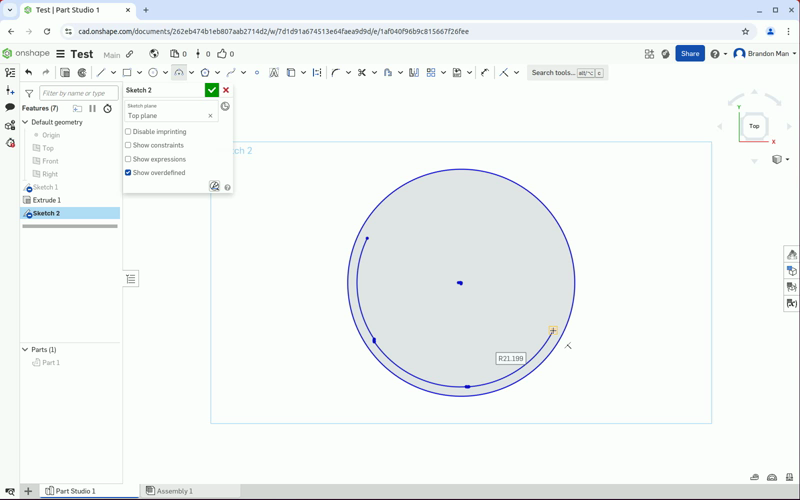
click(553, 330)
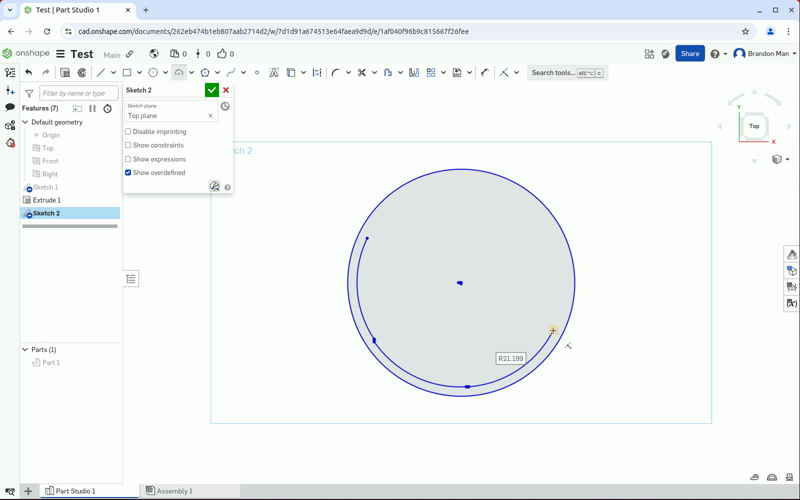
key_down(shift)
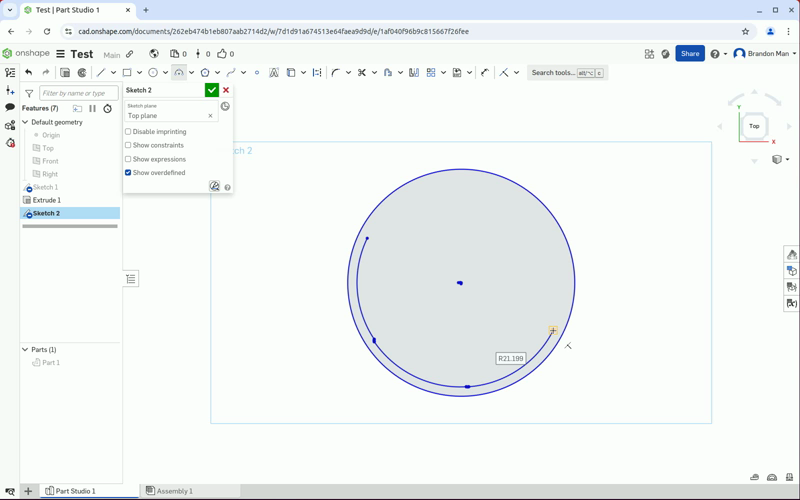
mouse_move(553, 327)
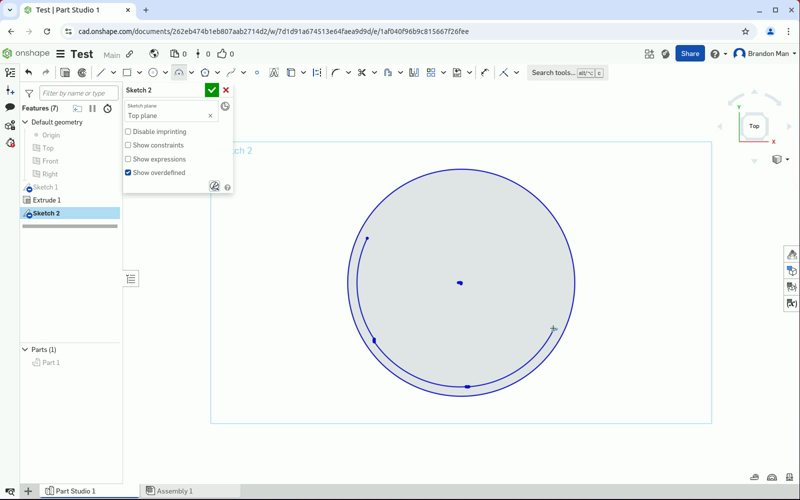
scroll(6)
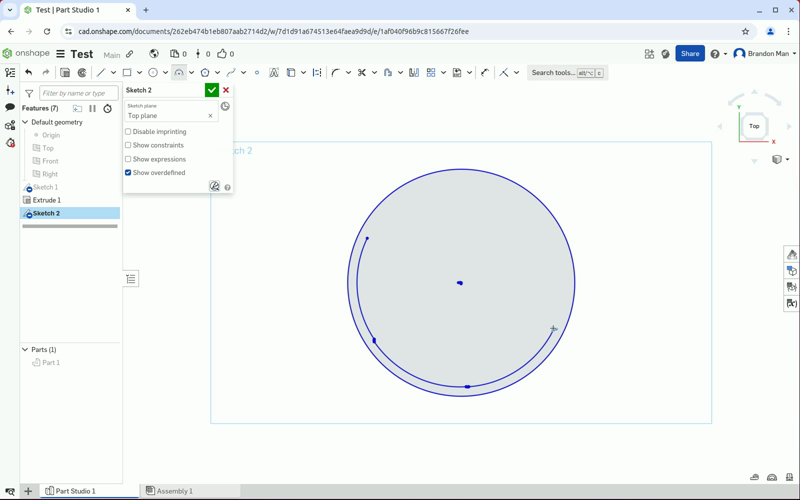
scroll(6)
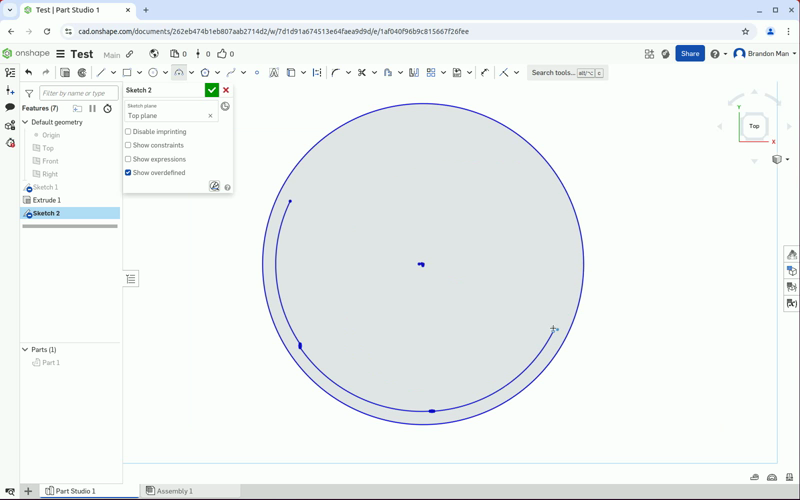
scroll(6)
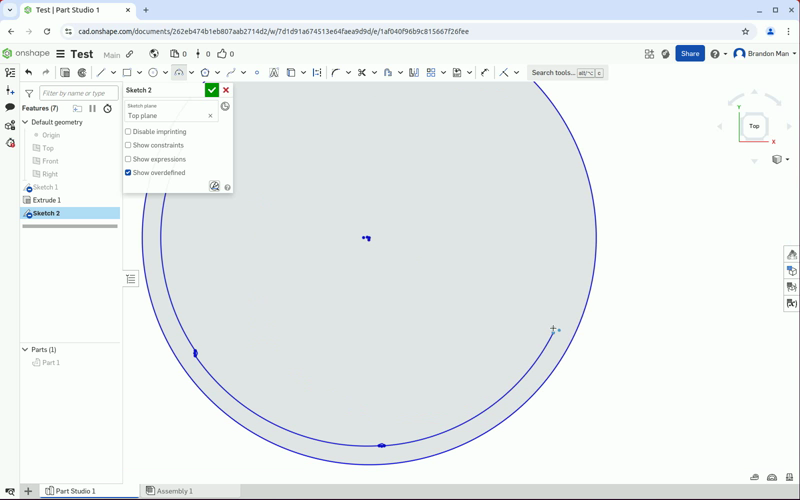
scroll(6)
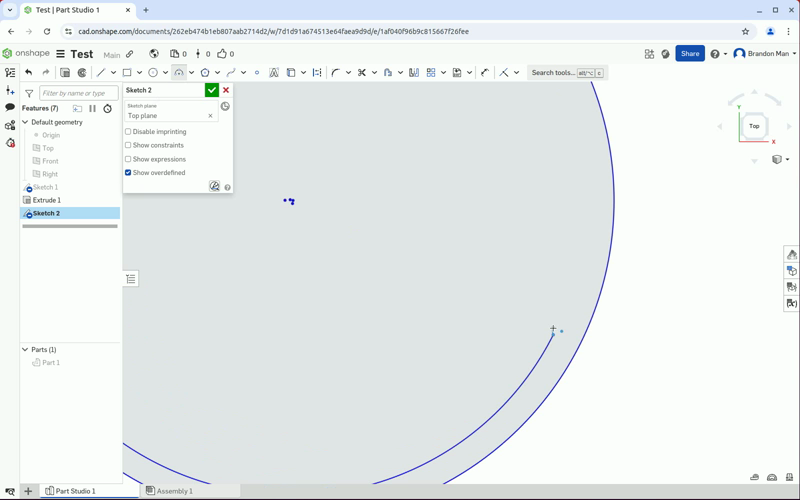
scroll(6)
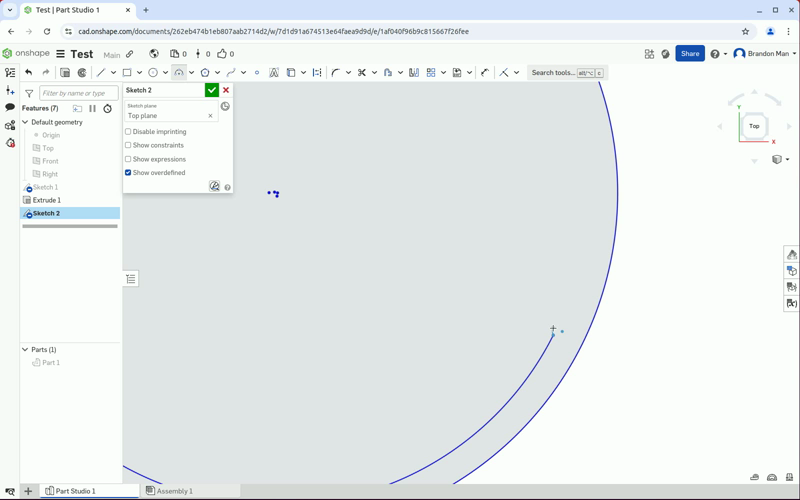
scroll(6)
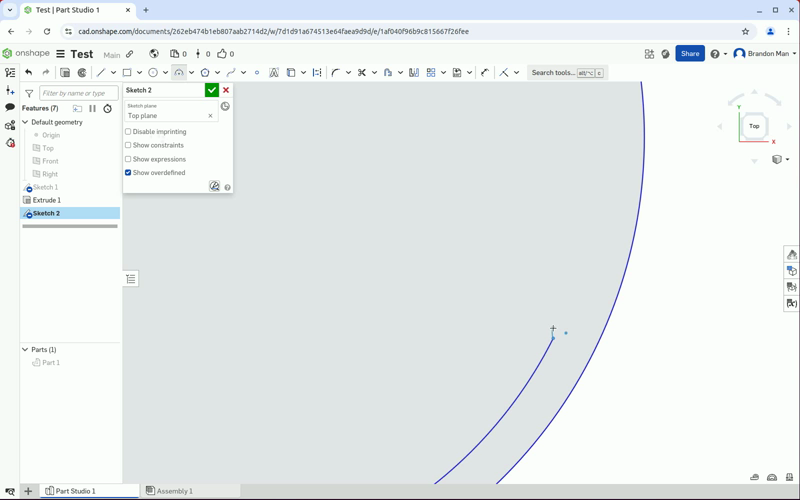
scroll(6)
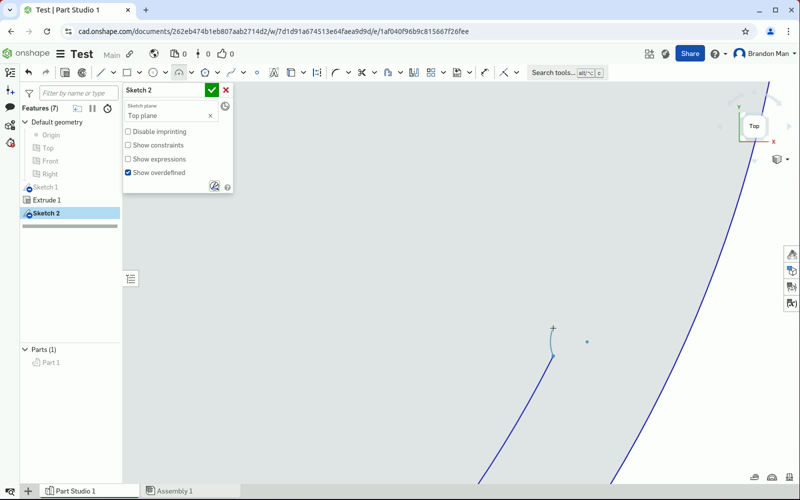
click(553, 327)
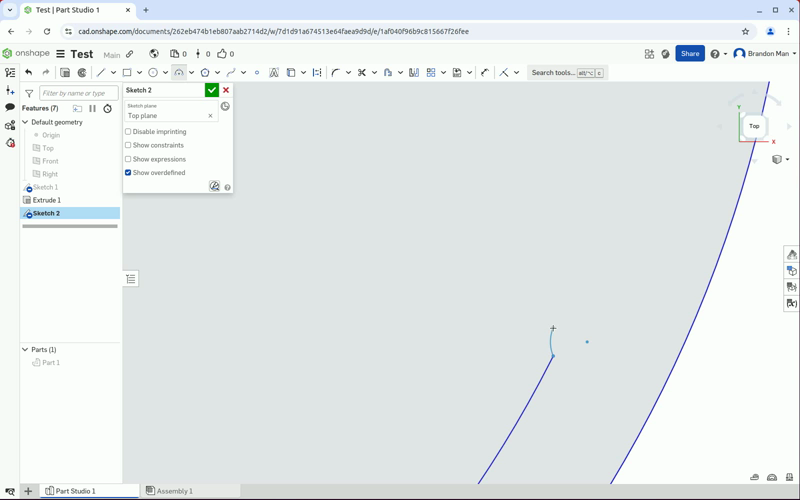
scroll(-6)
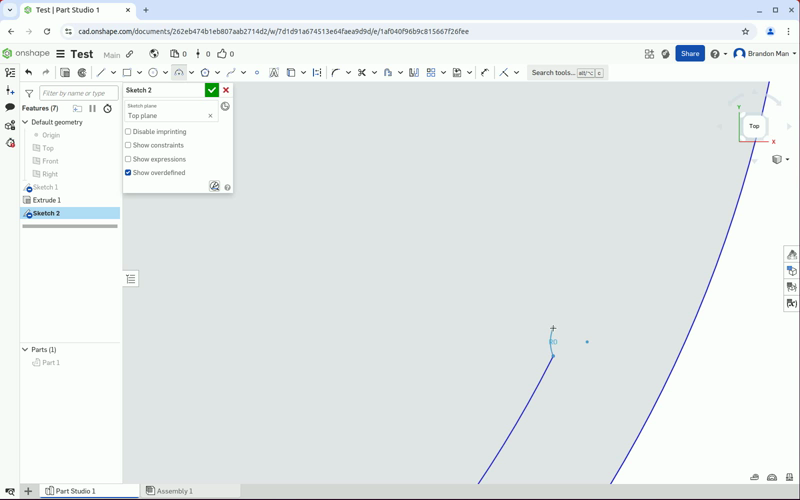
scroll(-6)
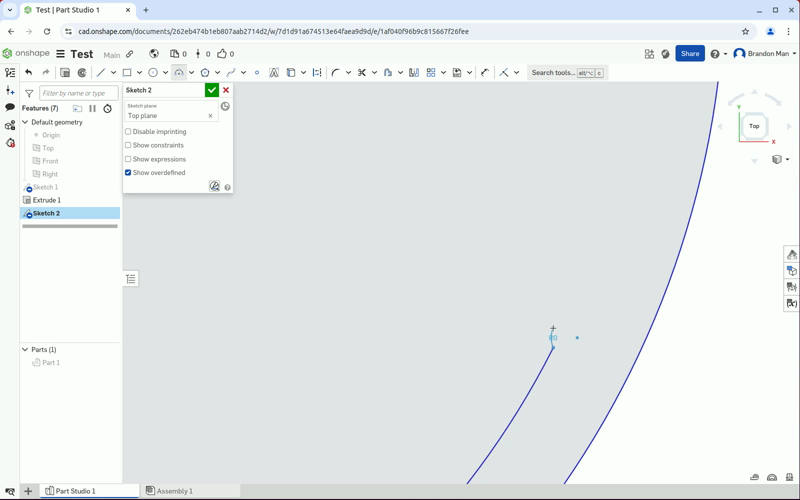
scroll(-6)
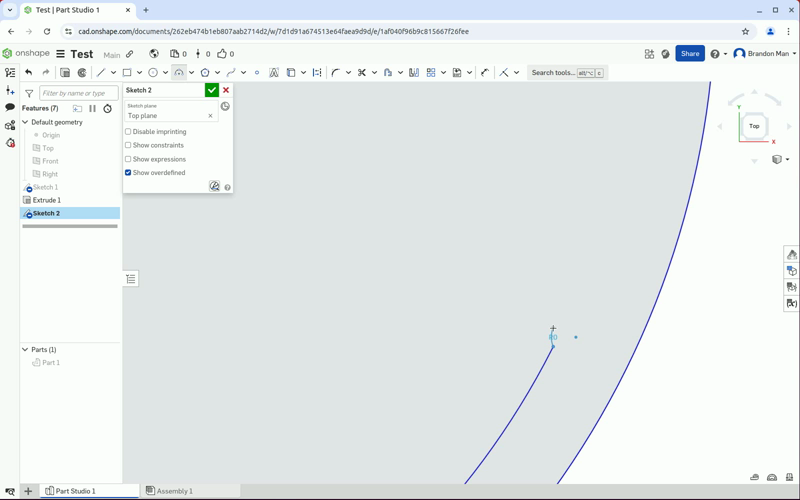
scroll(-6)
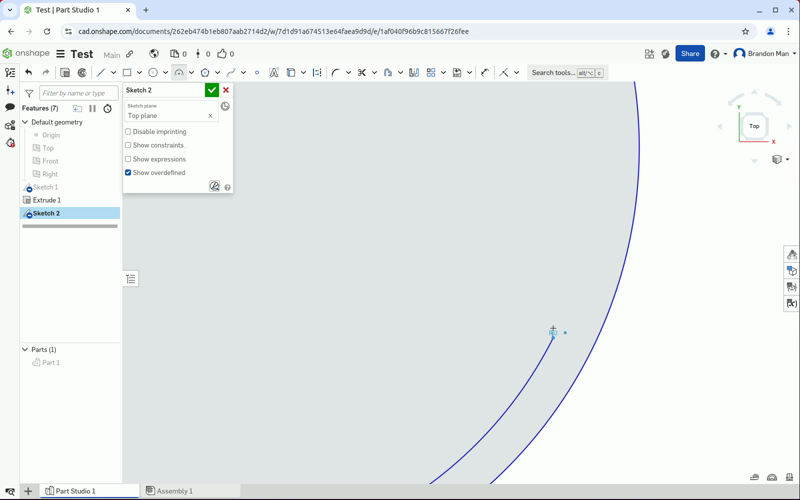
scroll(-6)
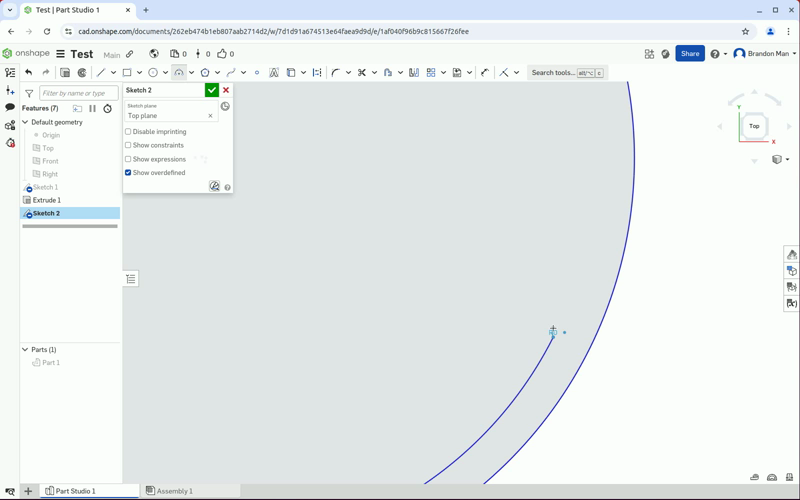
scroll(-6)
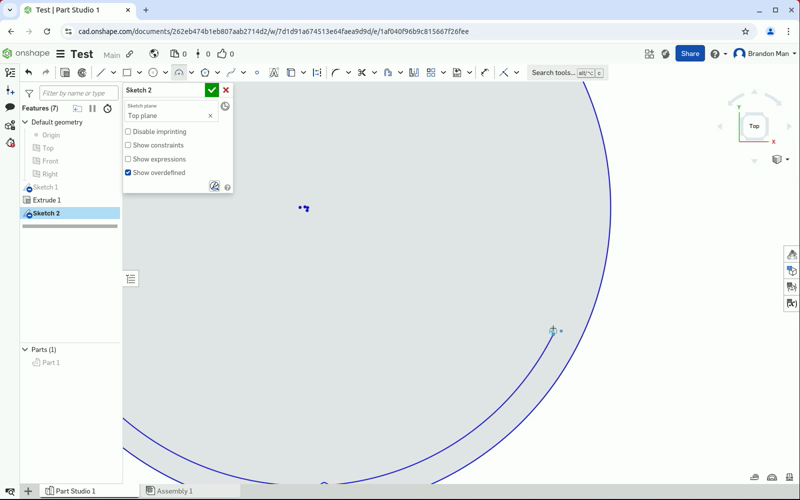
scroll(-6)
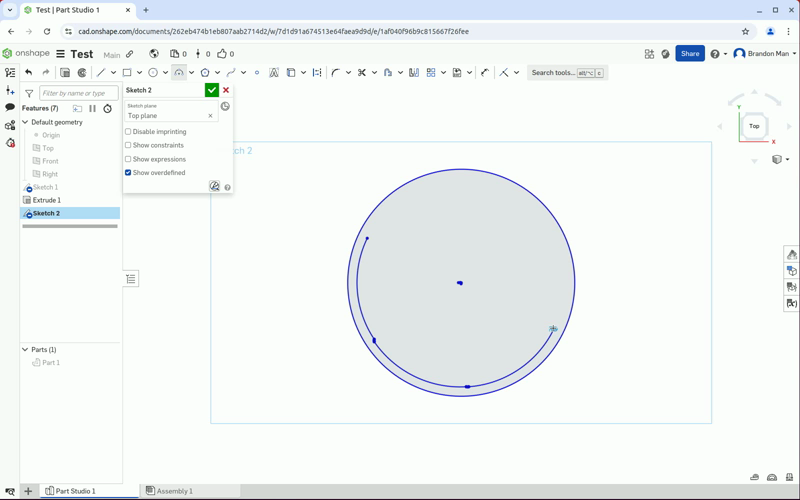
mouse_move(552, 328)
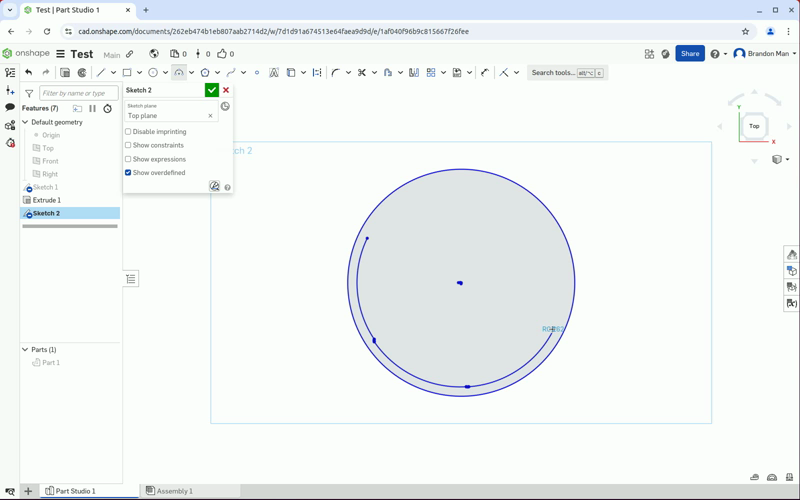
scroll(6)
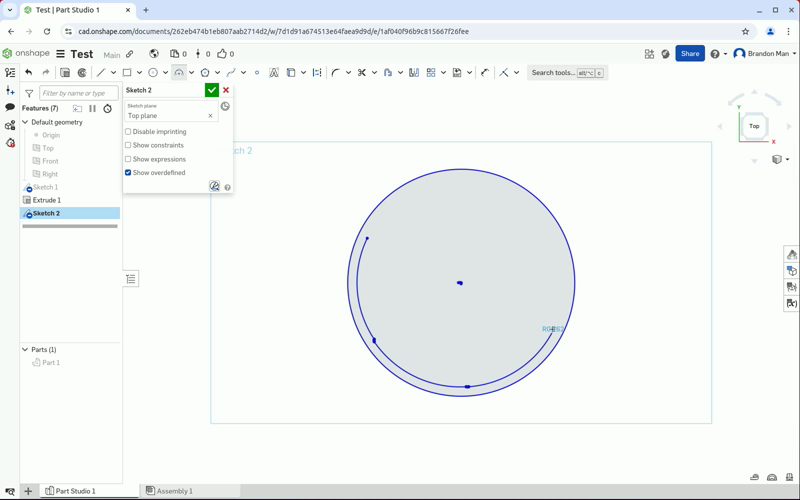
scroll(6)
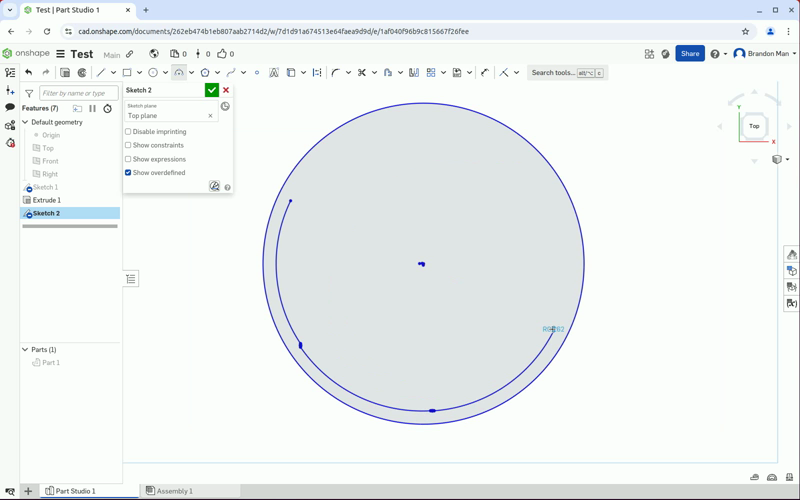
scroll(6)
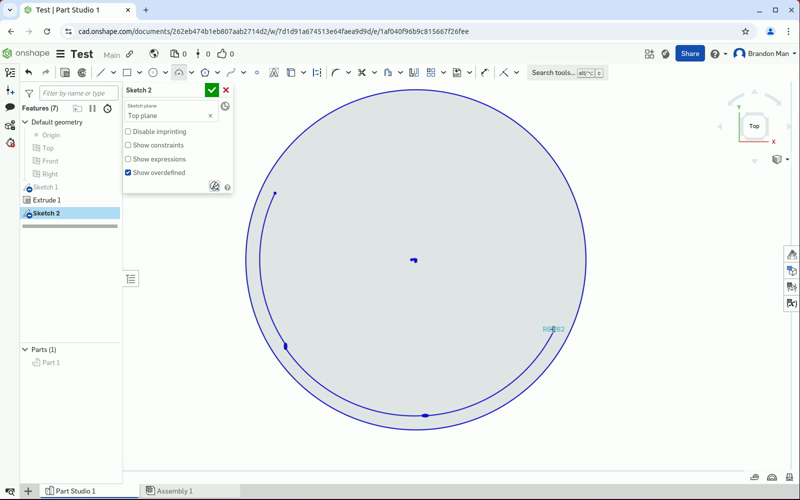
scroll(6)
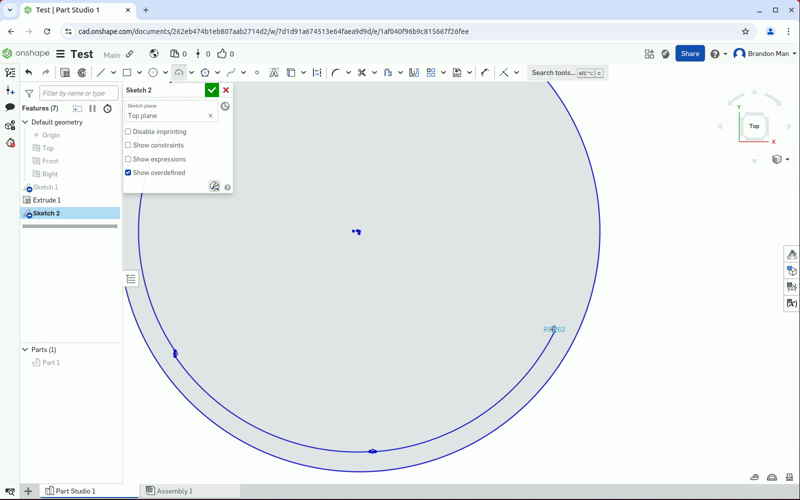
scroll(6)
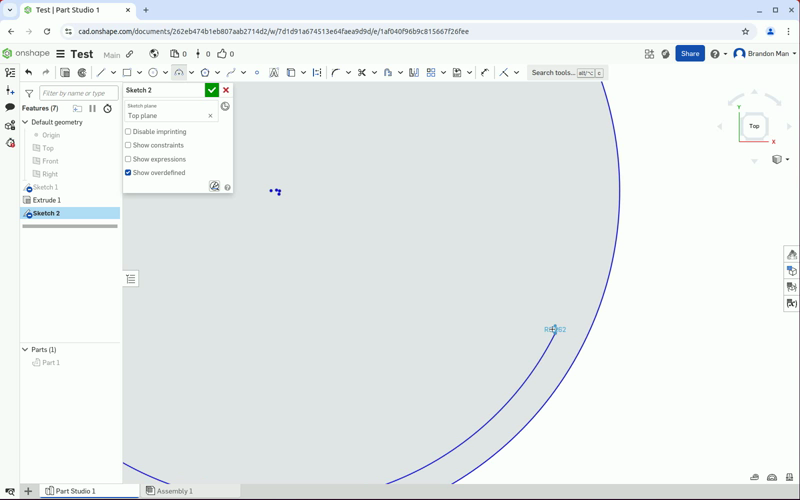
scroll(6)
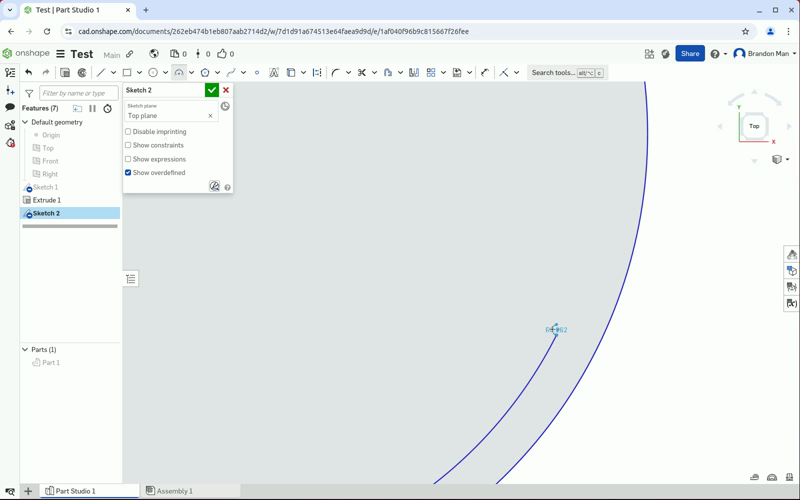
scroll(6)
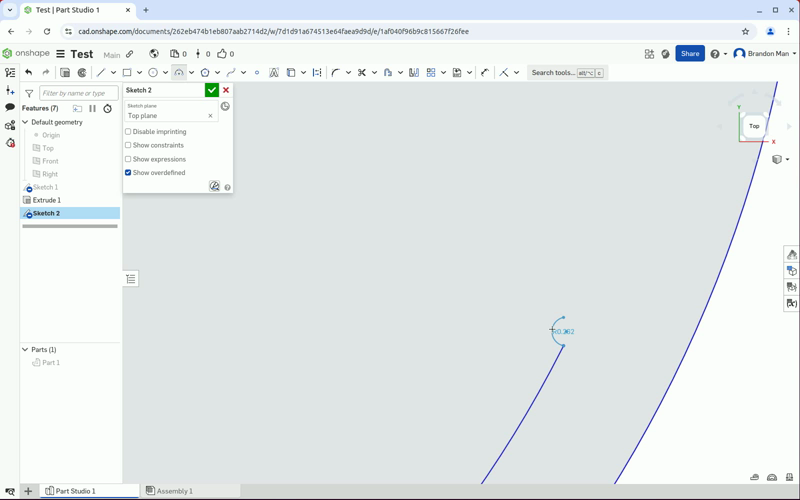
click(552, 328)
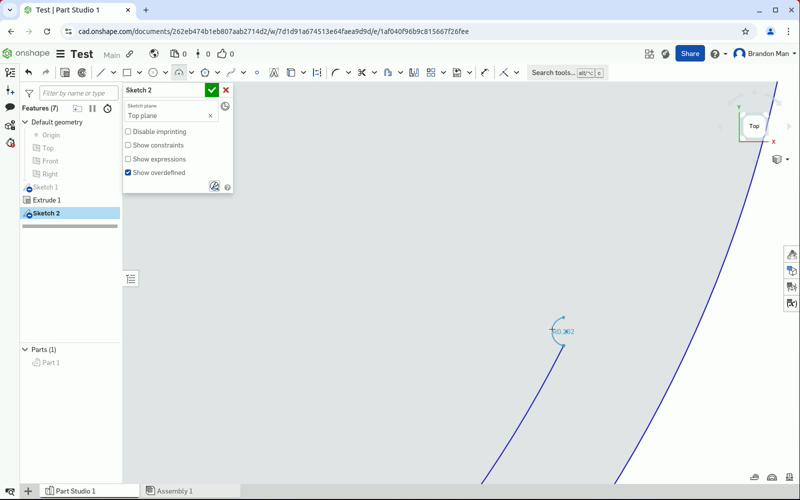
scroll(-6)
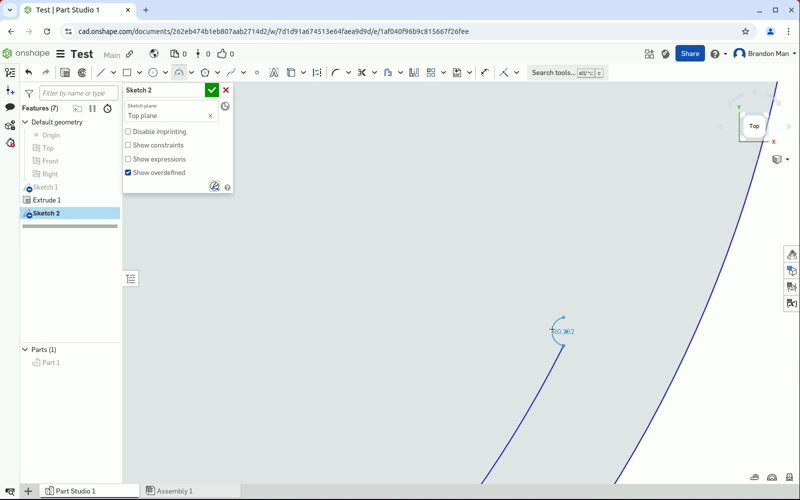
scroll(-6)
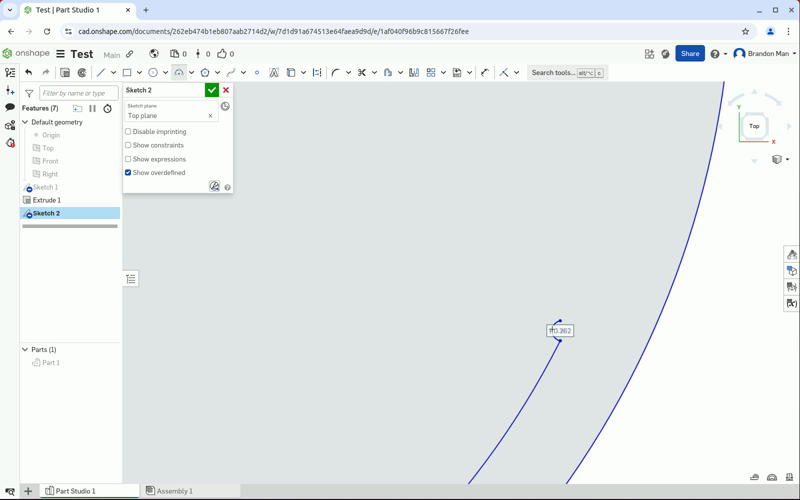
scroll(-6)
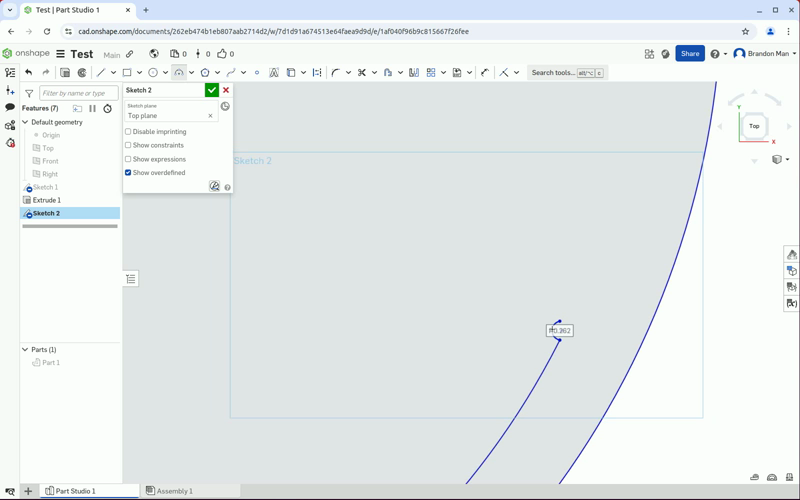
scroll(-6)
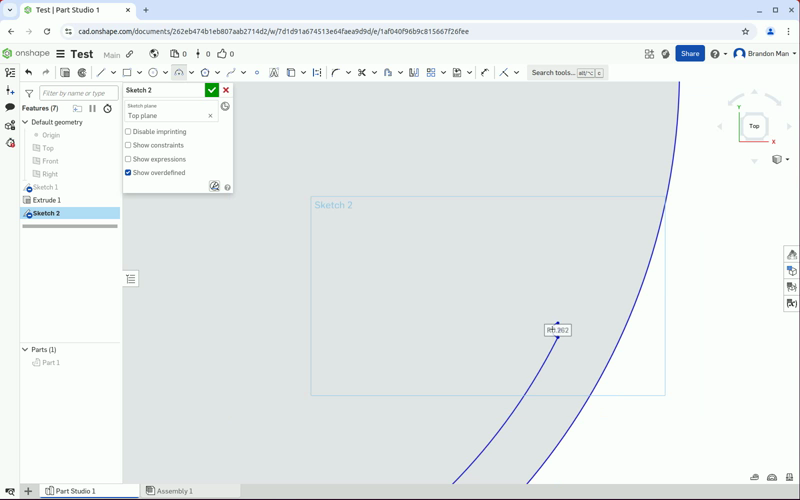
scroll(-6)
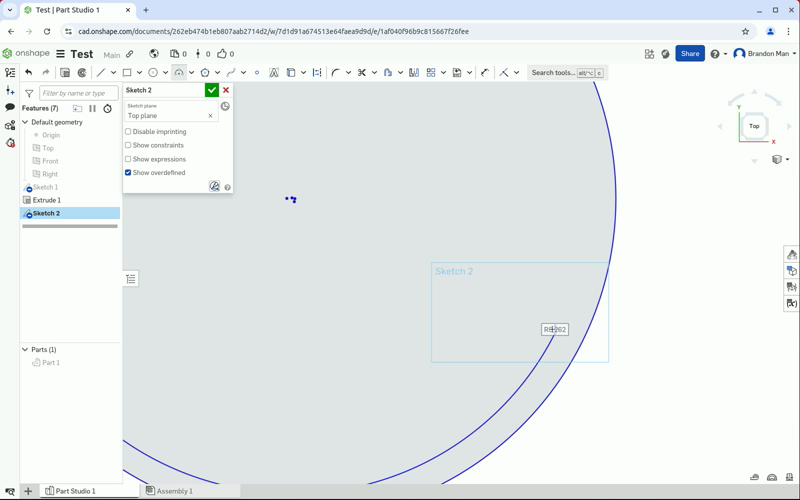
scroll(-6)
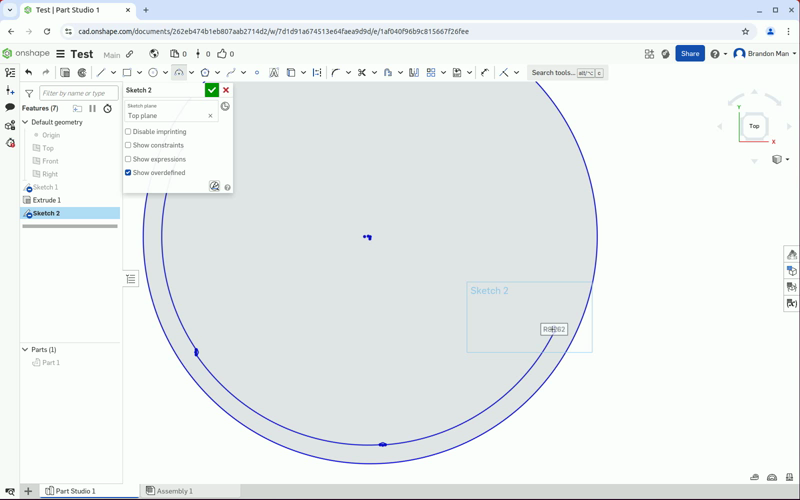
scroll(-6)
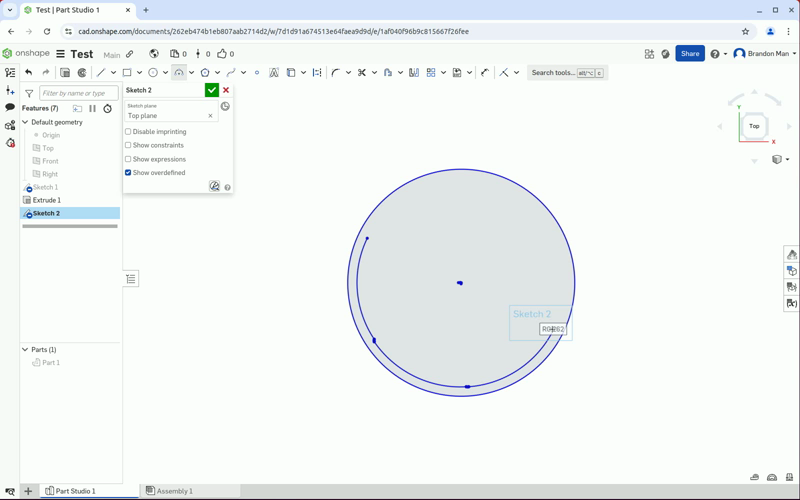
key_up(shift)
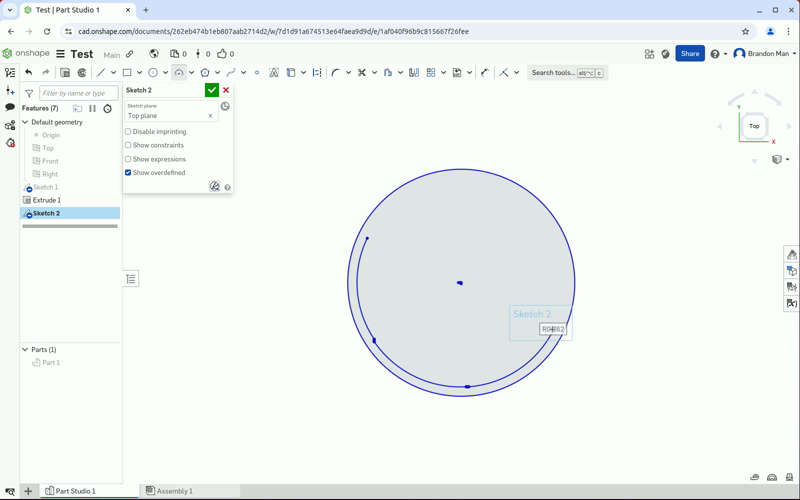
mouse_move(553, 327)
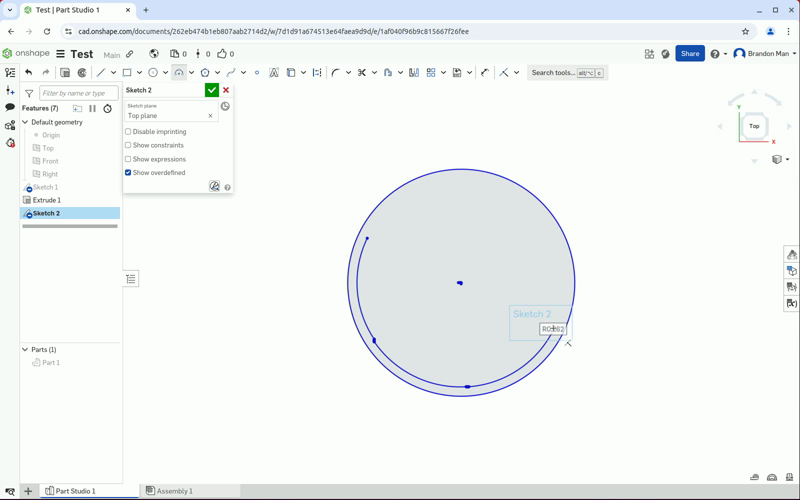
scroll(6)
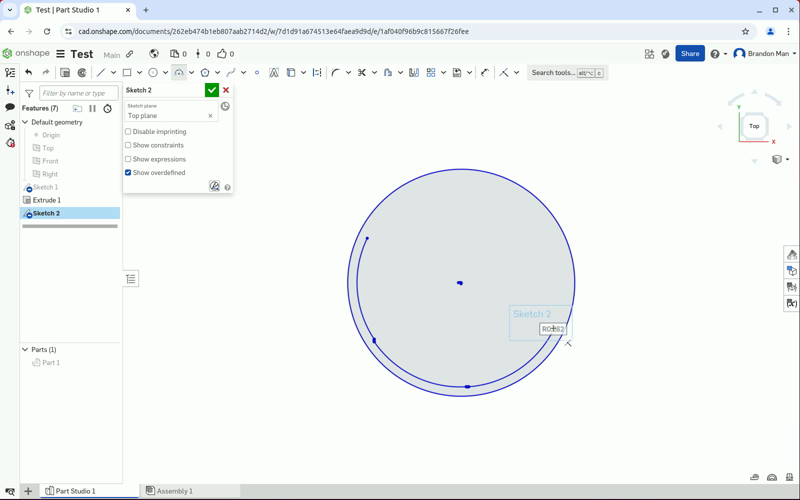
scroll(6)
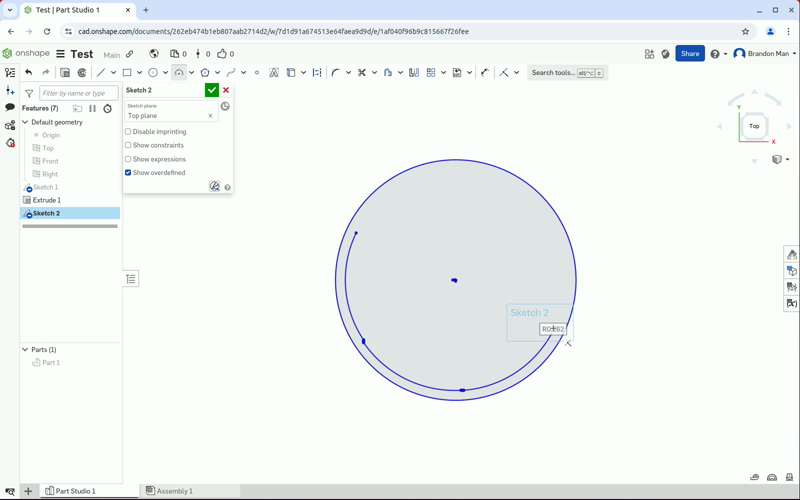
scroll(6)
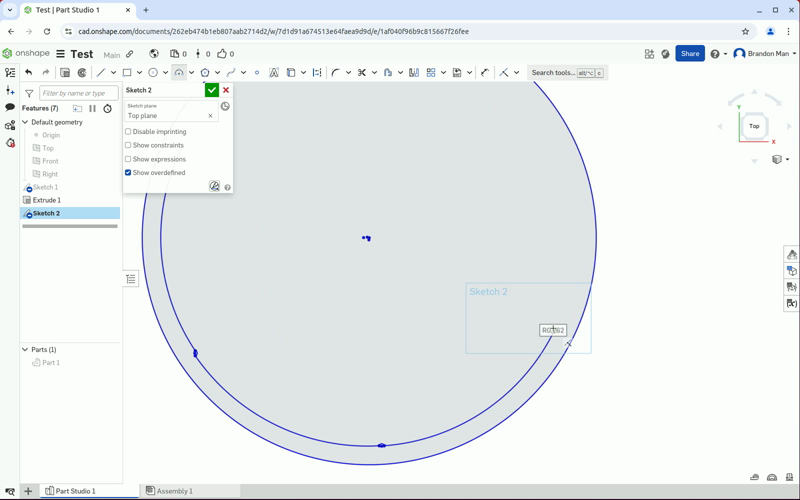
scroll(6)
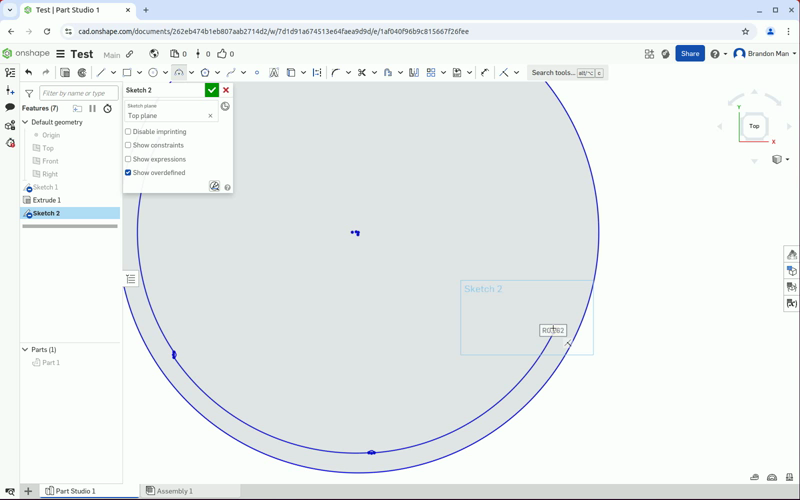
scroll(6)
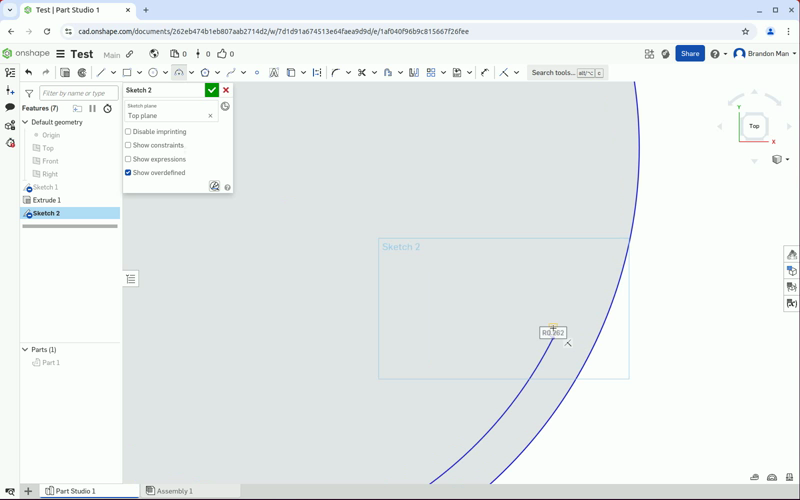
scroll(6)
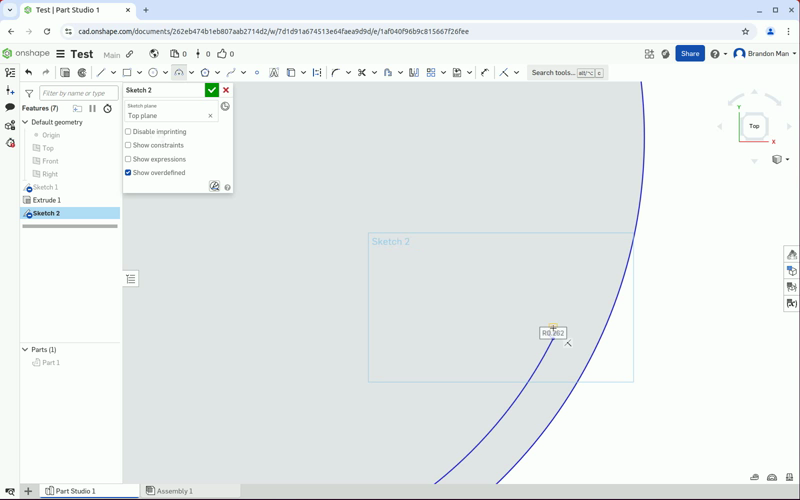
scroll(6)
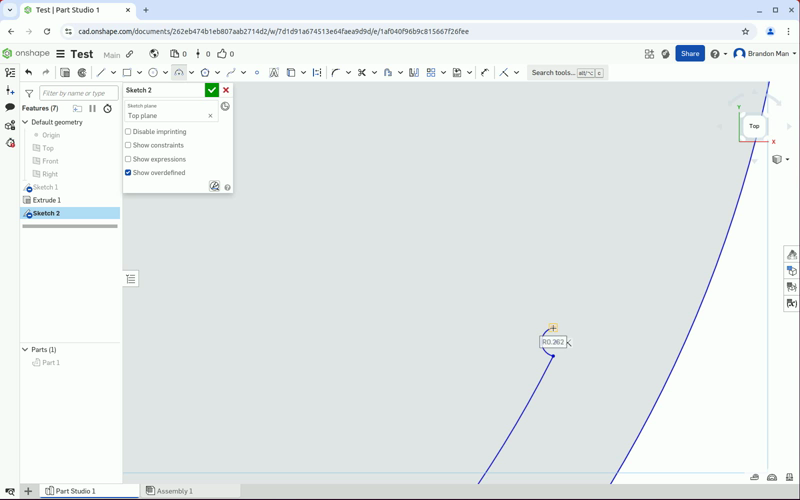
click(553, 327)
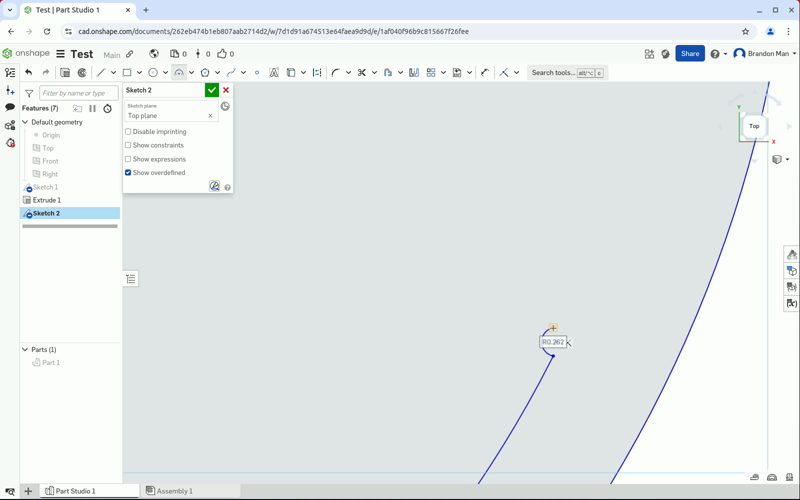
scroll(-6)
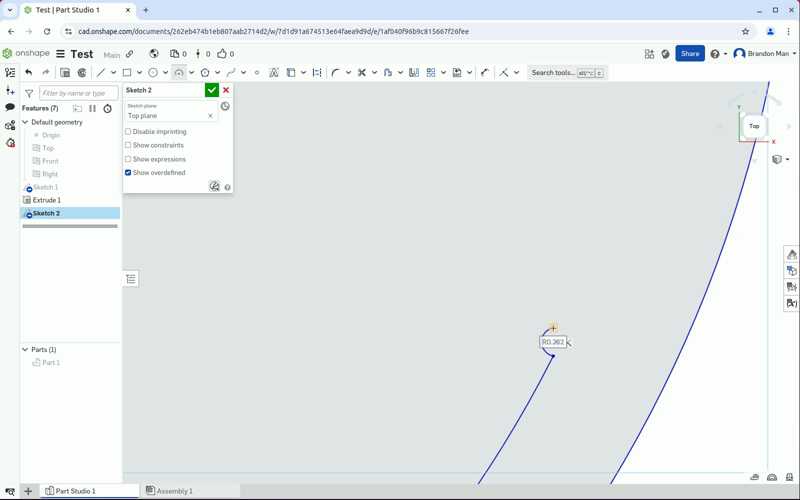
scroll(-6)
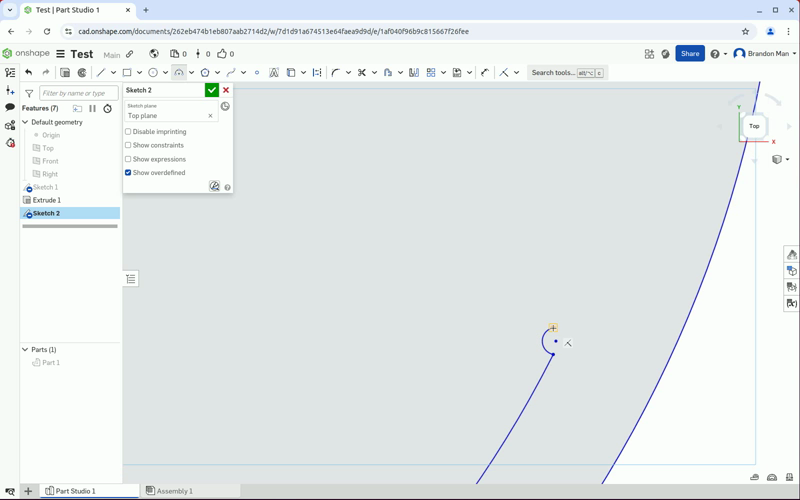
scroll(-6)
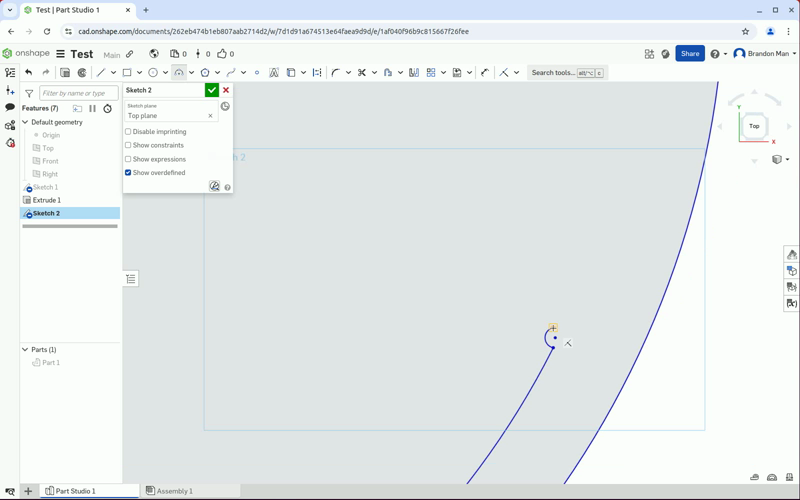
scroll(-6)
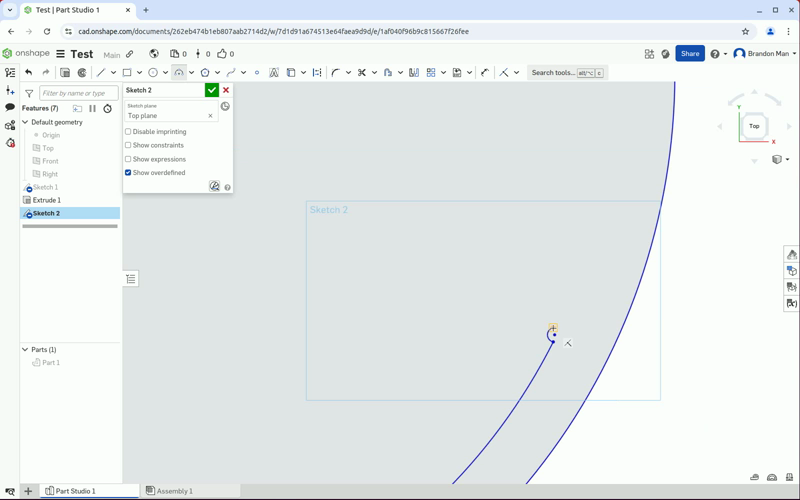
scroll(-6)
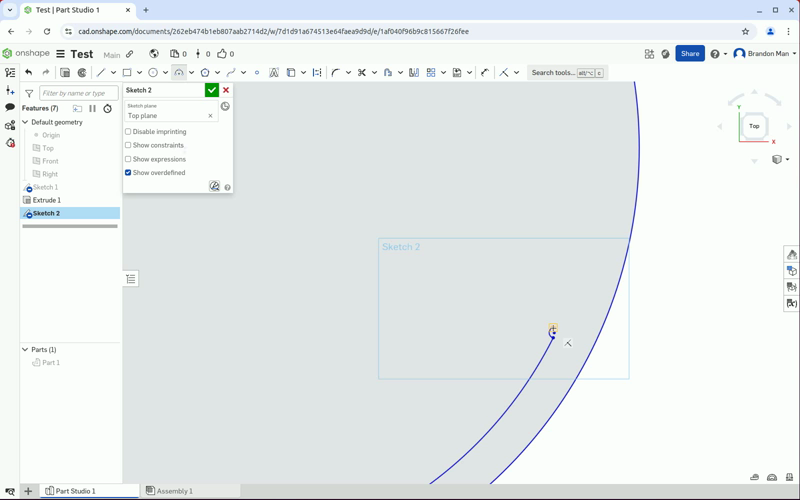
scroll(-6)
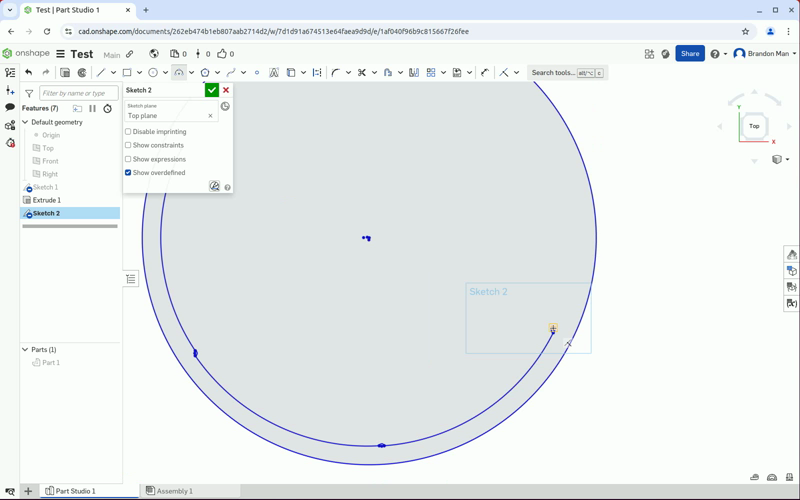
scroll(-6)
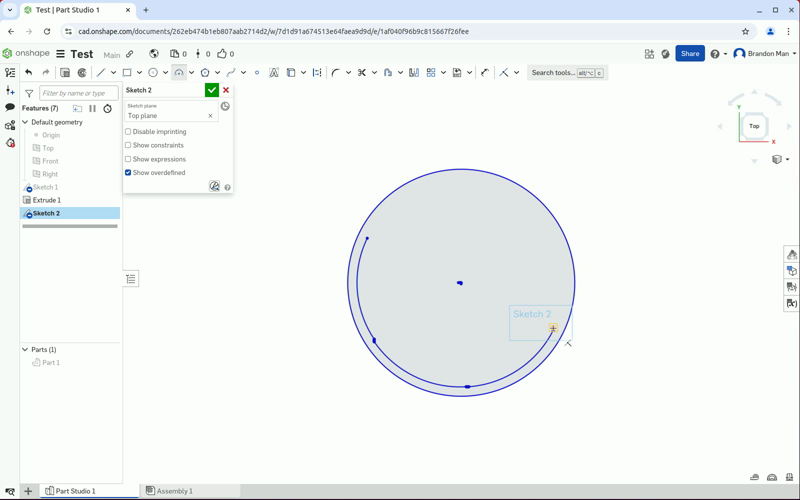
key_down(shift)
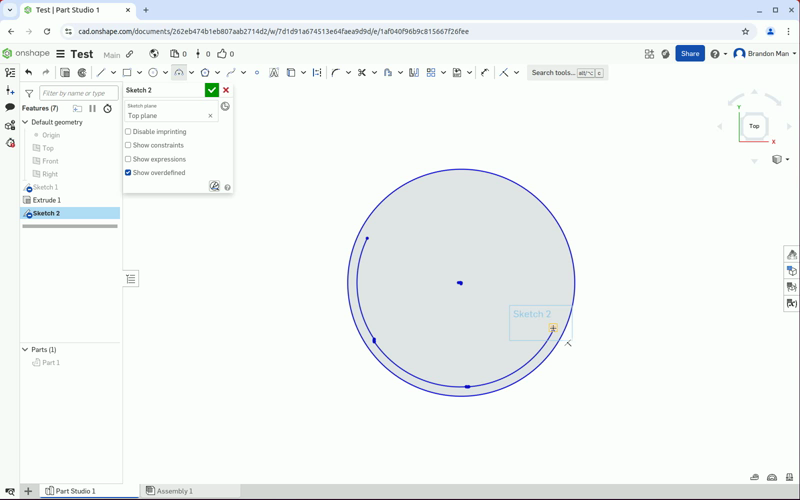
mouse_move(546, 226)
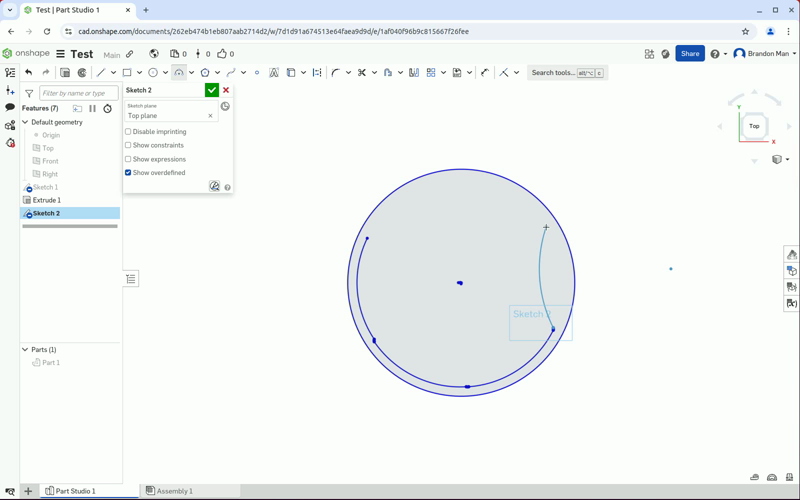
click(546, 226)
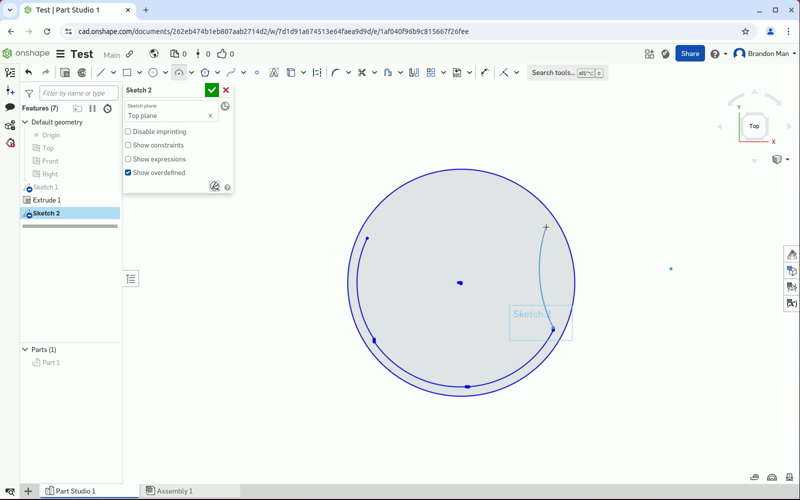
mouse_move(563, 276)
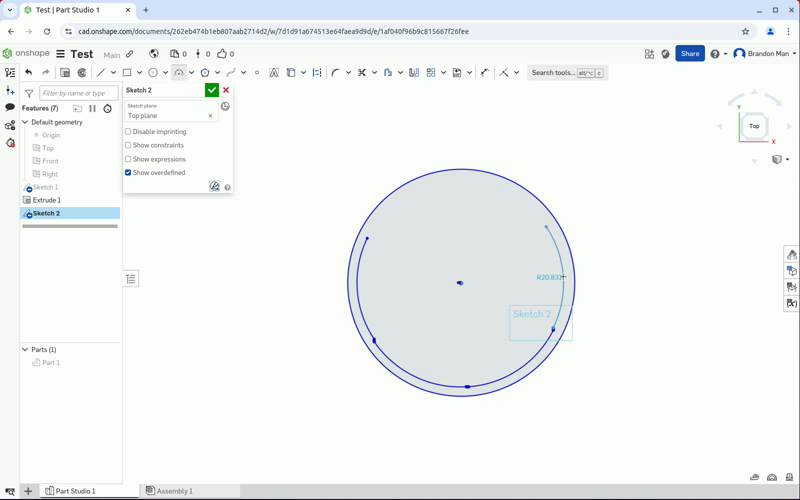
click(563, 276)
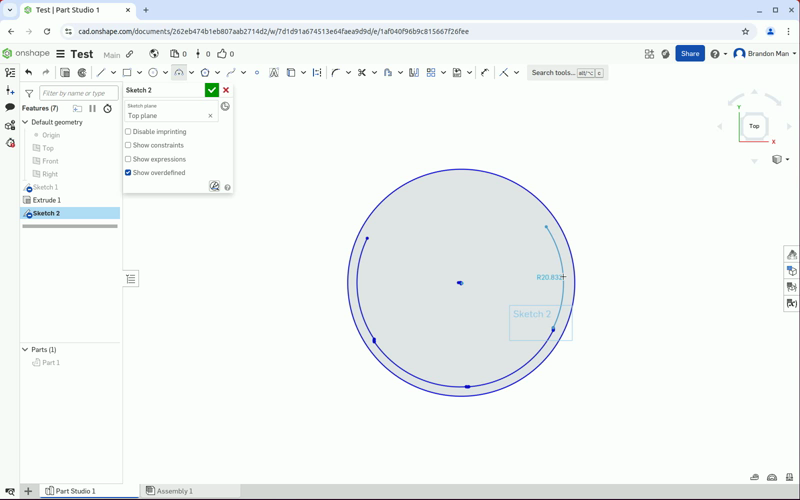
key_up(shift)
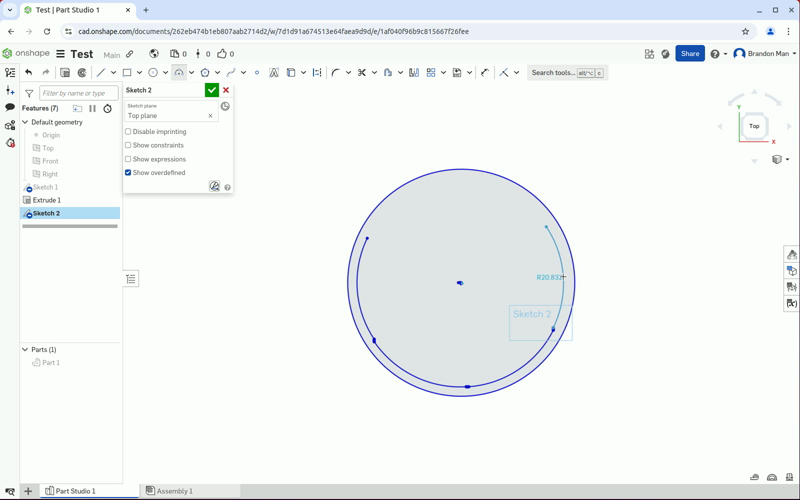
mouse_move(546, 226)
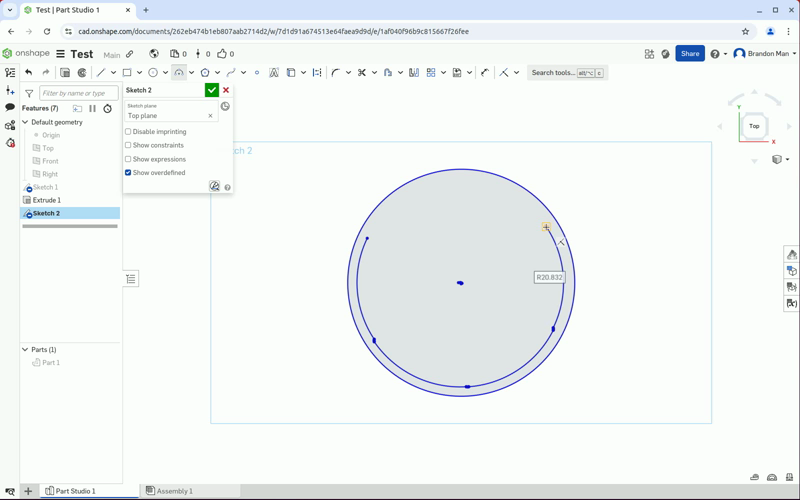
click(546, 226)
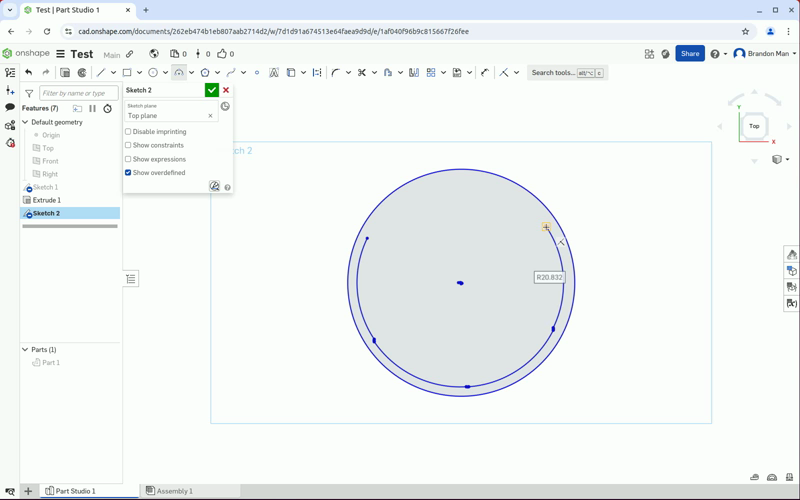
key_down(shift)
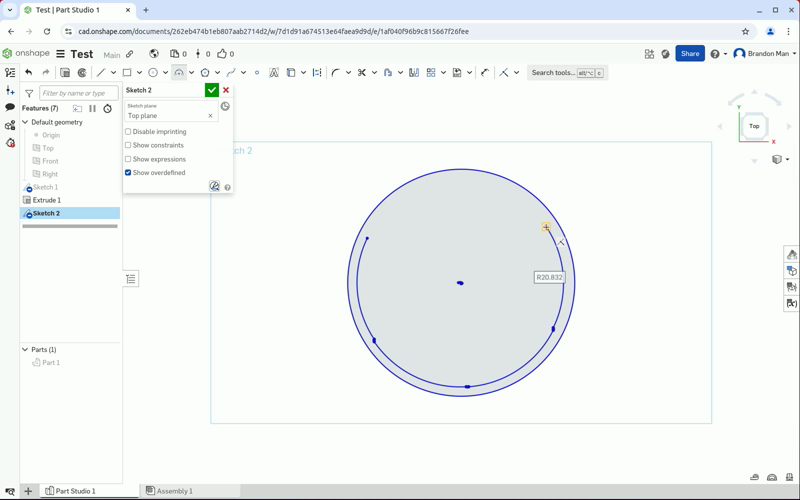
mouse_move(546, 224)
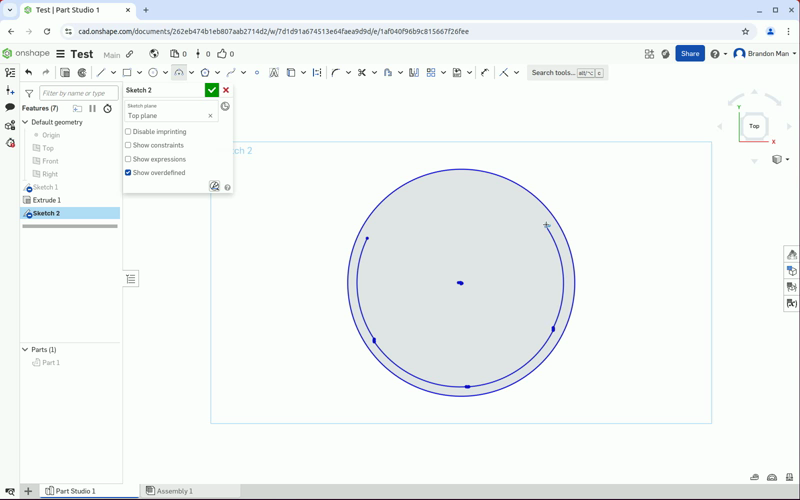
scroll(6)
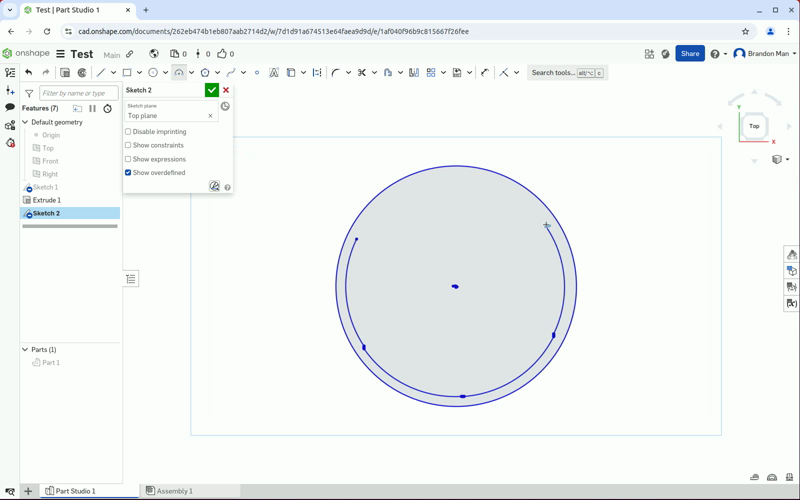
scroll(6)
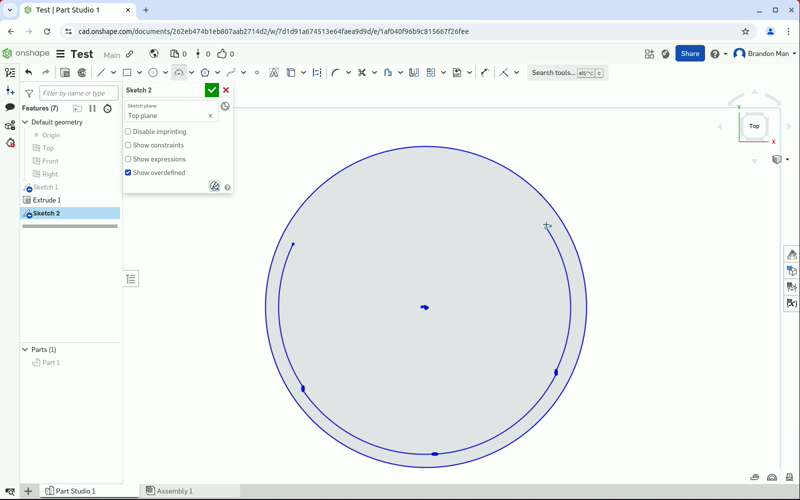
scroll(6)
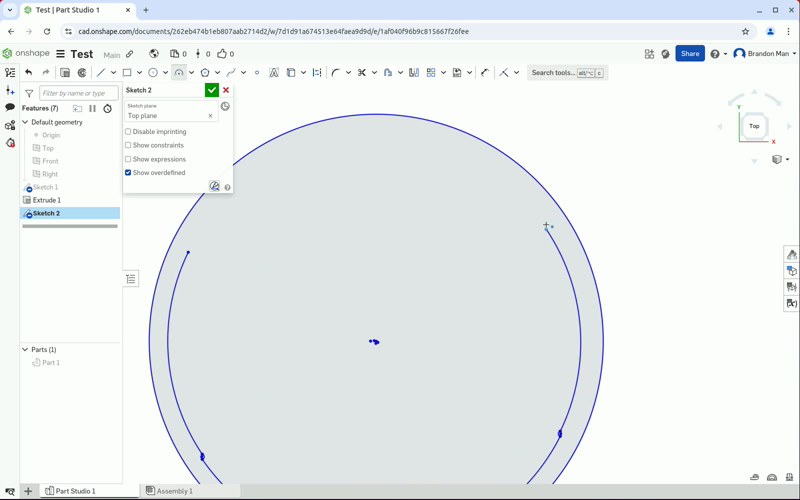
scroll(6)
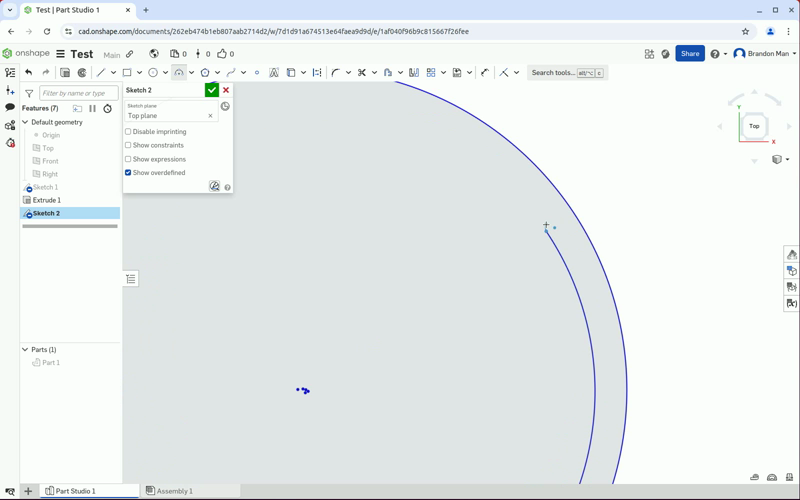
scroll(6)
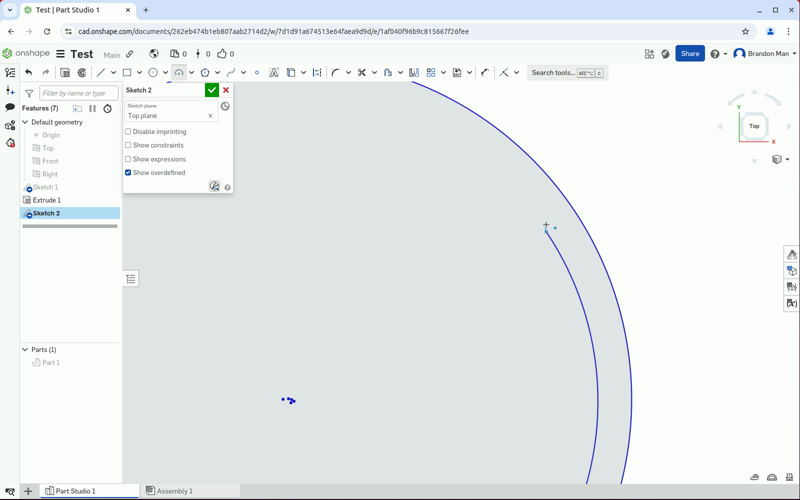
scroll(6)
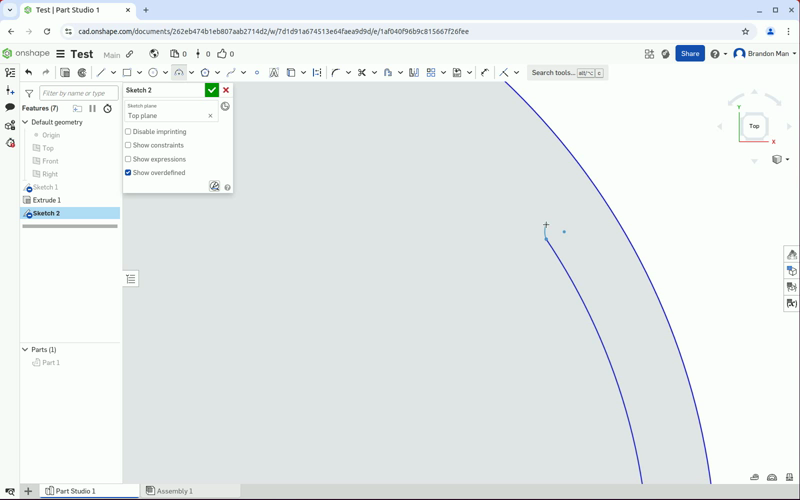
scroll(6)
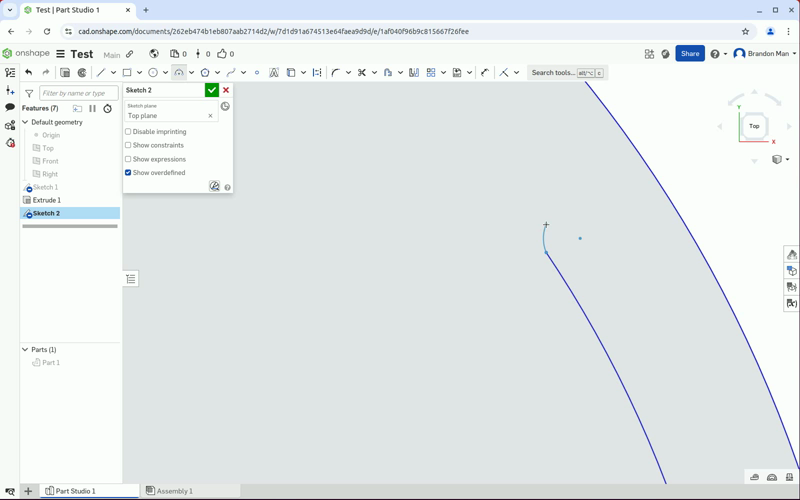
click(546, 224)
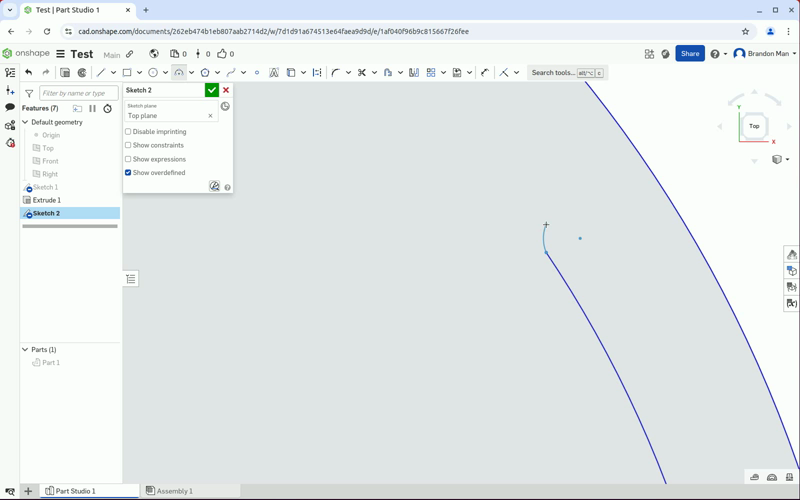
scroll(-6)
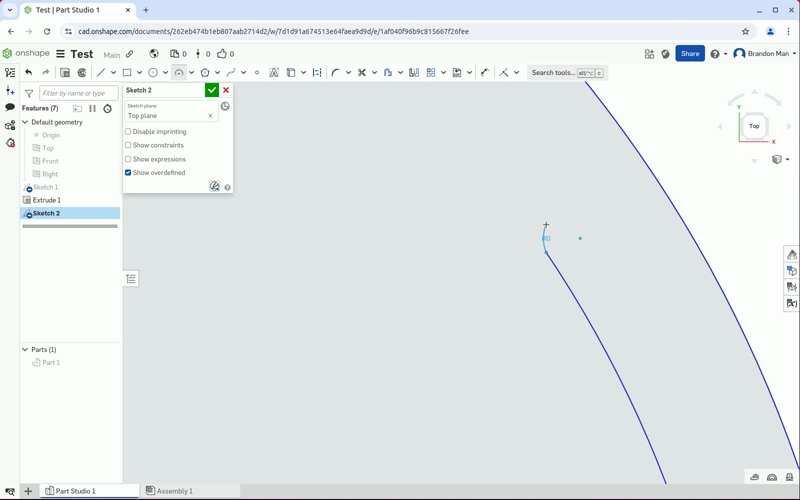
scroll(-6)
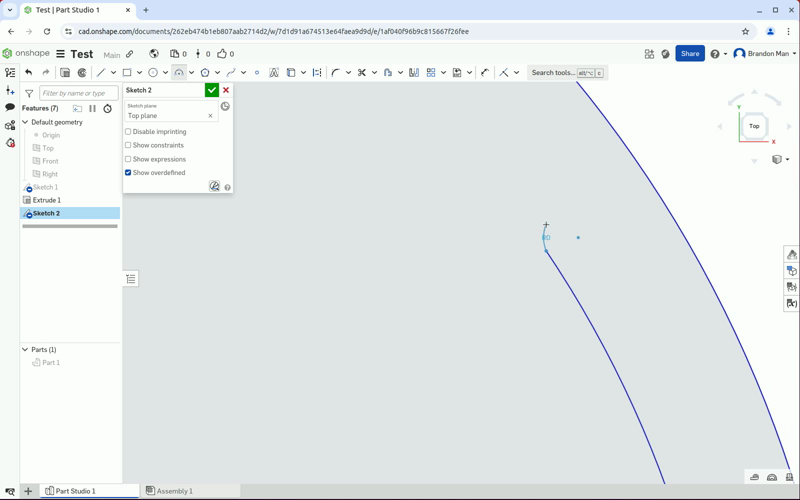
scroll(-6)
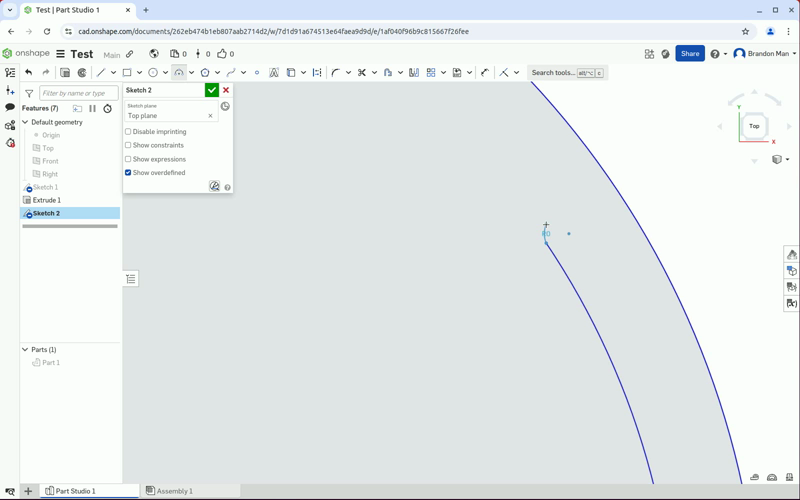
scroll(-6)
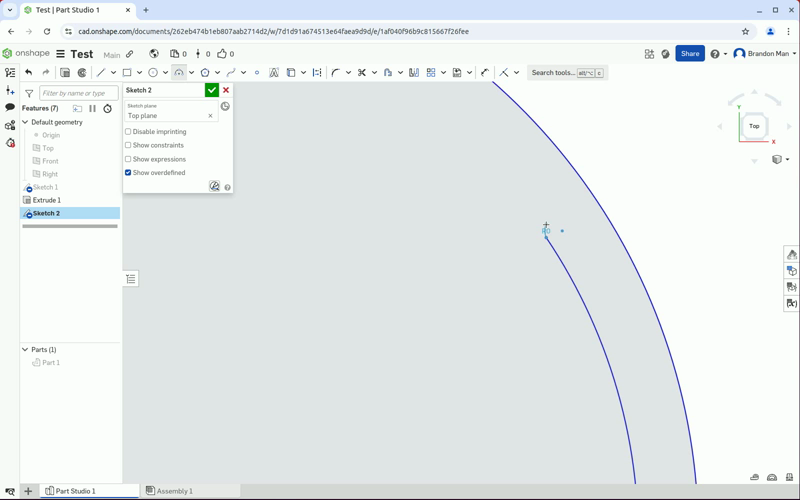
scroll(-6)
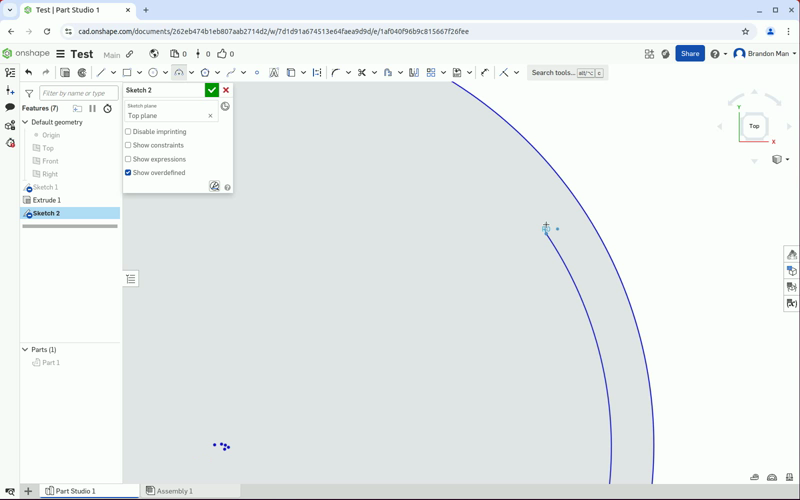
scroll(-6)
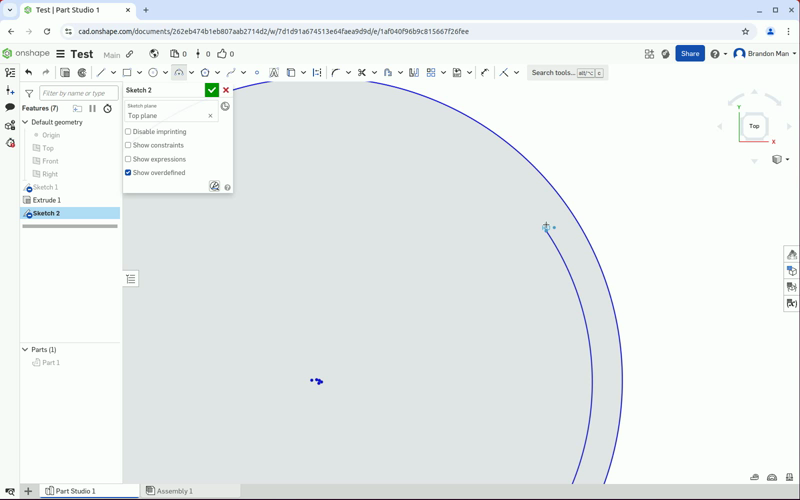
scroll(-6)
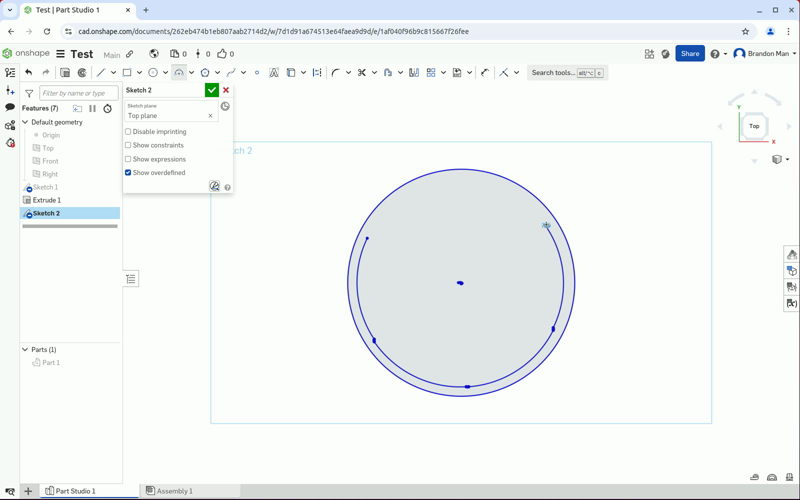
mouse_move(545, 225)
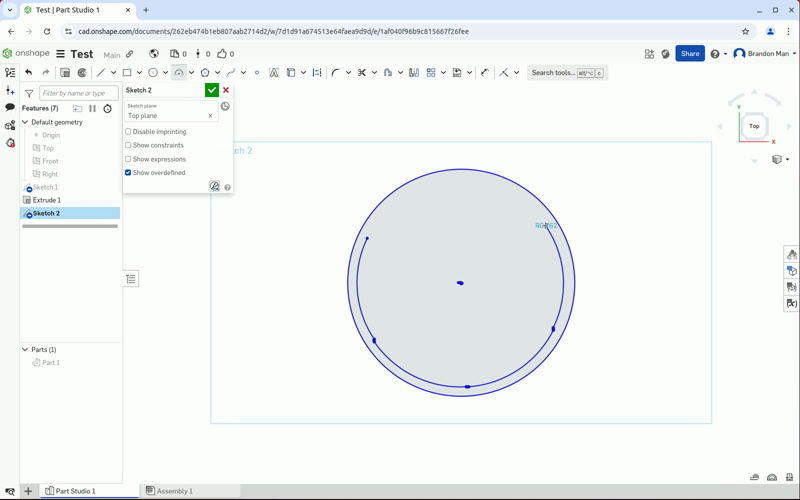
scroll(6)
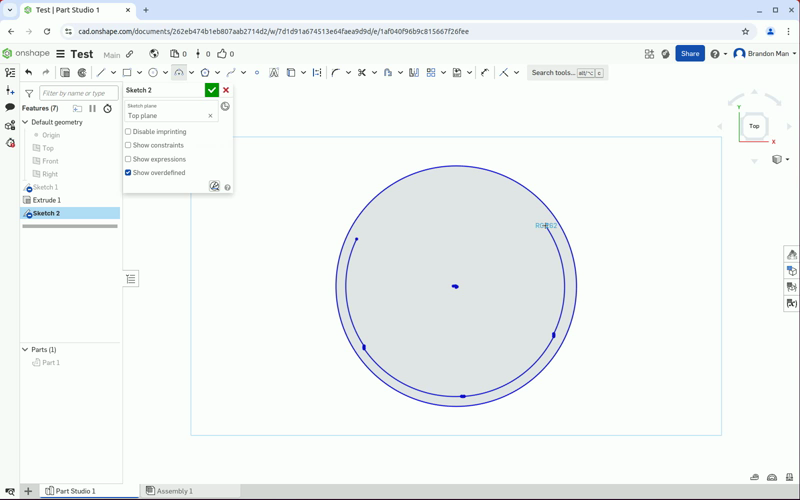
scroll(6)
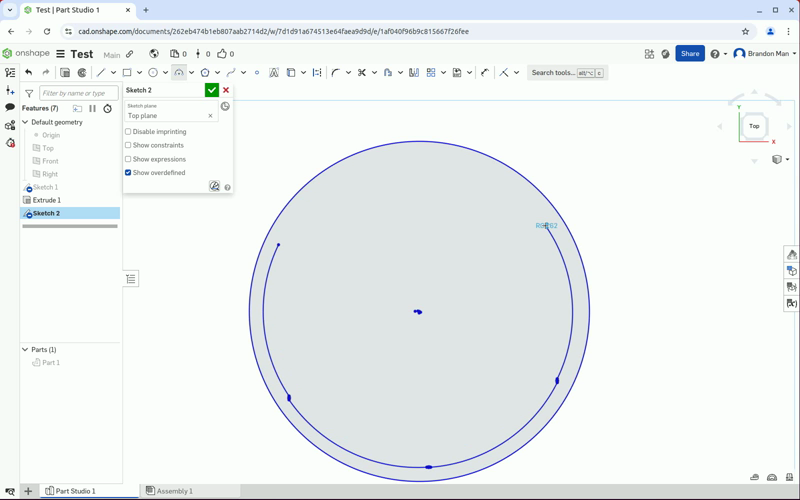
scroll(6)
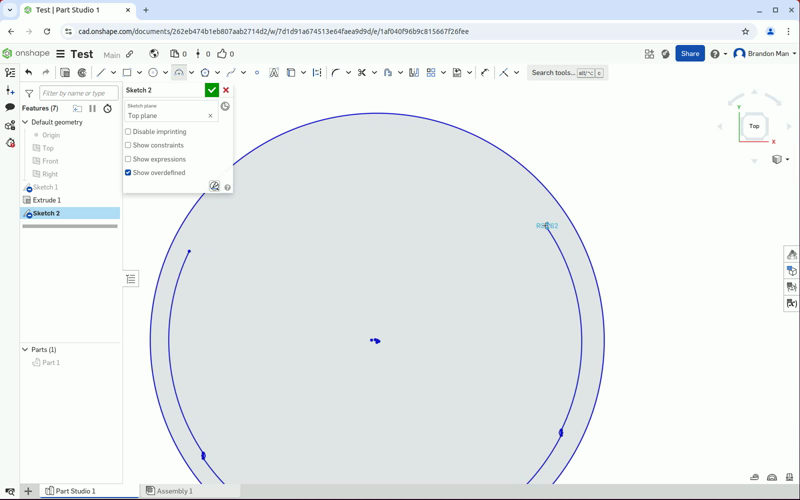
scroll(6)
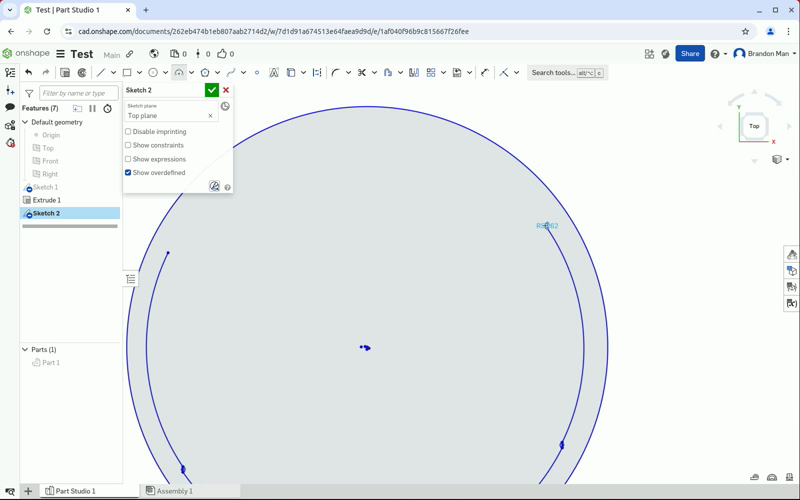
scroll(6)
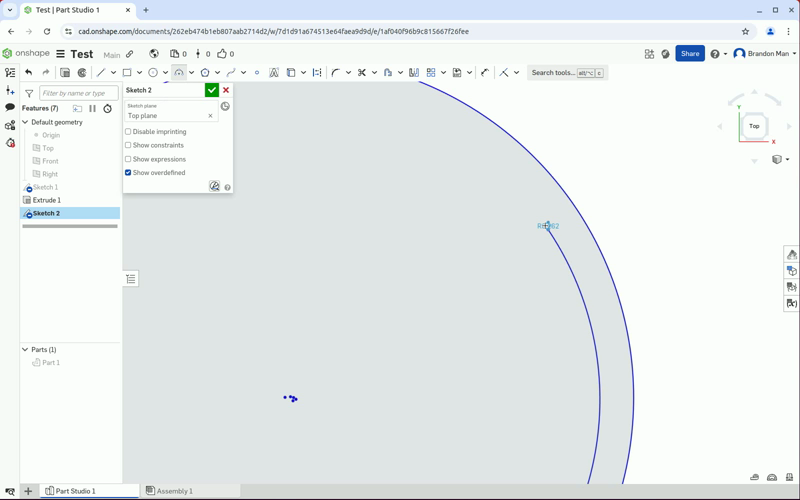
scroll(6)
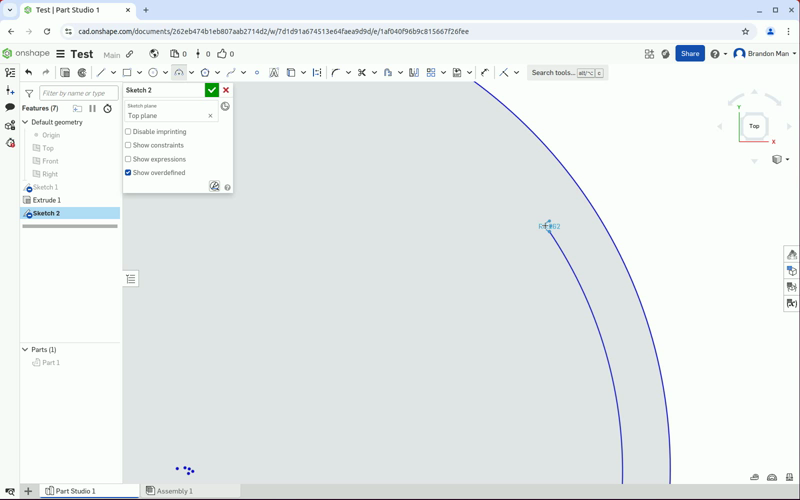
scroll(6)
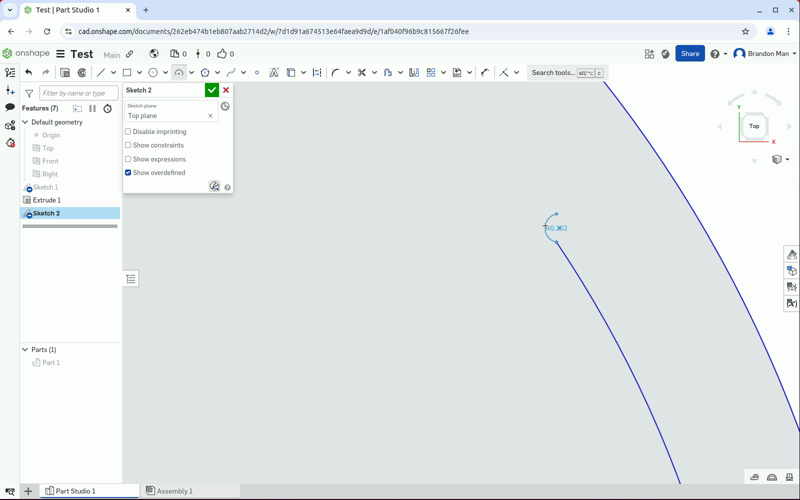
click(545, 225)
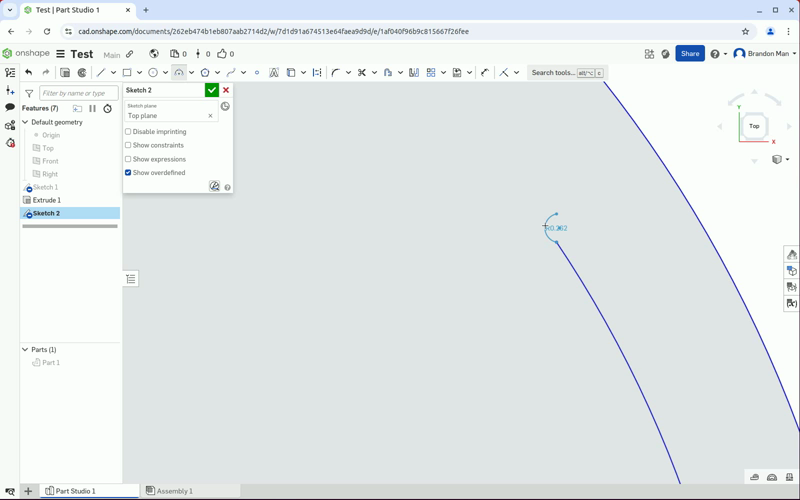
scroll(-6)
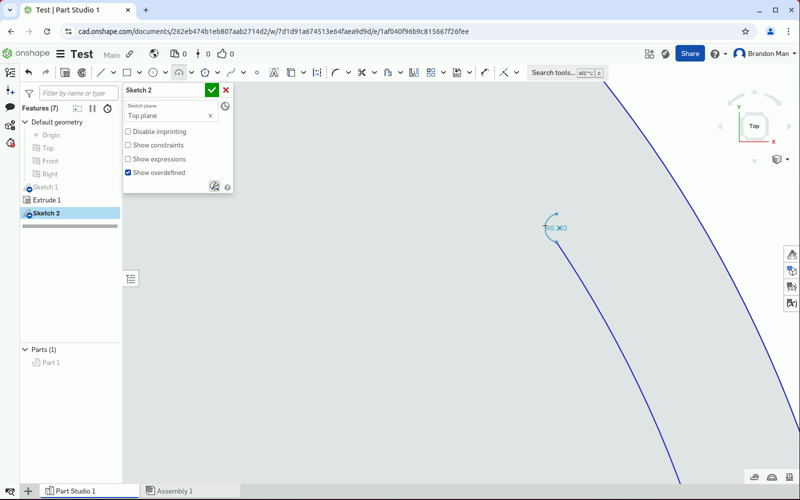
scroll(-6)
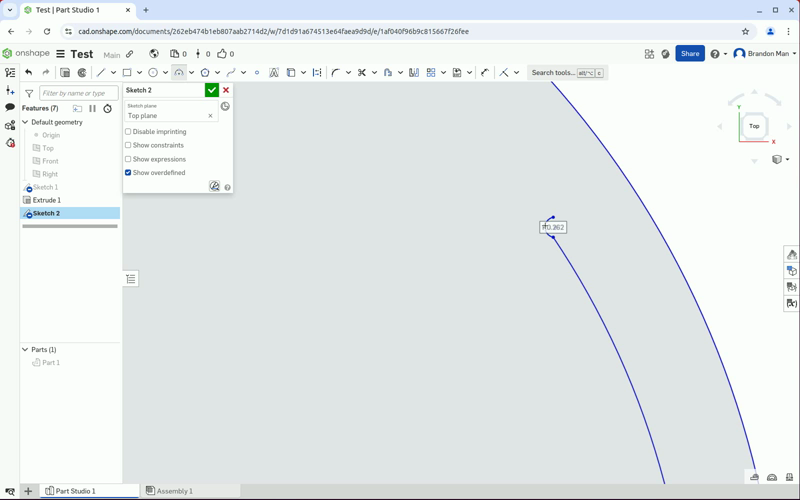
scroll(-6)
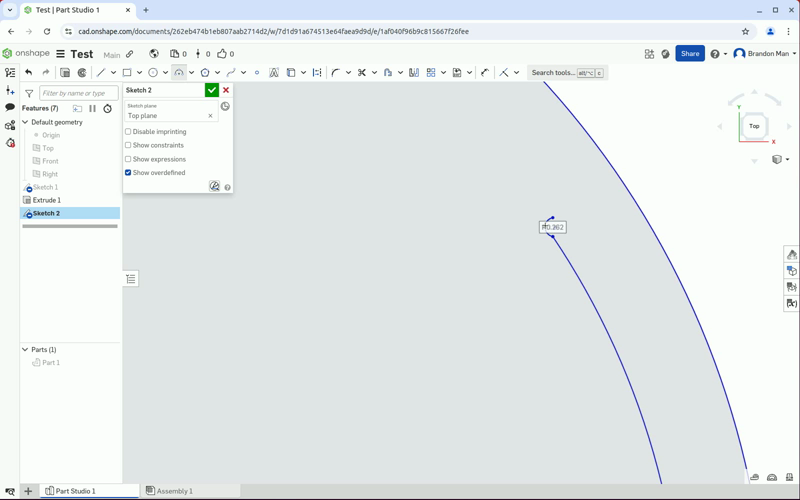
scroll(-6)
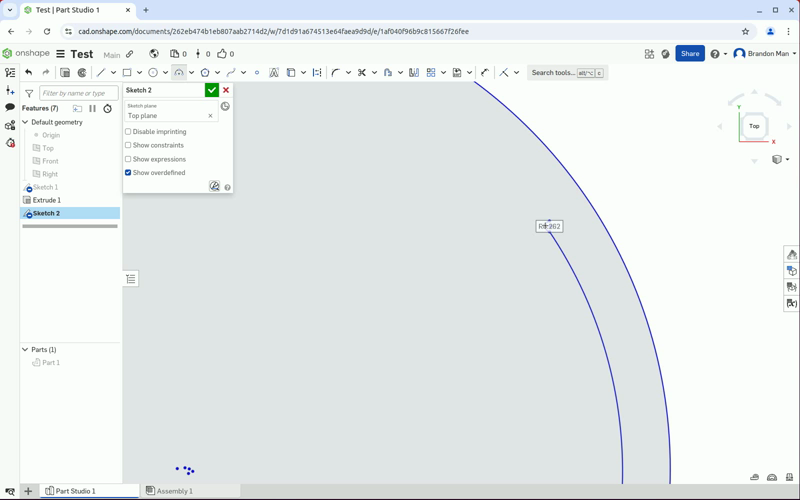
scroll(-6)
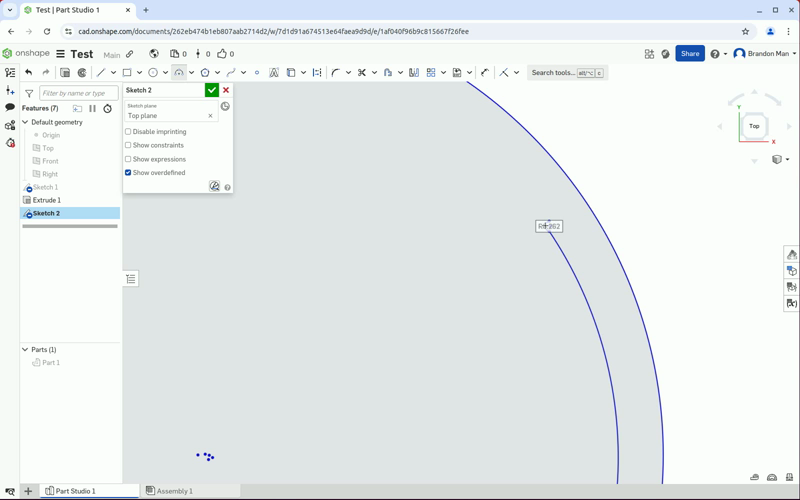
scroll(-6)
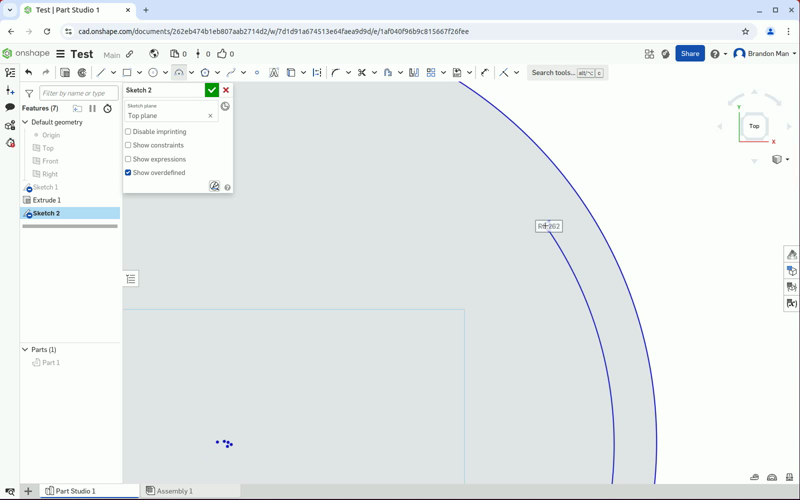
scroll(-6)
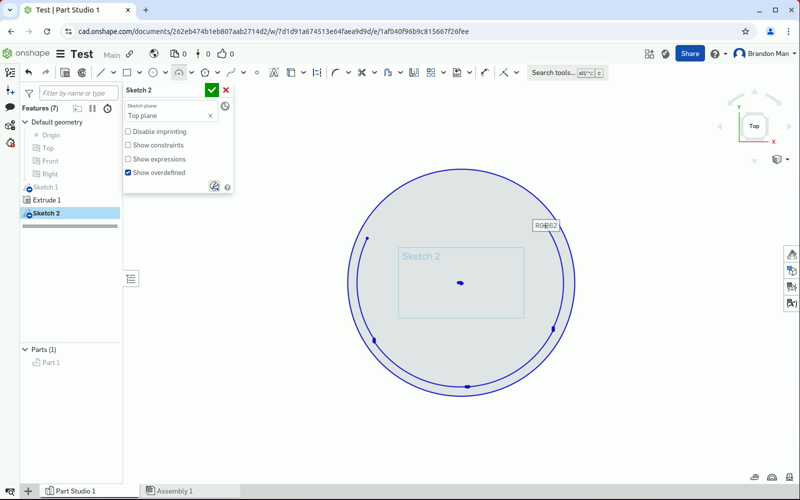
key_up(shift)
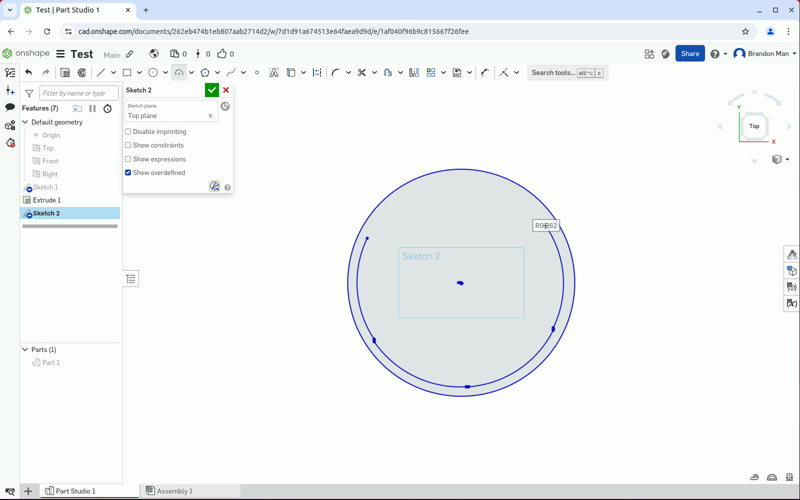
mouse_move(546, 224)
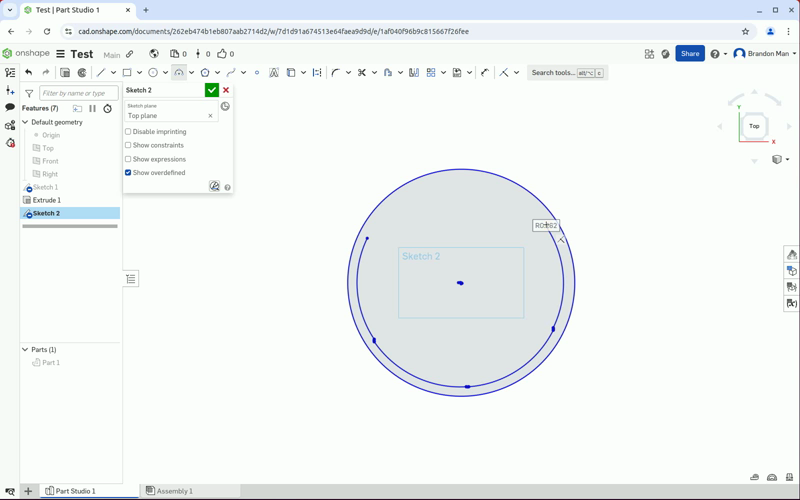
scroll(6)
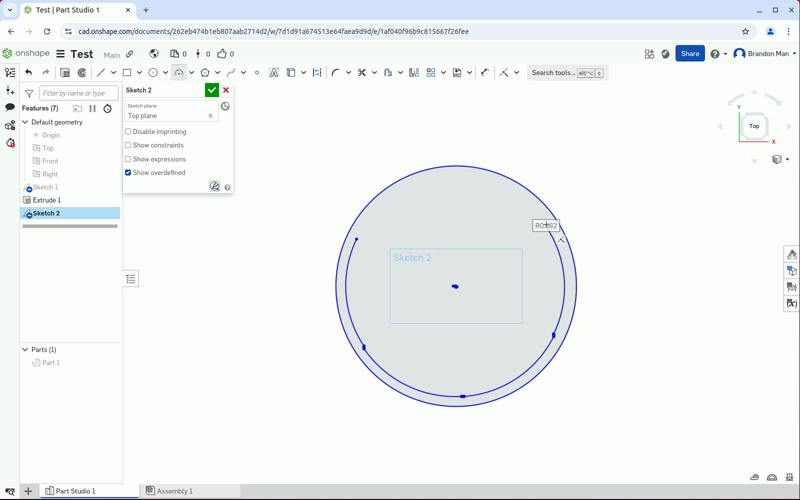
scroll(6)
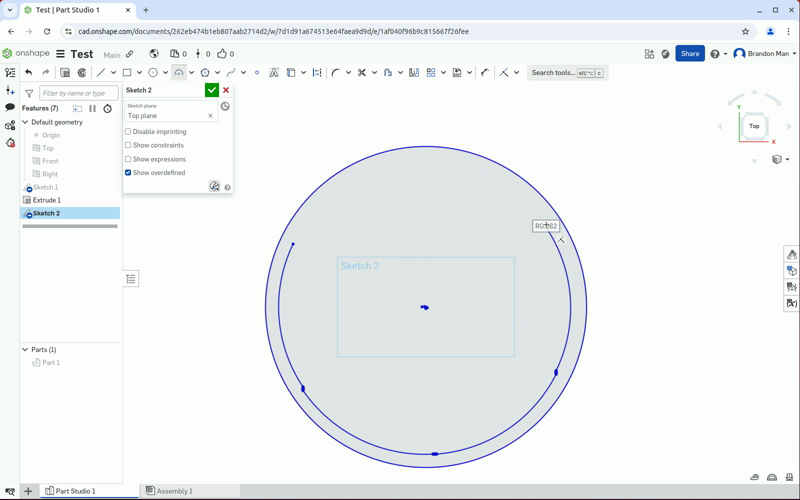
scroll(6)
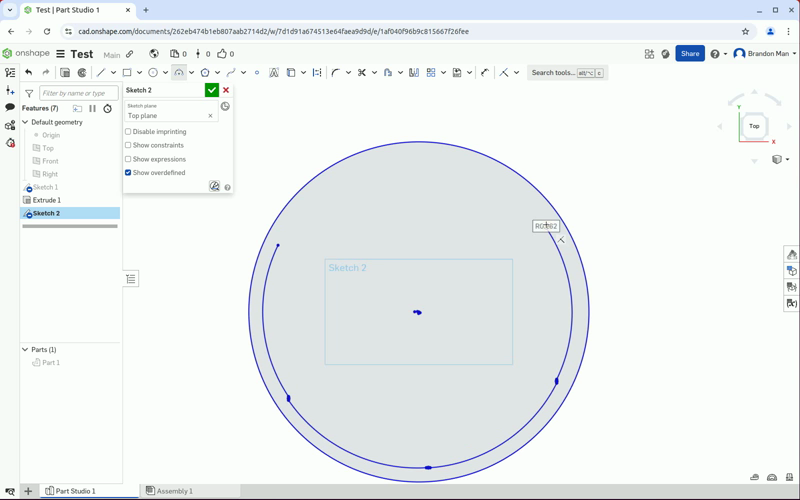
scroll(6)
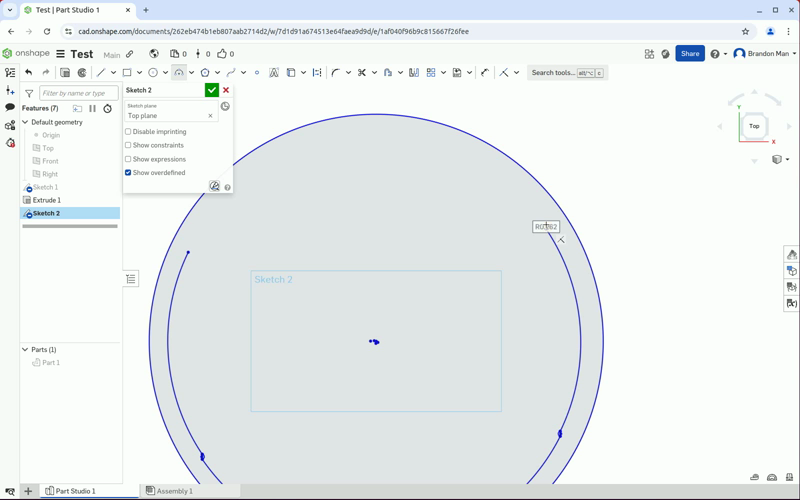
scroll(6)
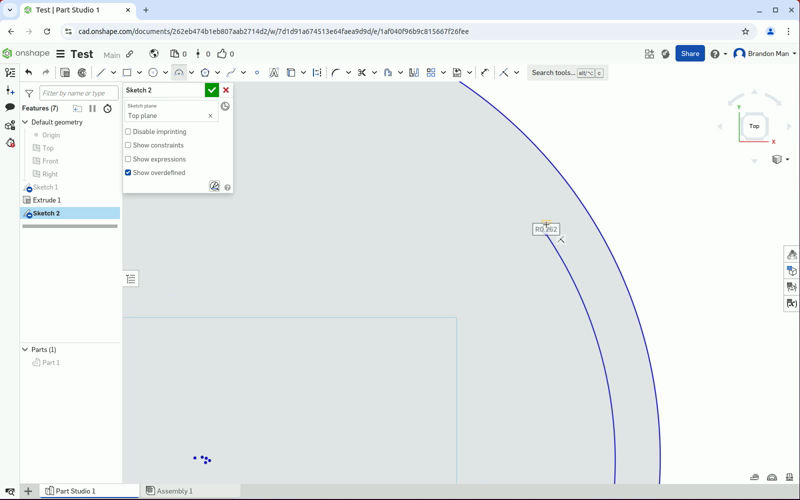
scroll(6)
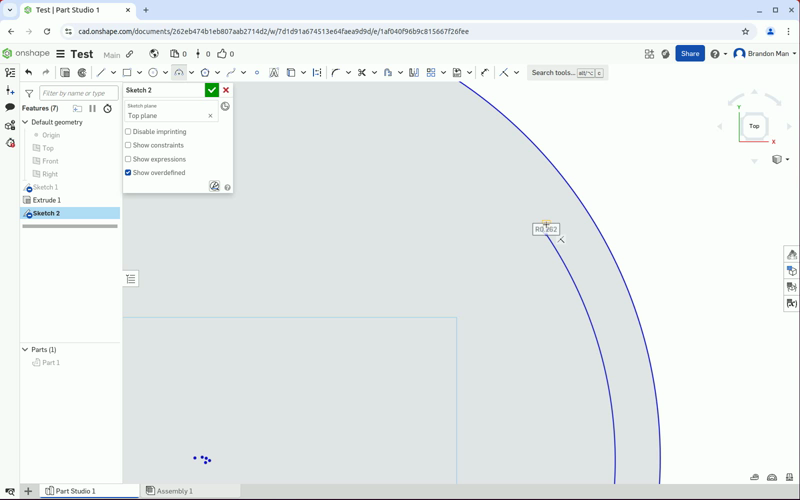
scroll(6)
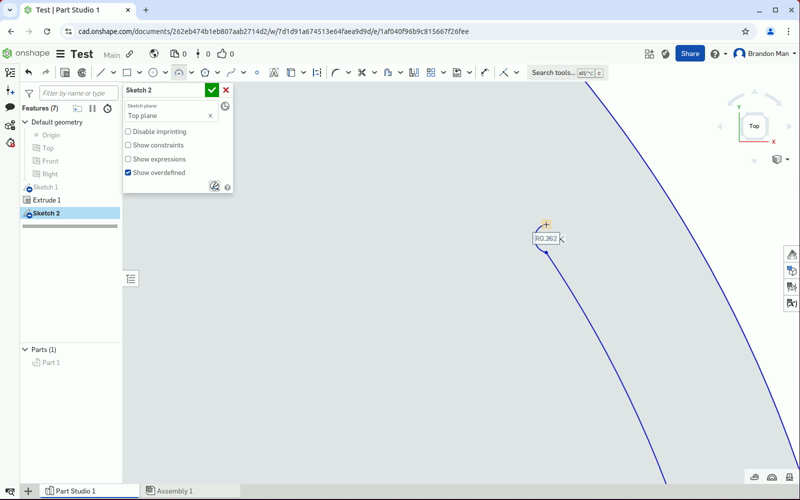
click(546, 224)
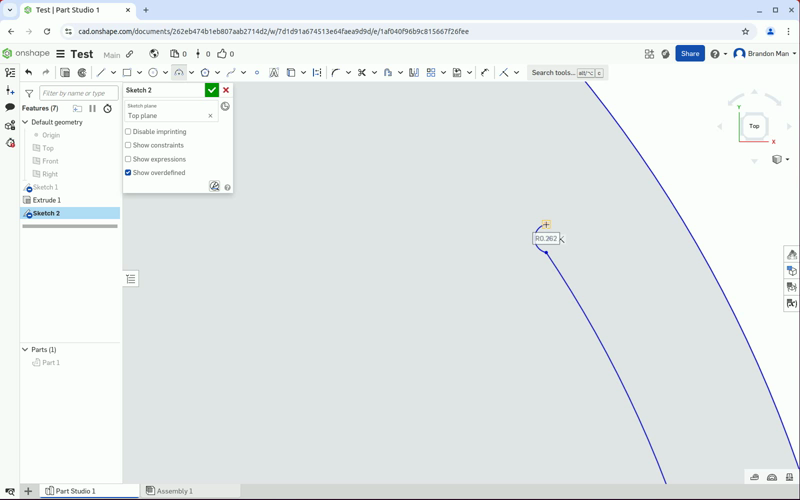
scroll(-6)
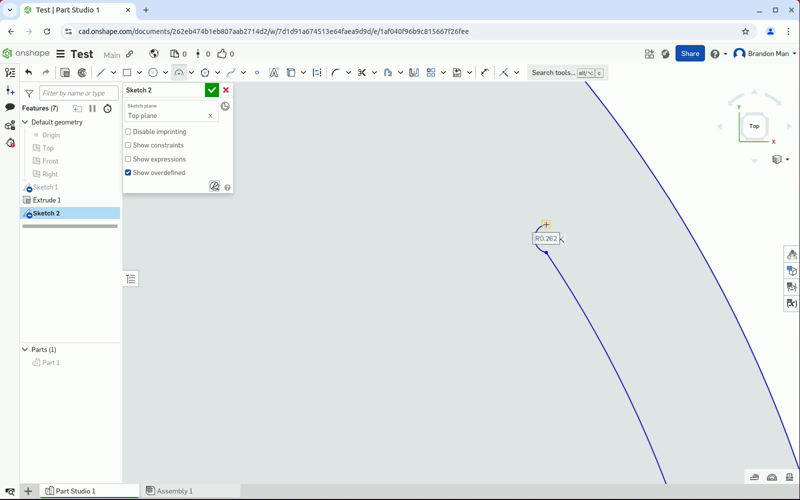
scroll(-6)
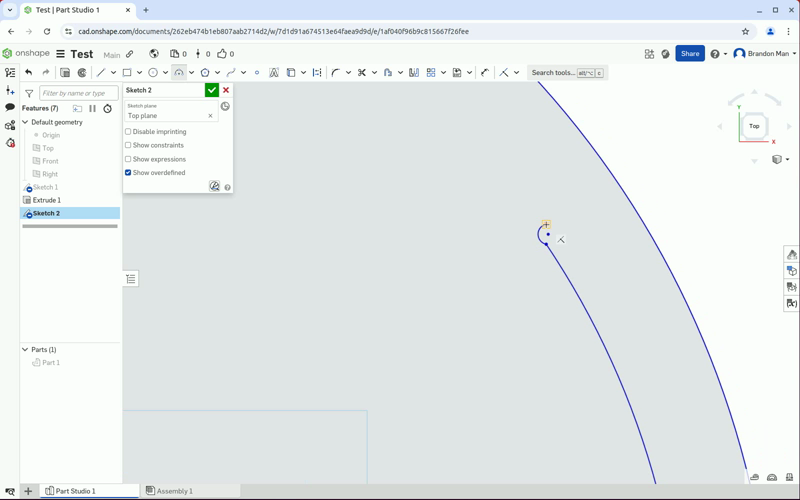
scroll(-6)
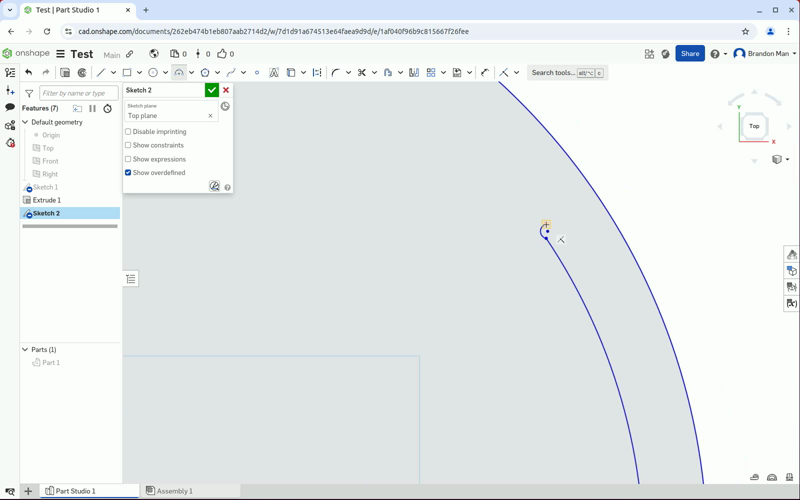
scroll(-6)
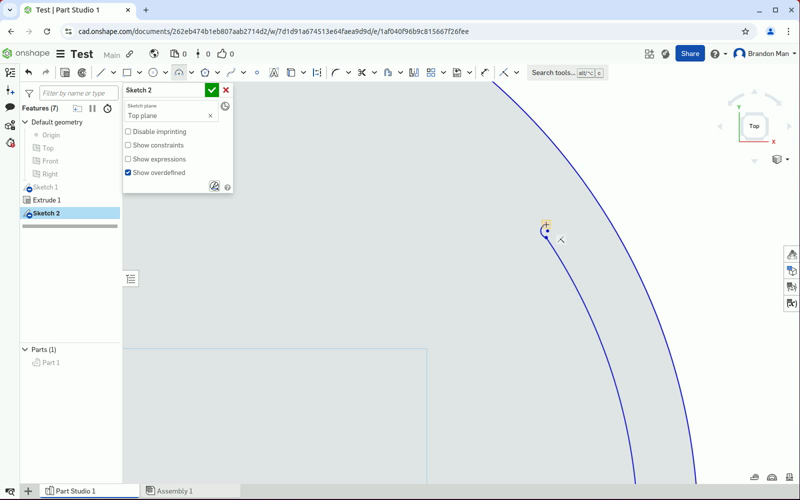
scroll(-6)
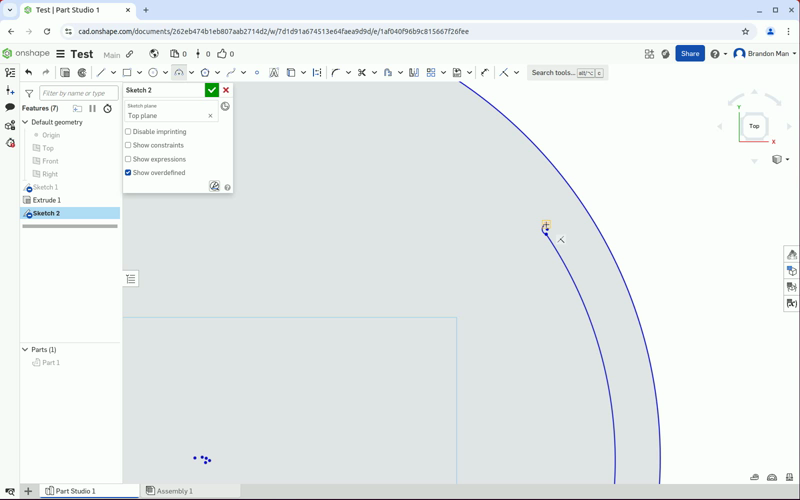
scroll(-6)
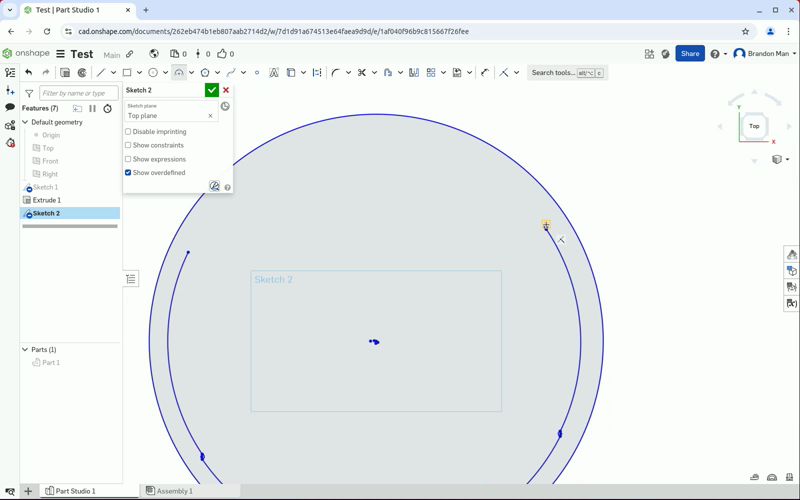
scroll(-6)
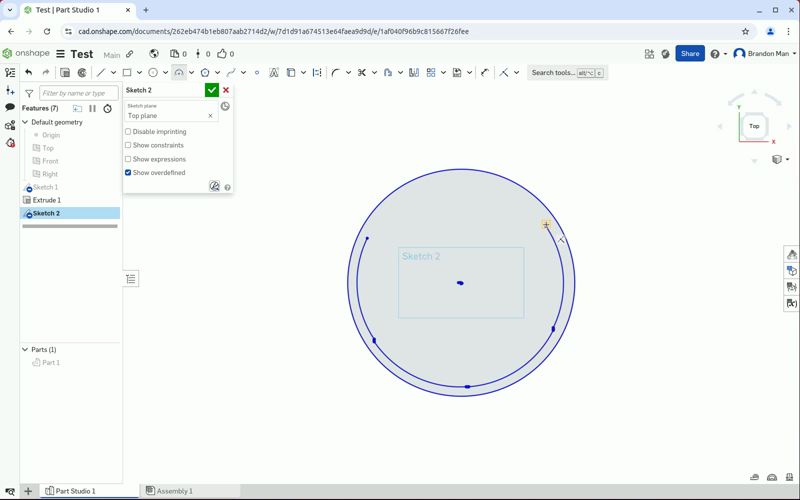
key_down(shift)
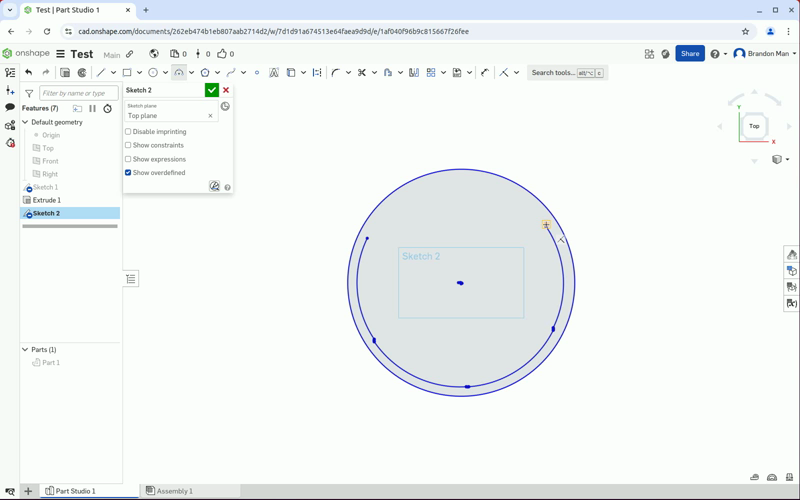
mouse_move(454, 179)
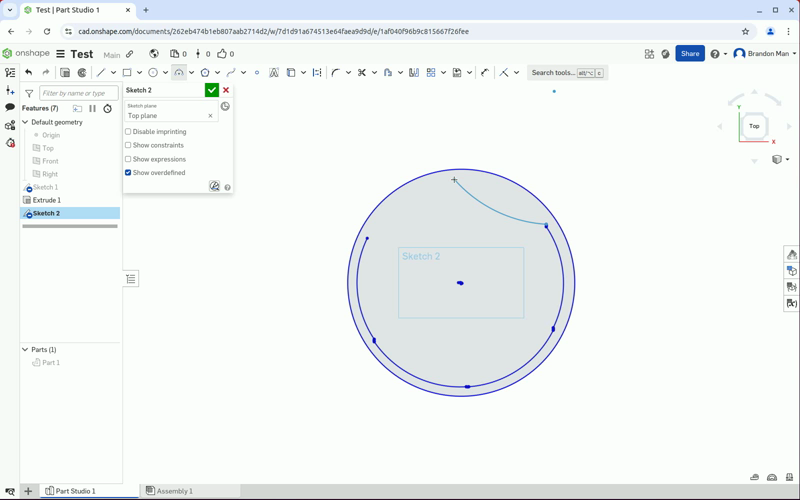
click(454, 179)
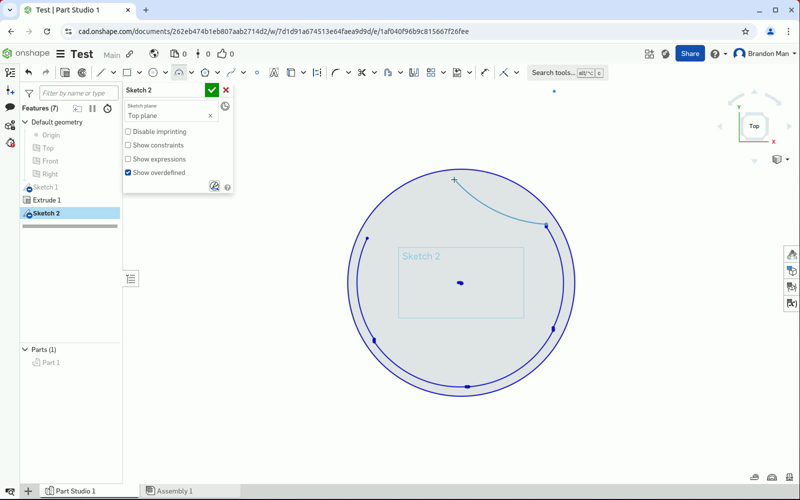
mouse_move(506, 189)
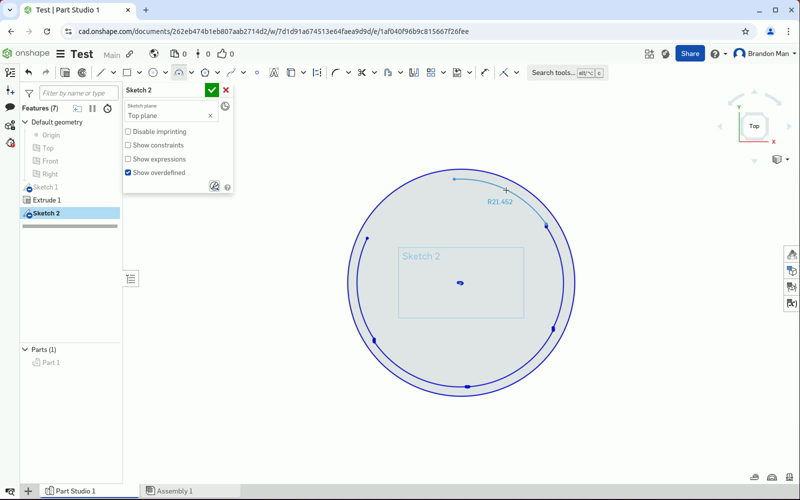
click(506, 189)
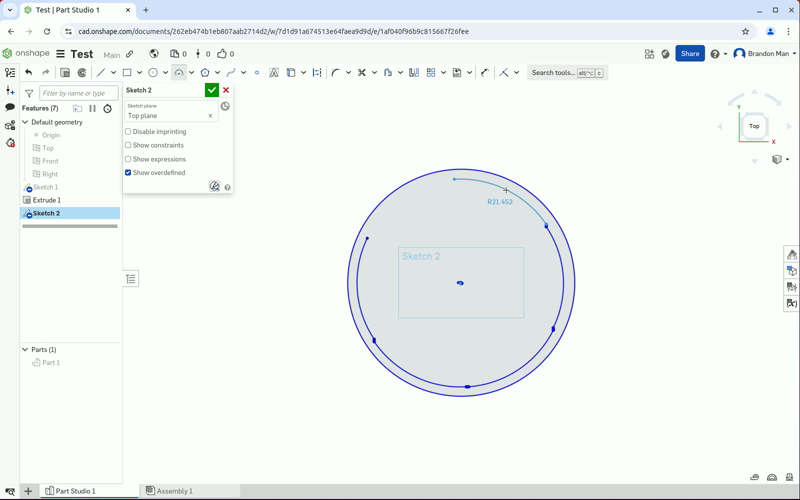
key_up(shift)
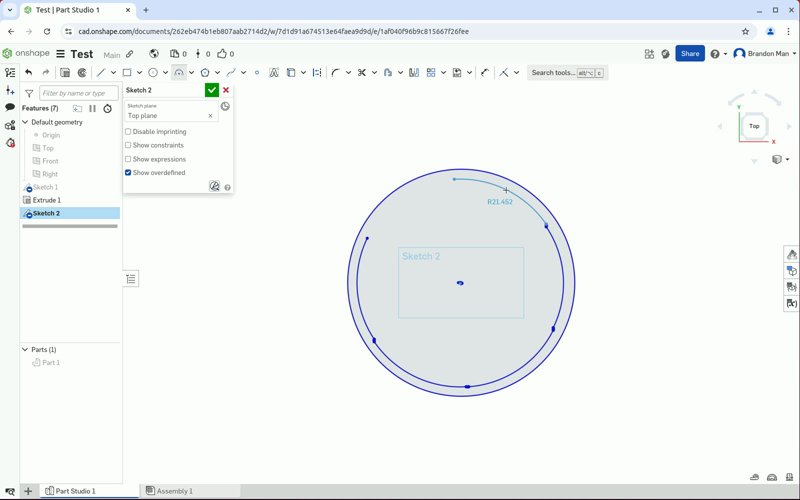
mouse_move(454, 179)
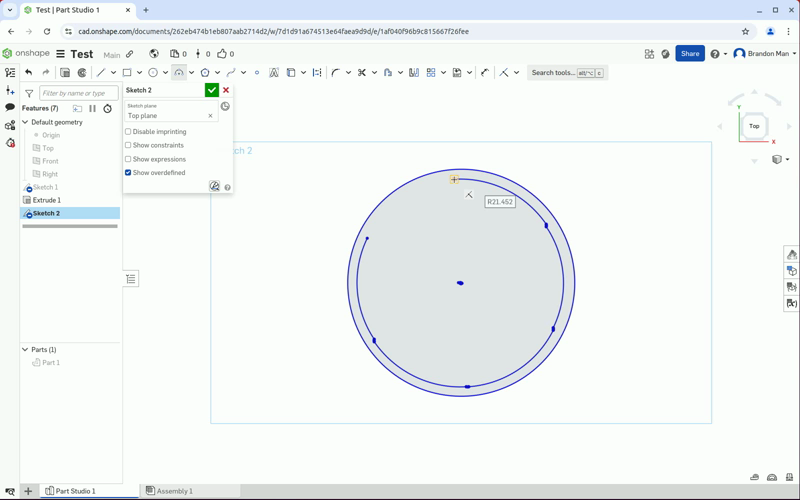
click(454, 179)
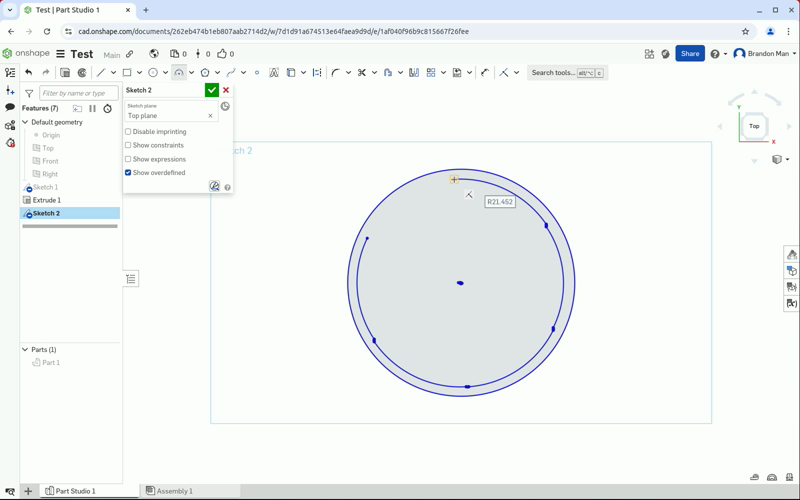
key_down(shift)
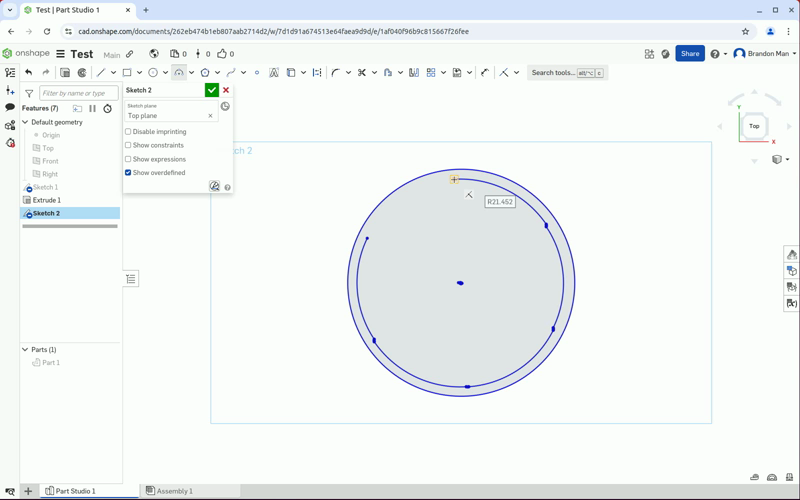
mouse_move(452, 179)
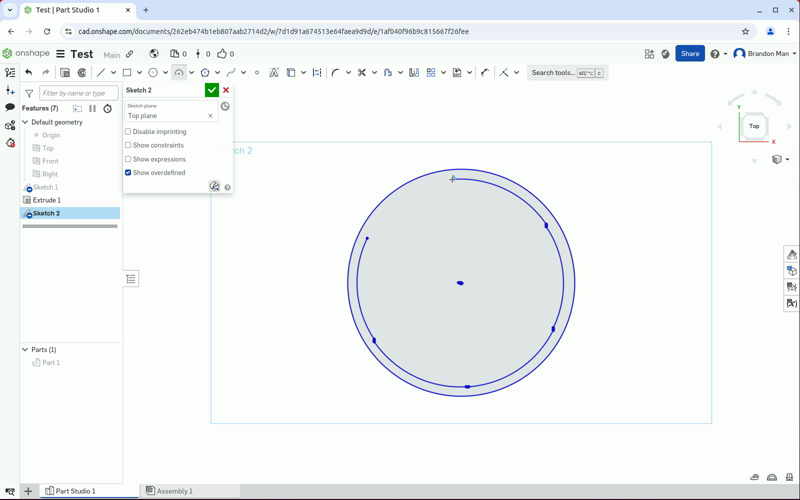
scroll(6)
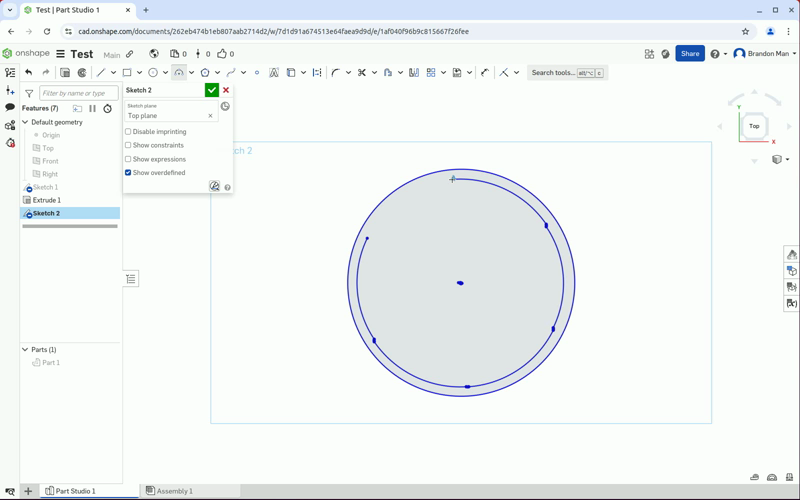
scroll(6)
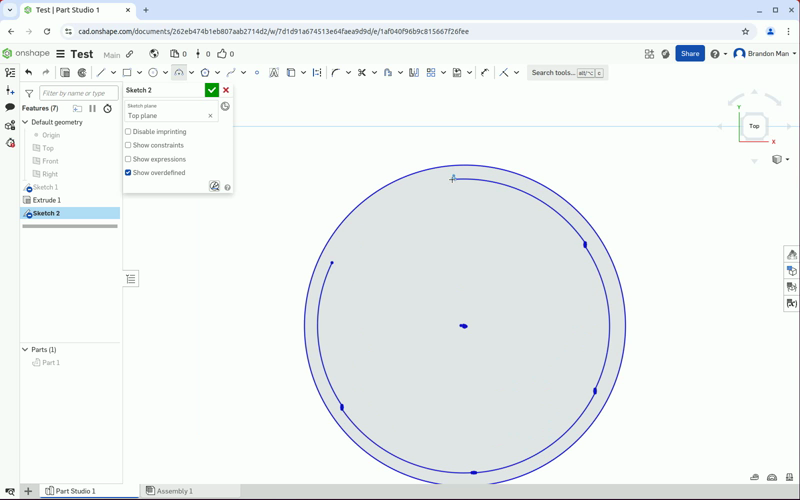
scroll(6)
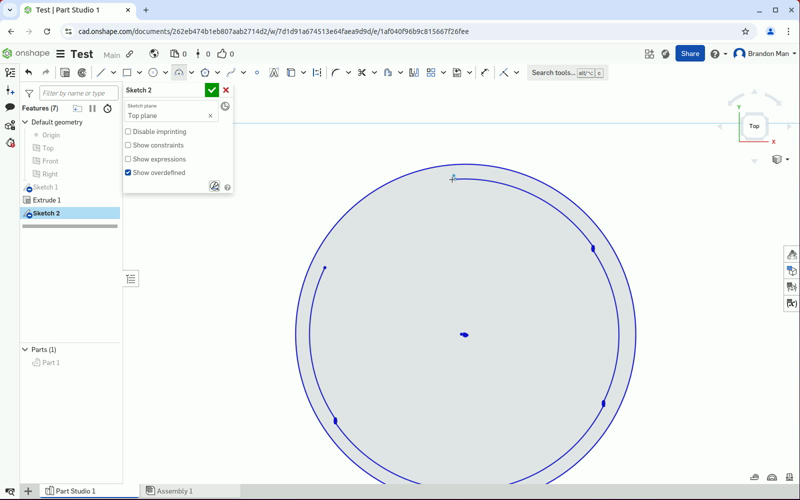
scroll(6)
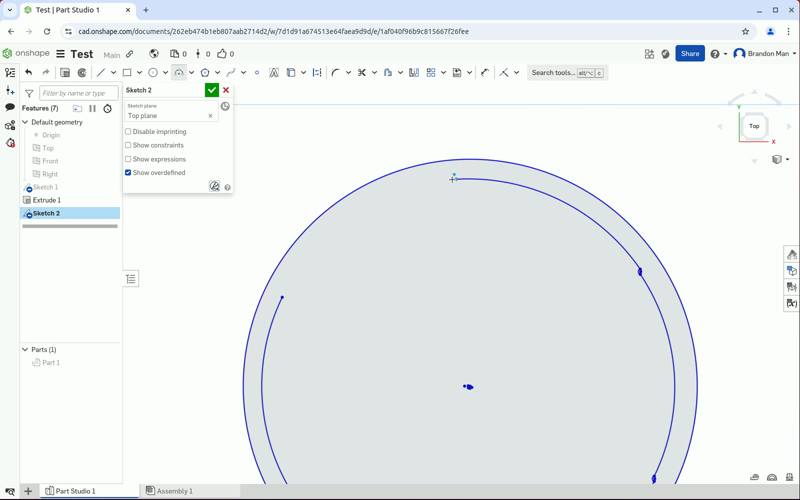
scroll(6)
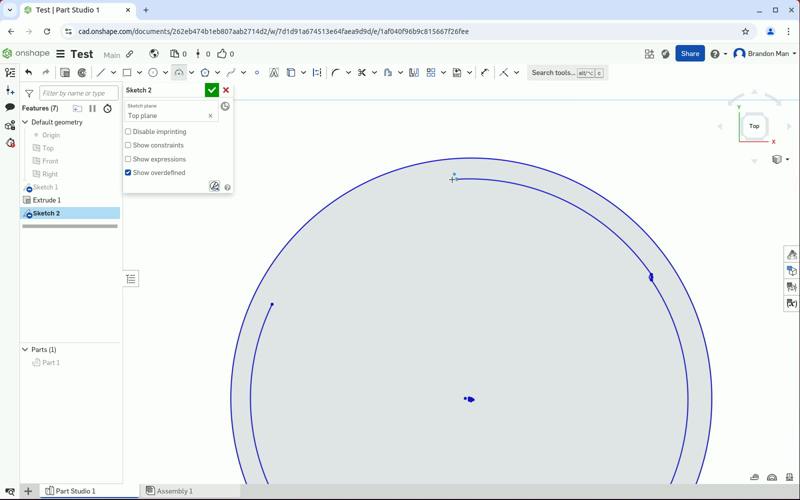
scroll(6)
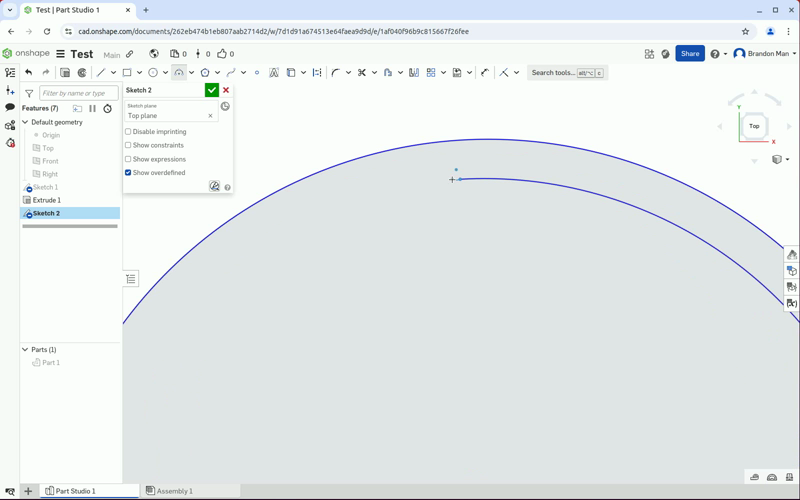
scroll(6)
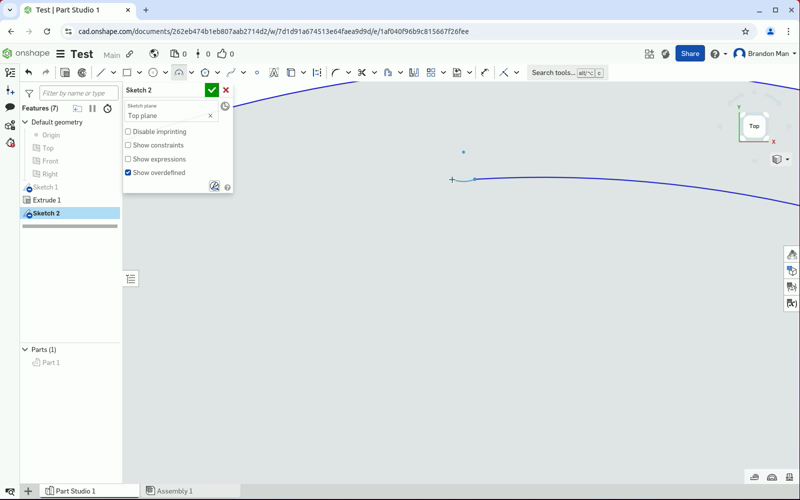
click(452, 179)
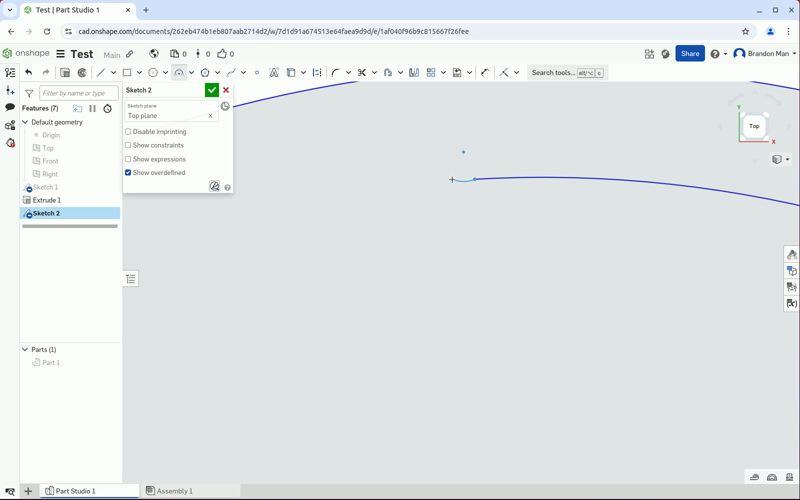
scroll(-6)
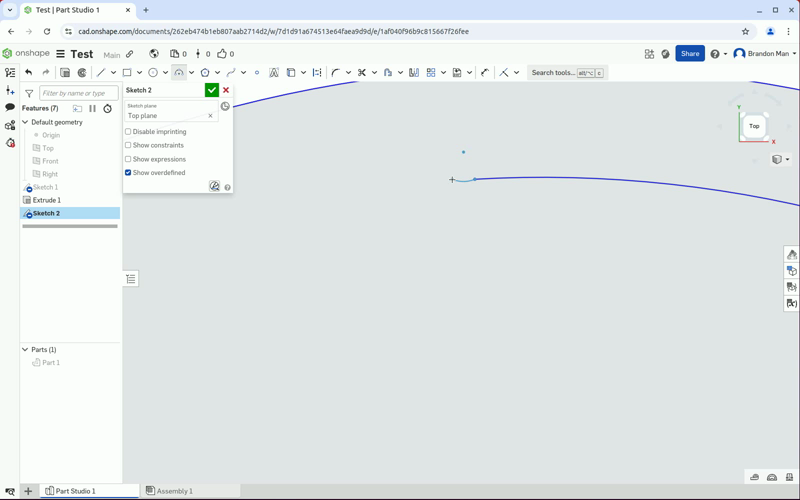
scroll(-6)
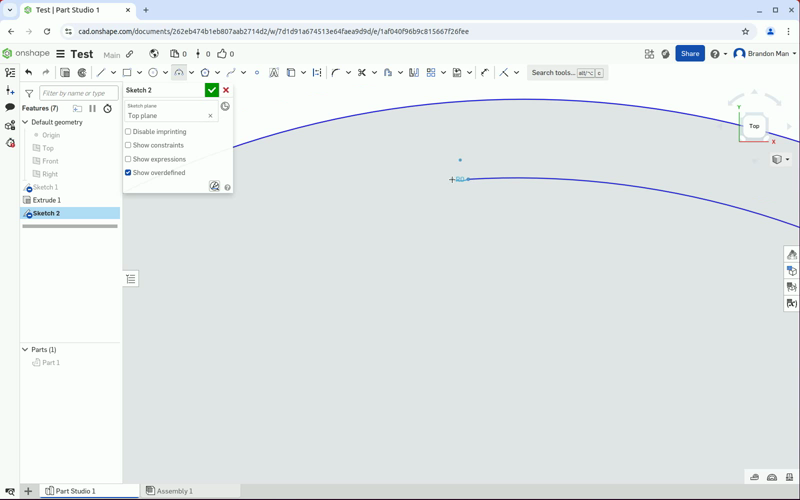
scroll(-6)
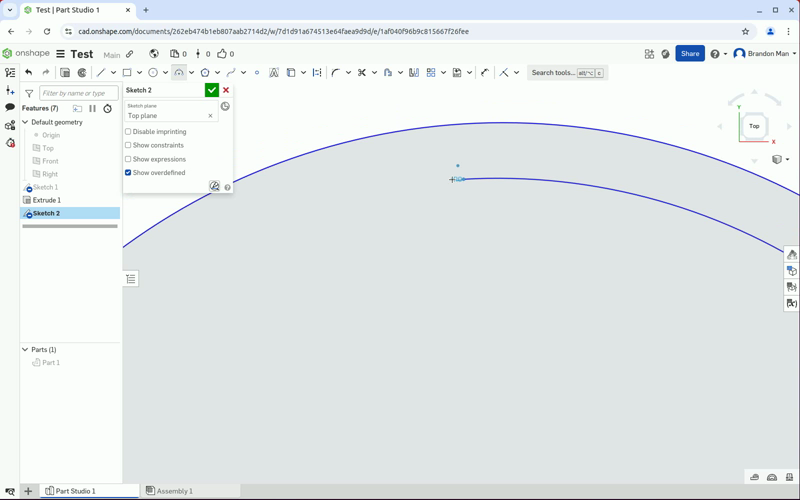
scroll(-6)
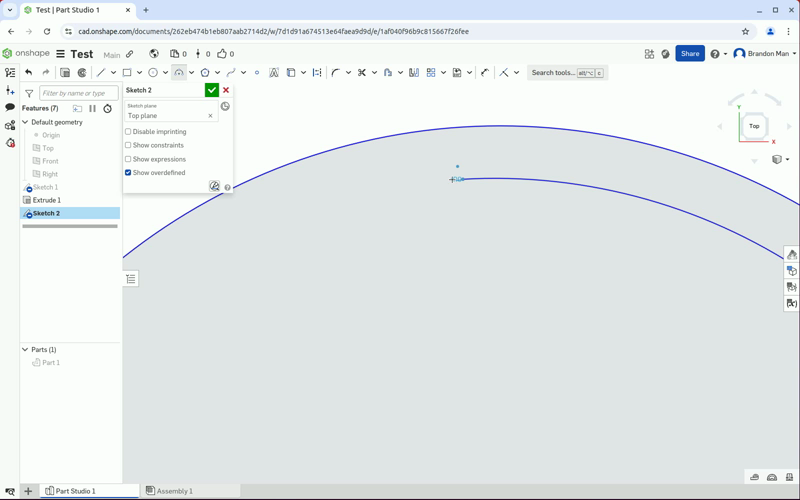
scroll(-6)
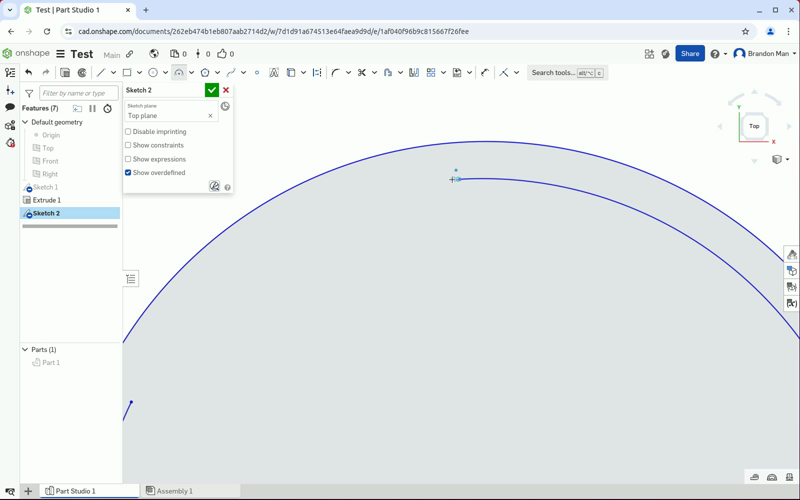
scroll(-6)
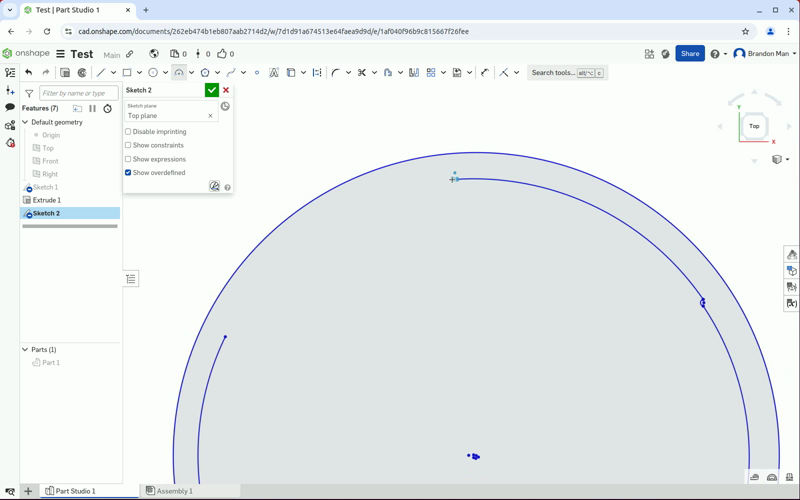
scroll(-6)
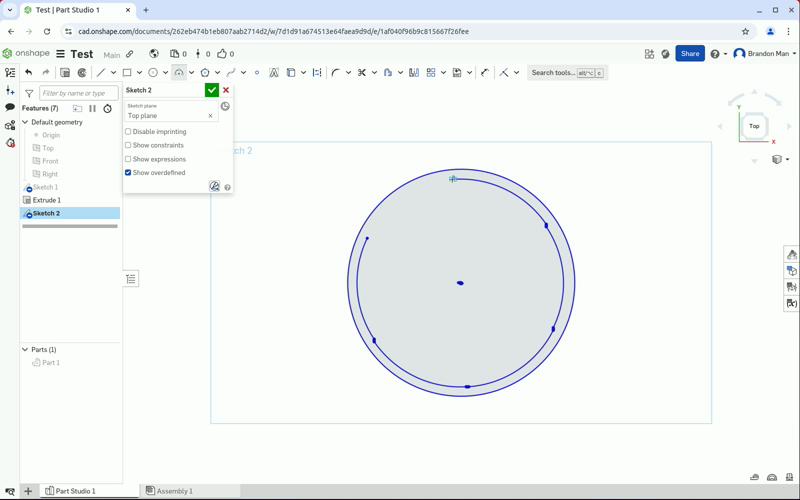
mouse_move(453, 180)
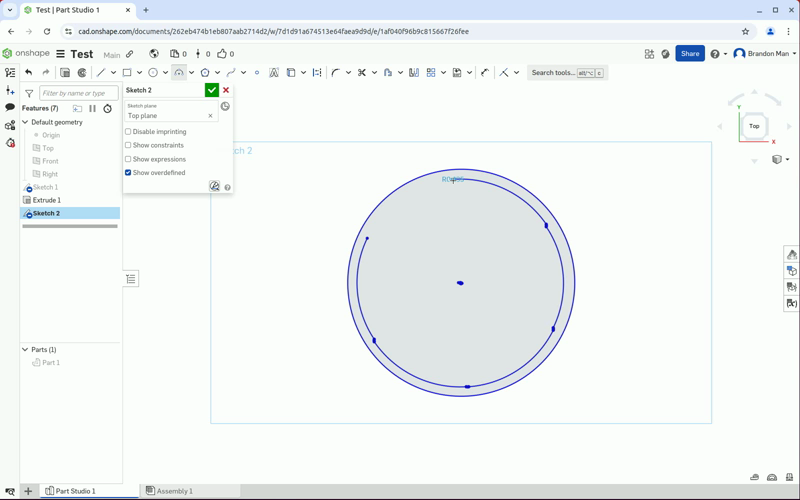
scroll(6)
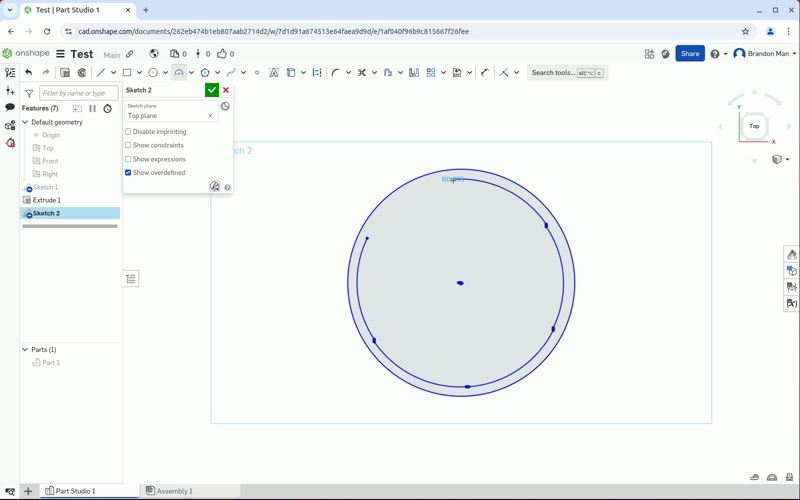
scroll(6)
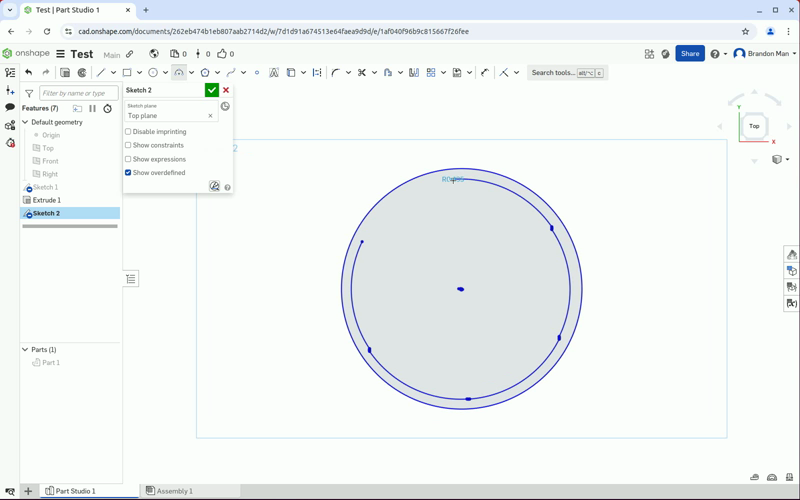
scroll(6)
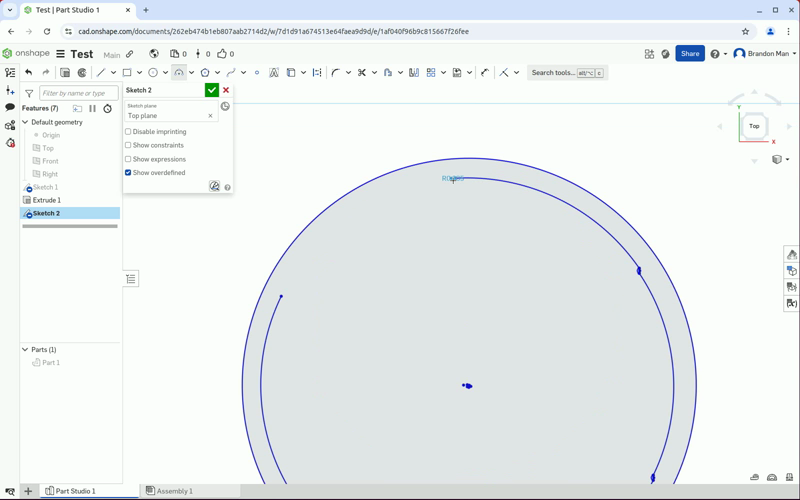
scroll(6)
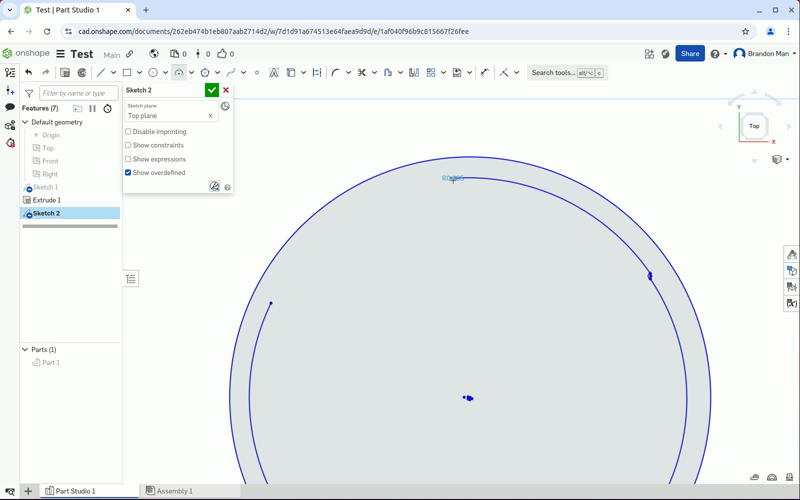
scroll(6)
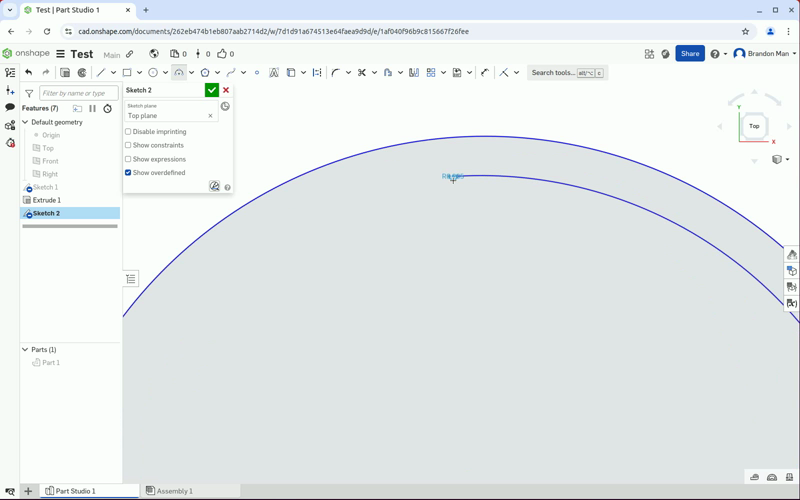
scroll(6)
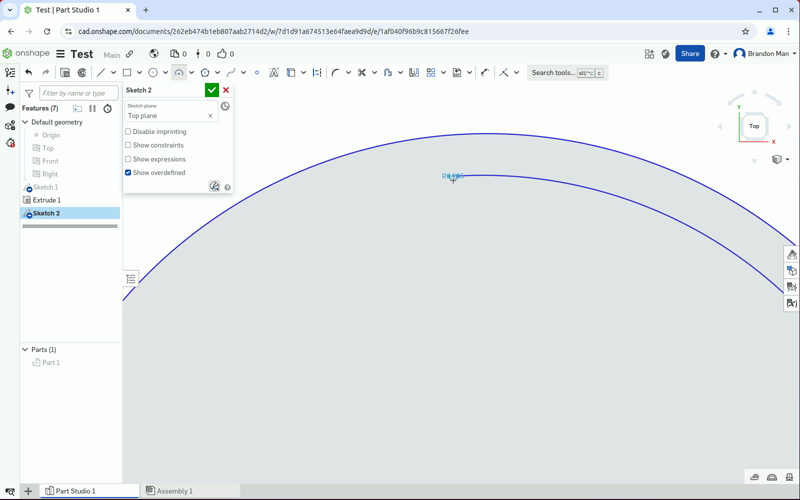
scroll(6)
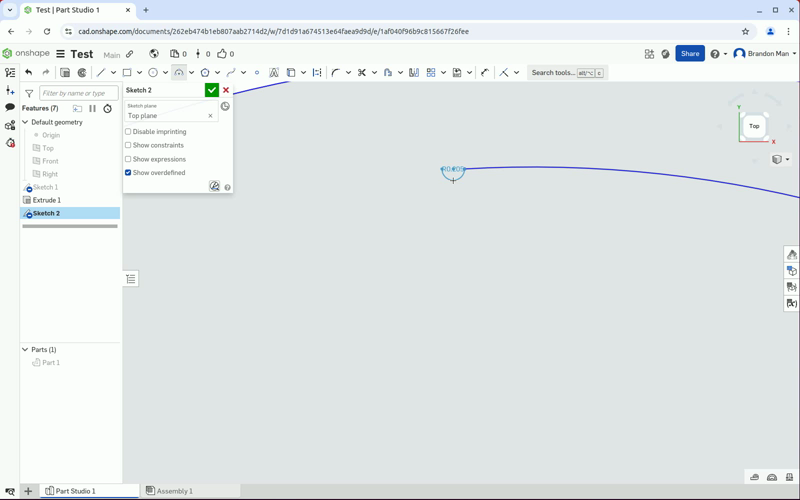
click(453, 180)
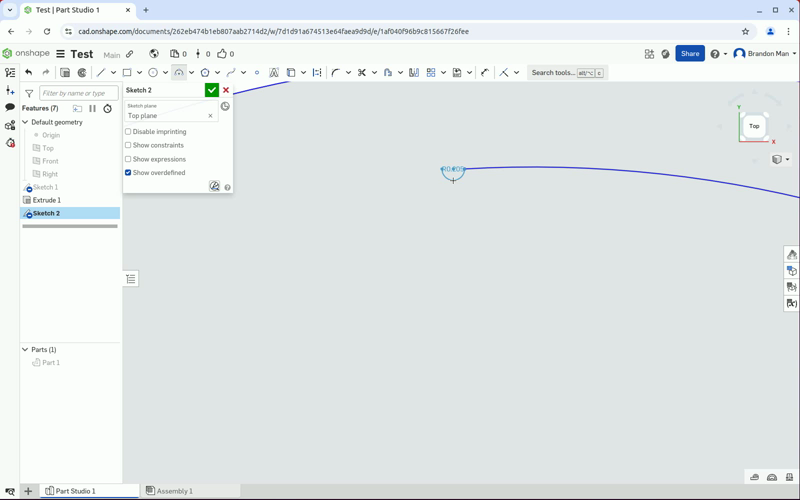
scroll(-6)
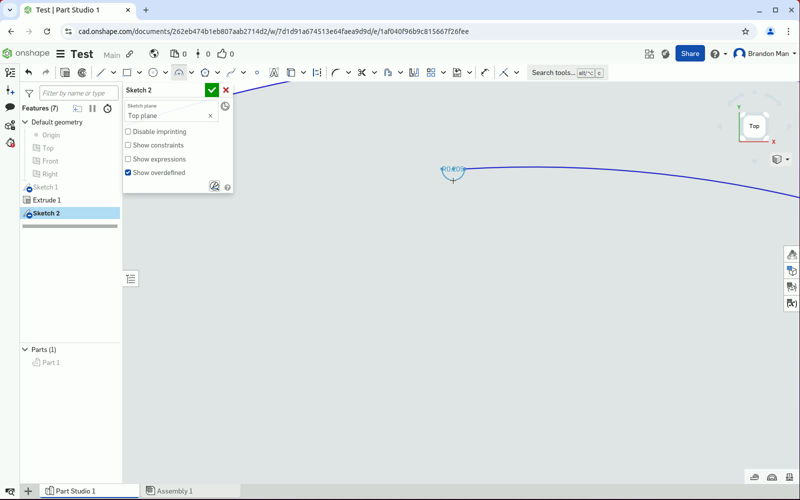
scroll(-6)
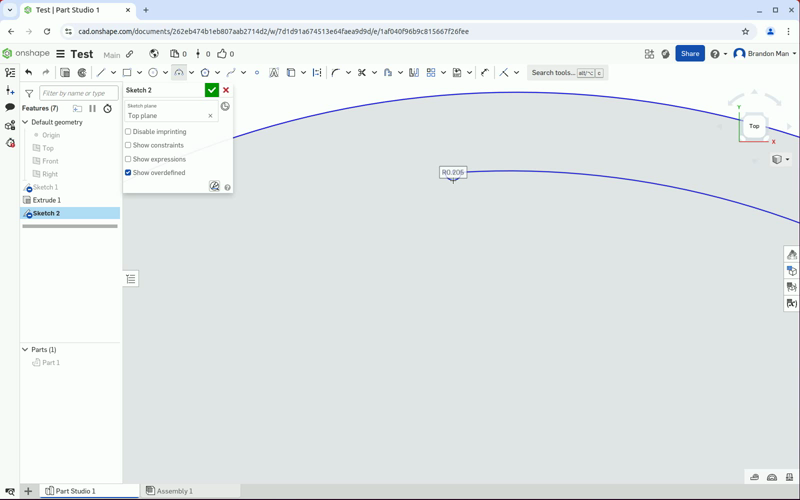
scroll(-6)
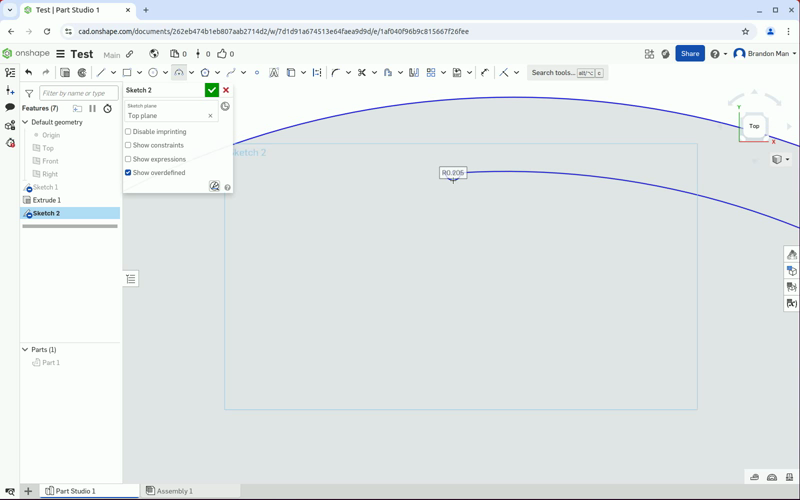
scroll(-6)
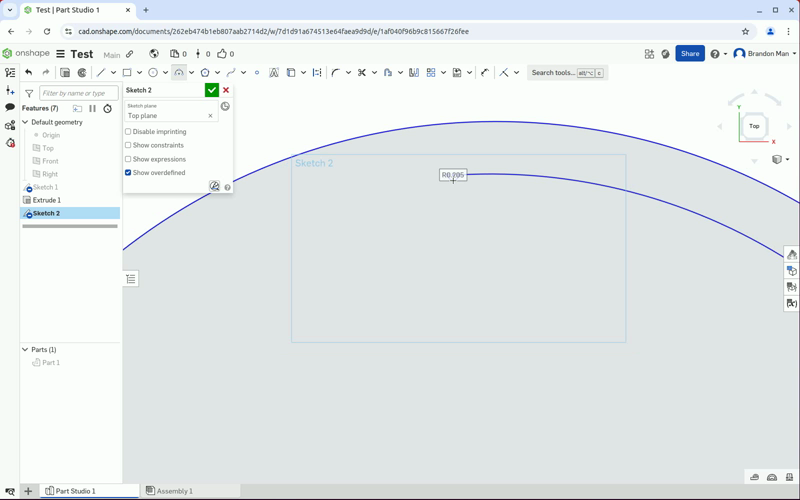
scroll(-6)
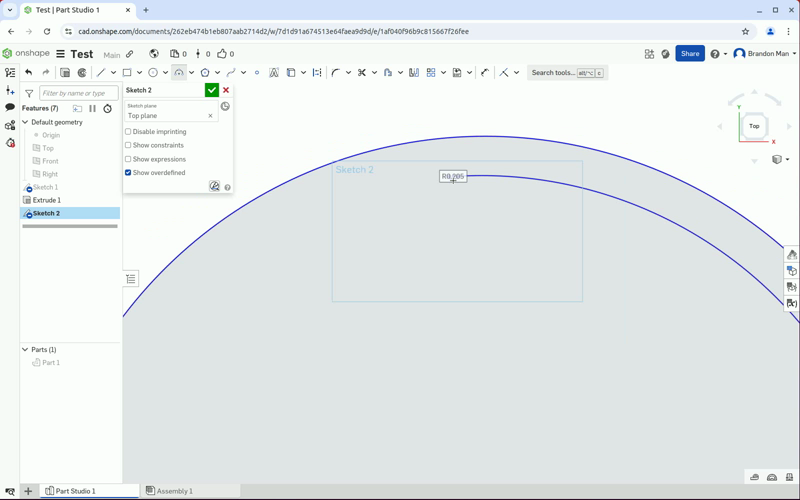
scroll(-6)
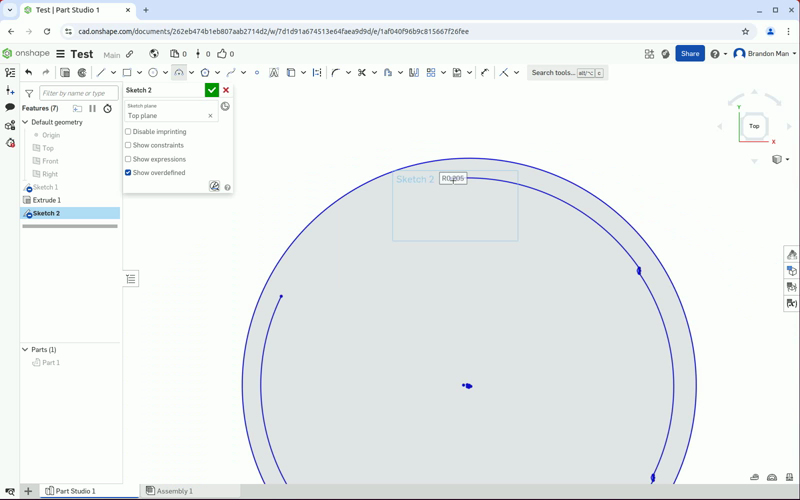
scroll(-6)
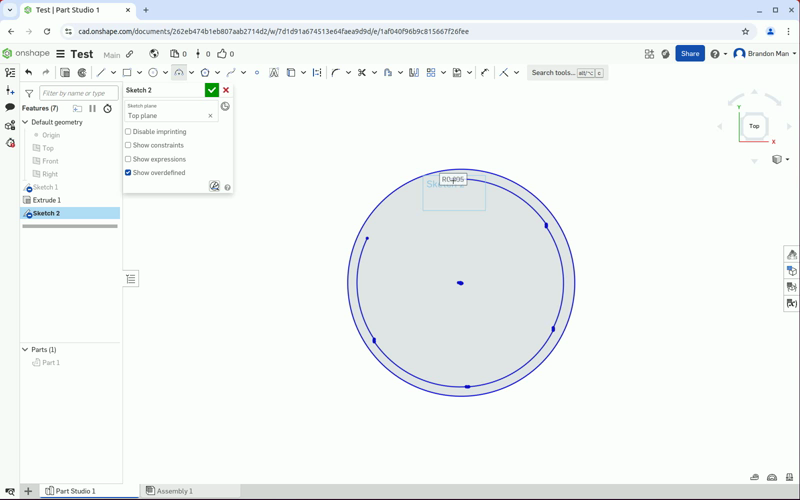
key_up(shift)
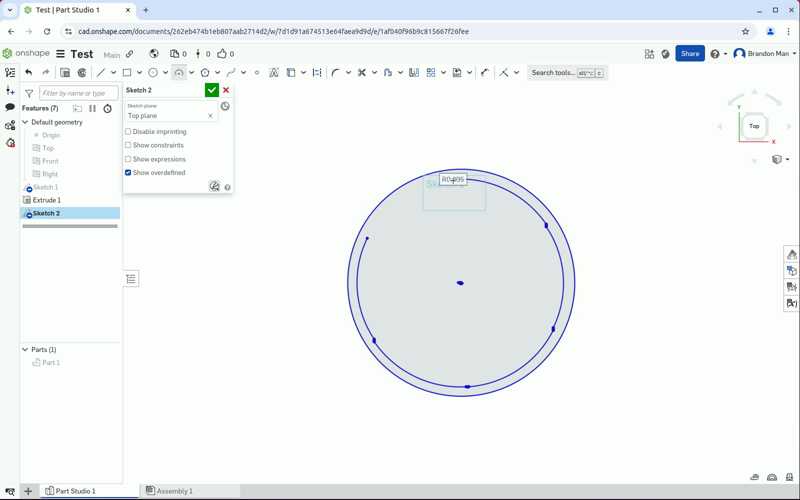
mouse_move(452, 179)
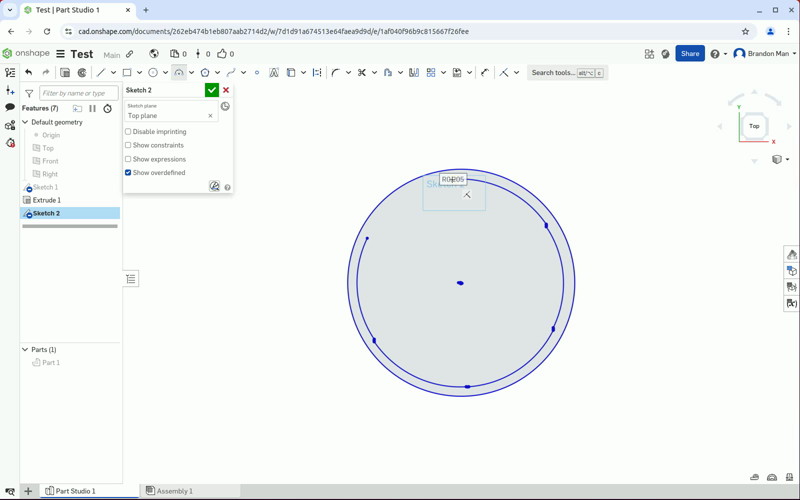
scroll(6)
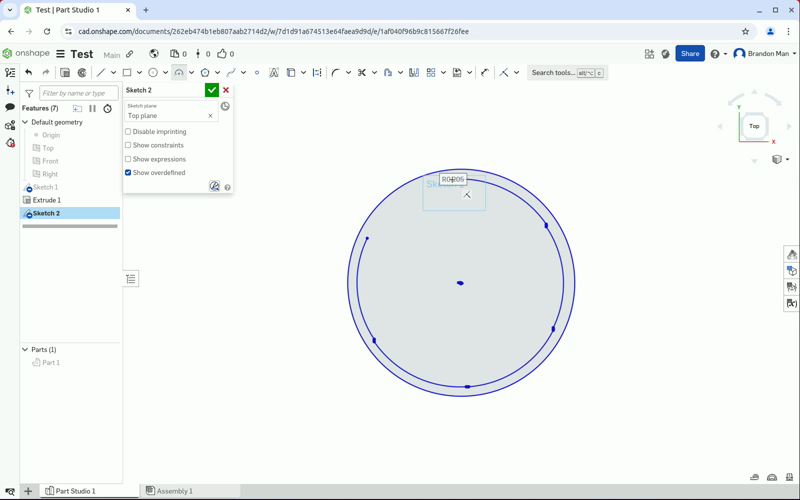
scroll(6)
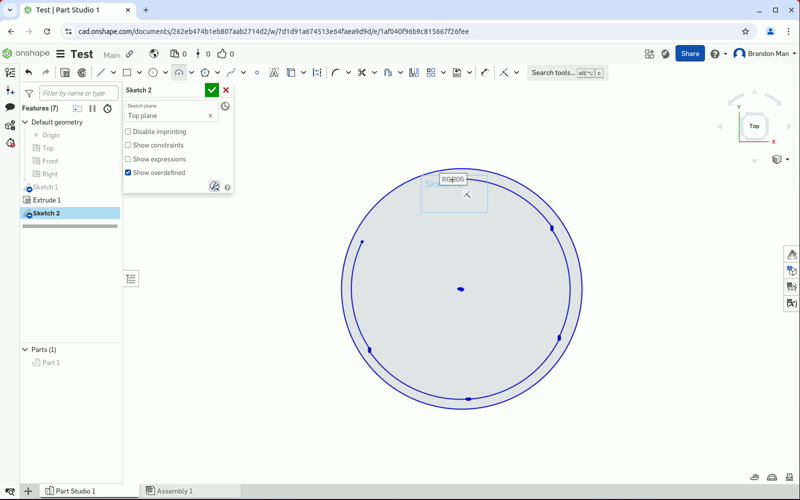
scroll(6)
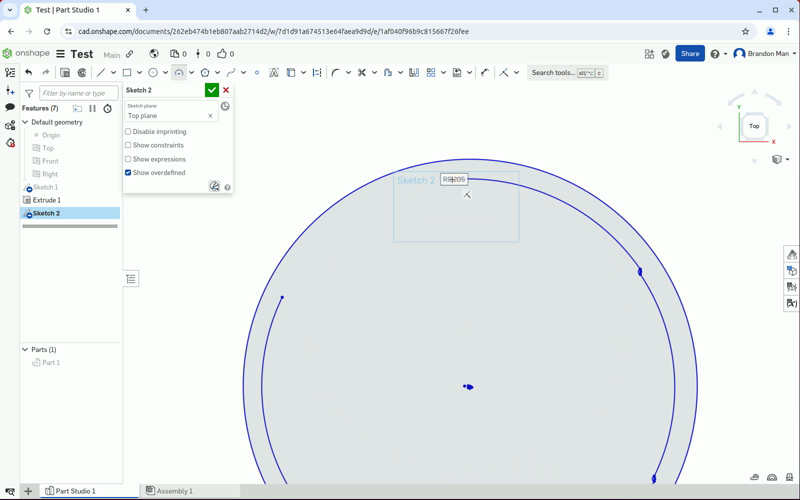
scroll(6)
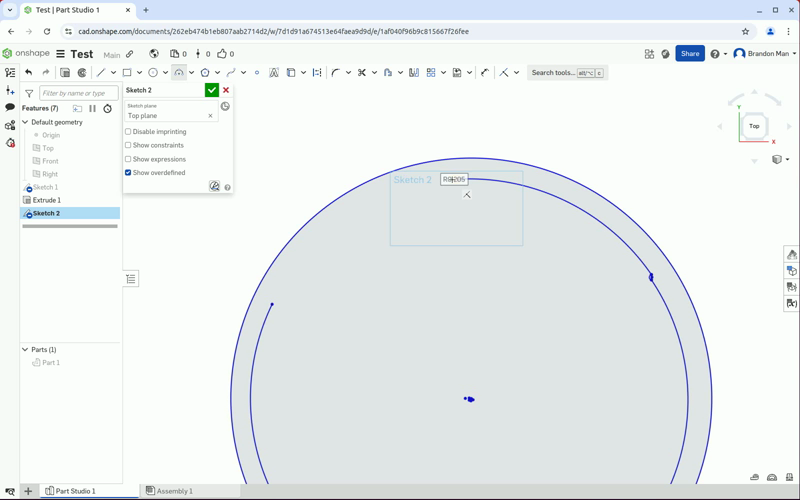
scroll(6)
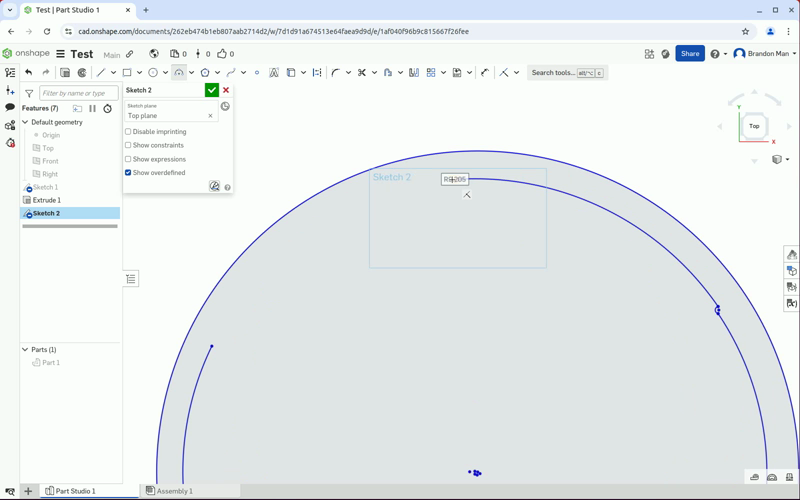
scroll(6)
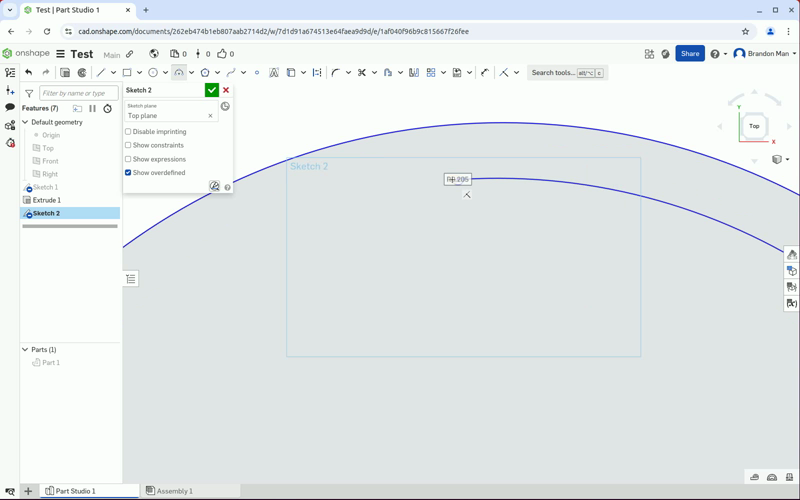
scroll(6)
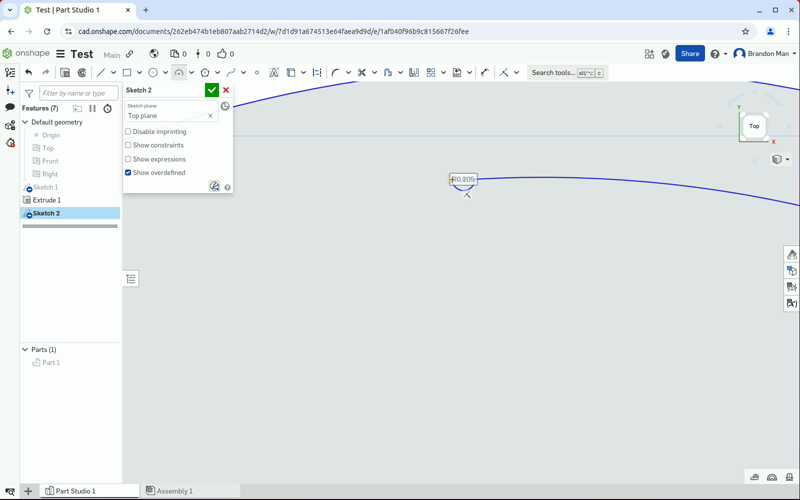
click(452, 179)
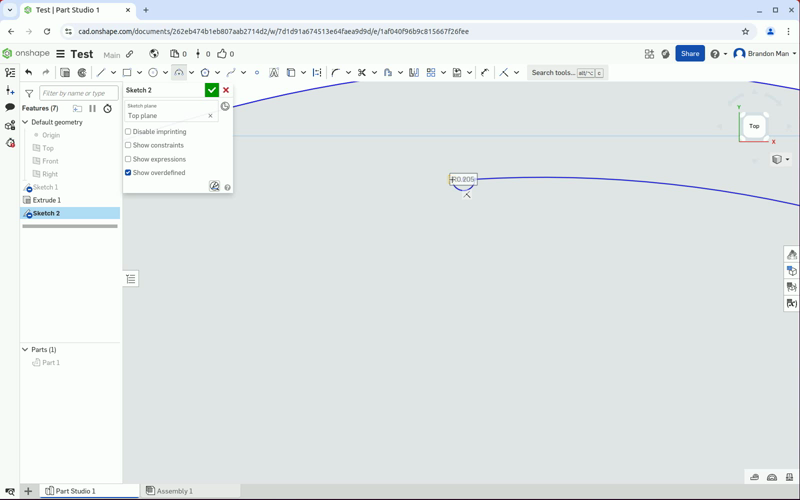
scroll(-6)
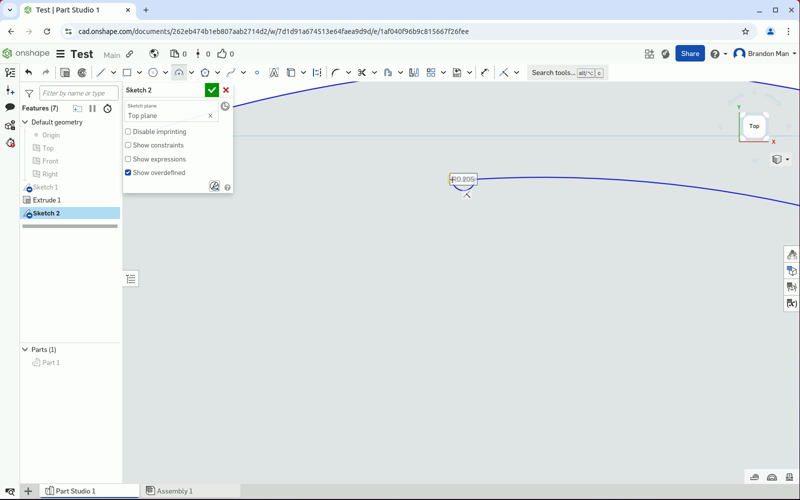
scroll(-6)
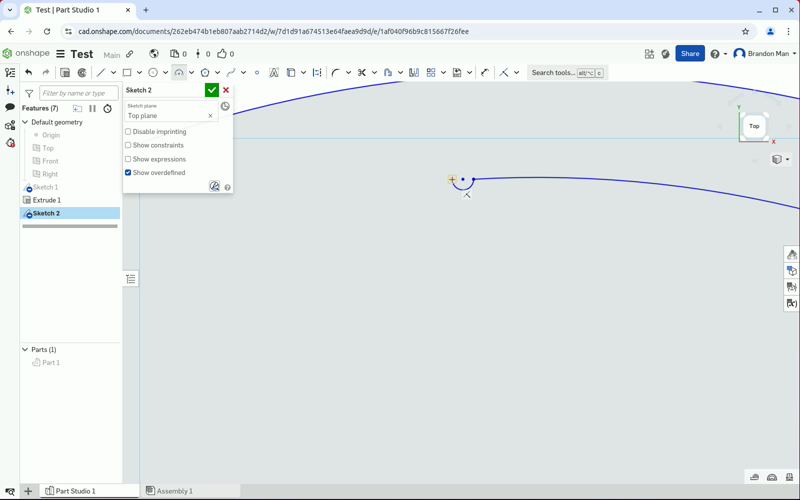
scroll(-6)
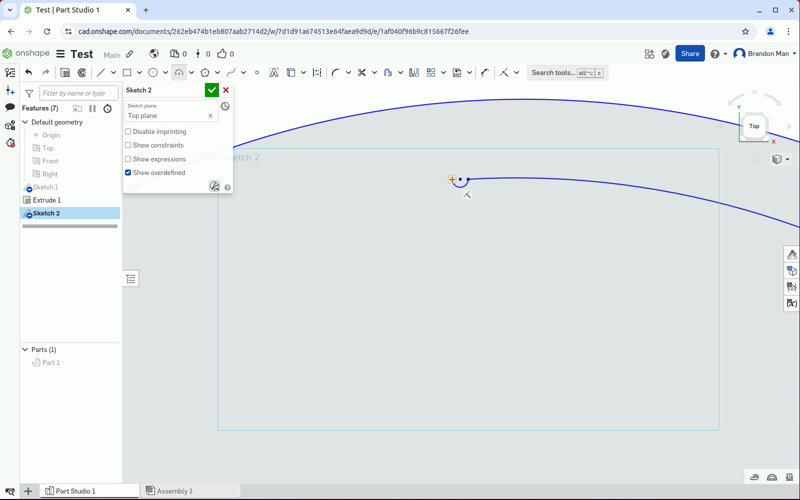
scroll(-6)
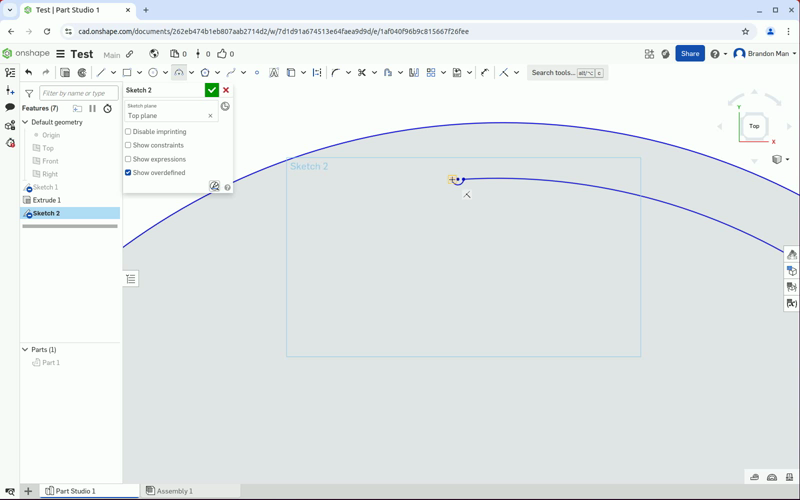
scroll(-6)
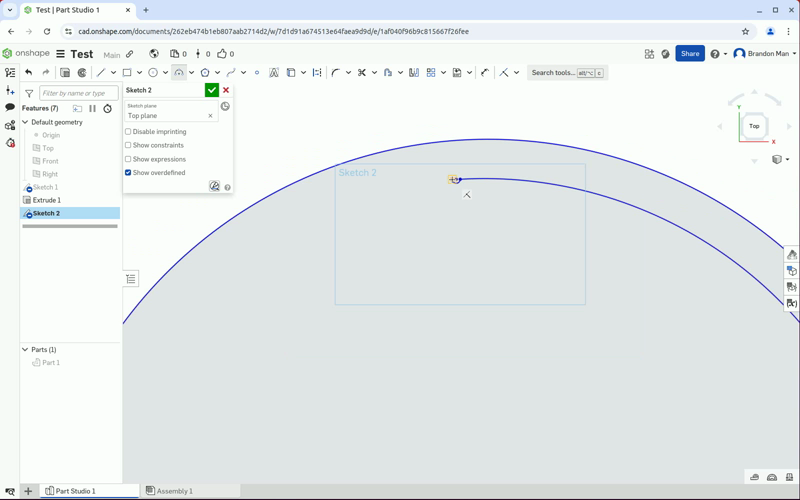
scroll(-6)
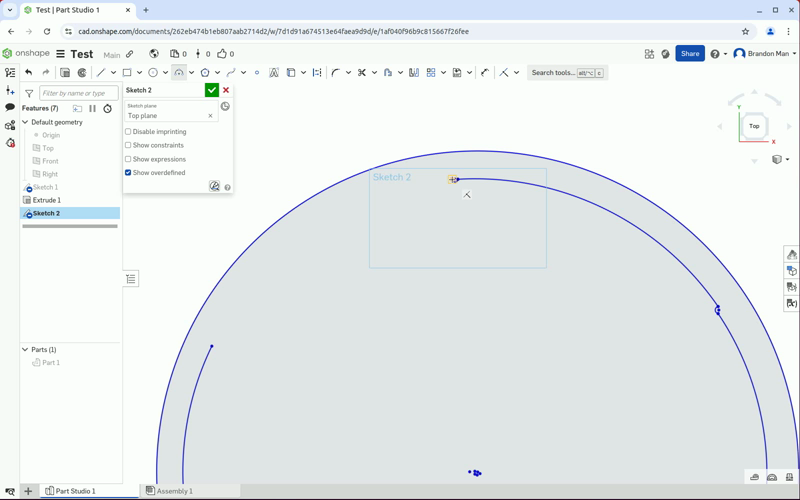
scroll(-6)
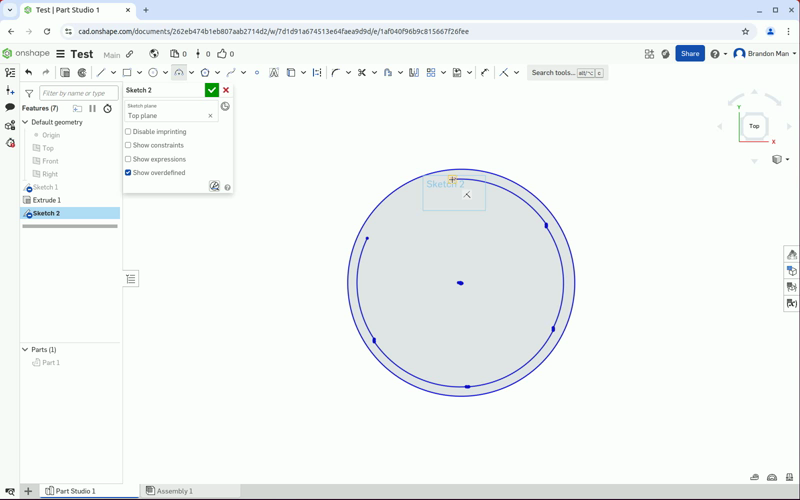
key_down(shift)
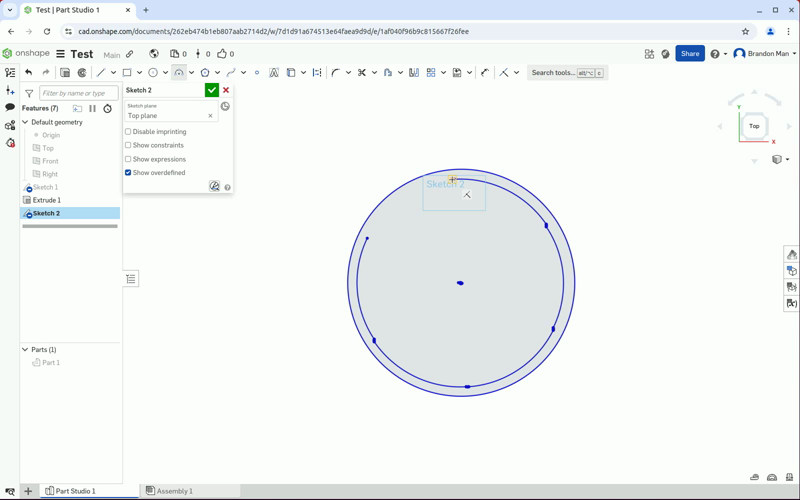
mouse_move(367, 235)
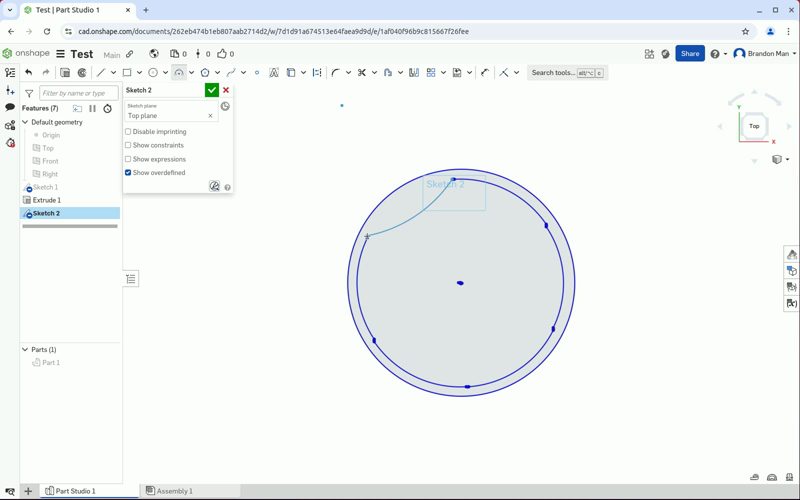
scroll(6)
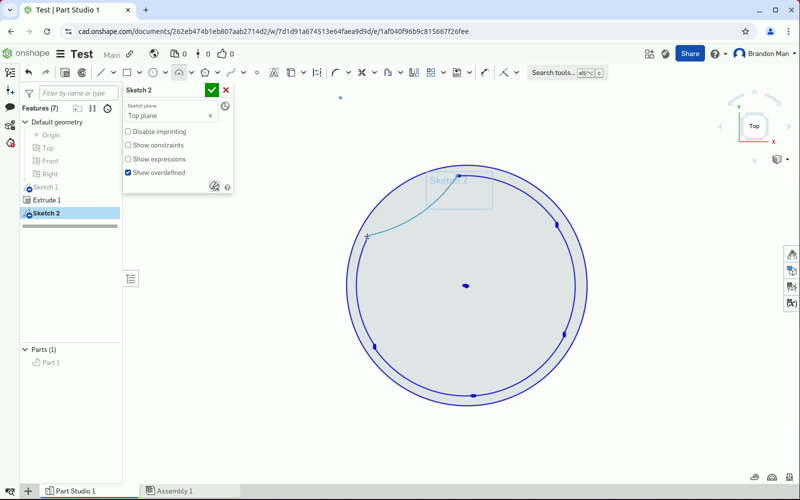
scroll(6)
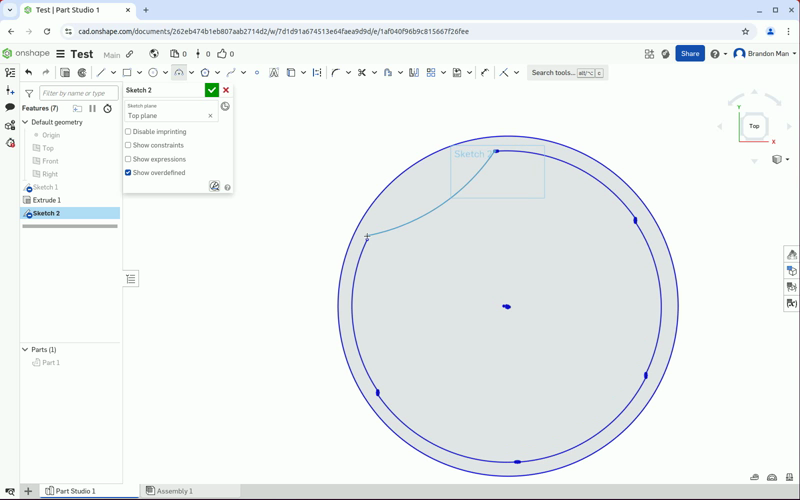
scroll(6)
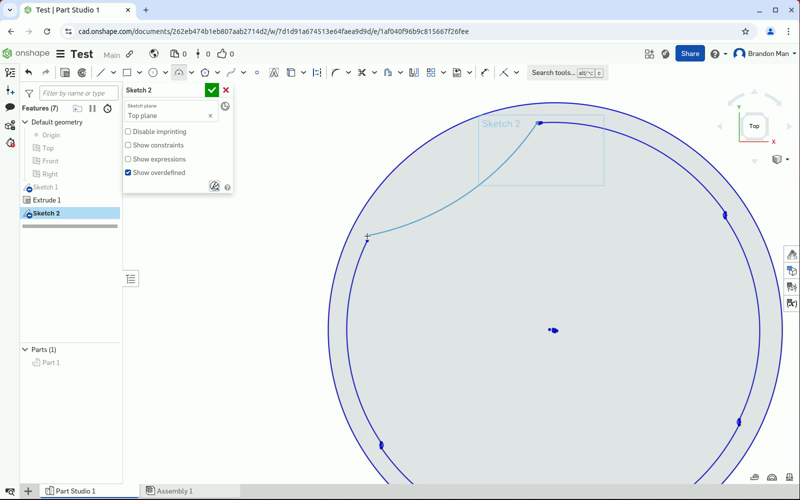
scroll(6)
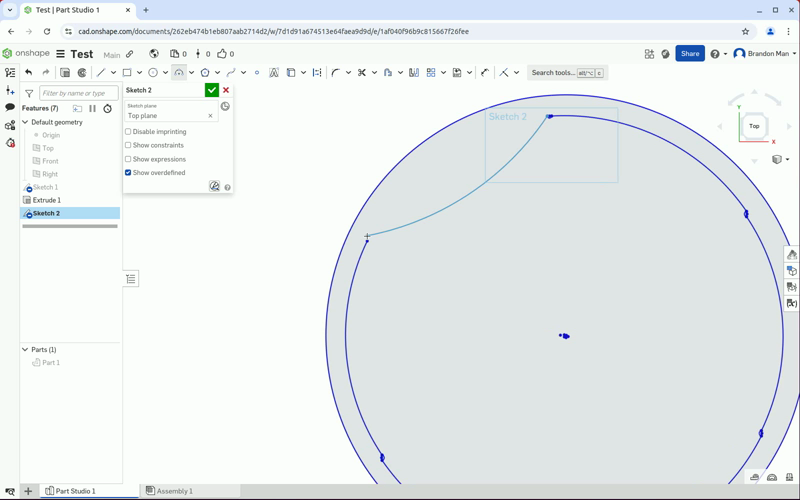
scroll(6)
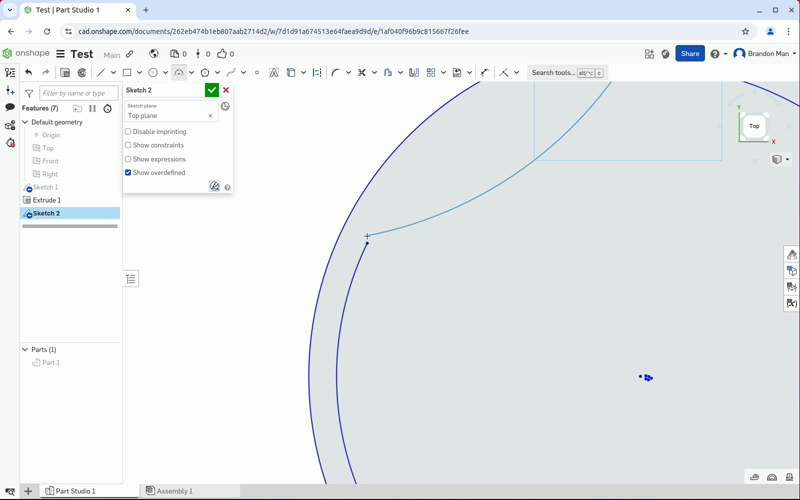
scroll(6)
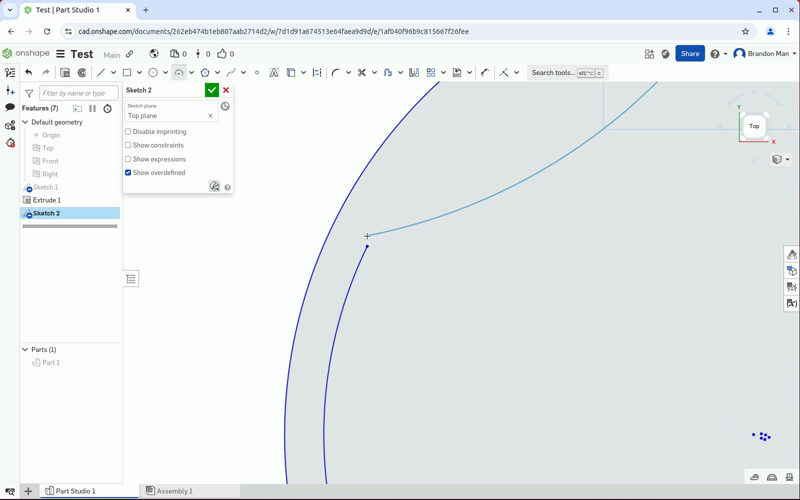
scroll(6)
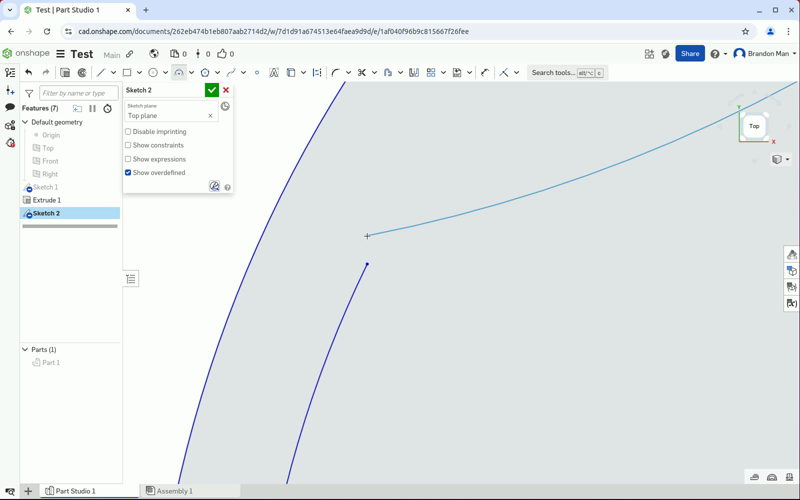
click(367, 235)
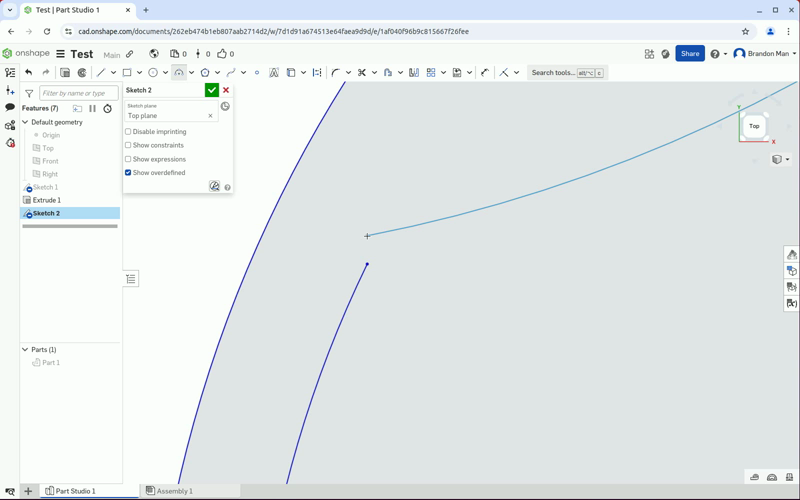
scroll(-6)
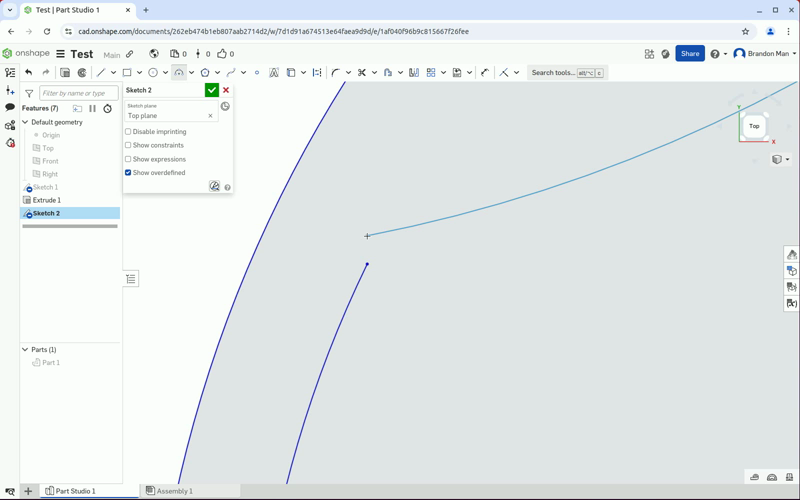
scroll(-6)
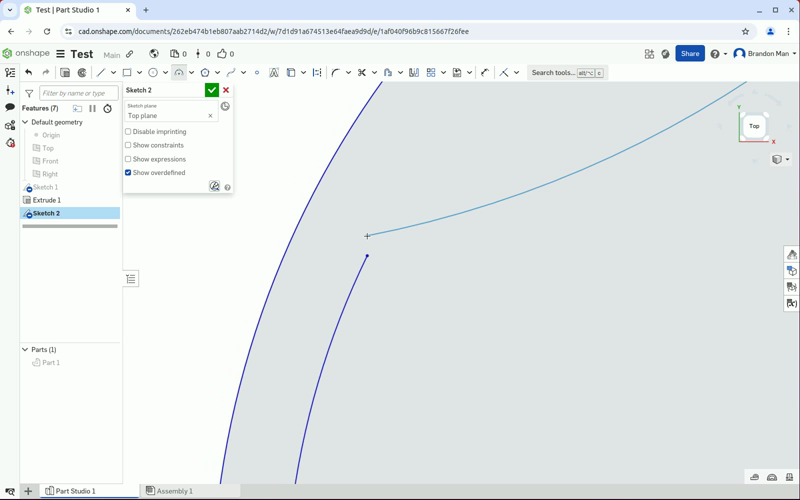
scroll(-6)
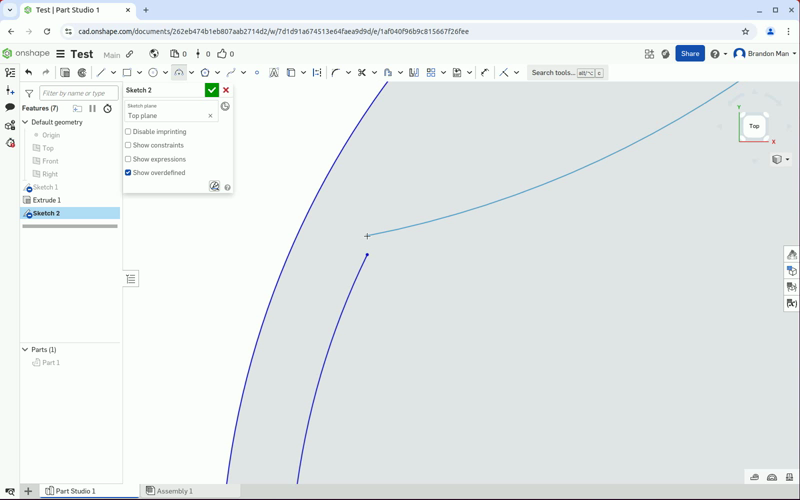
scroll(-6)
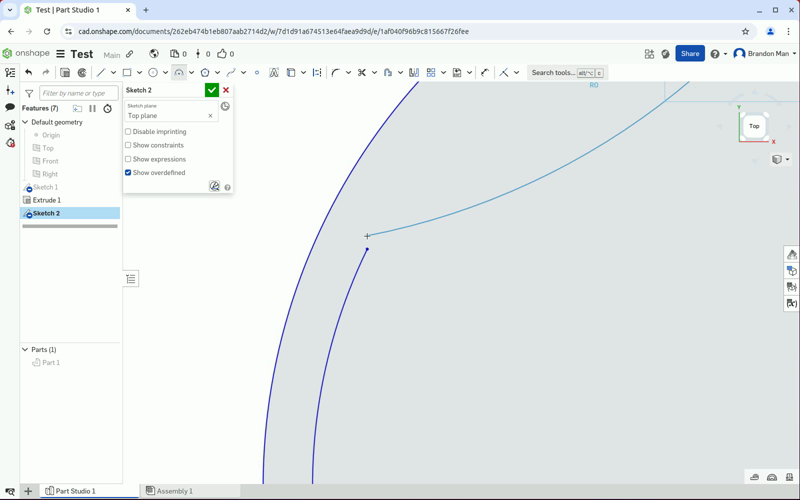
scroll(-6)
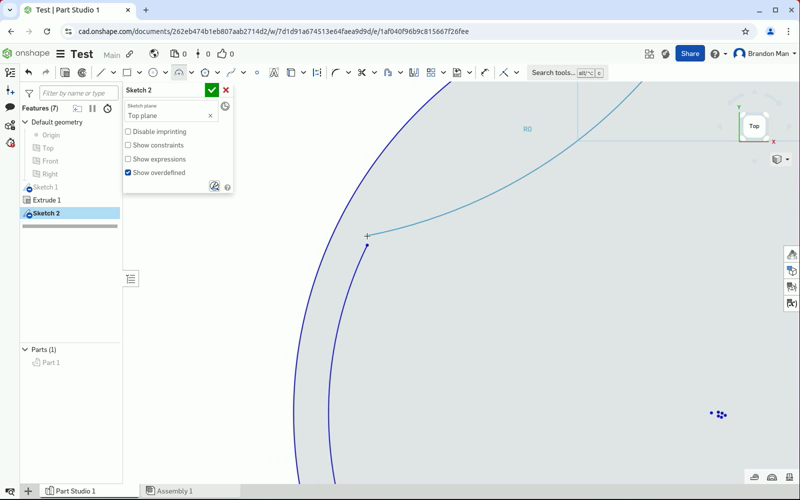
scroll(-6)
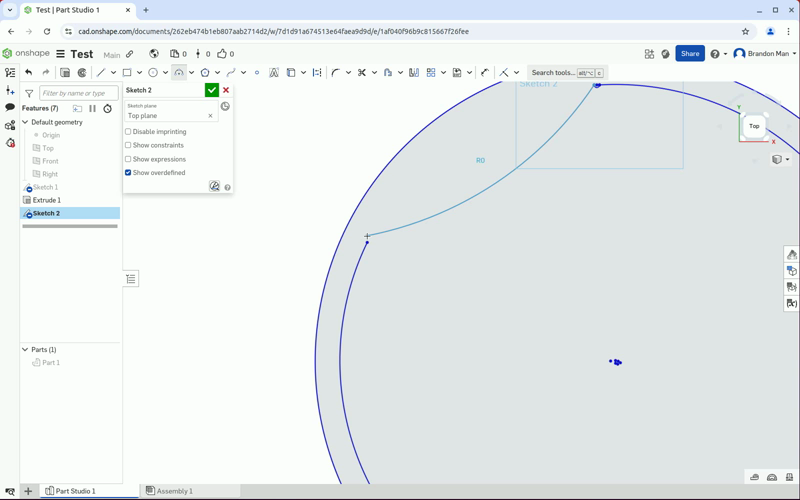
scroll(-6)
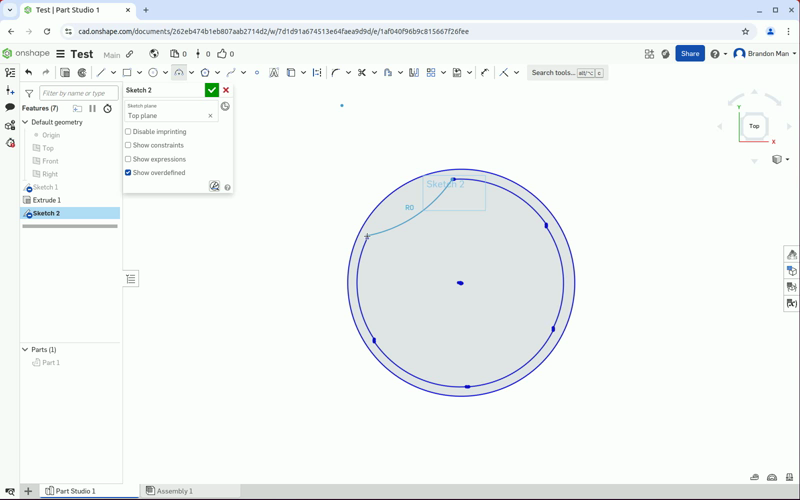
mouse_move(401, 196)
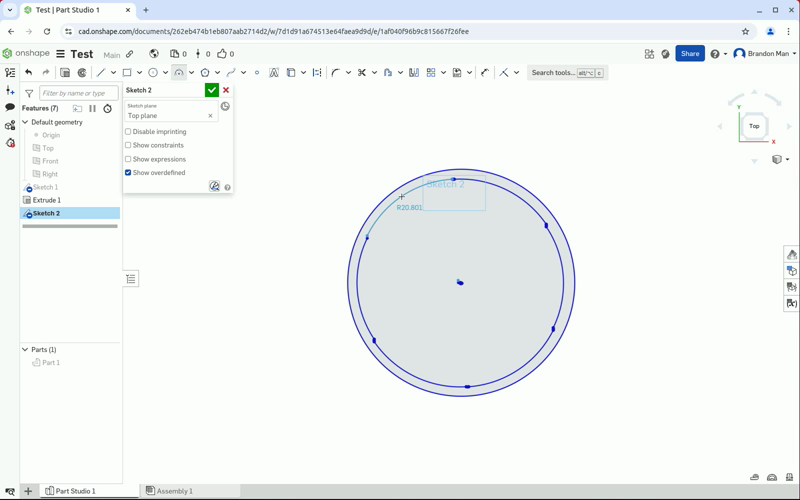
click(401, 196)
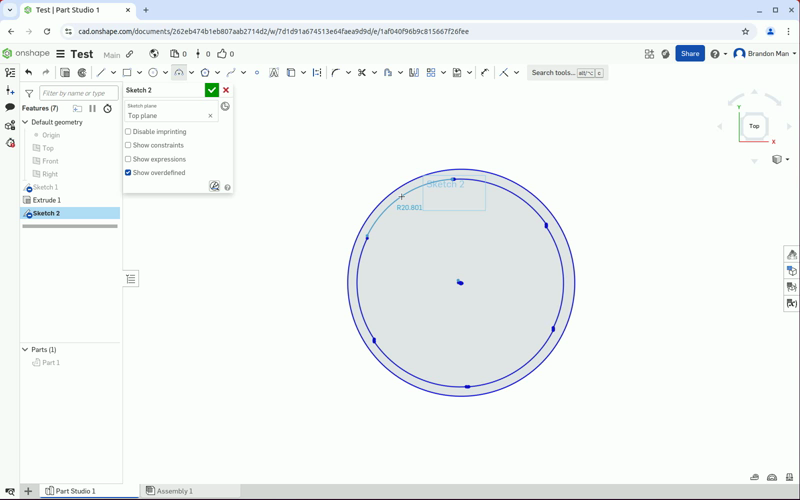
key_up(shift)
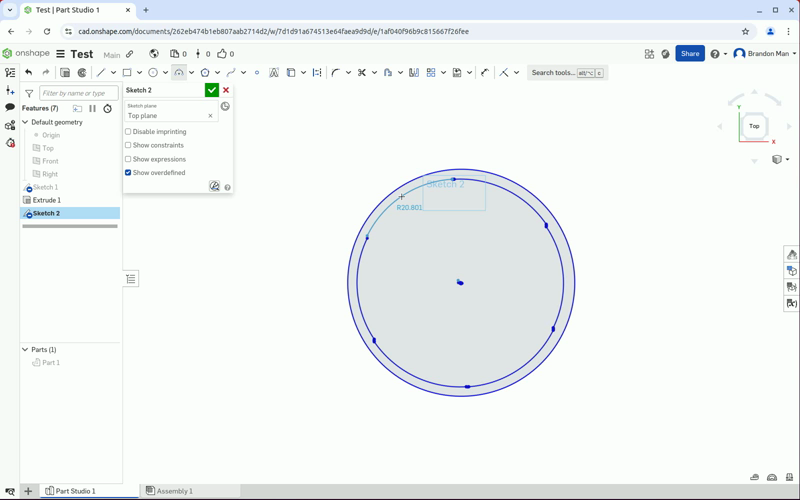
mouse_move(367, 235)
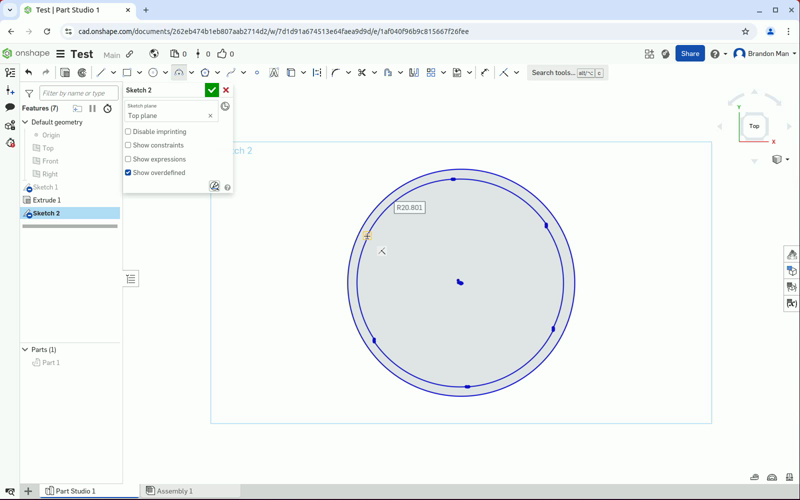
scroll(6)
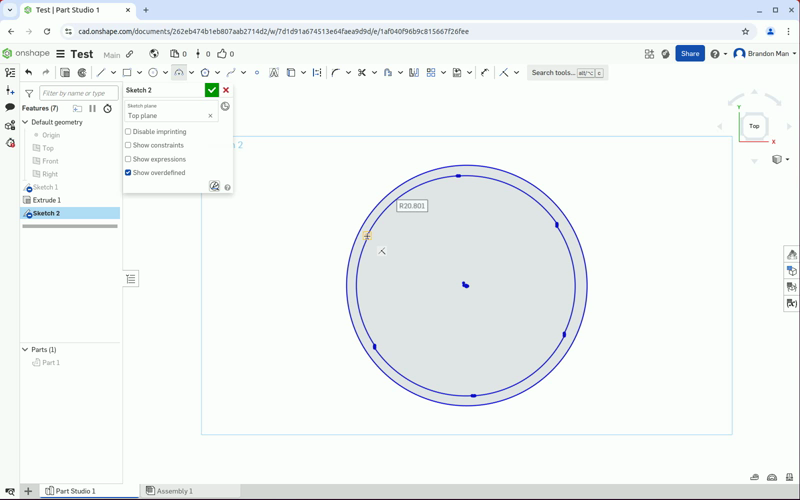
scroll(6)
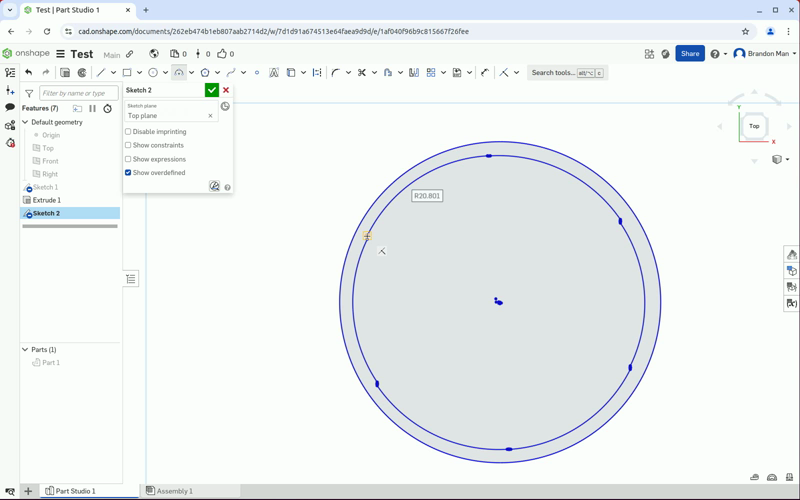
scroll(6)
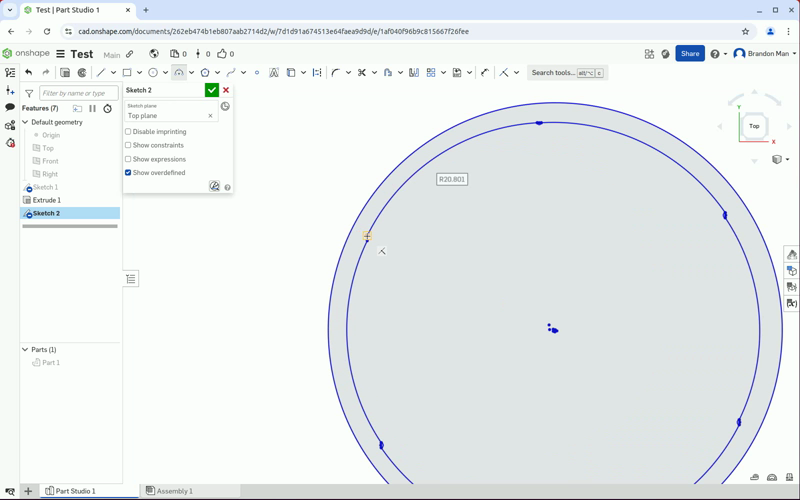
scroll(6)
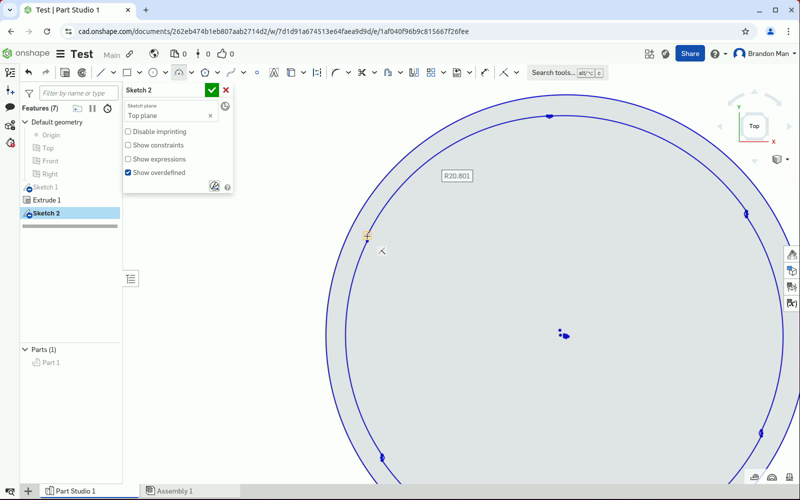
scroll(6)
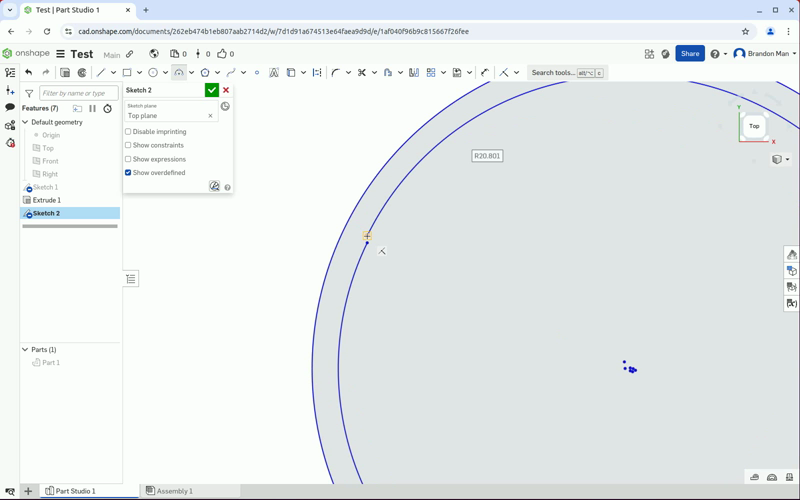
scroll(6)
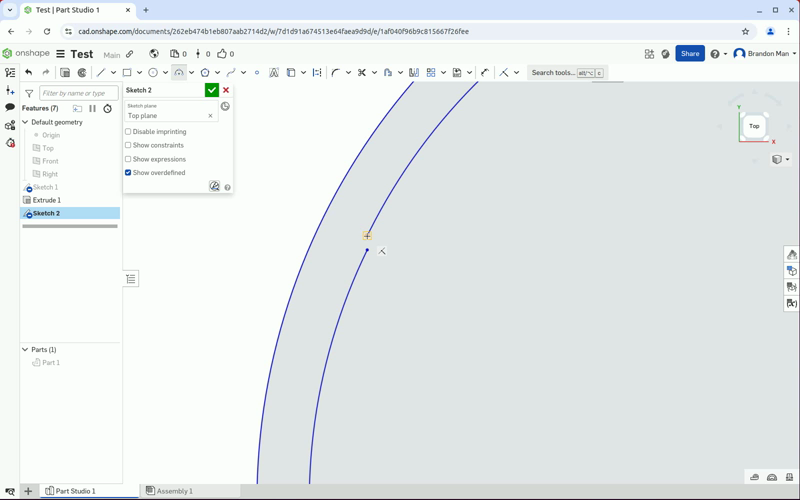
scroll(6)
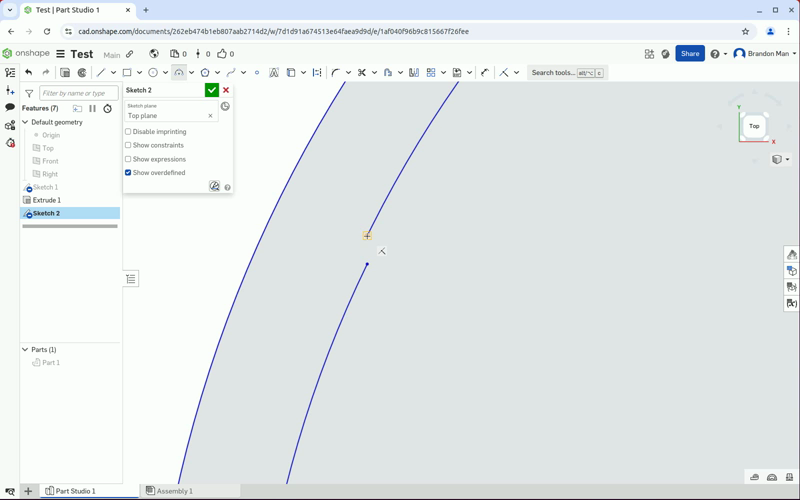
click(367, 235)
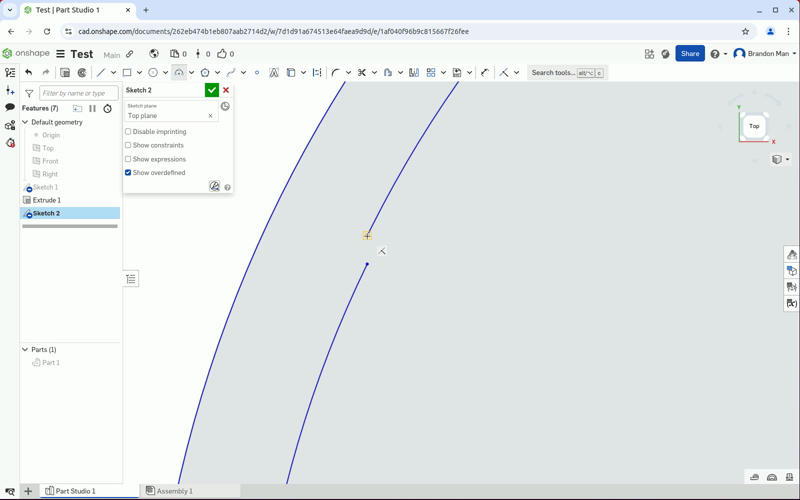
scroll(-6)
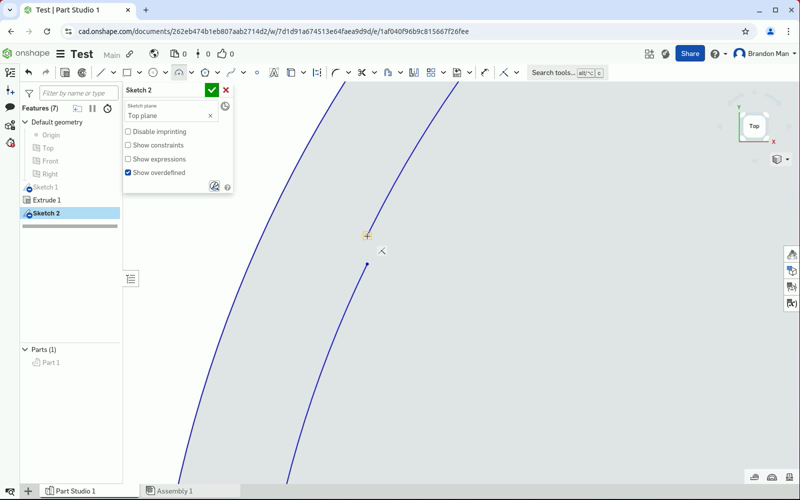
scroll(-6)
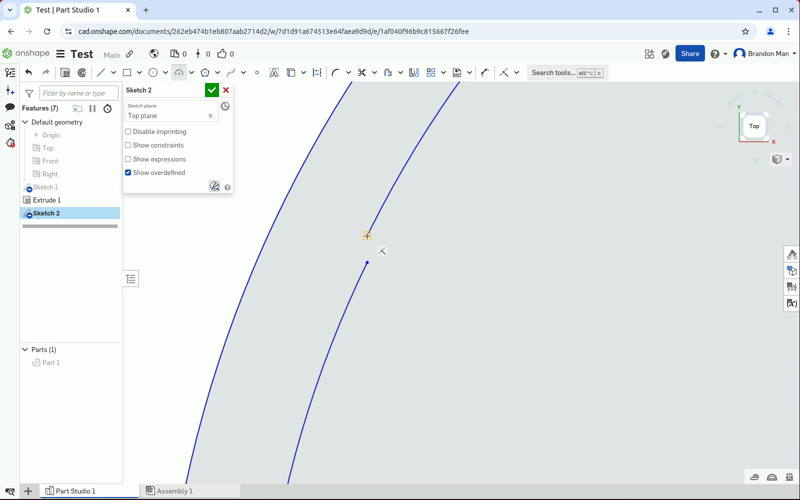
scroll(-6)
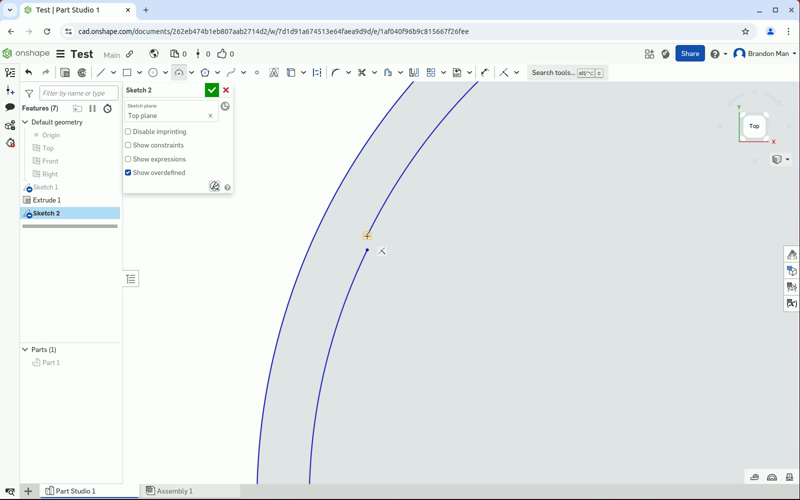
scroll(-6)
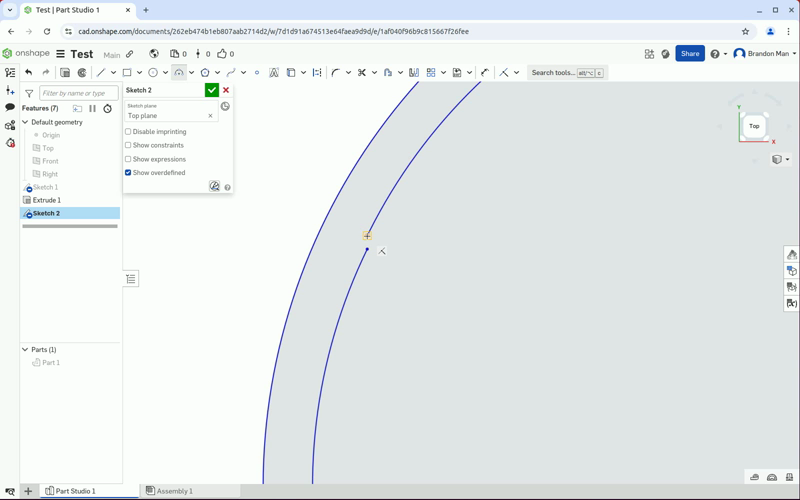
scroll(-6)
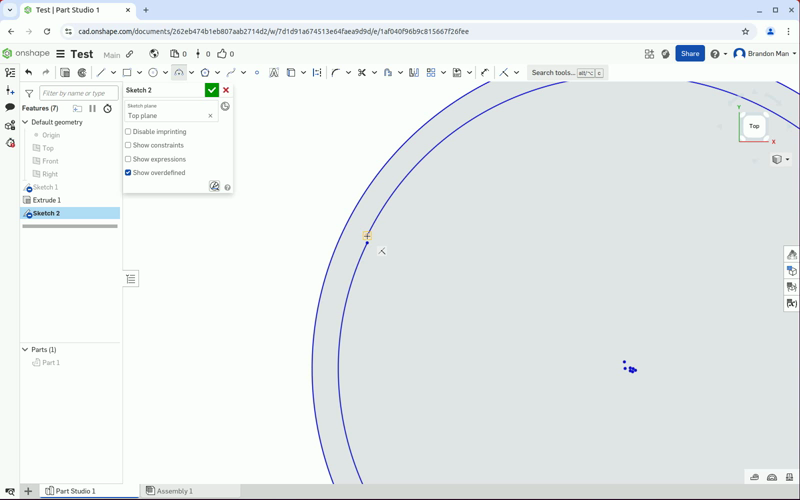
scroll(-6)
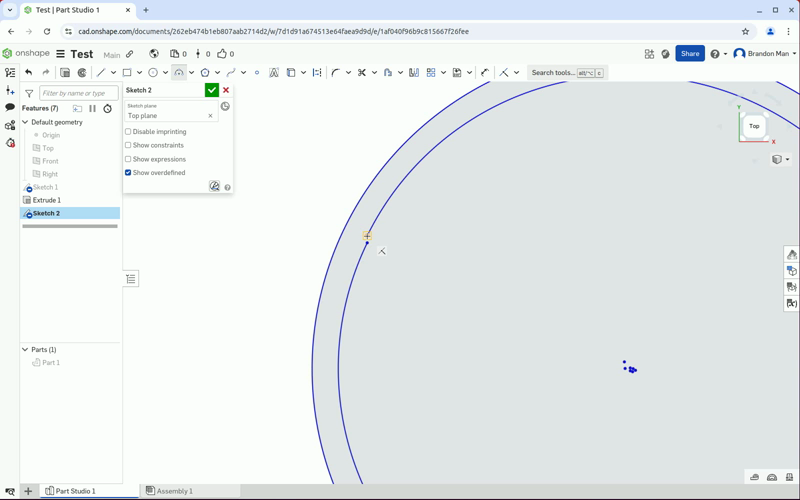
scroll(-6)
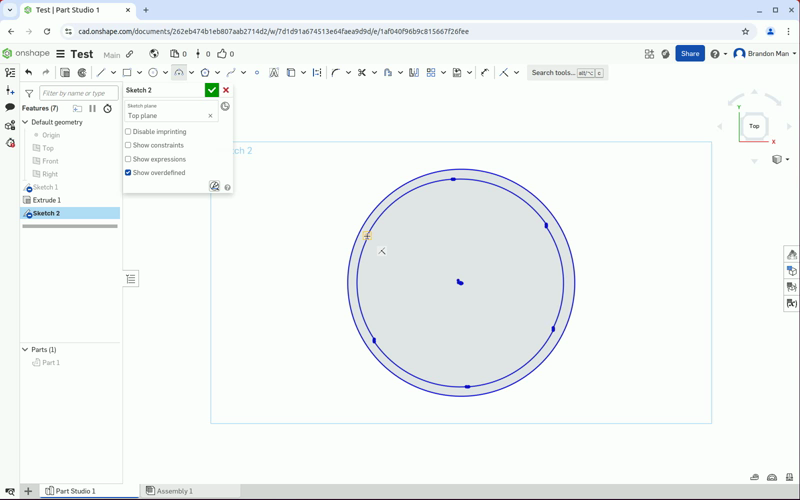
mouse_move(367, 238)
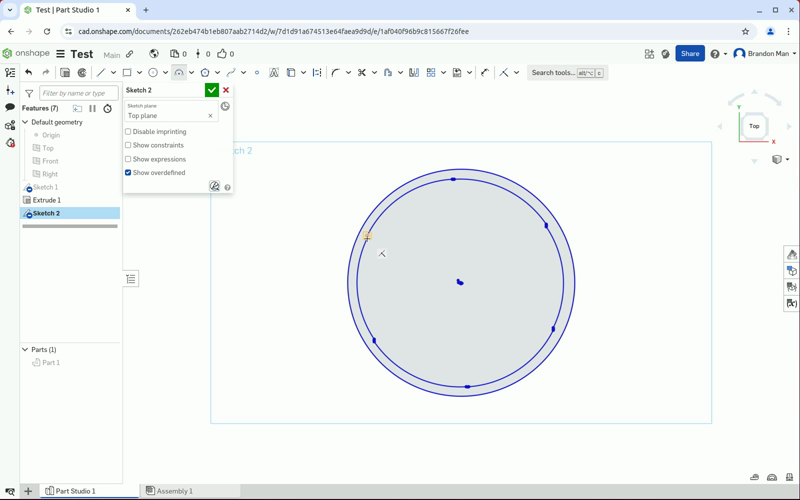
scroll(6)
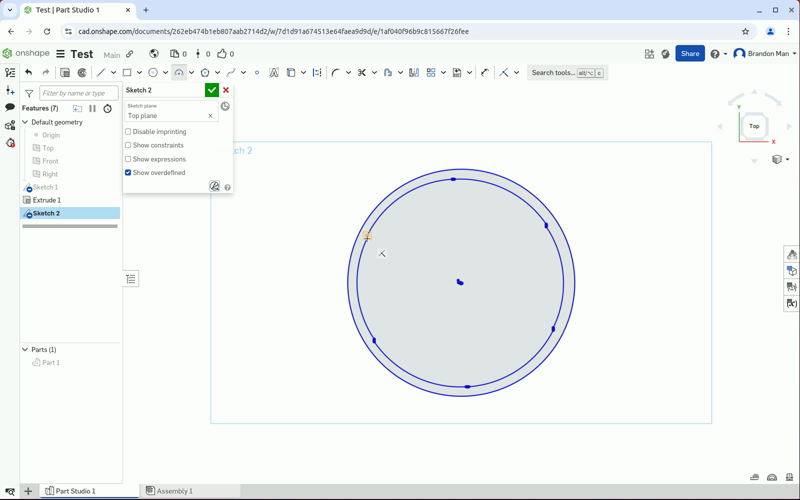
scroll(6)
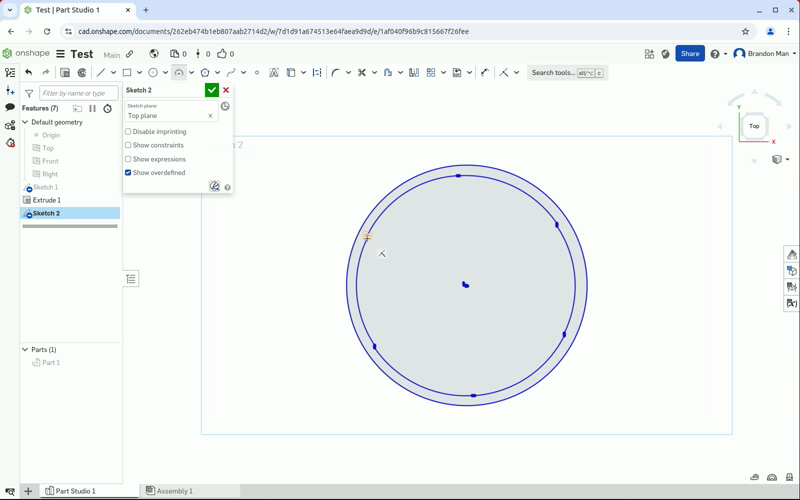
scroll(6)
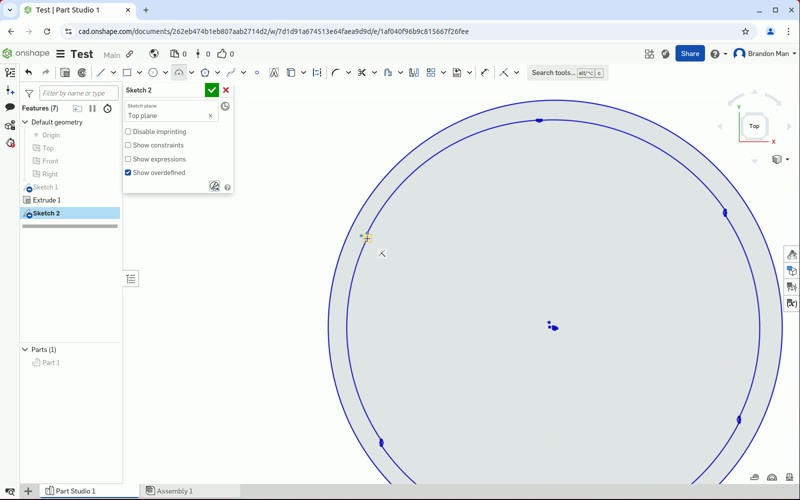
scroll(6)
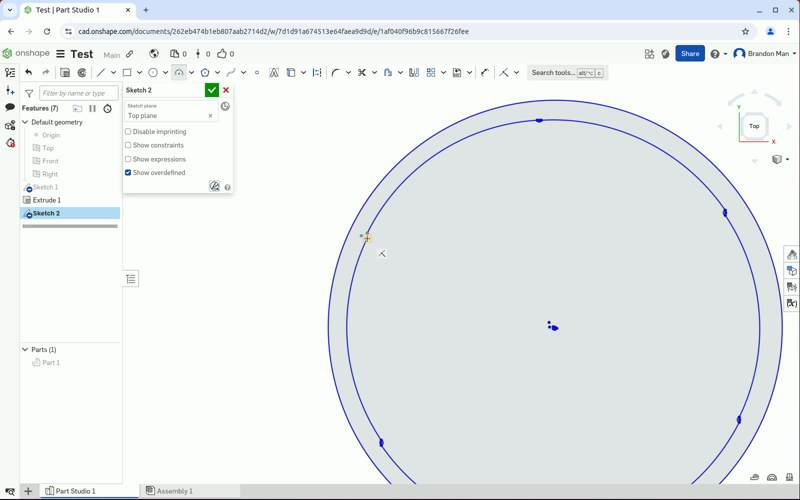
scroll(6)
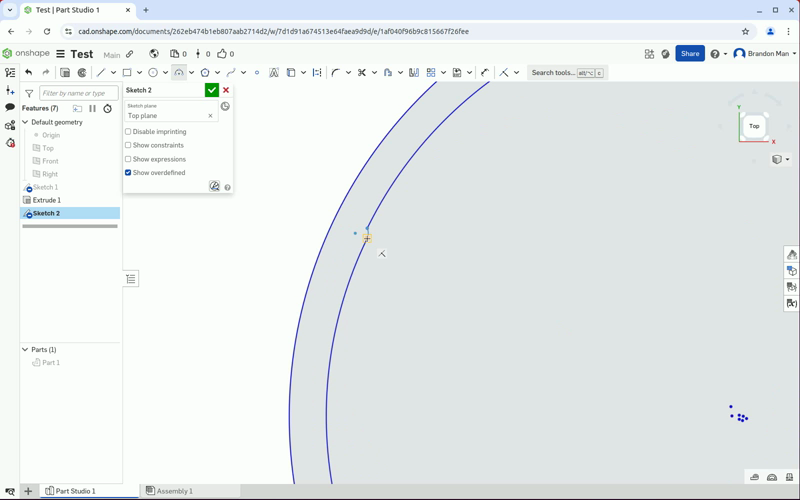
scroll(6)
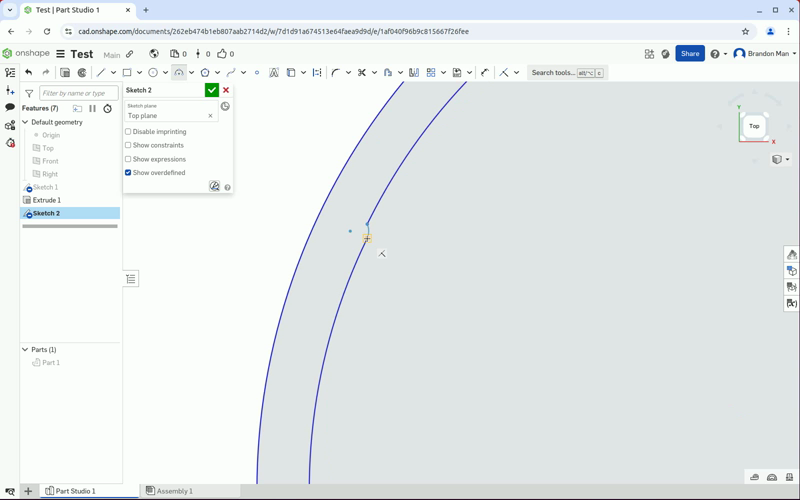
scroll(6)
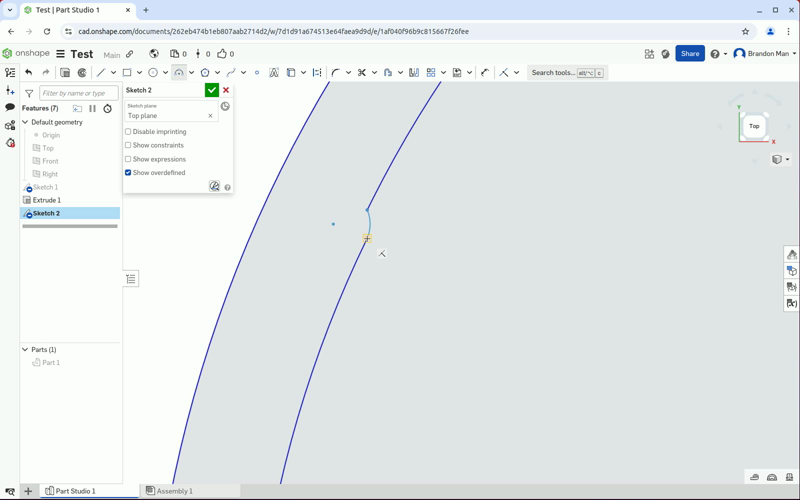
click(367, 238)
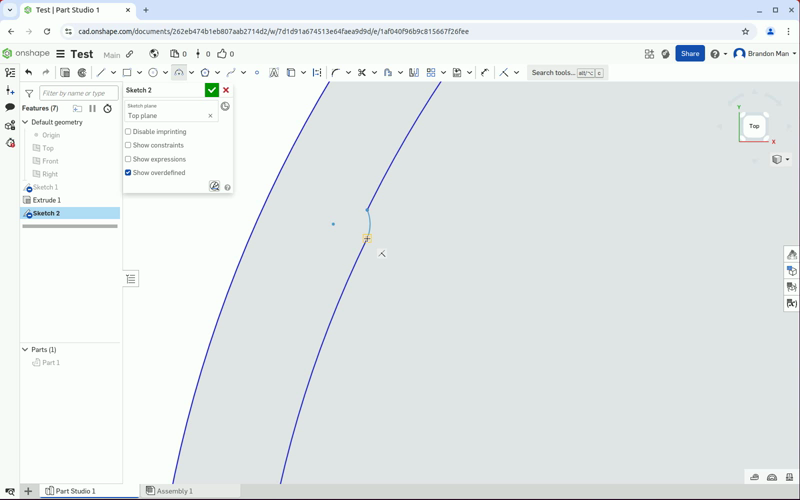
scroll(-6)
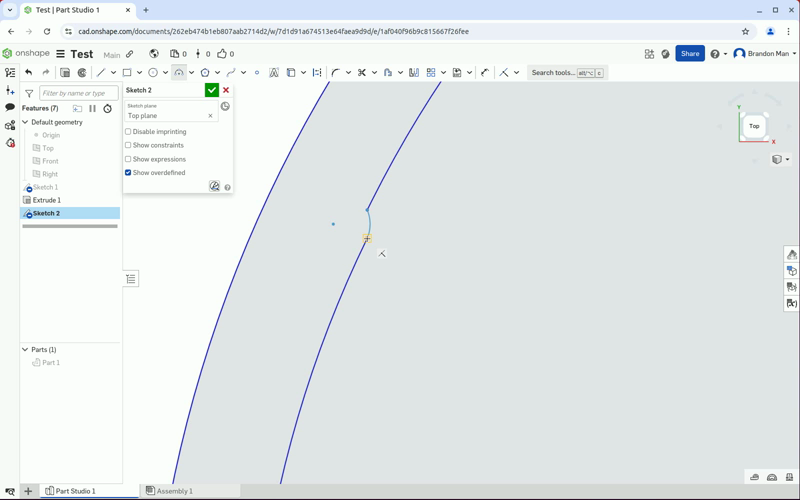
scroll(-6)
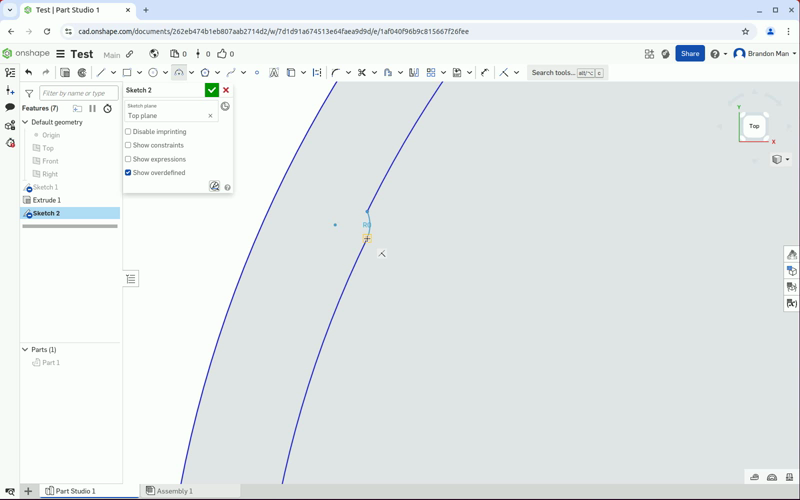
scroll(-6)
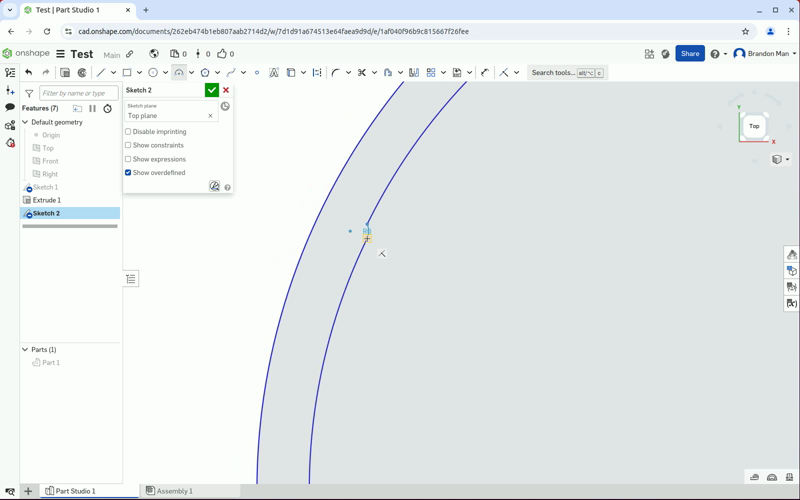
scroll(-6)
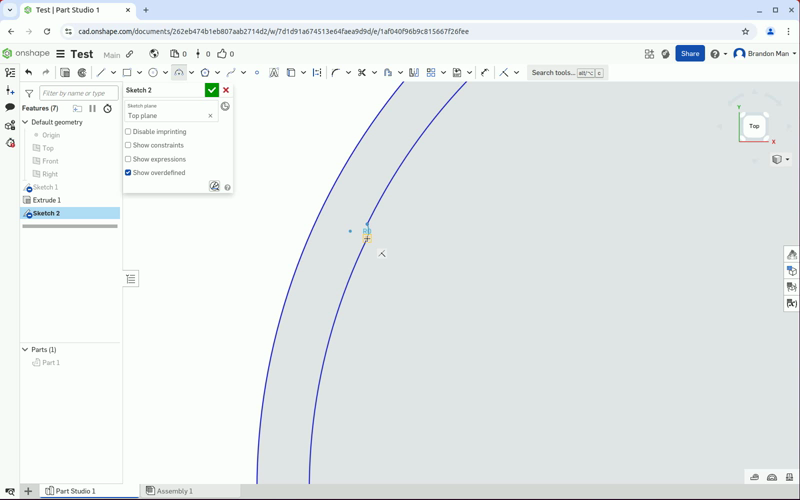
scroll(-6)
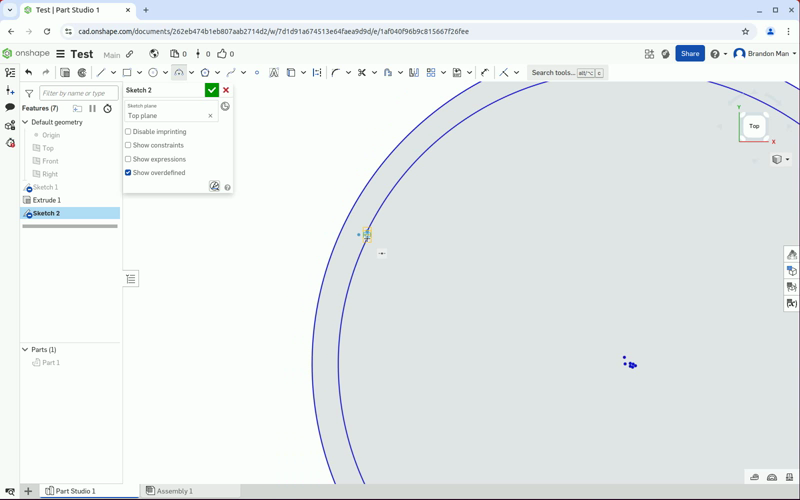
scroll(-6)
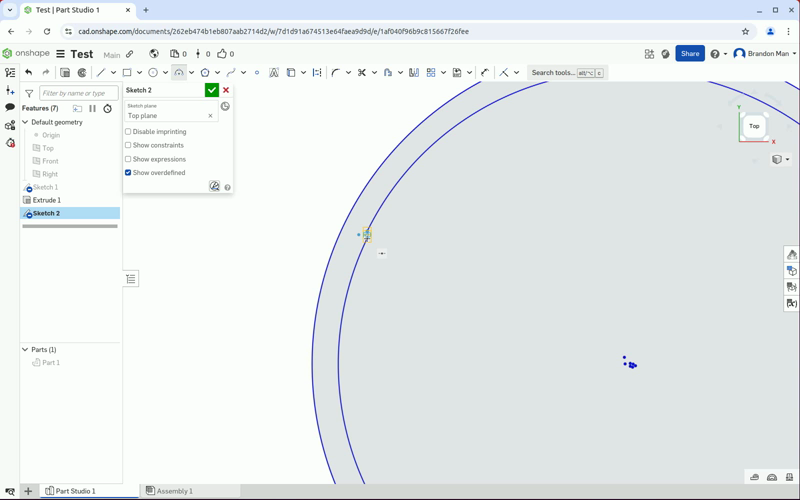
scroll(-6)
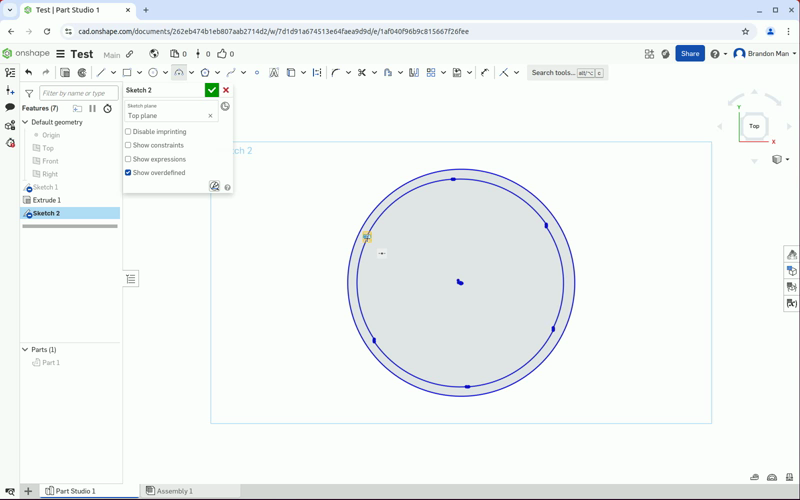
key_down(shift)
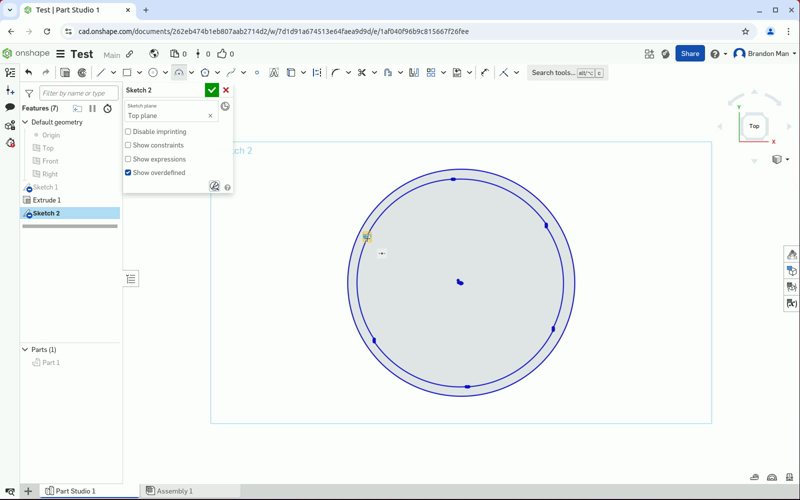
mouse_move(368, 237)
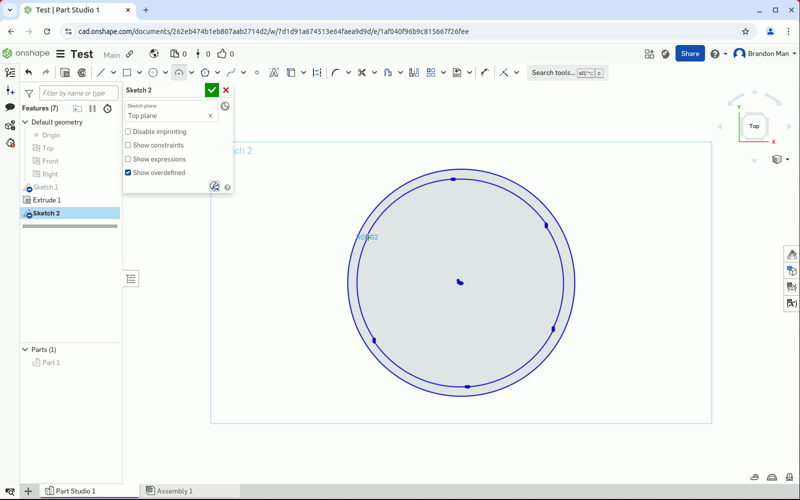
scroll(6)
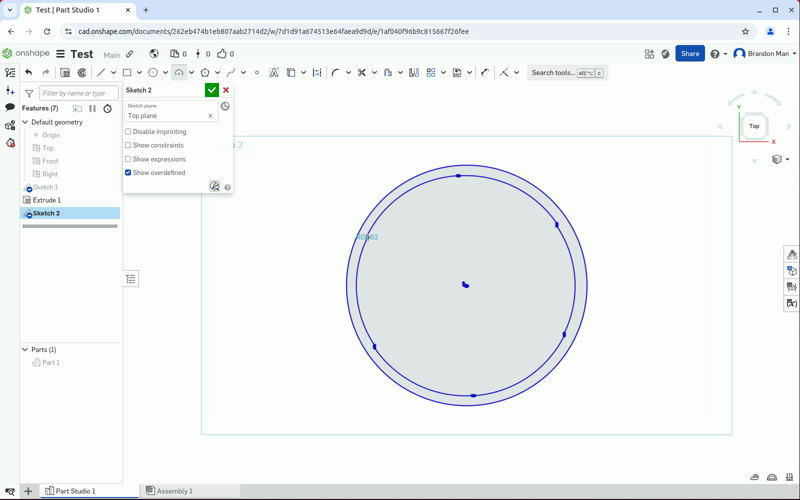
scroll(6)
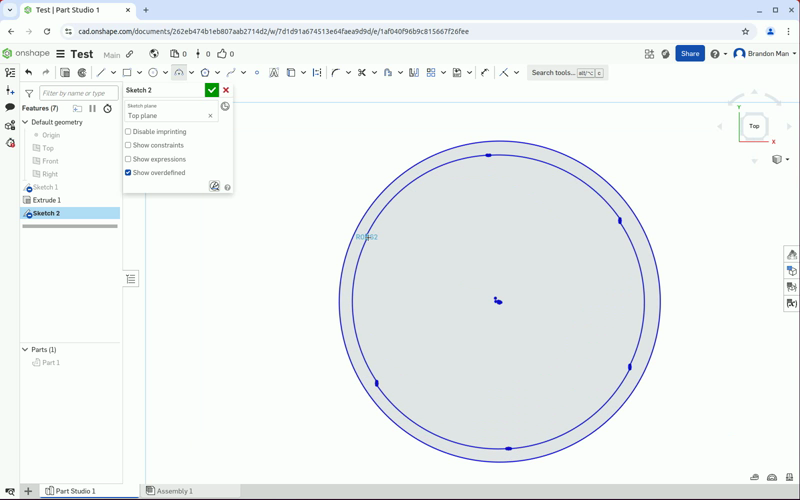
scroll(6)
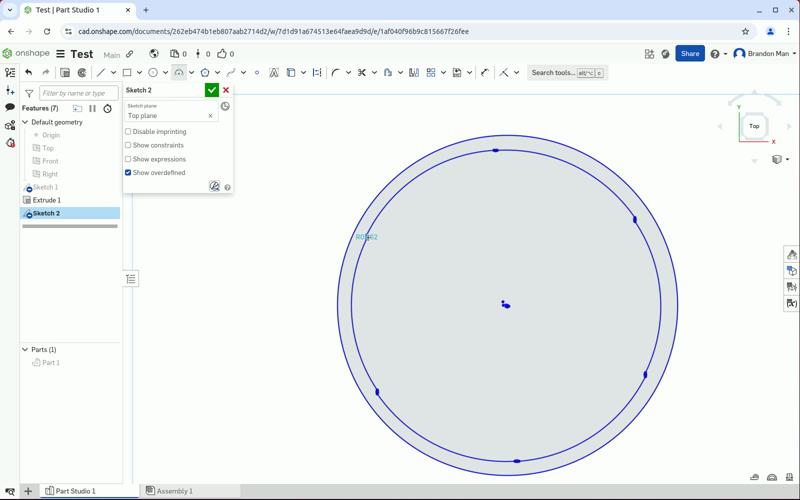
scroll(6)
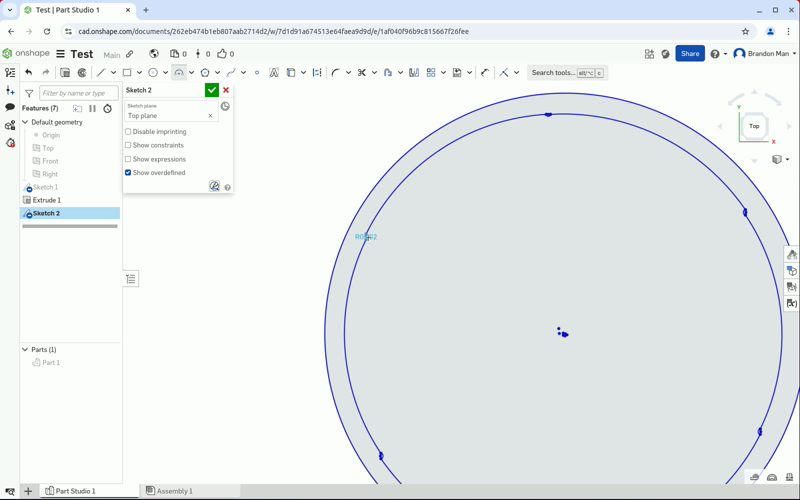
scroll(6)
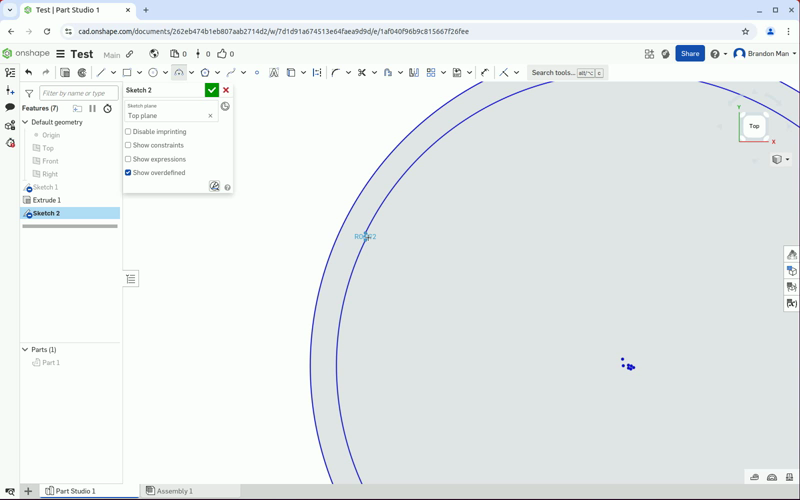
scroll(6)
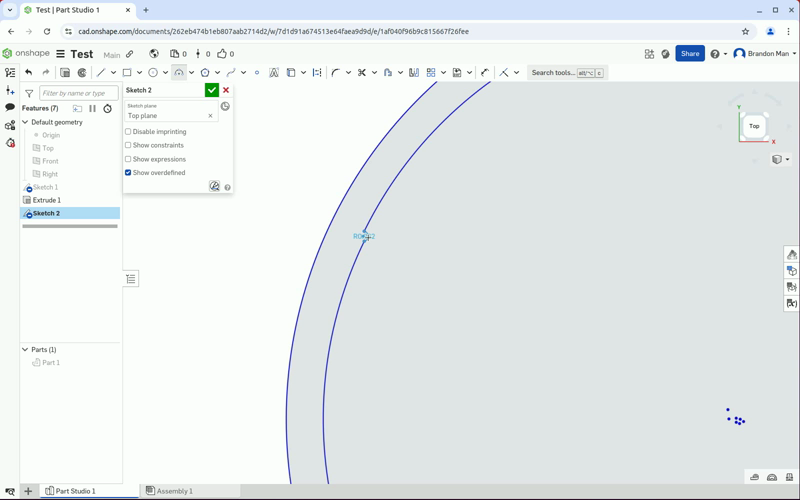
scroll(6)
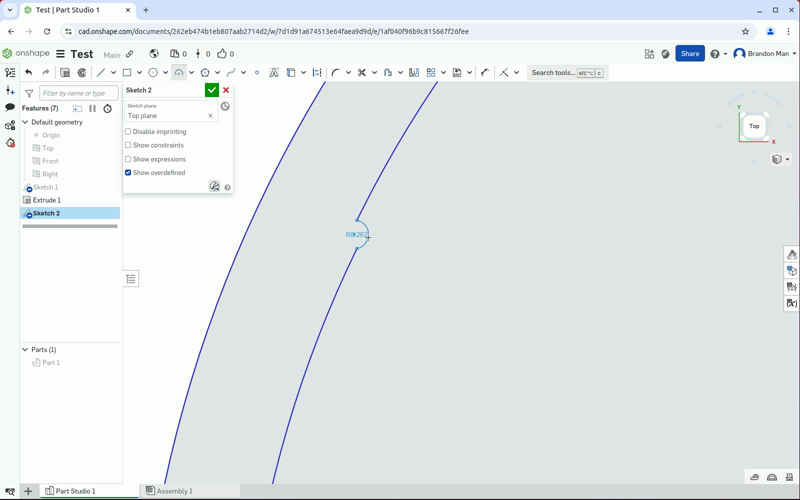
click(368, 237)
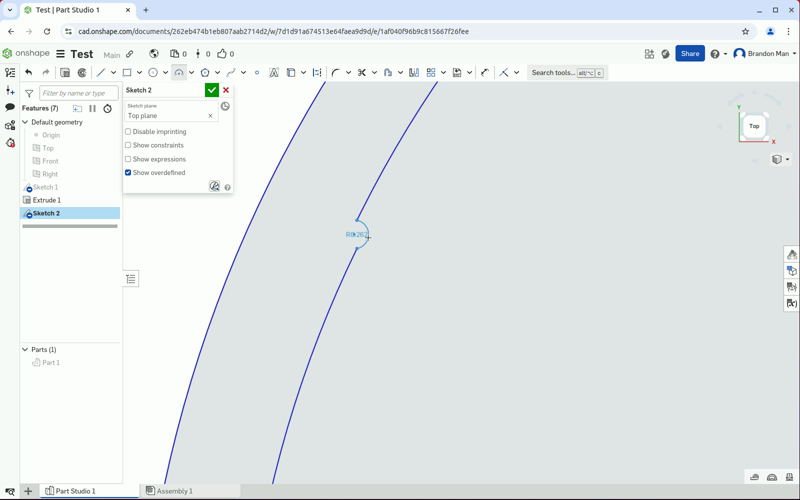
scroll(-6)
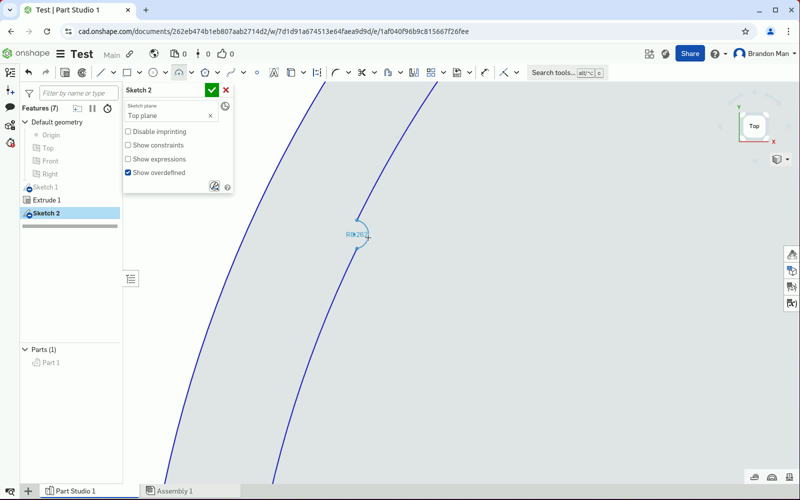
scroll(-6)
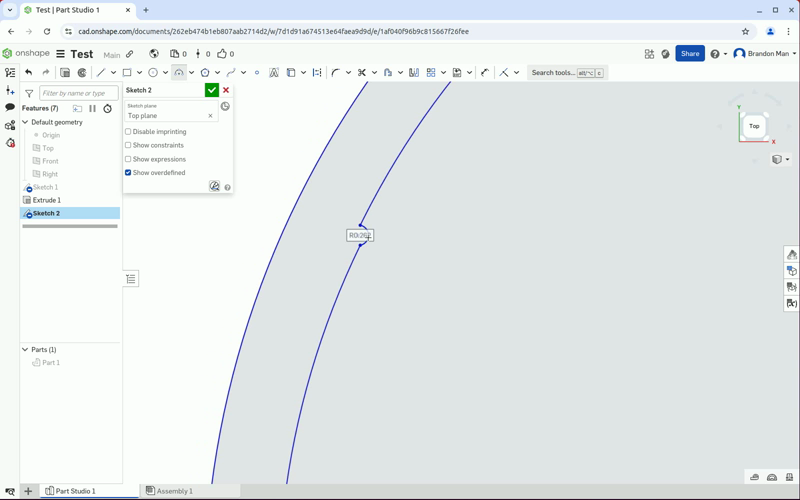
scroll(-6)
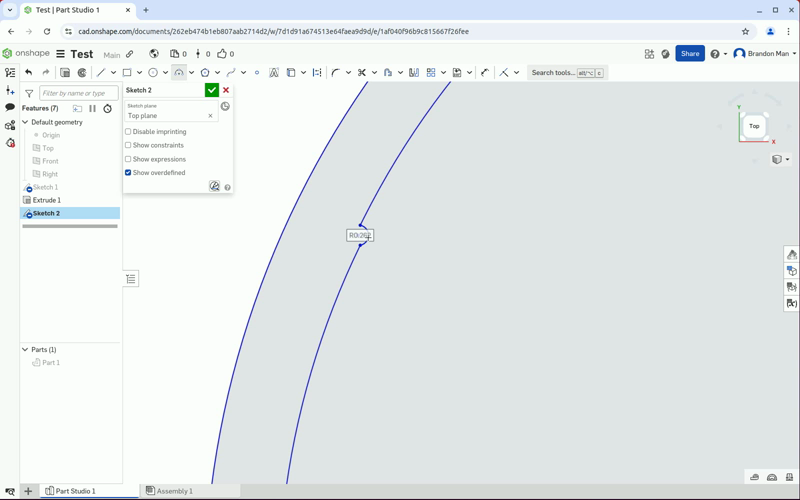
scroll(-6)
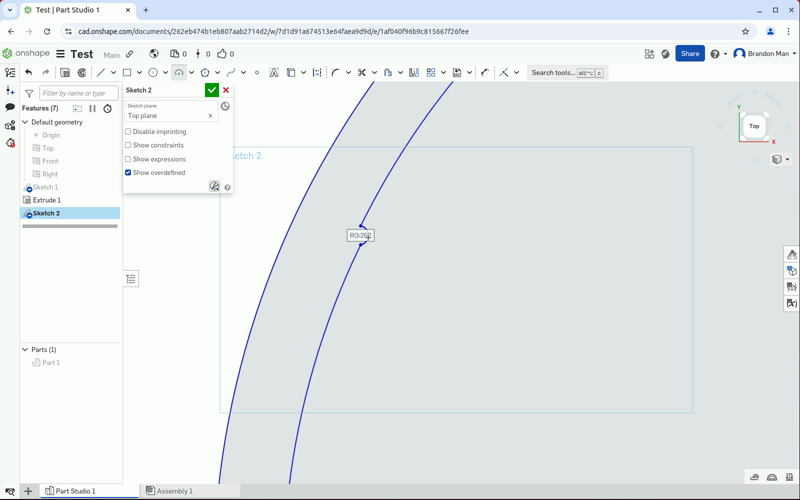
scroll(-6)
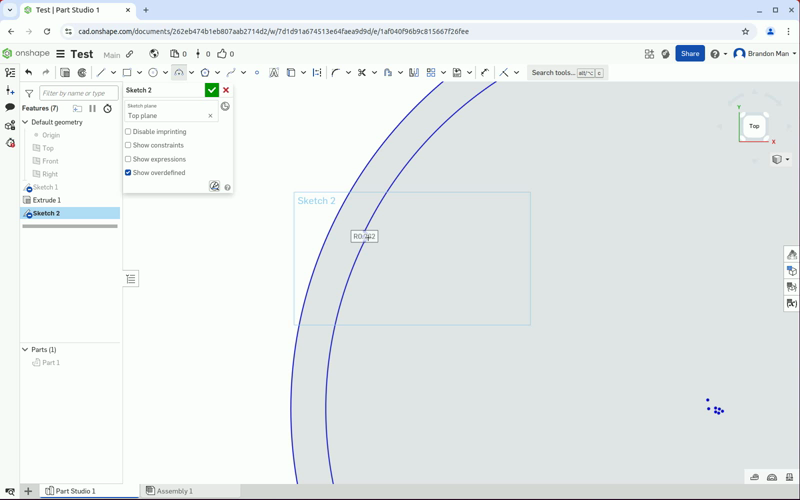
scroll(-6)
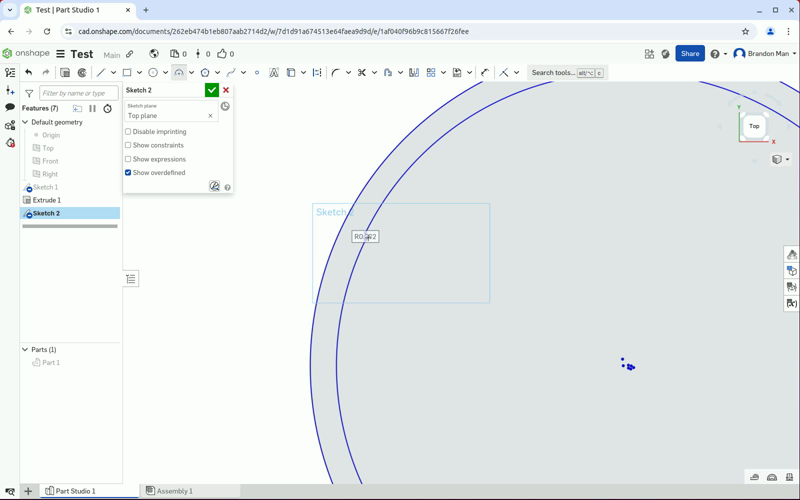
scroll(-6)
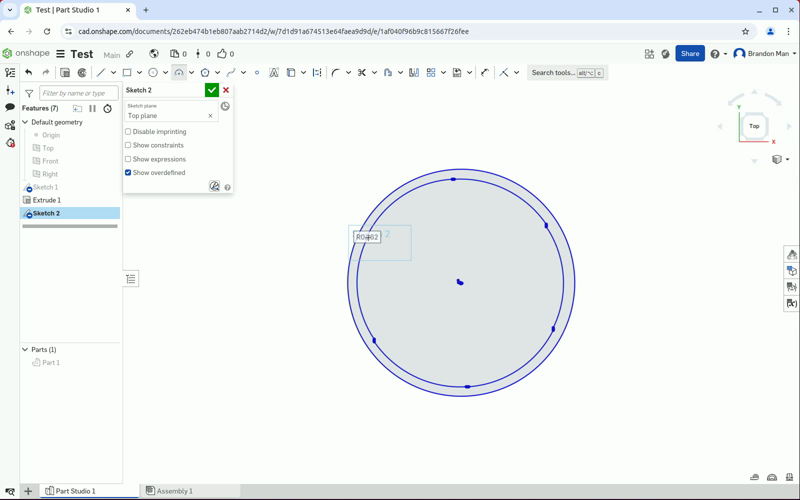
key_up(shift)
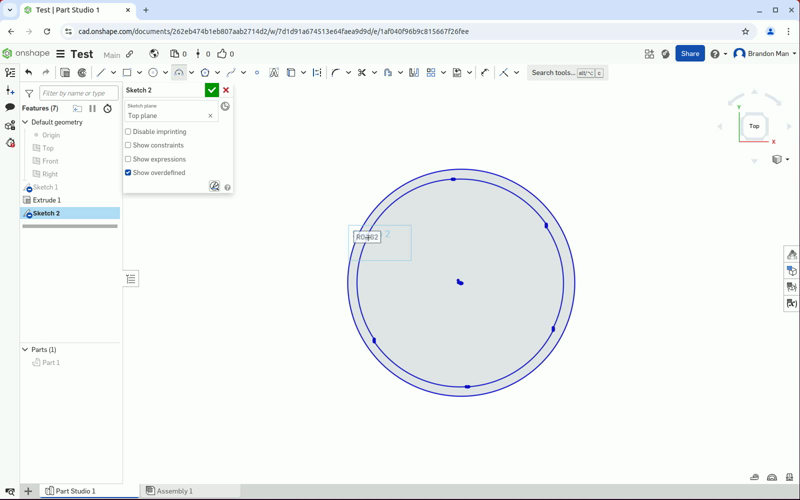
key(esc)
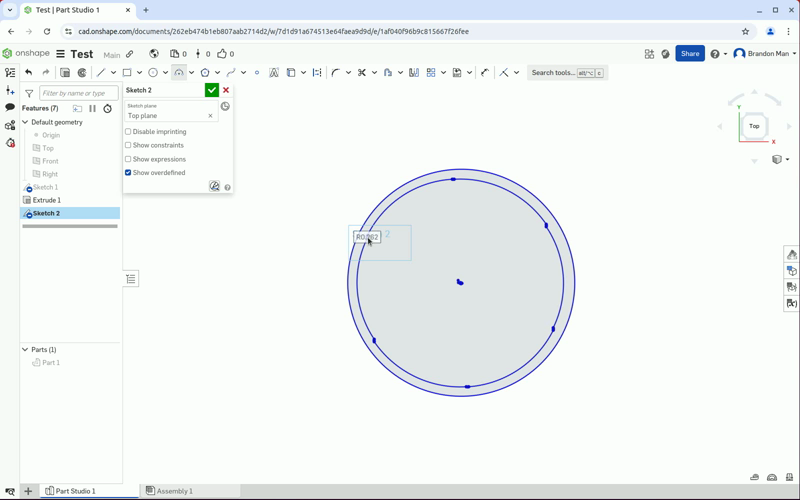
mouse_move(565, 306)
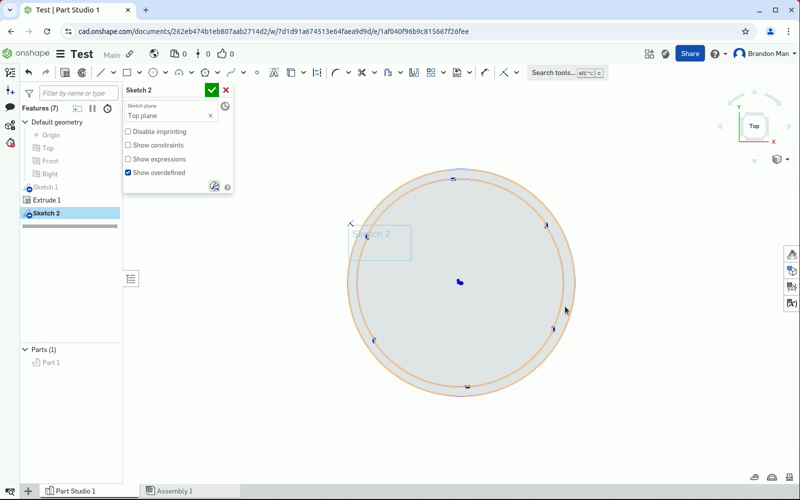
click(565, 306)
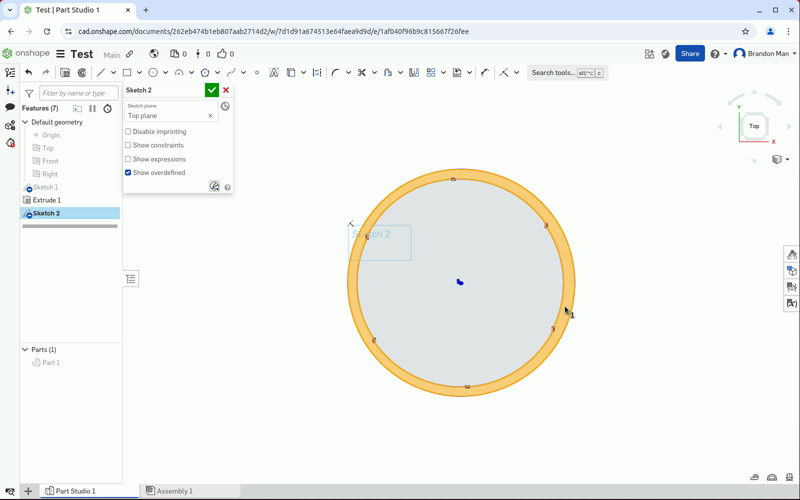
mouse_move(73, 352)
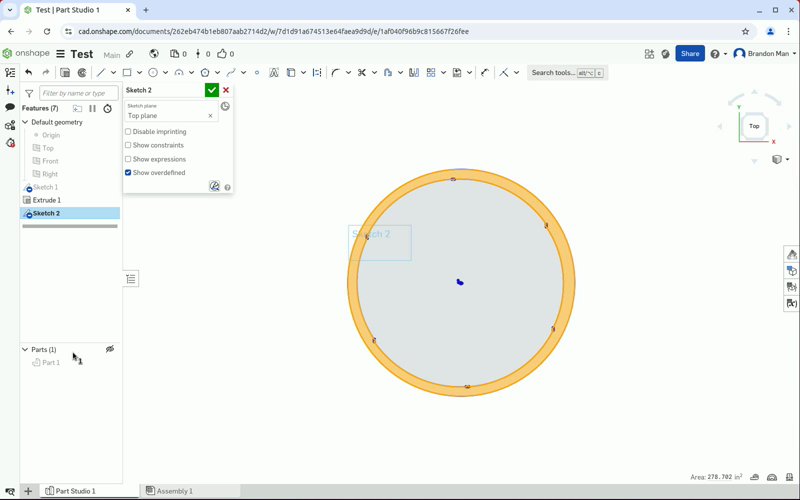
key(shift+y)
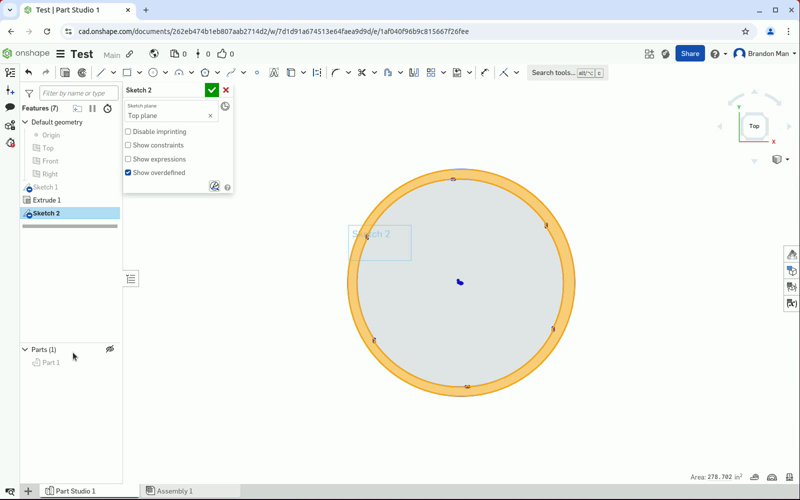
key(shift+e)
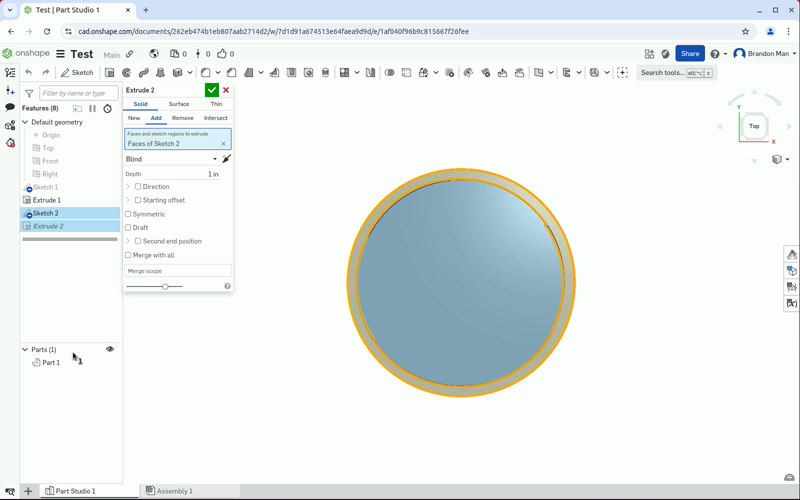
mouse_move(143, 106)
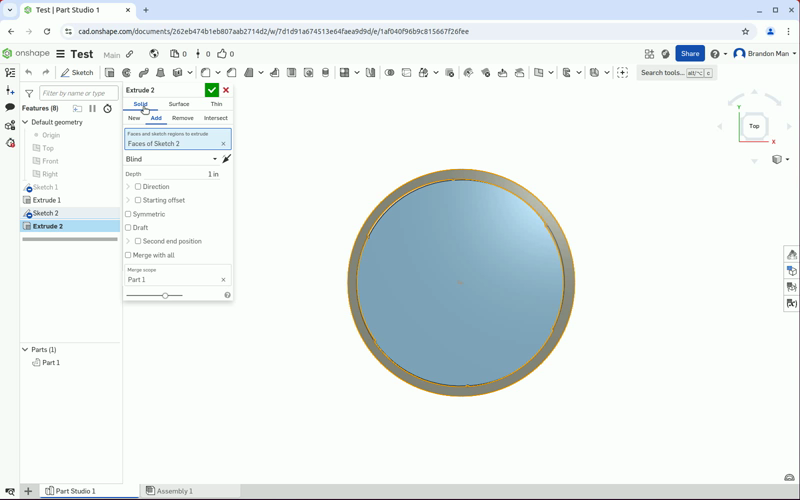
click(143, 106)
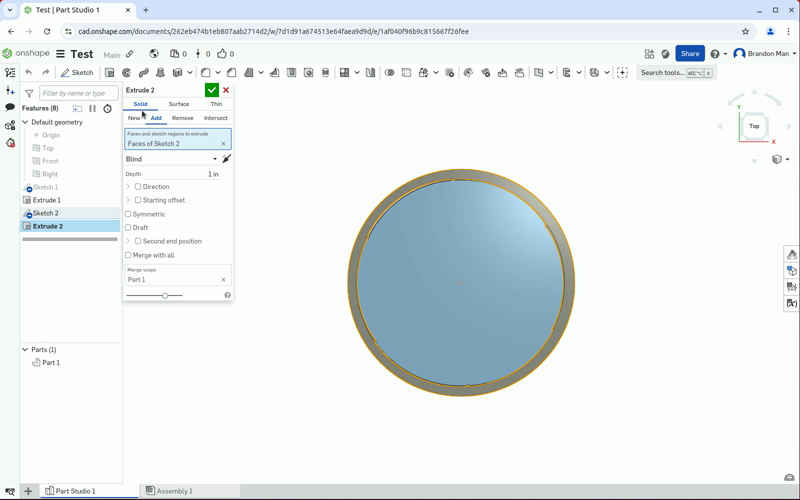
mouse_move(137, 120)
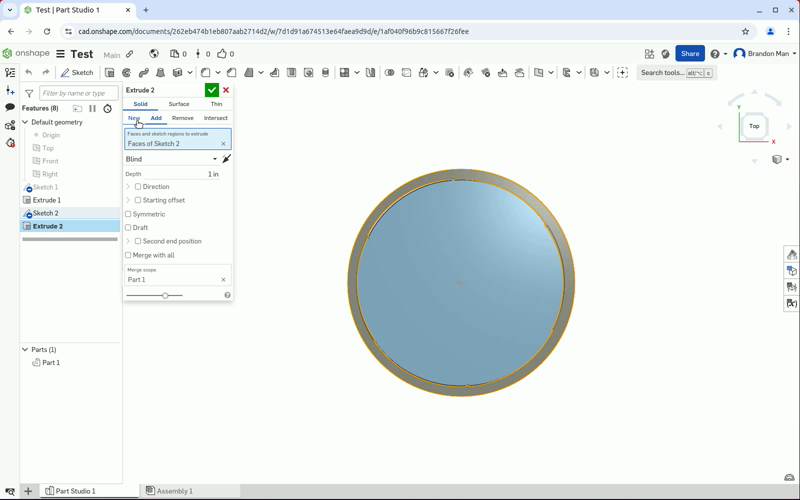
click(137, 120)
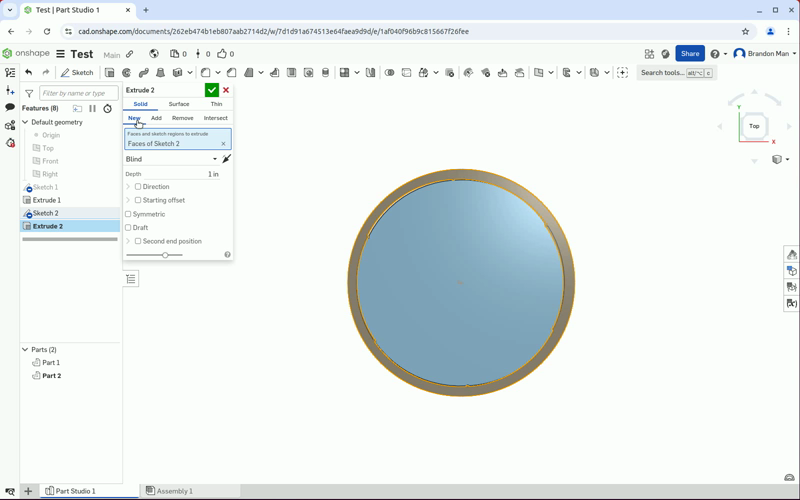
key(tab, 4)
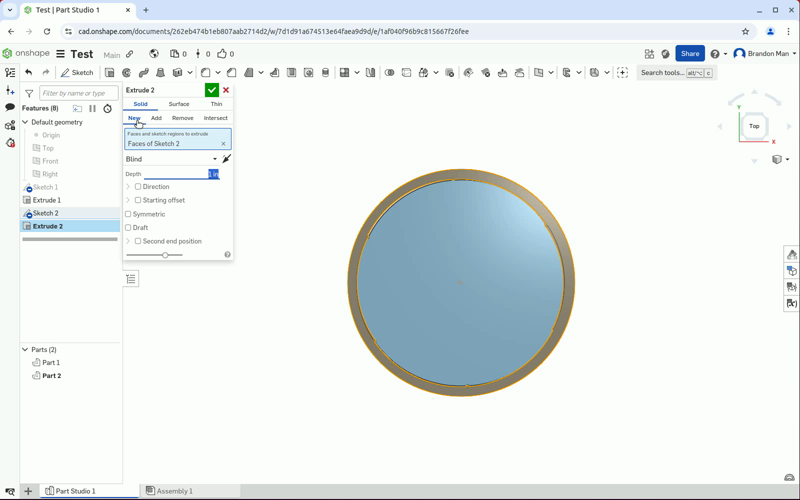
text(1.685)
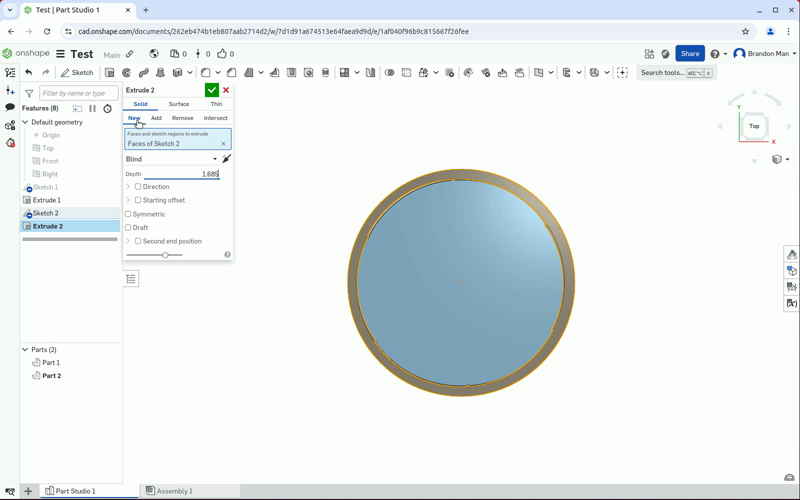
key(enter)
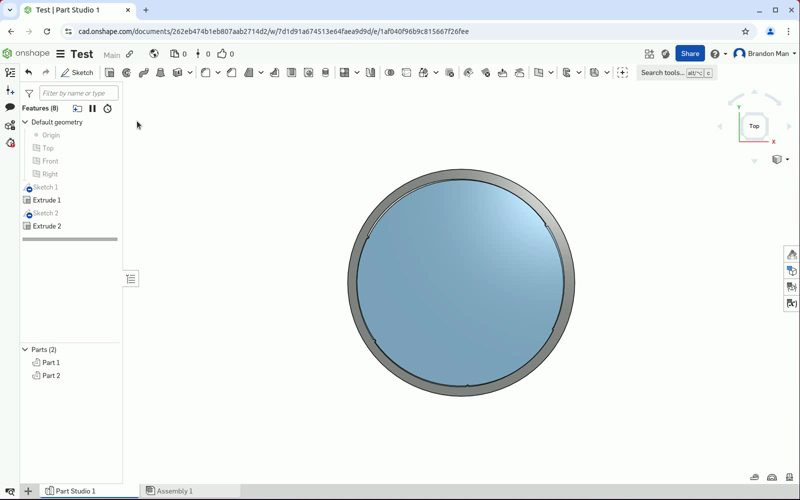
key(shift+h)
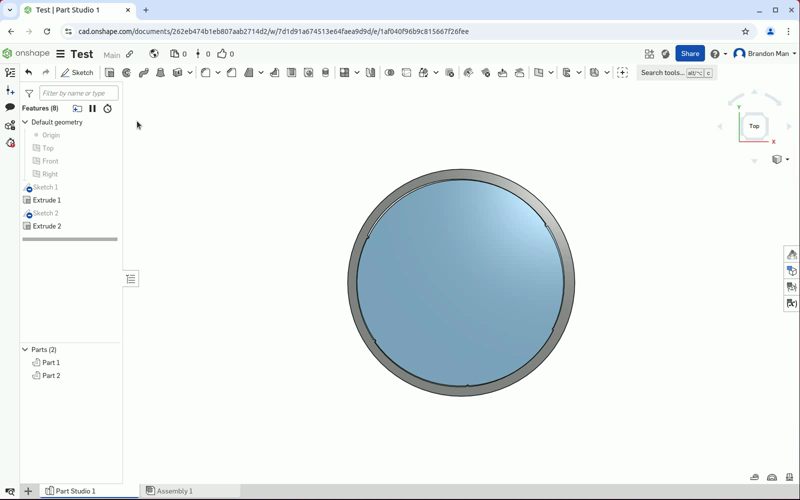
key(shift+h)
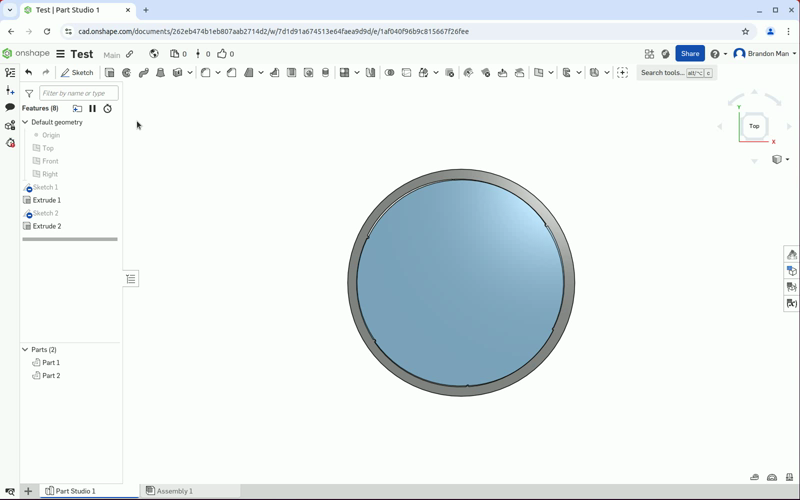
key(shift+7)
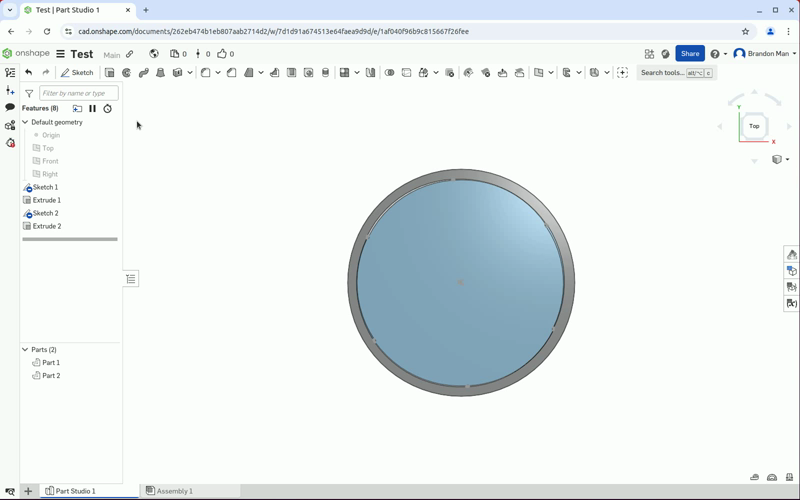
key(up, 3)
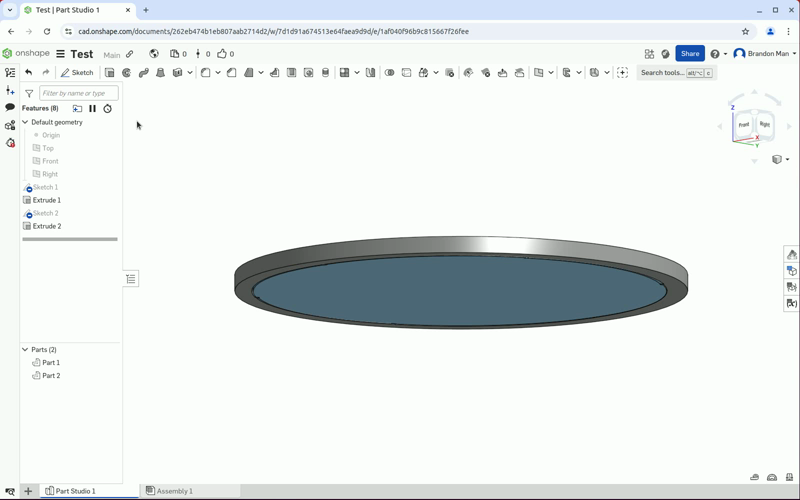
key(left, 3)
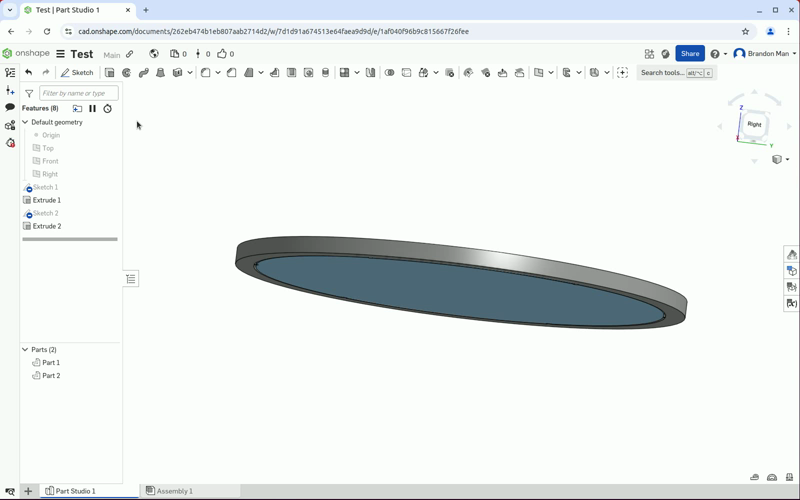
key(right, 3)
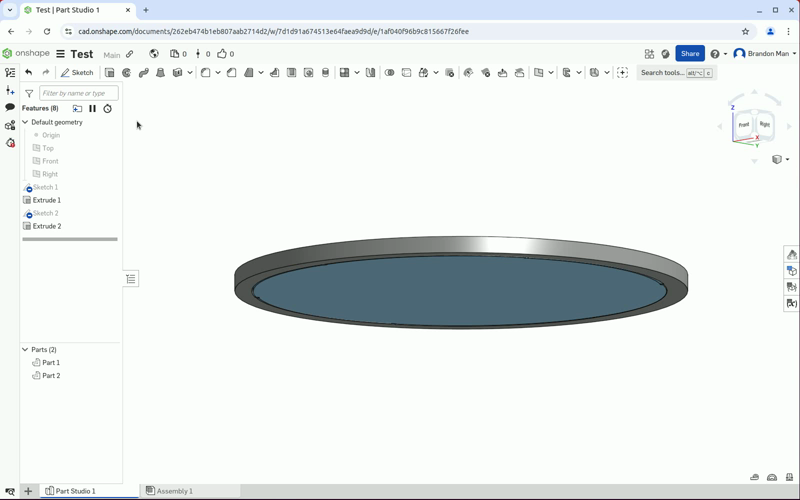
key(down, 3)
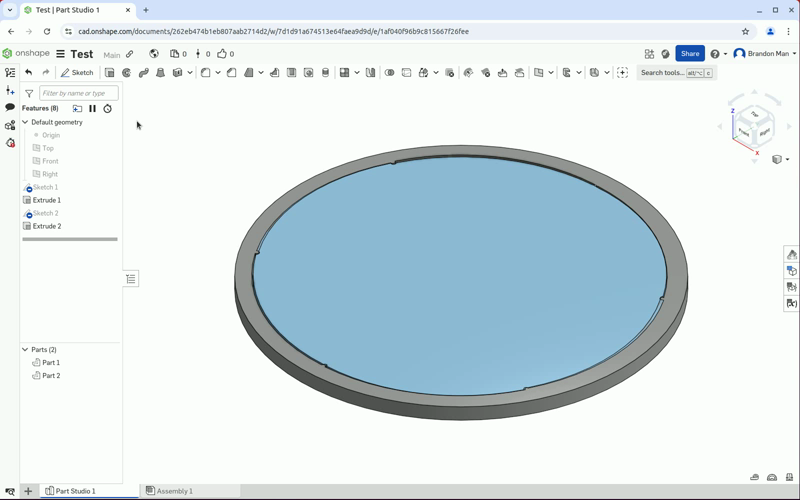
mouse_move(73, 189)
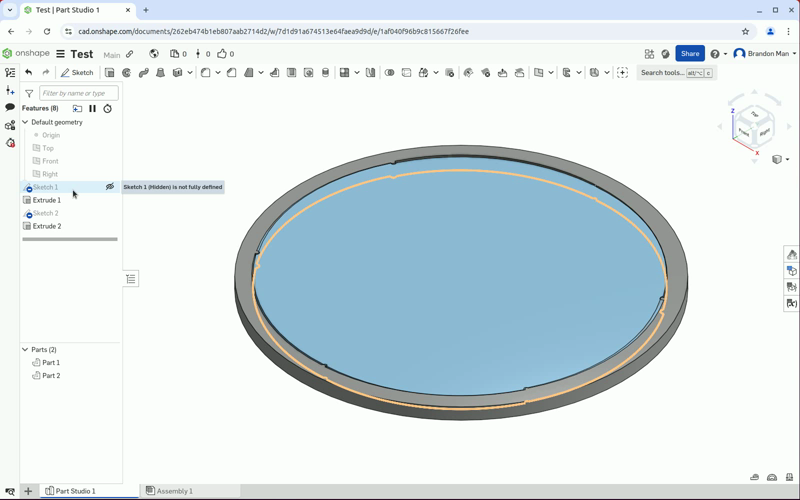
click(73, 189)